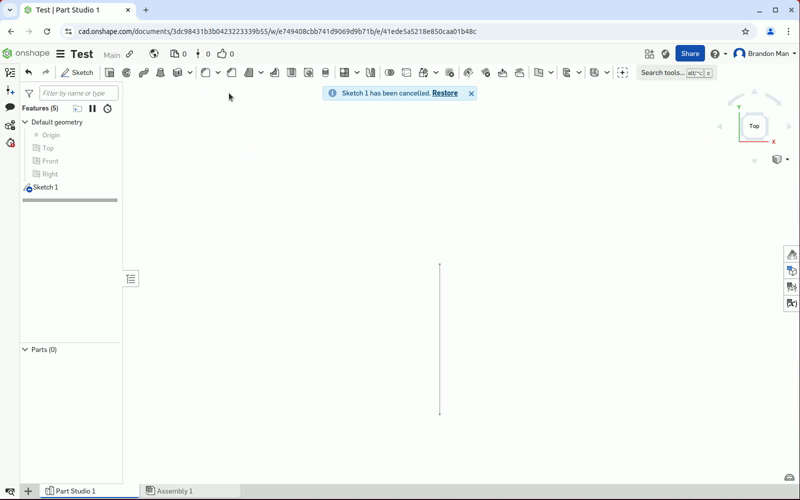
key(shift+h)
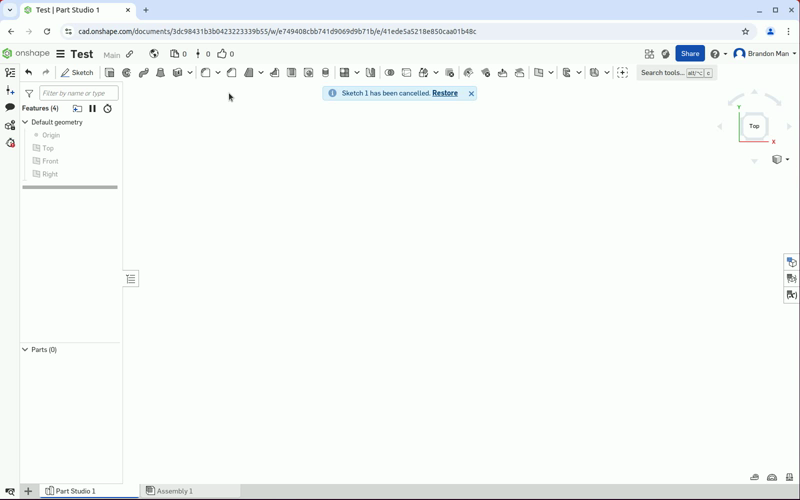
mouse_move(73, 352)
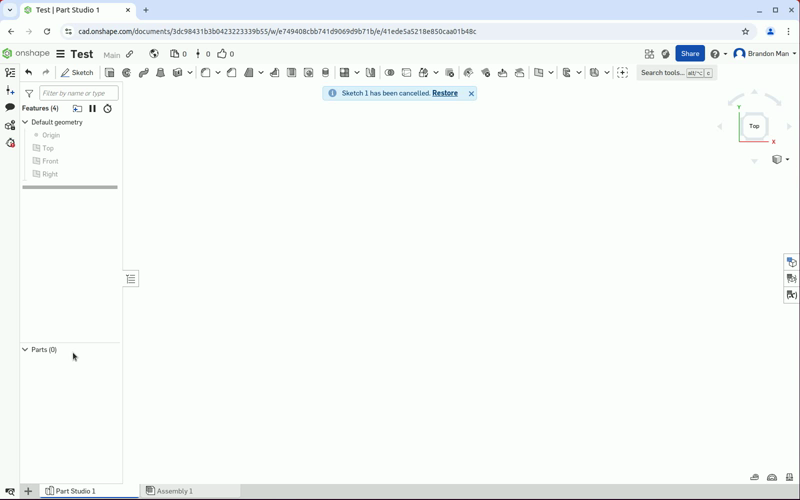
key(y)
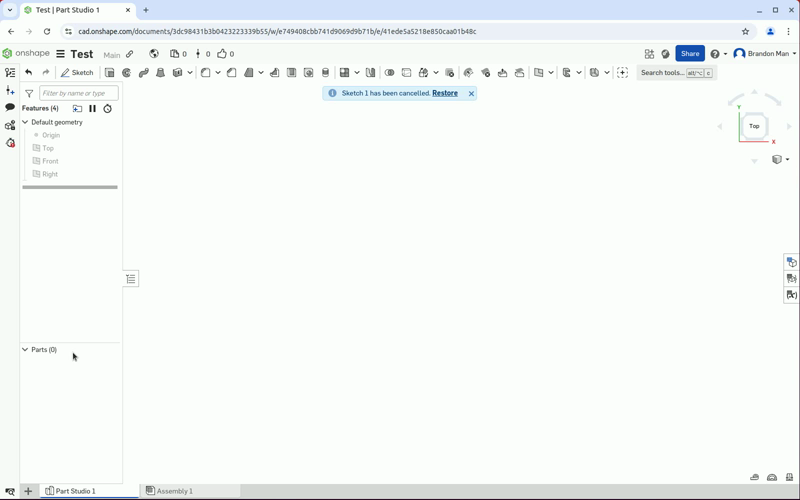
key(shift+p)
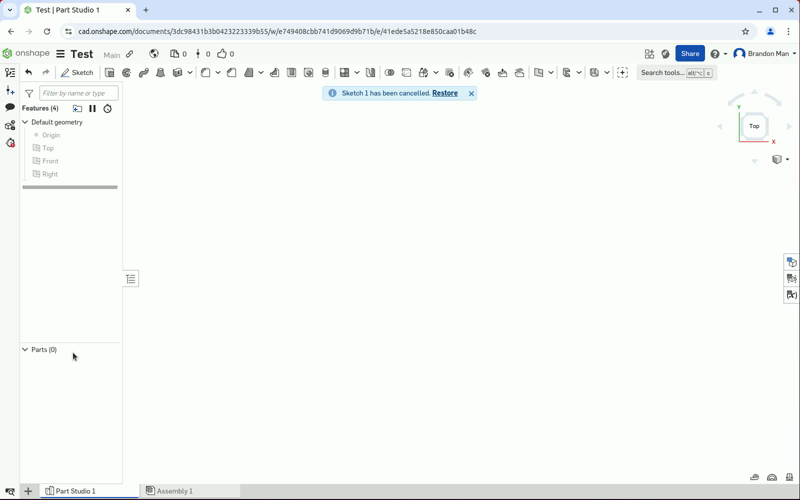
key(space)
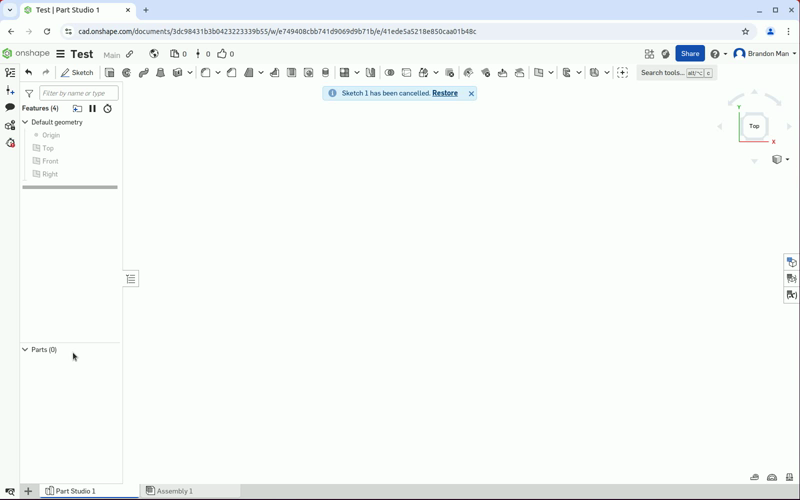
key_down(shift)
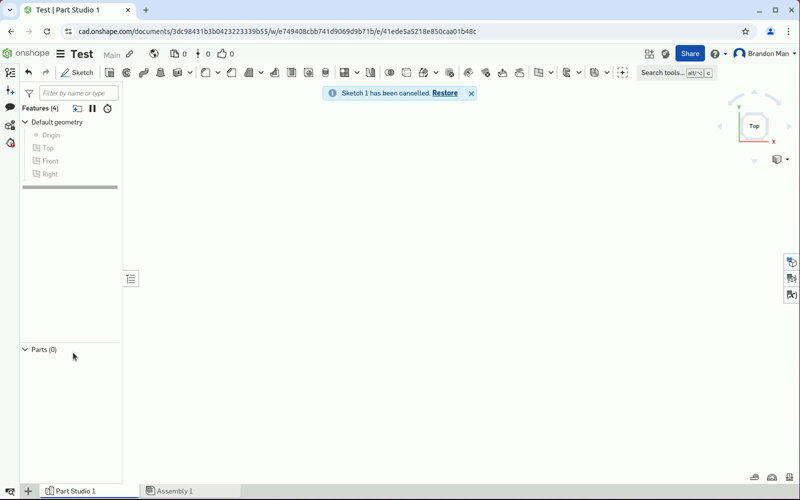
key(up)
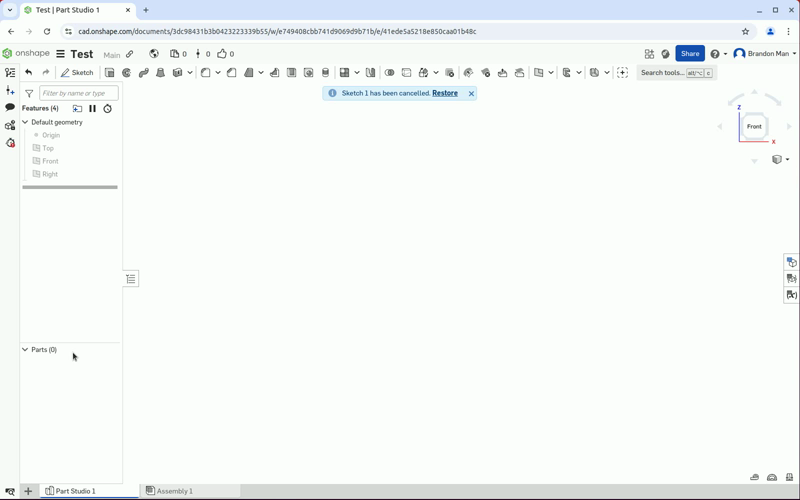
key_up(shift)
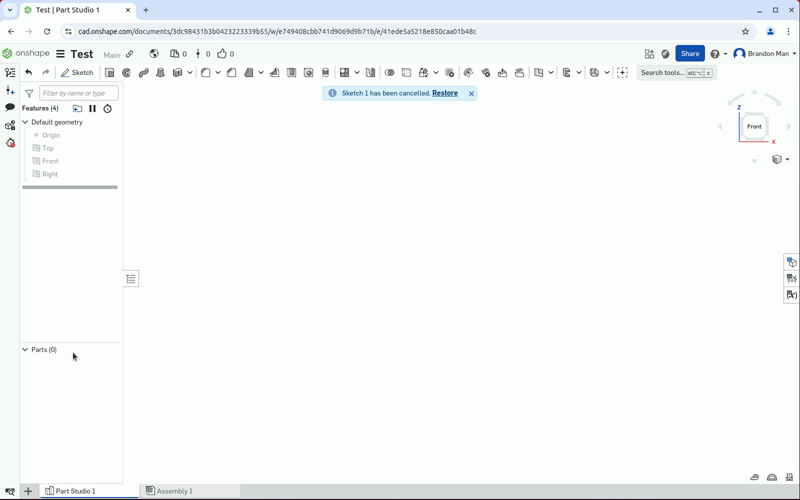
mouse_move(73, 352)
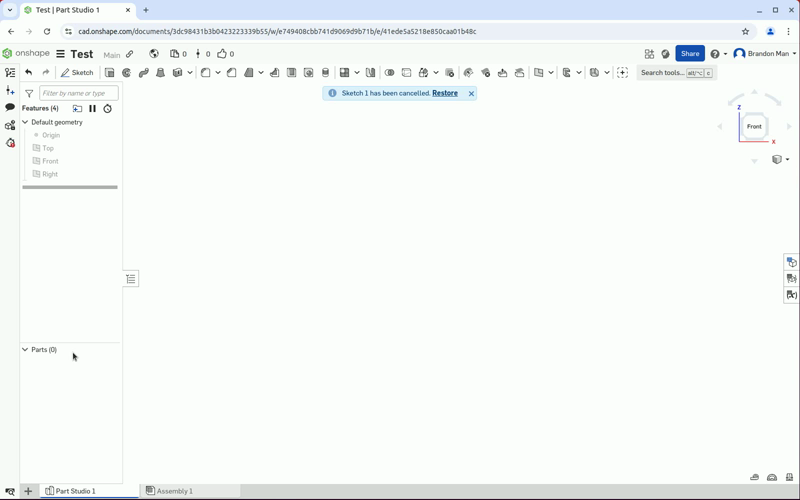
key(shift+y)
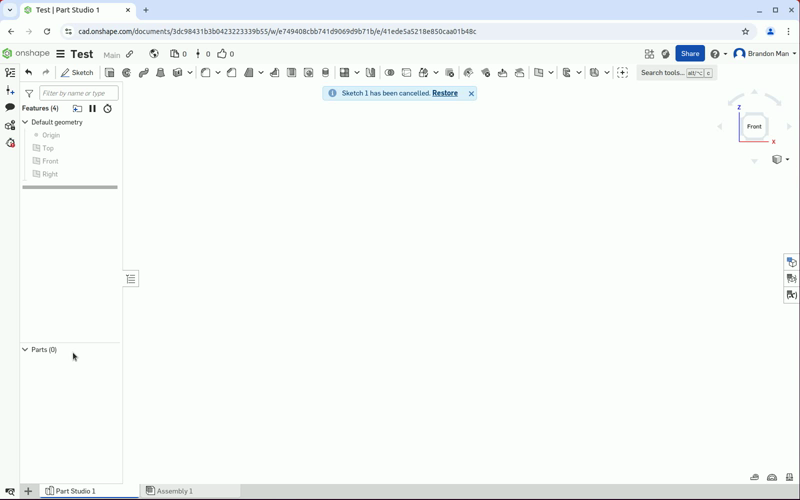
key(shift+s)
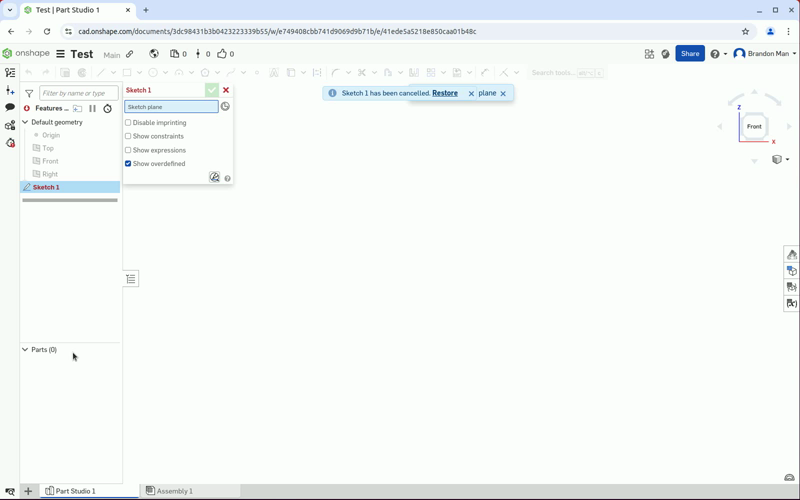
mouse_move(73, 163)
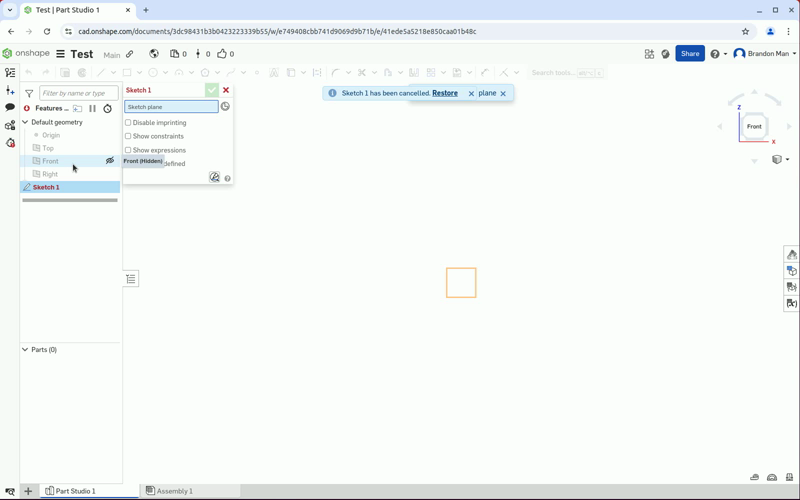
click(73, 163)
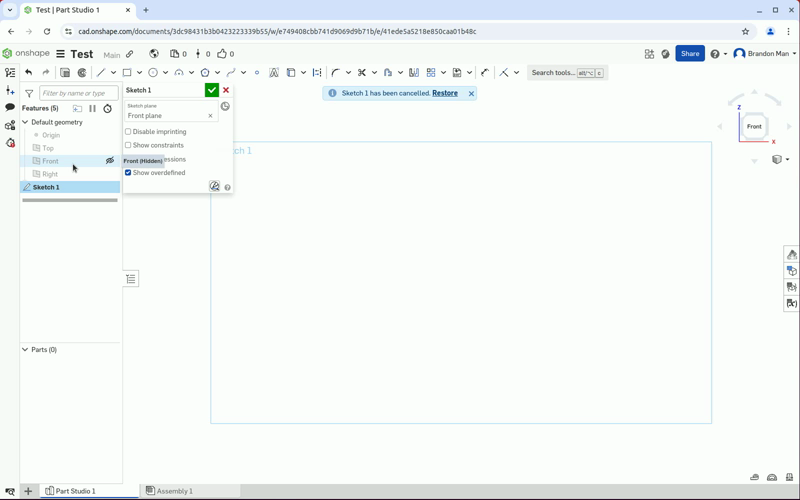
mouse_move(73, 352)
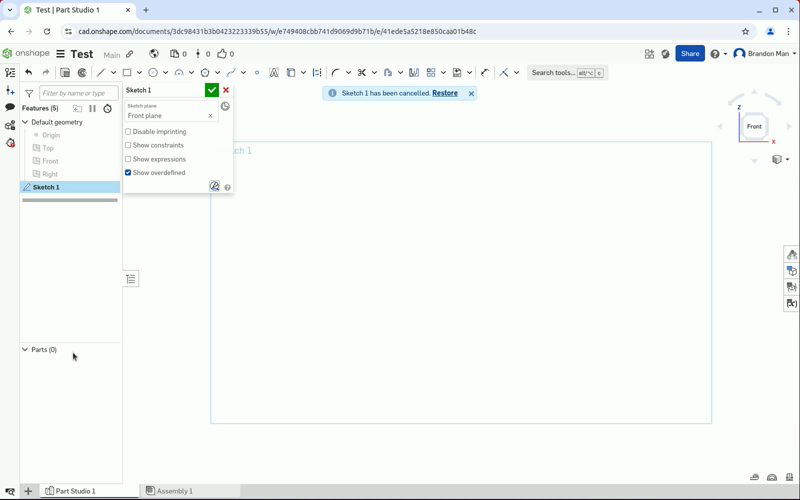
key(y)
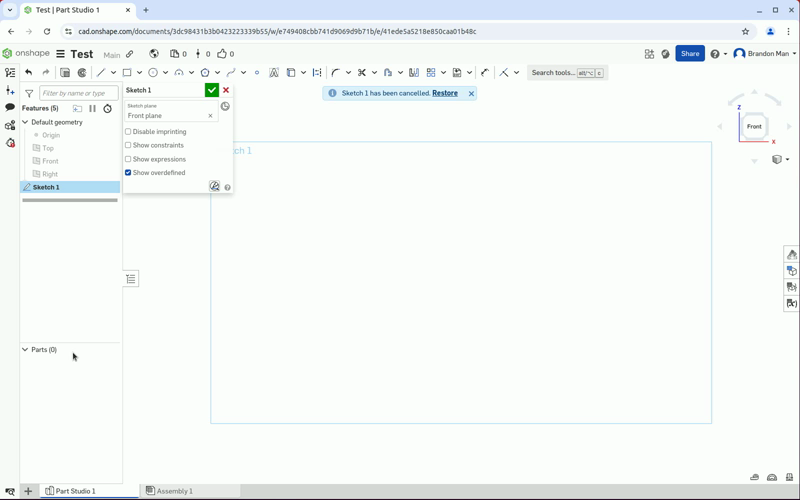
key(l)
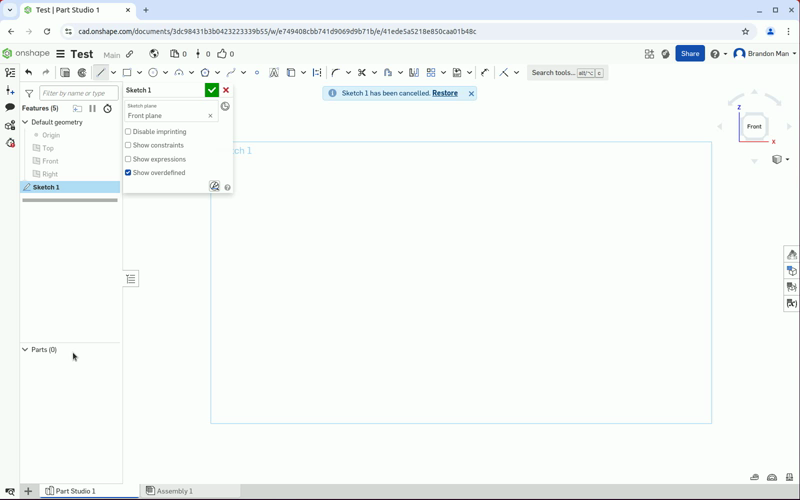
key_down(shift)
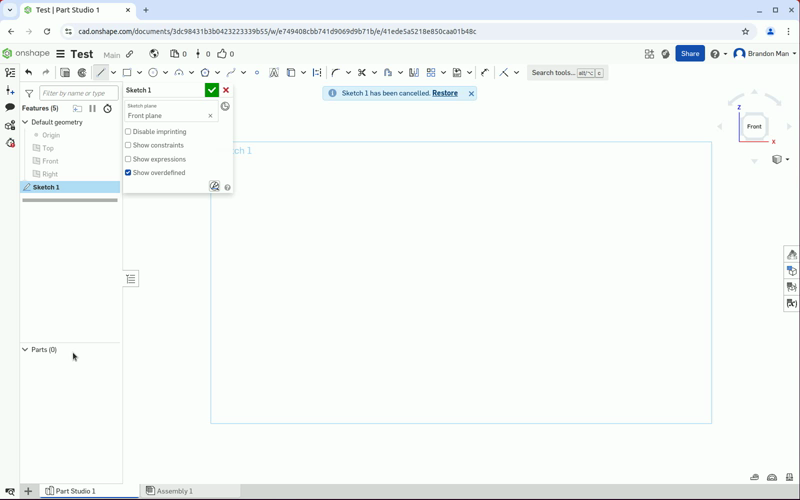
mouse_move(457, 285)
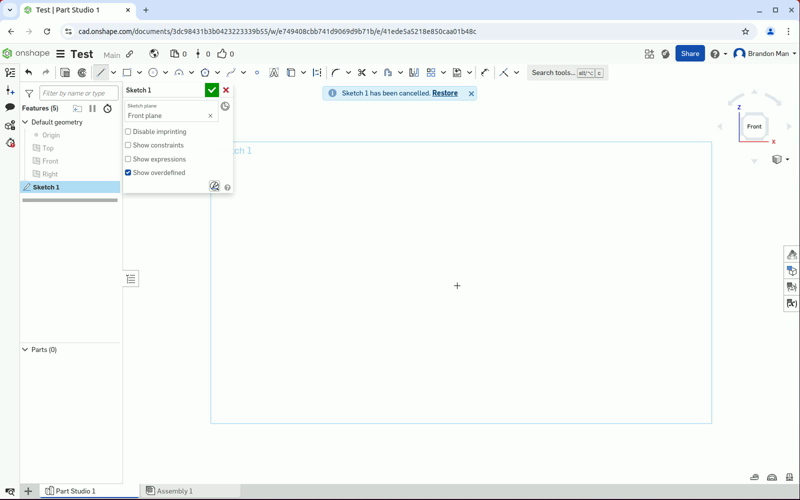
click(457, 285)
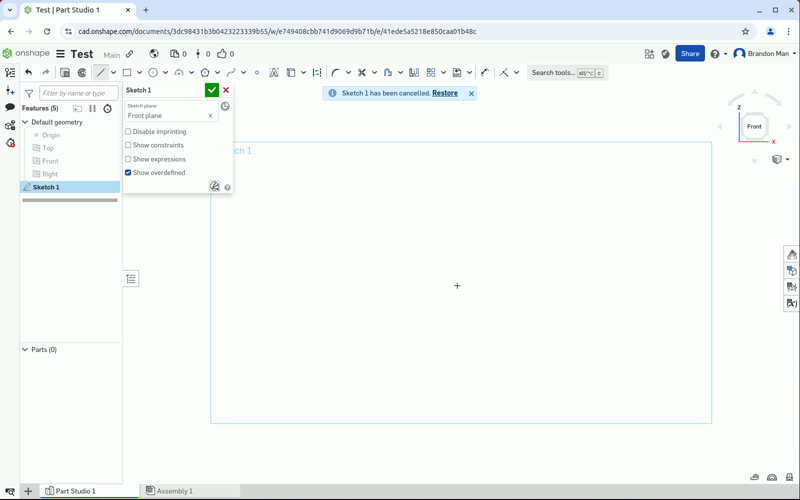
key_up(shift)
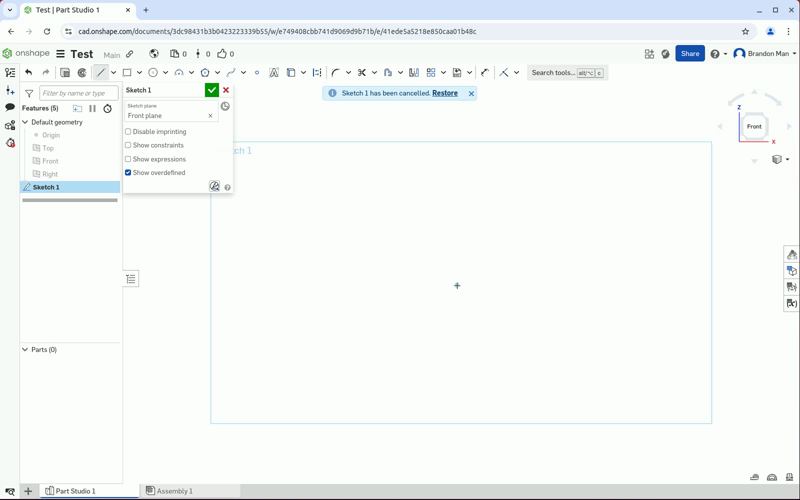
key_down(shift)
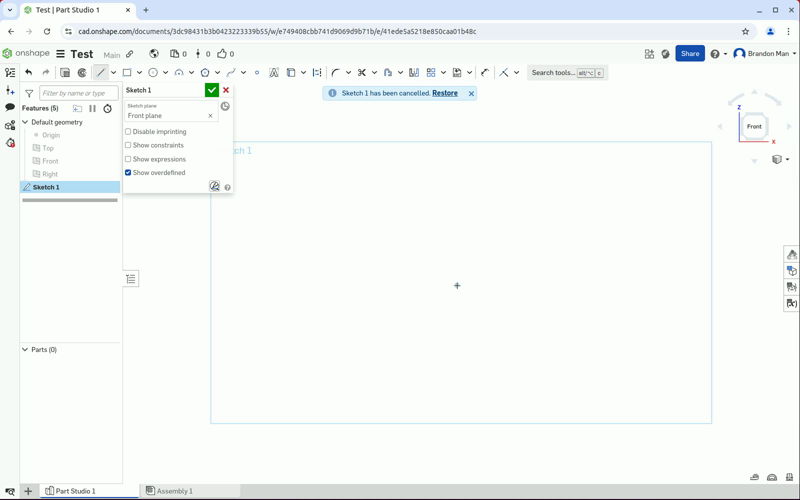
mouse_move(487, 285)
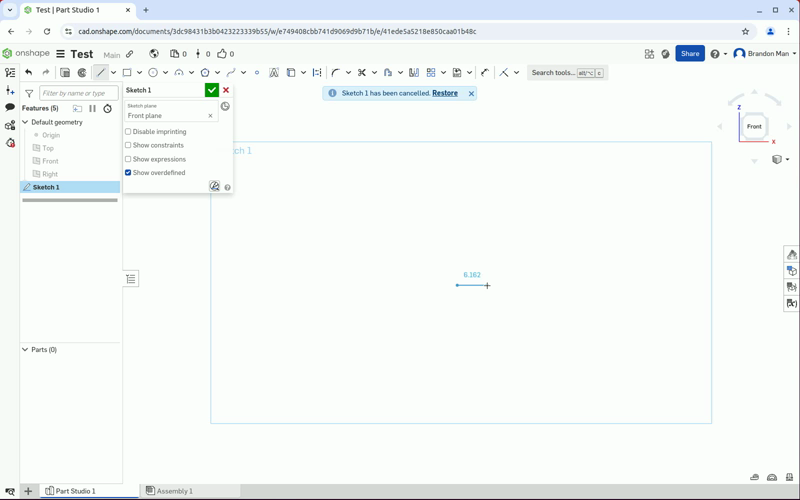
mouse_move(464, 285)
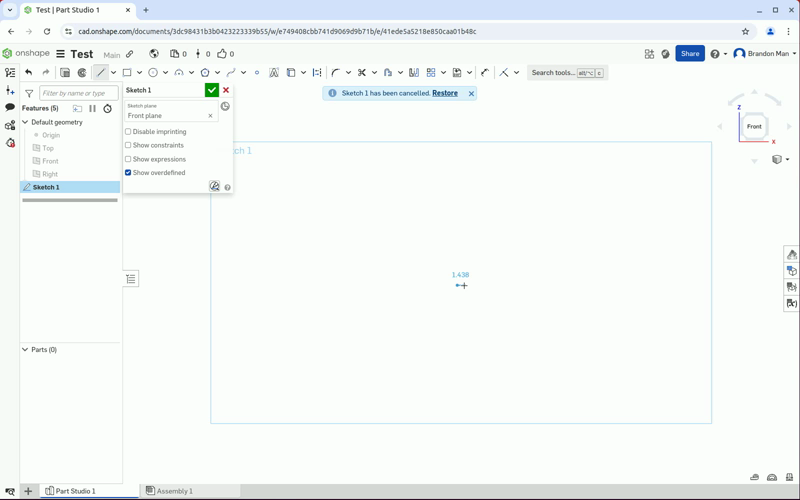
scroll(6)
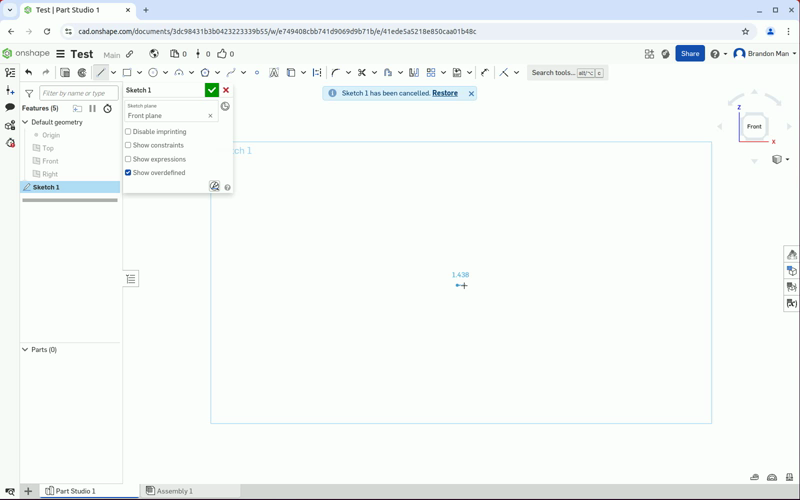
scroll(6)
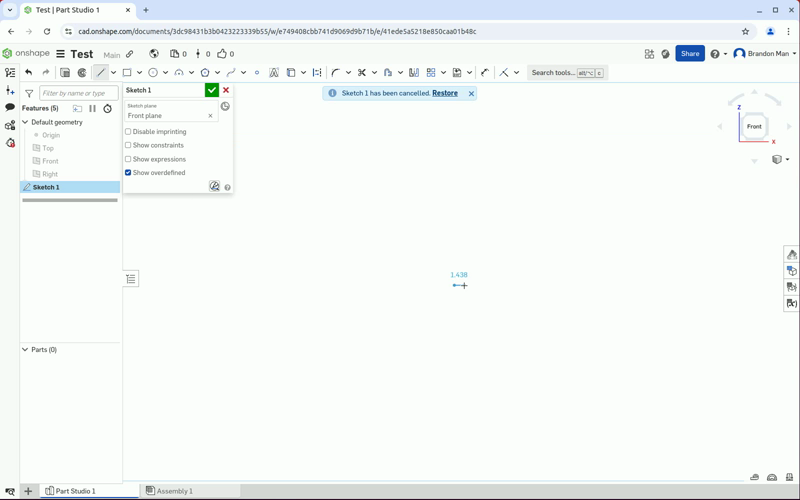
scroll(6)
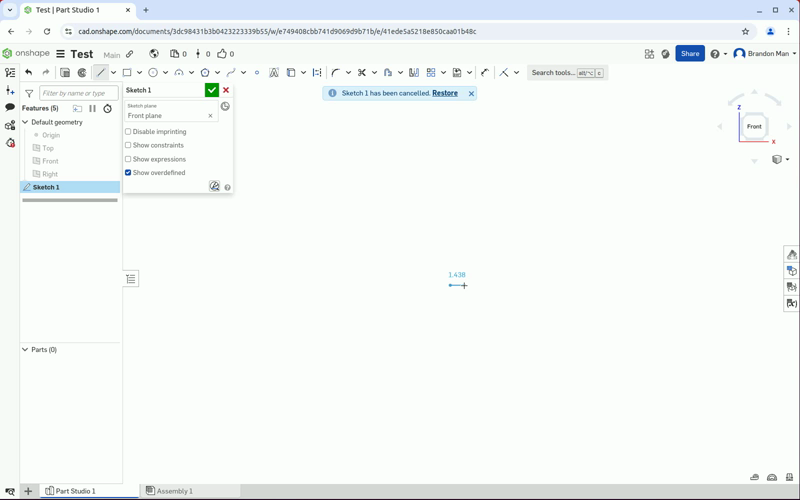
scroll(6)
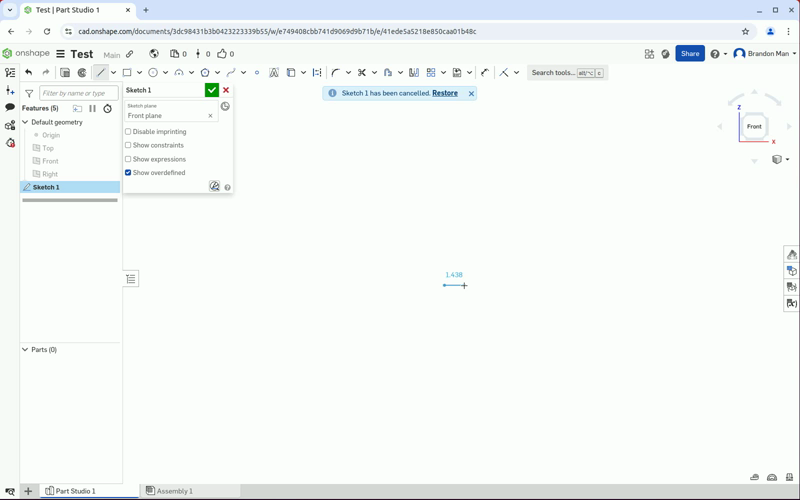
scroll(6)
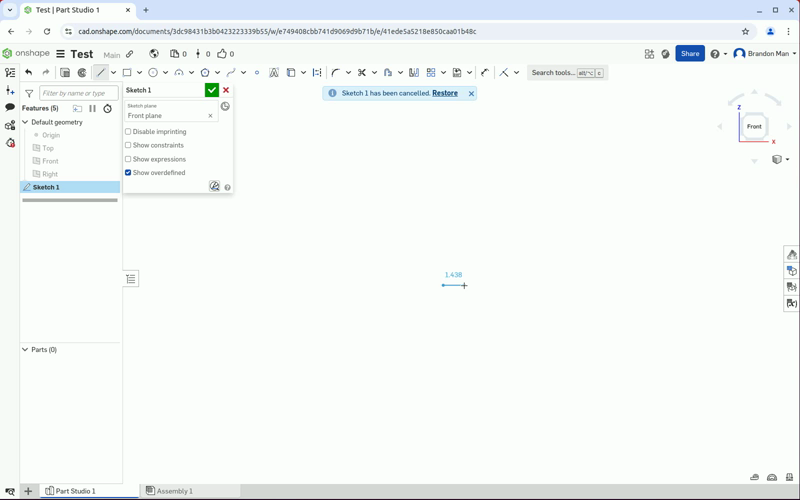
scroll(6)
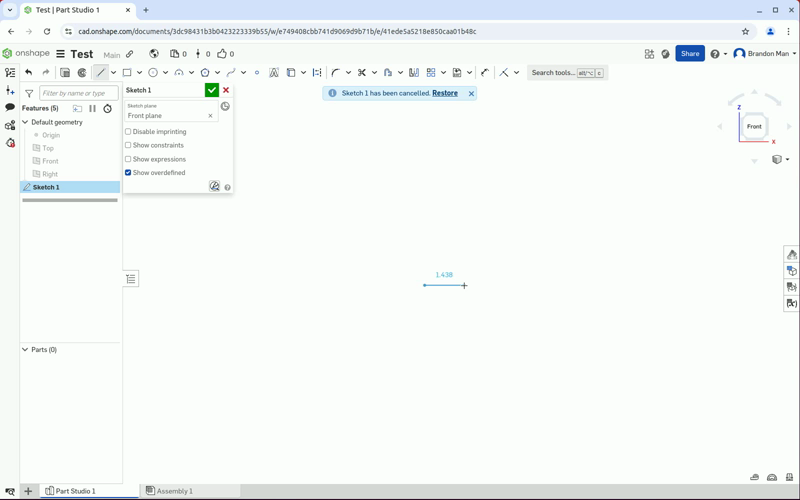
scroll(6)
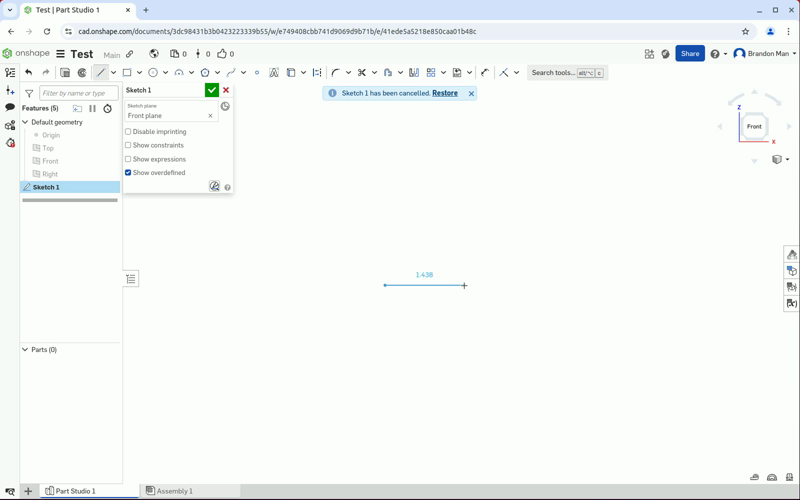
click(464, 285)
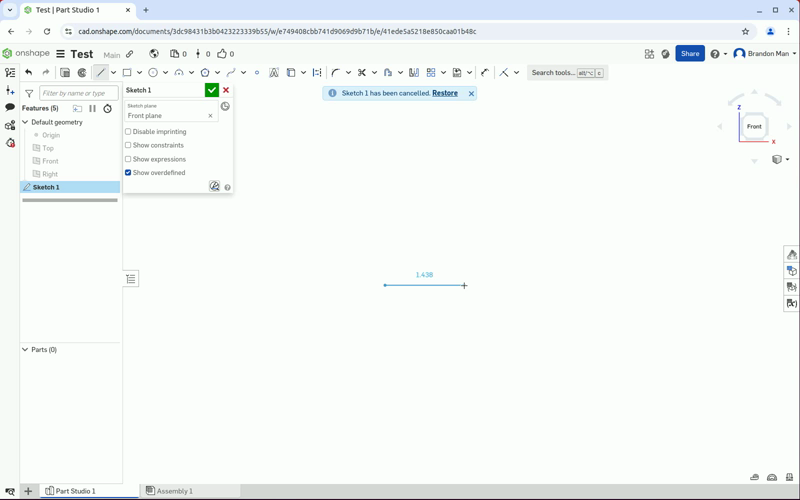
scroll(-6)
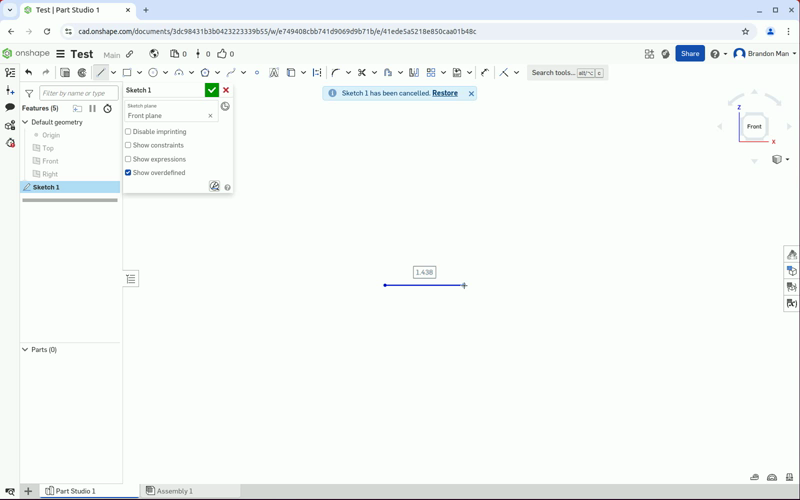
scroll(-6)
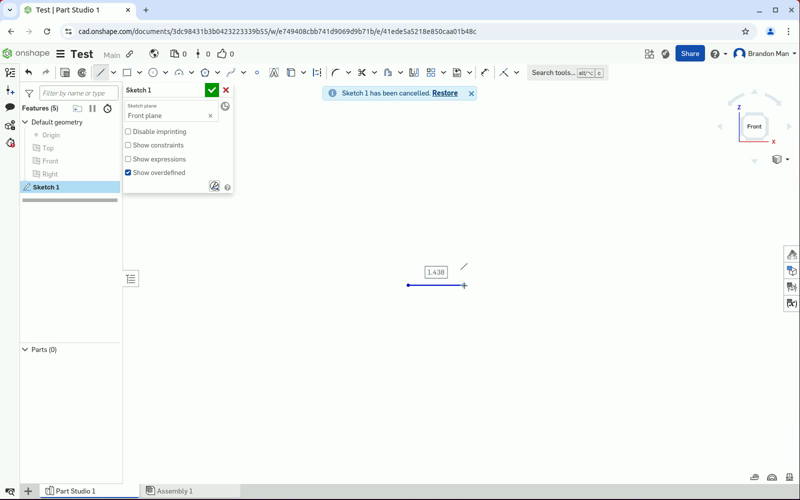
scroll(-6)
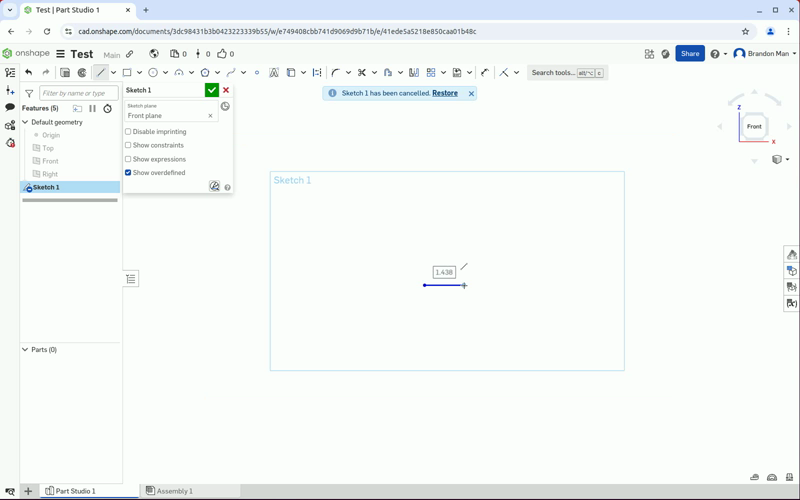
scroll(-6)
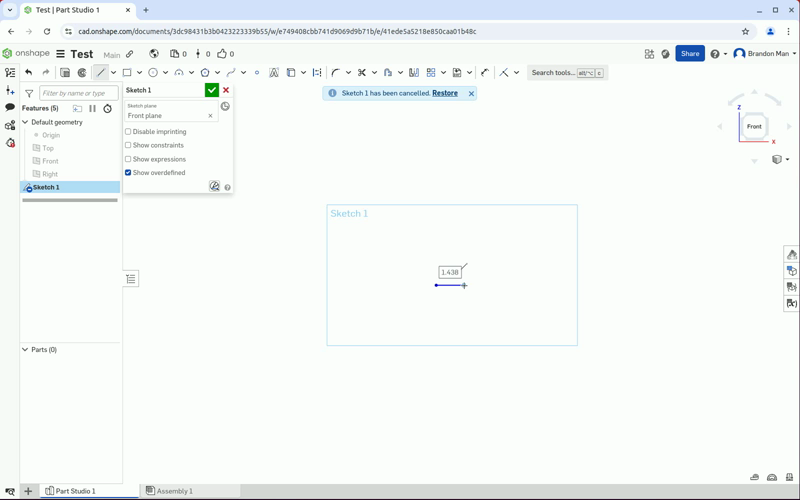
scroll(-6)
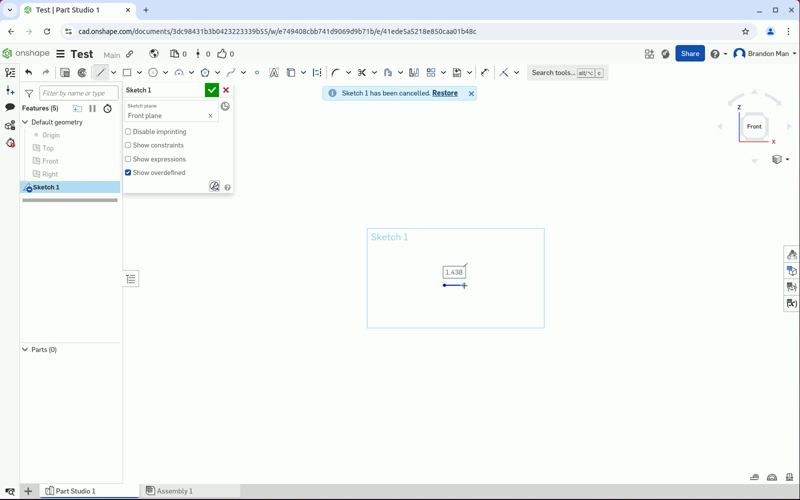
scroll(-6)
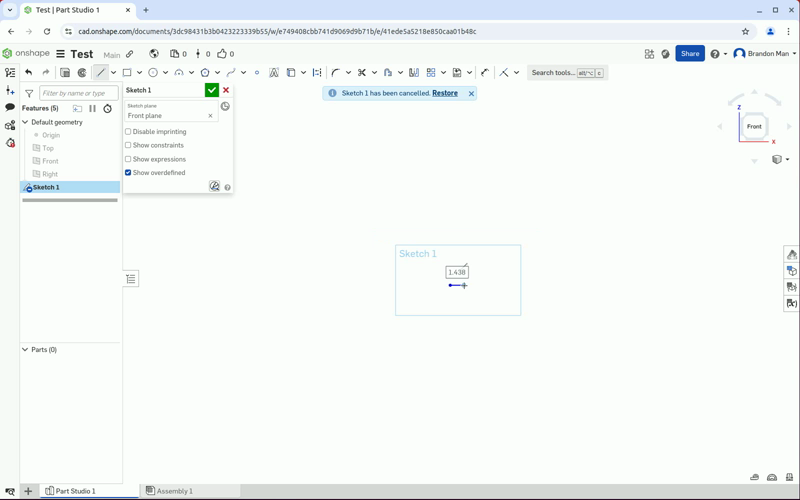
scroll(-6)
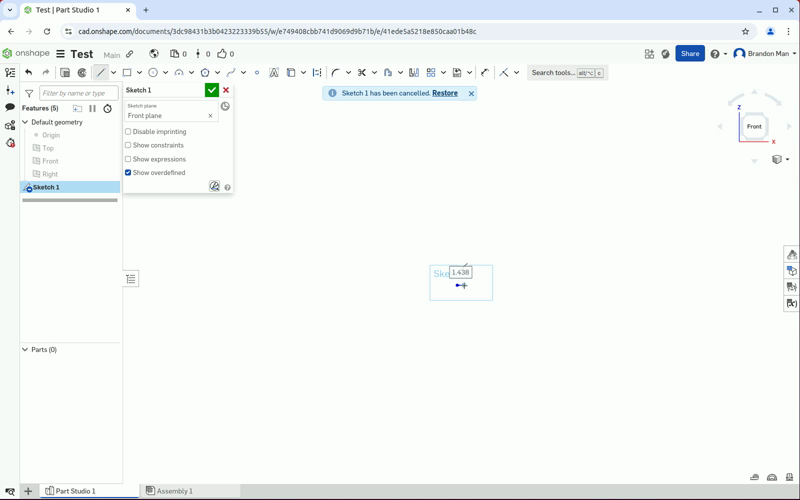
key_up(shift)
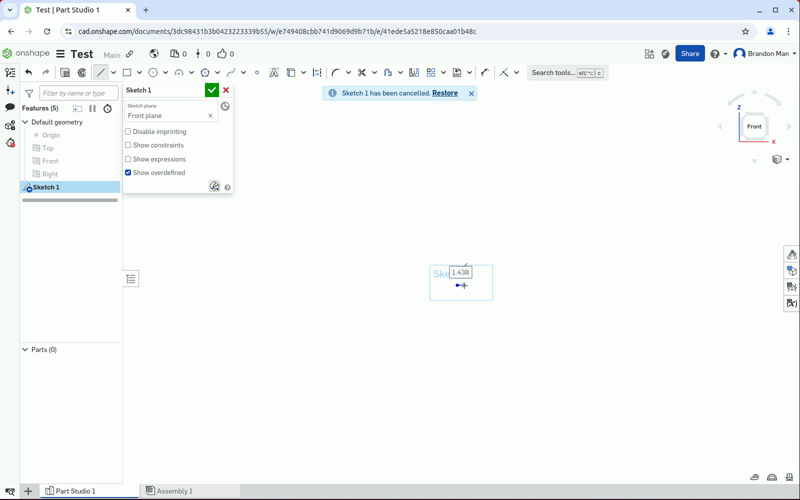
key_down(shift)
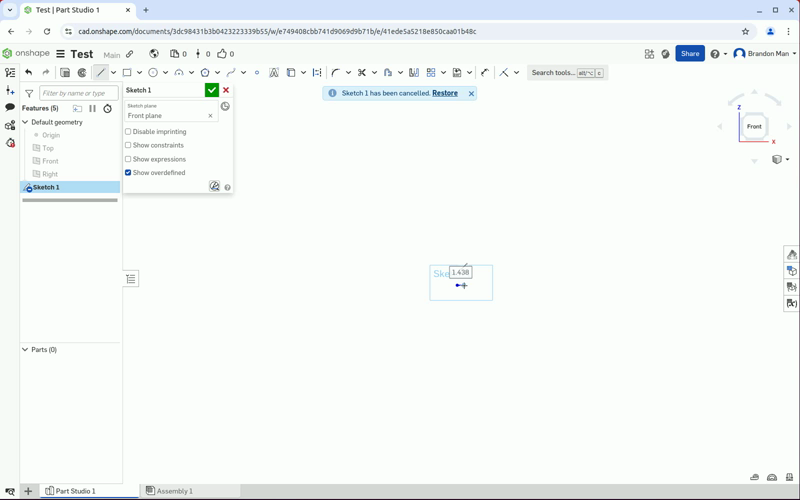
mouse_move(494, 285)
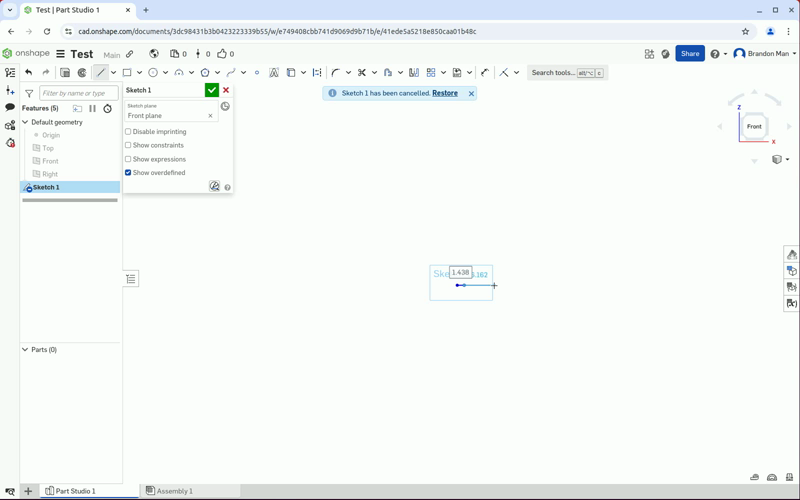
mouse_move(464, 281)
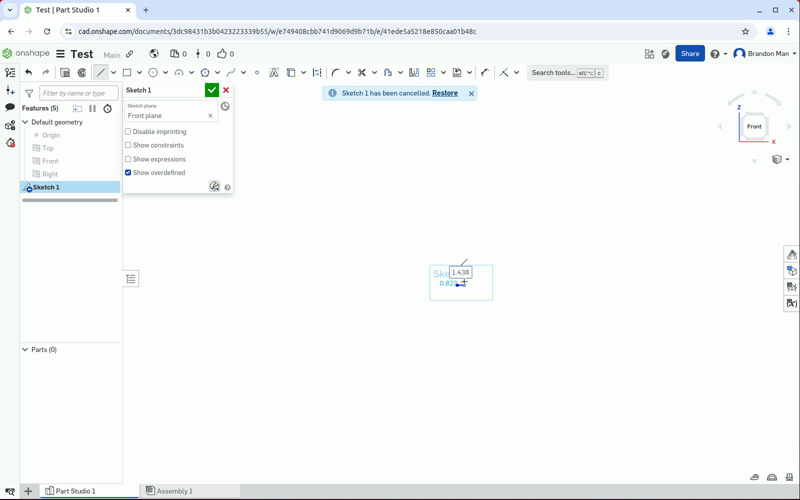
scroll(6)
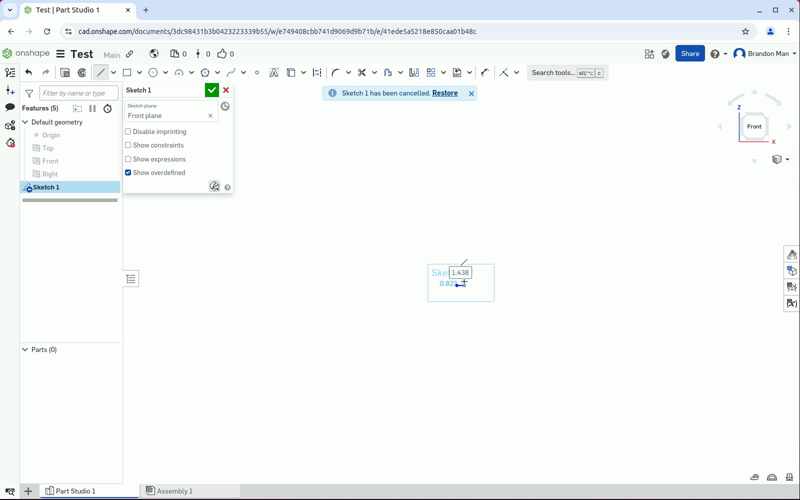
scroll(6)
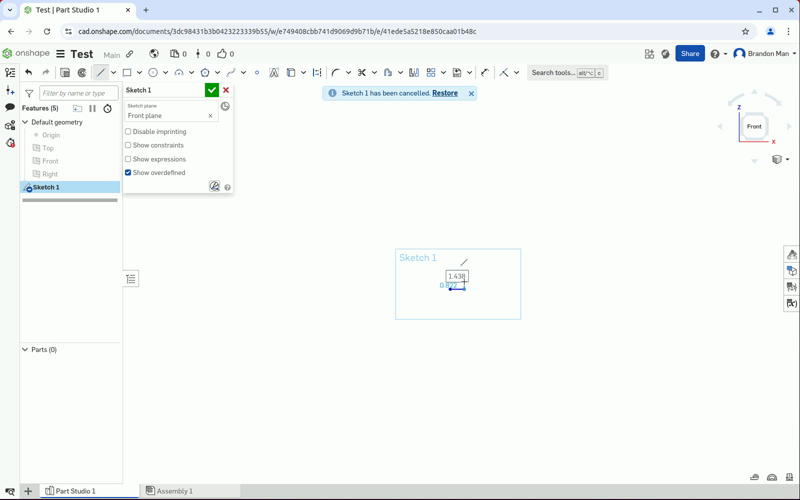
scroll(6)
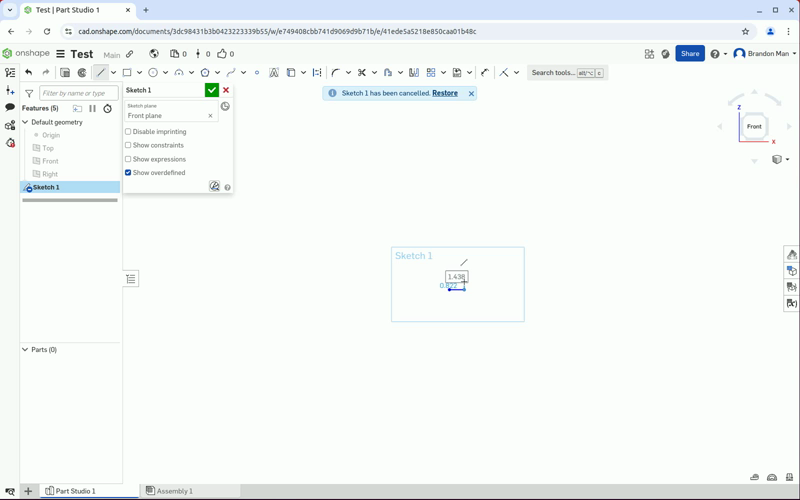
scroll(6)
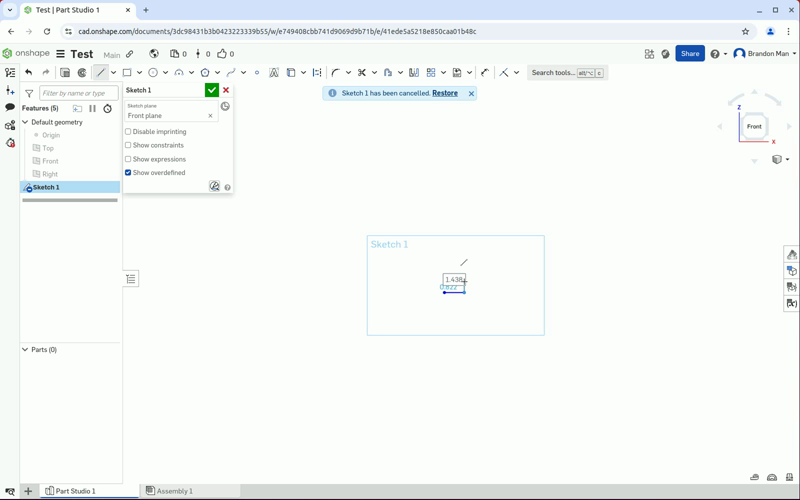
scroll(6)
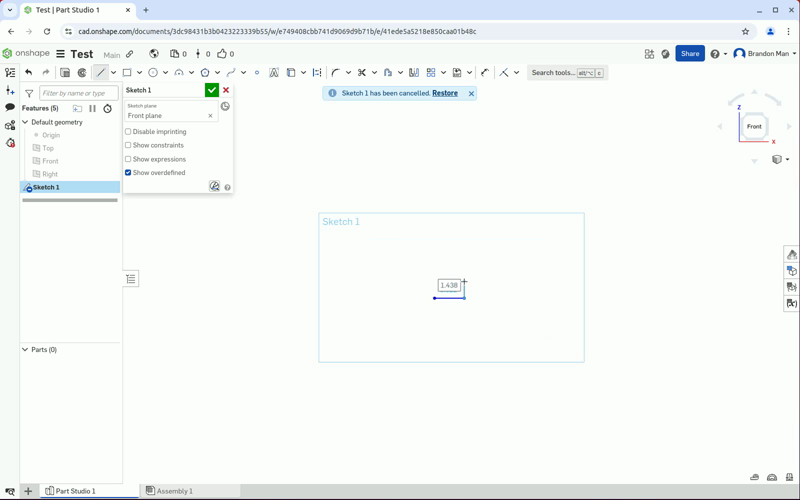
scroll(6)
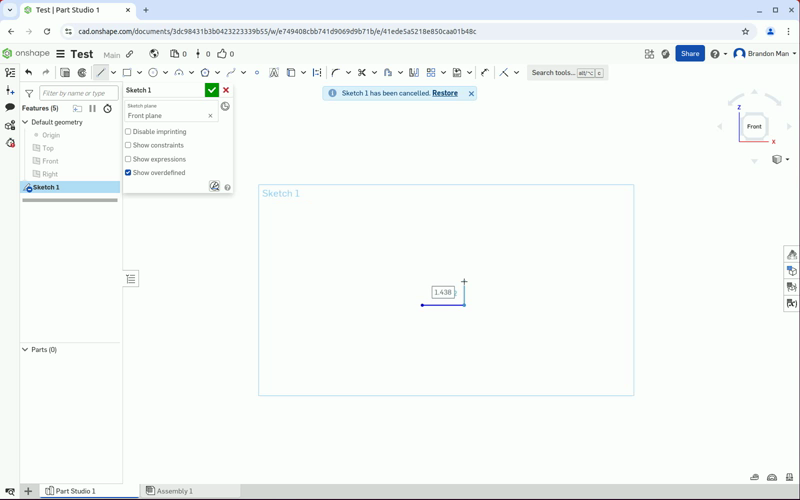
scroll(6)
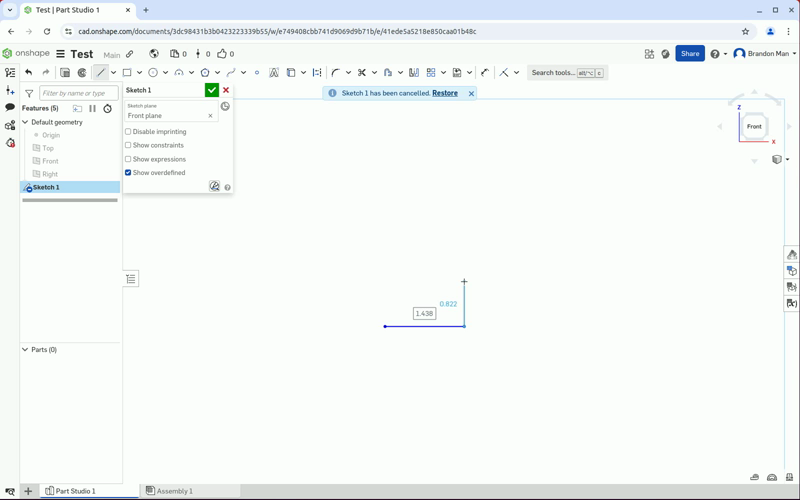
click(464, 281)
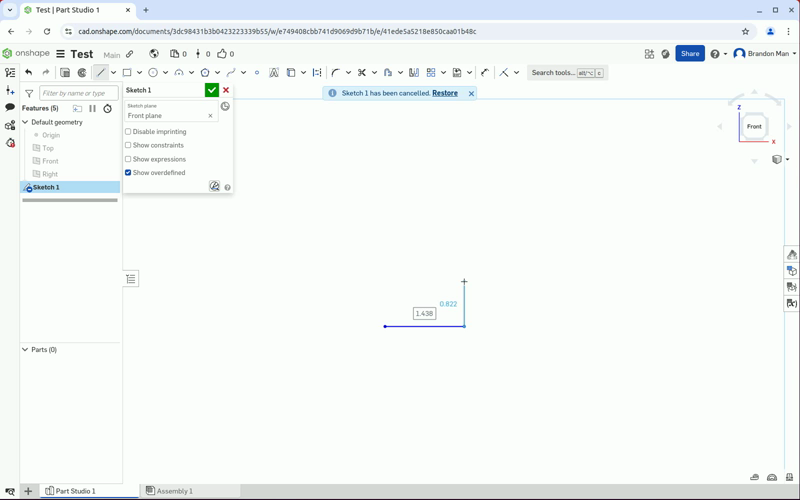
scroll(-6)
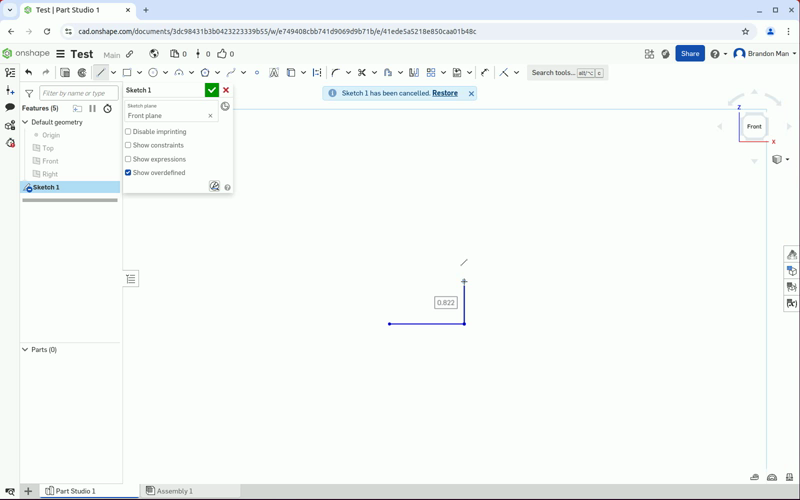
scroll(-6)
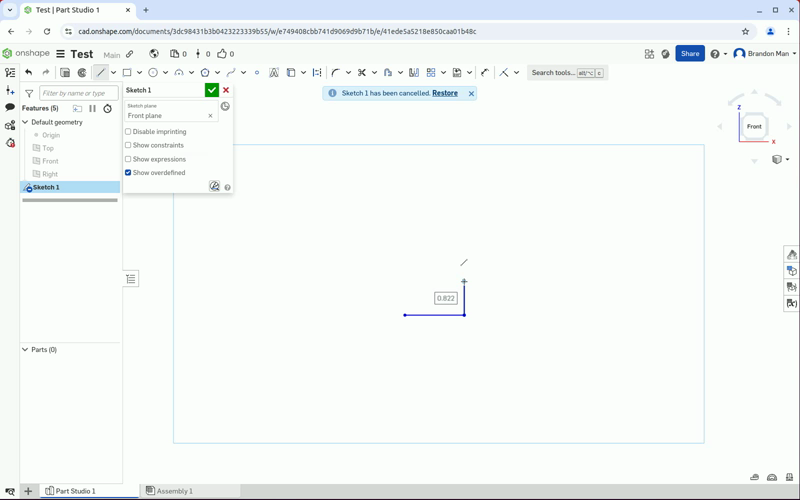
scroll(-6)
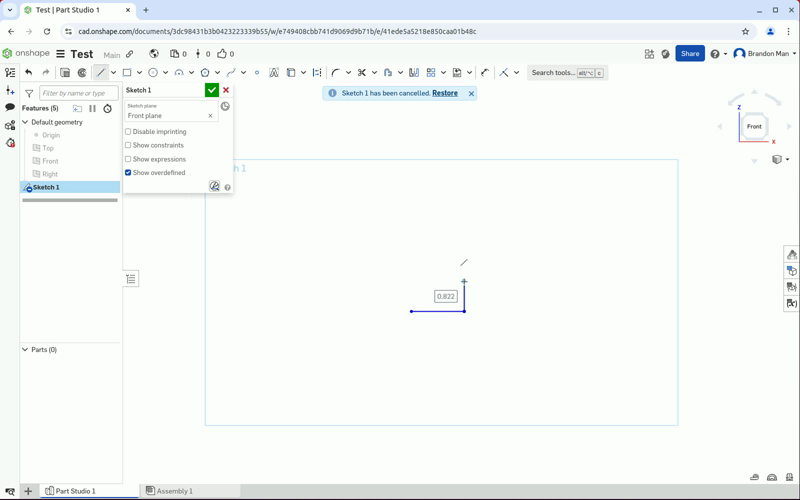
scroll(-6)
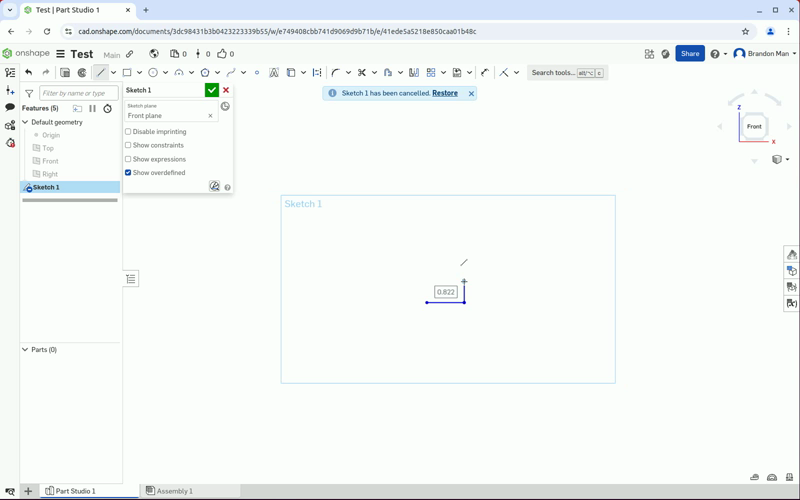
scroll(-6)
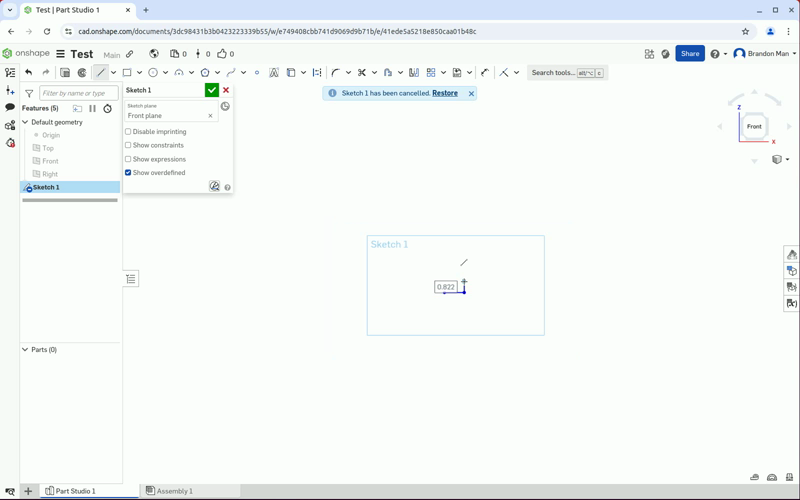
scroll(-6)
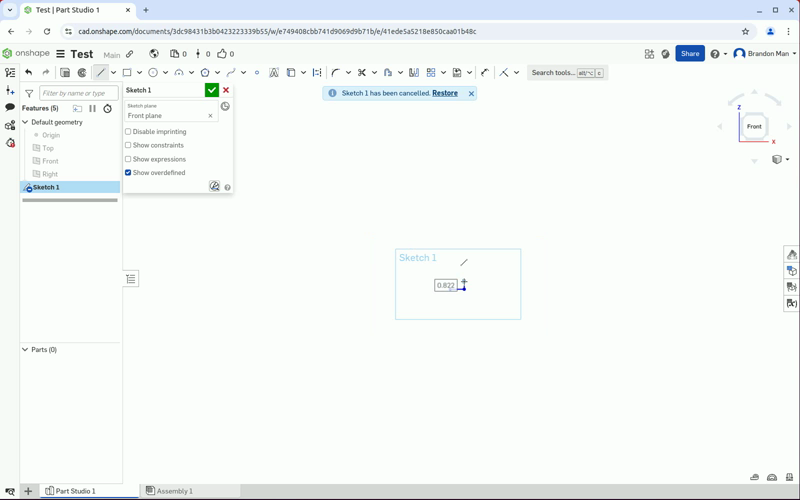
scroll(-6)
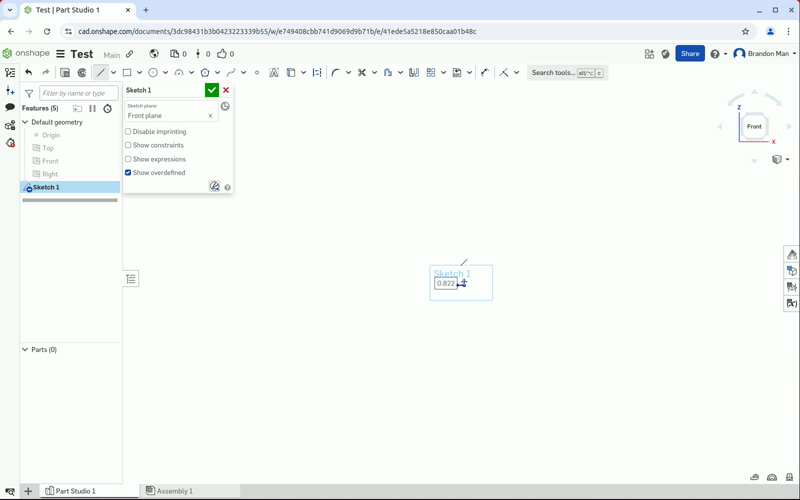
key_up(shift)
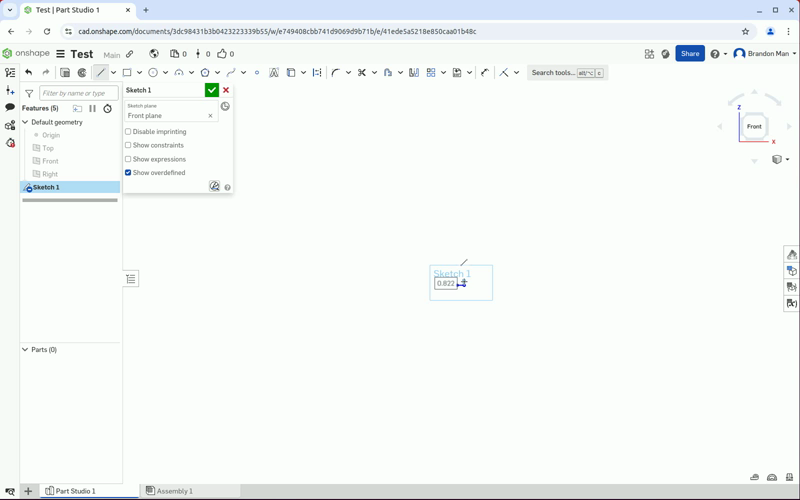
key_down(shift)
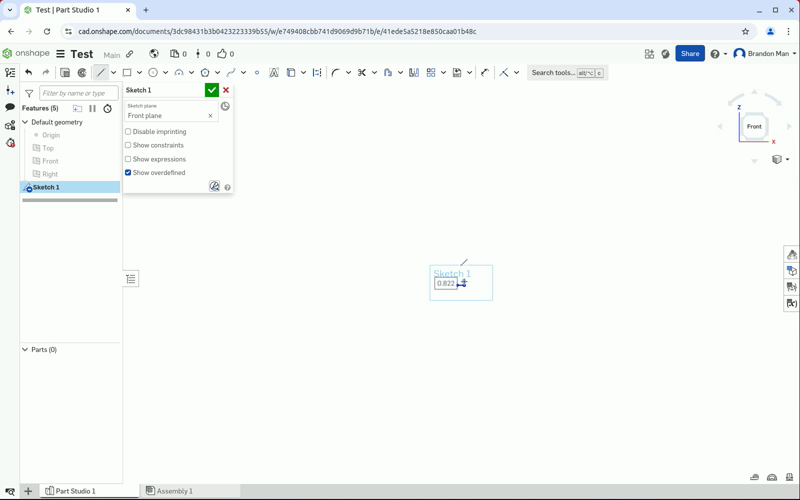
mouse_move(494, 281)
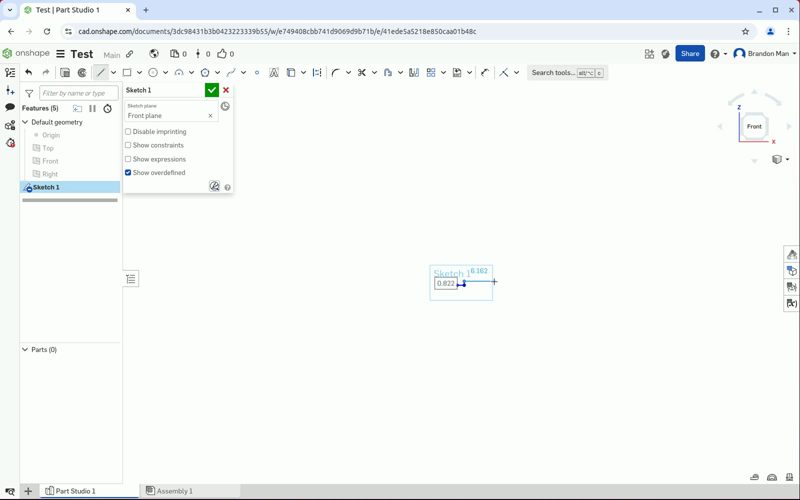
mouse_move(457, 281)
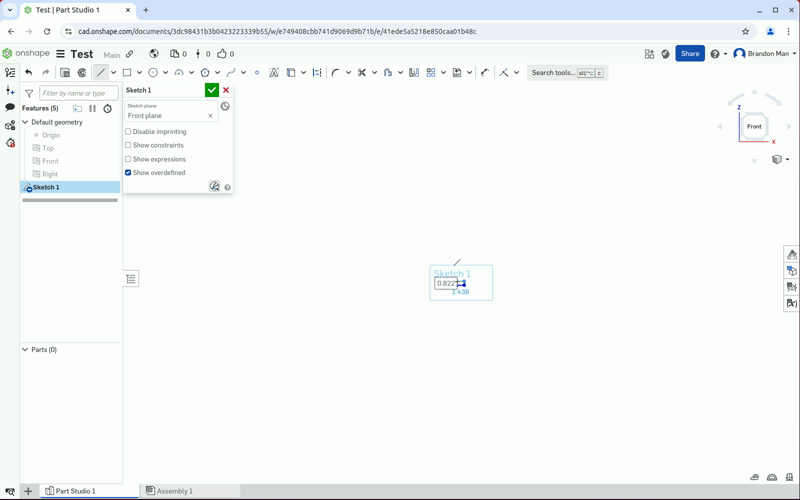
scroll(6)
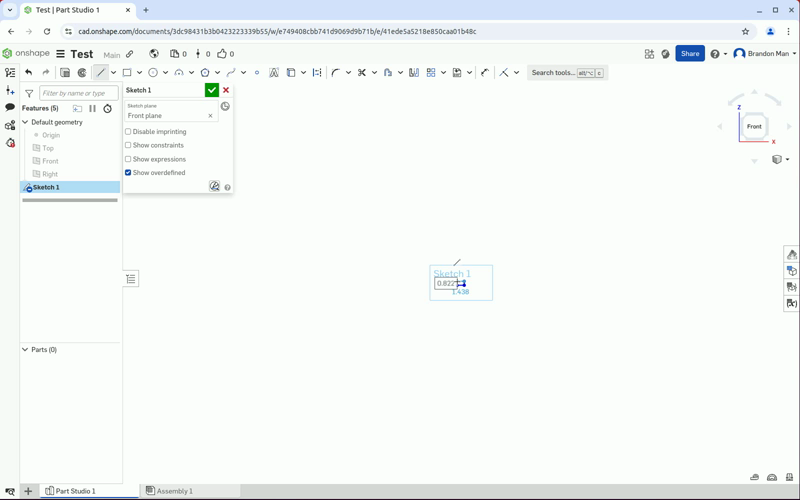
scroll(6)
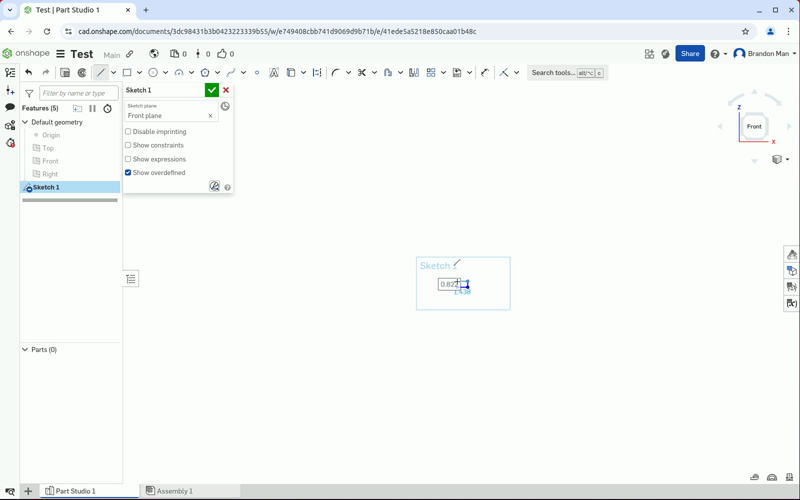
scroll(6)
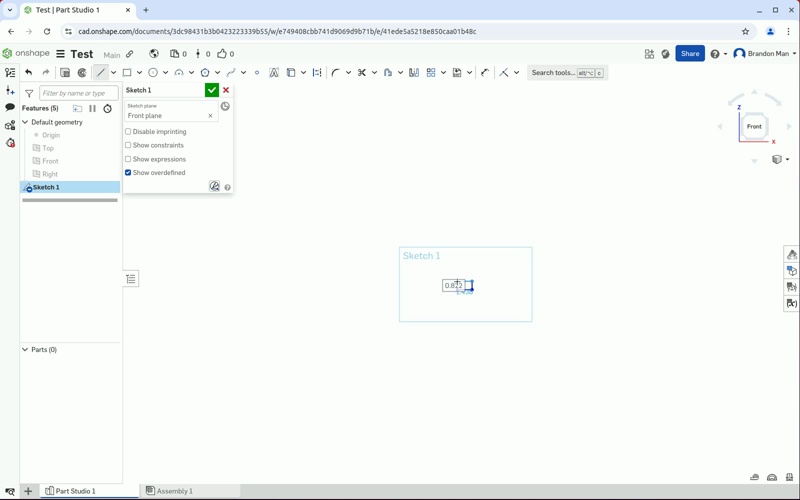
scroll(6)
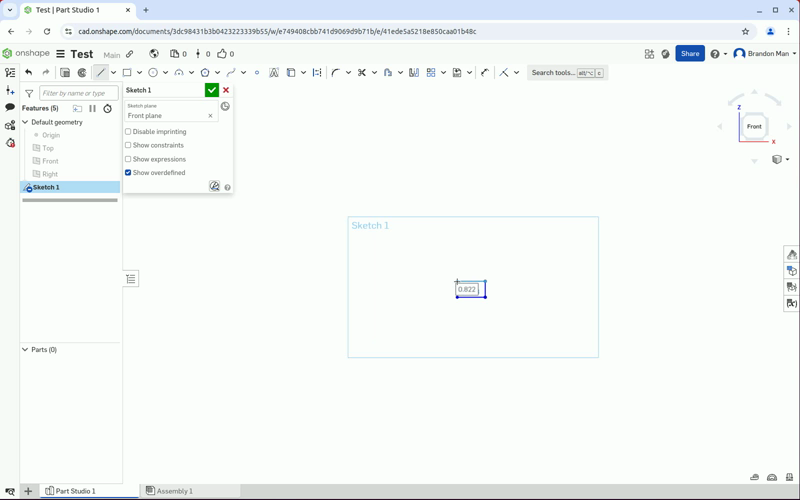
scroll(6)
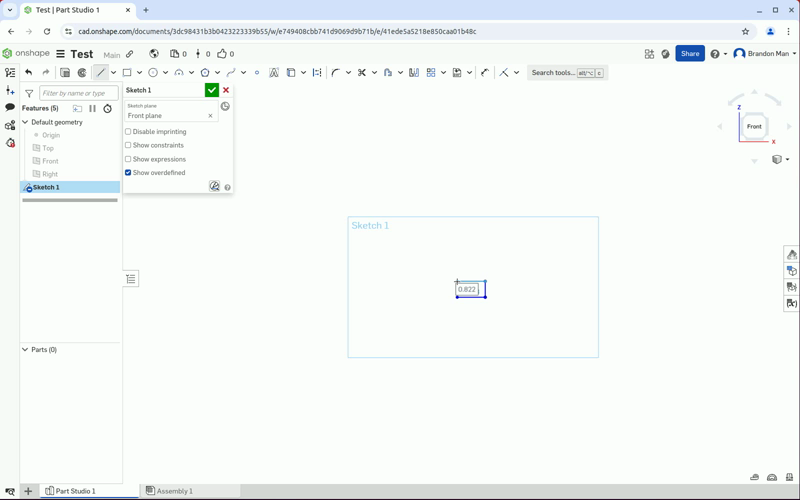
scroll(6)
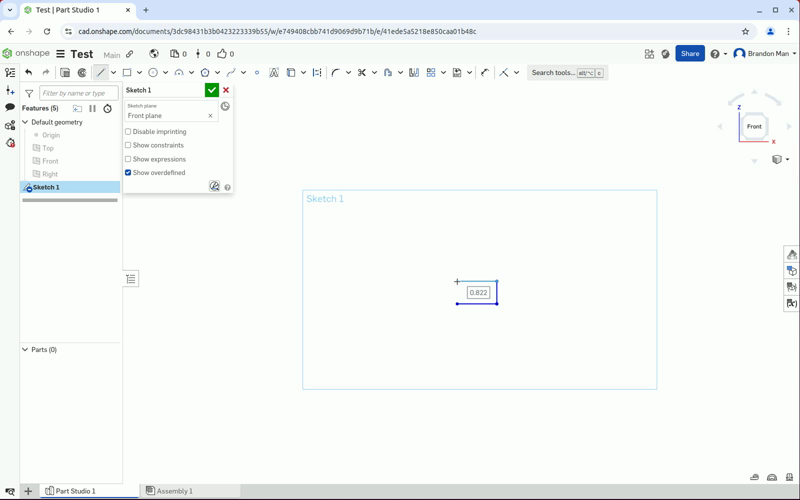
scroll(6)
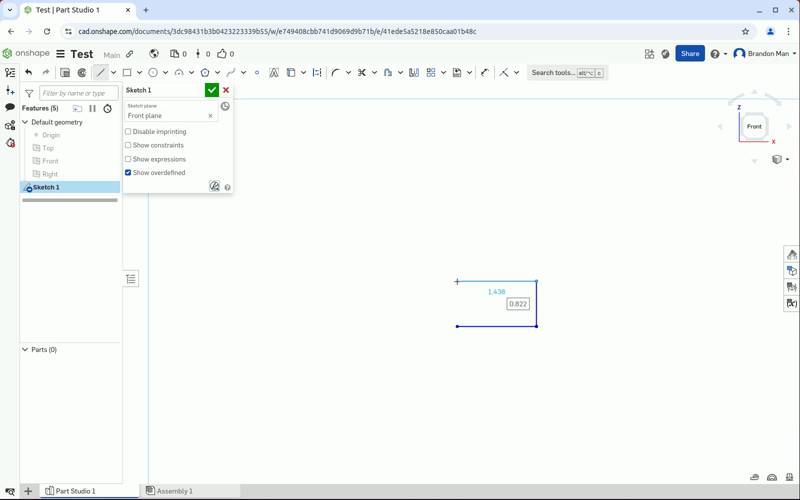
click(457, 281)
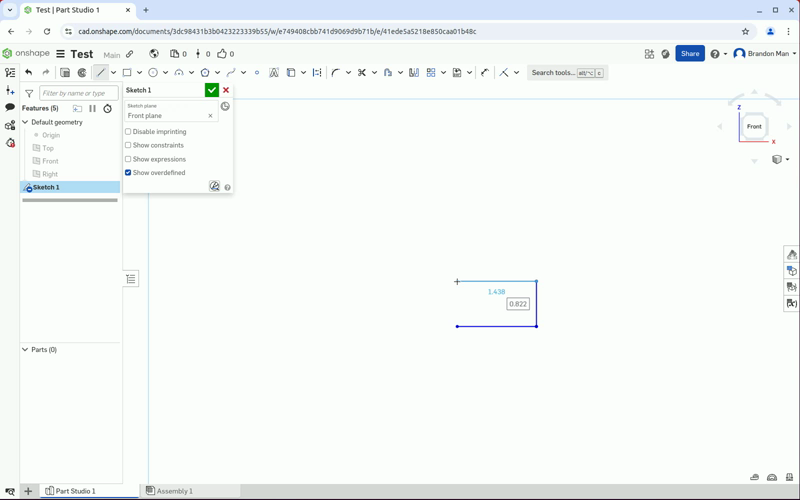
scroll(-6)
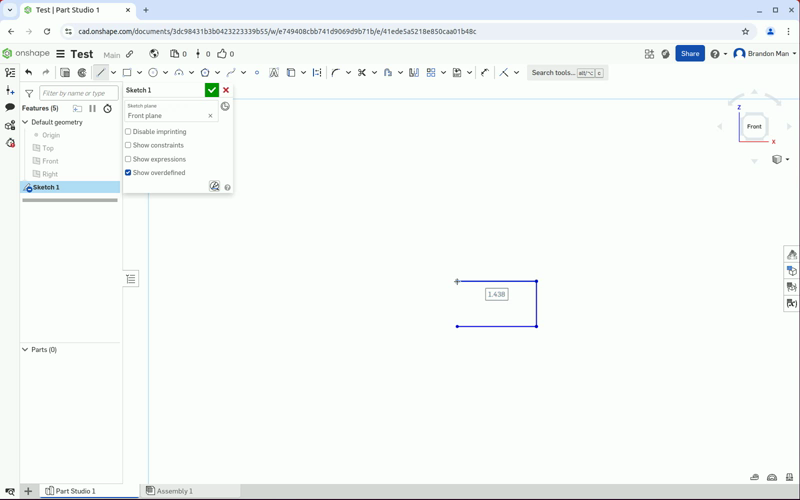
scroll(-6)
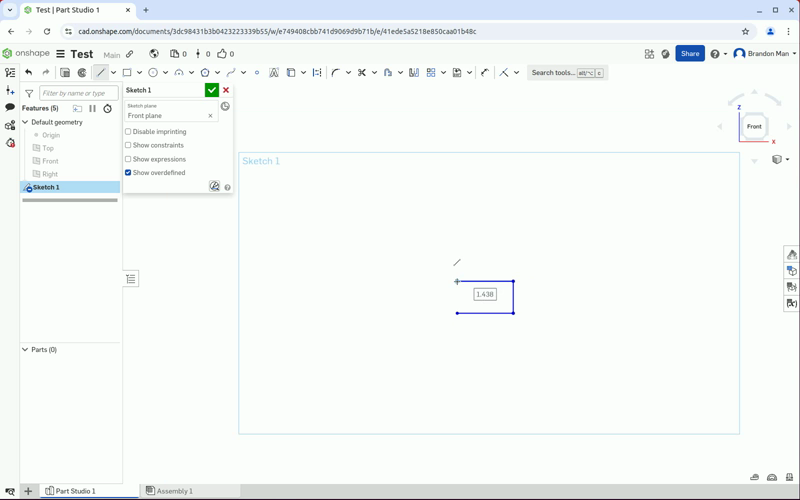
scroll(-6)
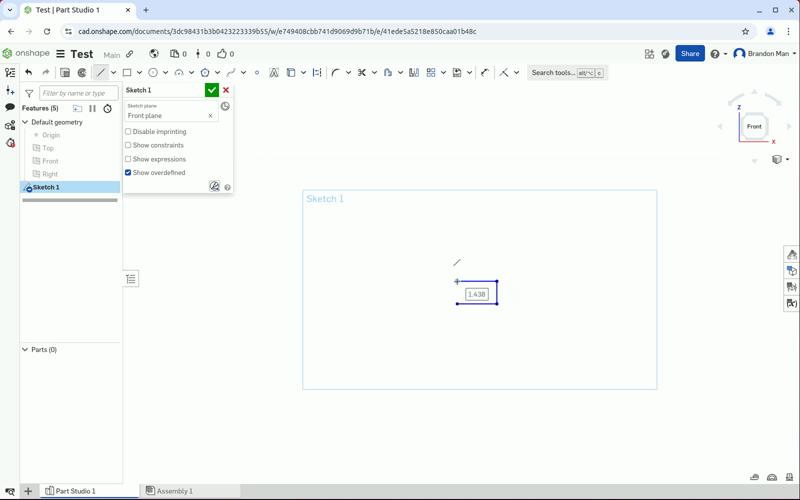
scroll(-6)
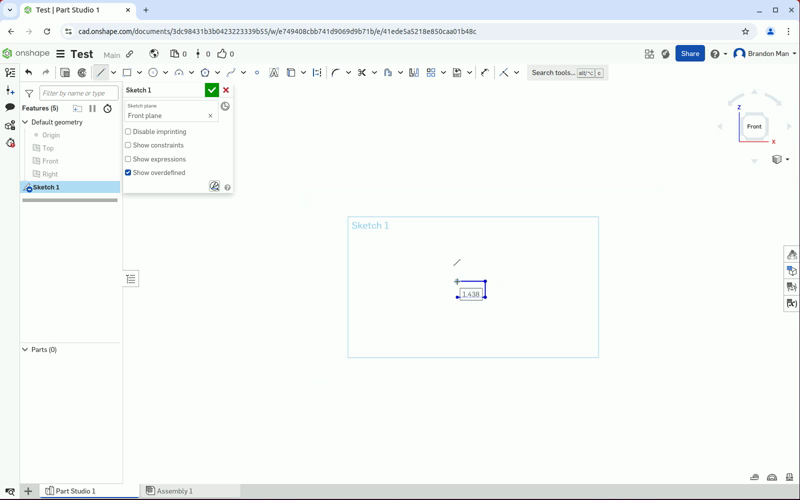
scroll(-6)
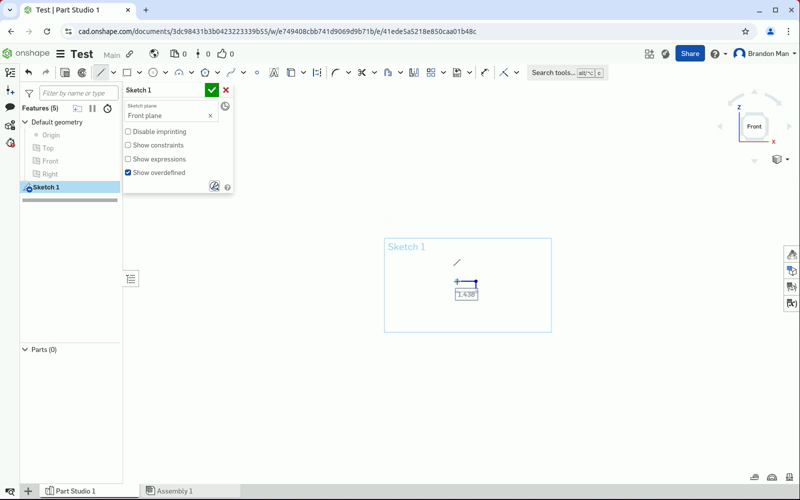
scroll(-6)
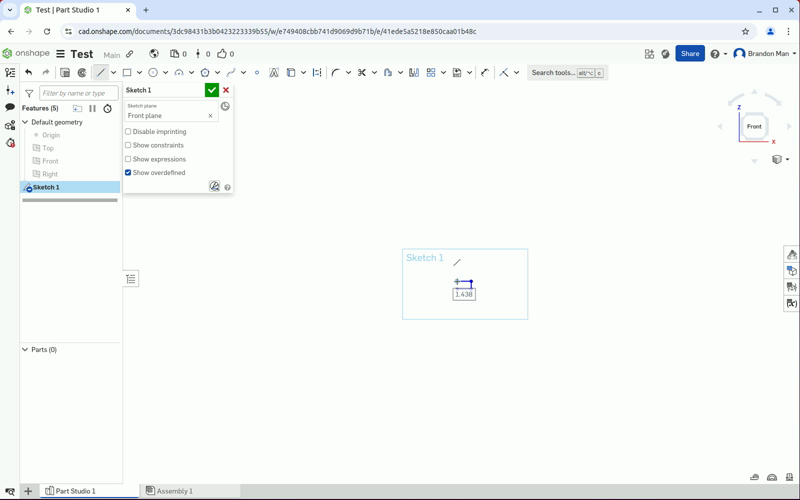
scroll(-6)
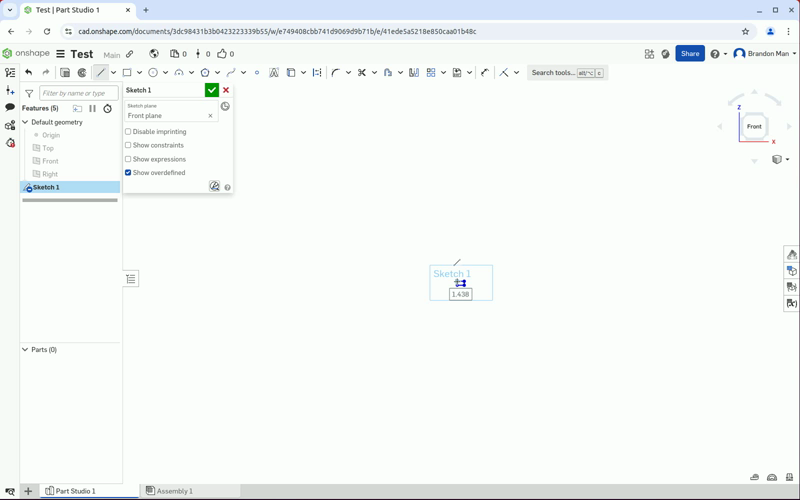
key_up(shift)
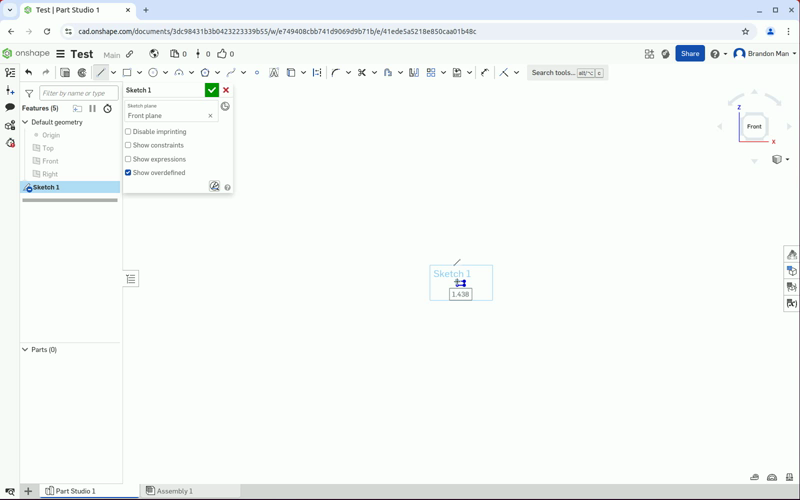
mouse_move(487, 281)
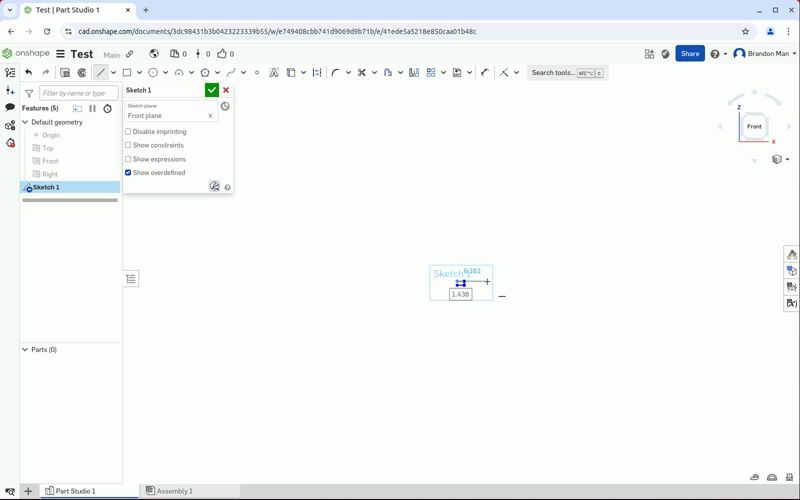
key_down(shift)
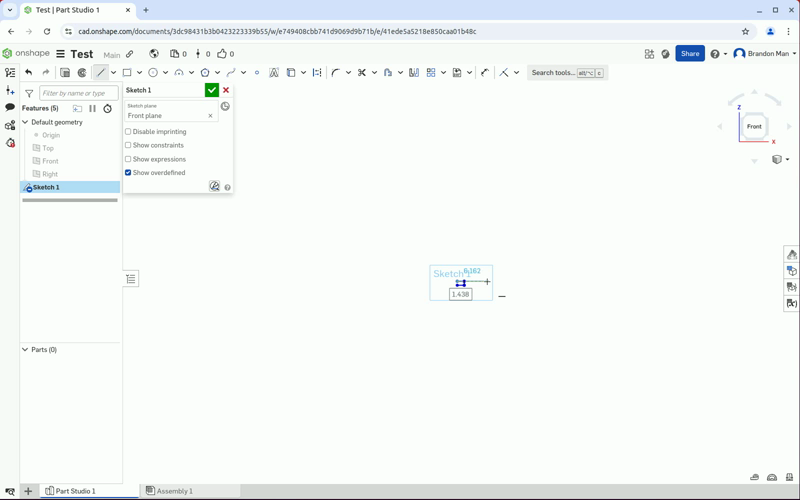
mouse_move(457, 285)
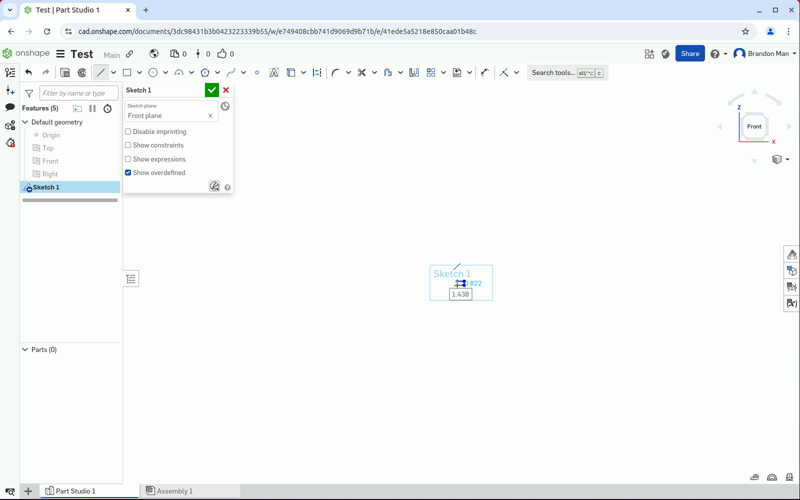
scroll(6)
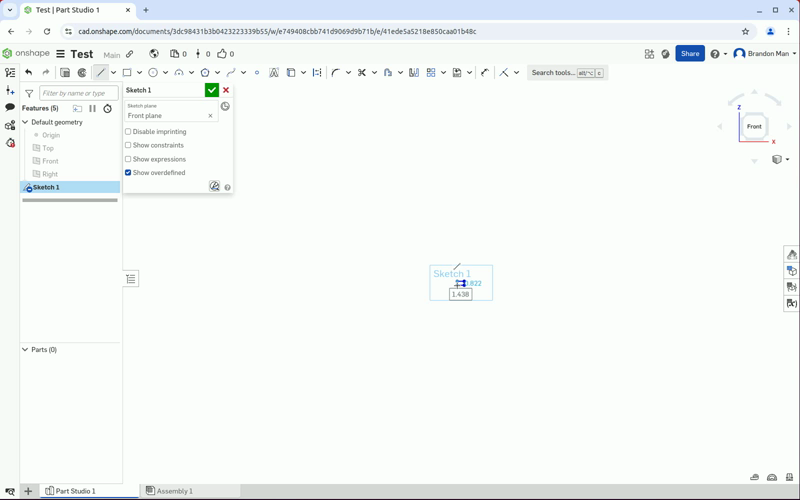
scroll(6)
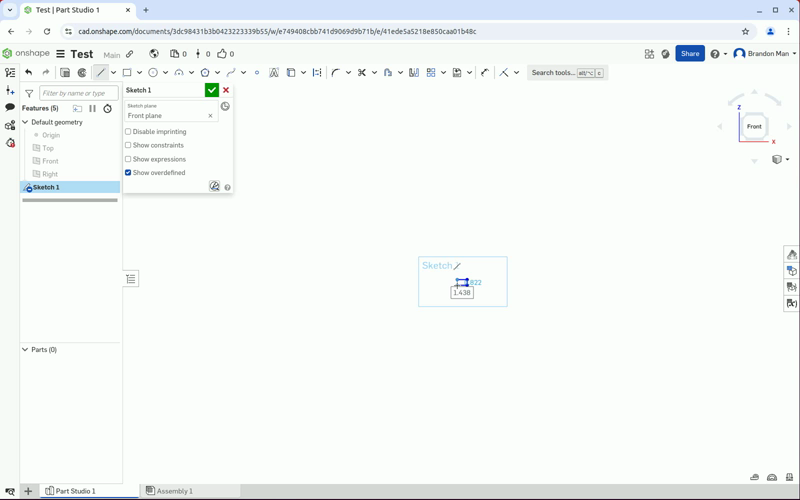
scroll(6)
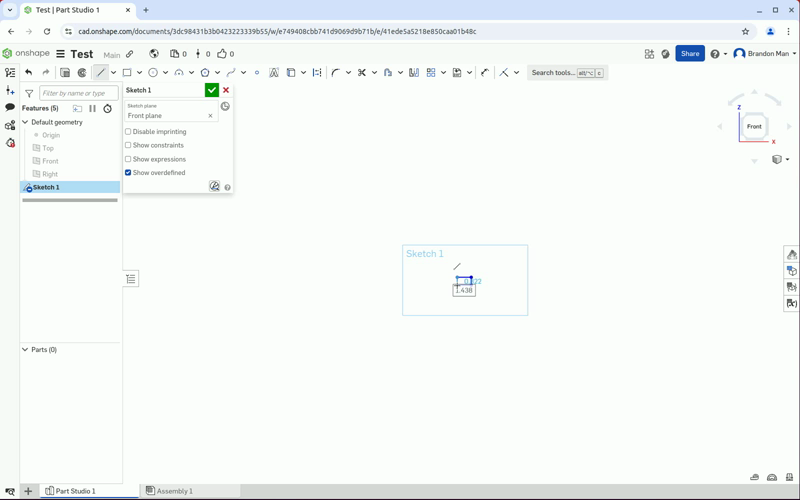
scroll(6)
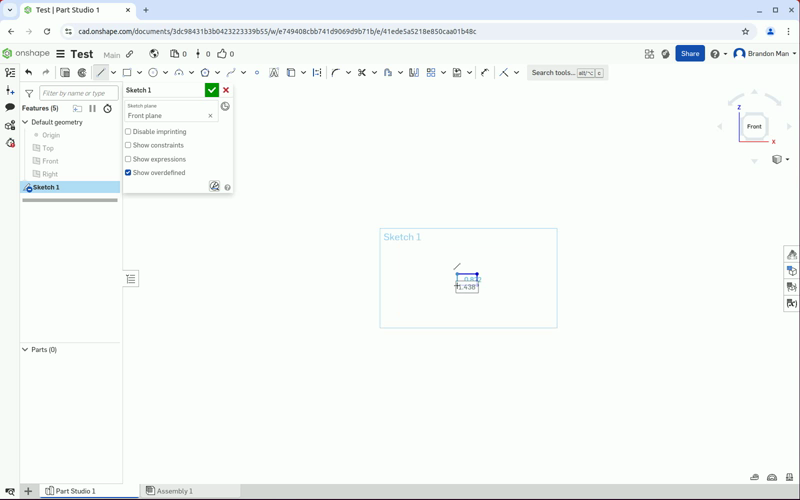
scroll(6)
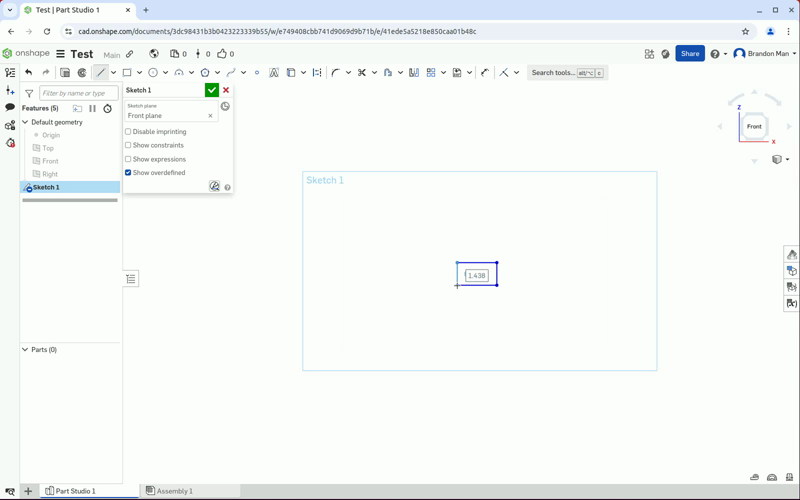
scroll(6)
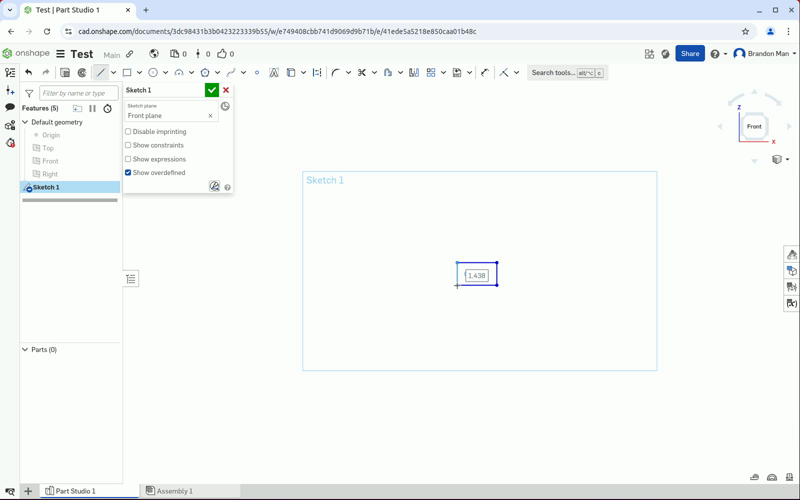
scroll(6)
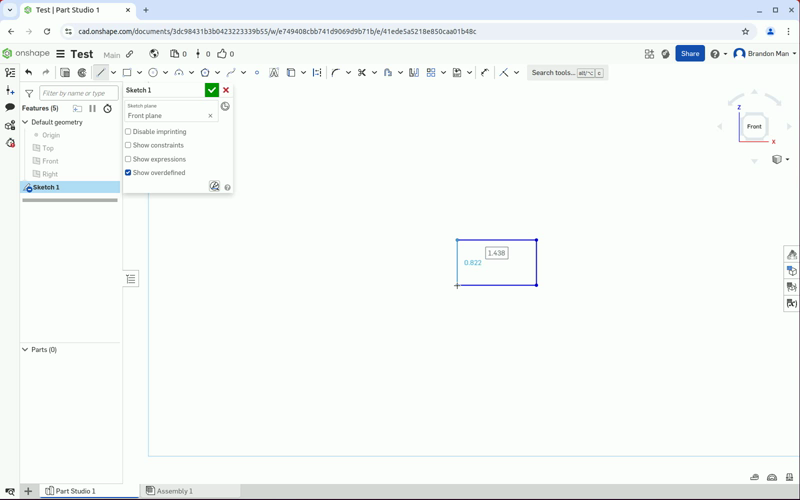
key_up(shift)
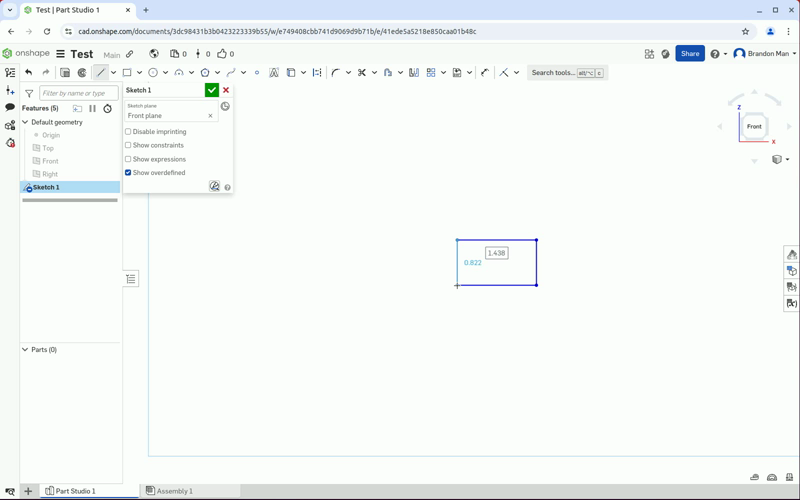
click(457, 285)
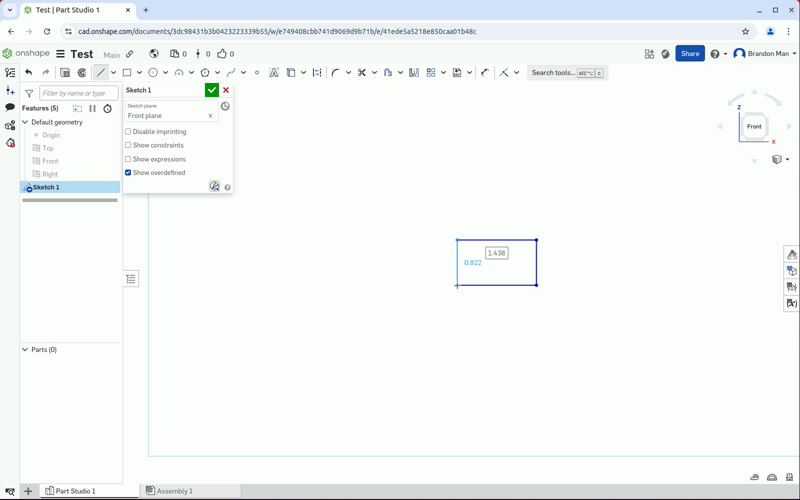
scroll(-6)
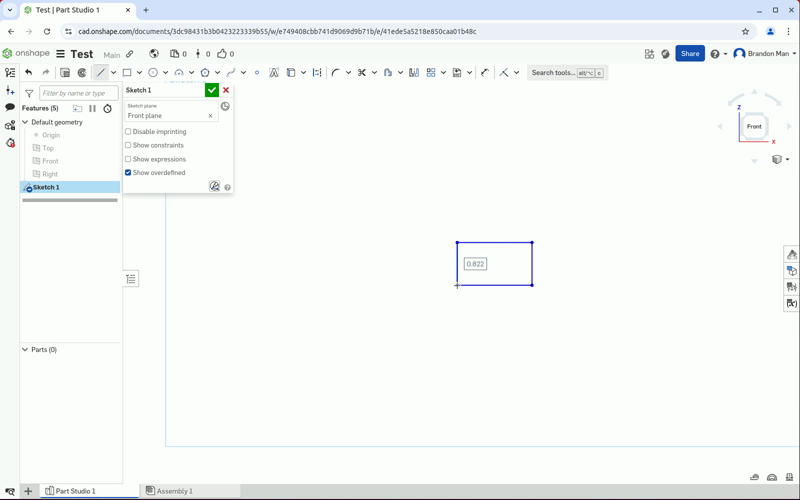
scroll(-6)
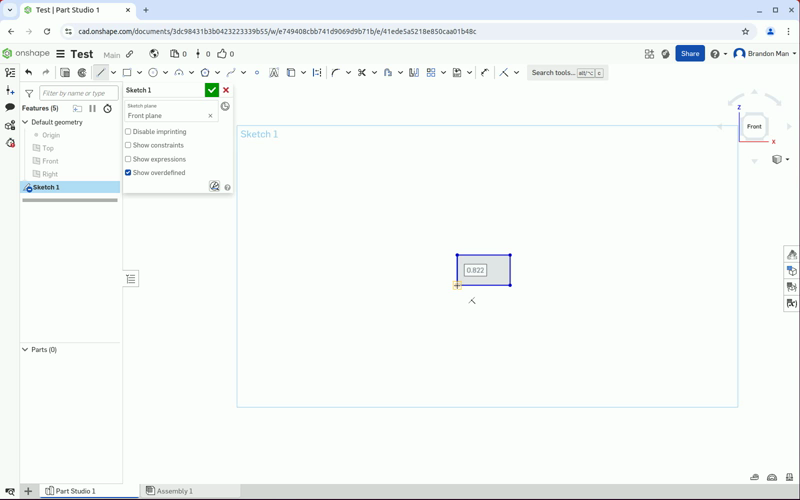
scroll(-6)
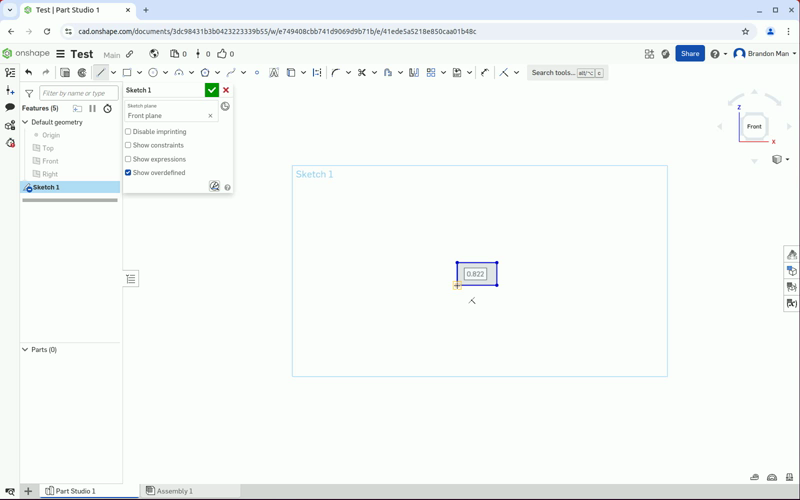
scroll(-6)
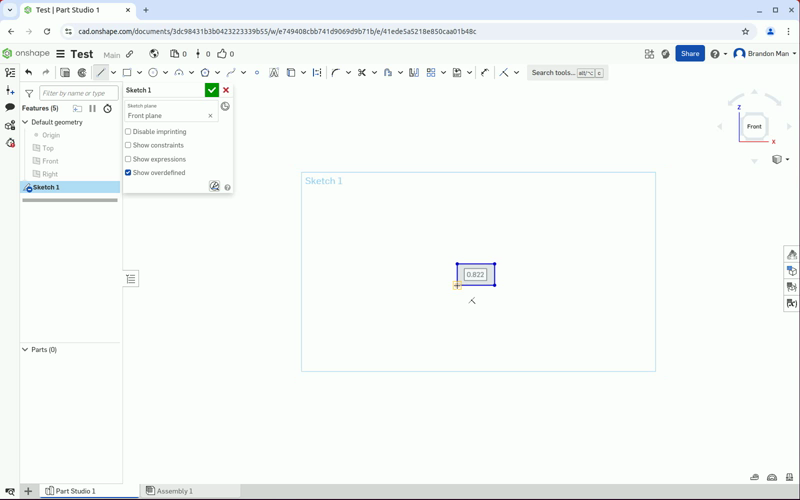
scroll(-6)
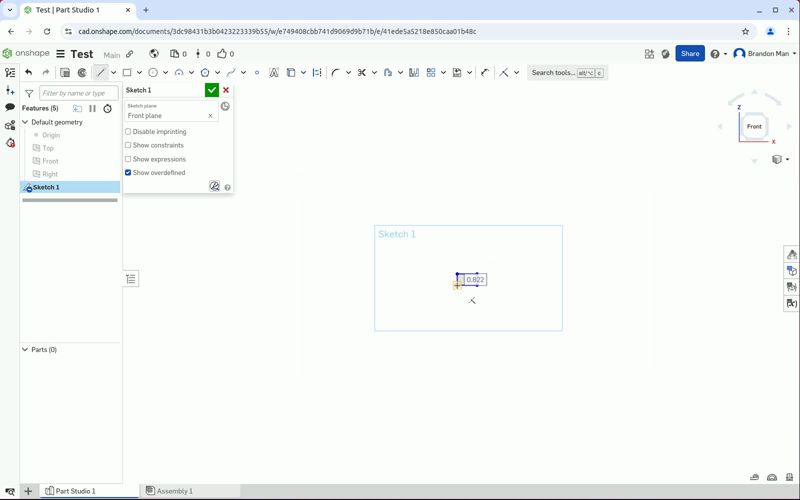
scroll(-6)
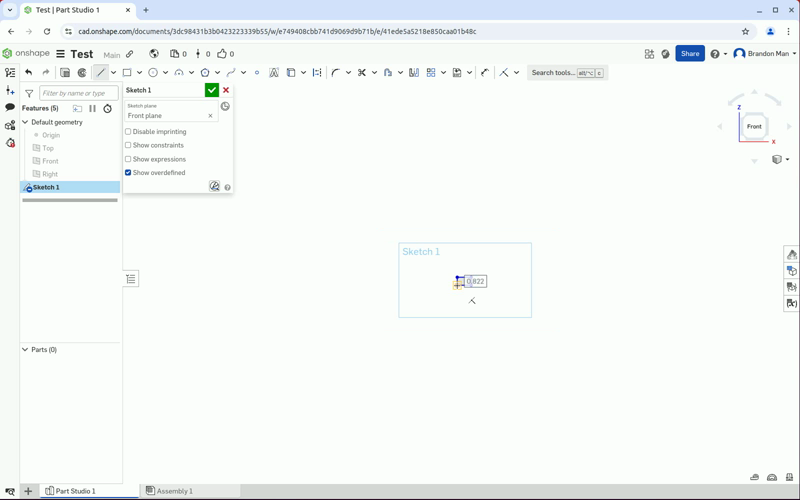
scroll(-6)
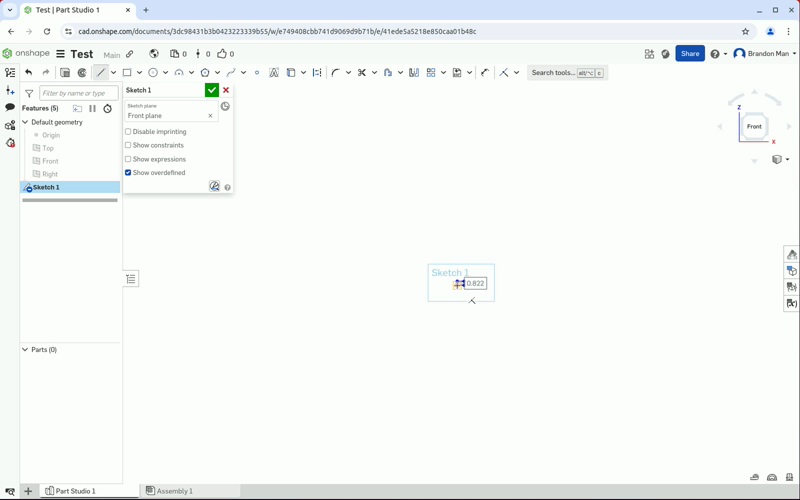
key(esc)
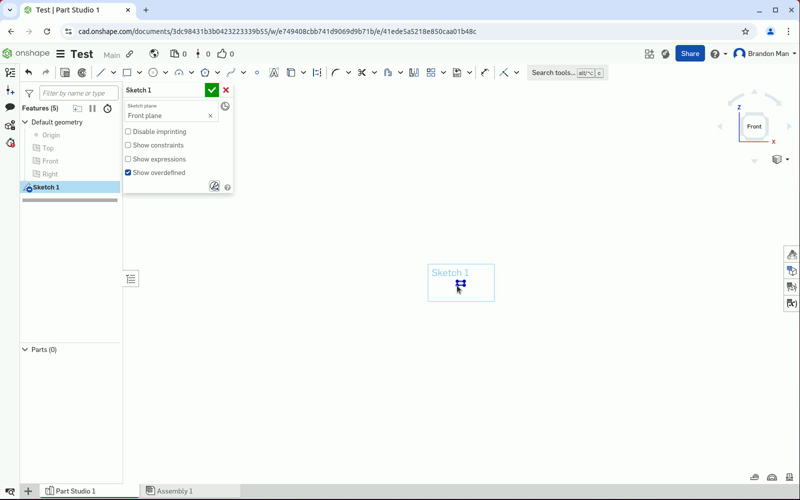
mouse_move(460, 285)
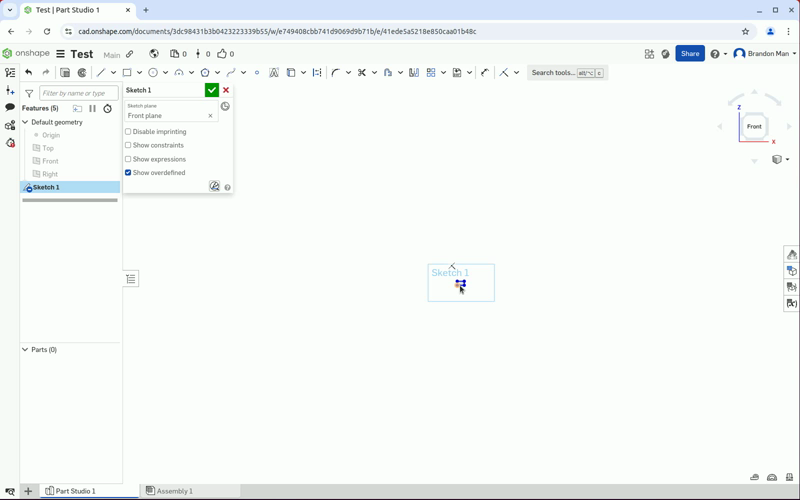
scroll(6)
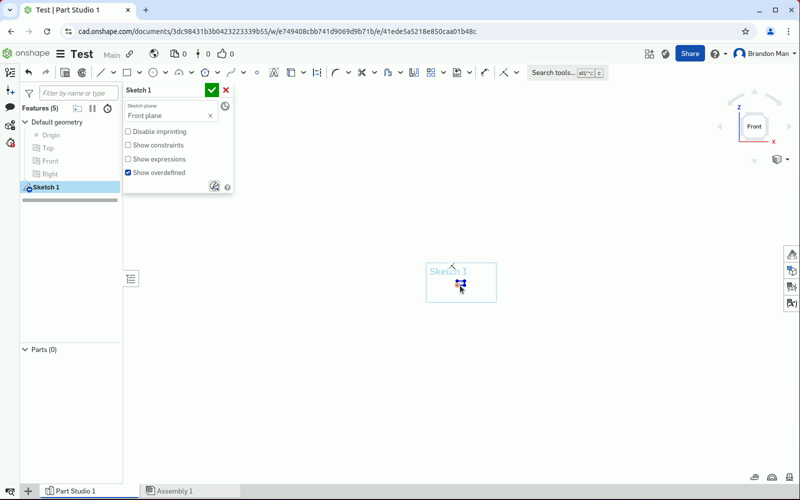
scroll(6)
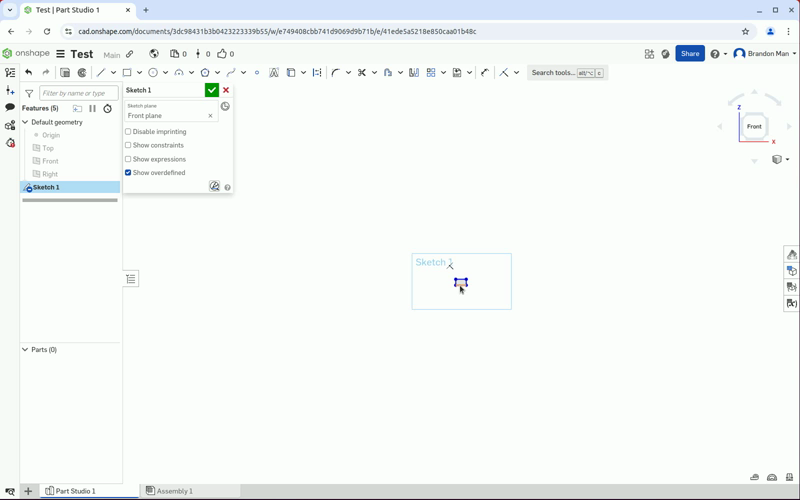
scroll(6)
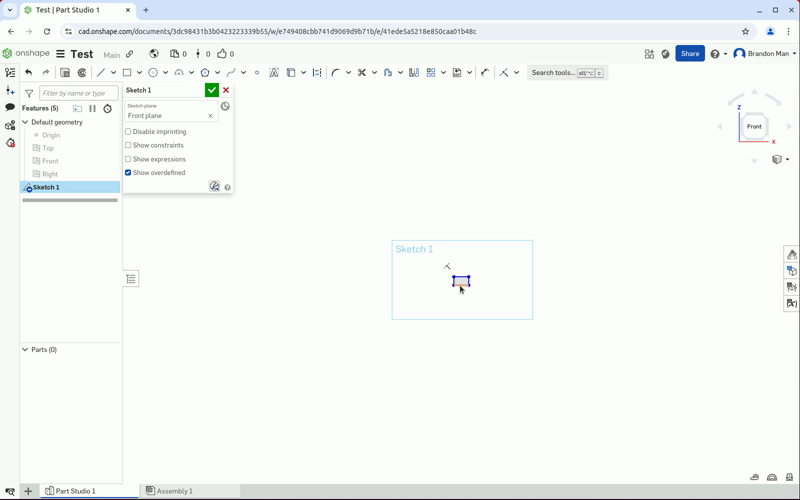
scroll(6)
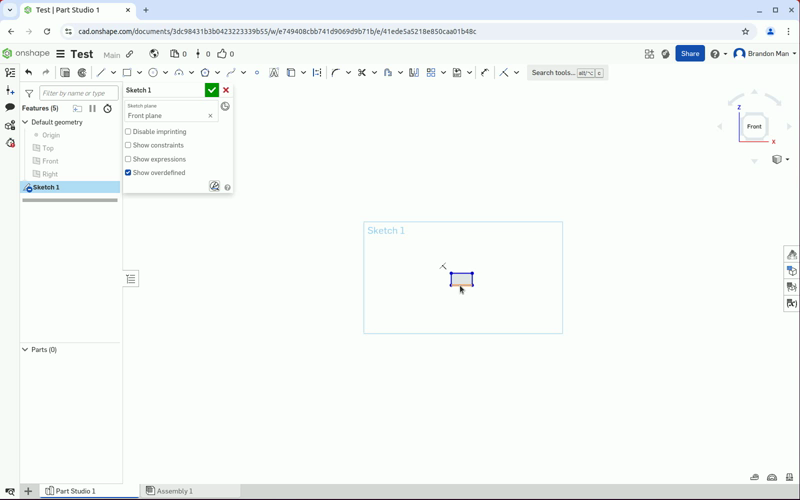
scroll(6)
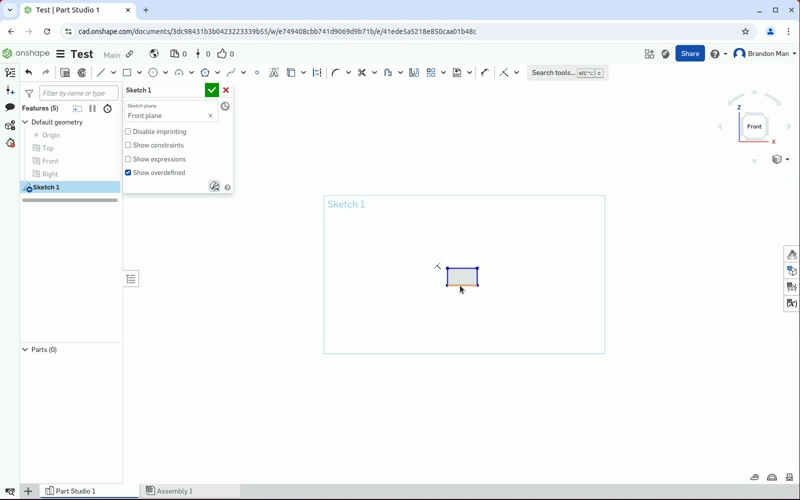
scroll(6)
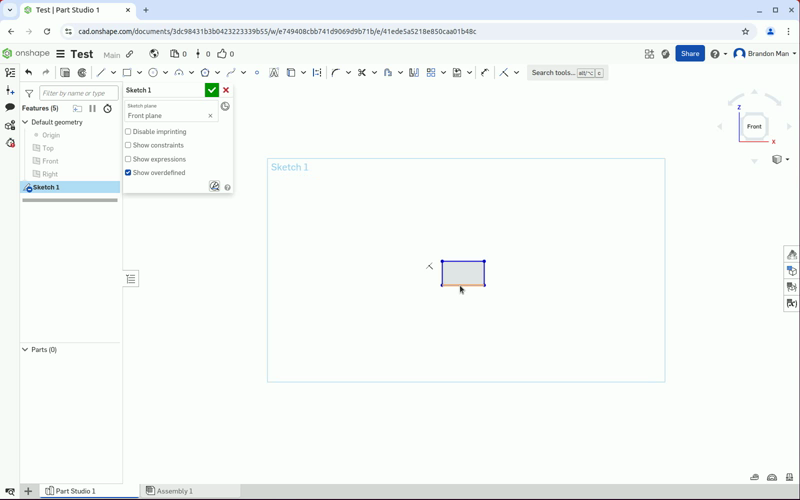
scroll(6)
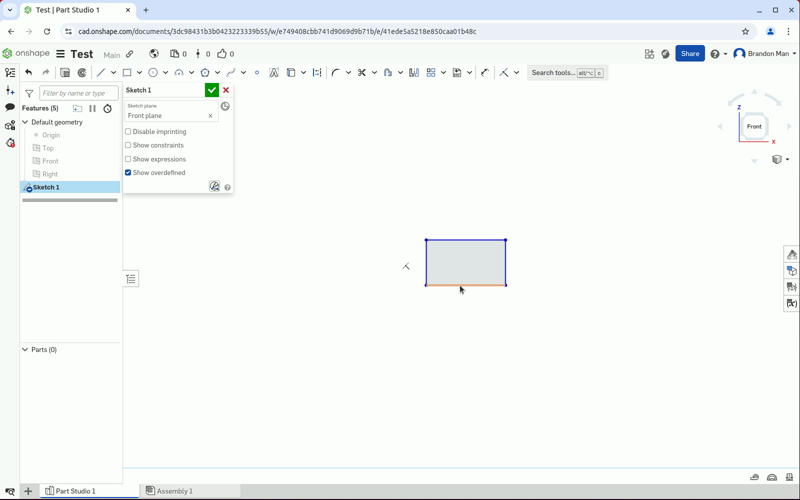
click(460, 285)
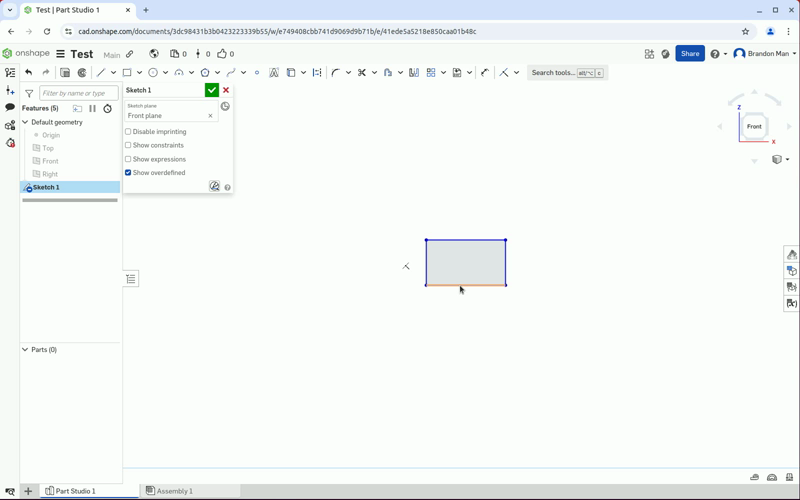
scroll(-6)
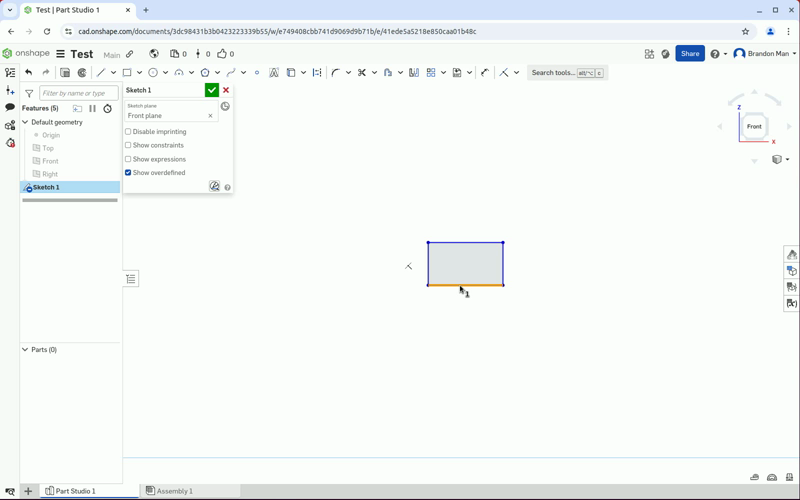
scroll(-6)
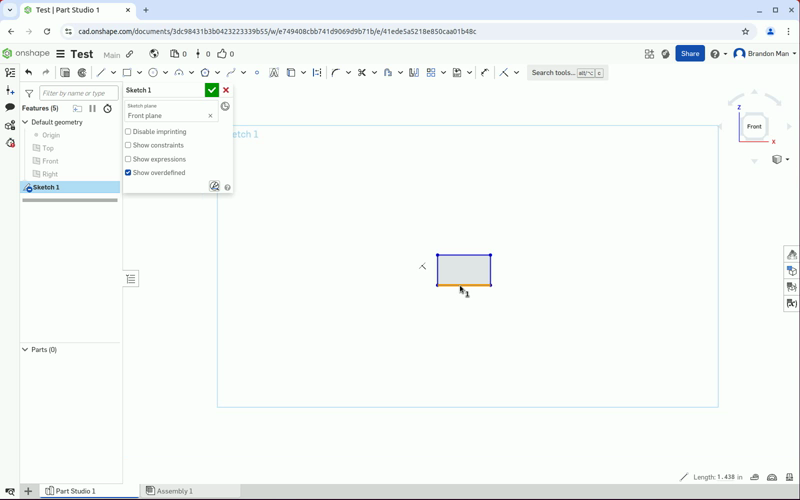
scroll(-6)
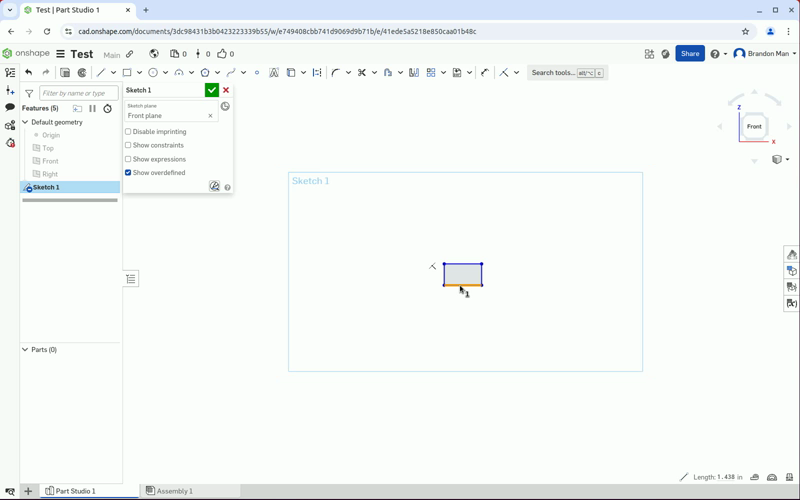
scroll(-6)
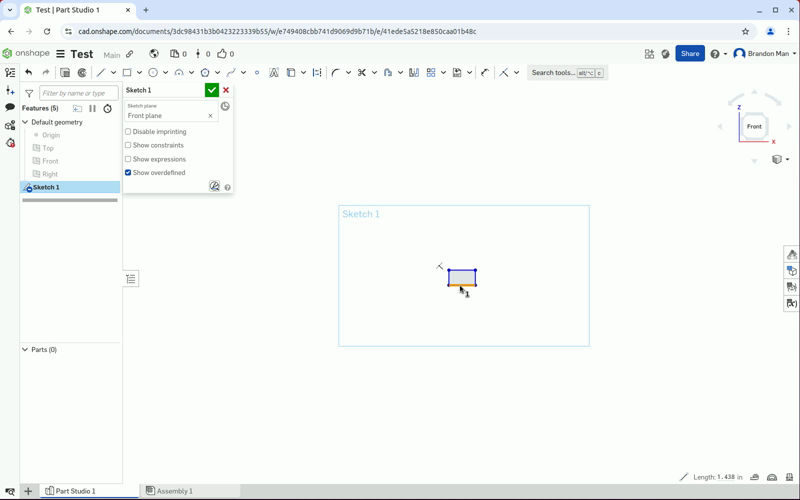
scroll(-6)
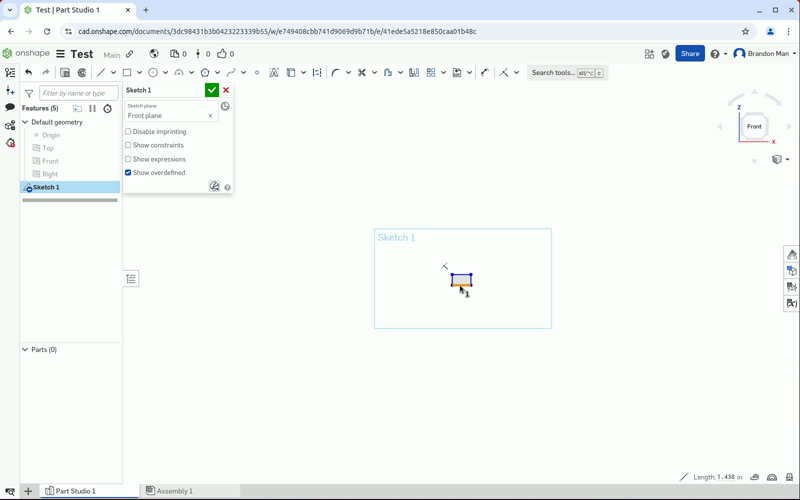
scroll(-6)
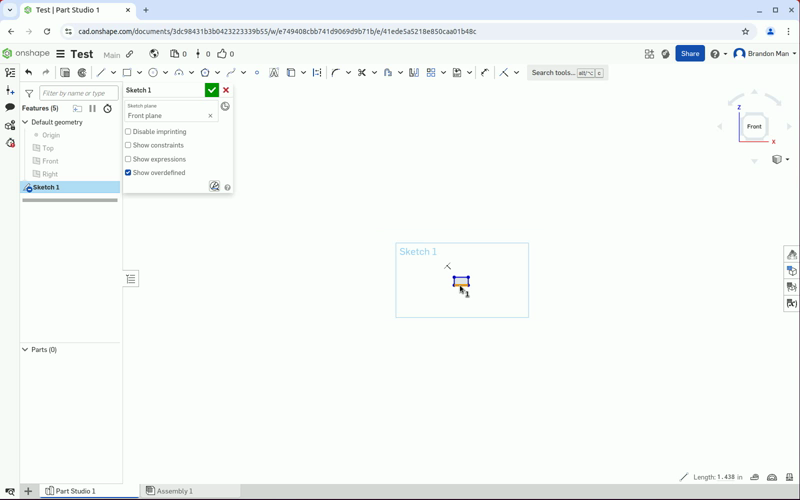
scroll(-6)
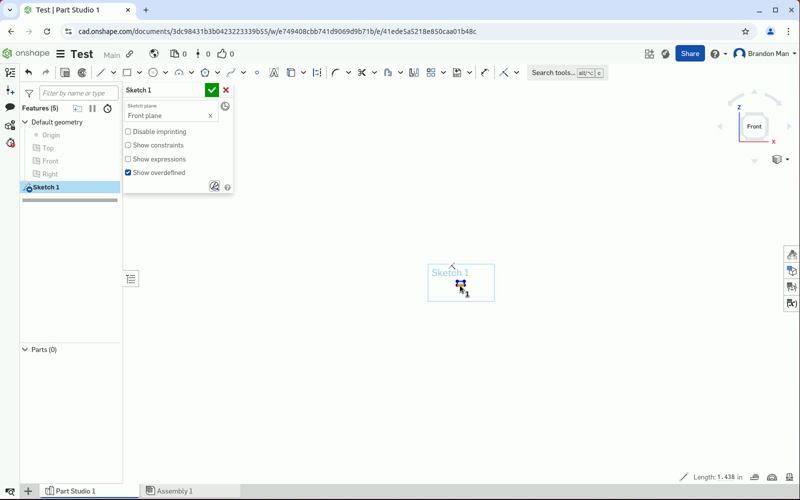
mouse_move(73, 352)
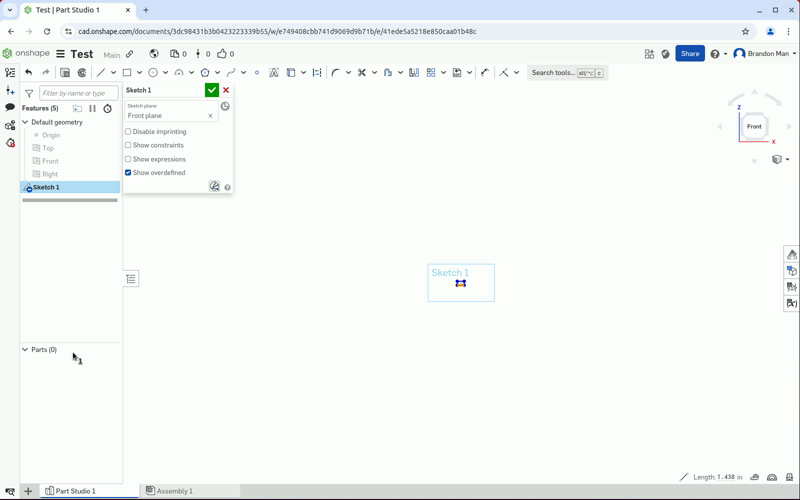
key(shift+y)
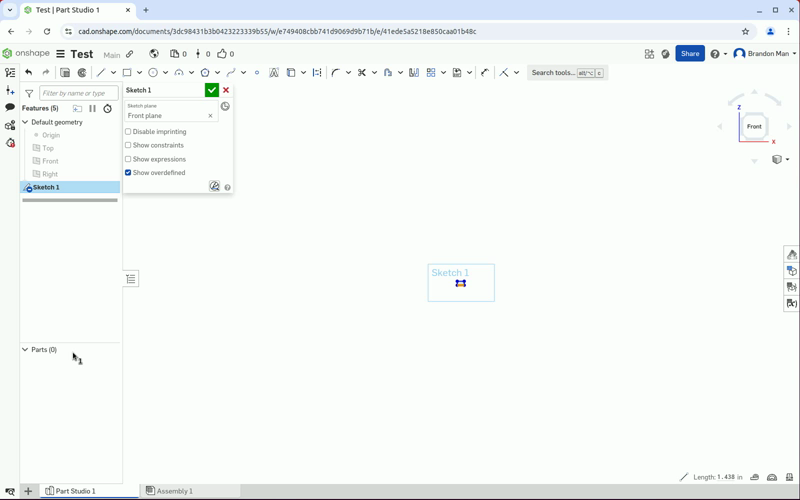
key(shift+e)
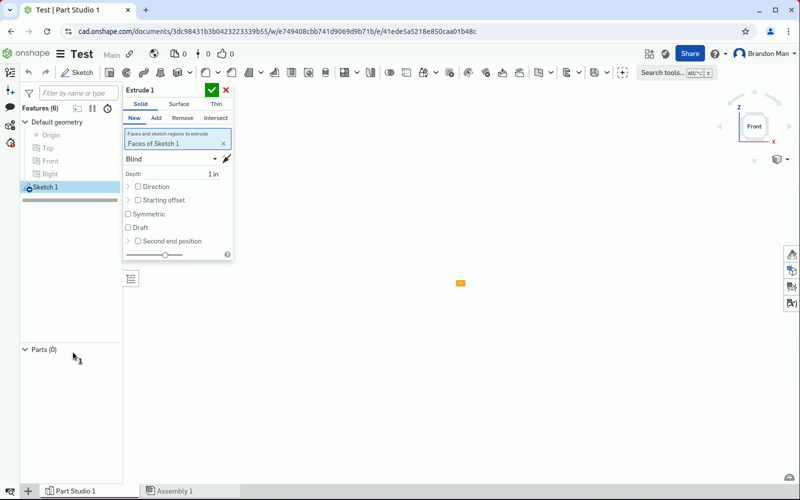
mouse_move(143, 106)
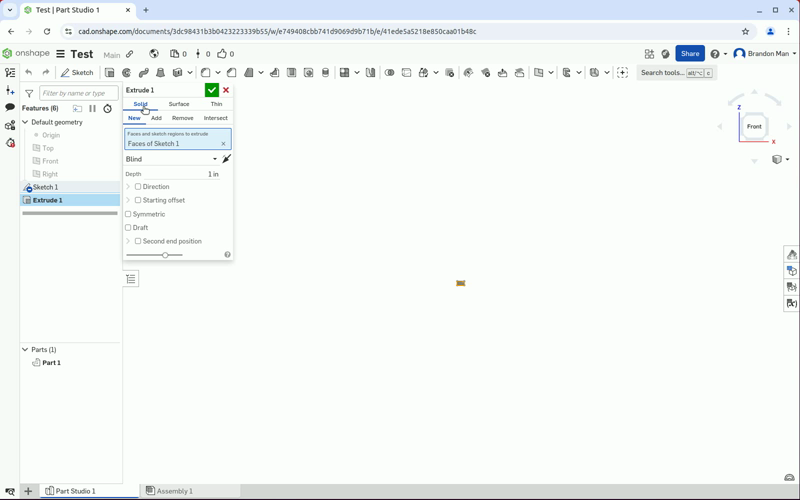
click(143, 106)
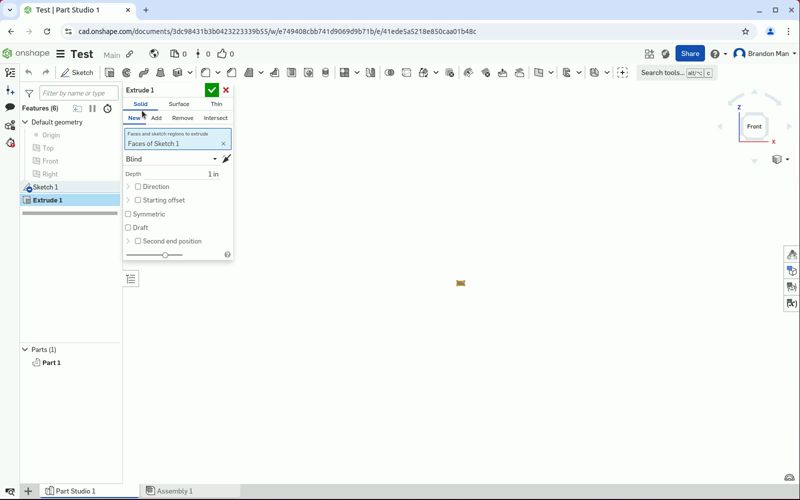
mouse_move(137, 120)
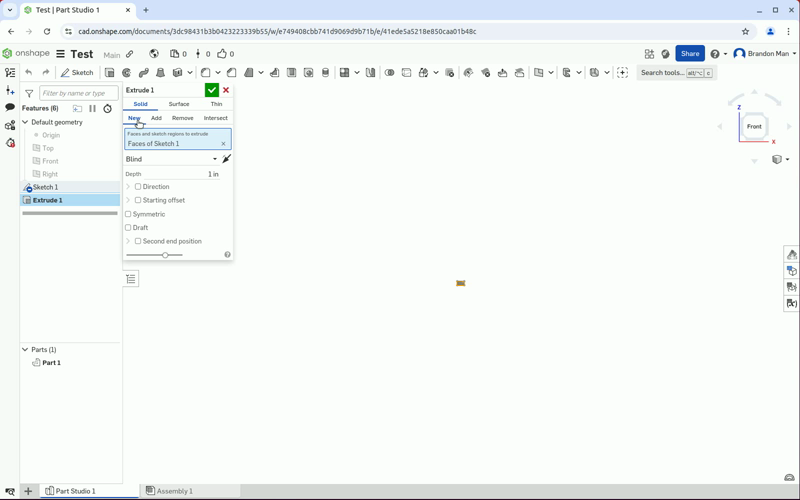
click(137, 120)
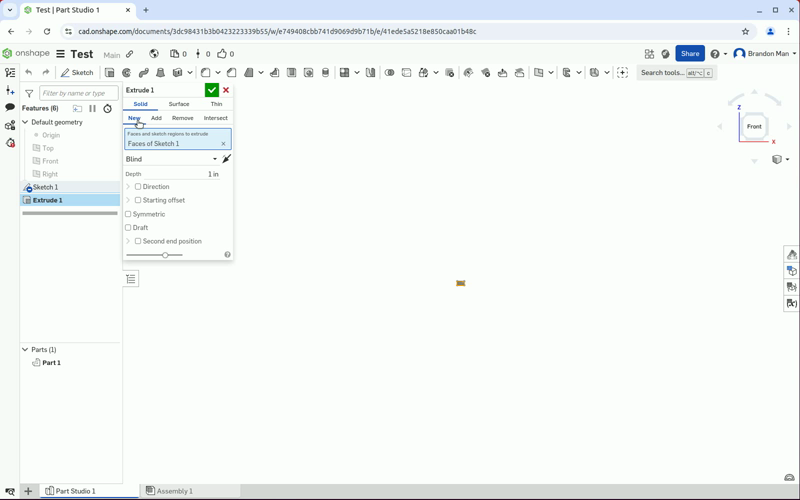
key(tab, 4)
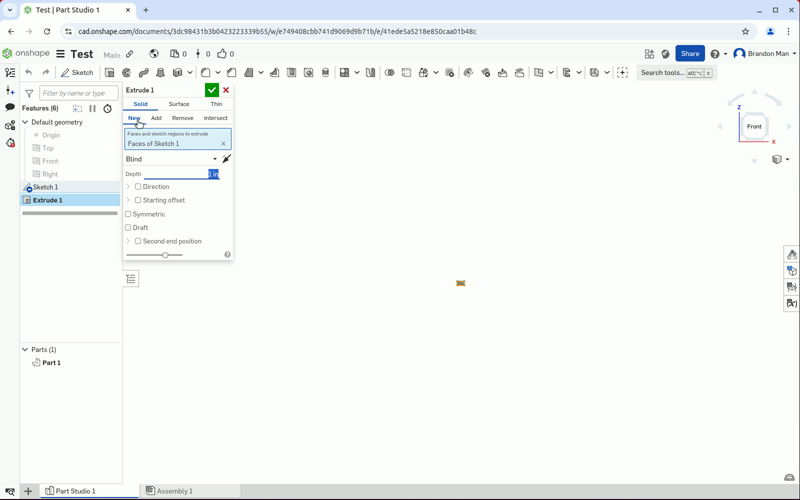
text(-23.108)
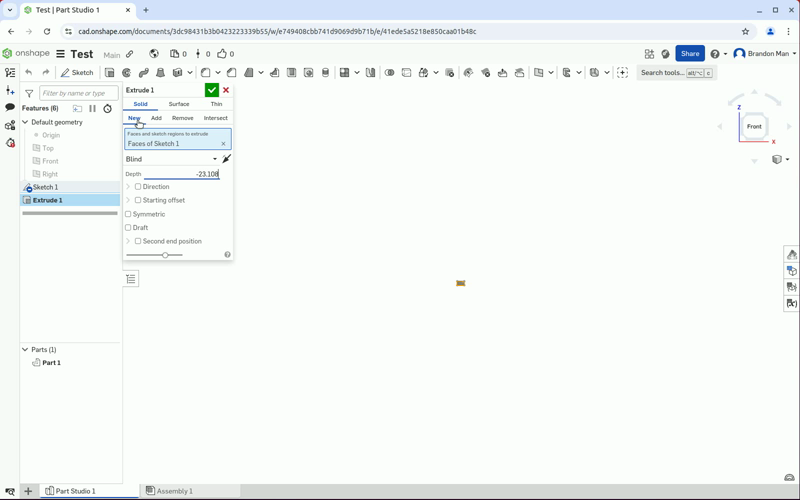
key(enter)
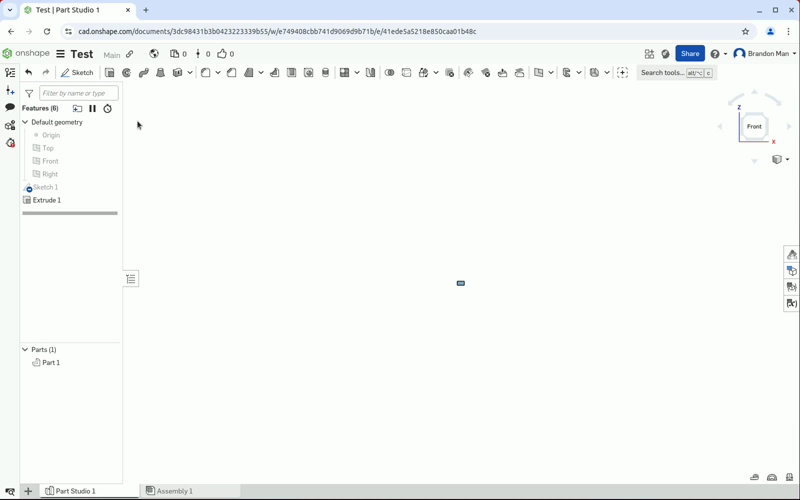
key(shift+h)
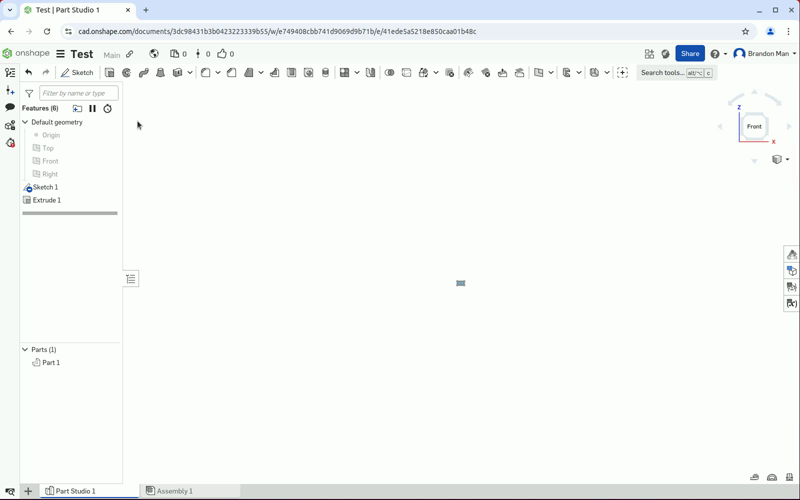
key(shift+h)
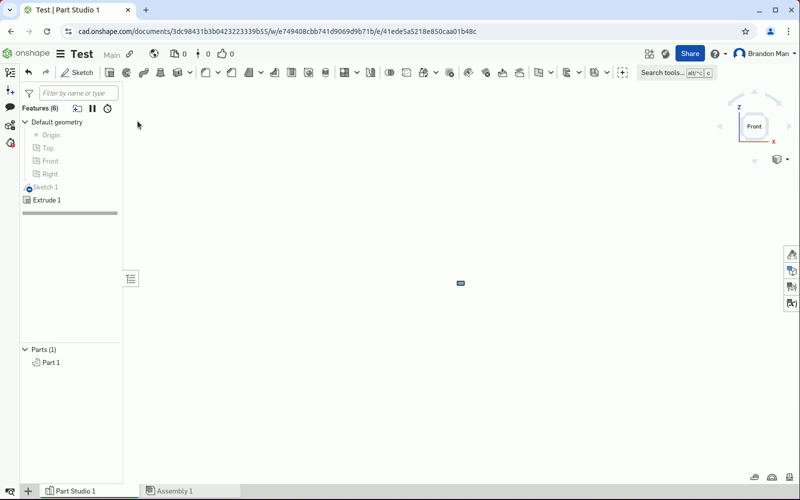
mouse_move(73, 189)
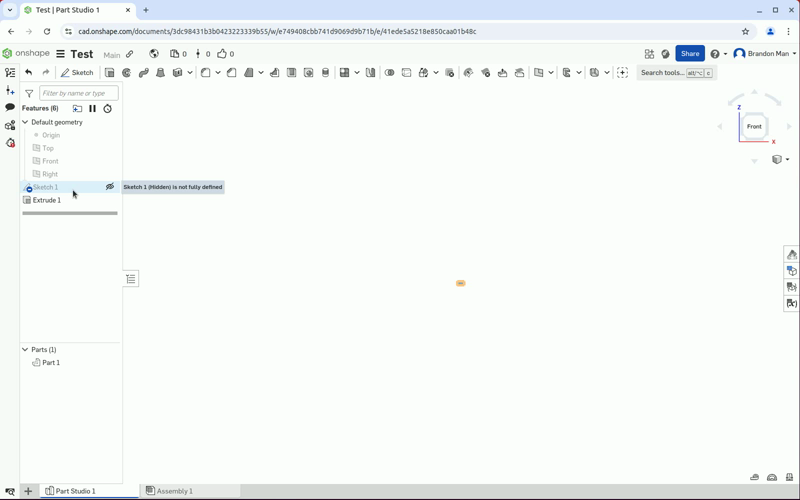
click(73, 189)
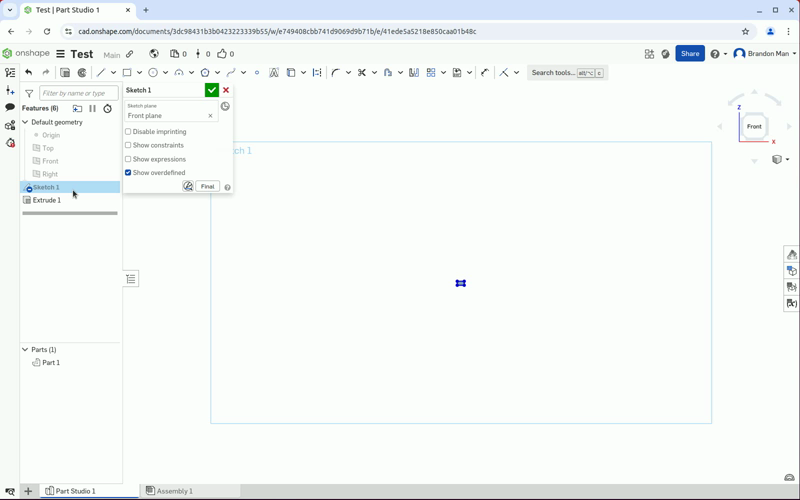
mouse_move(229, 92)
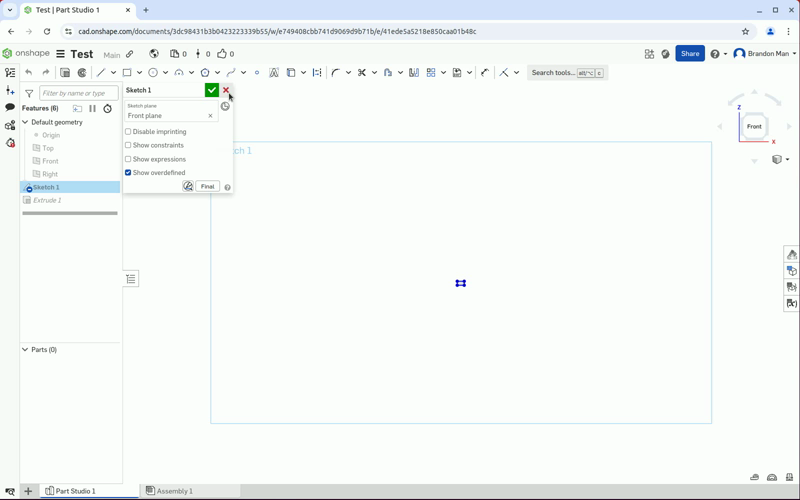
click(229, 92)
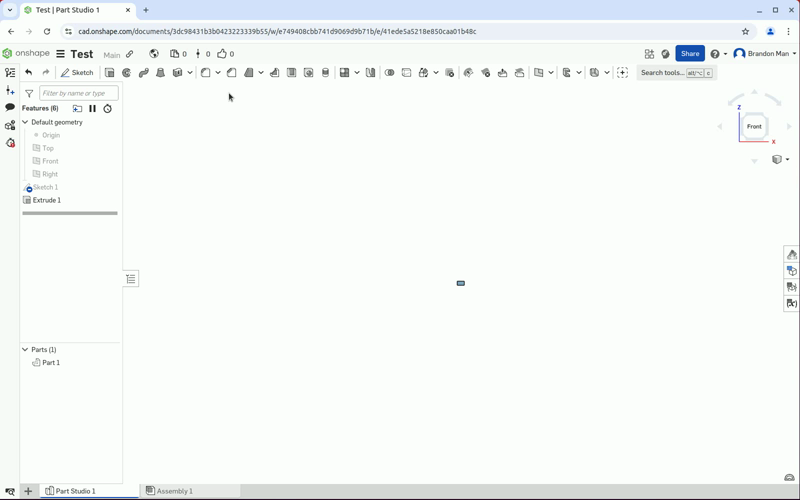
mouse_move(73, 352)
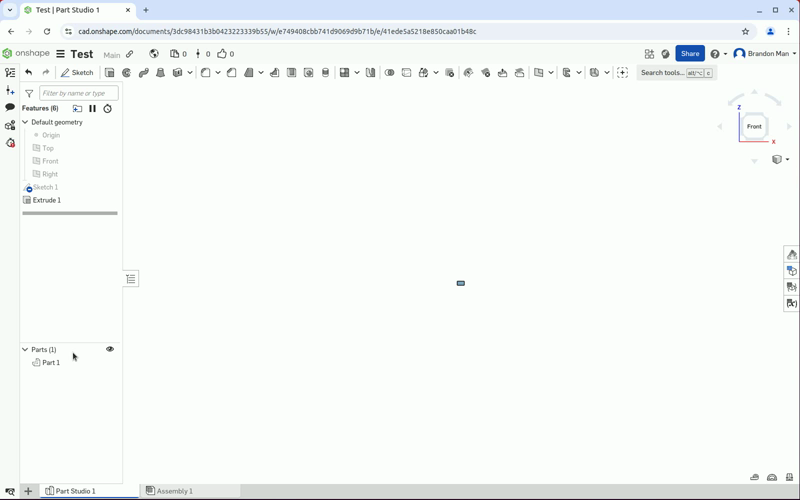
key(y)
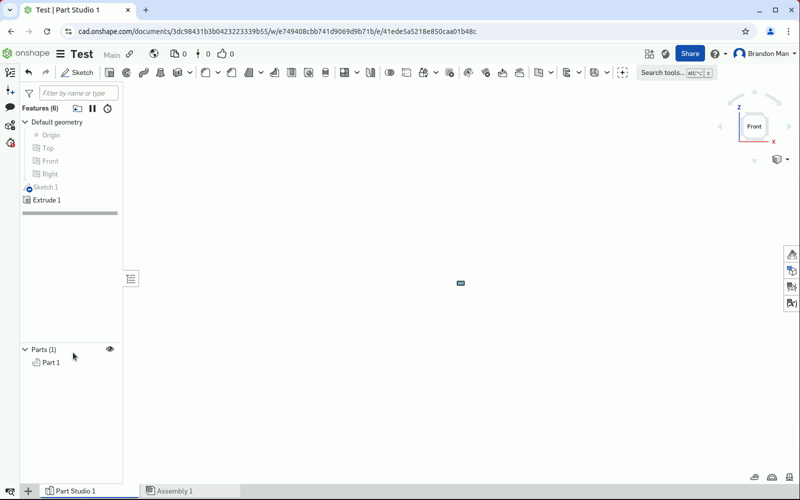
key(shift+p)
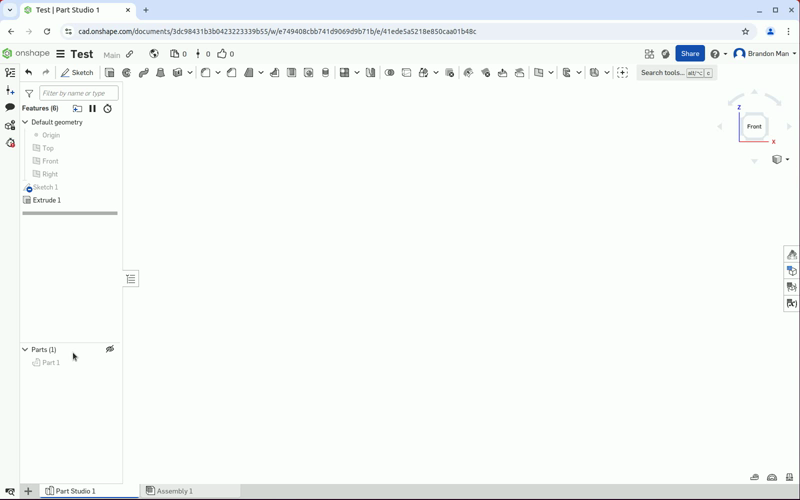
key(space)
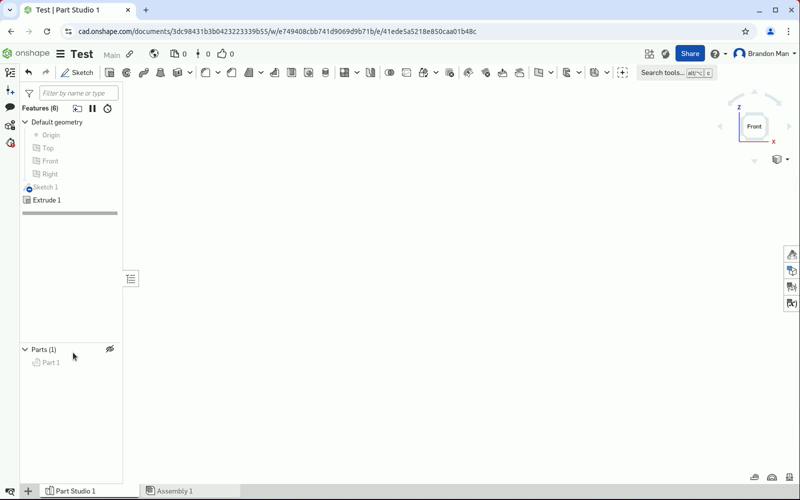
key_down(shift)
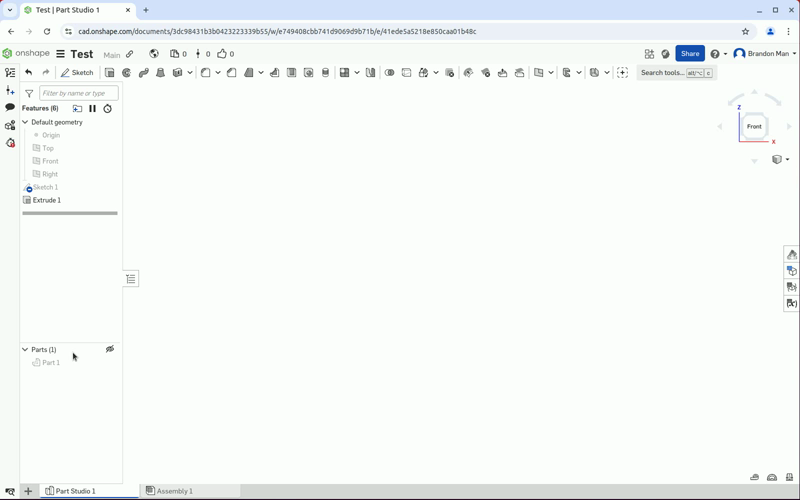
key(left)
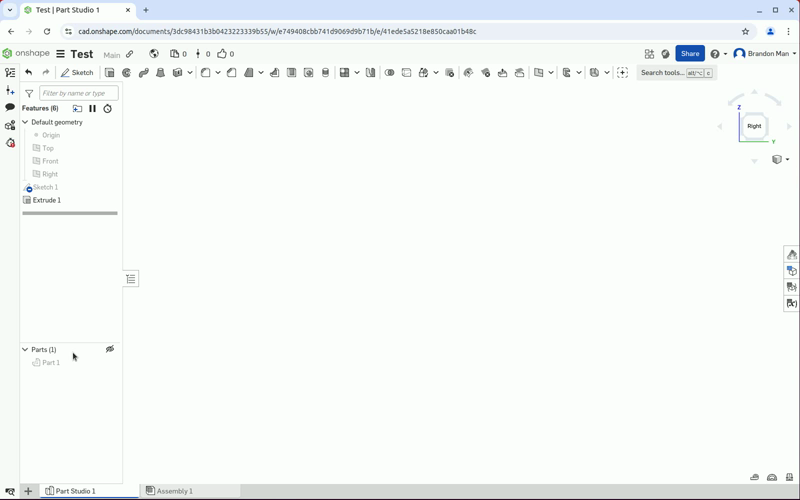
key_up(shift)
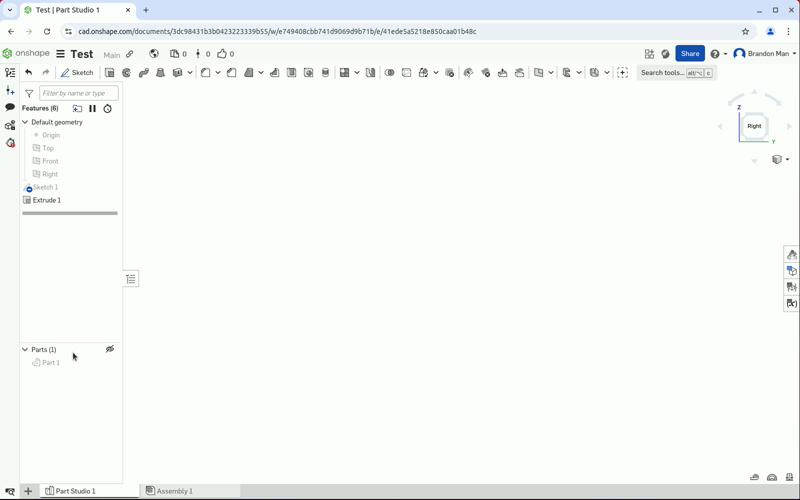
mouse_move(73, 352)
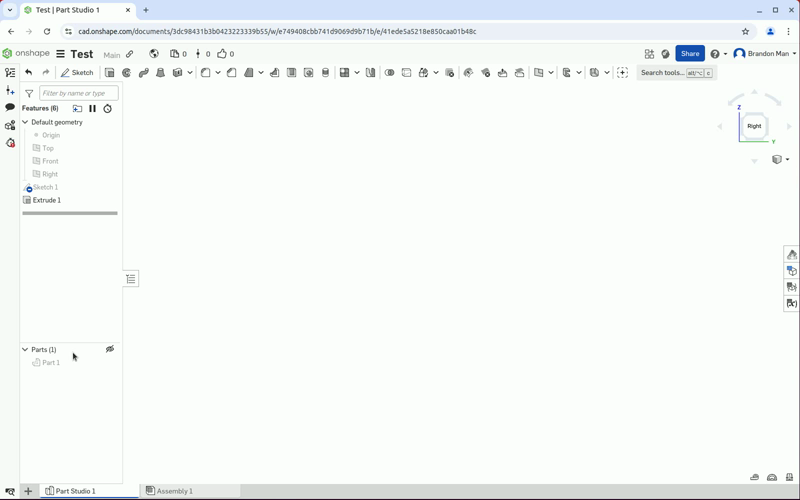
key(shift+y)
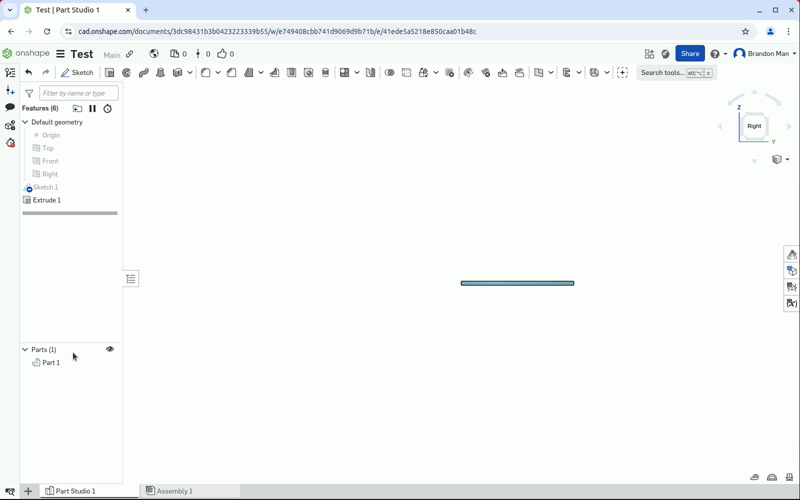
mouse_move(541, 75)
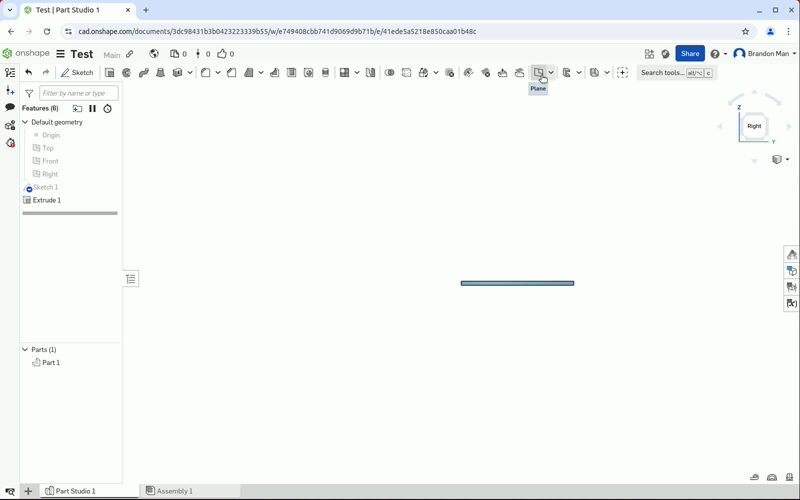
click(541, 75)
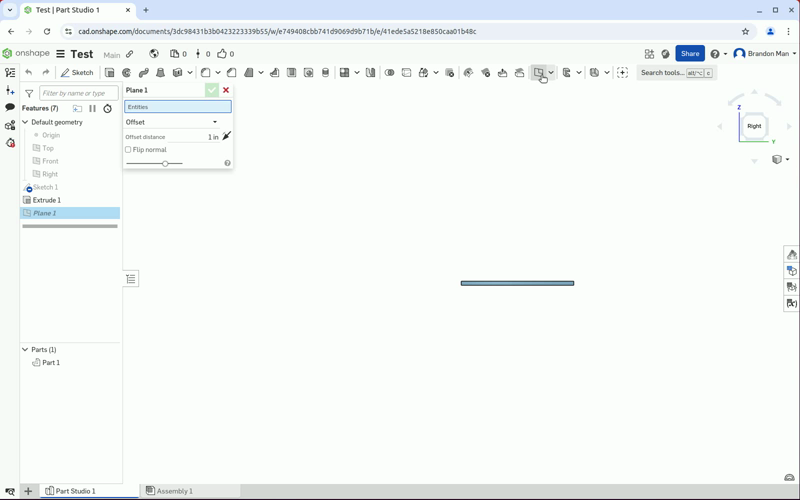
mouse_move(73, 176)
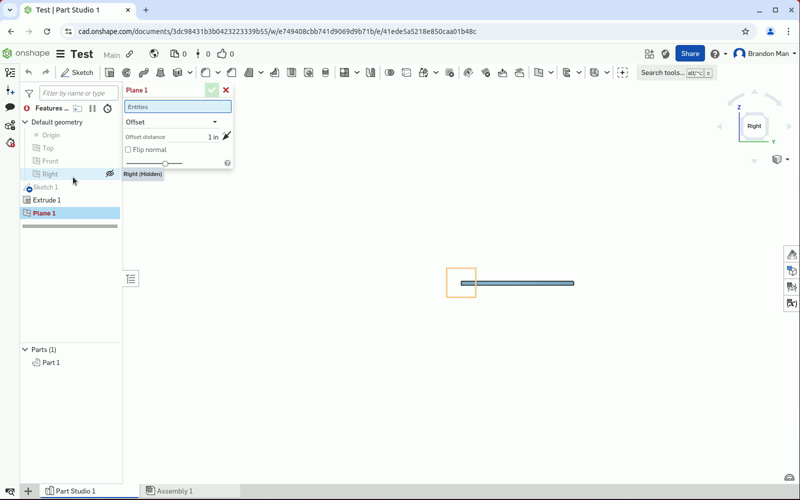
click(73, 176)
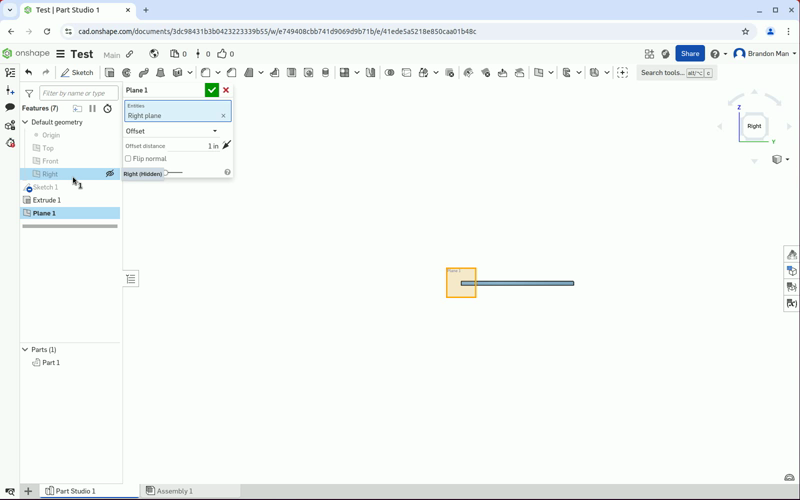
key(tab, 2)
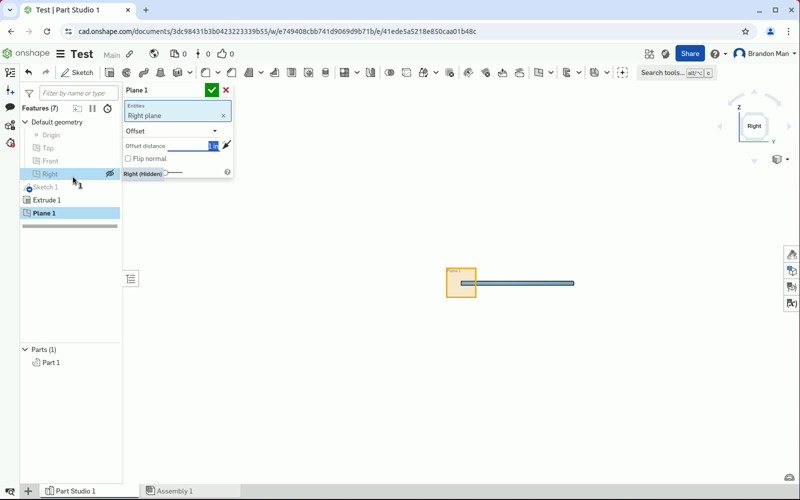
text(0.709)
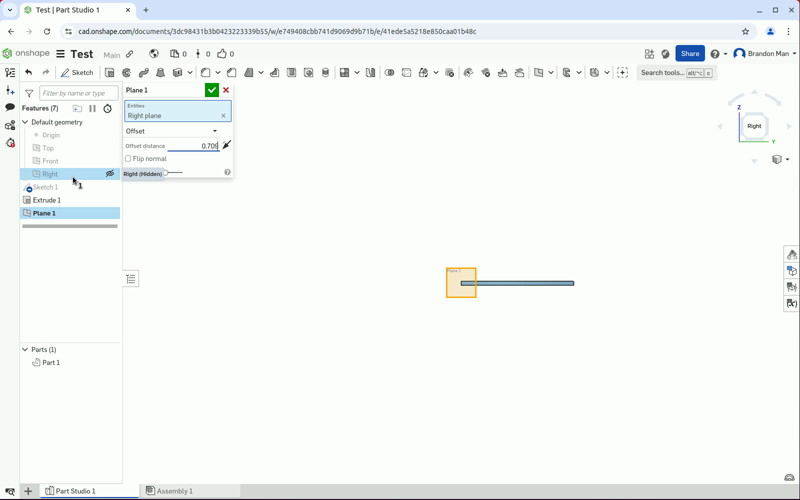
key(enter, 2)
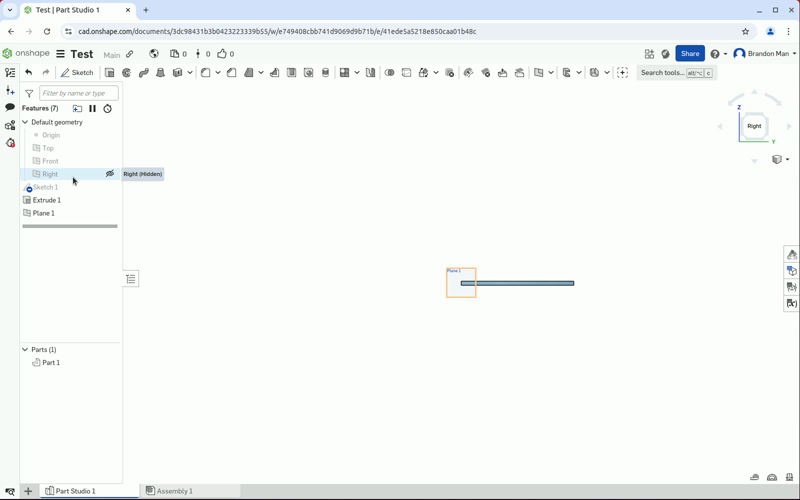
key(shift+s)
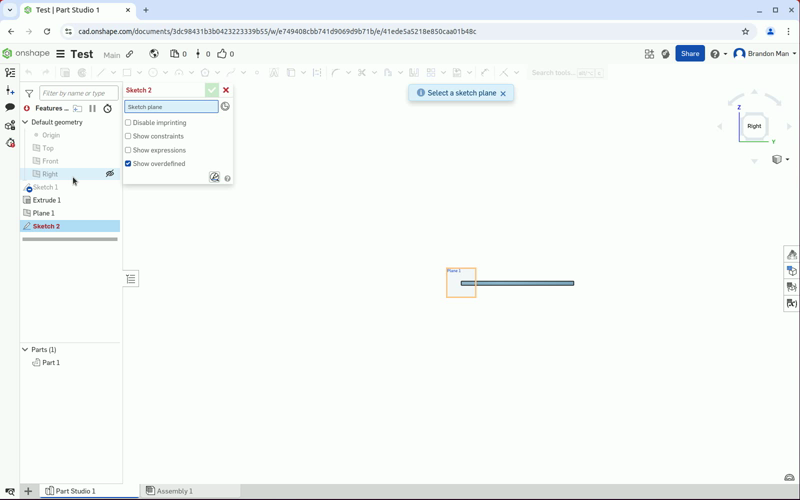
mouse_move(73, 215)
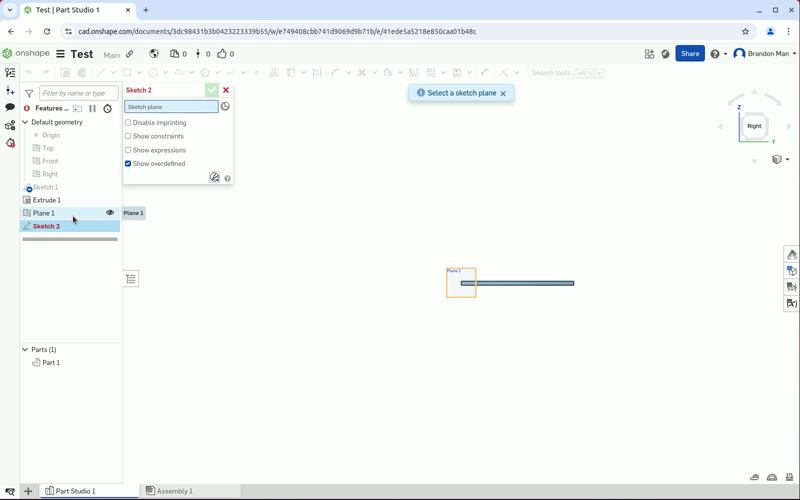
click(73, 215)
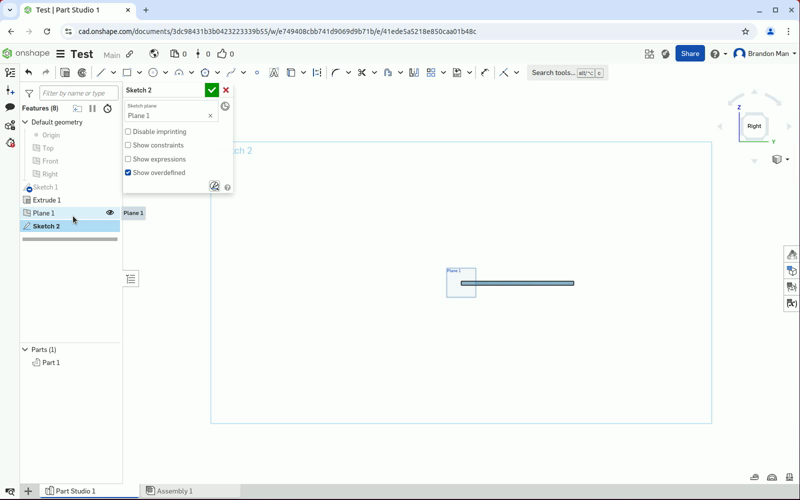
mouse_move(73, 352)
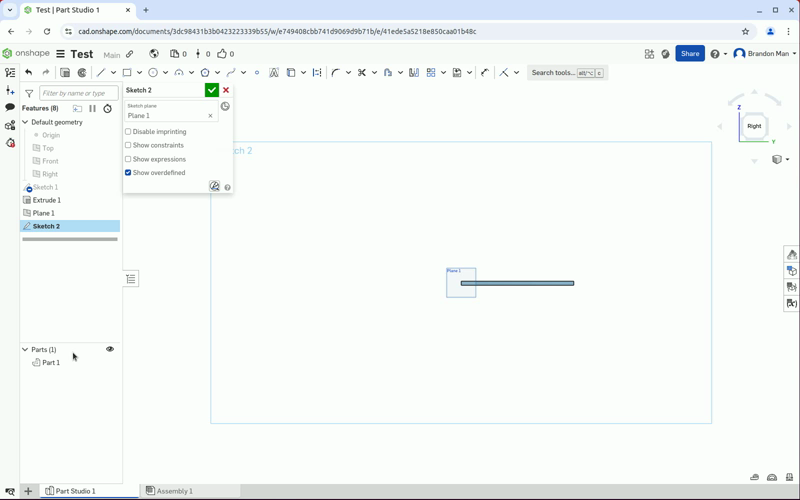
key(y)
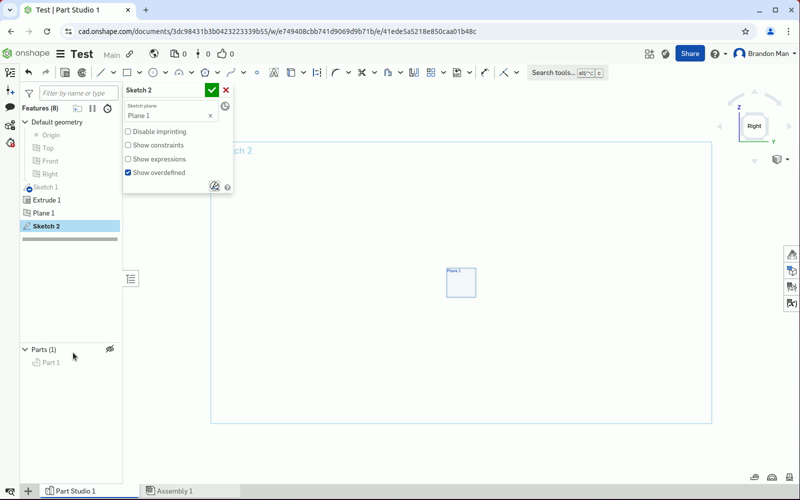
key(l)
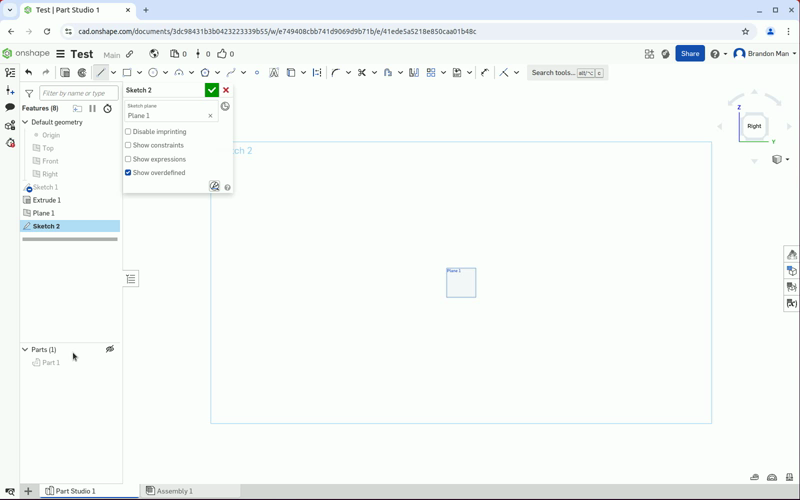
key_down(shift)
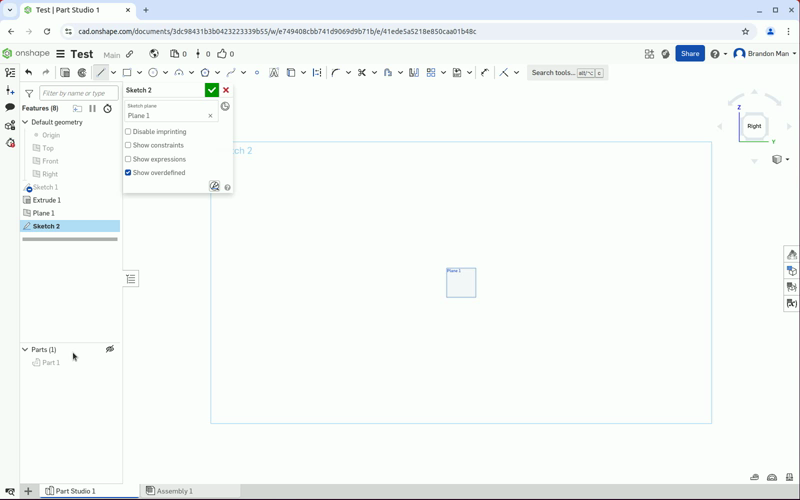
mouse_move(460, 285)
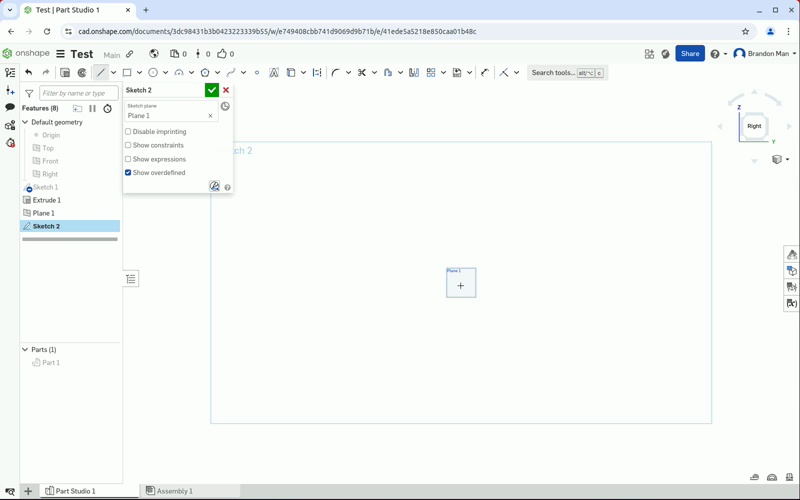
click(460, 285)
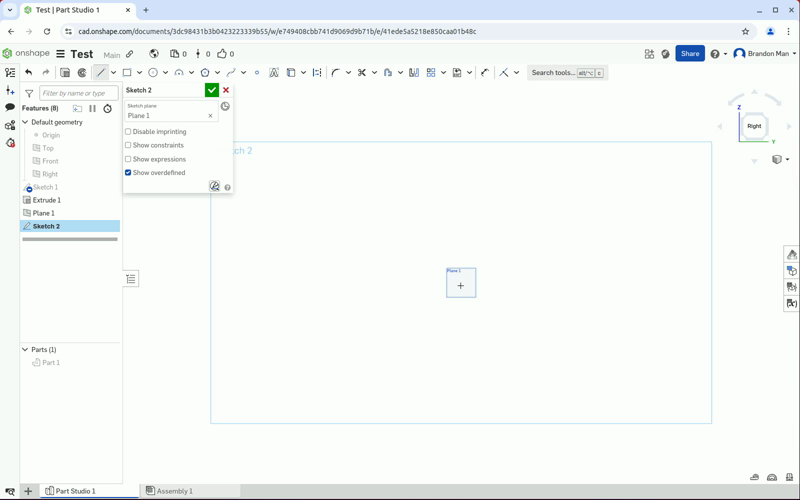
key_up(shift)
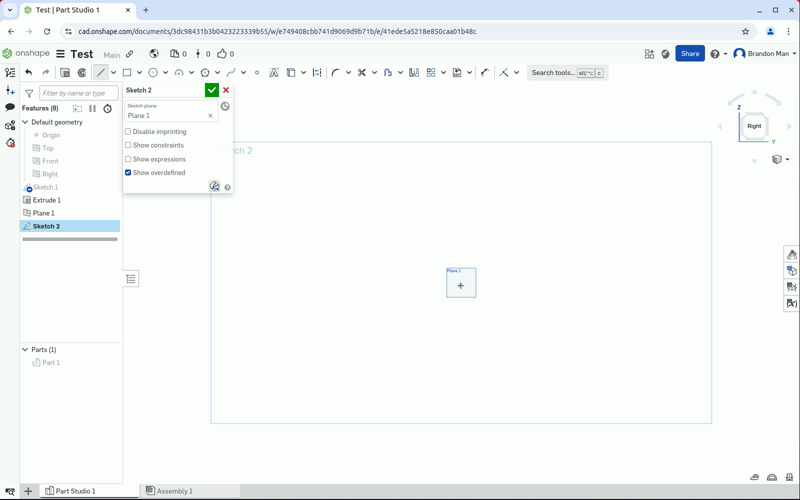
key_down(shift)
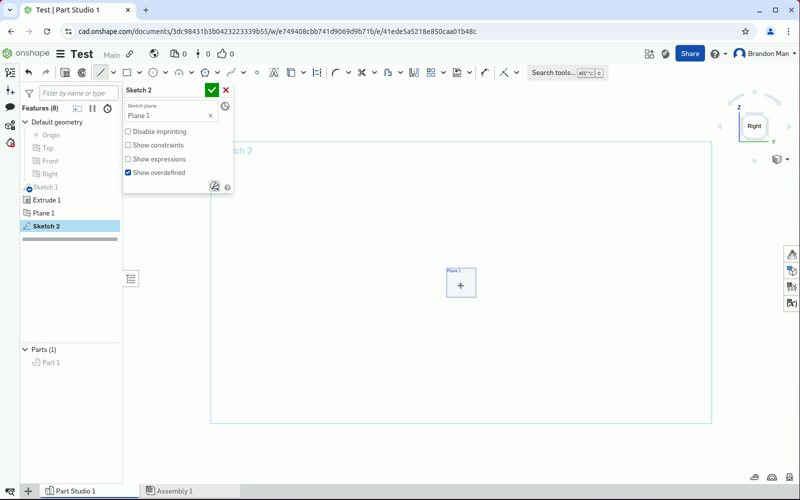
mouse_move(490, 285)
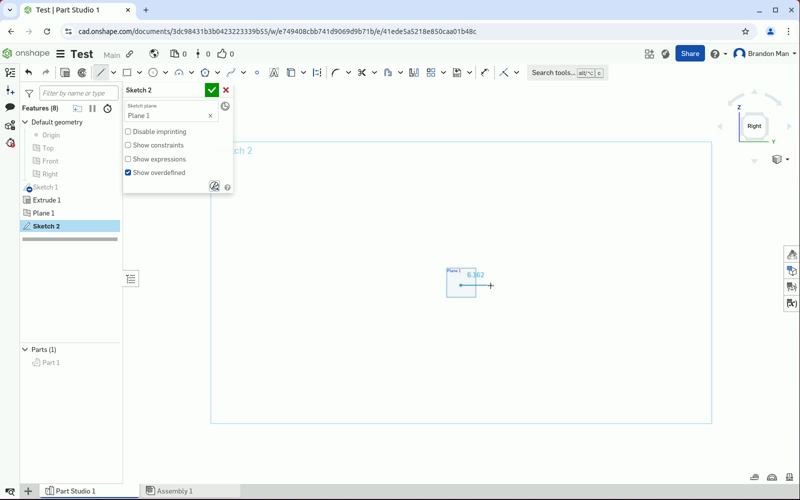
mouse_move(465, 280)
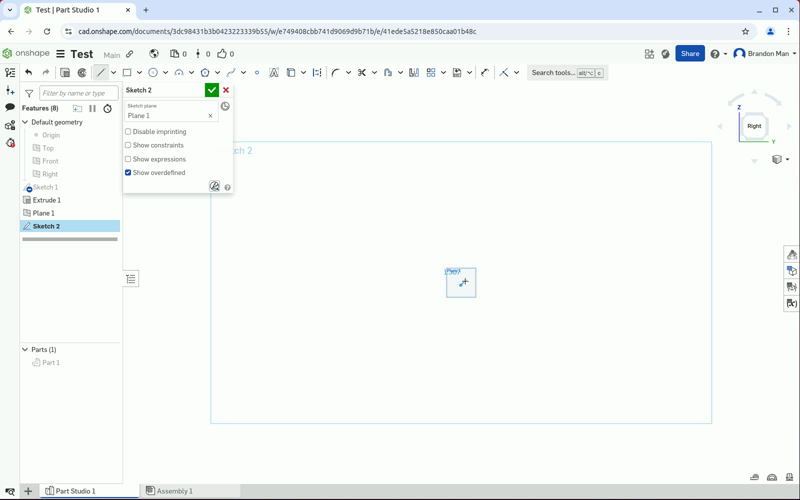
scroll(6)
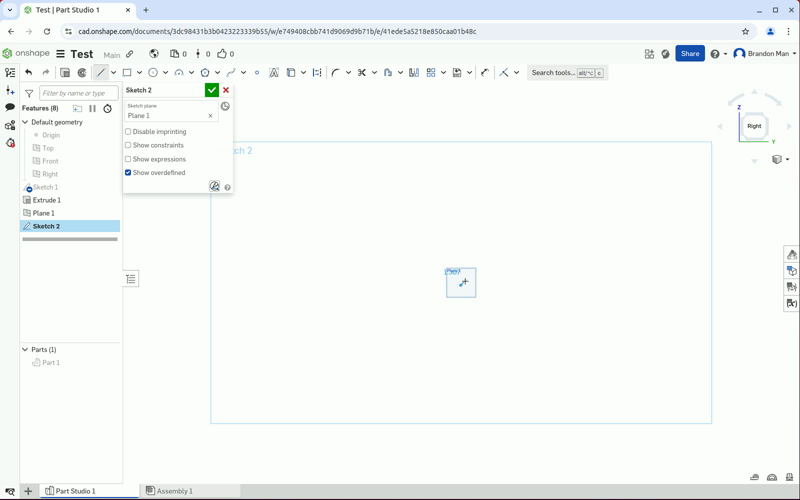
scroll(6)
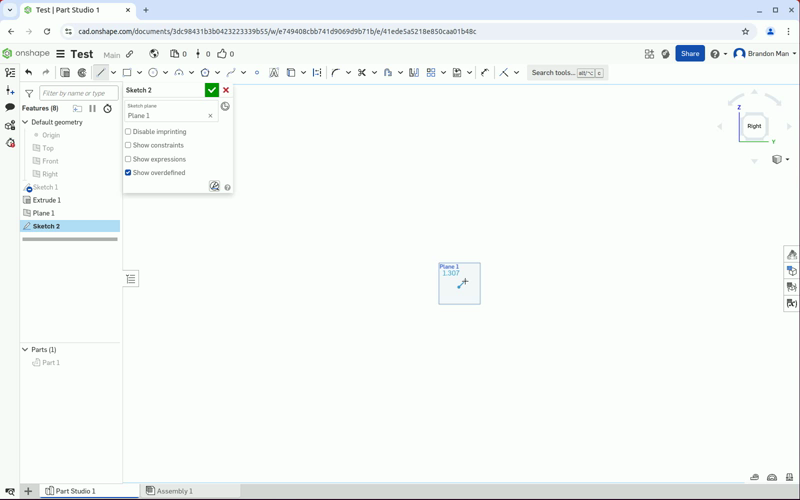
scroll(6)
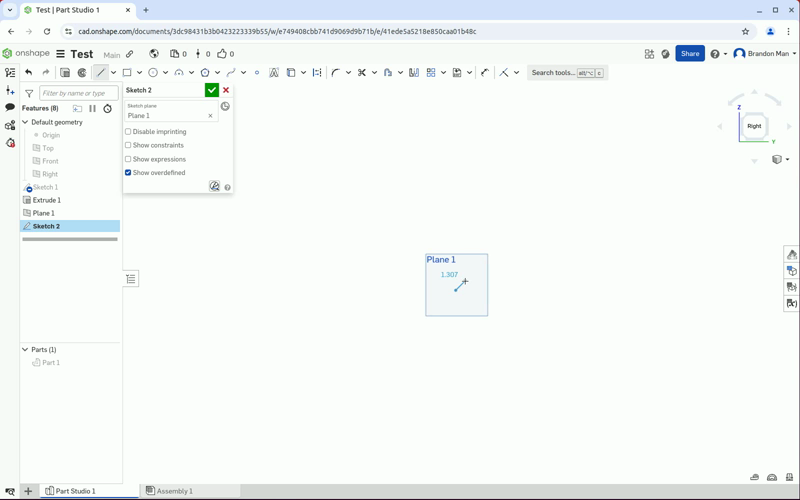
scroll(6)
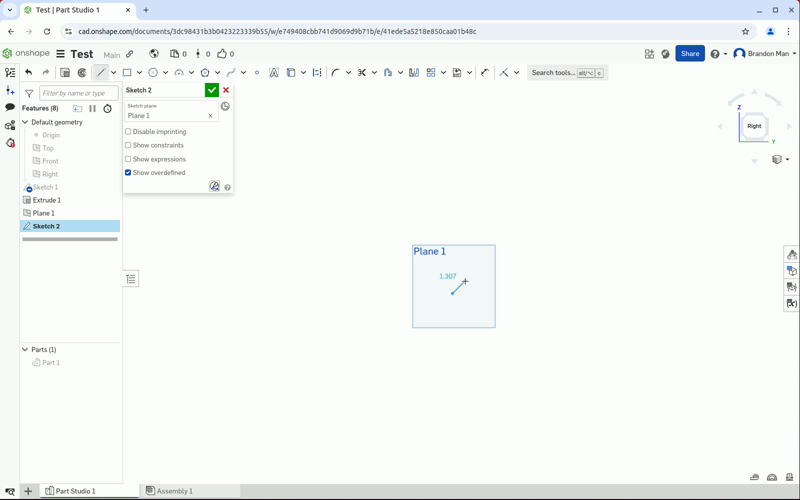
scroll(6)
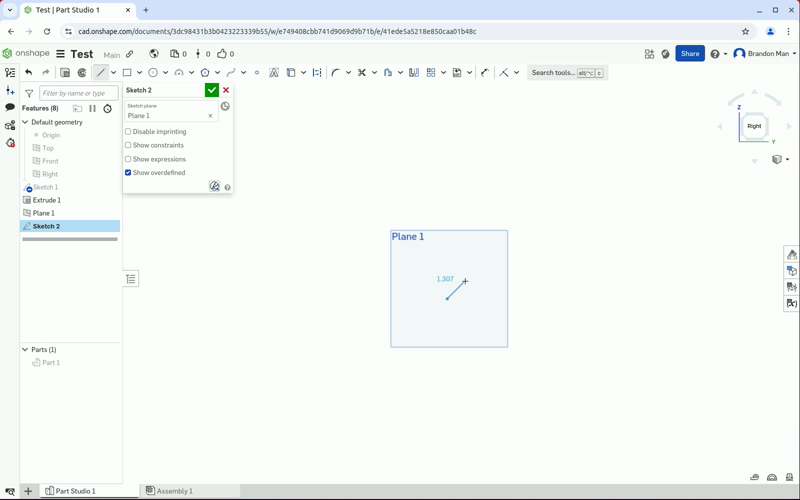
scroll(6)
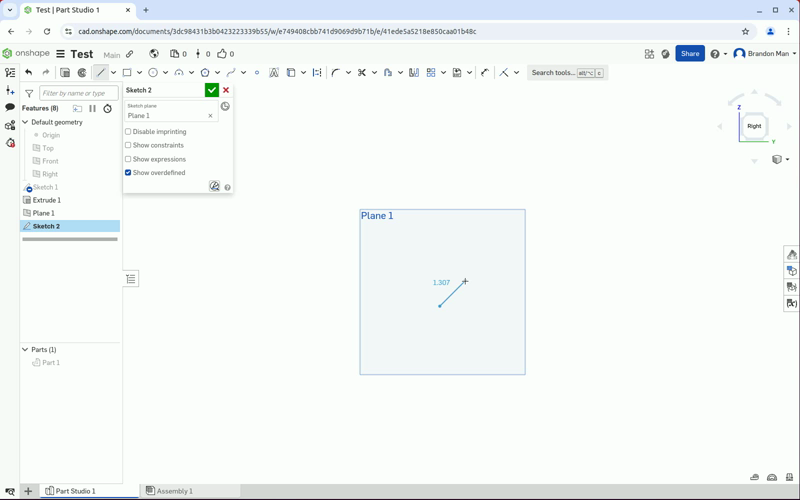
scroll(6)
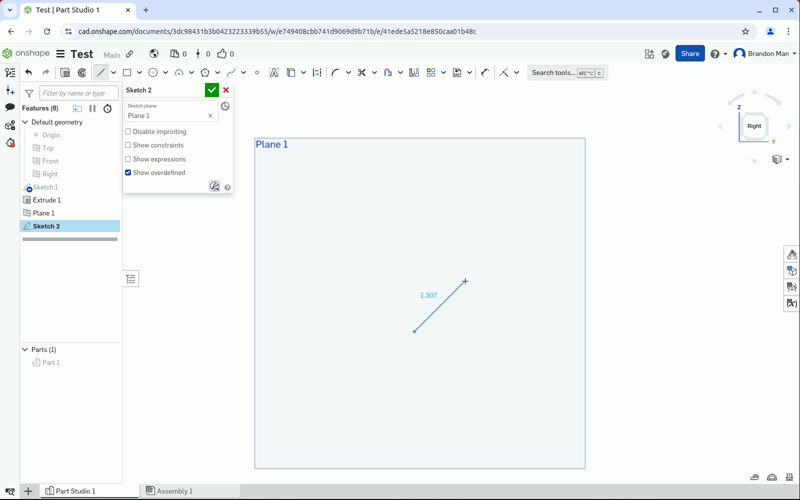
click(465, 280)
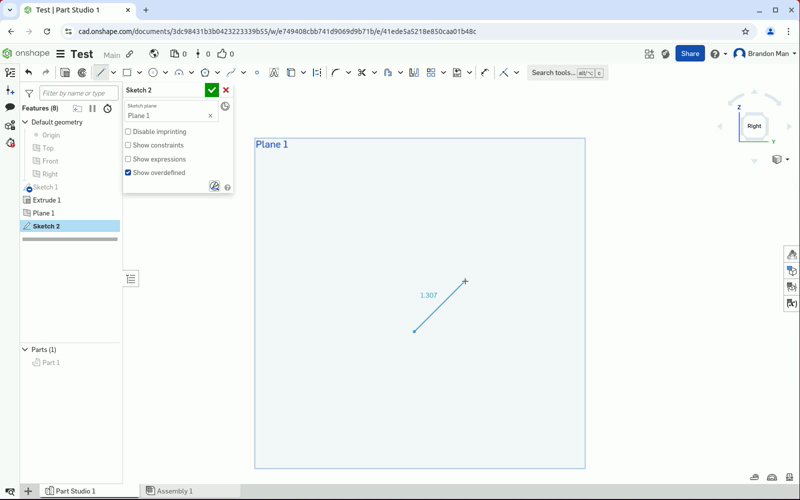
scroll(-6)
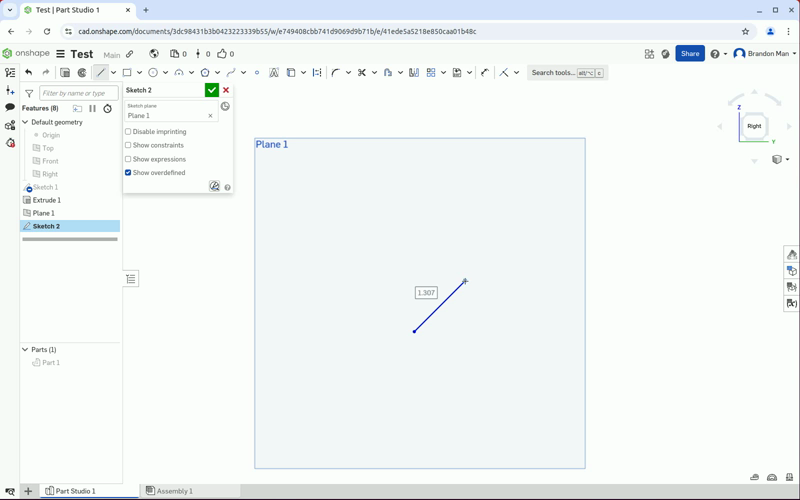
scroll(-6)
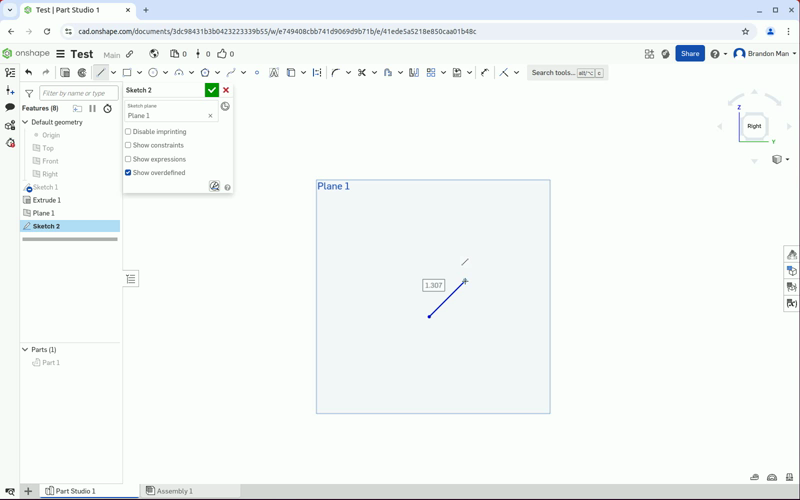
scroll(-6)
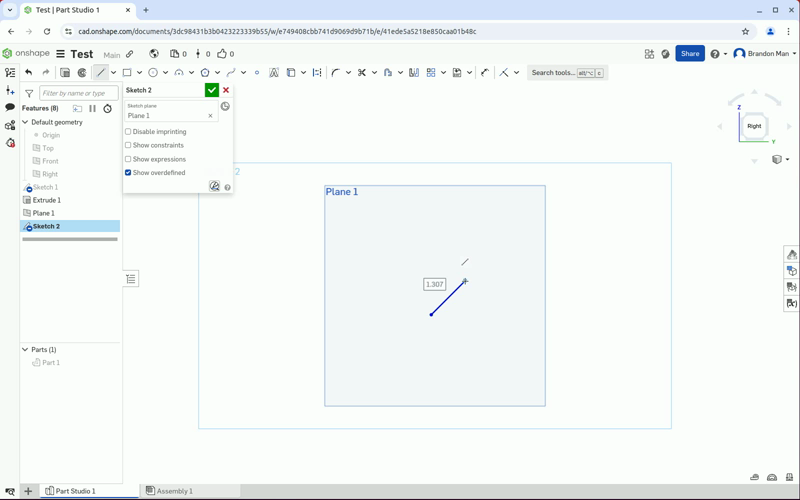
scroll(-6)
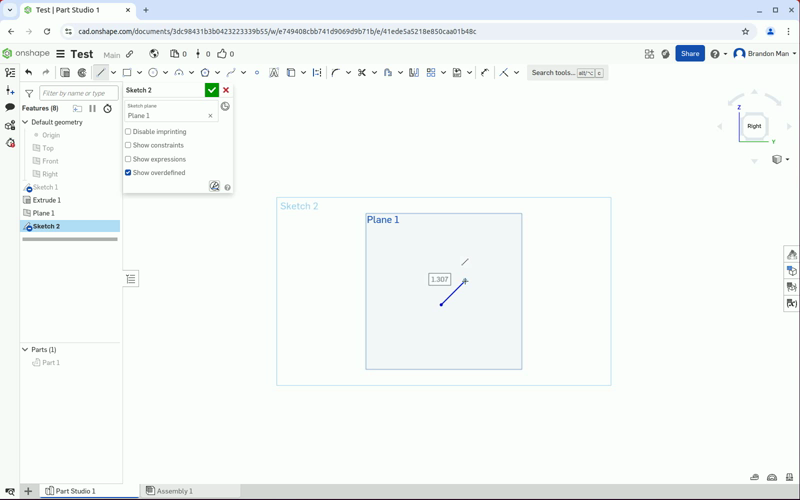
scroll(-6)
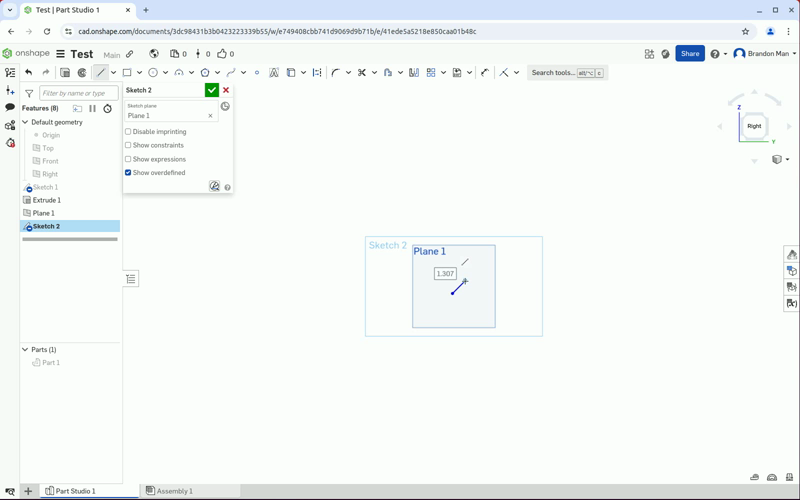
scroll(-6)
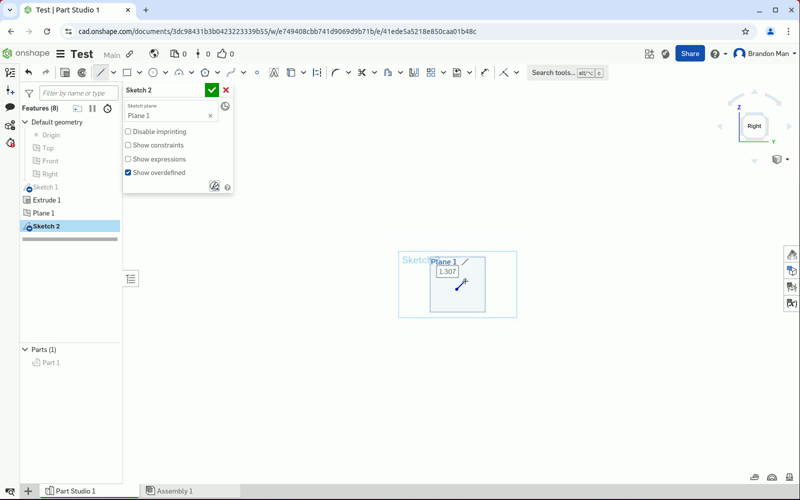
scroll(-6)
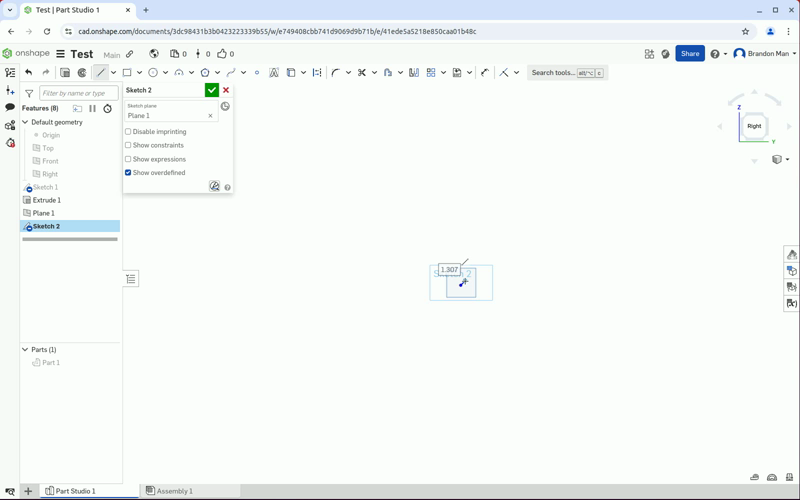
key_up(shift)
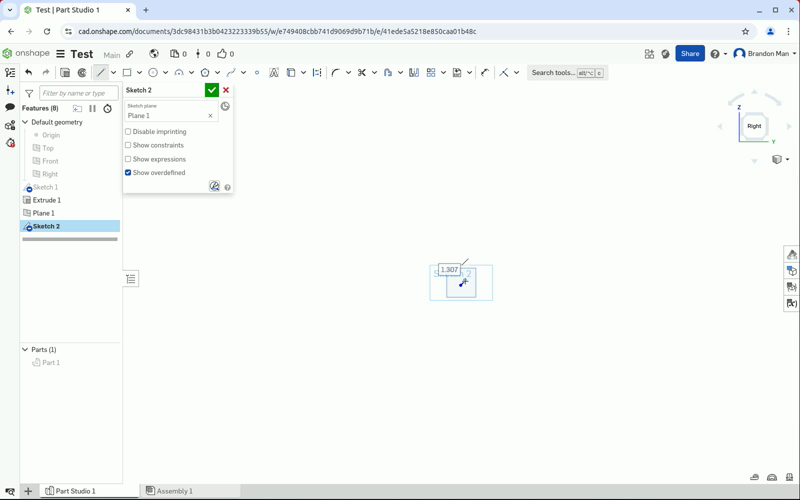
key_down(shift)
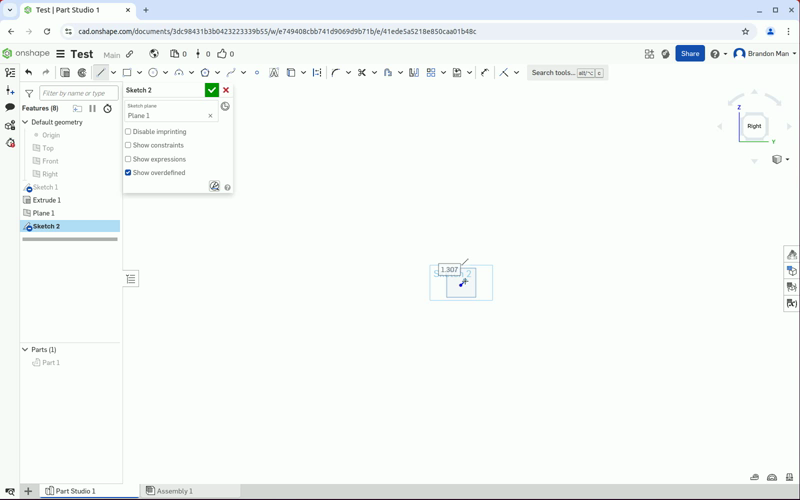
mouse_move(495, 280)
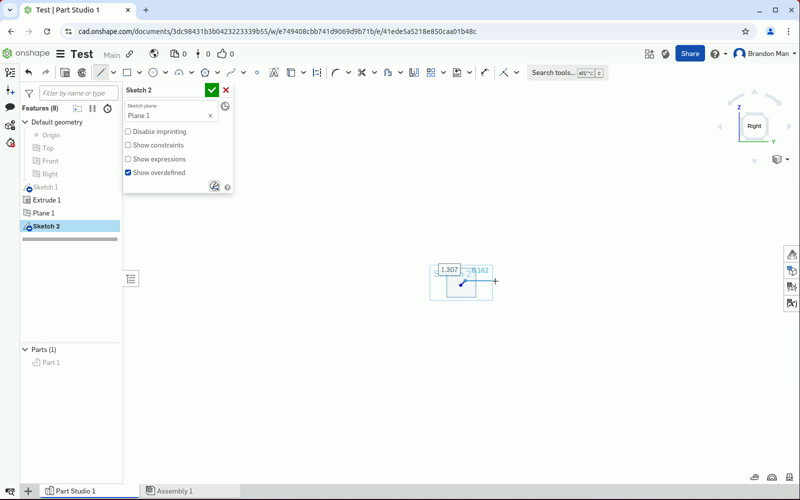
mouse_move(460, 280)
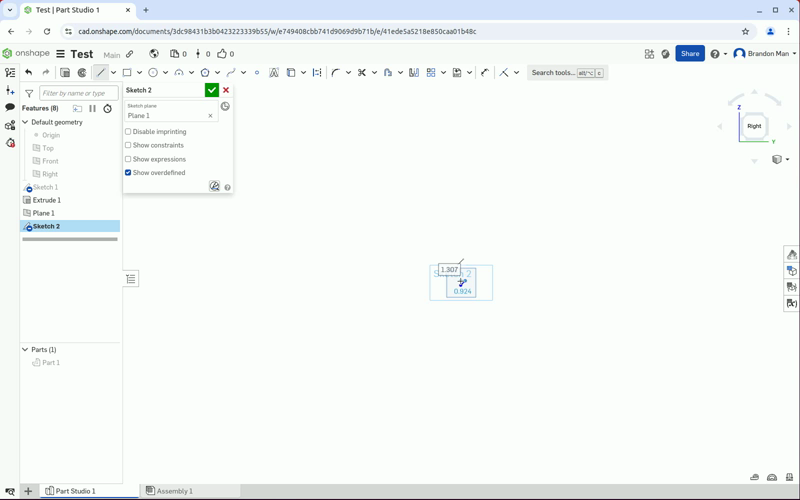
scroll(6)
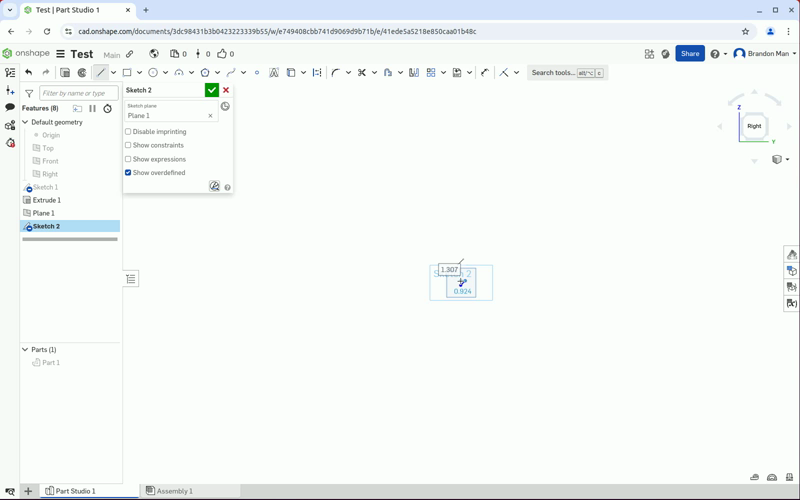
scroll(6)
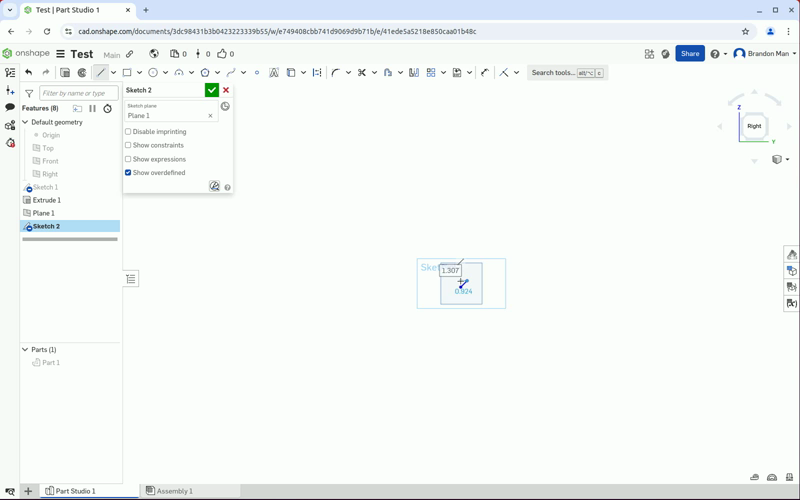
scroll(6)
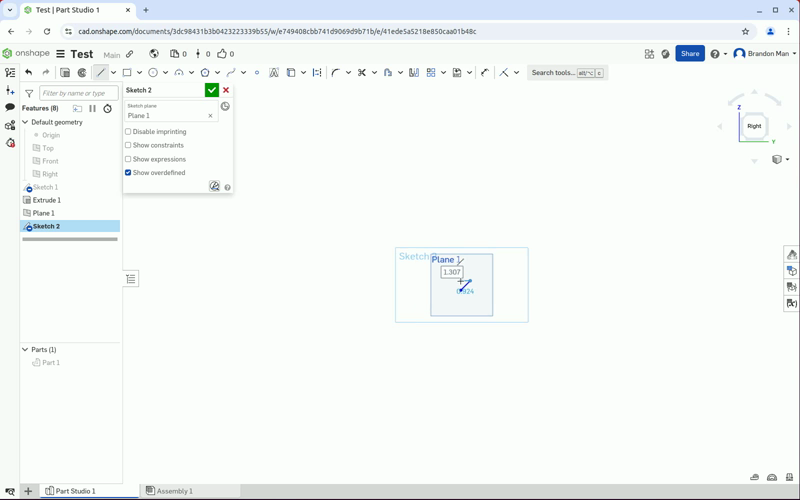
scroll(6)
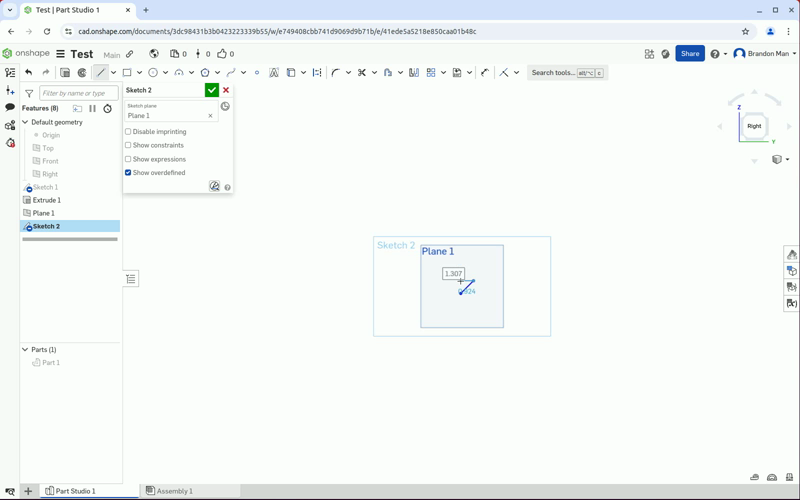
scroll(6)
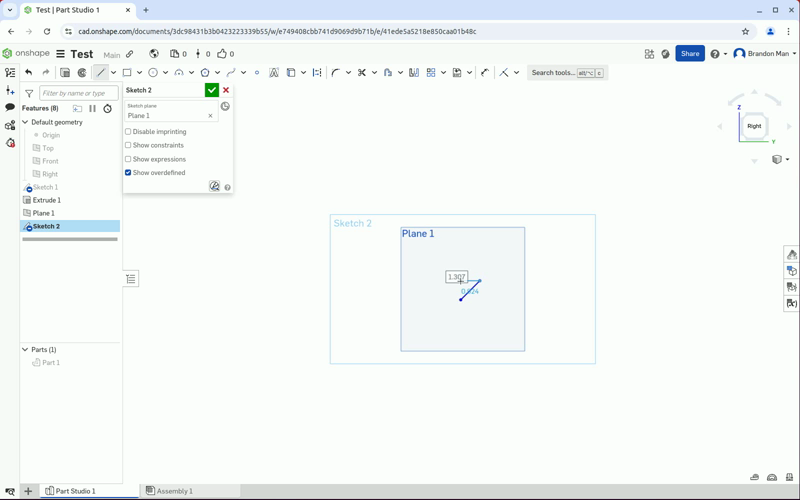
scroll(6)
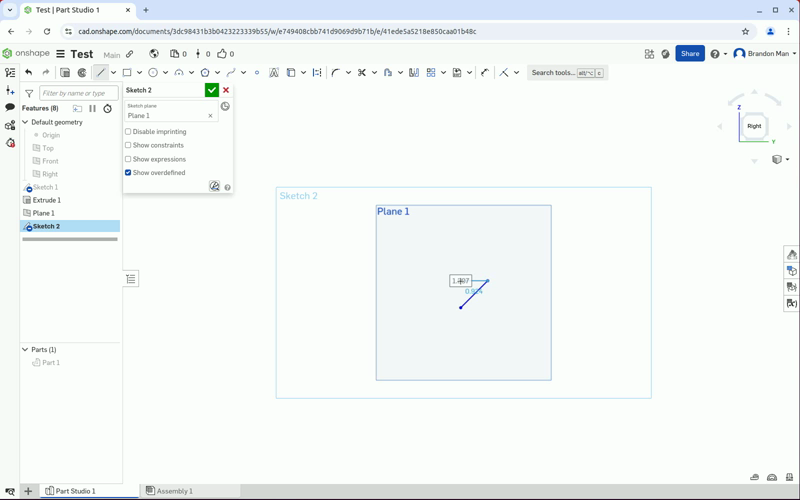
scroll(6)
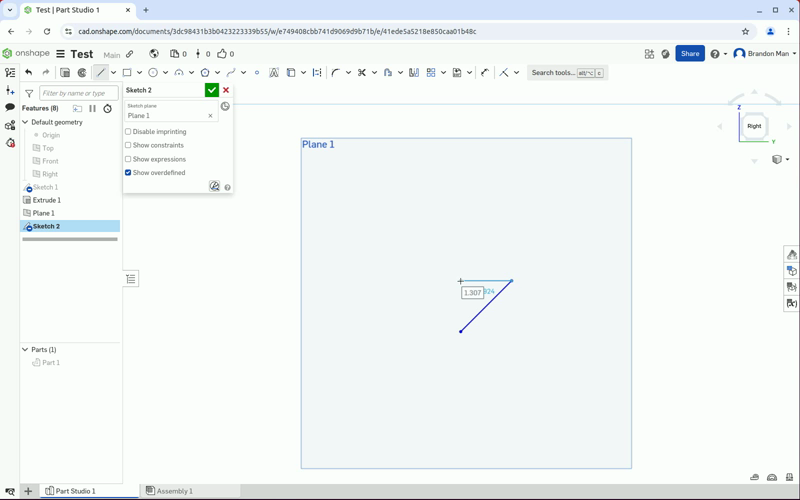
click(460, 280)
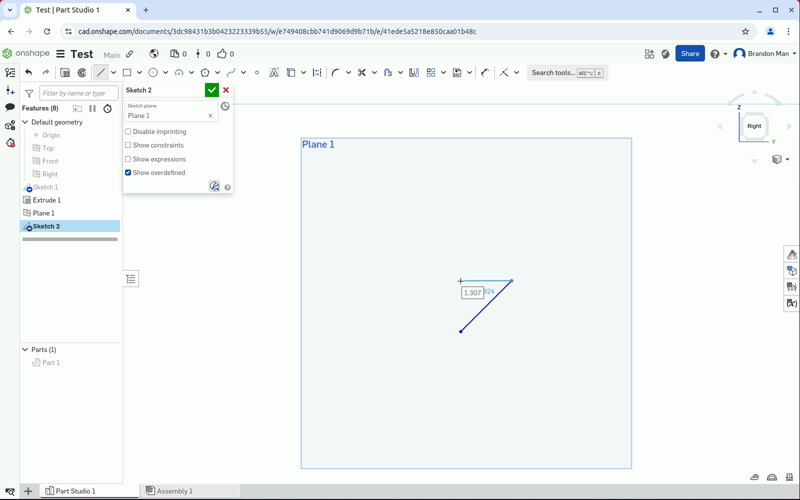
scroll(-6)
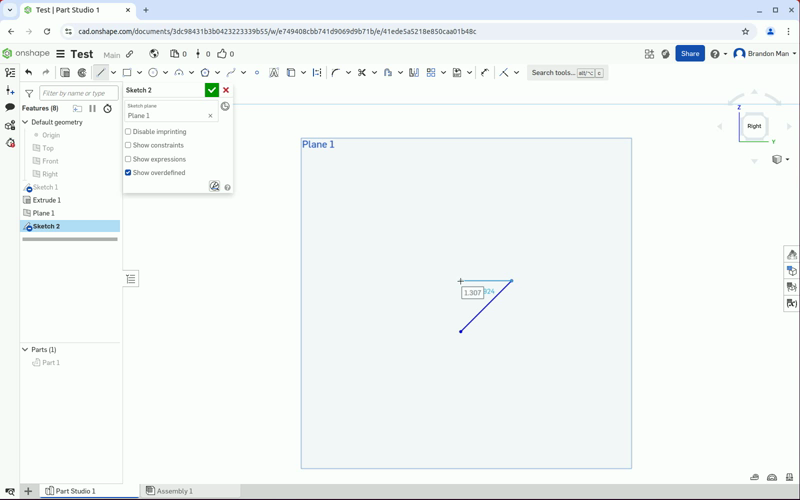
scroll(-6)
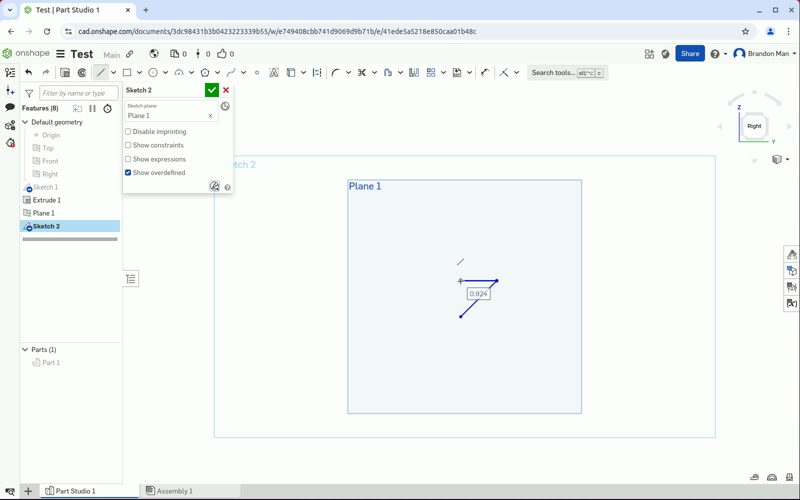
scroll(-6)
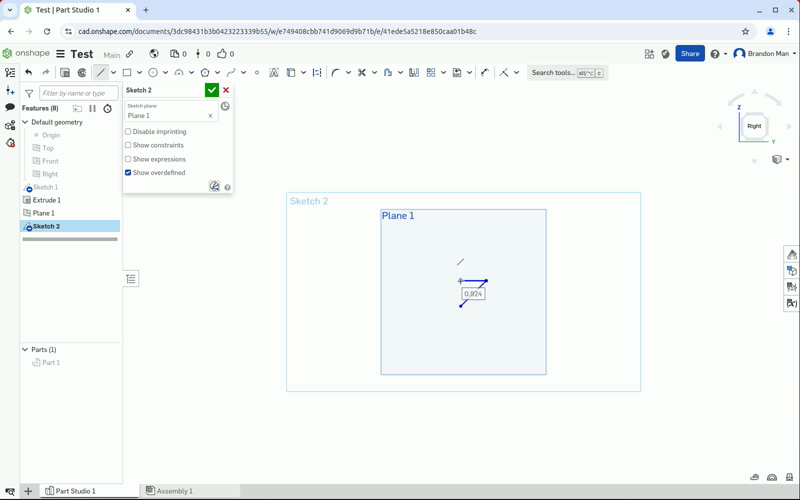
scroll(-6)
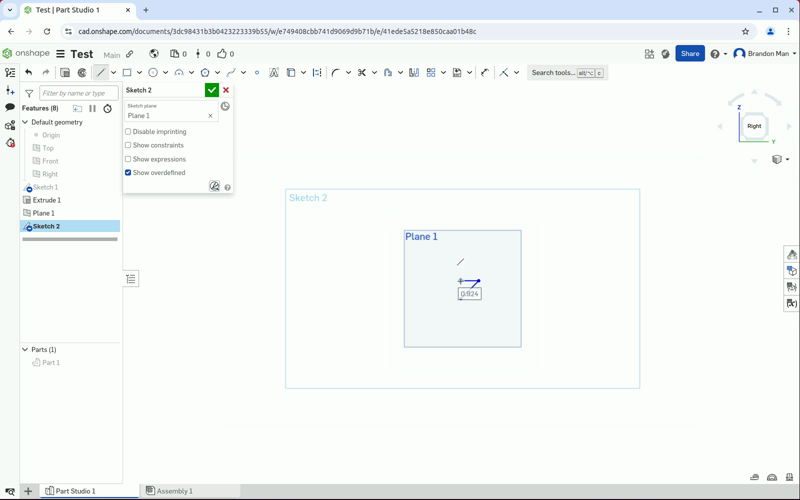
scroll(-6)
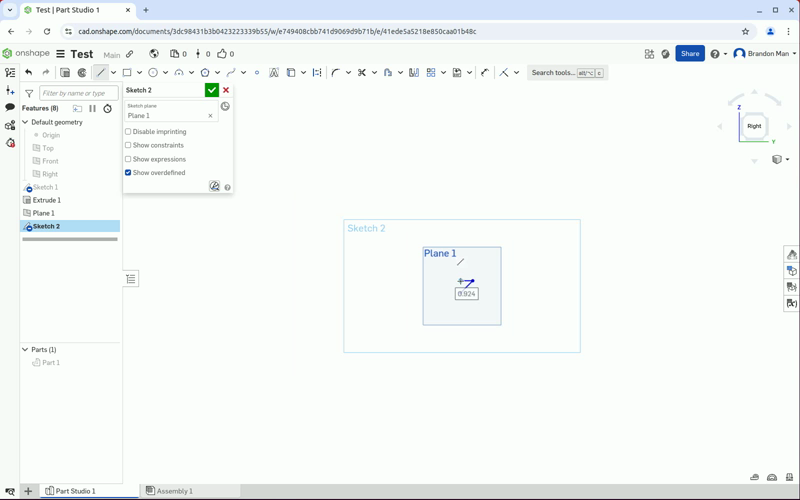
scroll(-6)
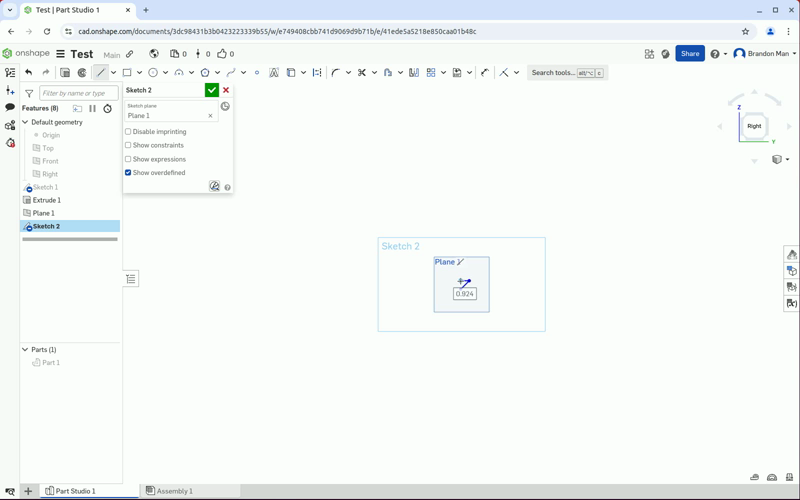
scroll(-6)
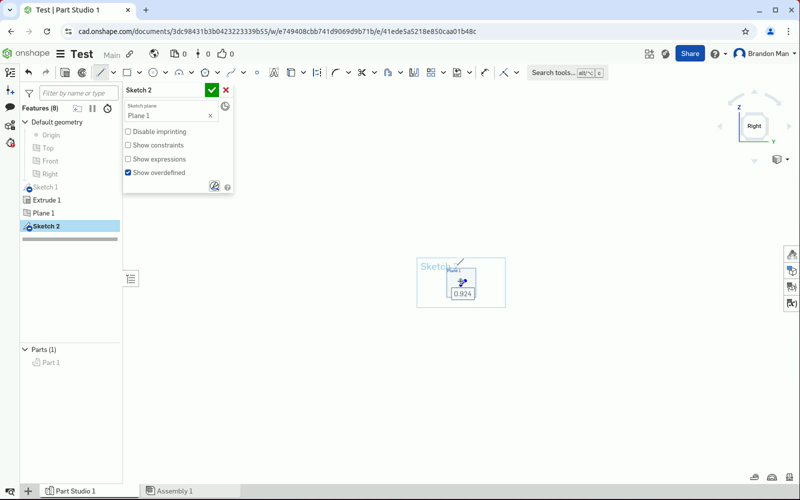
key_up(shift)
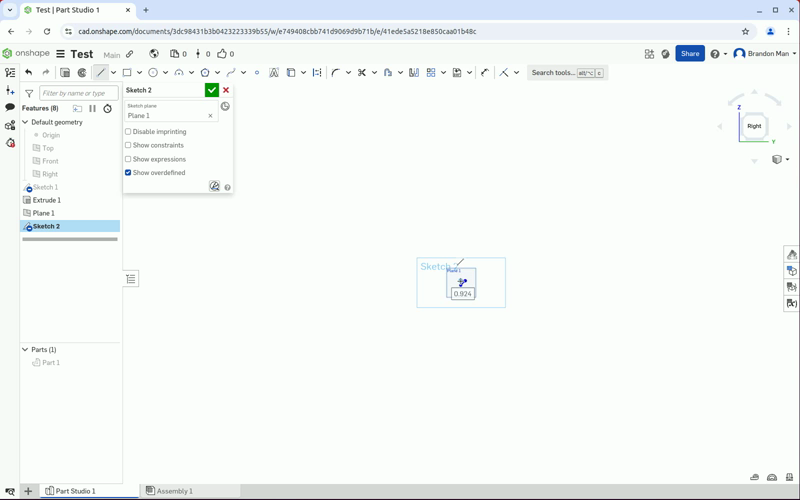
mouse_move(490, 280)
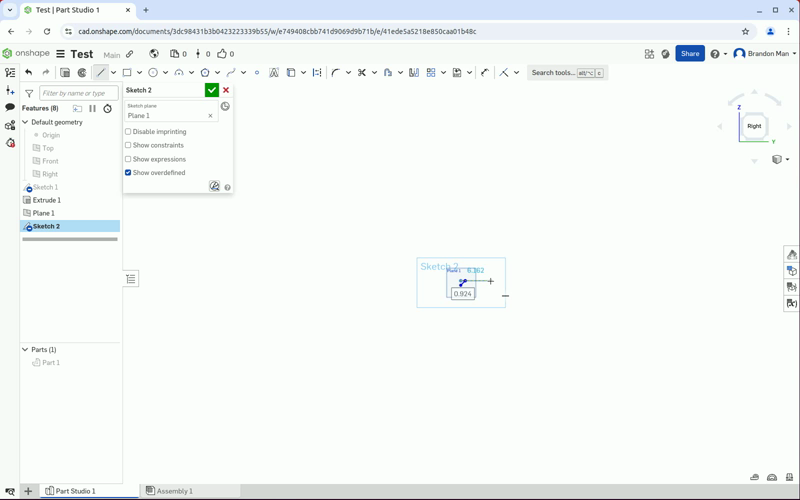
key_down(shift)
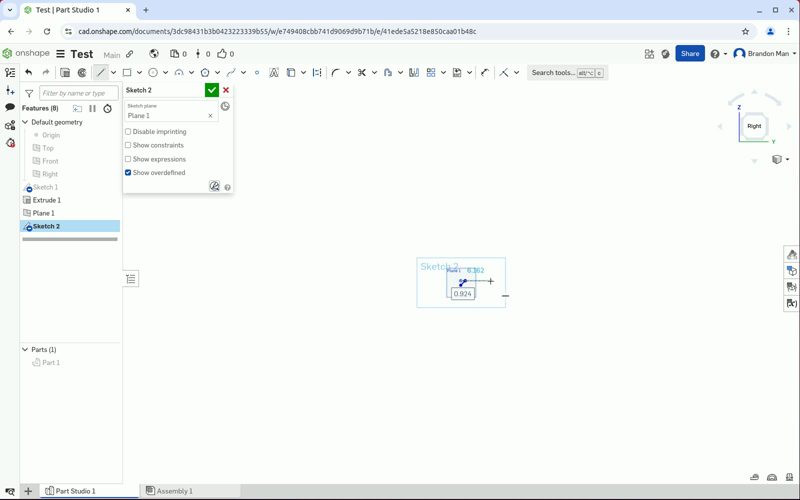
mouse_move(460, 285)
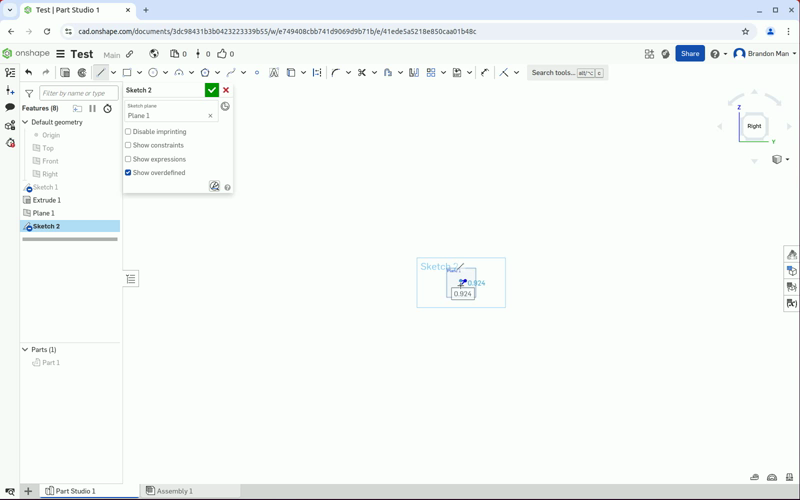
scroll(6)
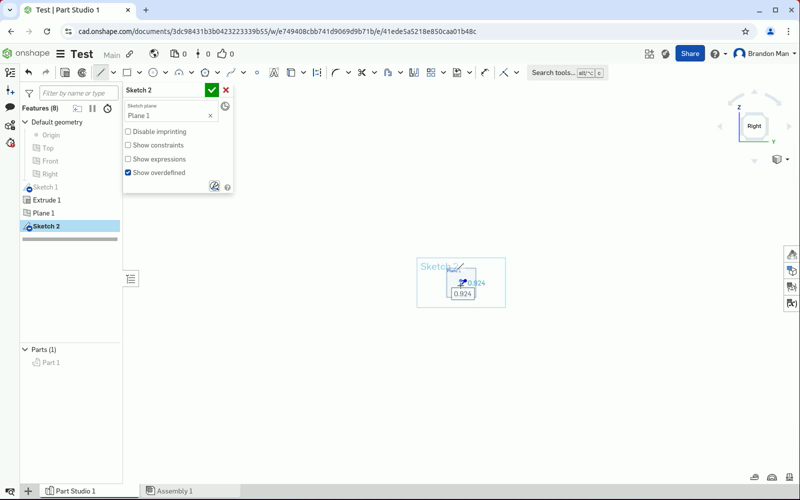
scroll(6)
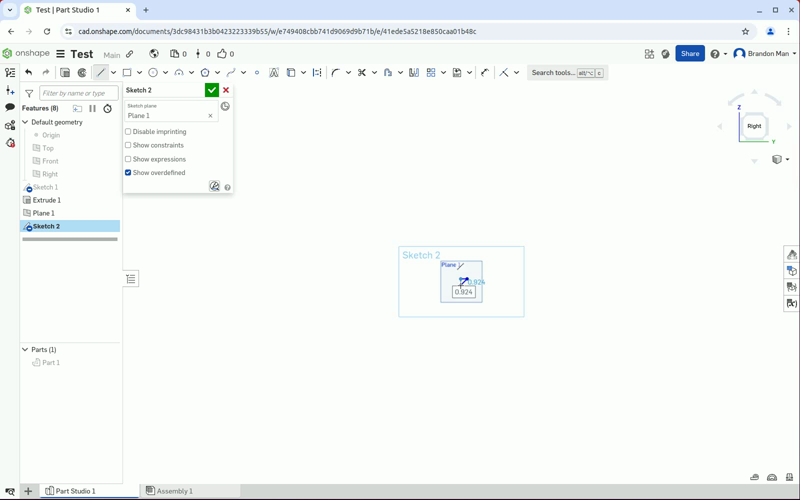
scroll(6)
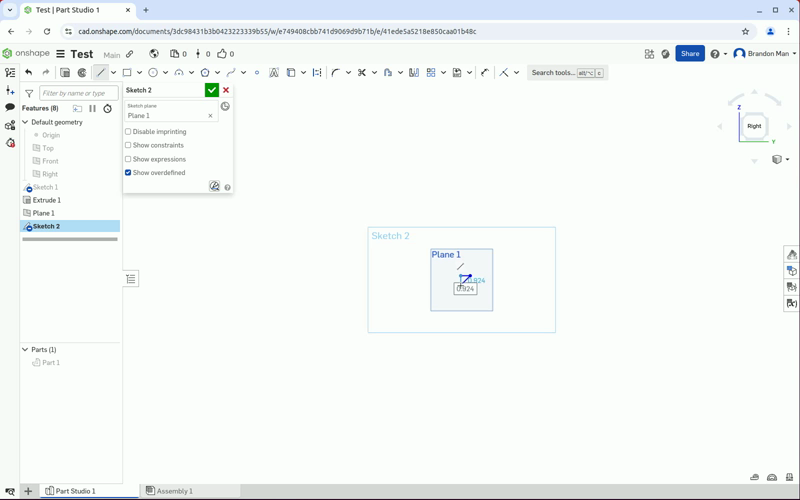
scroll(6)
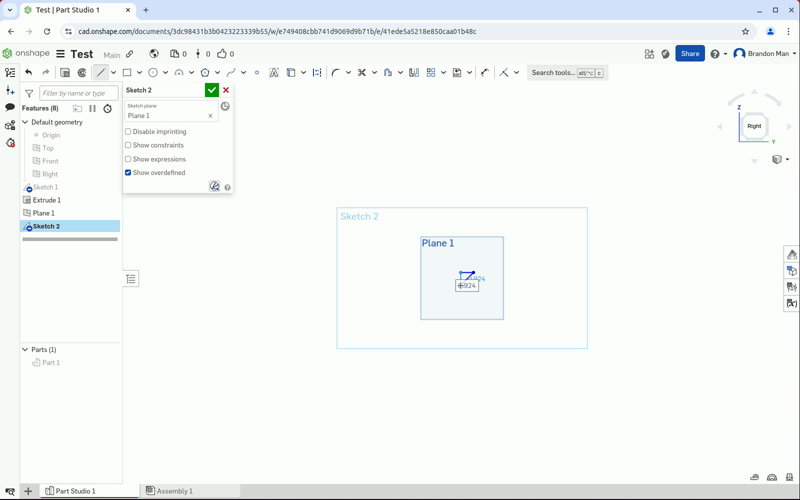
scroll(6)
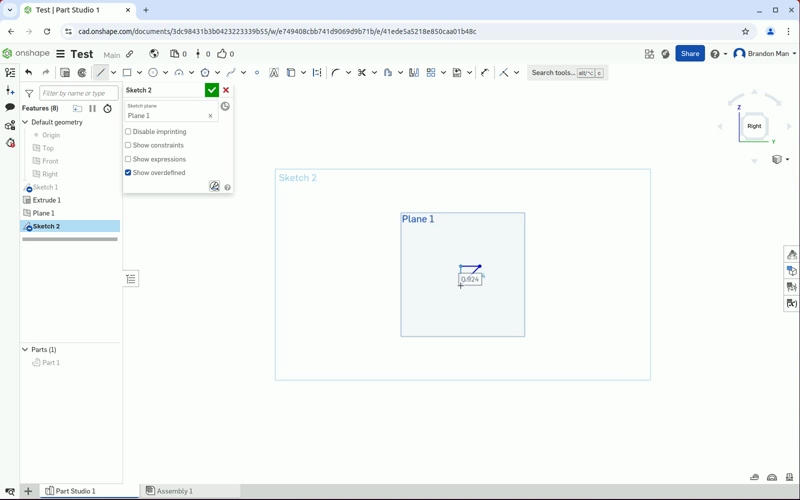
scroll(6)
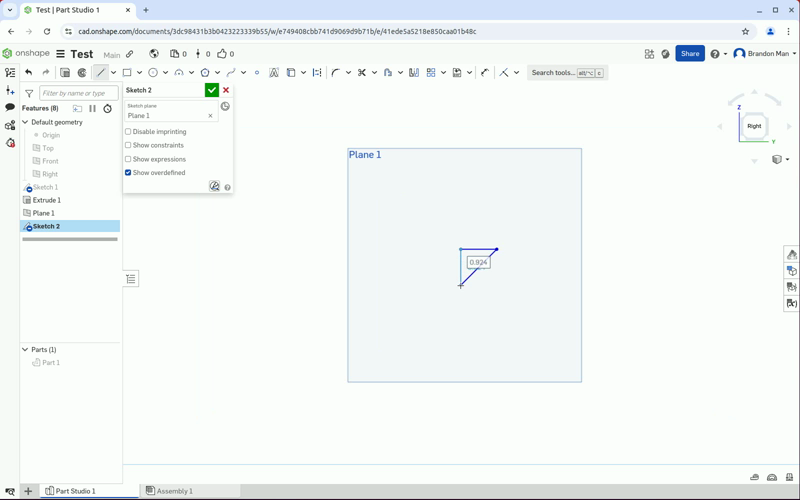
scroll(6)
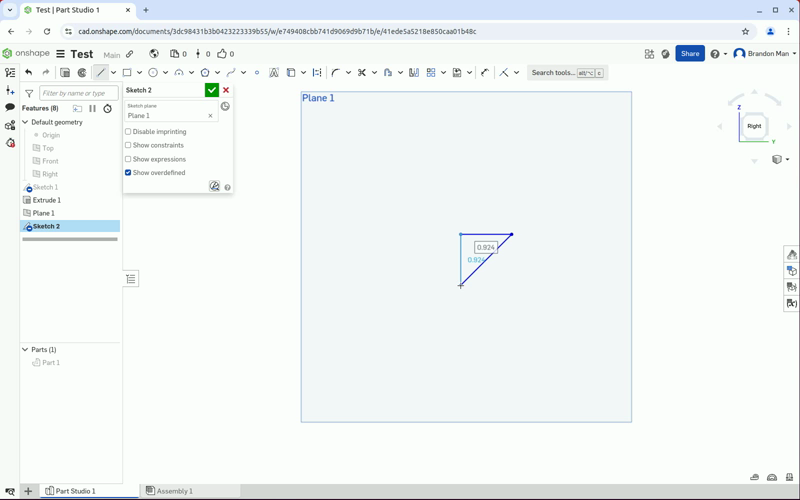
key_up(shift)
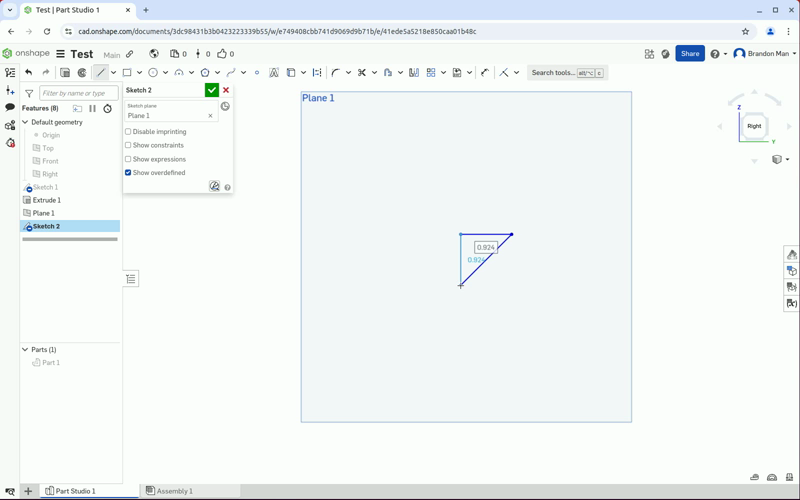
click(460, 285)
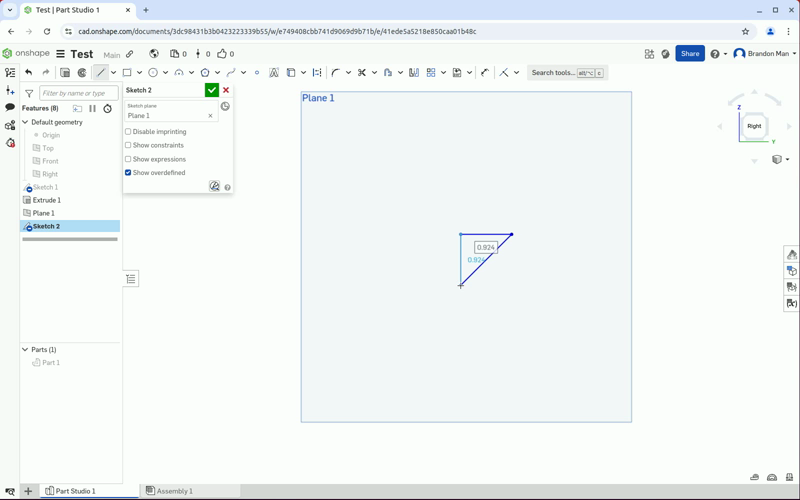
scroll(-6)
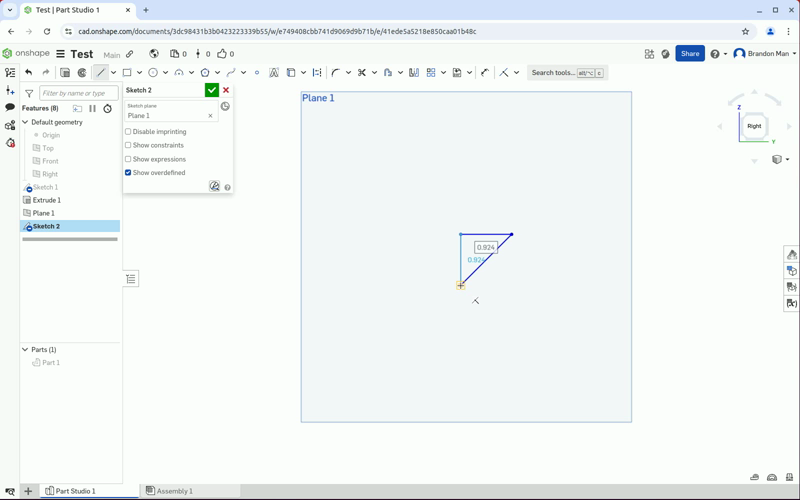
scroll(-6)
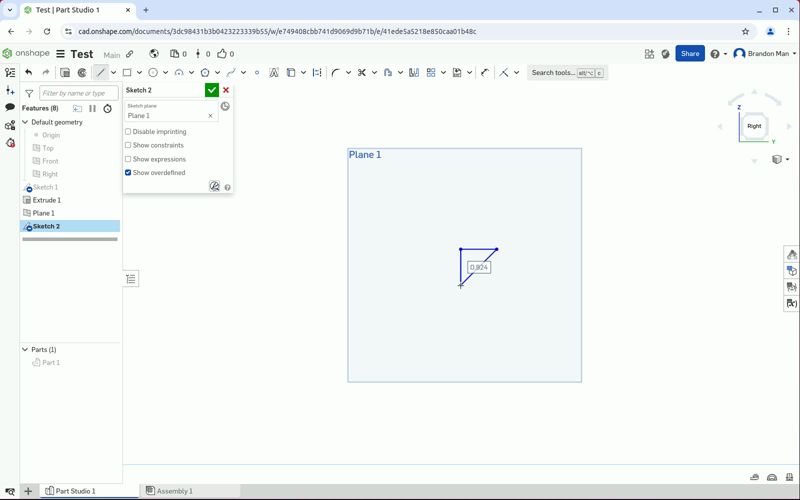
scroll(-6)
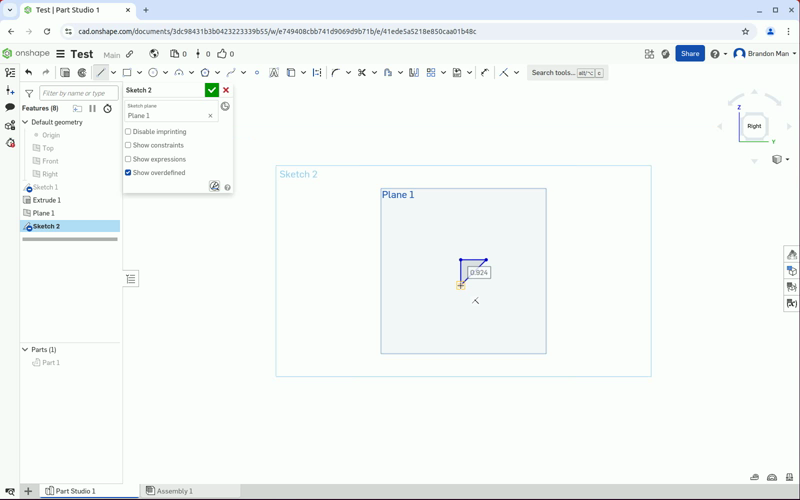
scroll(-6)
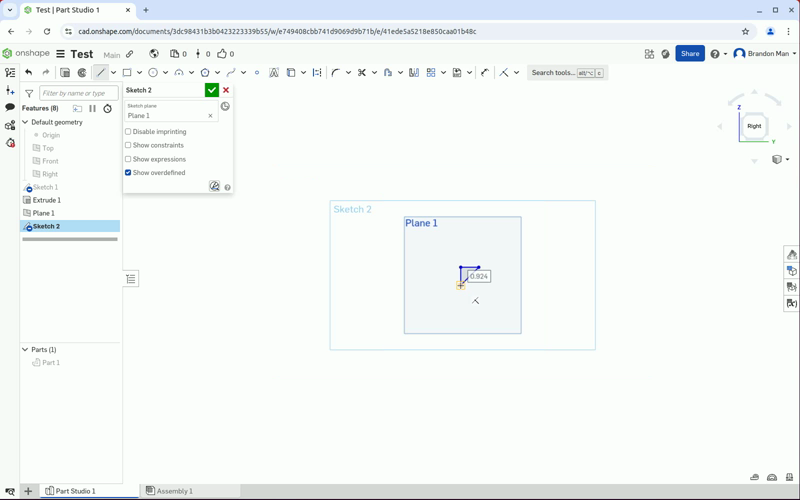
scroll(-6)
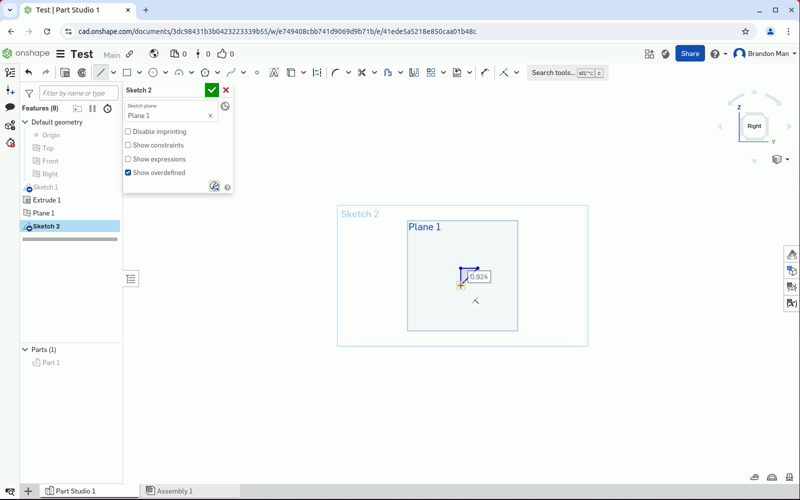
scroll(-6)
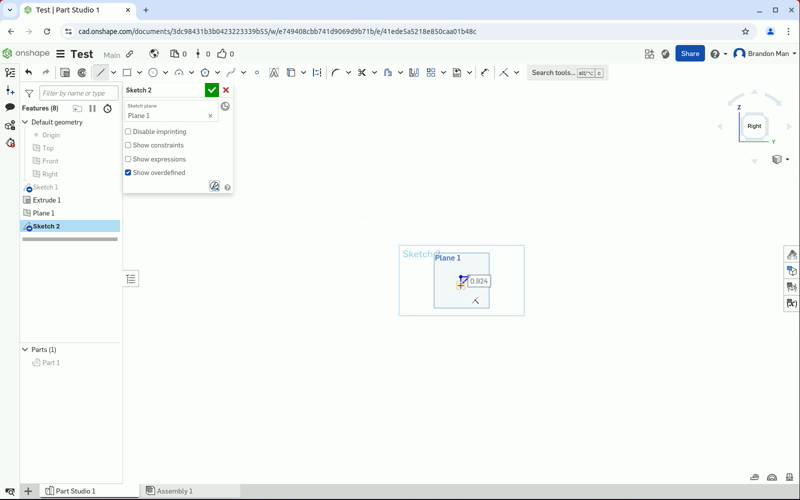
scroll(-6)
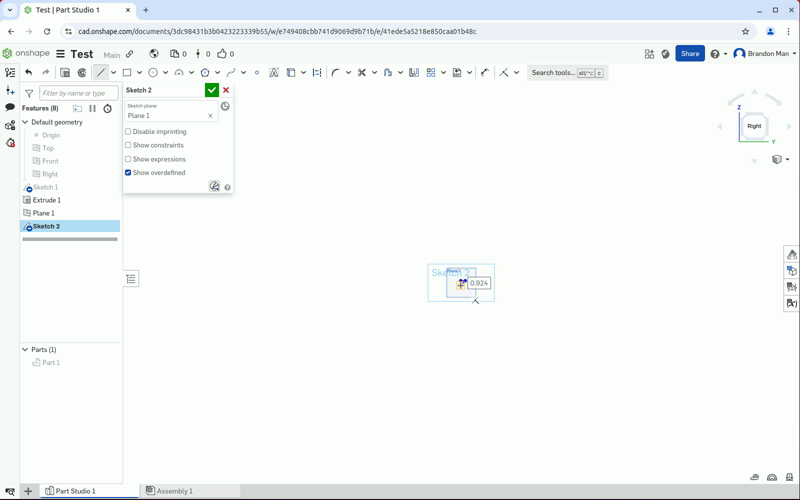
key(esc)
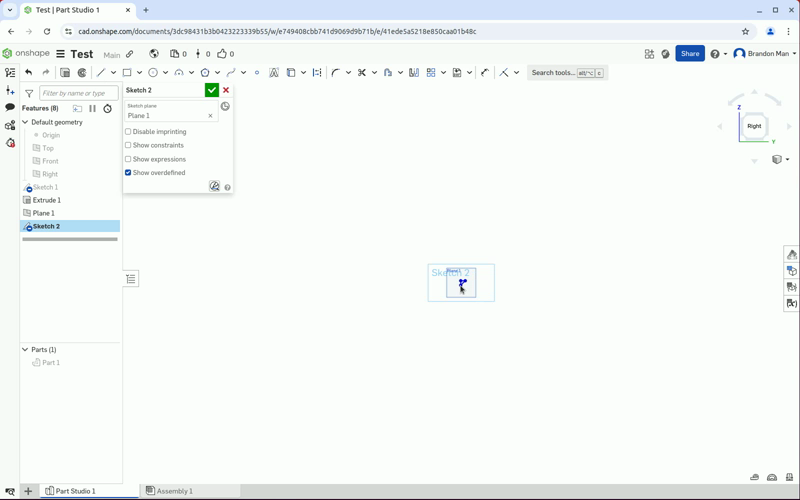
mouse_move(460, 282)
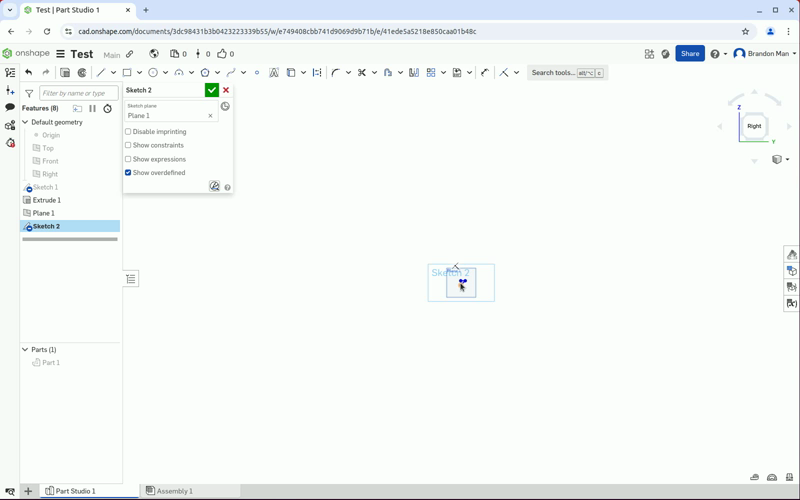
scroll(6)
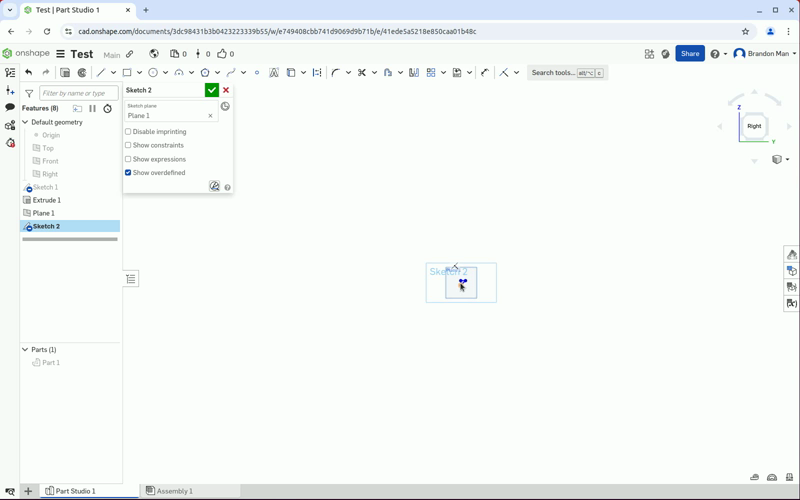
scroll(6)
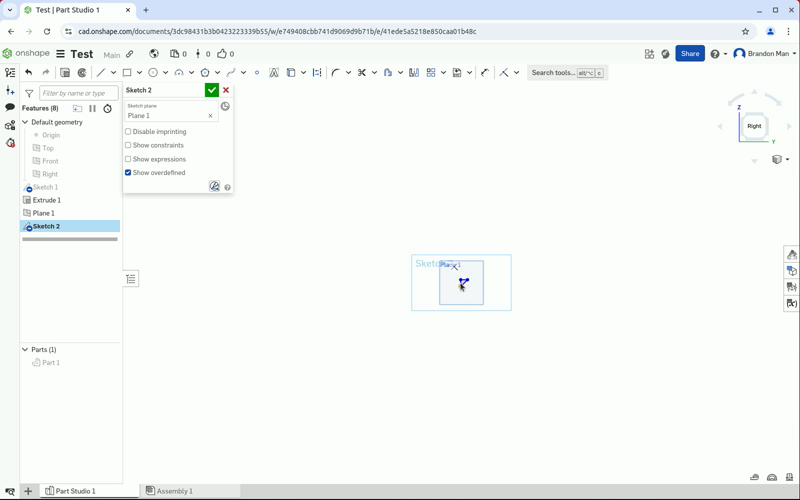
scroll(6)
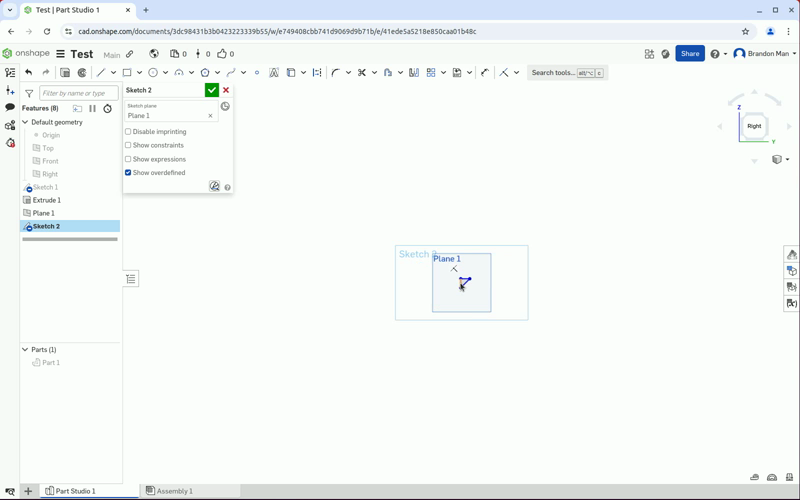
scroll(6)
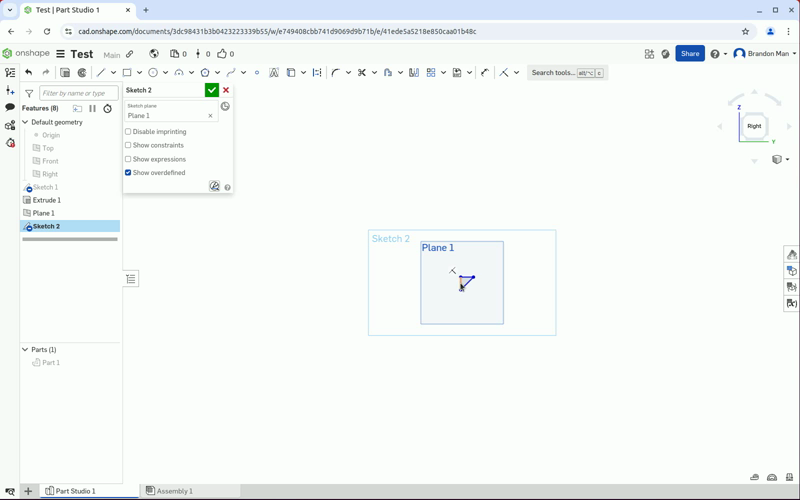
scroll(6)
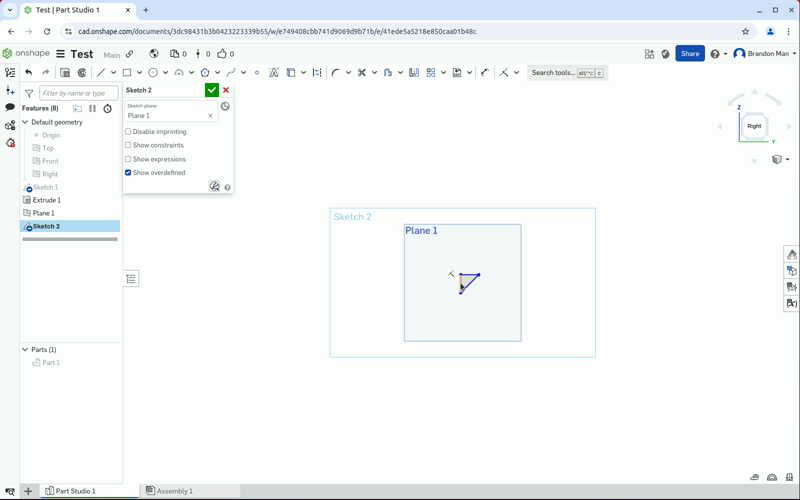
scroll(6)
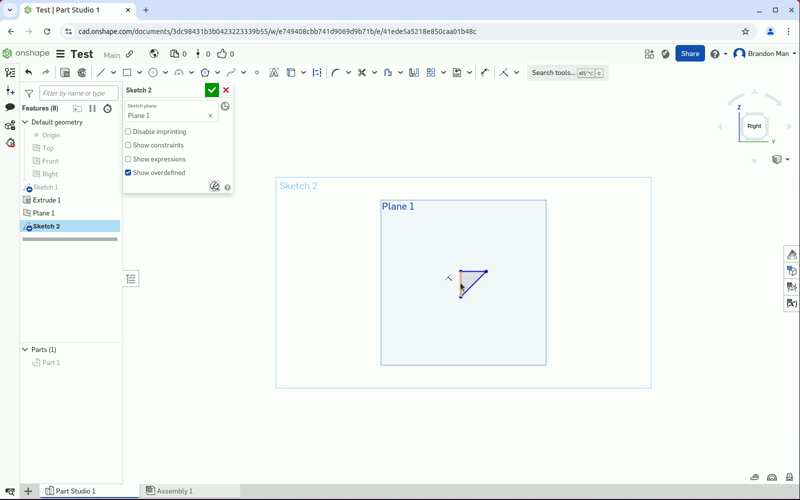
scroll(6)
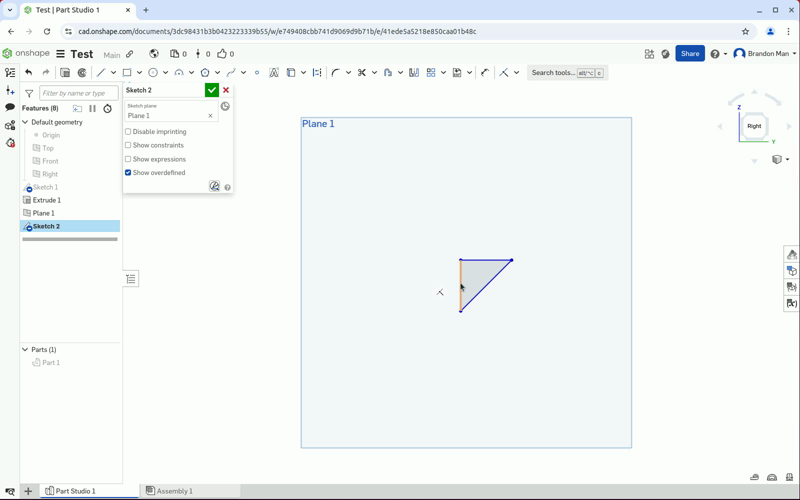
click(460, 282)
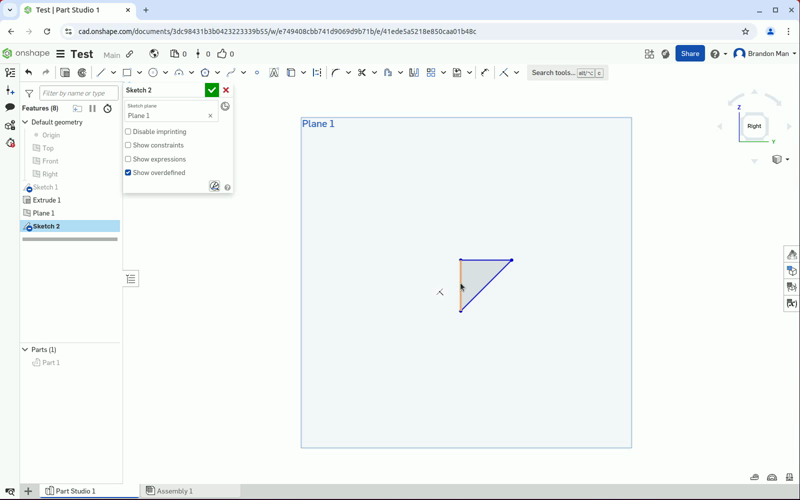
scroll(-6)
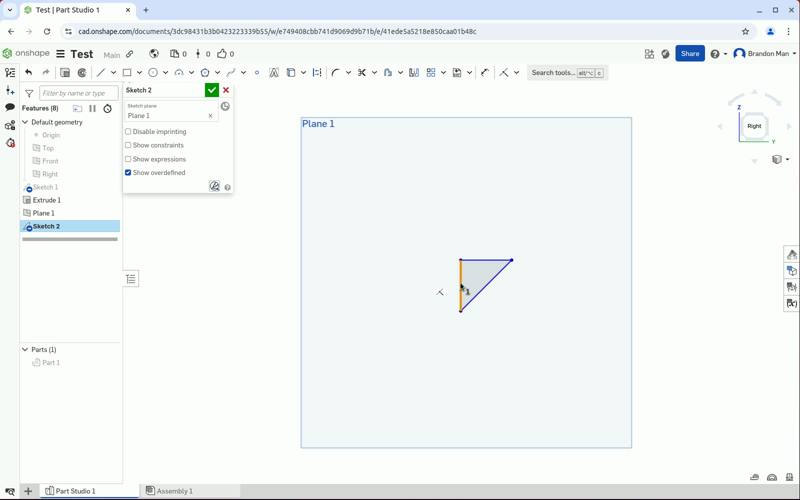
scroll(-6)
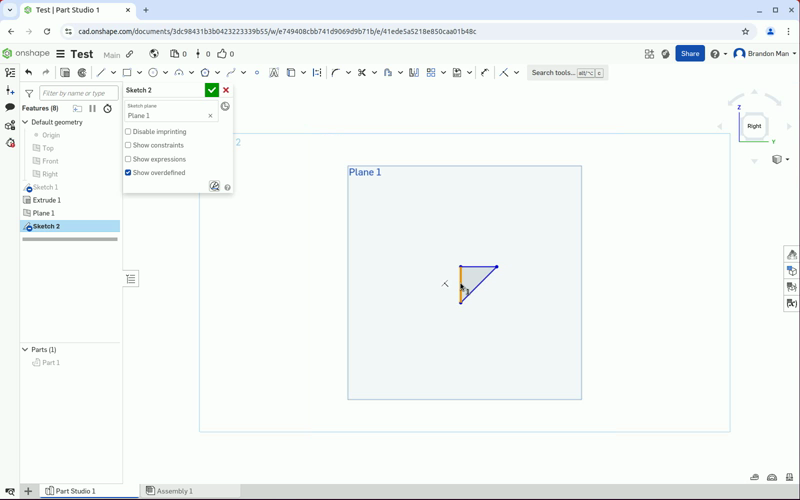
scroll(-6)
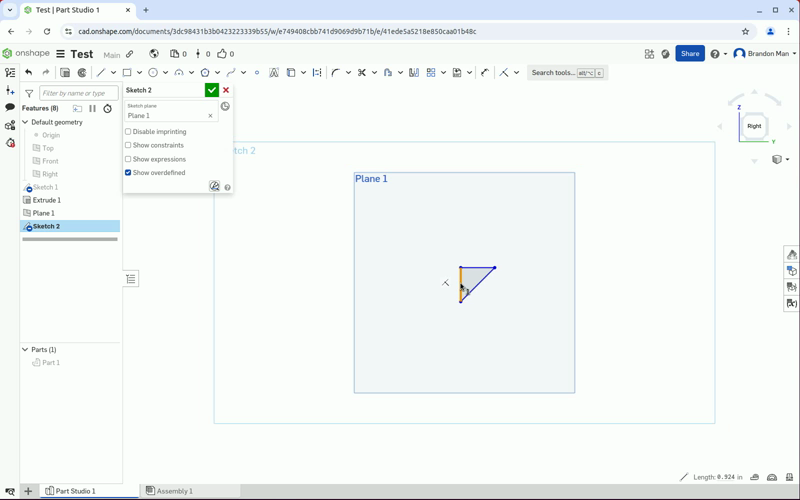
scroll(-6)
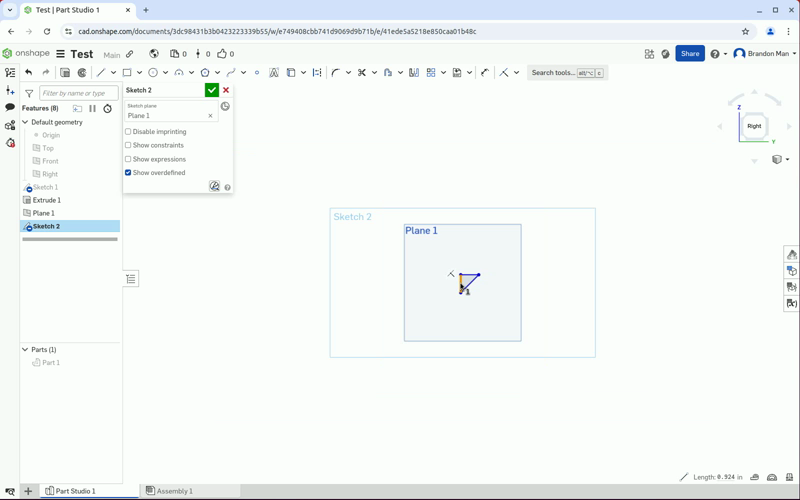
scroll(-6)
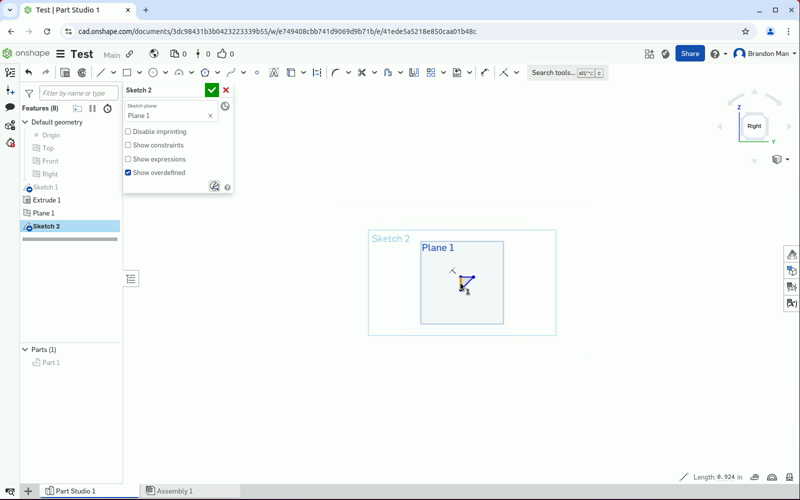
scroll(-6)
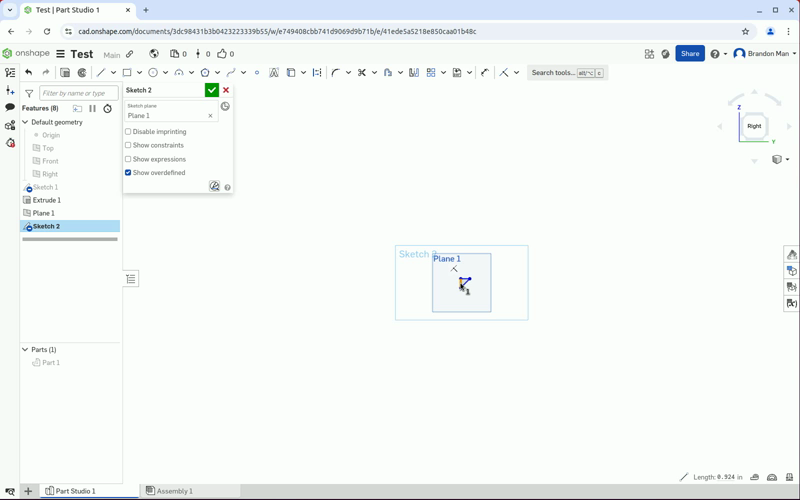
scroll(-6)
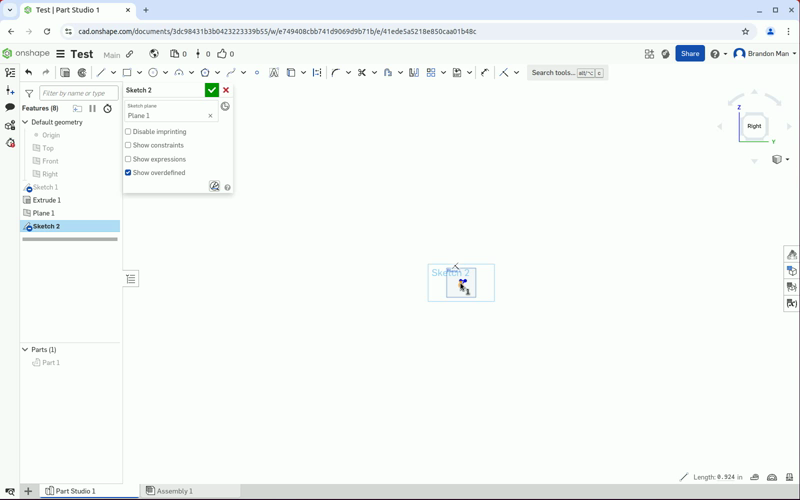
mouse_move(73, 352)
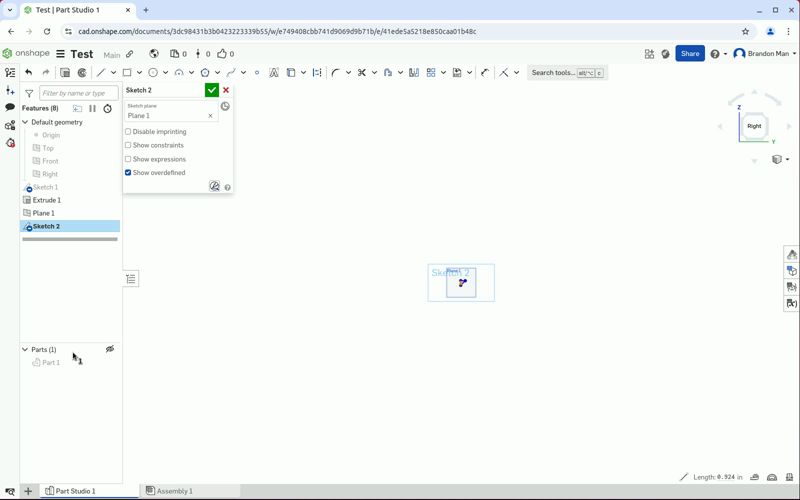
key(shift+y)
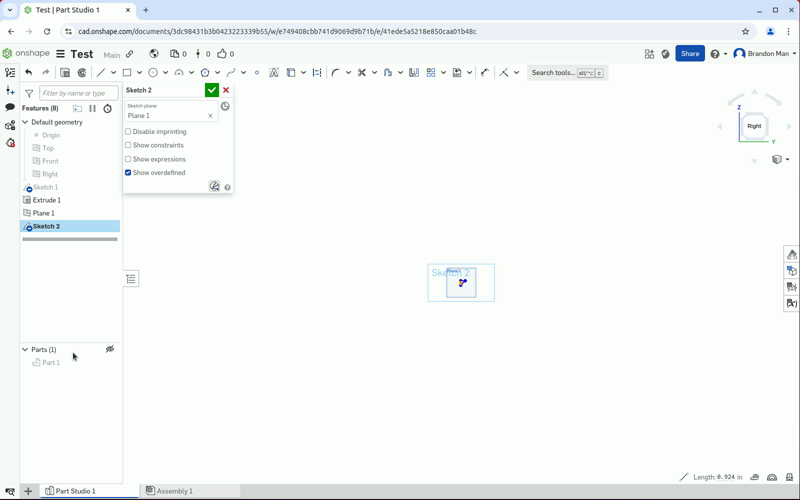
key(shift+e)
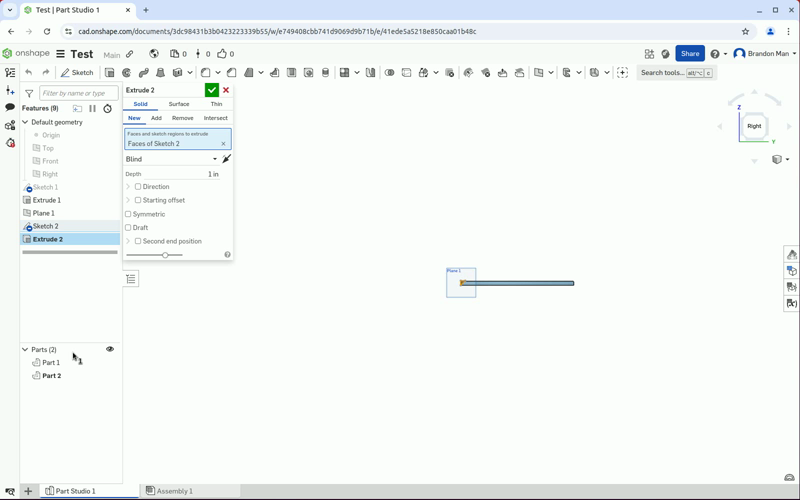
mouse_move(143, 106)
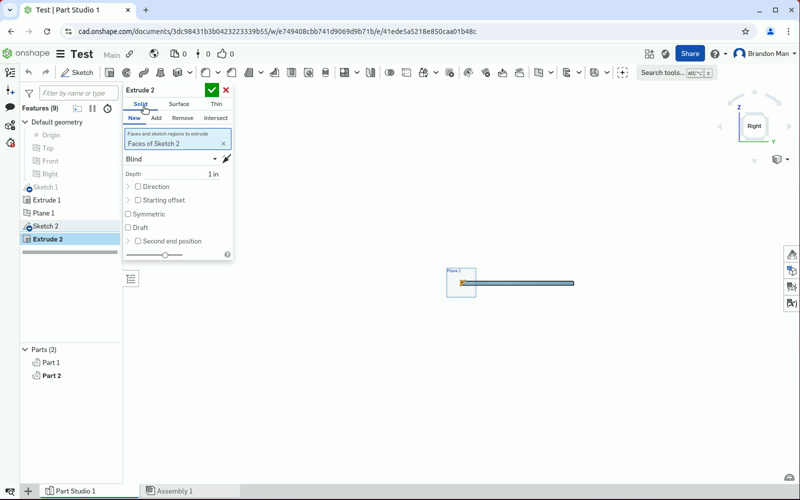
click(143, 106)
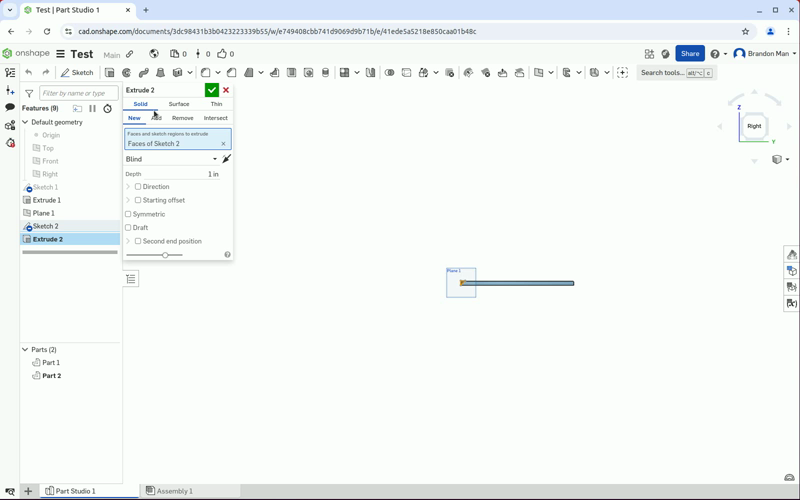
mouse_move(186, 120)
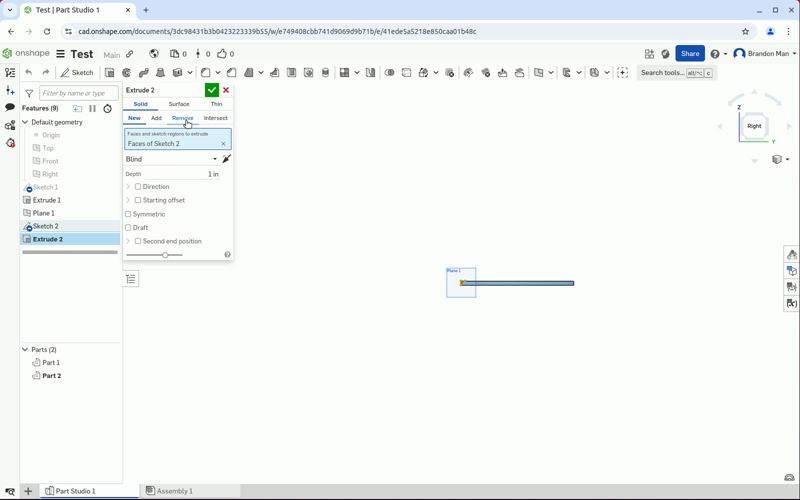
click(186, 120)
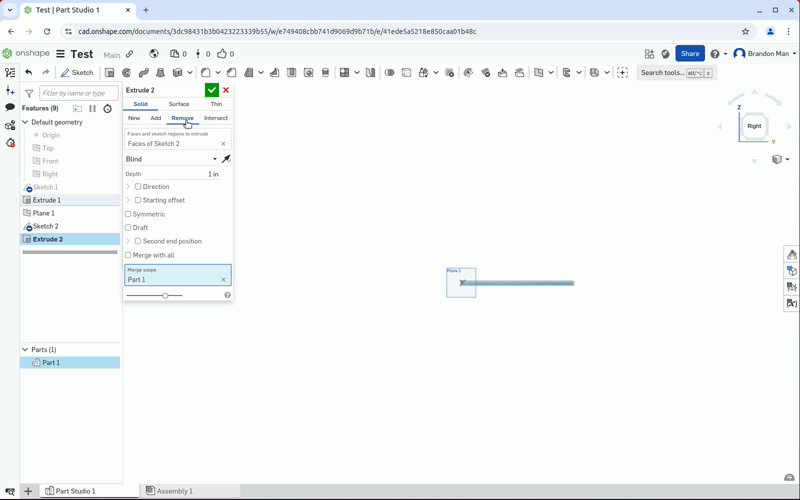
key(tab, 4)
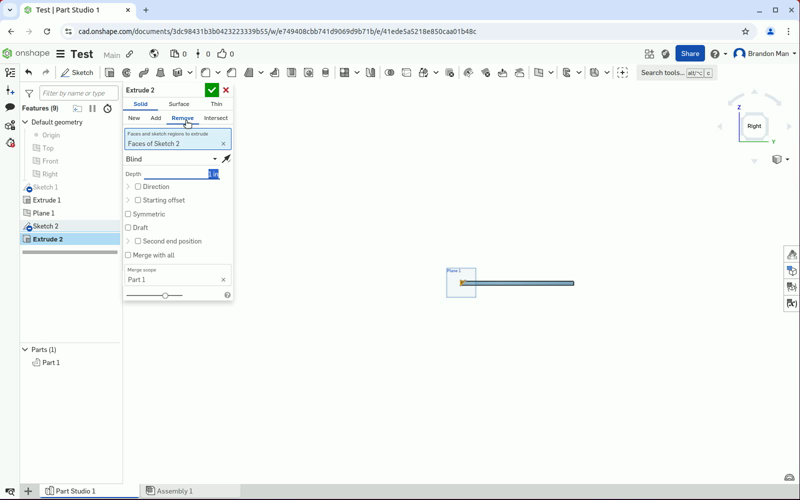
text(1.204)
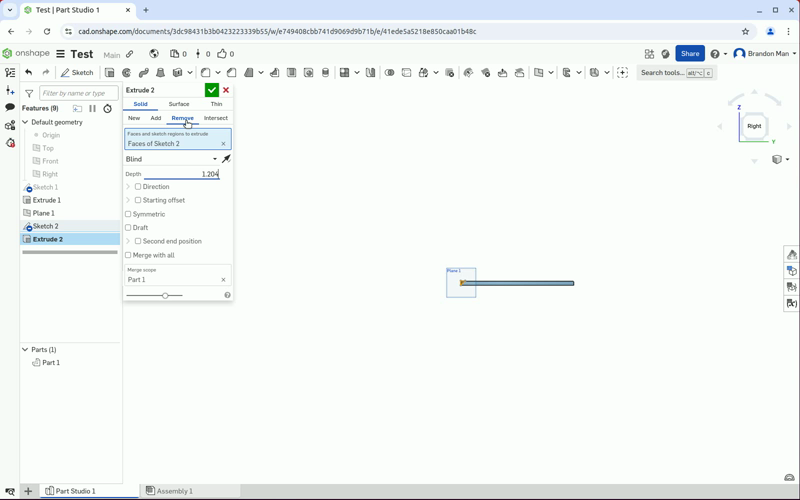
key(tab, 6)
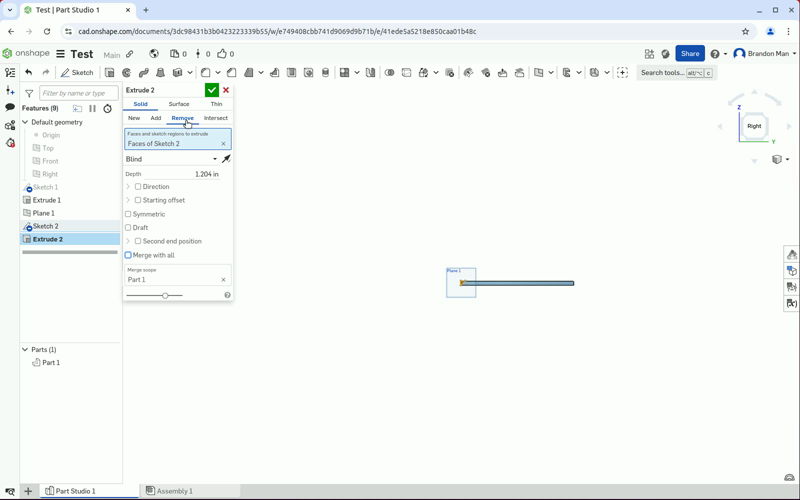
key(space)
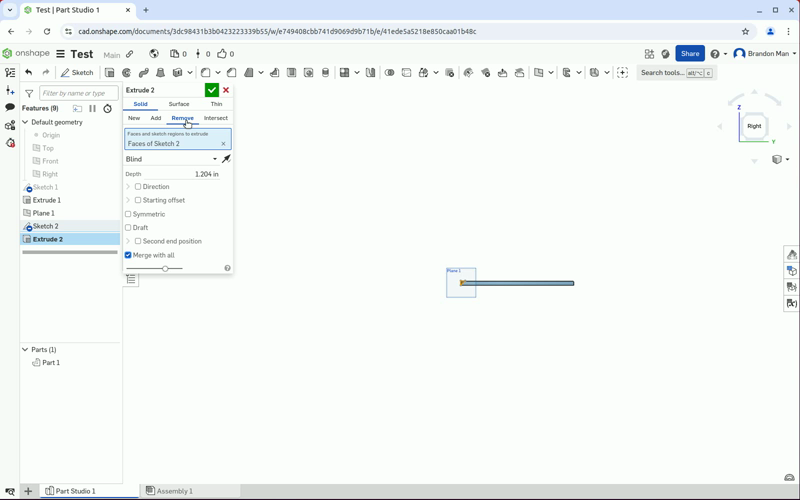
key(enter)
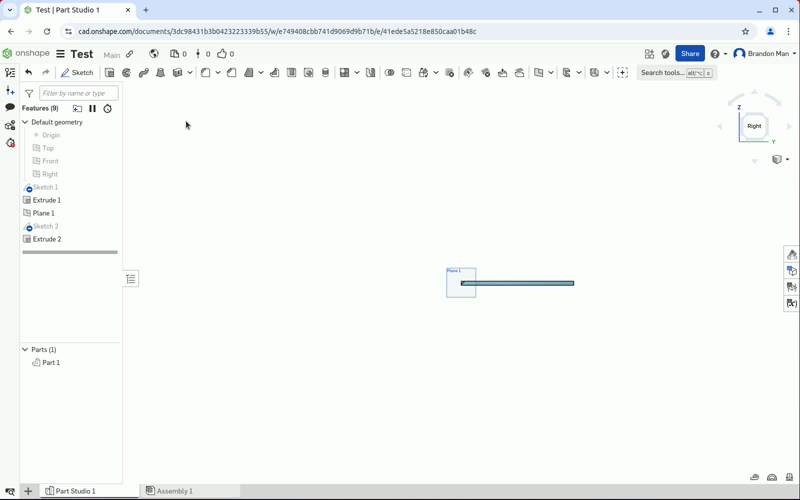
key(shift+h)
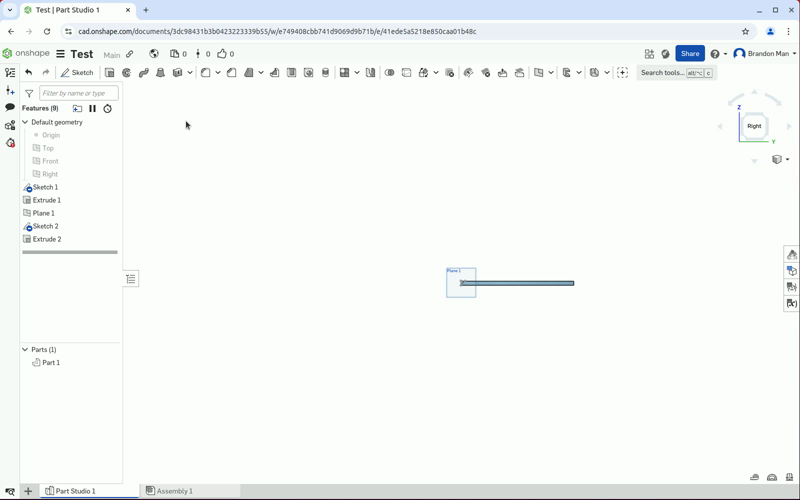
key(shift+h)
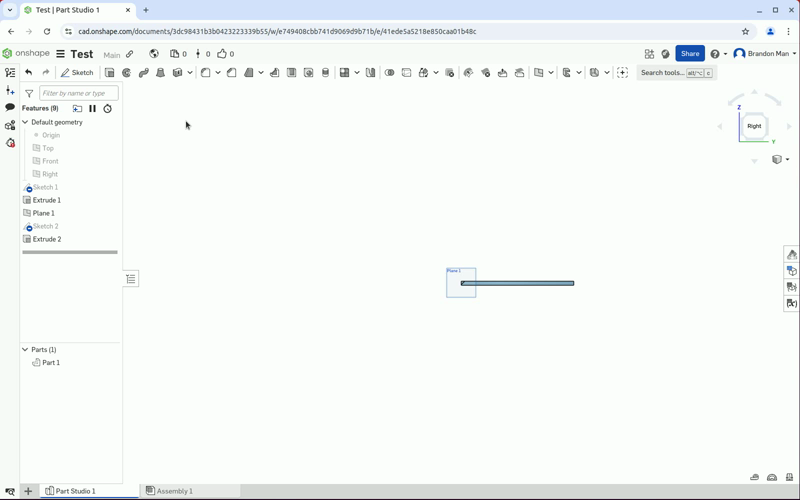
mouse_move(73, 189)
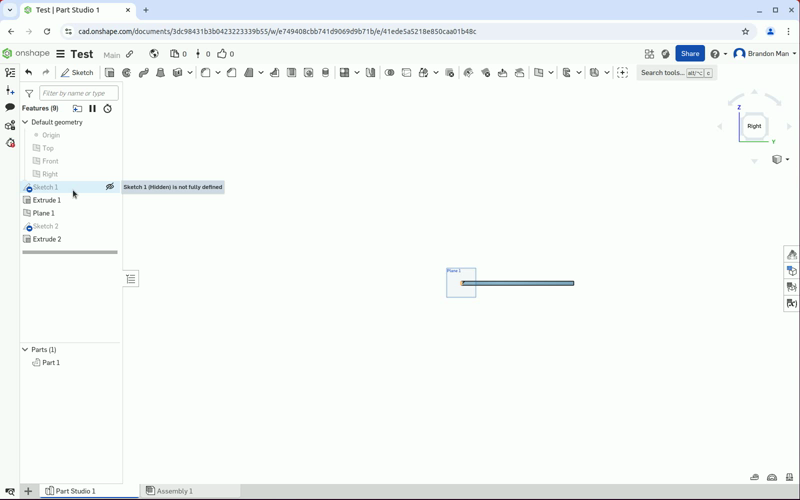
click(73, 189)
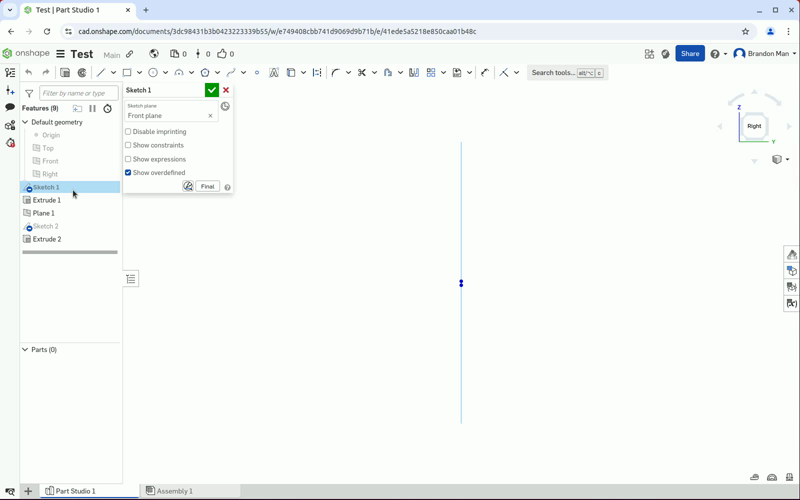
mouse_move(229, 92)
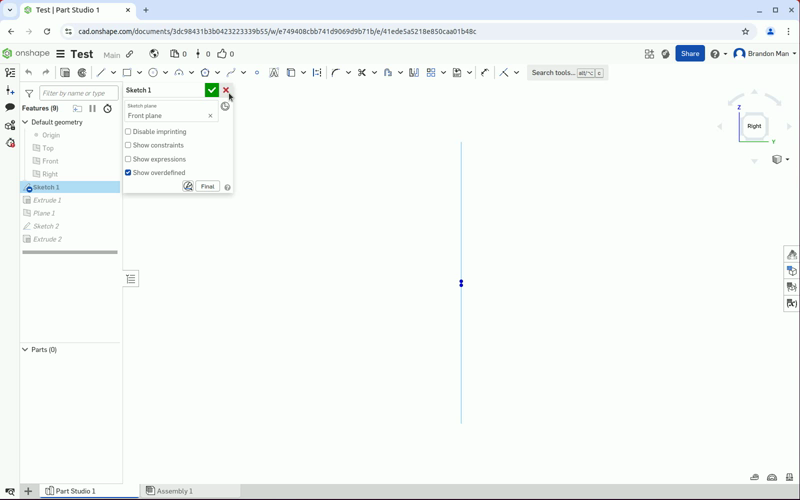
click(229, 92)
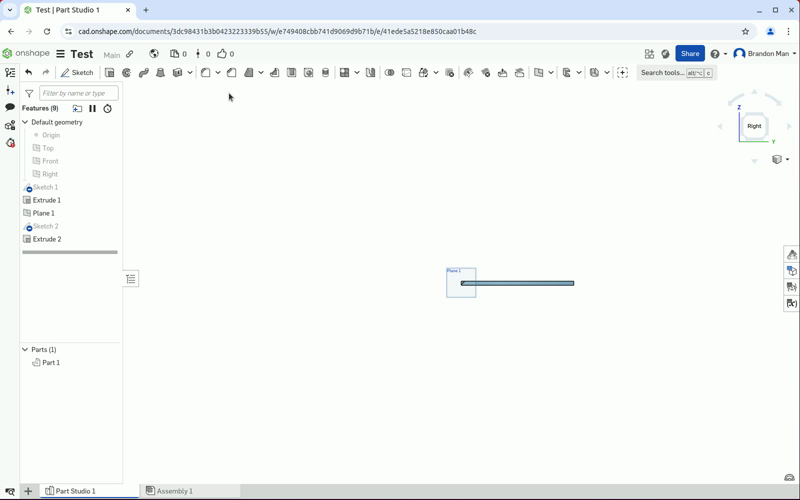
mouse_move(541, 75)
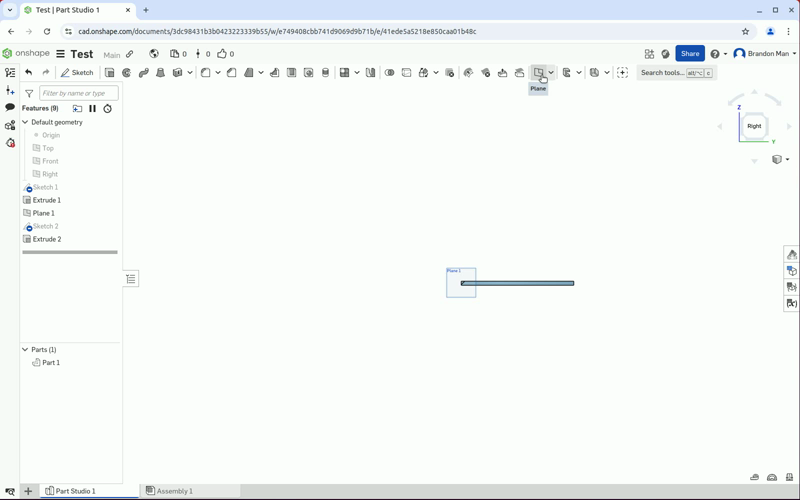
click(541, 75)
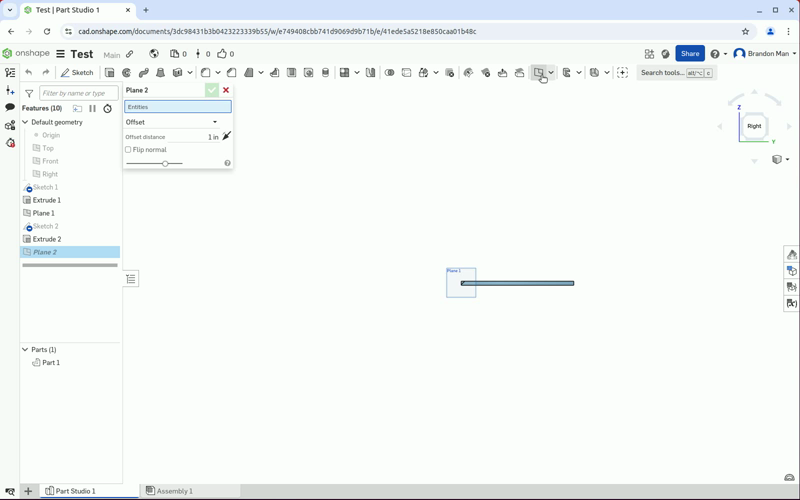
mouse_move(73, 176)
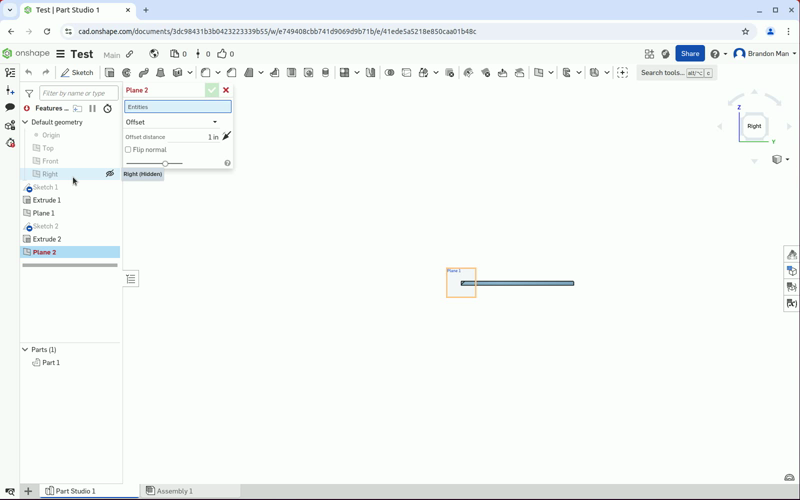
click(73, 176)
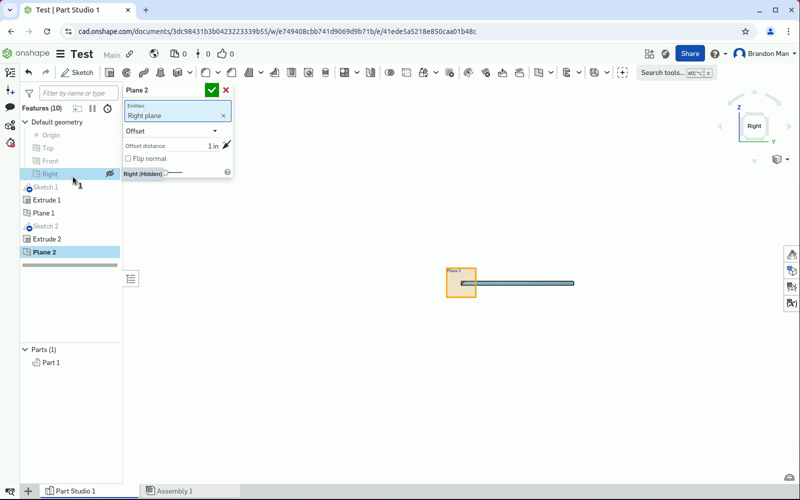
key(tab, 2)
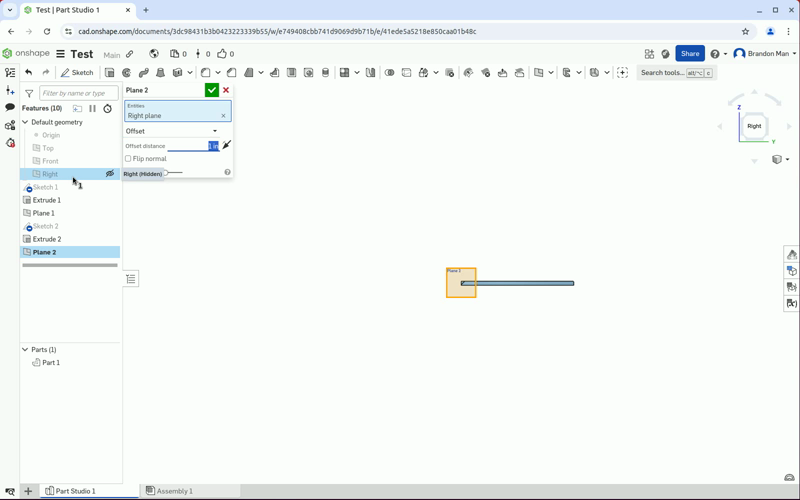
text(0.709)
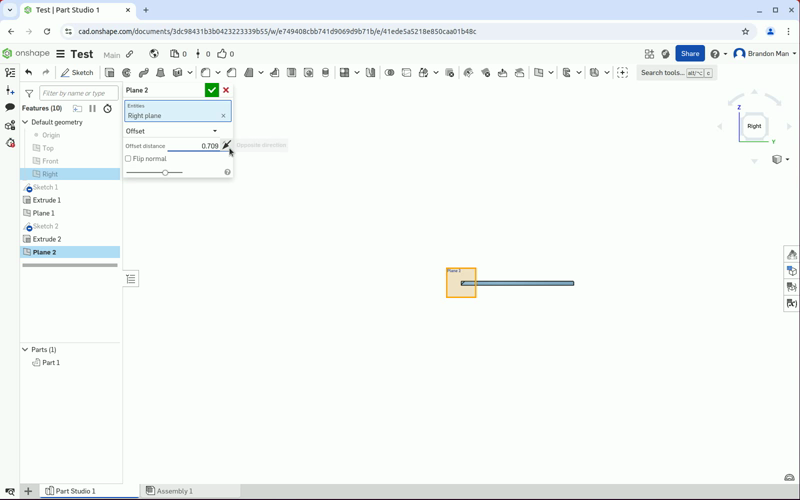
mouse_move(229, 147)
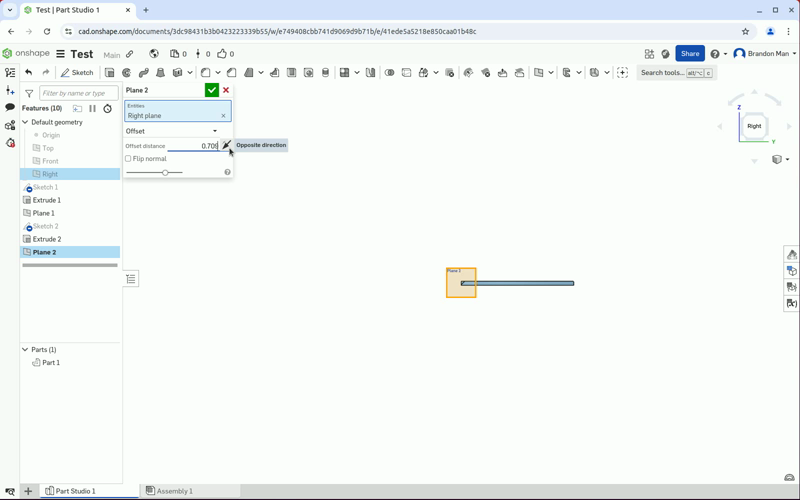
click(229, 147)
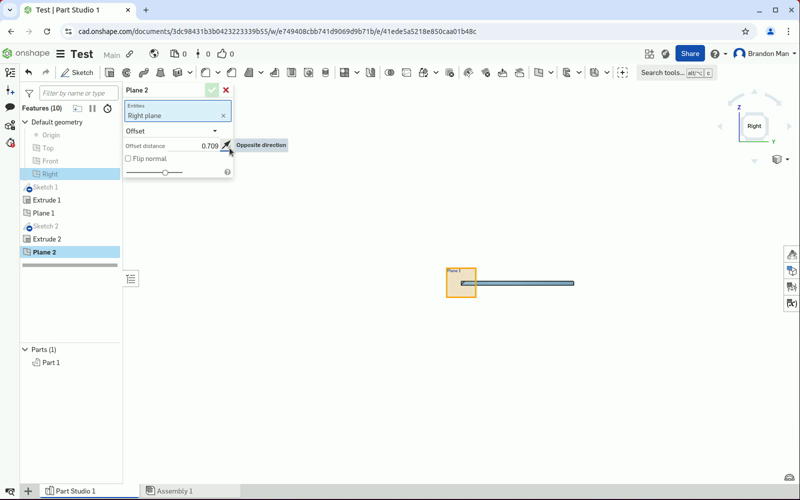
key(enter, 2)
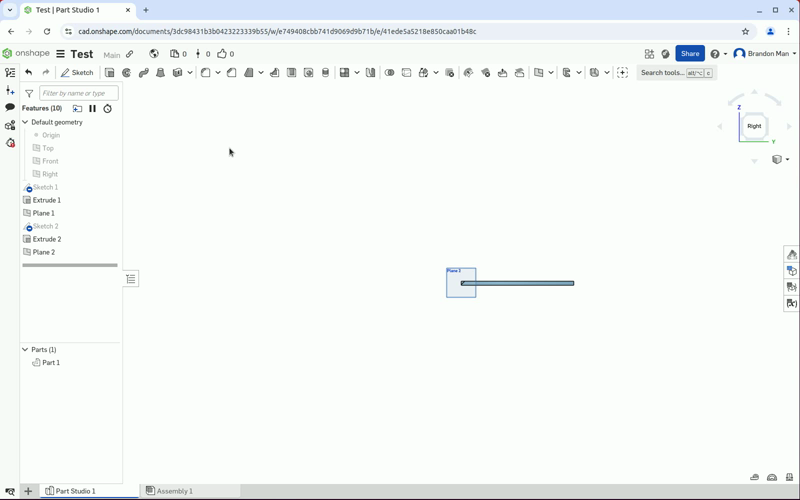
key(shift+s)
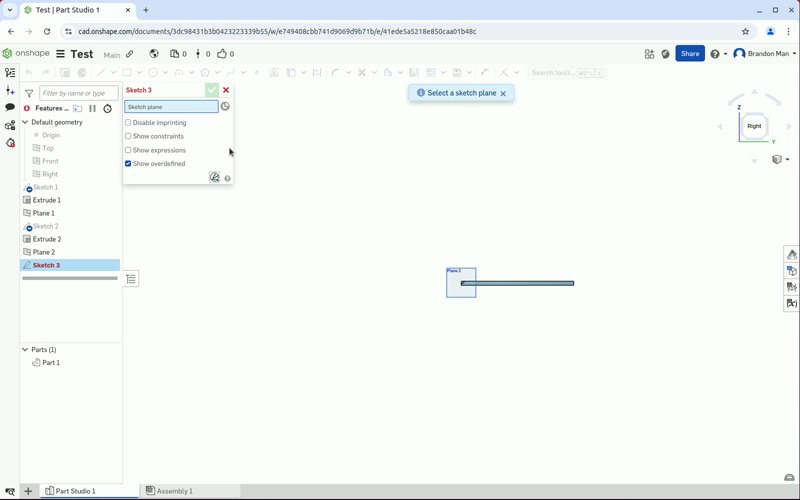
mouse_move(73, 254)
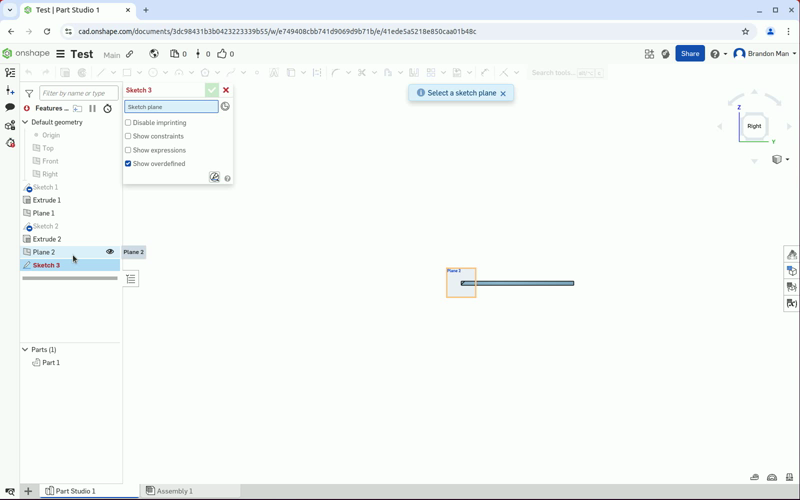
click(73, 254)
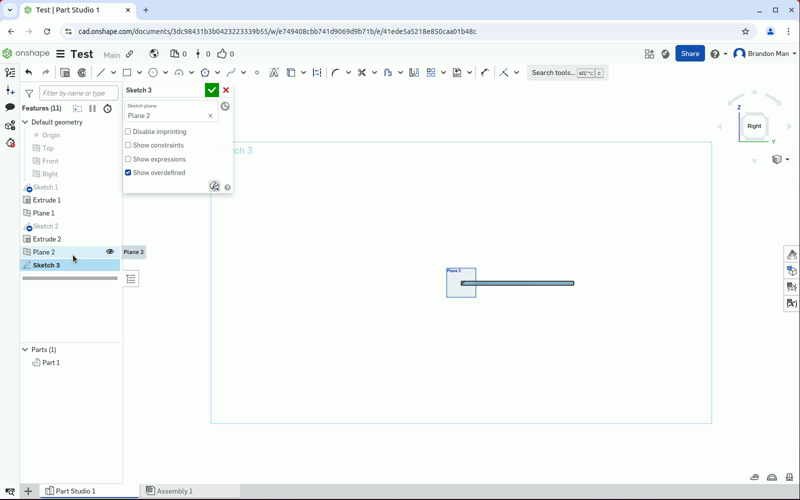
mouse_move(73, 352)
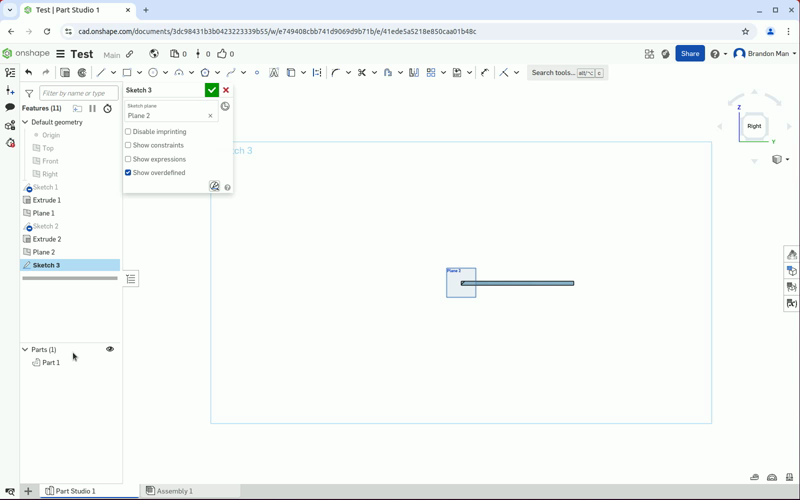
key(y)
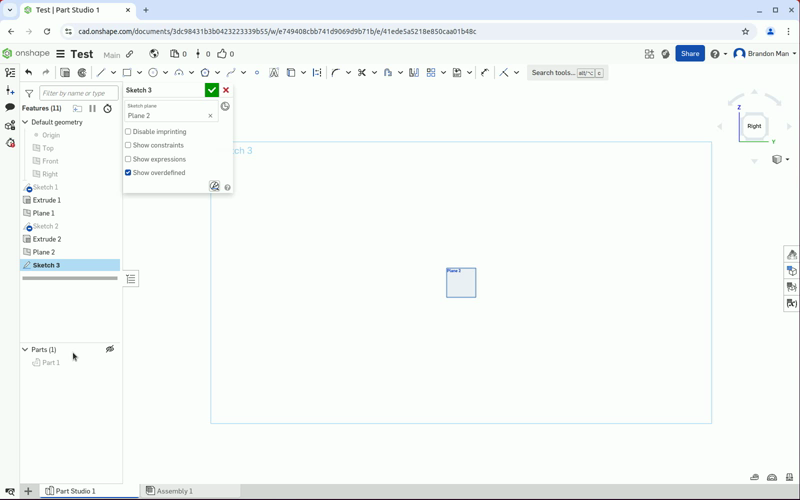
key(l)
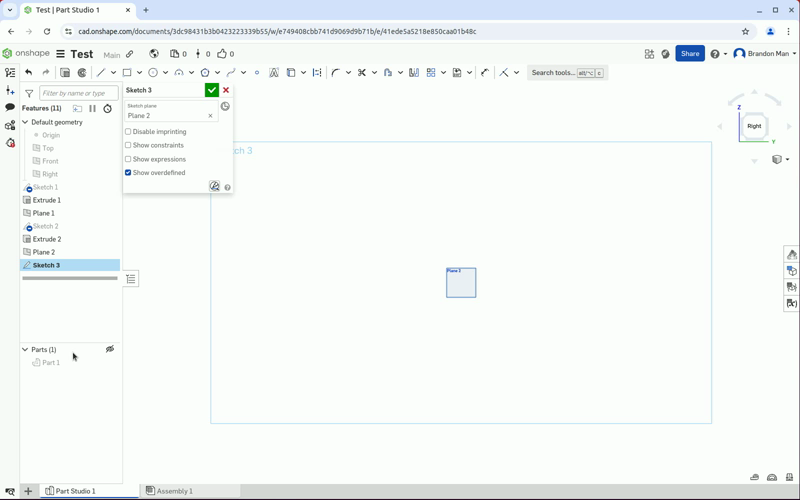
key_down(shift)
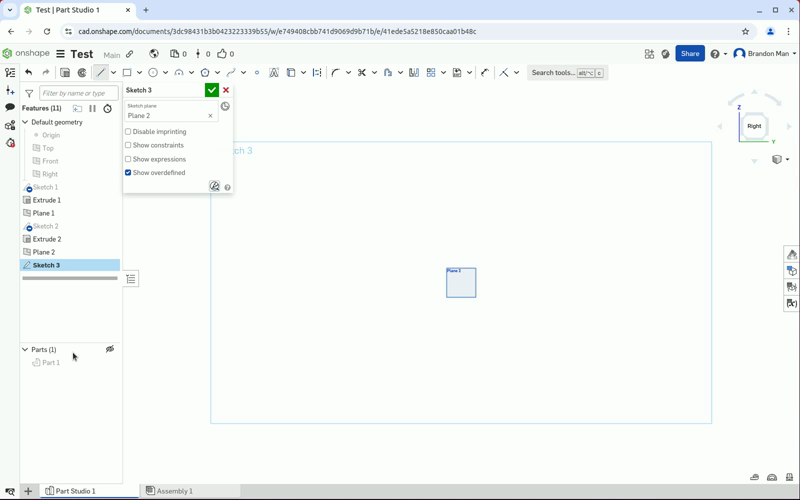
mouse_move(460, 285)
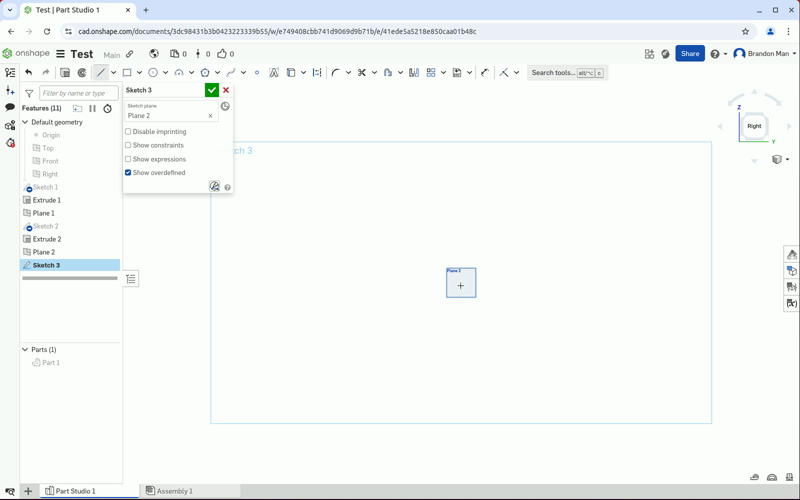
click(460, 285)
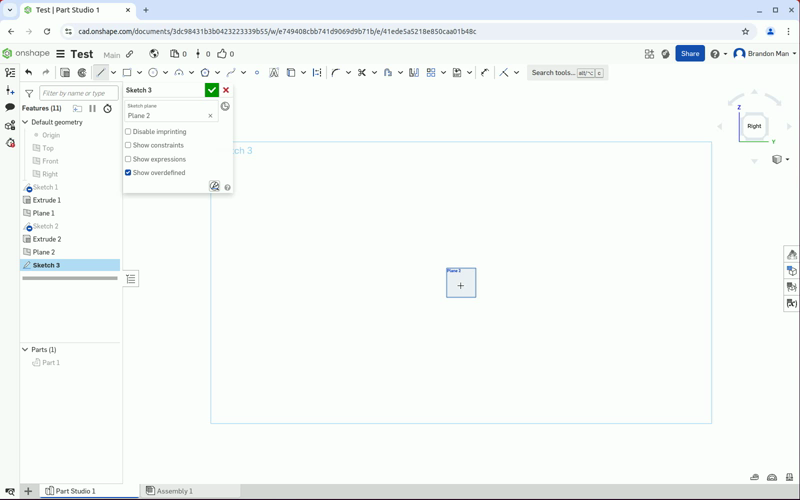
key_up(shift)
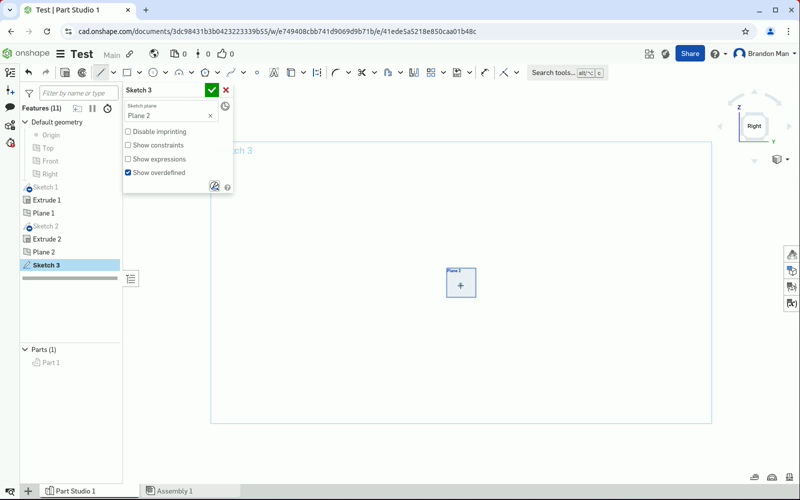
key_down(shift)
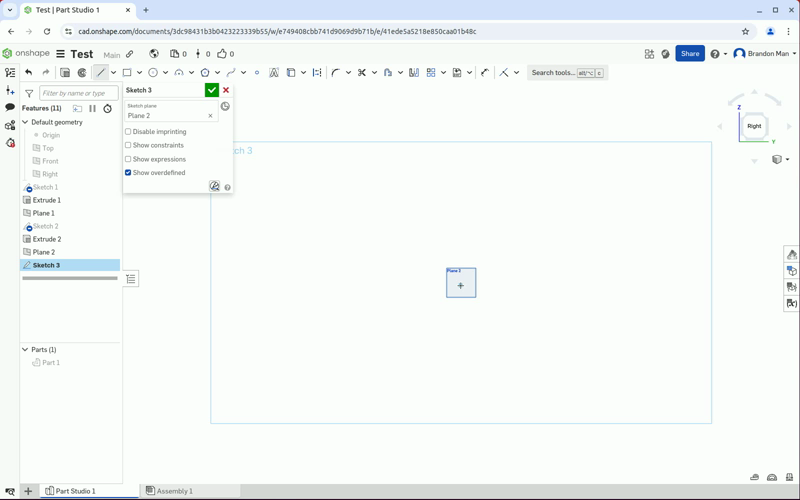
mouse_move(490, 285)
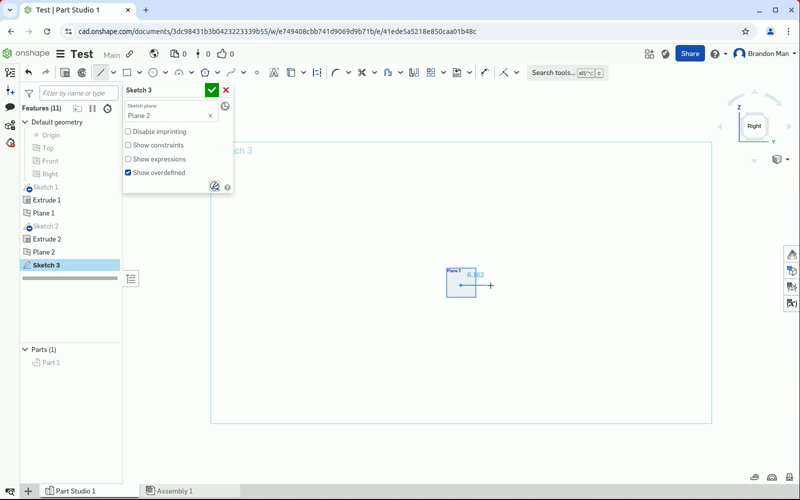
mouse_move(465, 280)
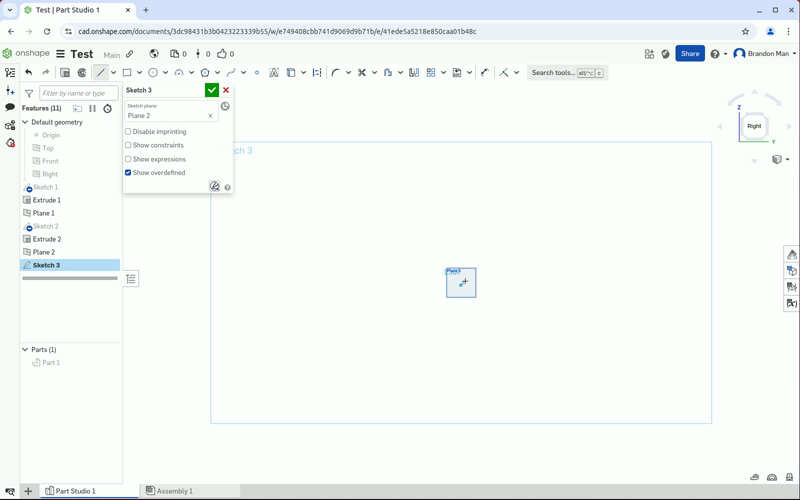
scroll(6)
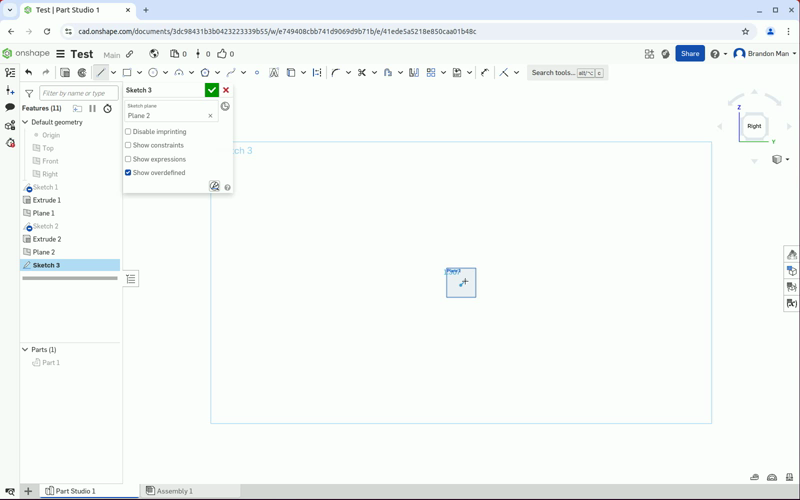
scroll(6)
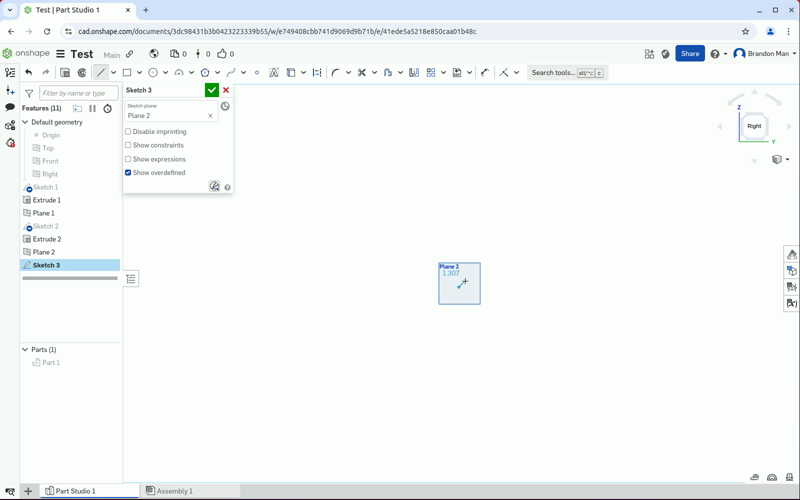
scroll(6)
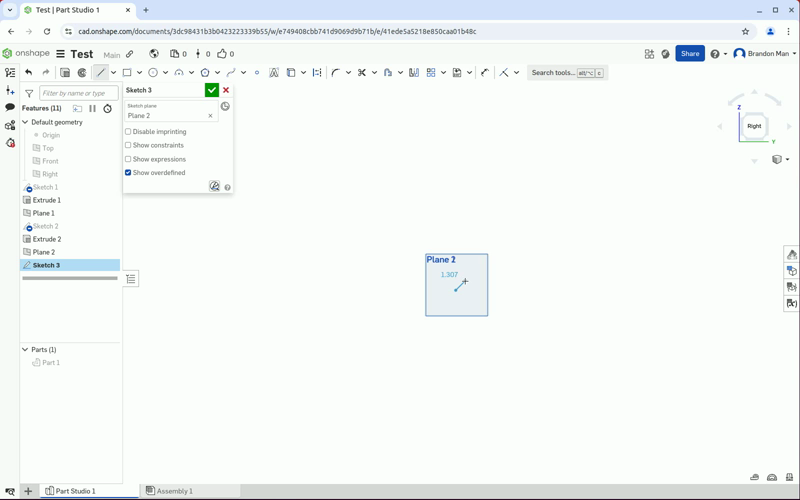
scroll(6)
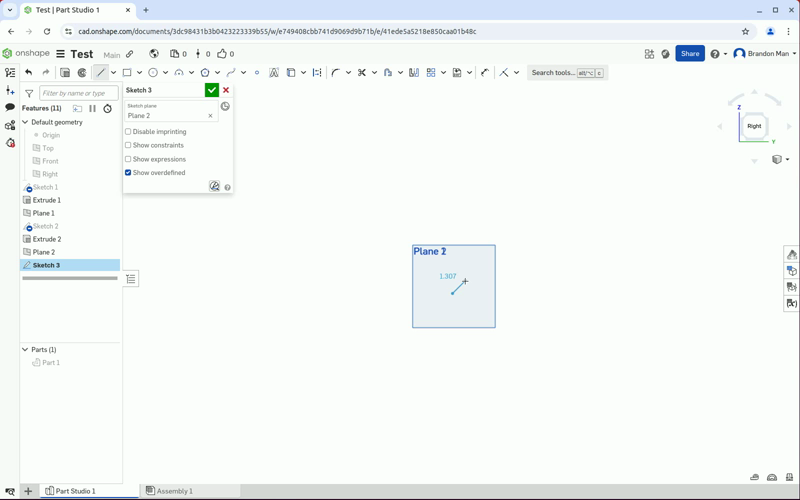
scroll(6)
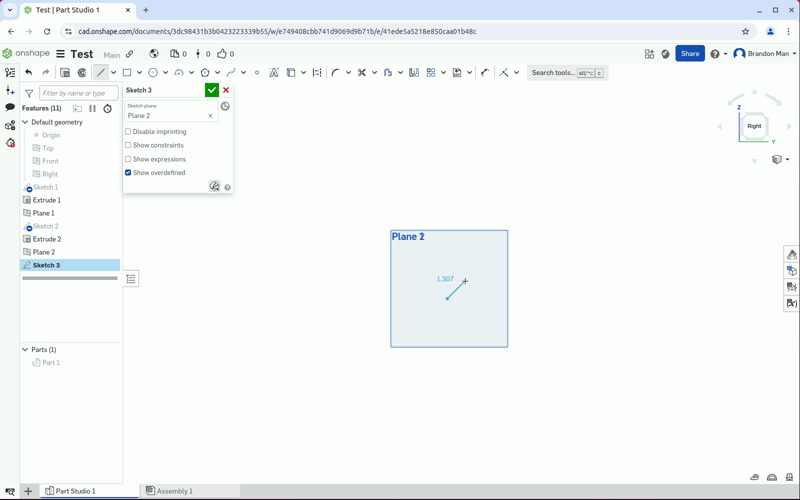
scroll(6)
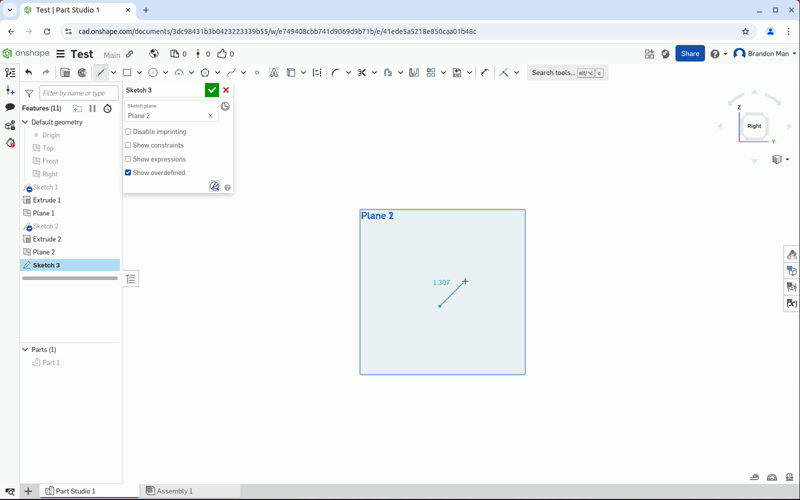
scroll(6)
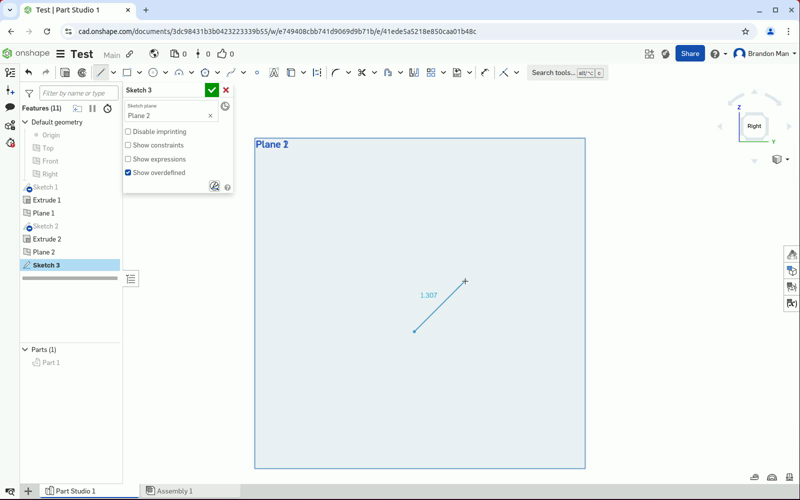
click(465, 280)
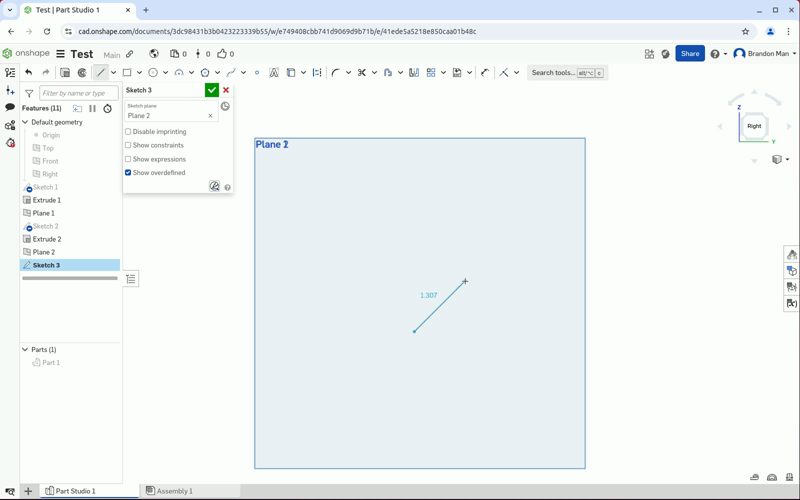
scroll(-6)
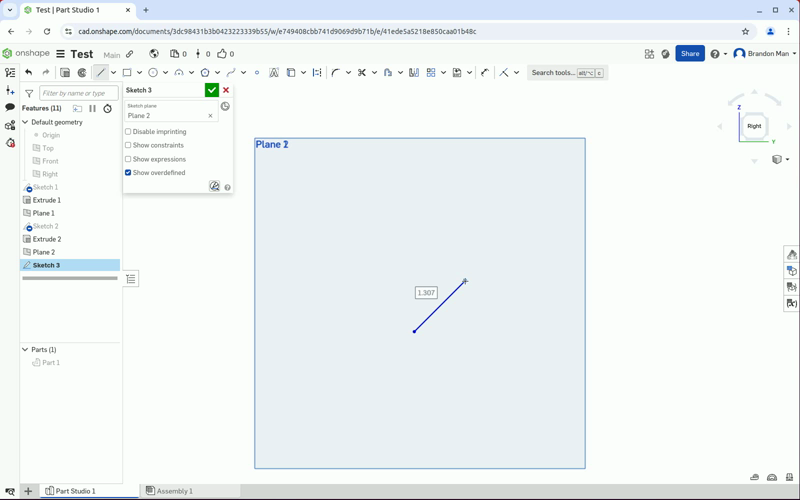
scroll(-6)
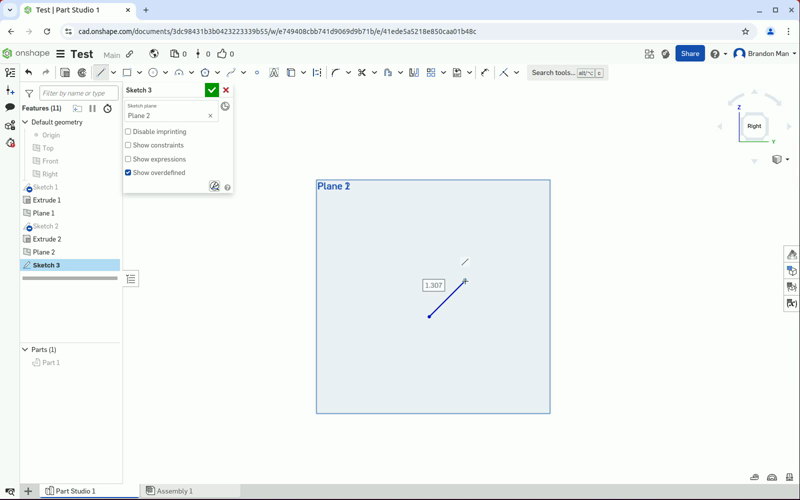
scroll(-6)
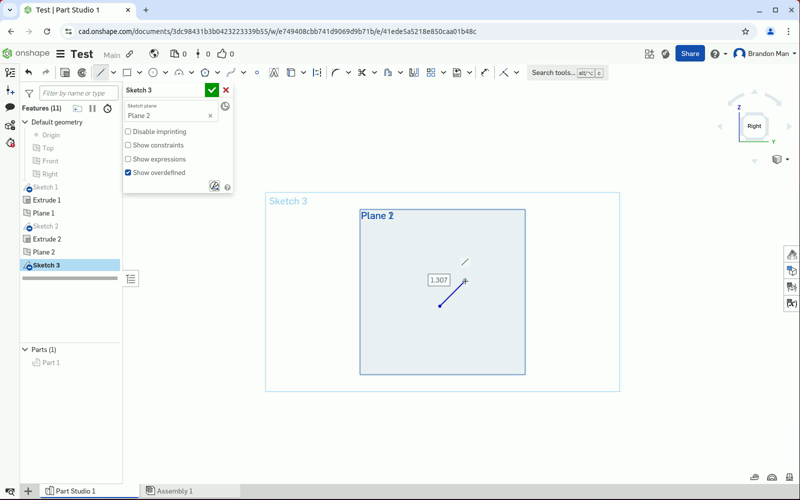
scroll(-6)
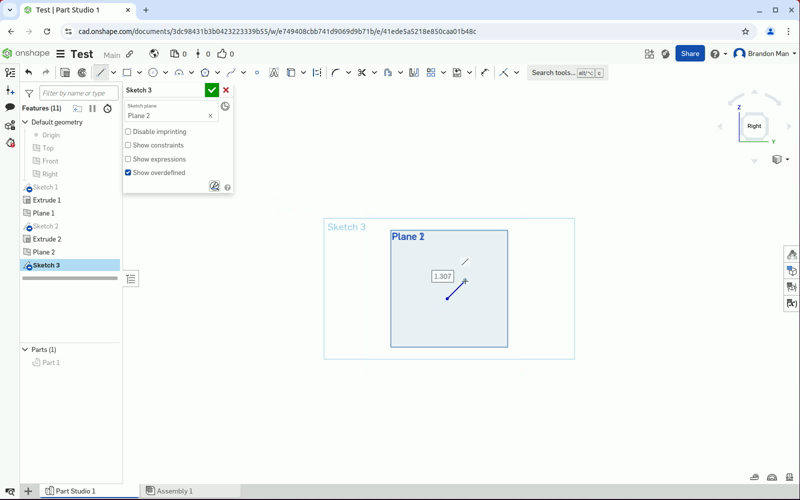
scroll(-6)
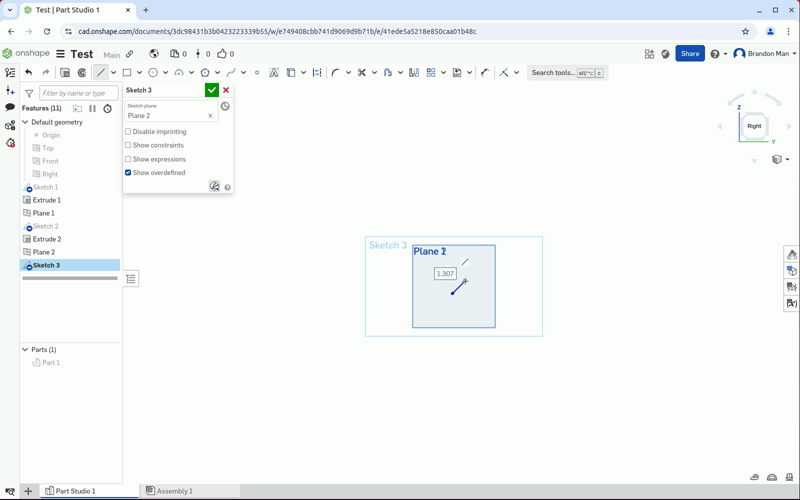
scroll(-6)
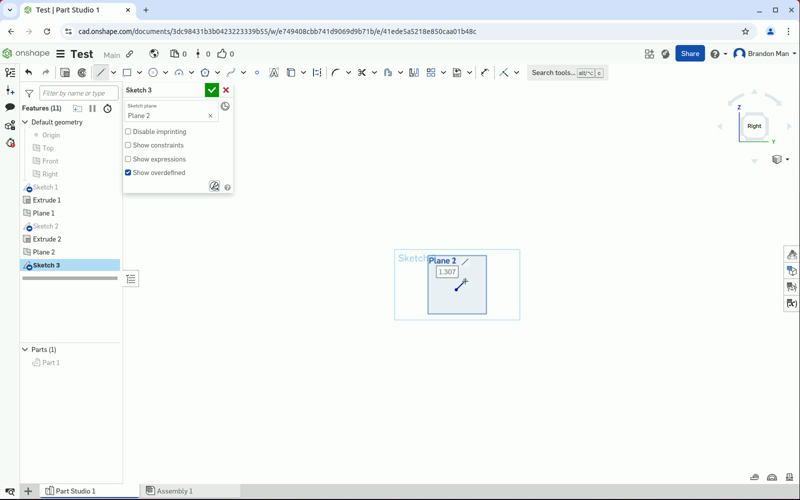
scroll(-6)
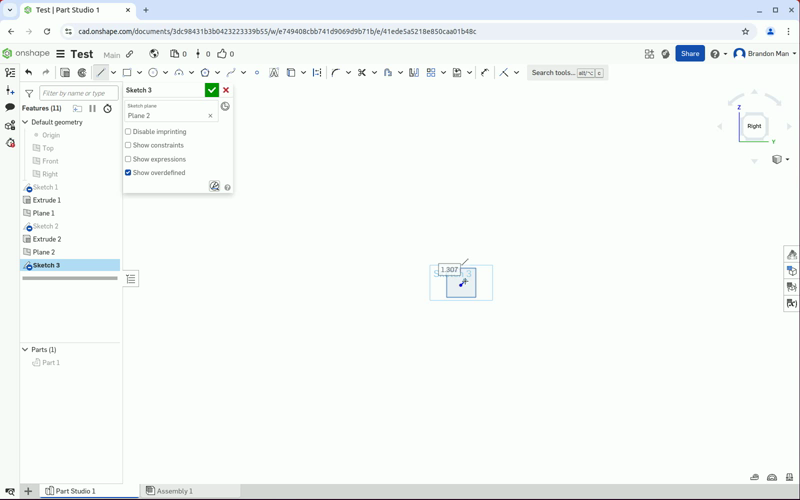
key_up(shift)
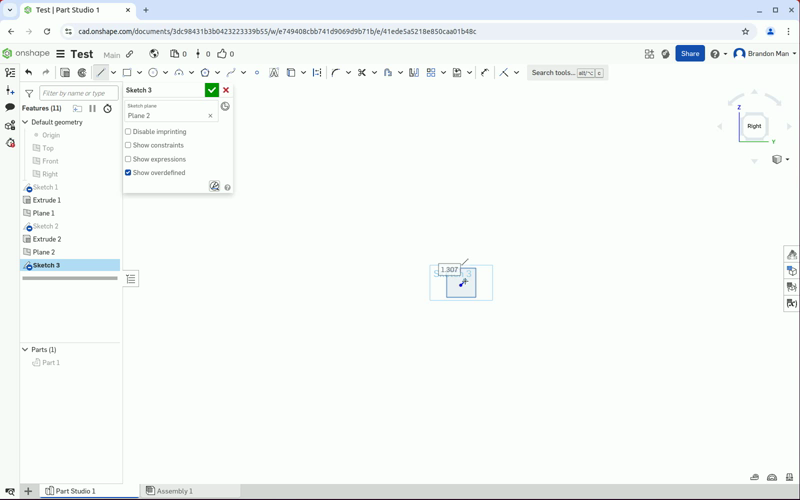
key_down(shift)
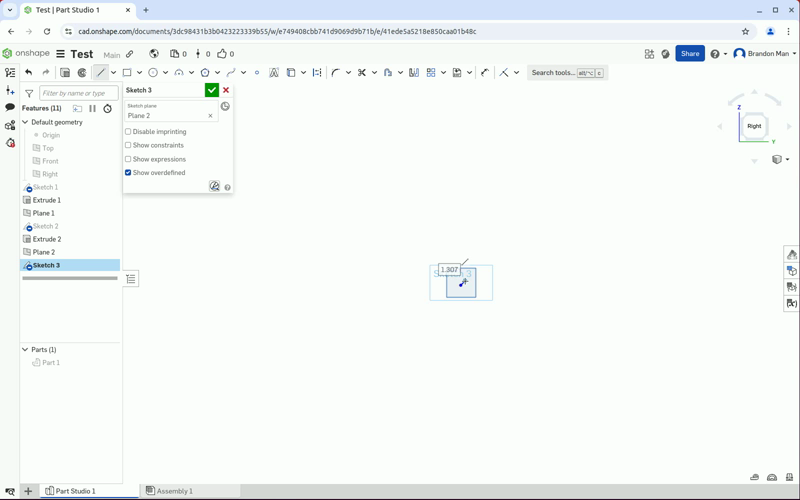
mouse_move(495, 280)
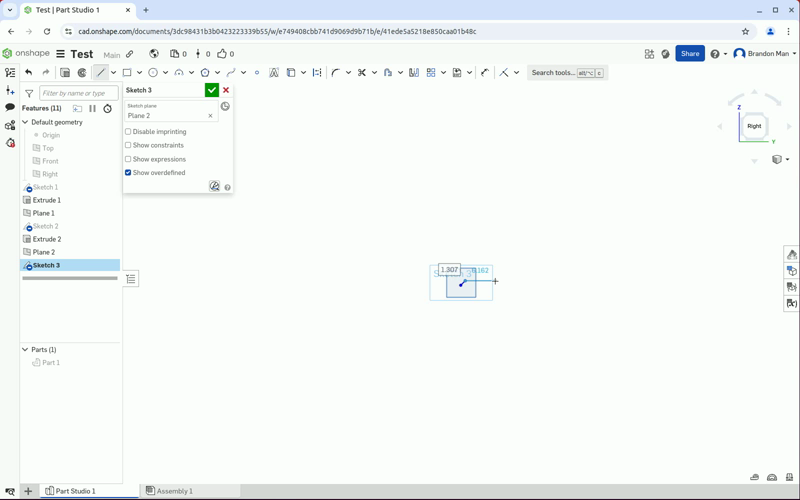
mouse_move(460, 280)
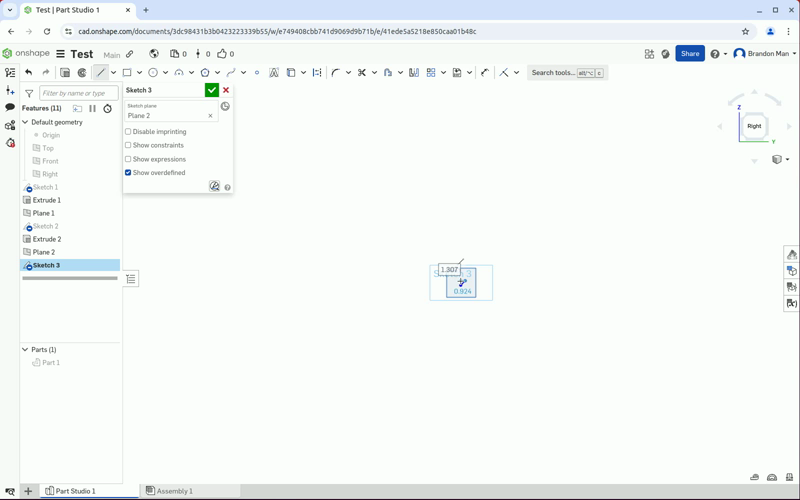
scroll(6)
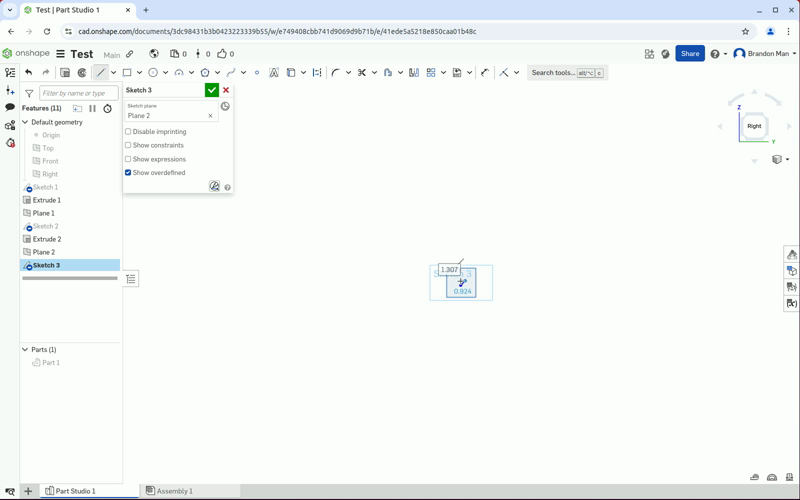
scroll(6)
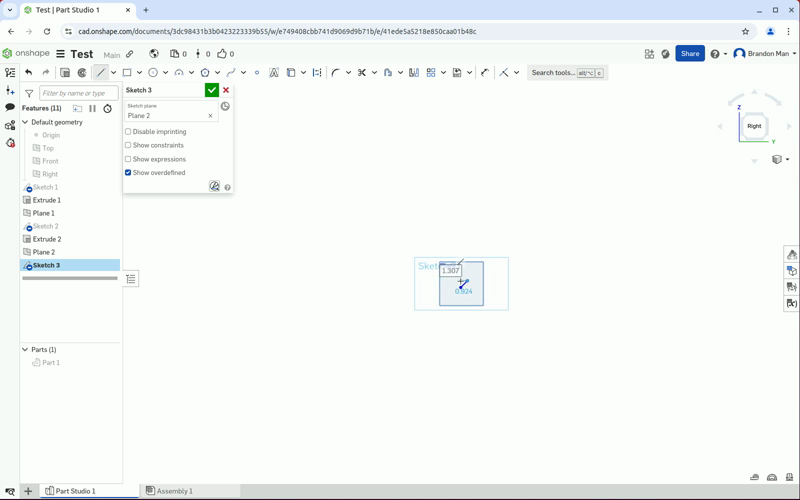
scroll(6)
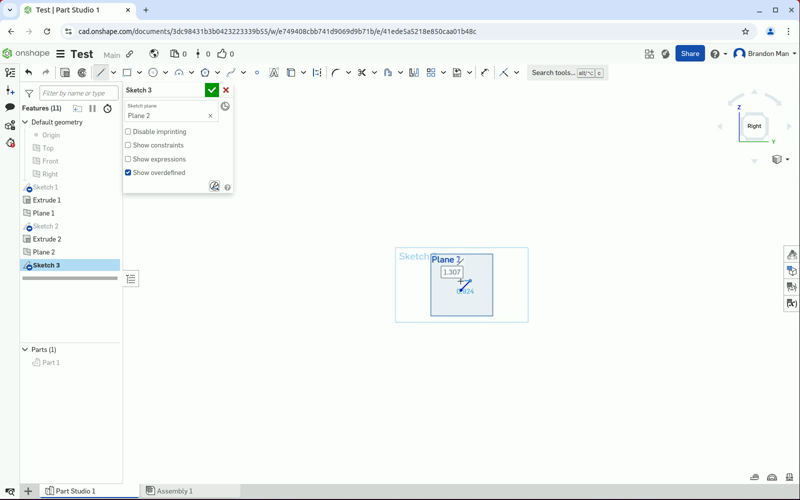
scroll(6)
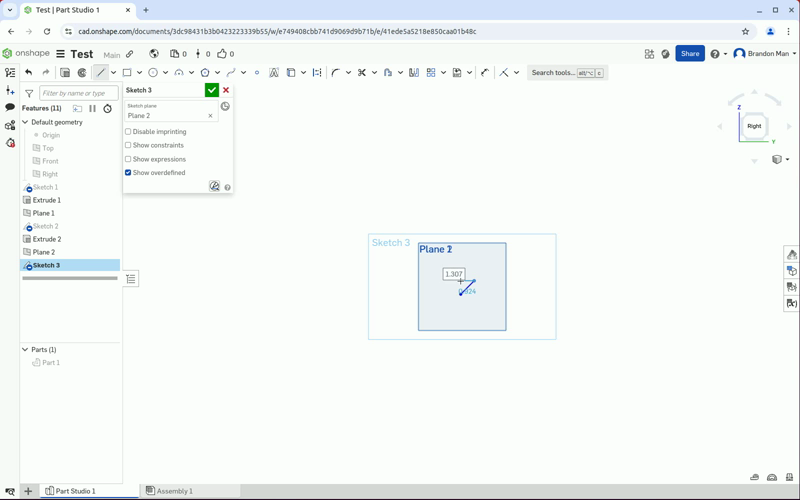
scroll(6)
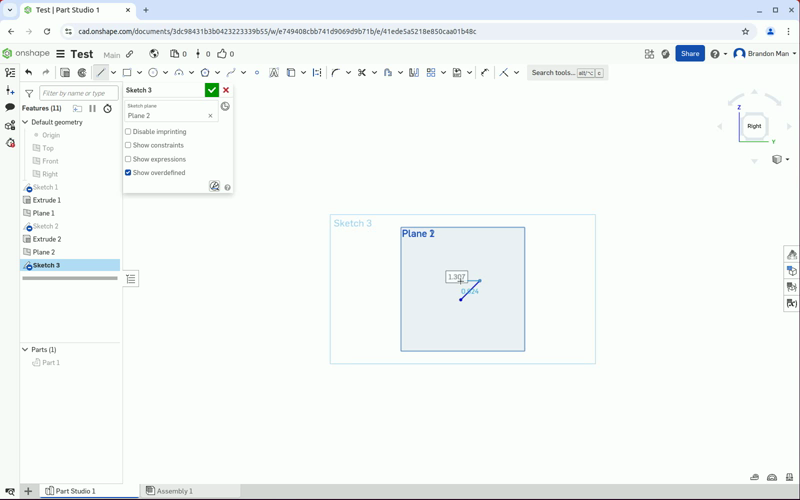
scroll(6)
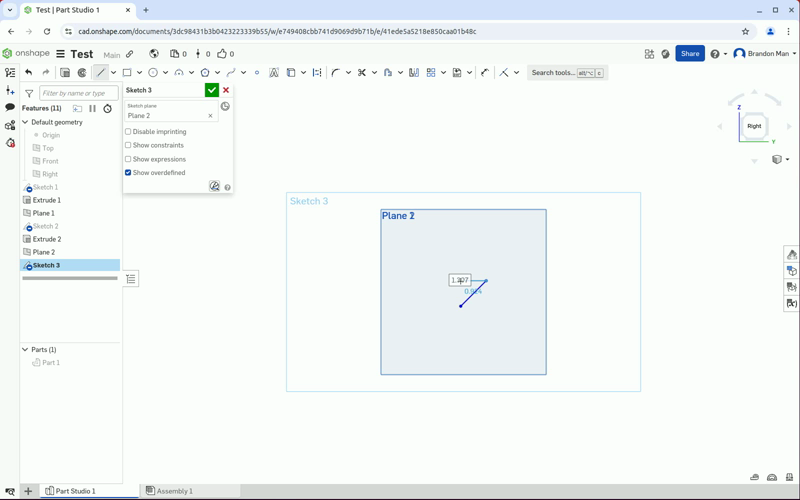
scroll(6)
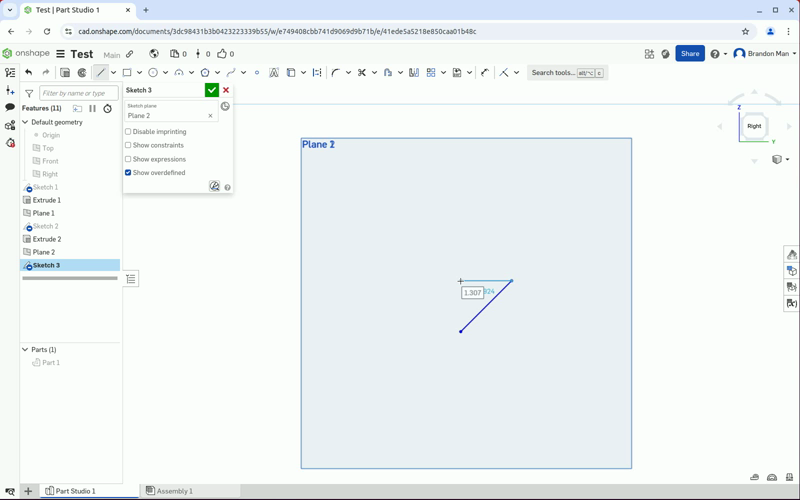
click(460, 280)
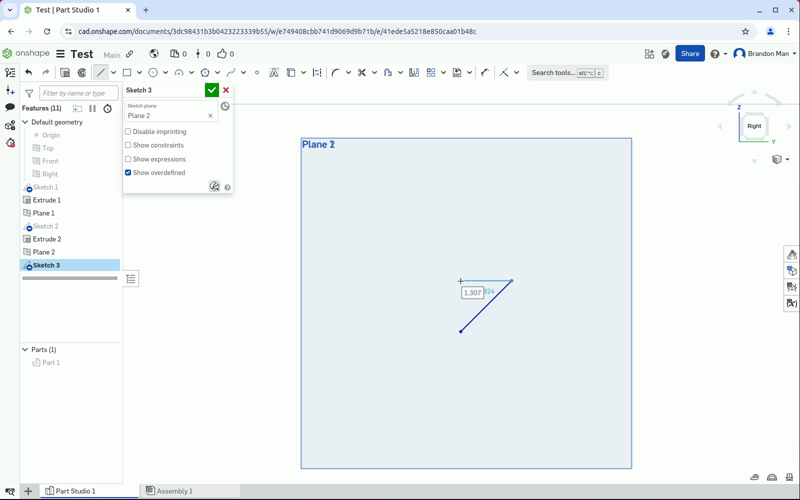
scroll(-6)
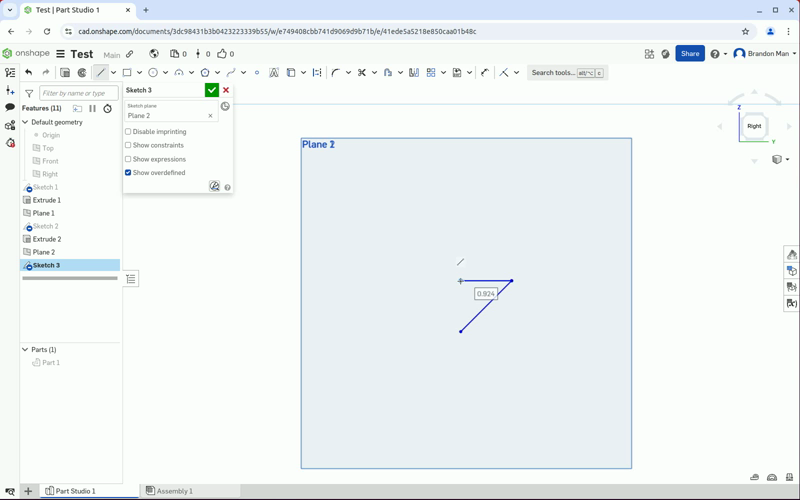
scroll(-6)
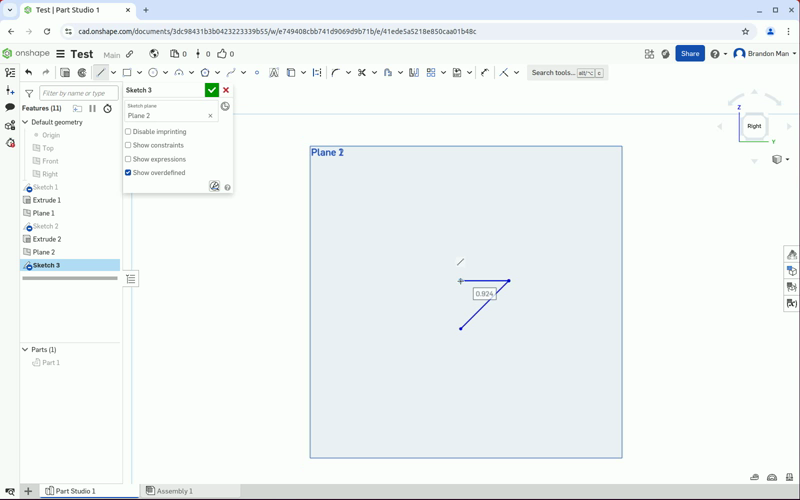
scroll(-6)
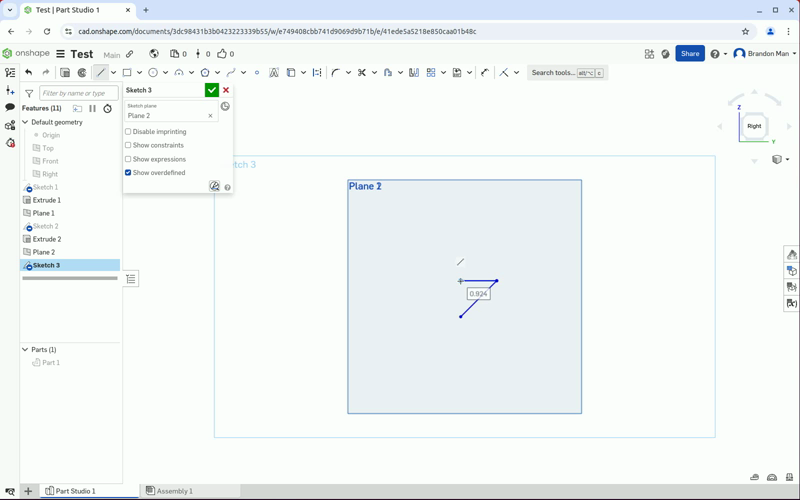
scroll(-6)
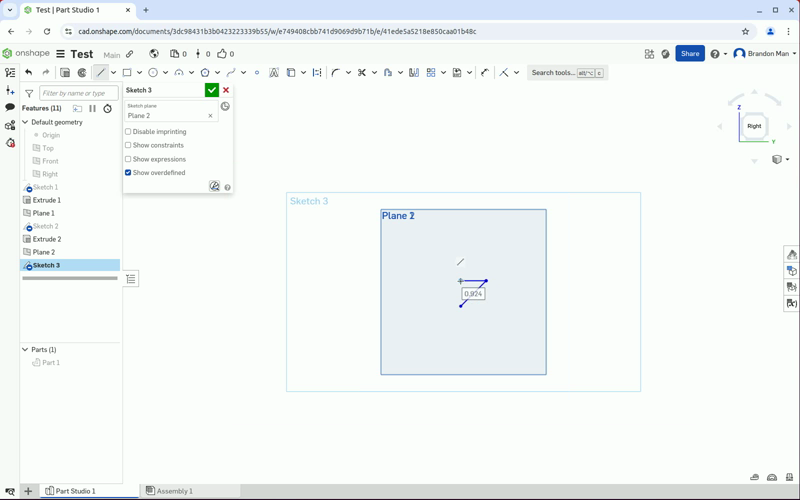
scroll(-6)
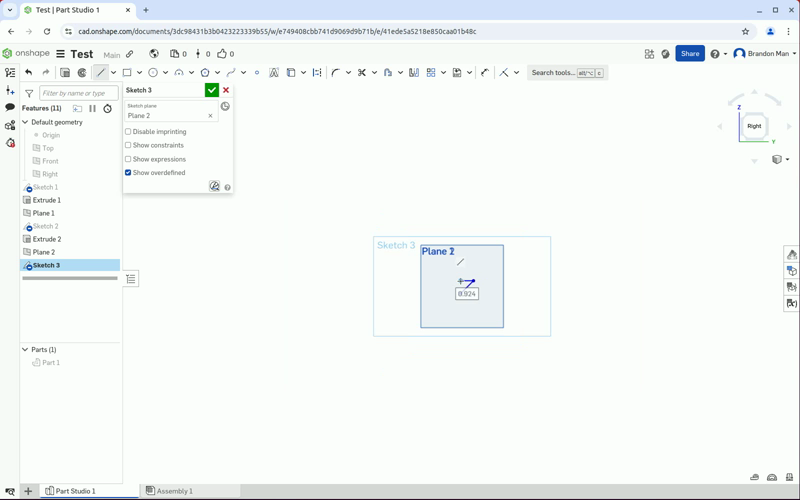
scroll(-6)
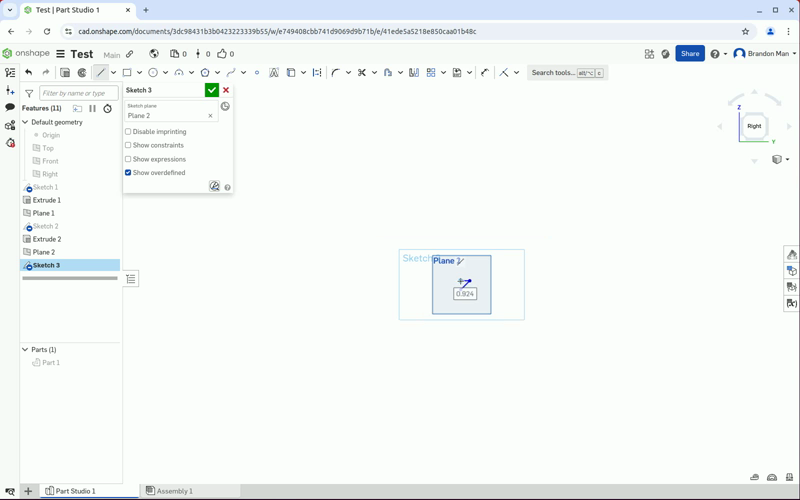
scroll(-6)
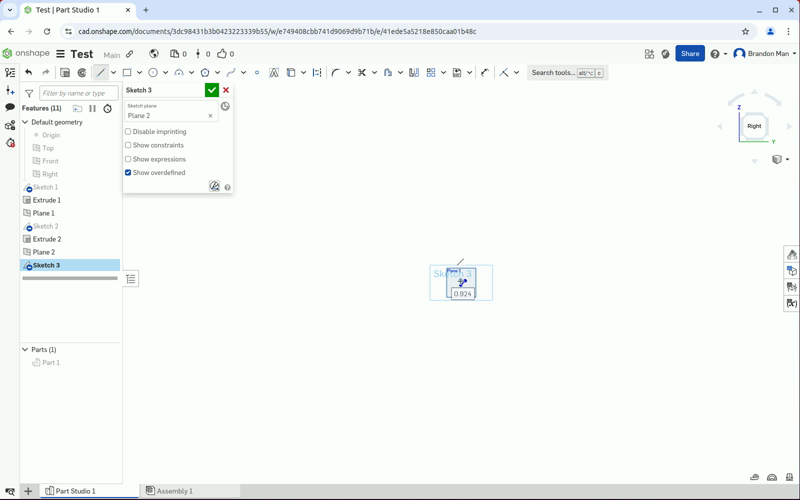
key_up(shift)
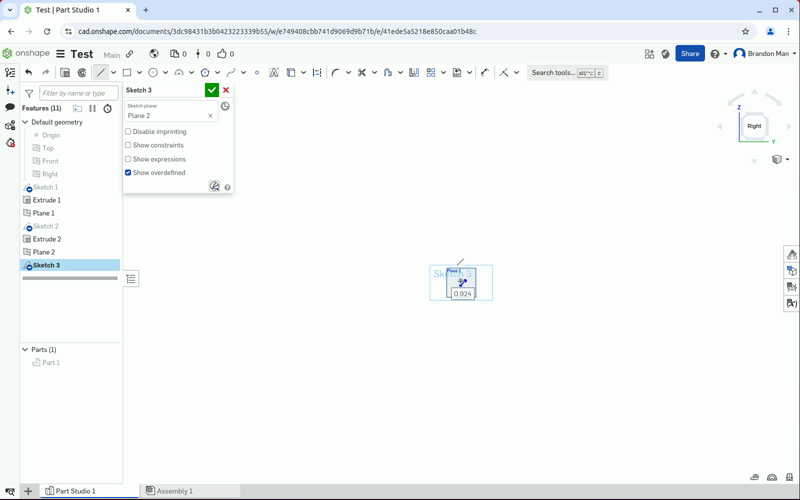
mouse_move(490, 280)
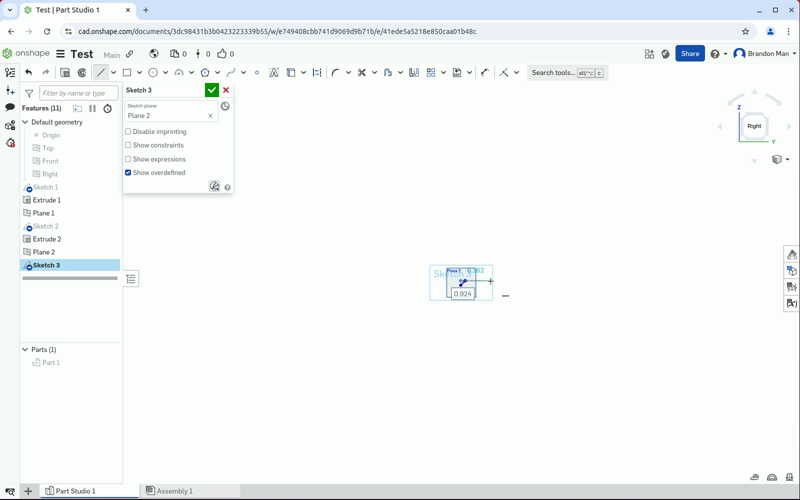
key_down(shift)
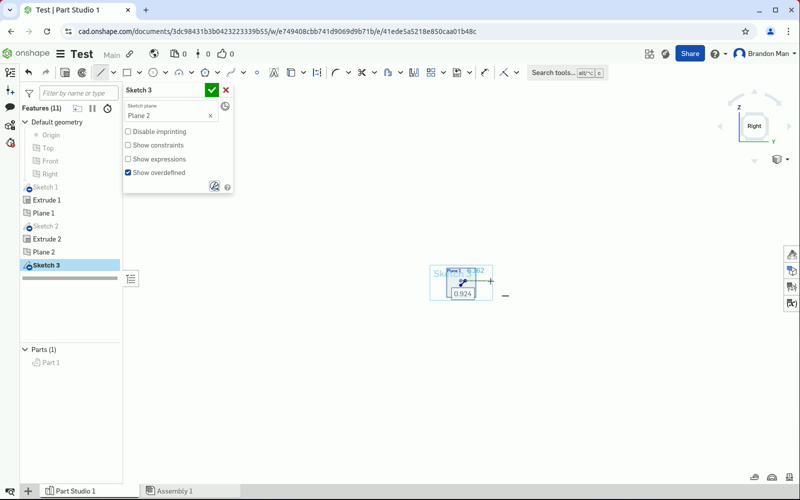
mouse_move(460, 285)
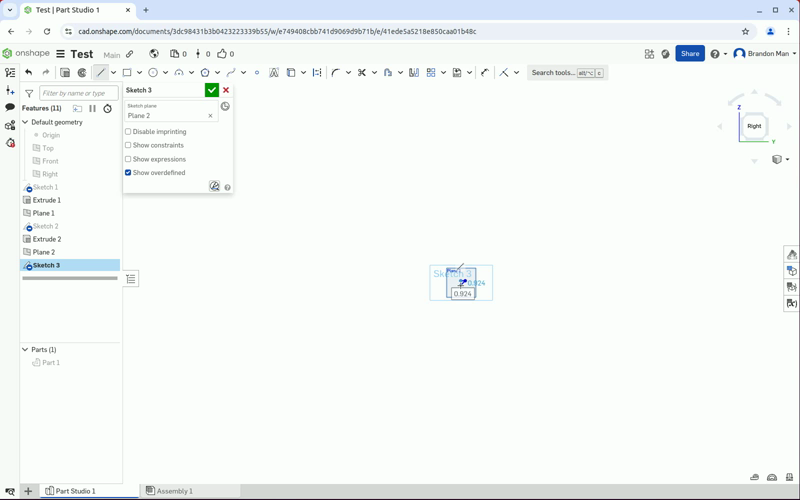
scroll(6)
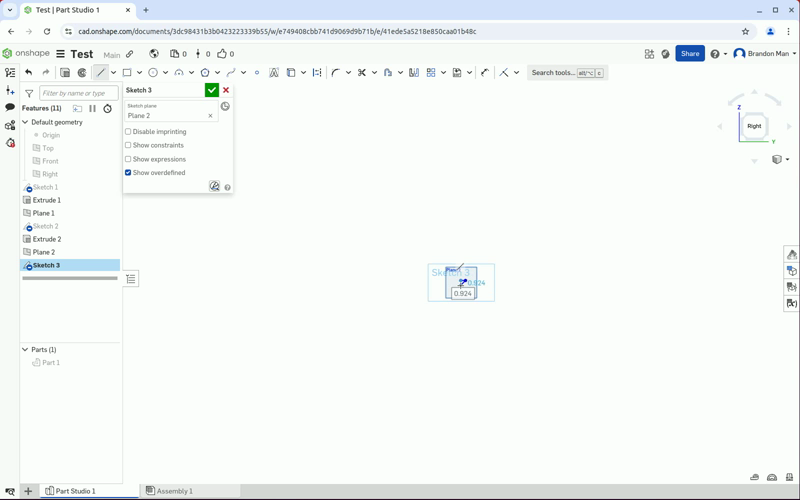
scroll(6)
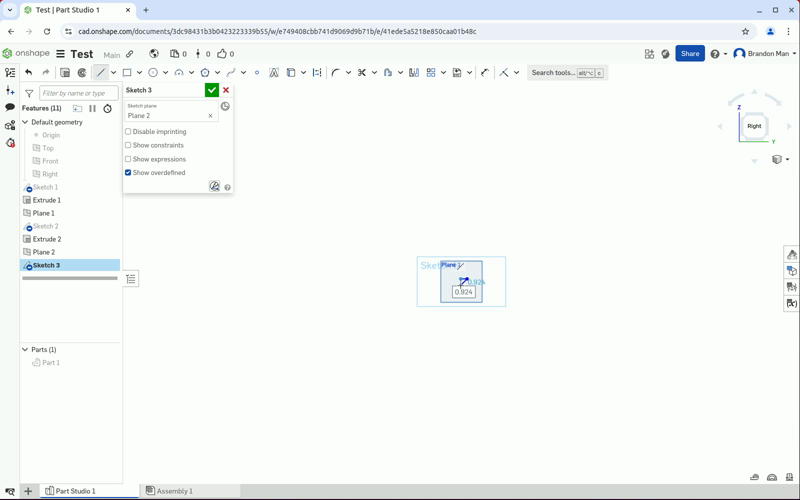
scroll(6)
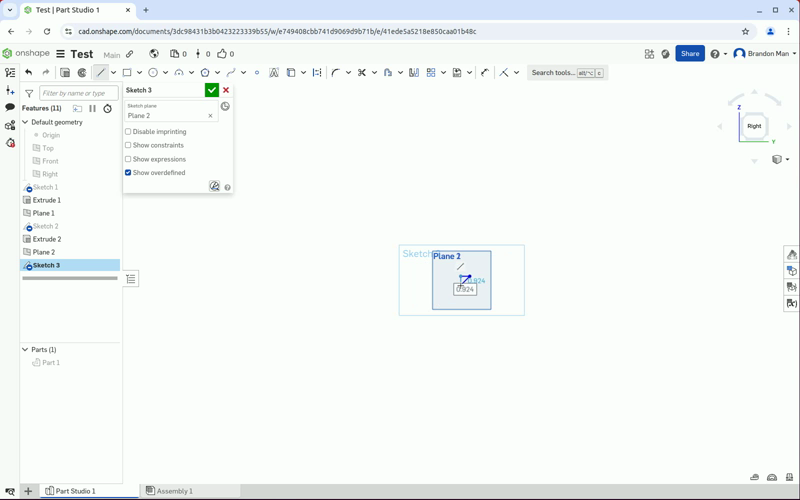
scroll(6)
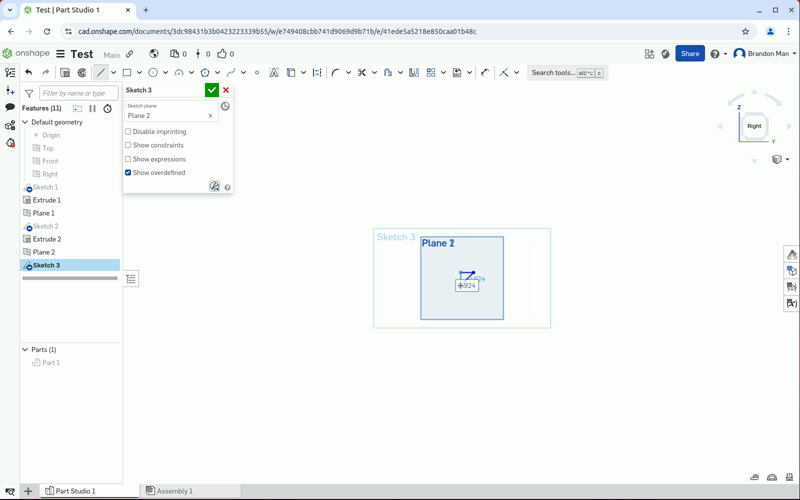
scroll(6)
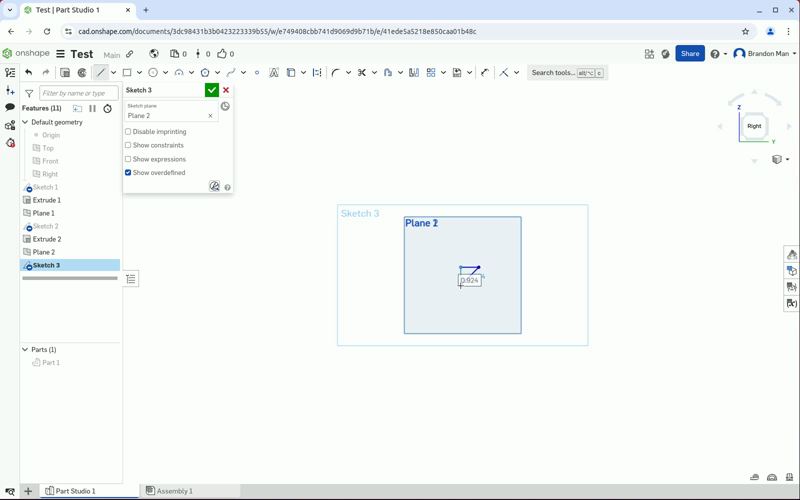
scroll(6)
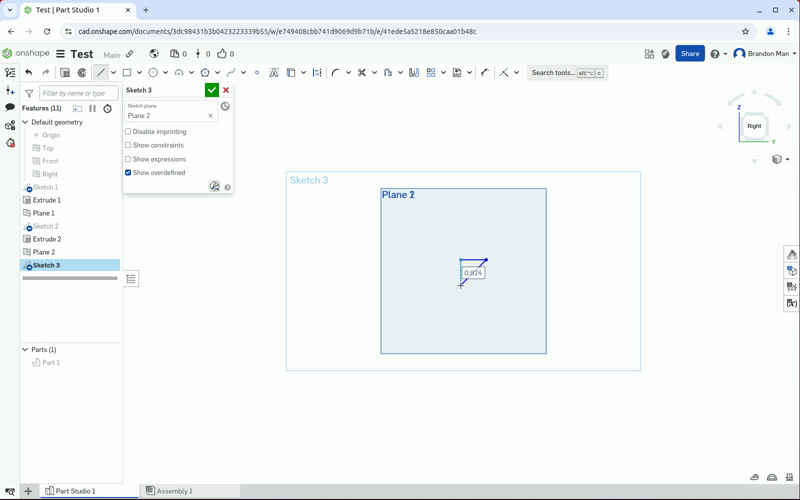
scroll(6)
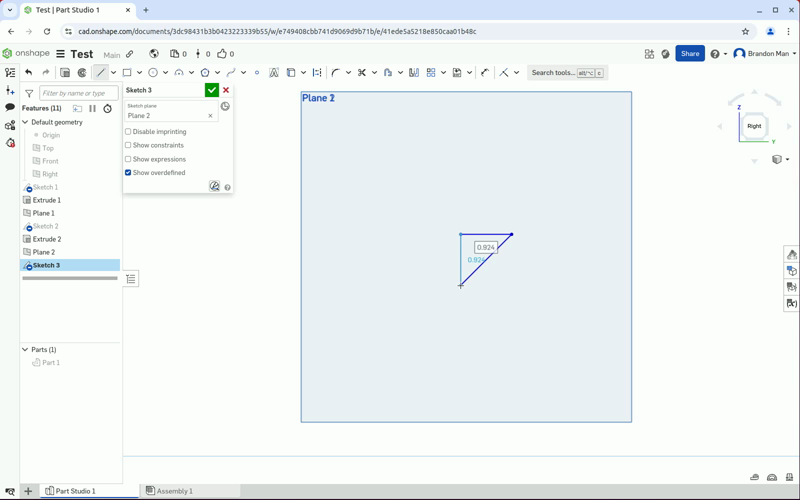
key_up(shift)
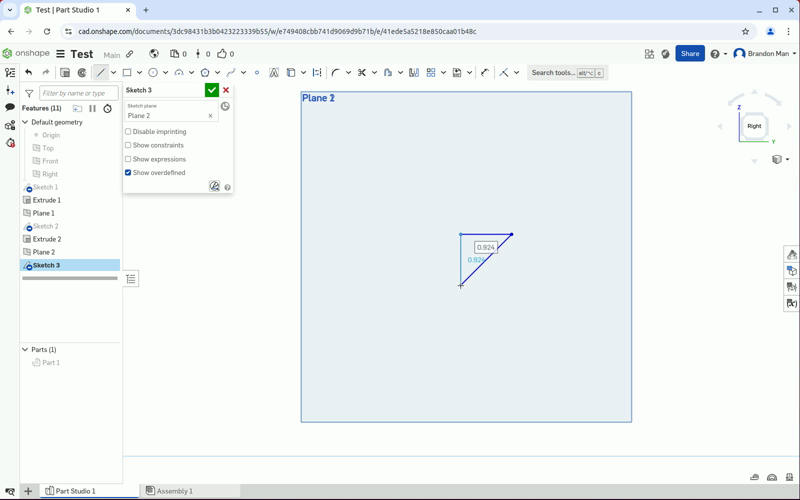
click(460, 285)
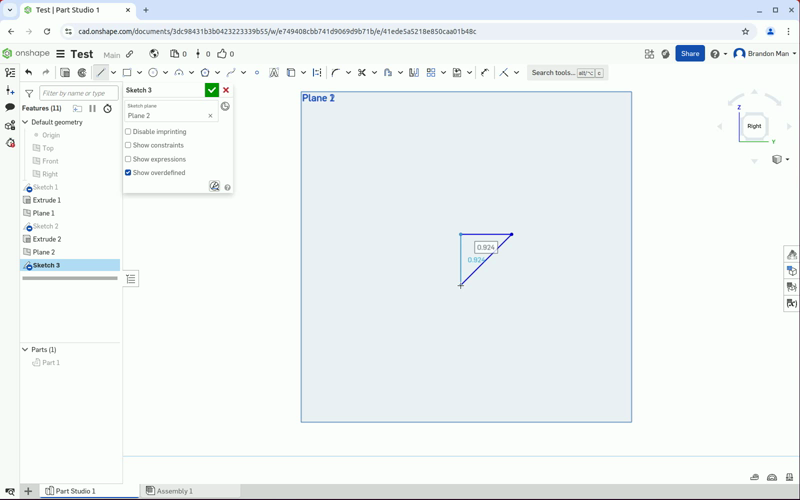
scroll(-6)
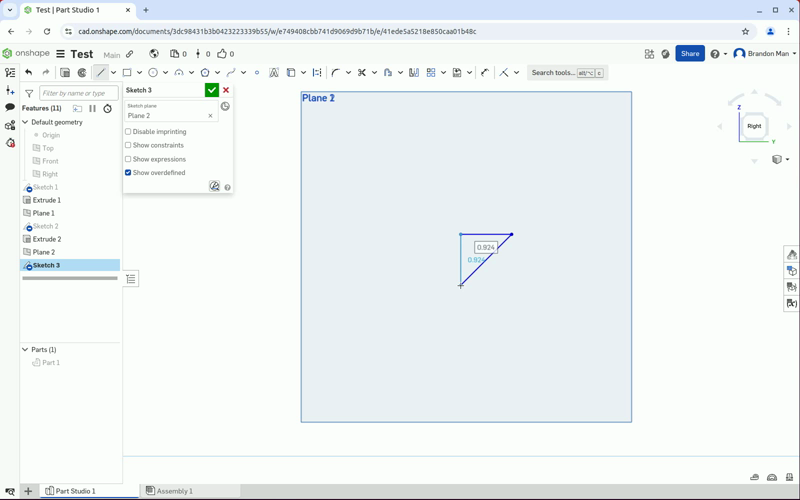
scroll(-6)
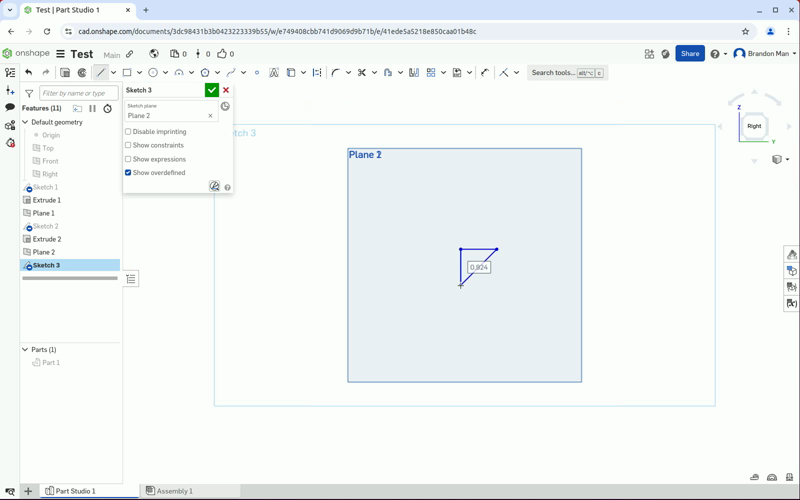
scroll(-6)
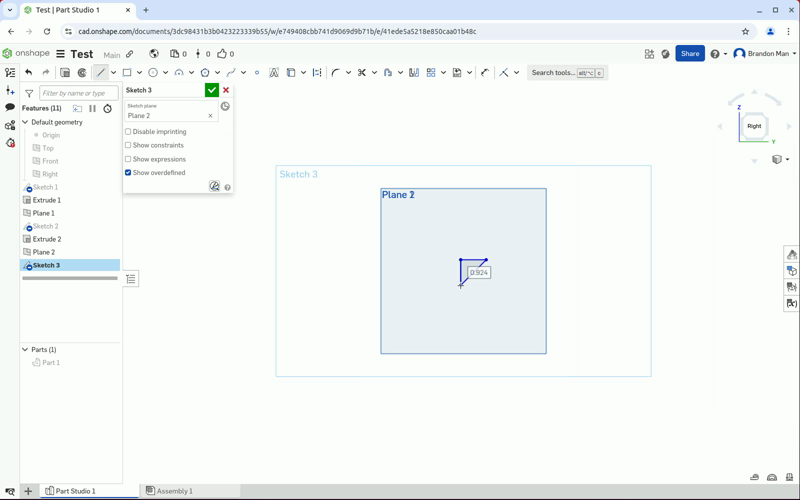
scroll(-6)
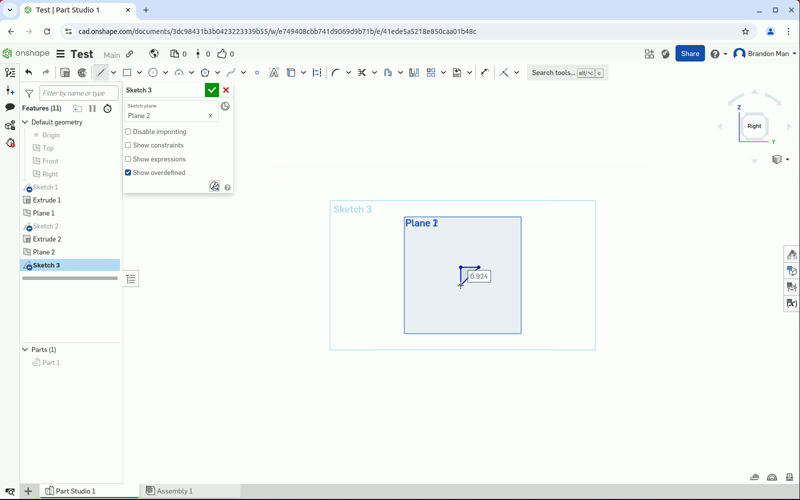
scroll(-6)
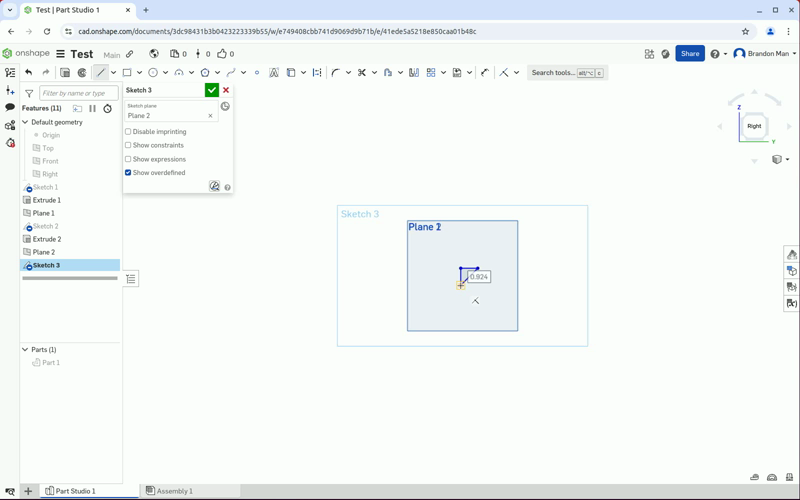
scroll(-6)
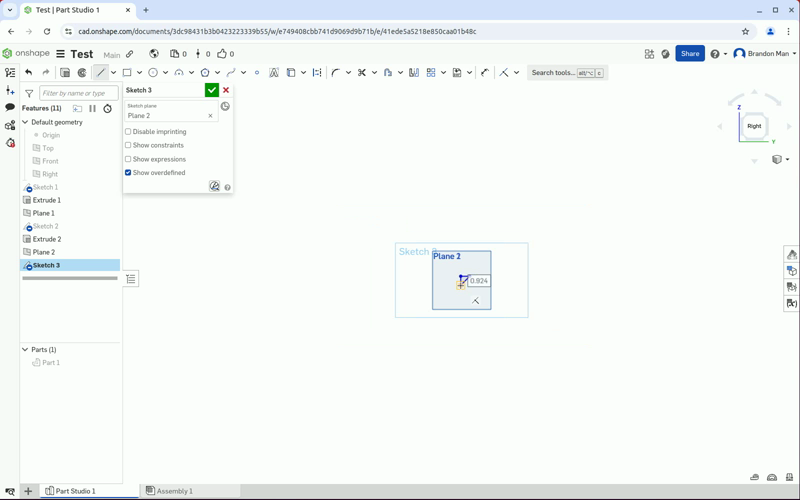
scroll(-6)
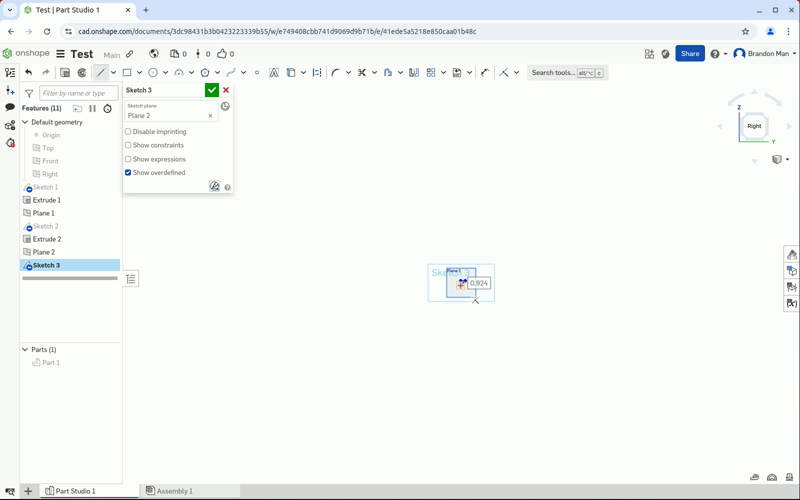
key(esc)
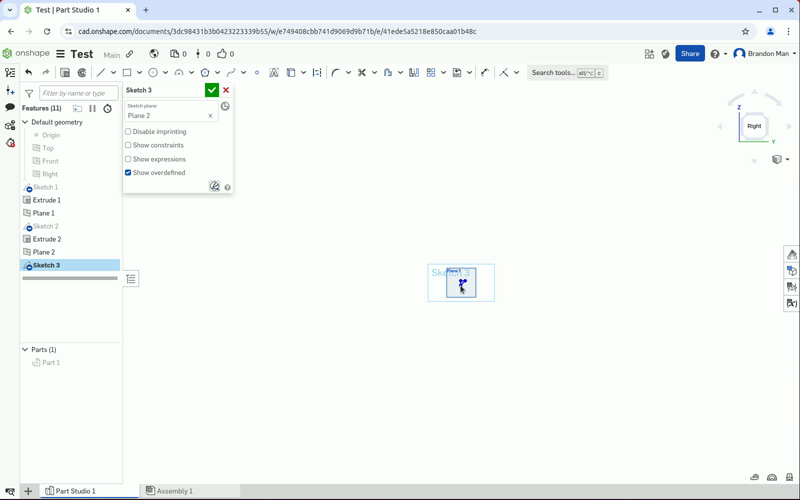
mouse_move(464, 281)
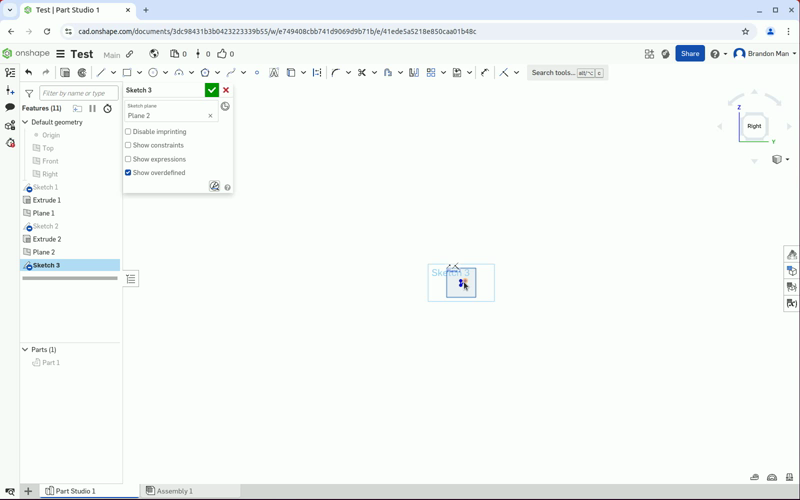
scroll(6)
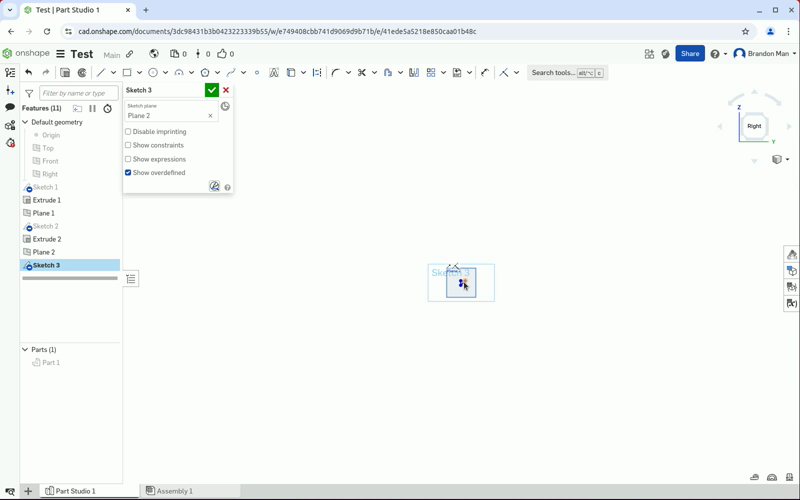
scroll(6)
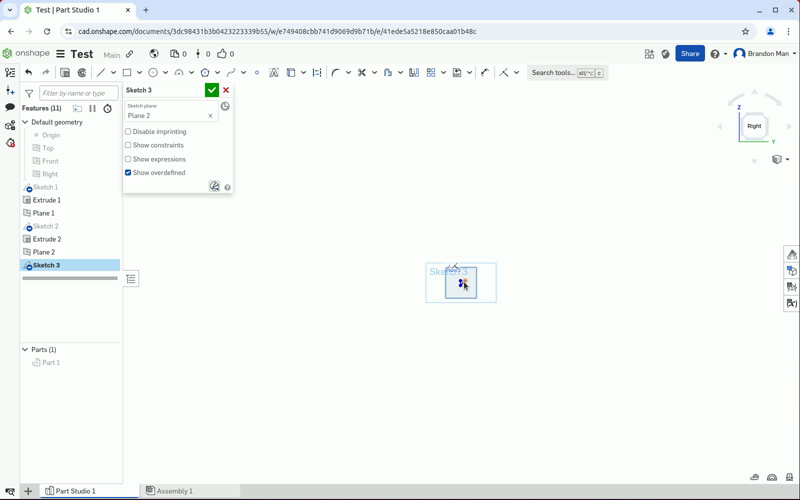
scroll(6)
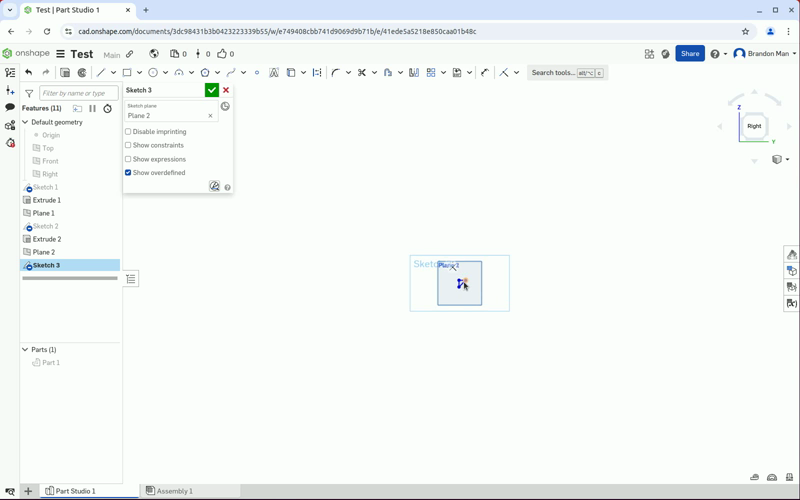
scroll(6)
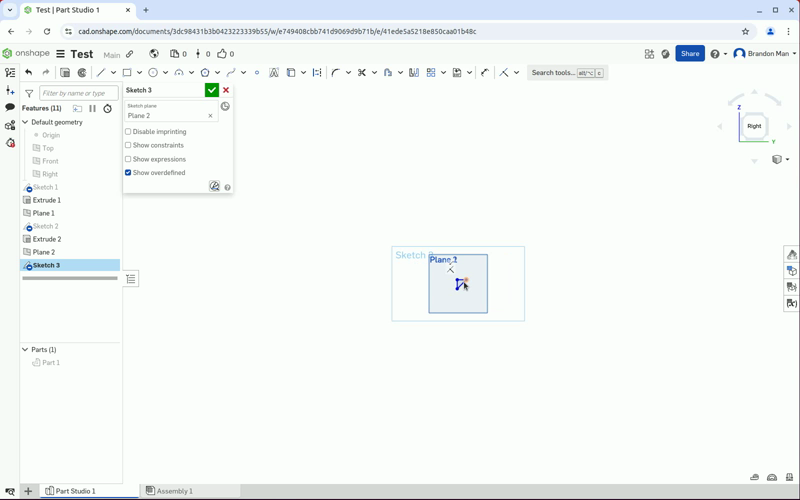
scroll(6)
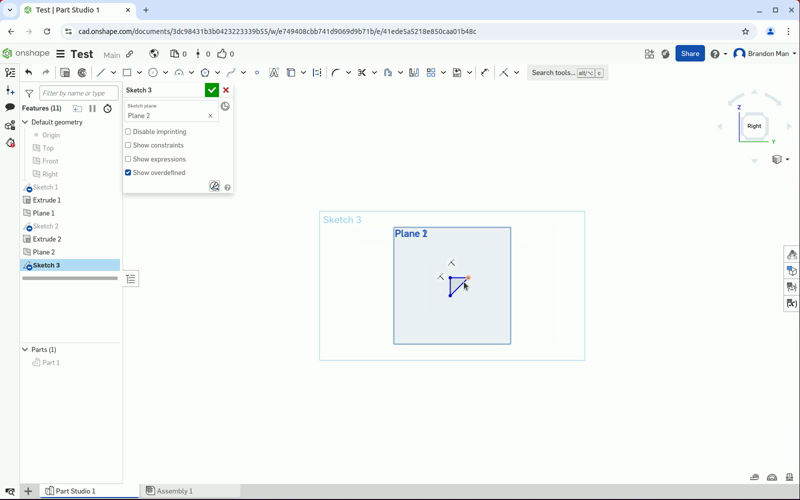
scroll(6)
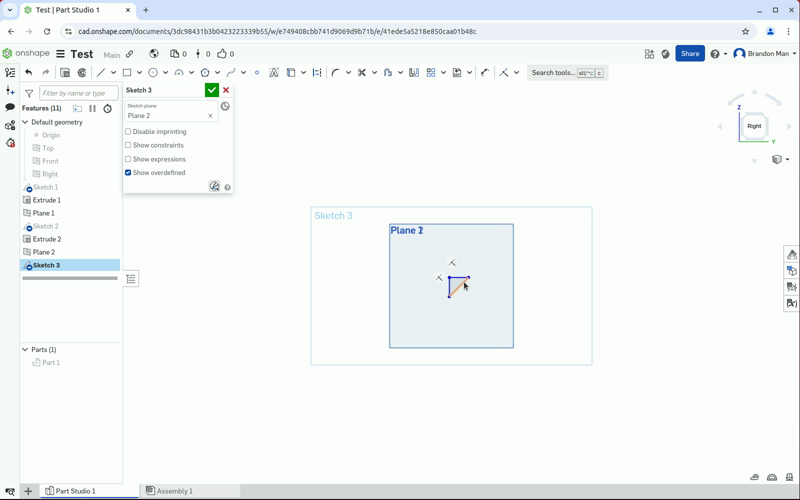
scroll(6)
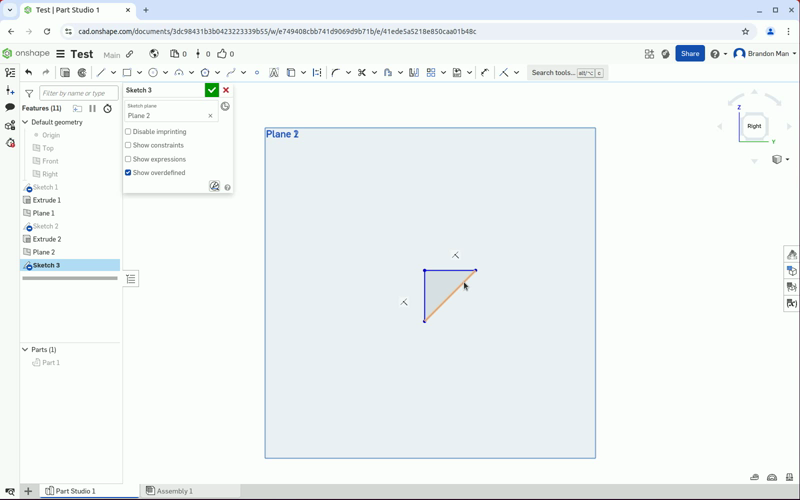
click(464, 281)
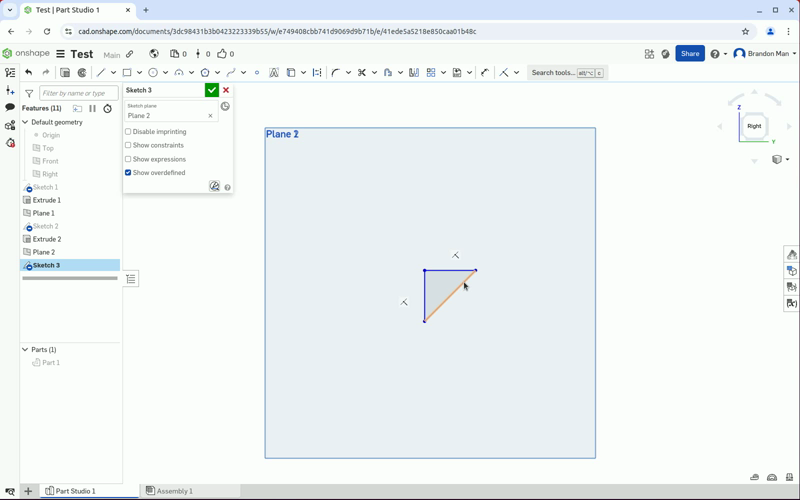
scroll(-6)
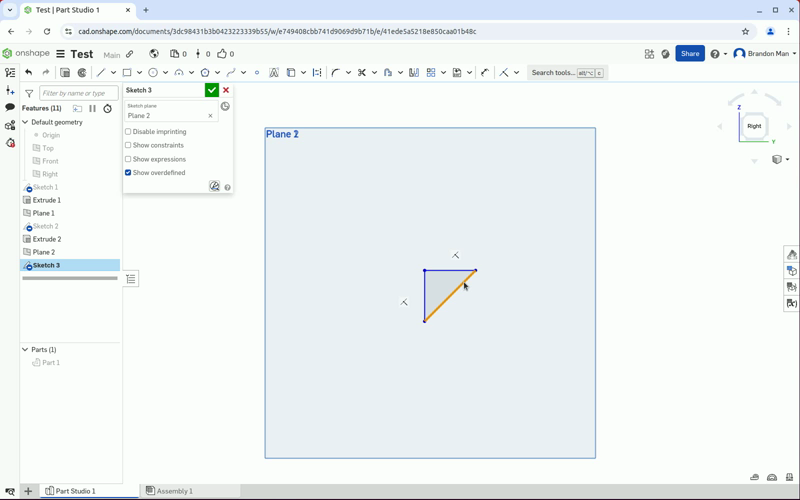
scroll(-6)
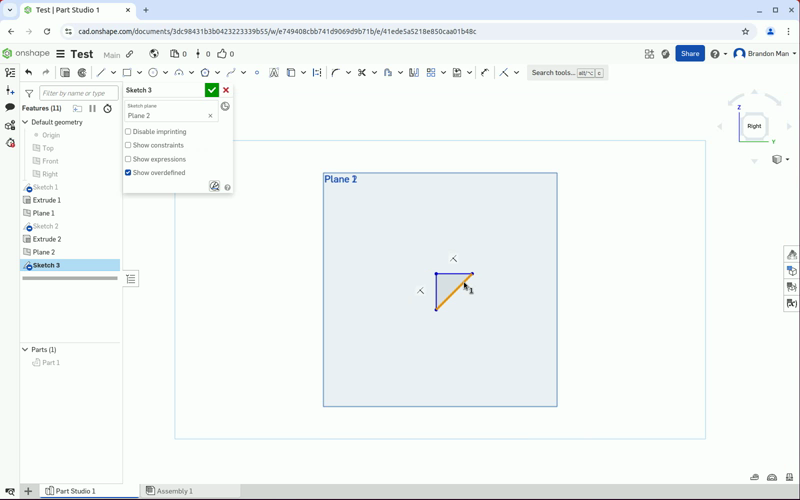
scroll(-6)
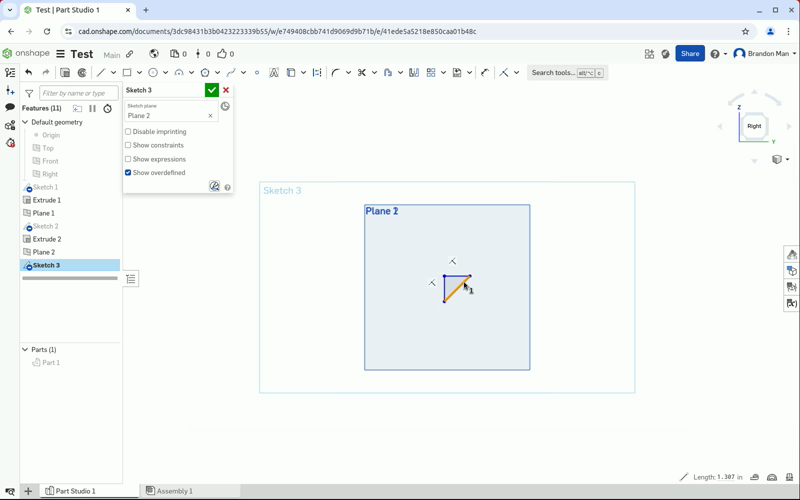
scroll(-6)
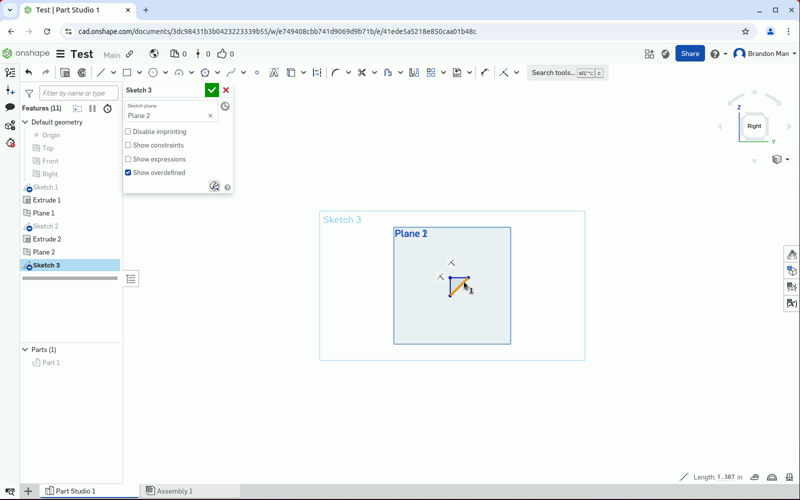
scroll(-6)
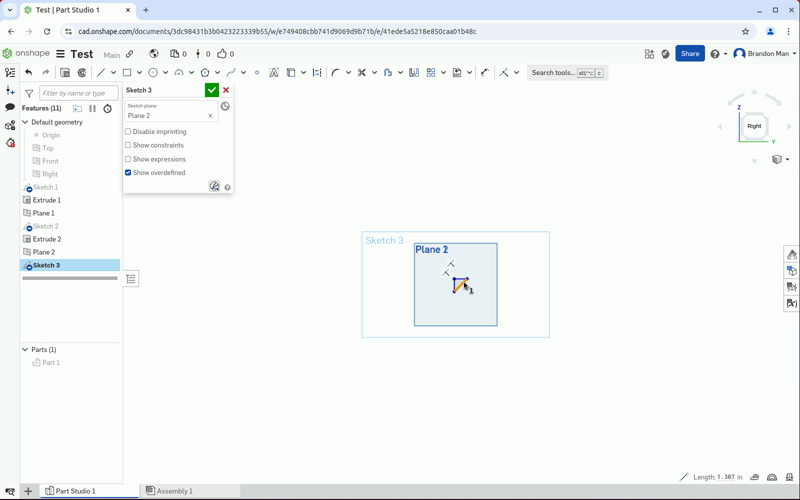
scroll(-6)
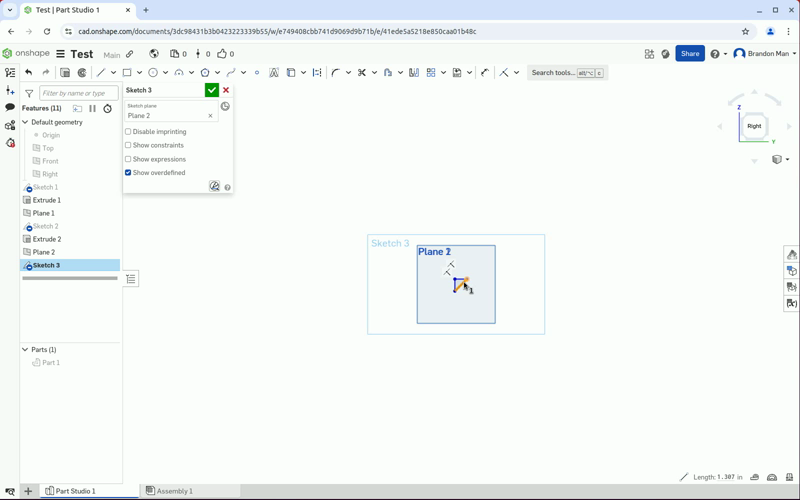
scroll(-6)
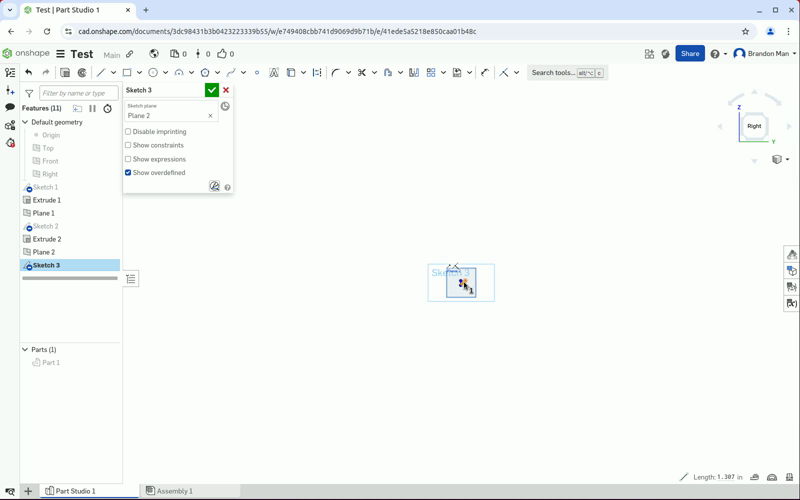
mouse_move(73, 352)
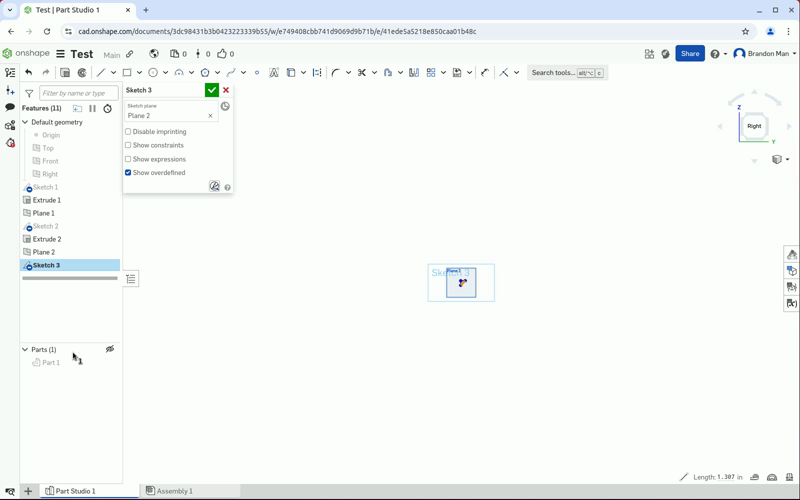
key(shift+y)
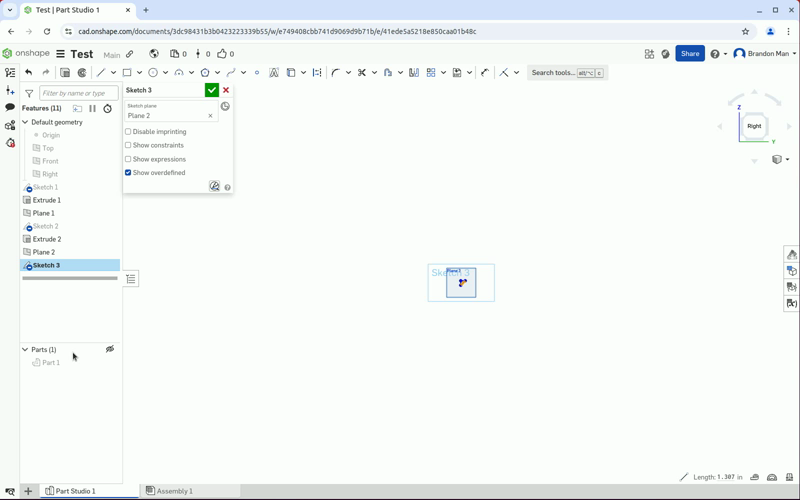
key(shift+e)
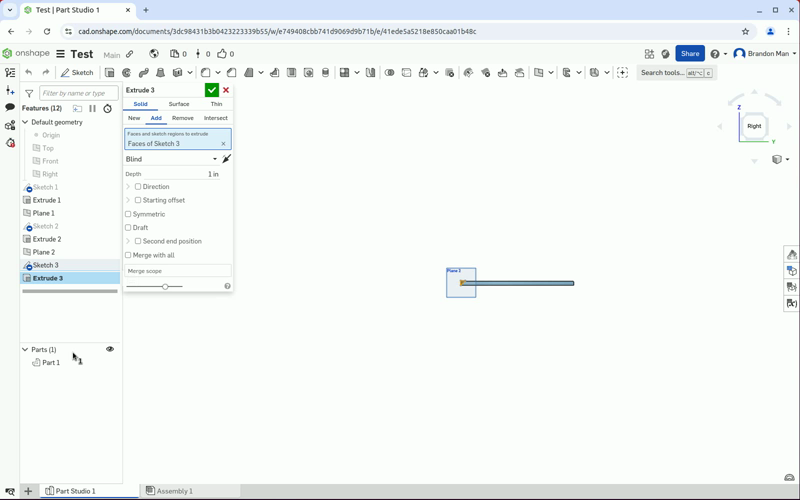
mouse_move(143, 106)
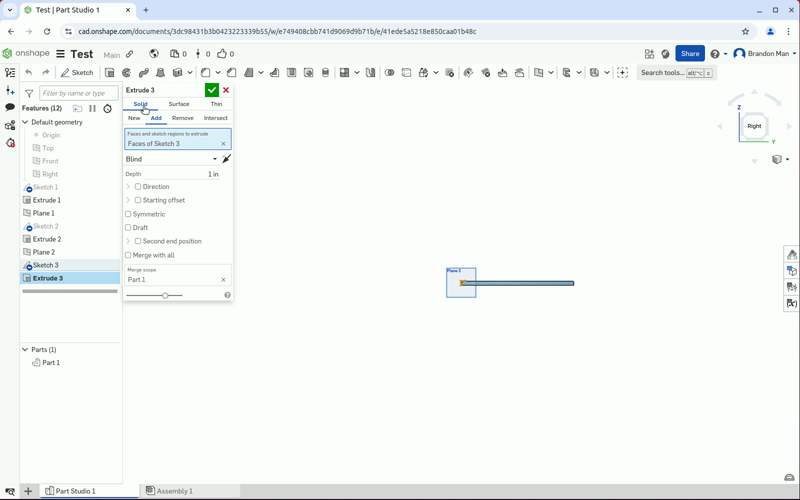
click(143, 106)
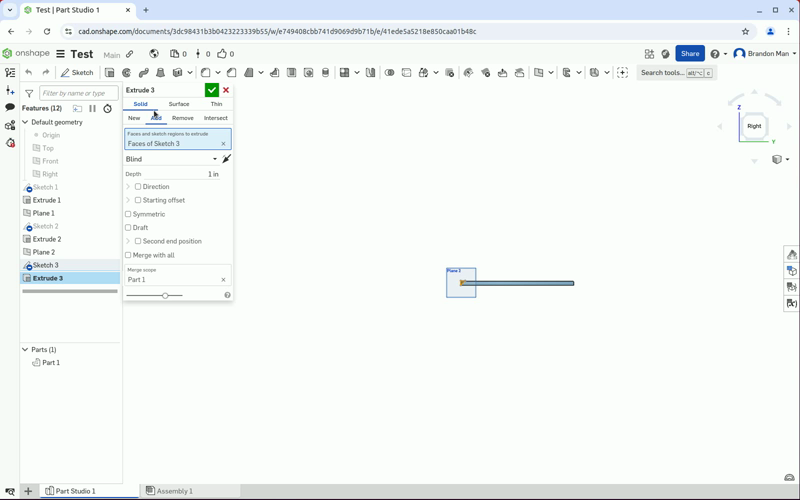
mouse_move(186, 120)
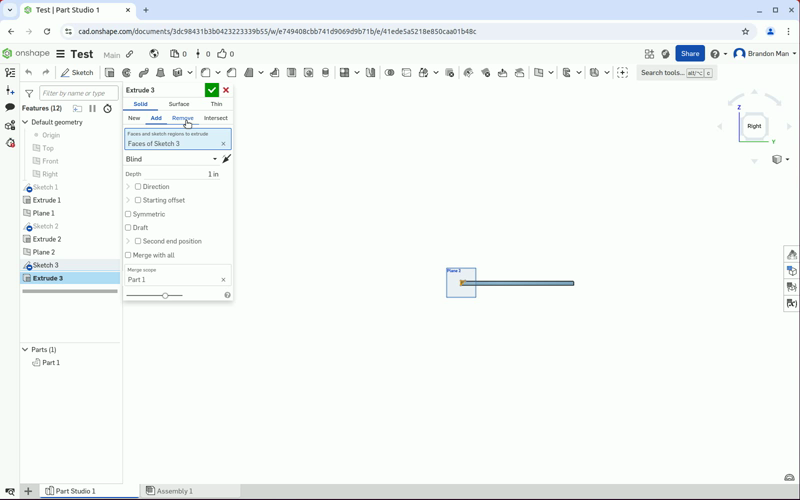
click(186, 120)
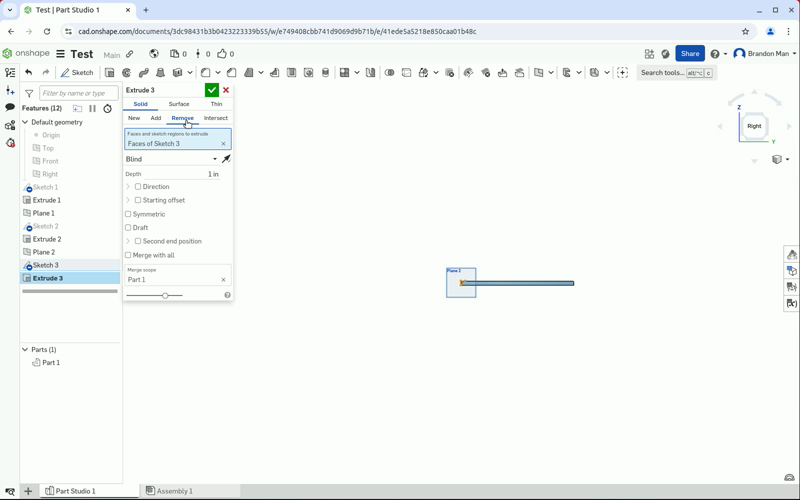
key(tab, 4)
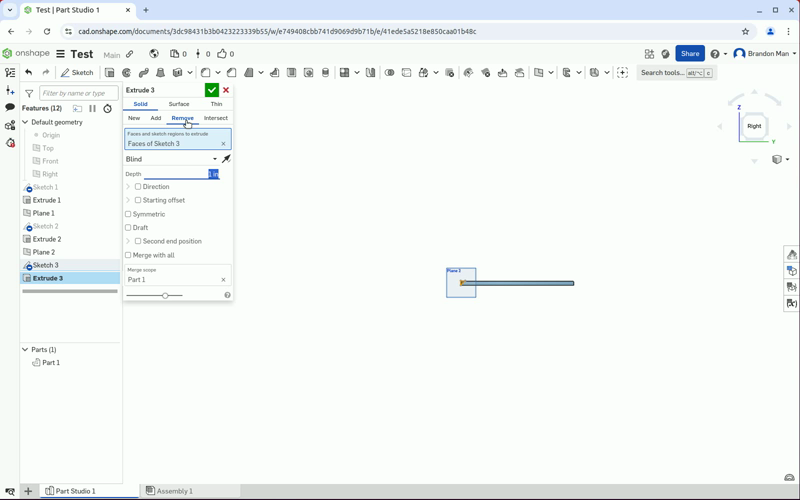
text(1.204)
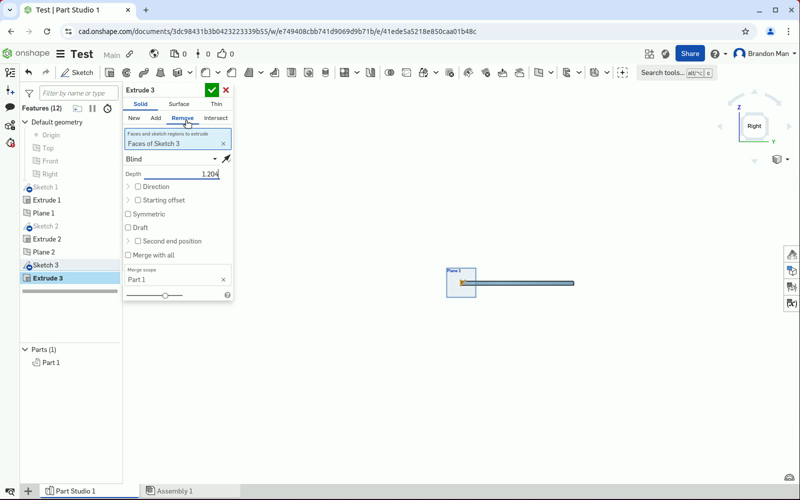
key(tab, 6)
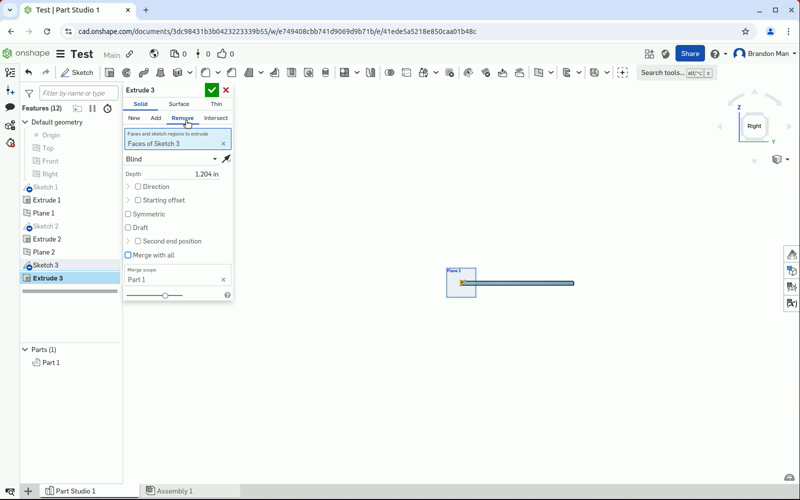
key(space)
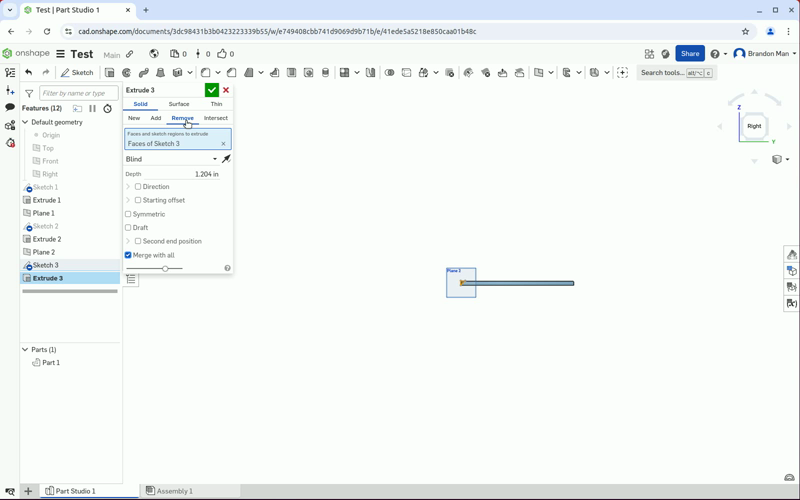
key(enter)
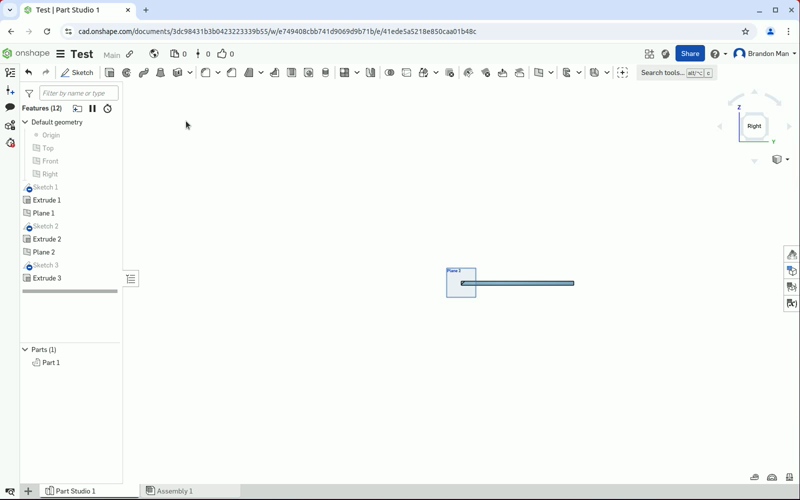
key(shift+h)
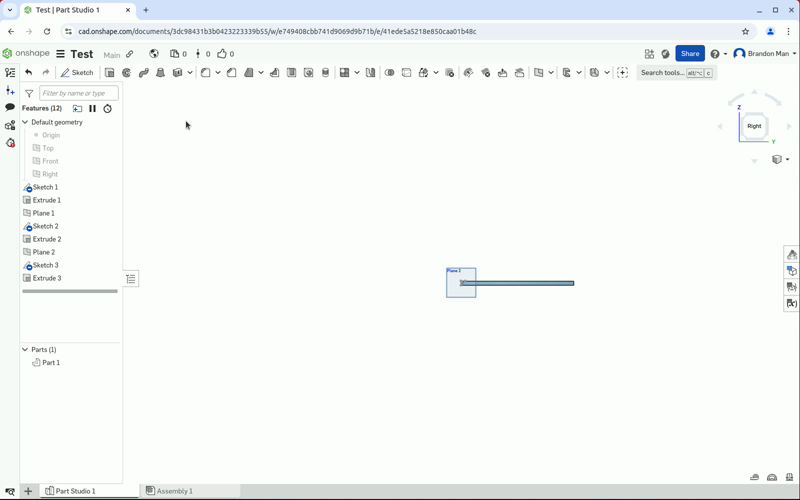
key(shift+h)
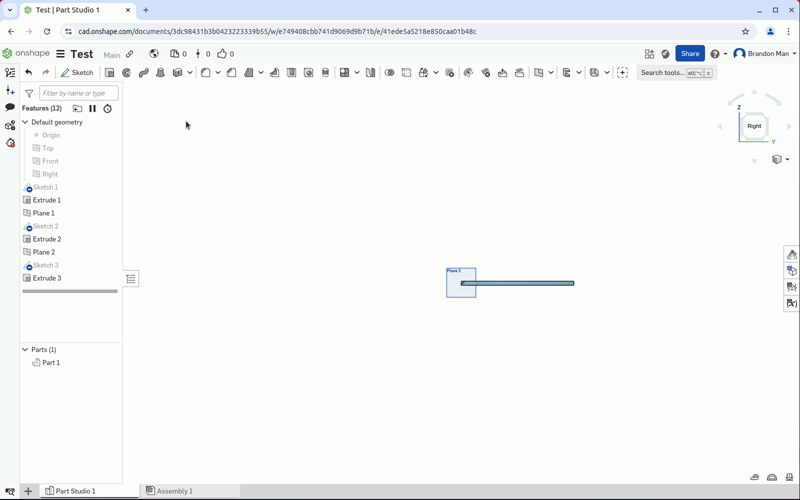
mouse_move(73, 189)
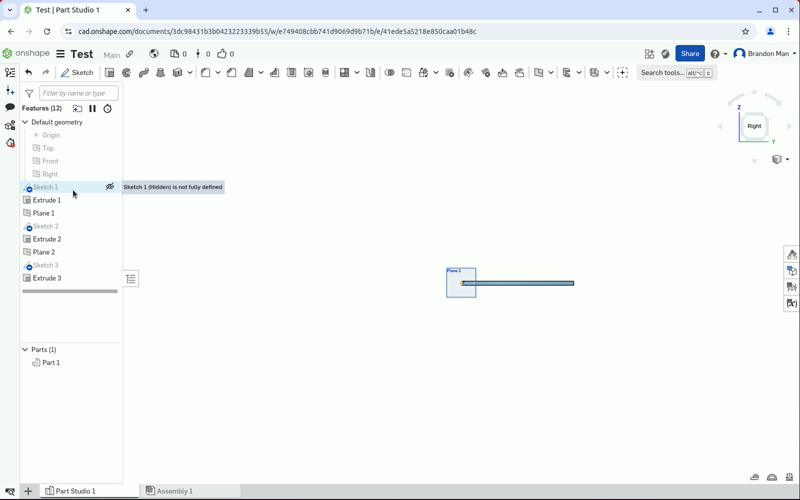
click(73, 189)
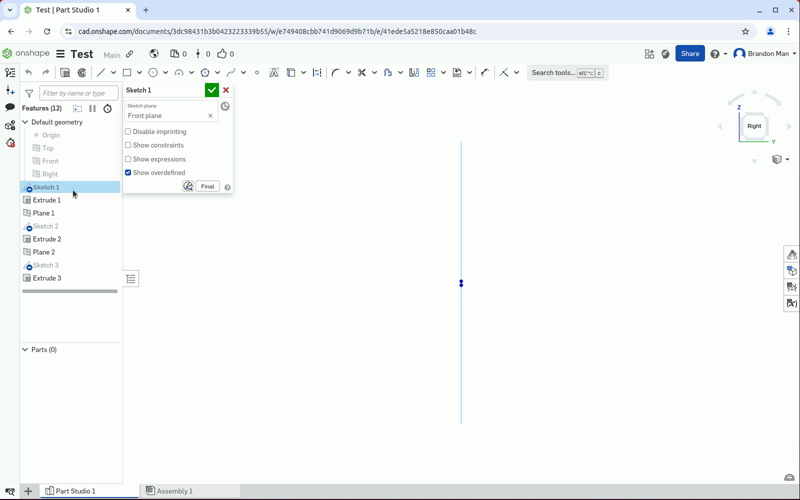
mouse_move(229, 92)
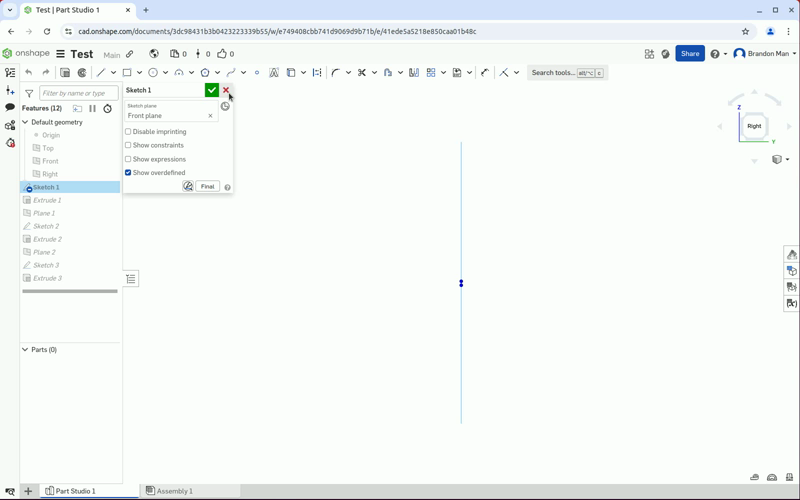
click(229, 92)
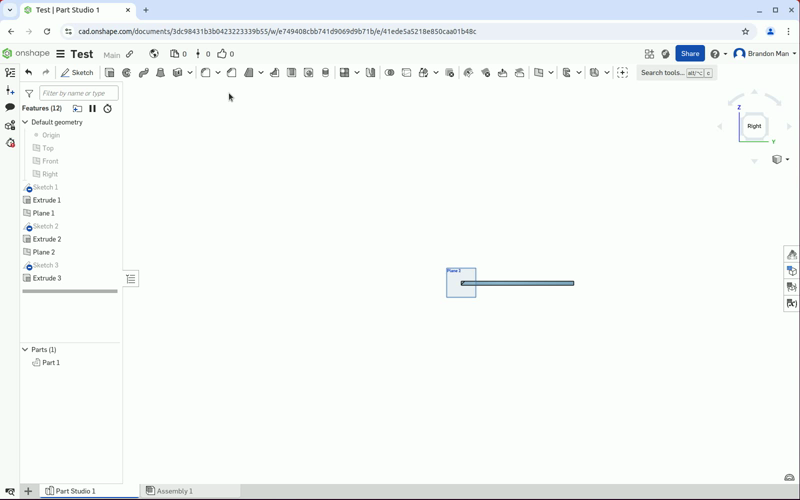
mouse_move(73, 352)
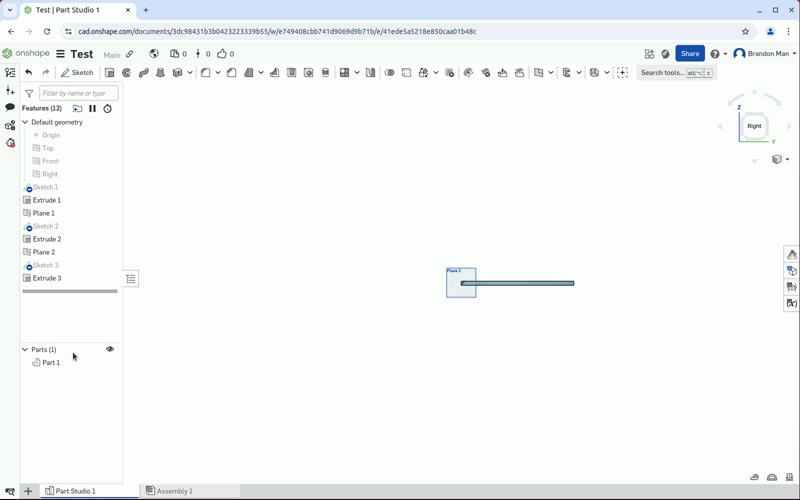
key(y)
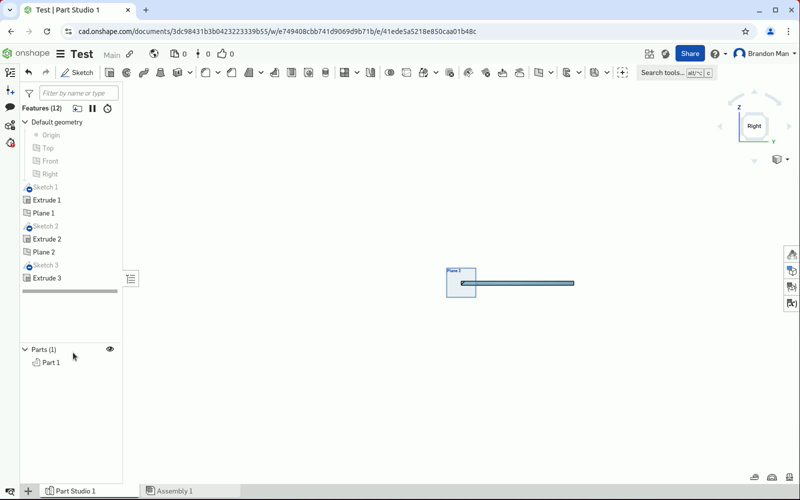
key(shift+p)
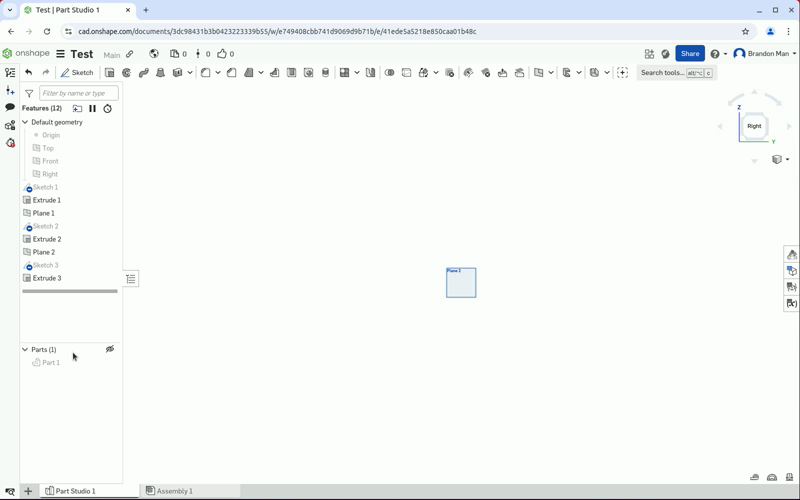
key(space)
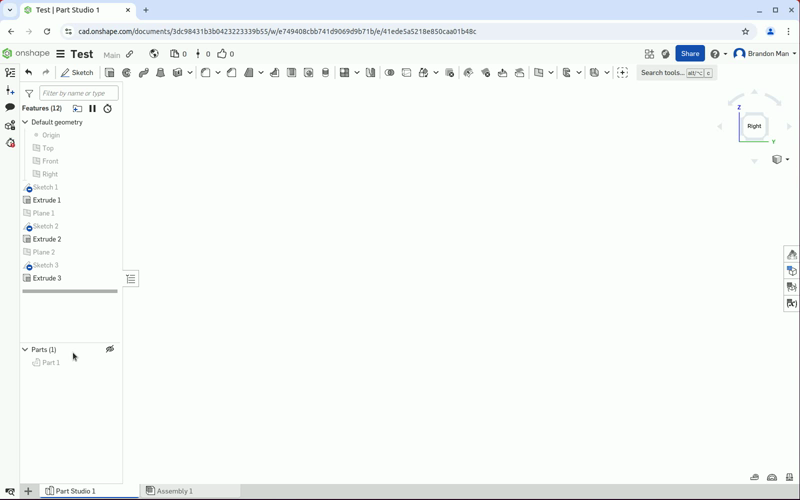
key_down(shift)
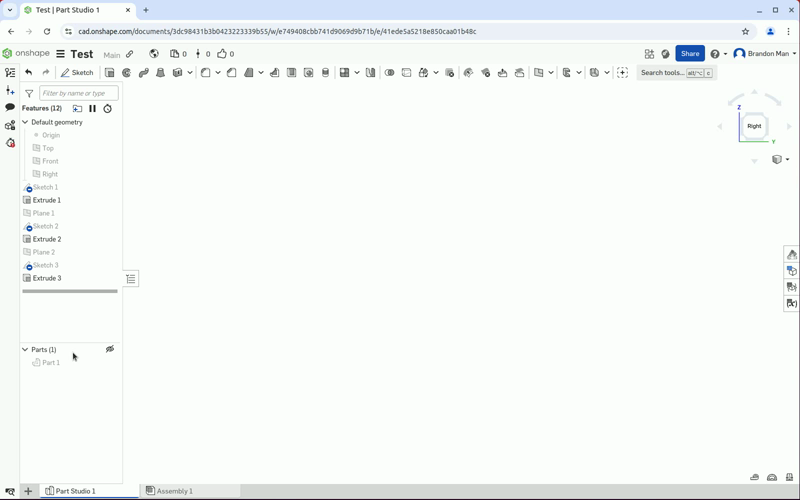
key(right)
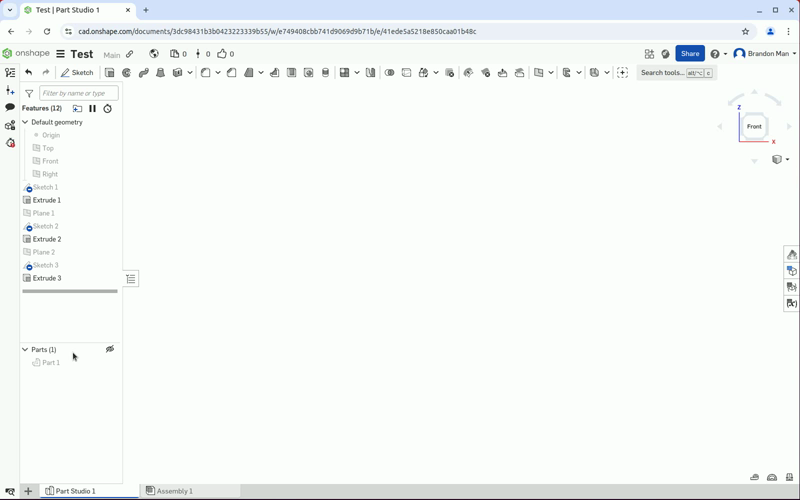
key_up(shift)
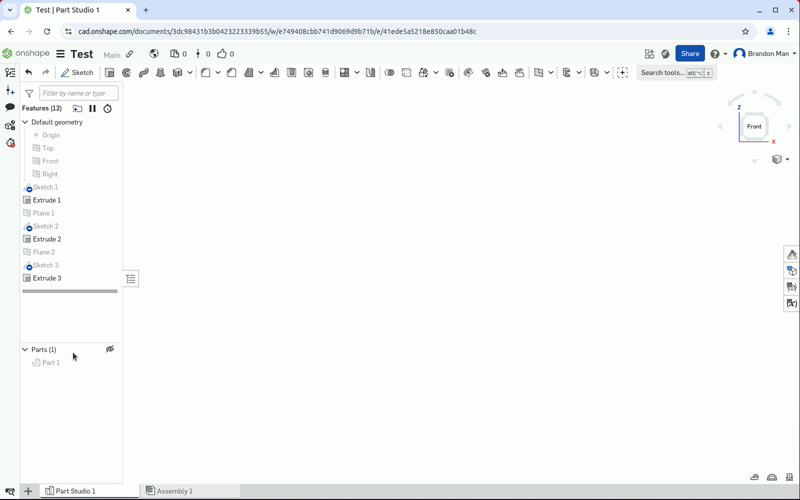
mouse_move(73, 352)
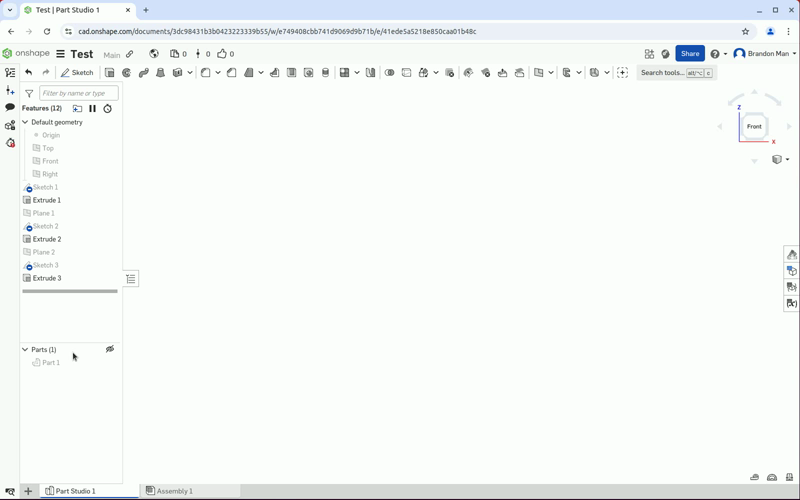
key(shift+y)
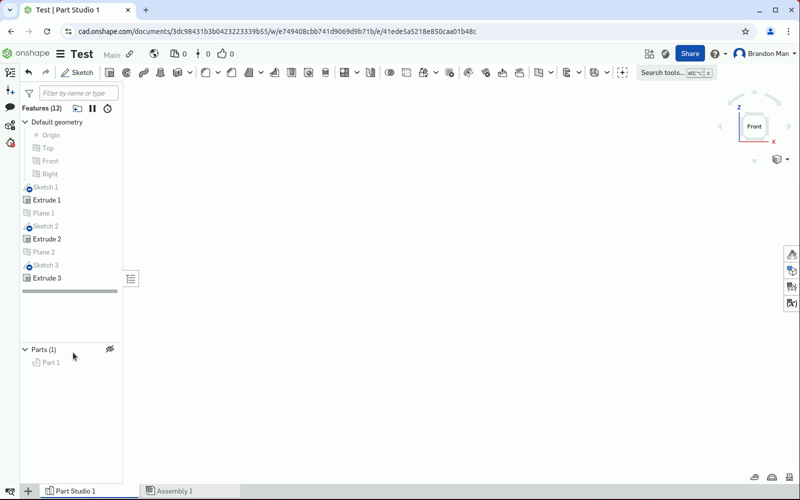
key(shift+s)
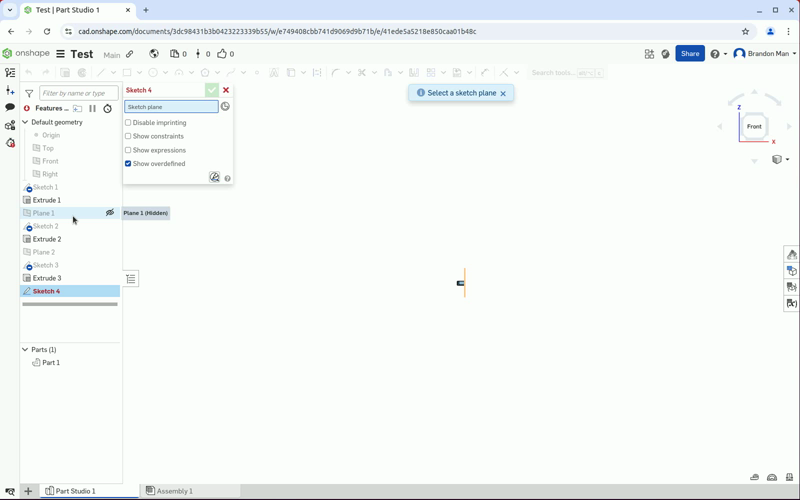
scroll(3)
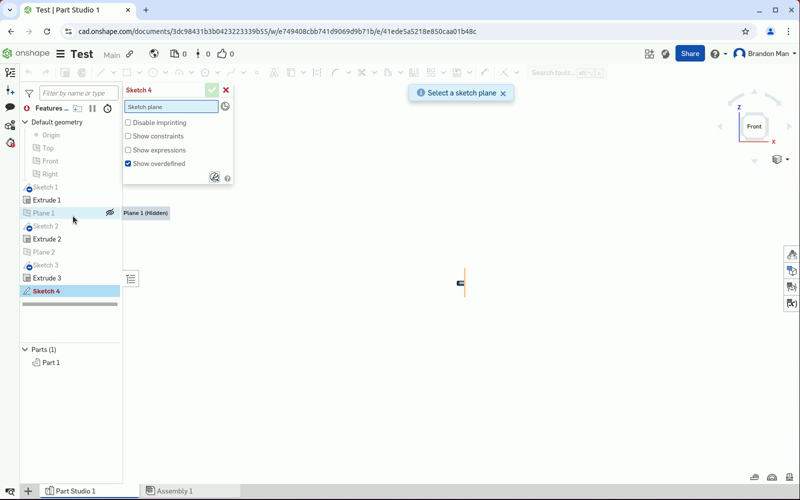
mouse_move(73, 163)
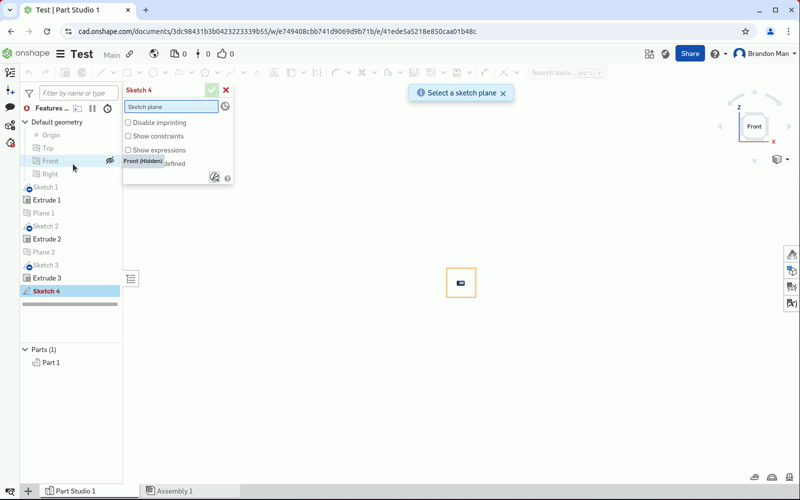
click(73, 163)
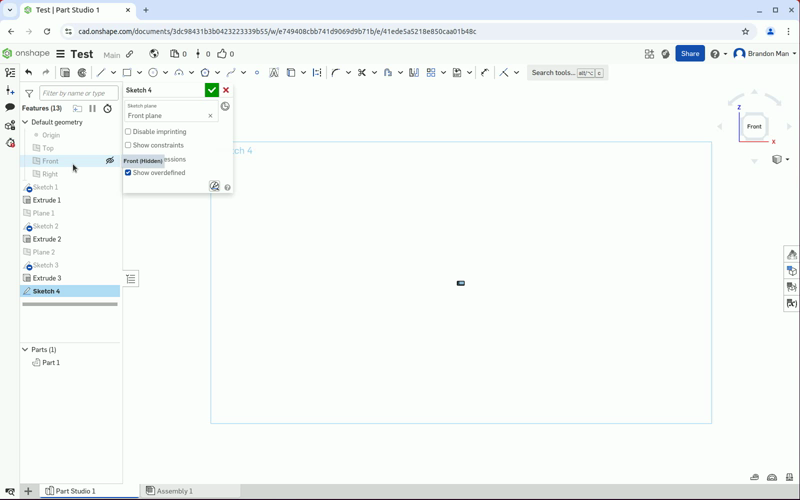
mouse_move(73, 352)
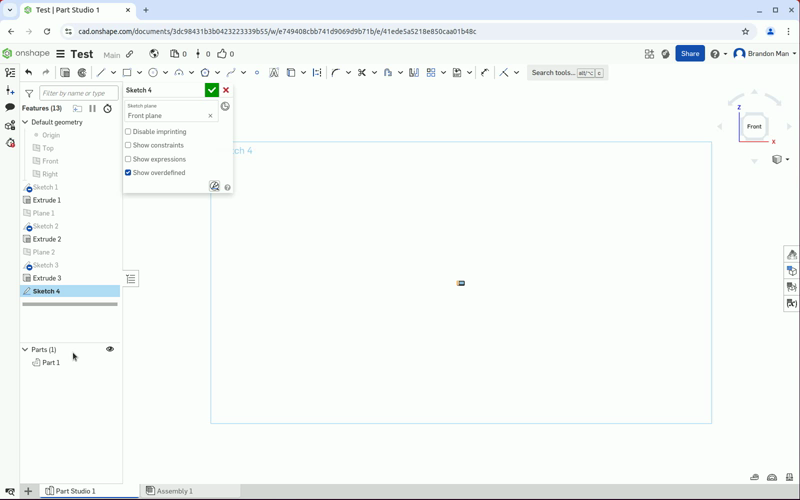
key(y)
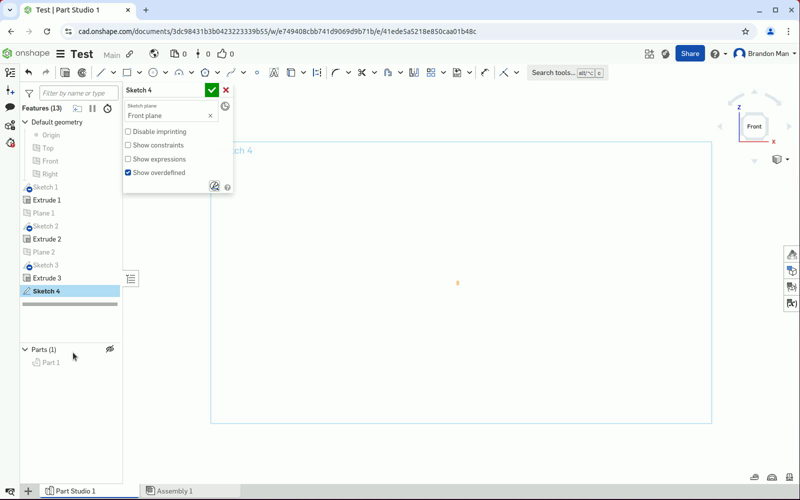
key(l)
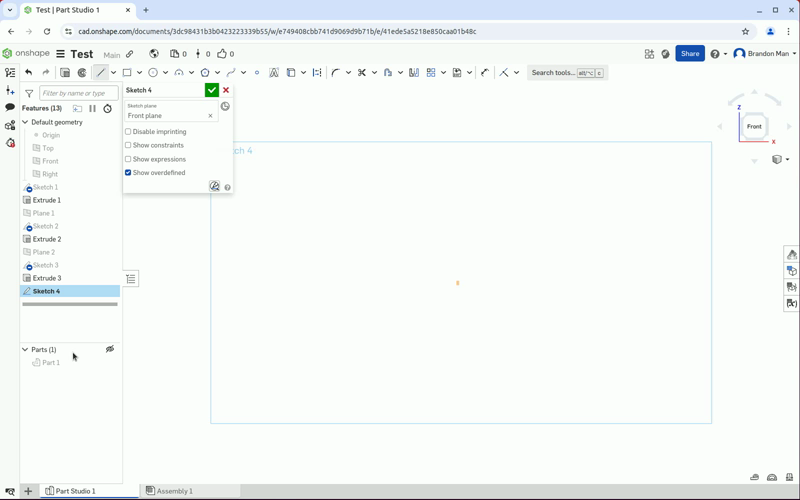
key_down(shift)
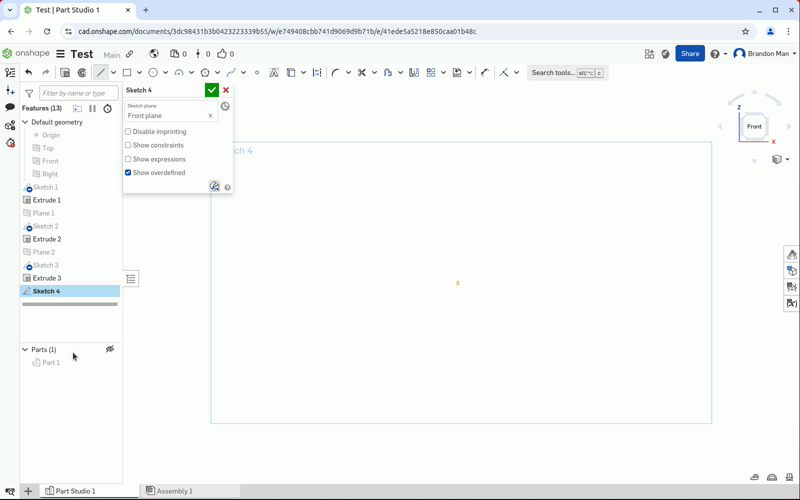
mouse_move(457, 280)
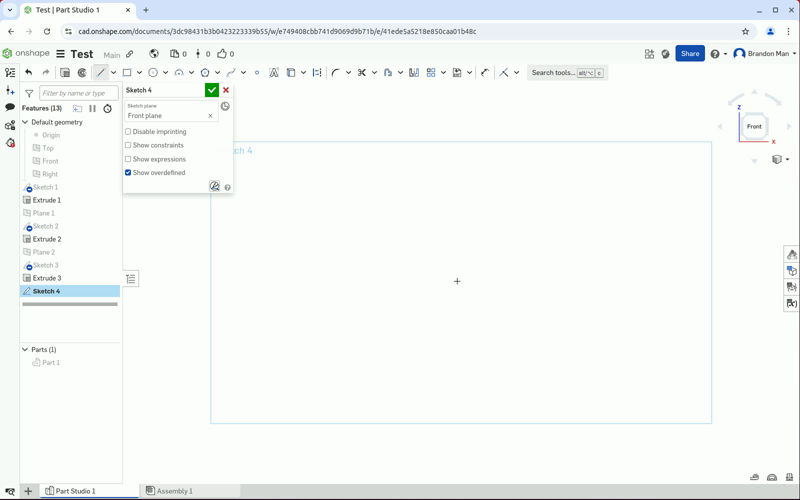
click(457, 280)
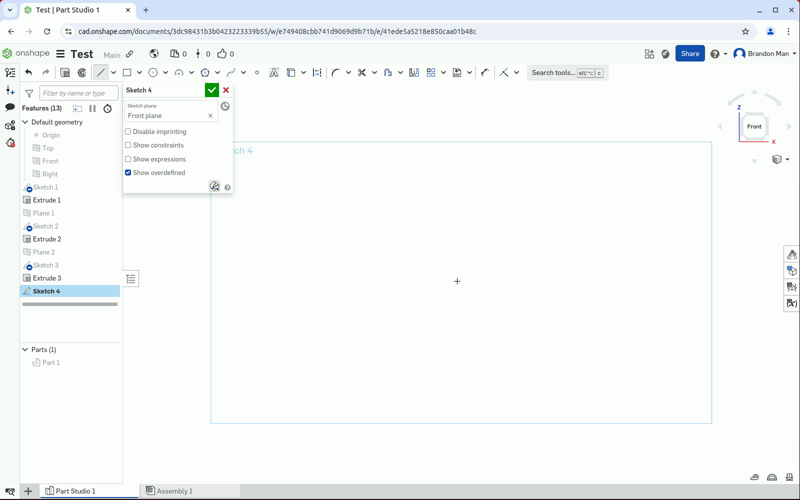
key_up(shift)
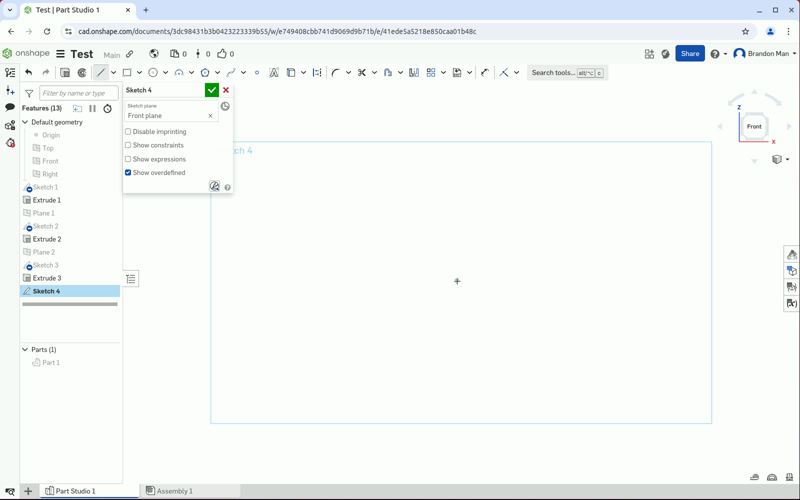
key_down(shift)
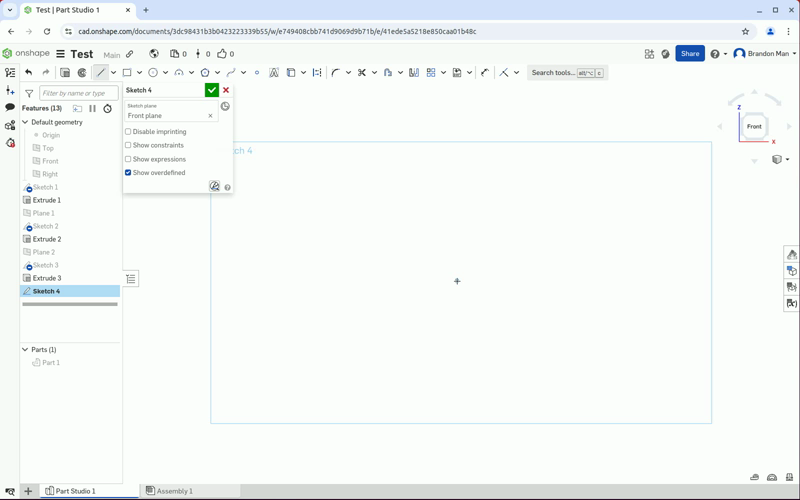
mouse_move(487, 280)
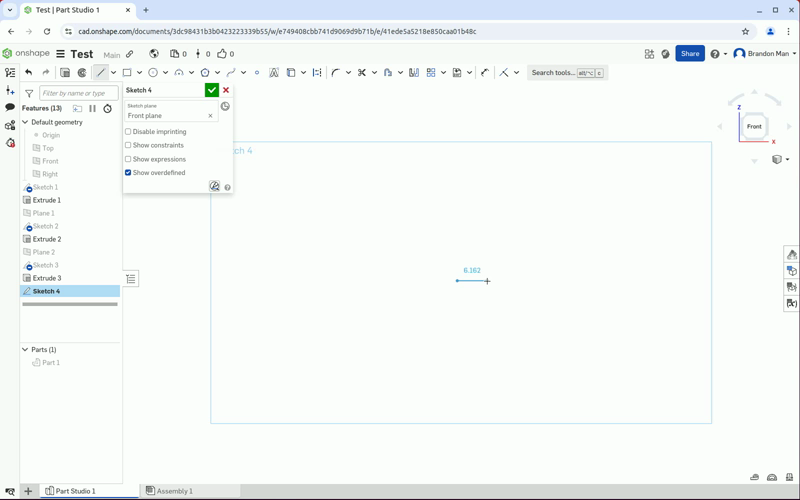
mouse_move(464, 280)
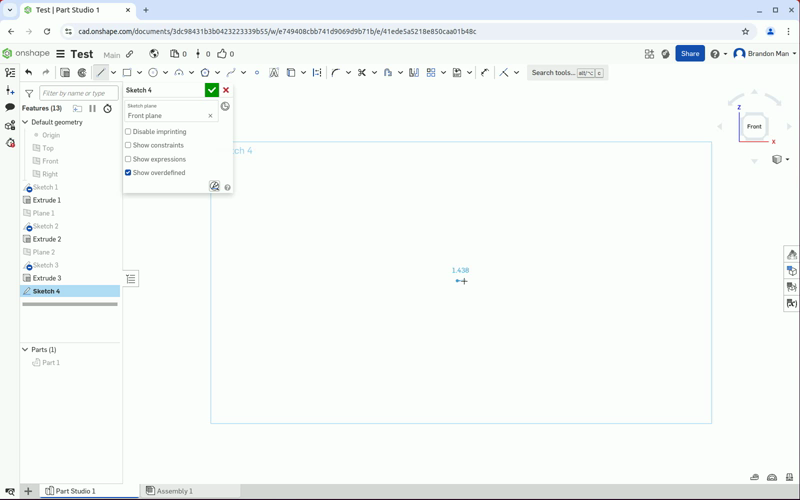
scroll(6)
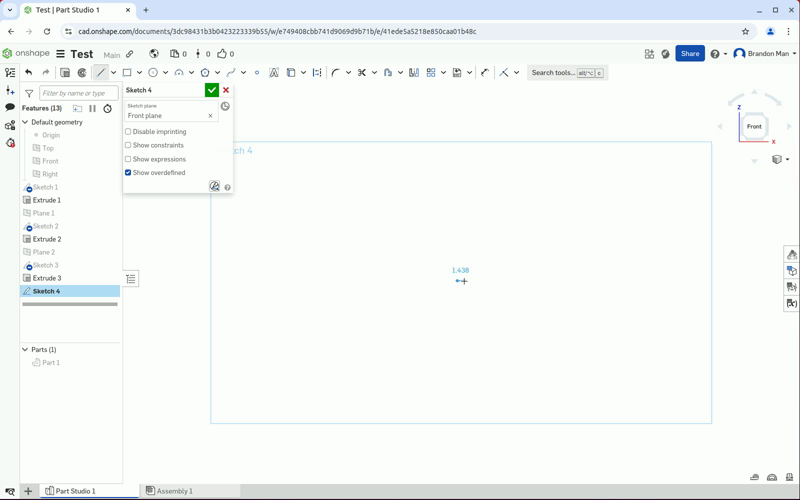
scroll(6)
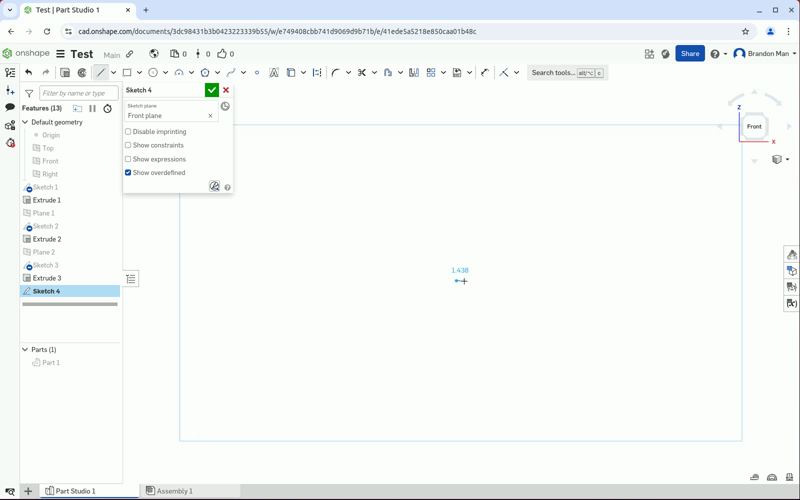
scroll(6)
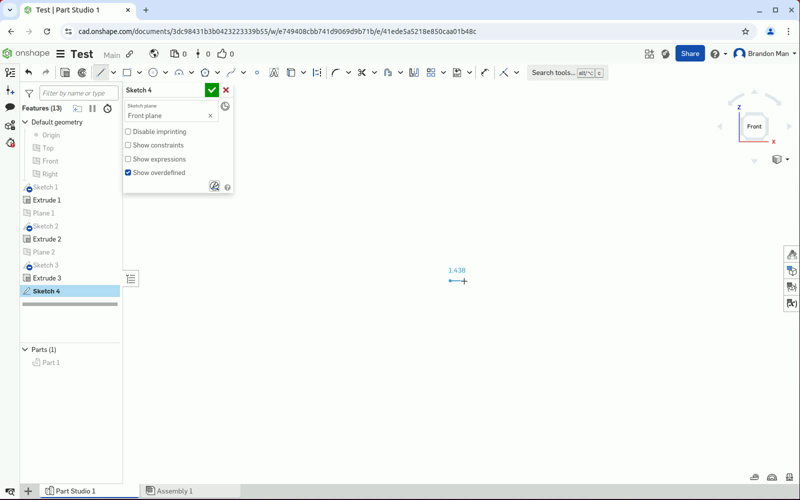
scroll(6)
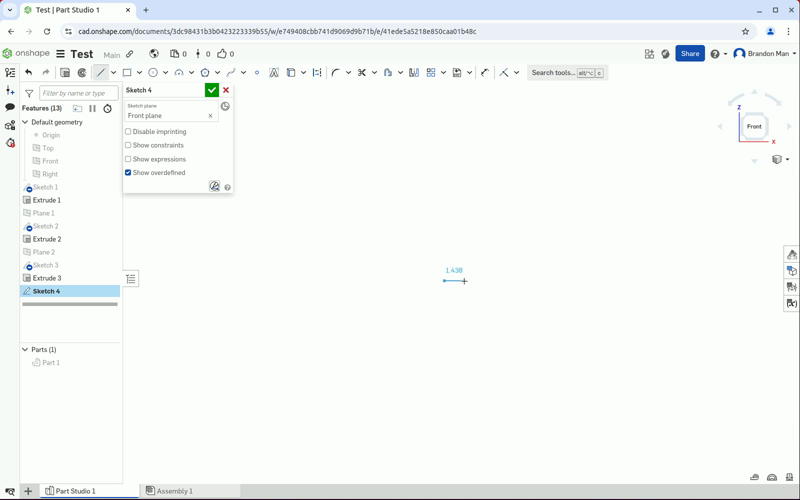
scroll(6)
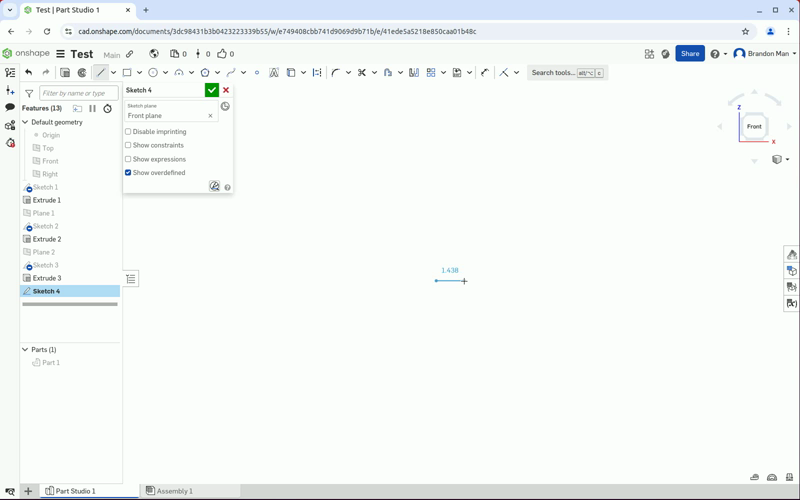
scroll(6)
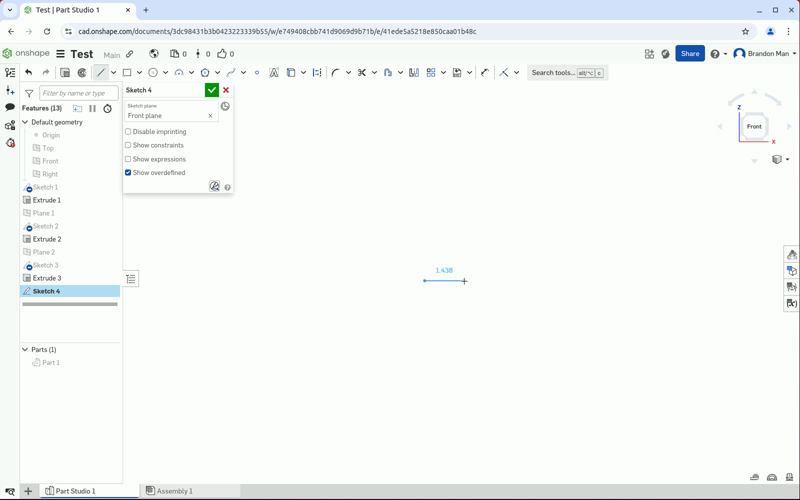
scroll(6)
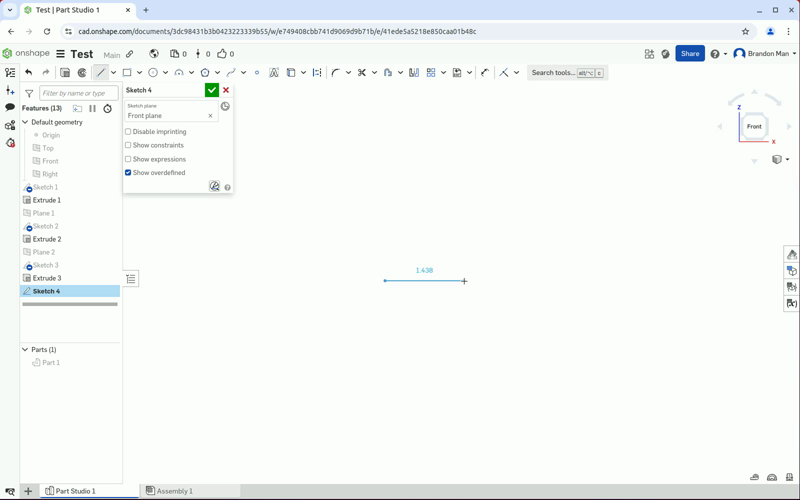
click(464, 280)
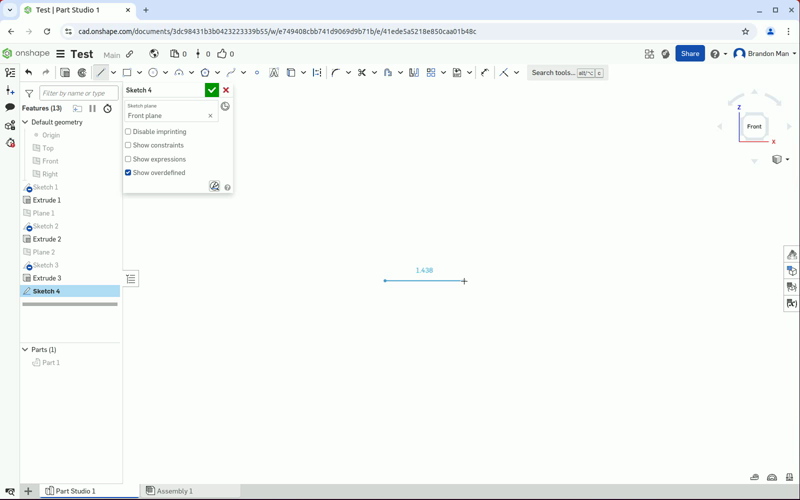
scroll(-6)
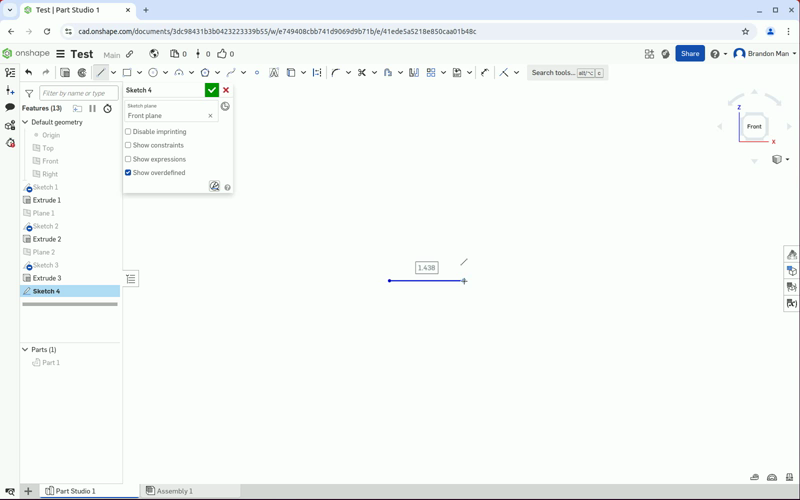
scroll(-6)
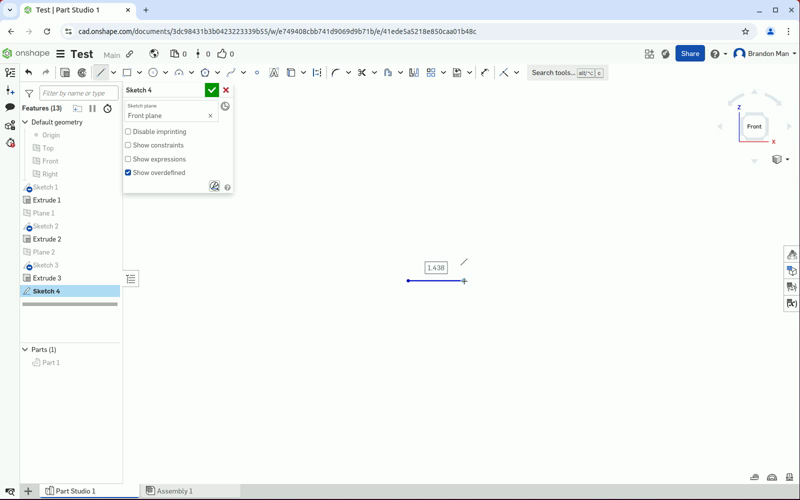
scroll(-6)
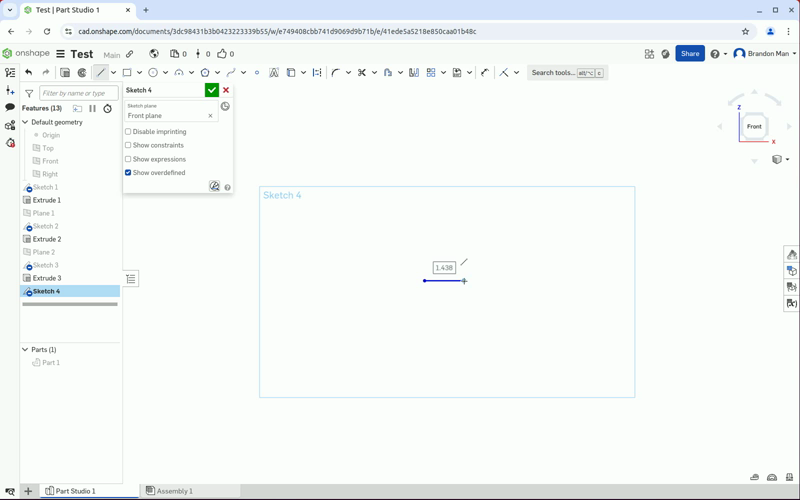
scroll(-6)
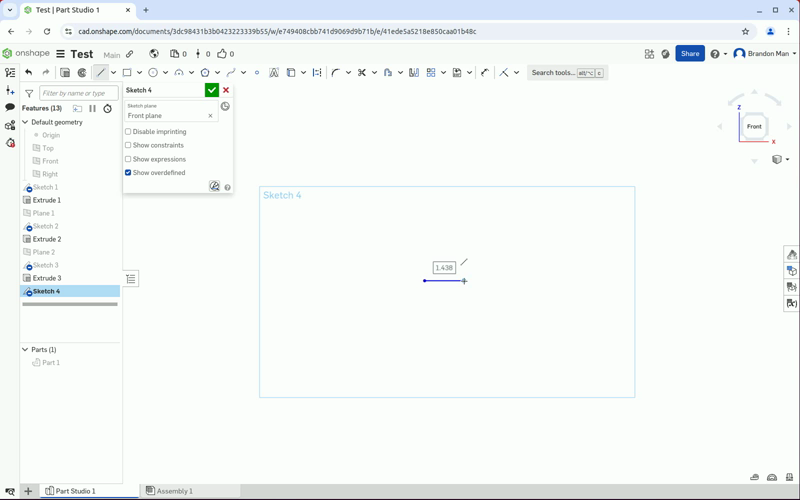
scroll(-6)
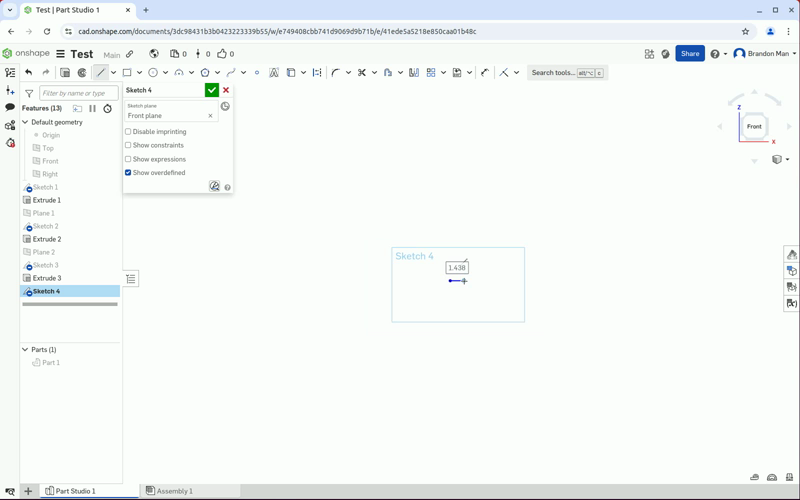
scroll(-6)
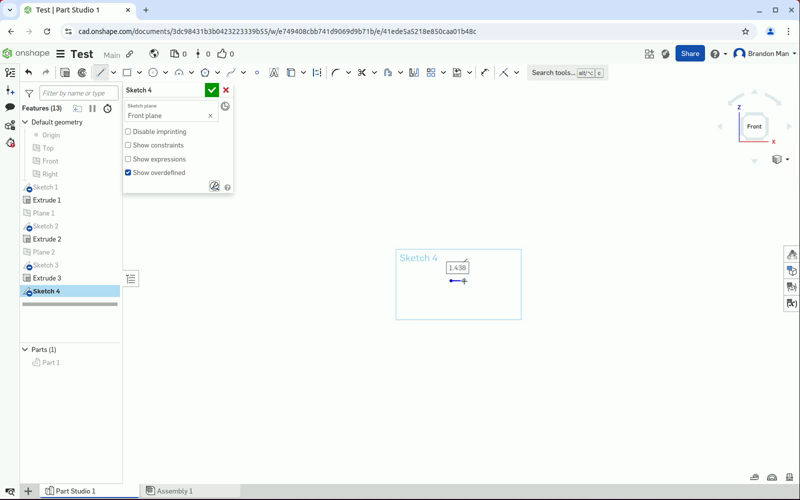
scroll(-6)
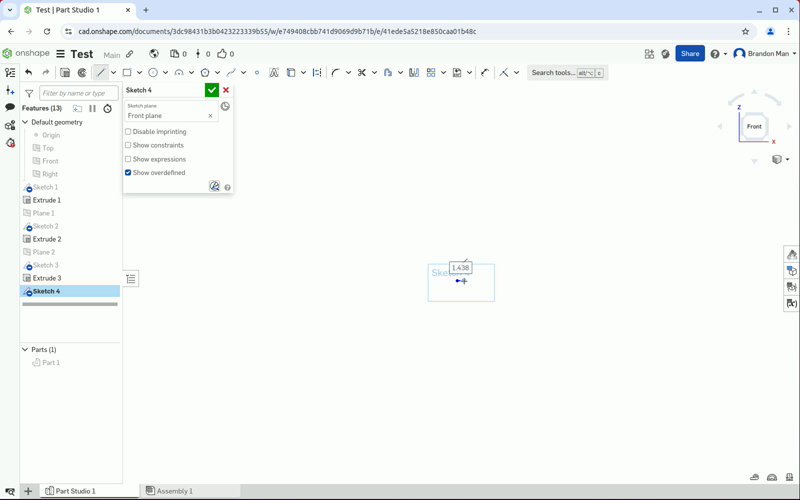
key_up(shift)
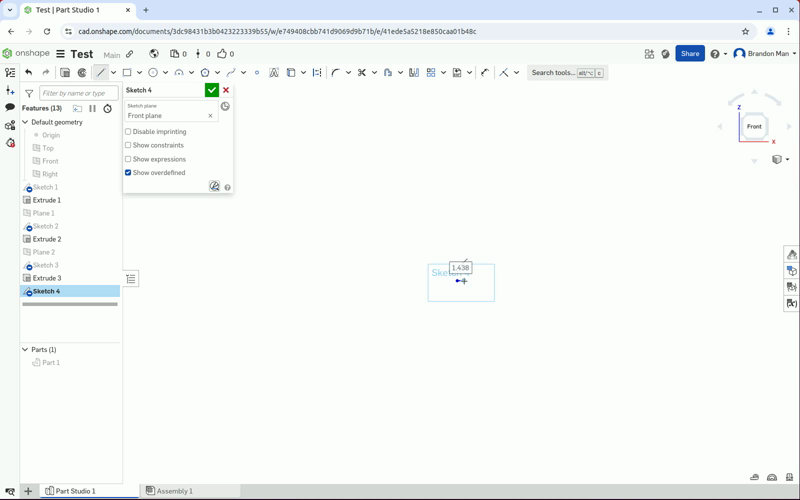
key_down(shift)
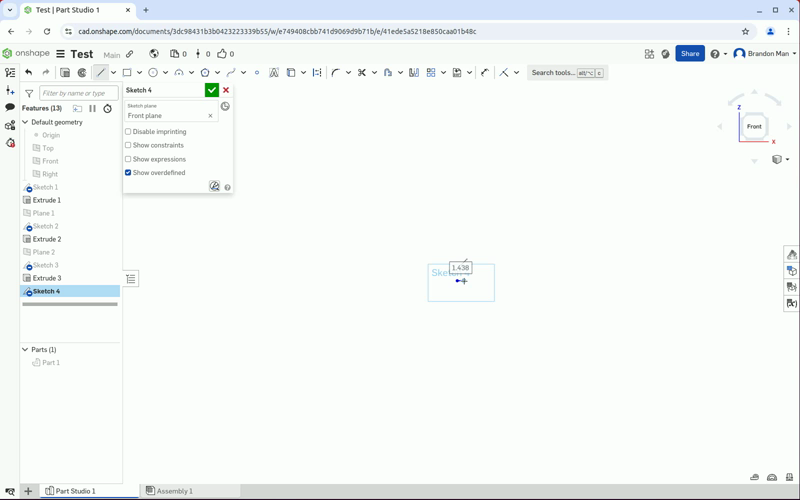
mouse_move(494, 280)
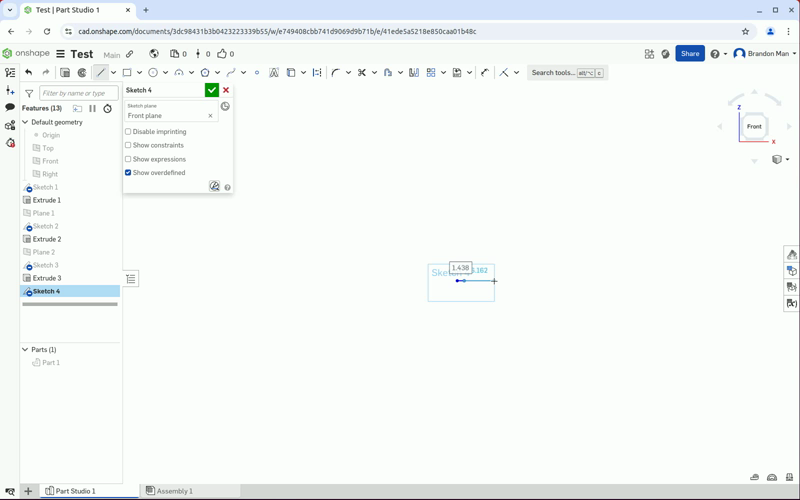
mouse_move(464, 276)
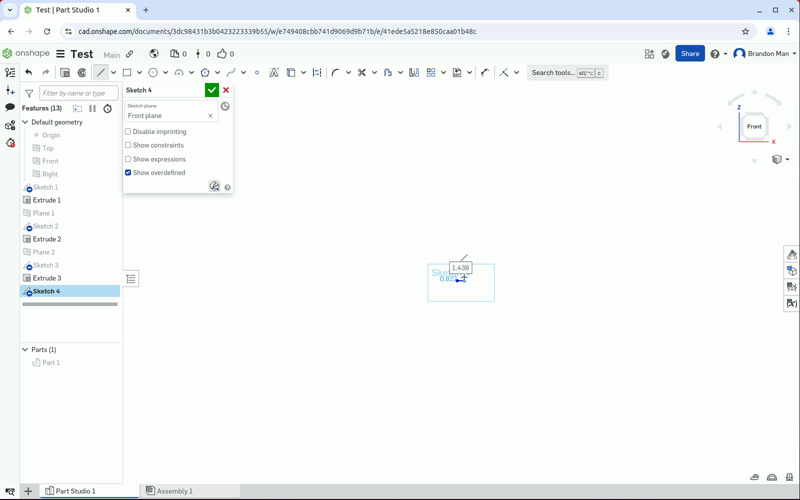
scroll(6)
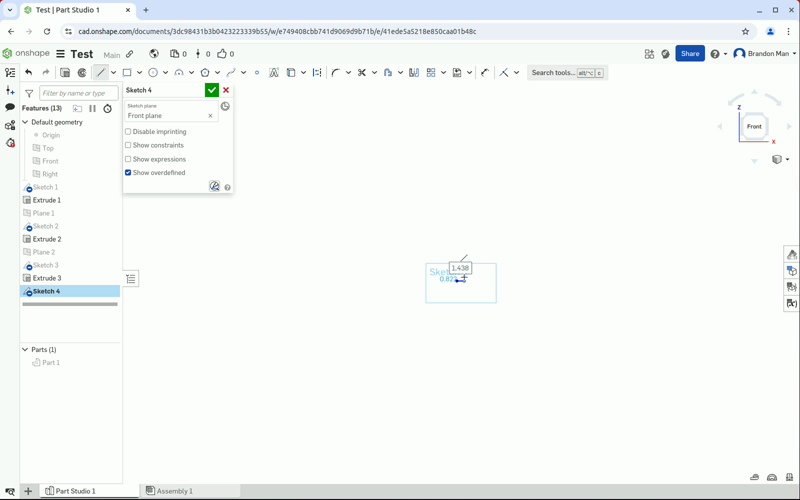
scroll(6)
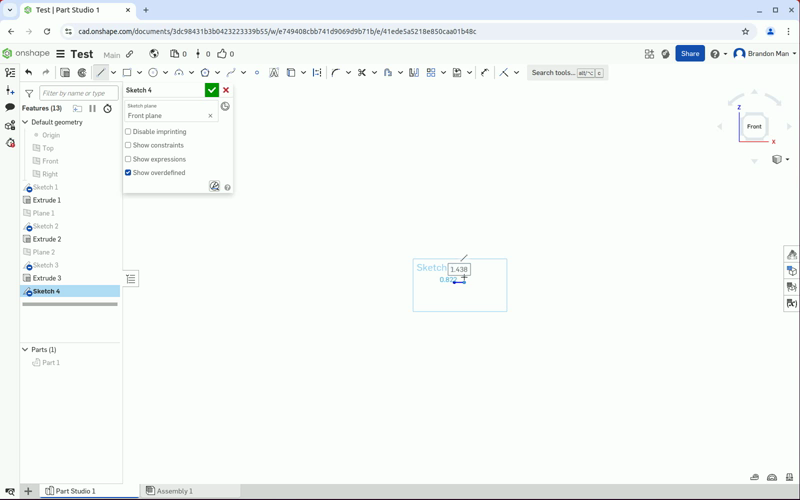
scroll(6)
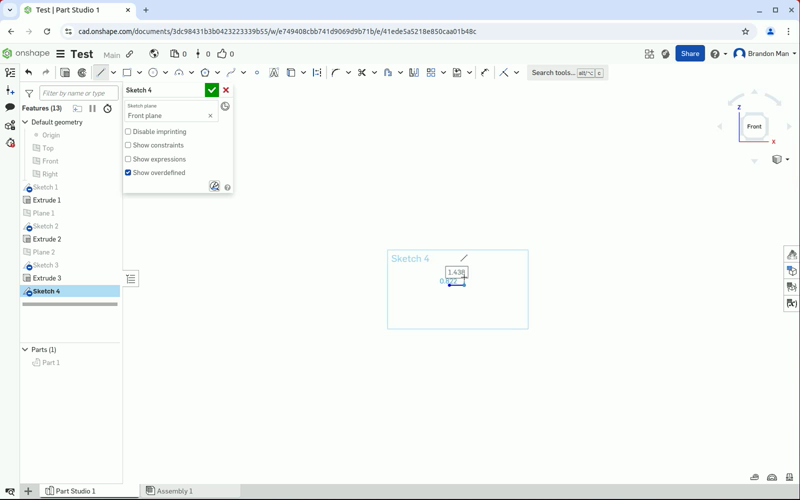
scroll(6)
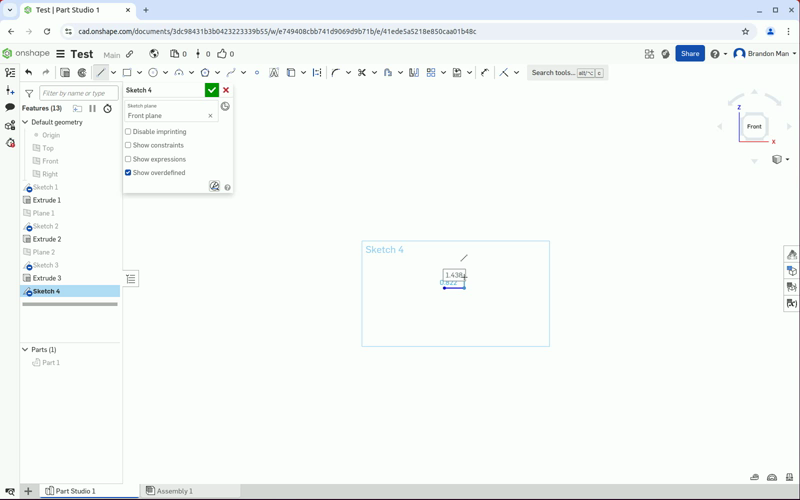
scroll(6)
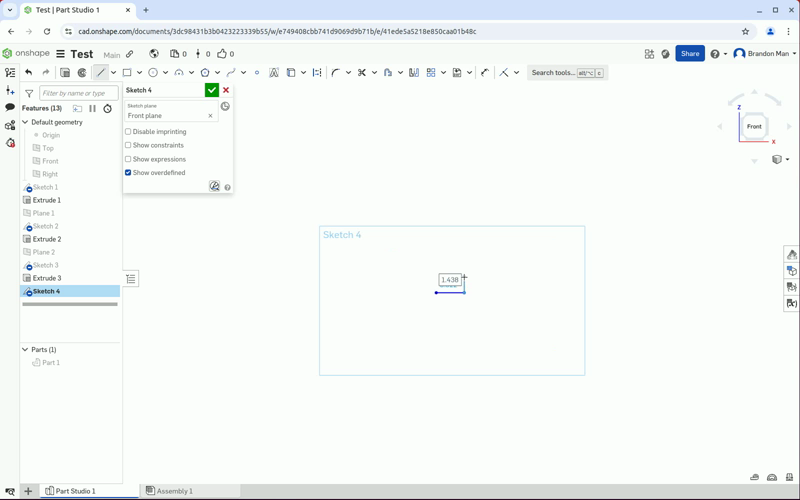
scroll(6)
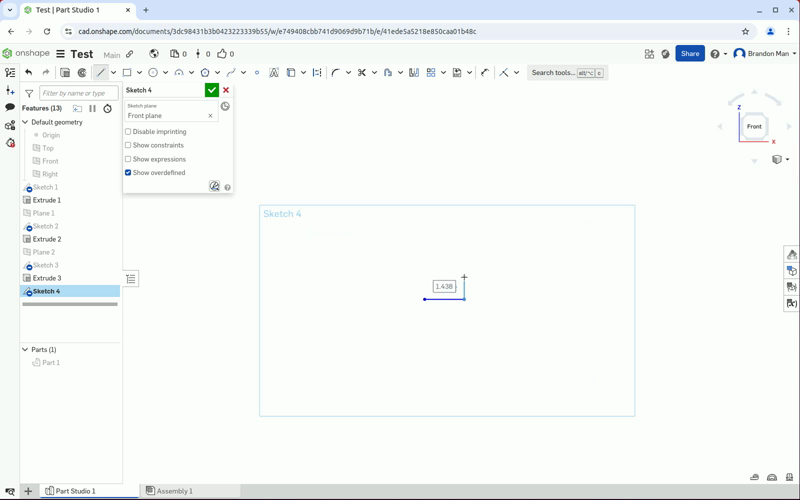
scroll(6)
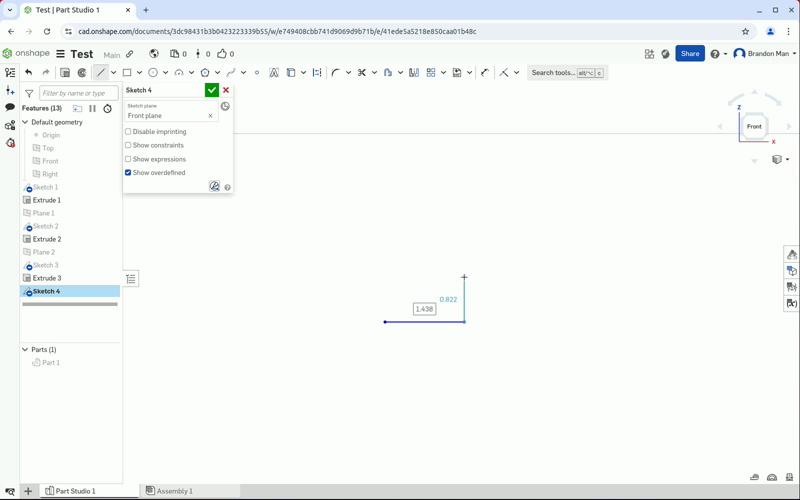
click(464, 276)
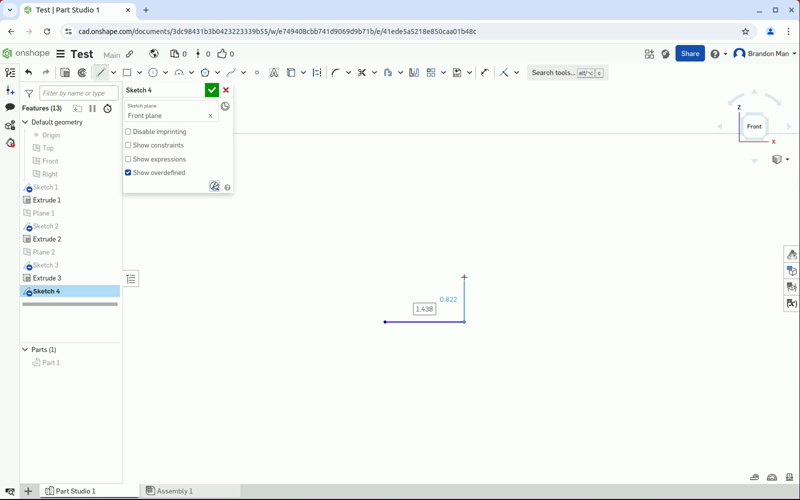
scroll(-6)
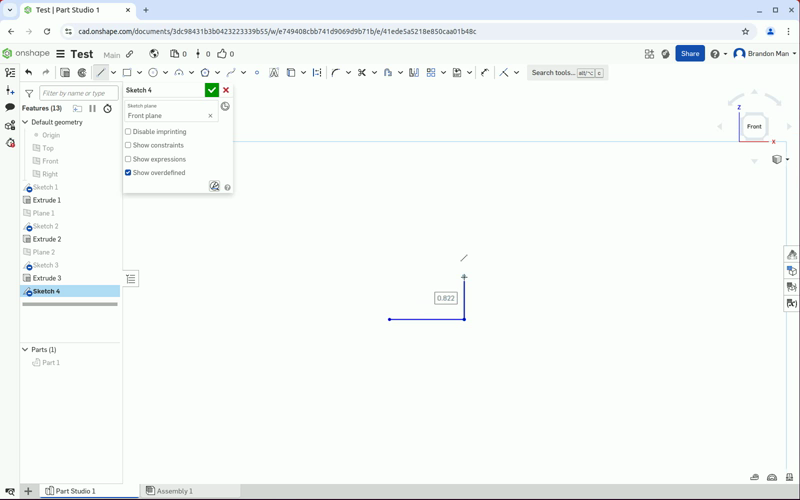
scroll(-6)
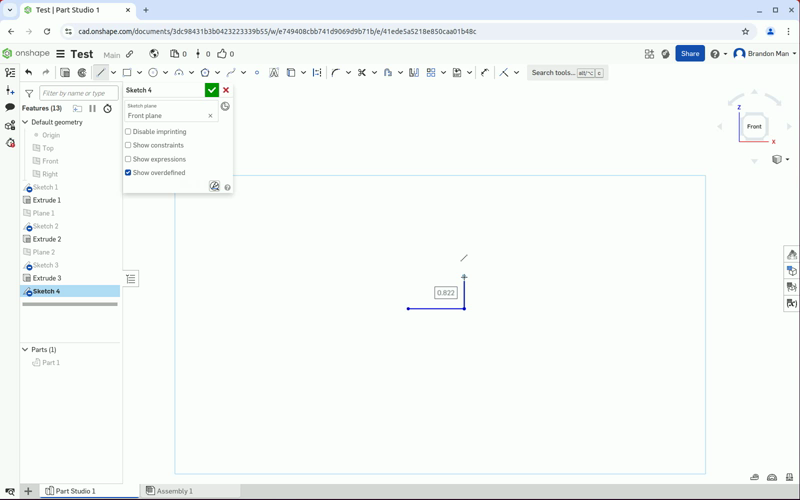
scroll(-6)
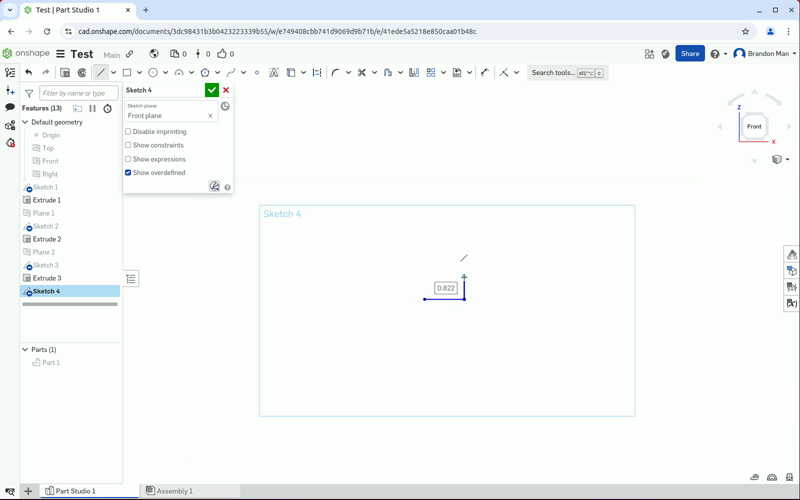
scroll(-6)
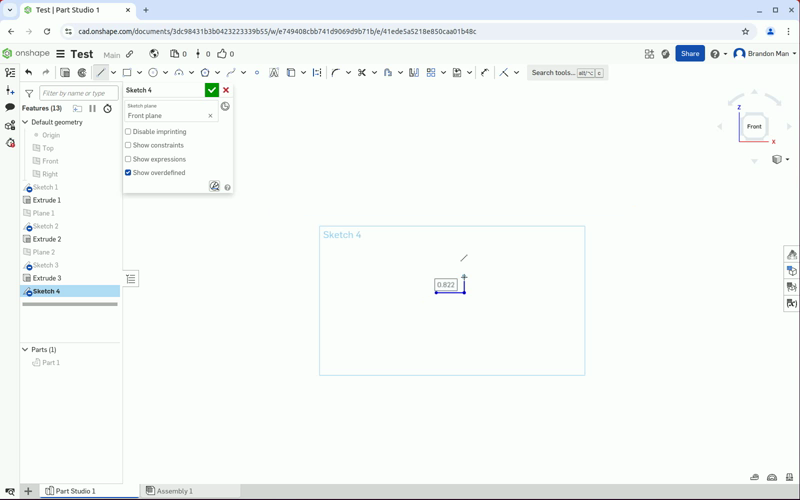
scroll(-6)
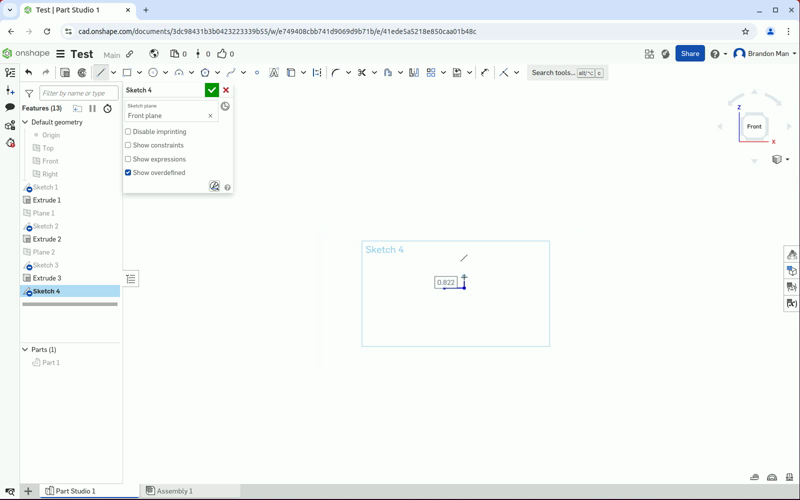
scroll(-6)
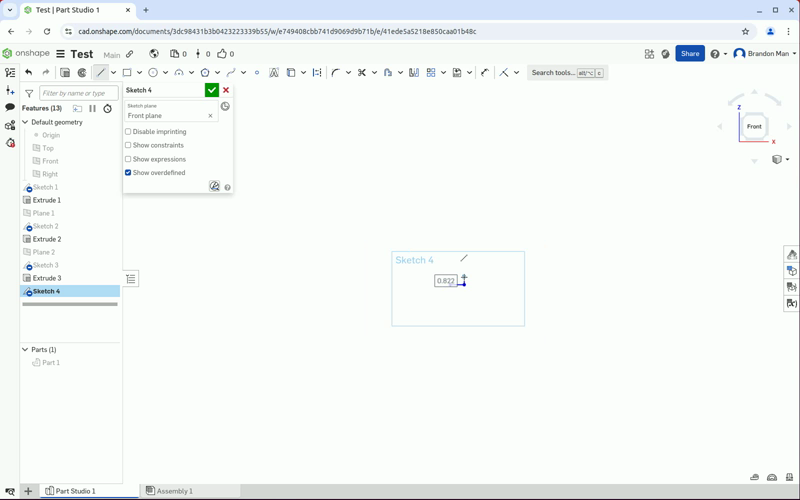
scroll(-6)
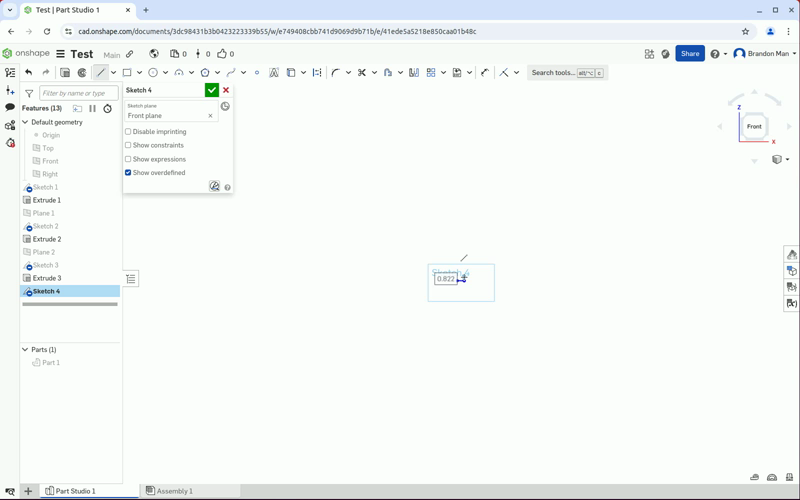
key_up(shift)
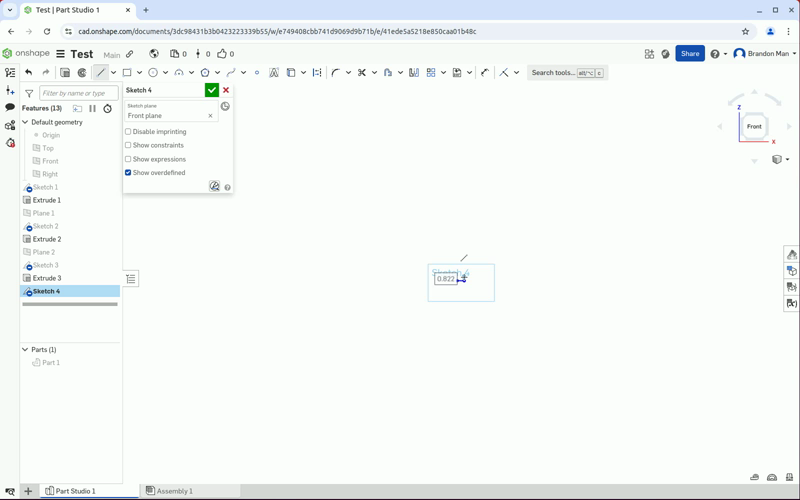
key_down(shift)
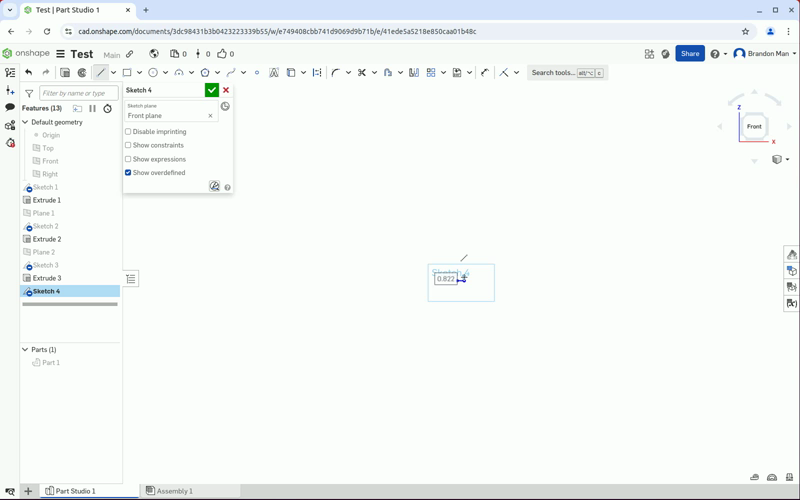
mouse_move(494, 276)
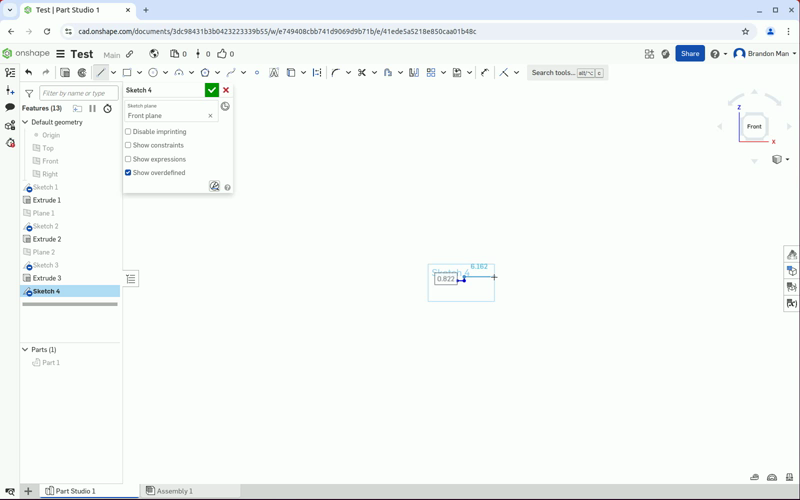
mouse_move(457, 276)
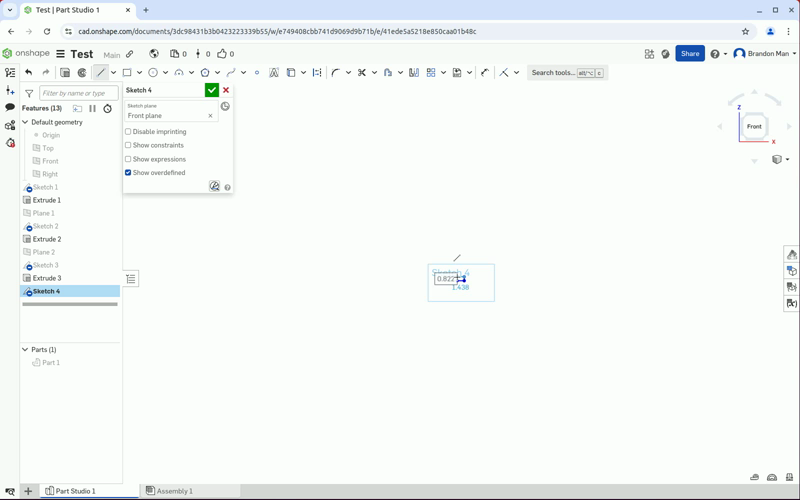
scroll(6)
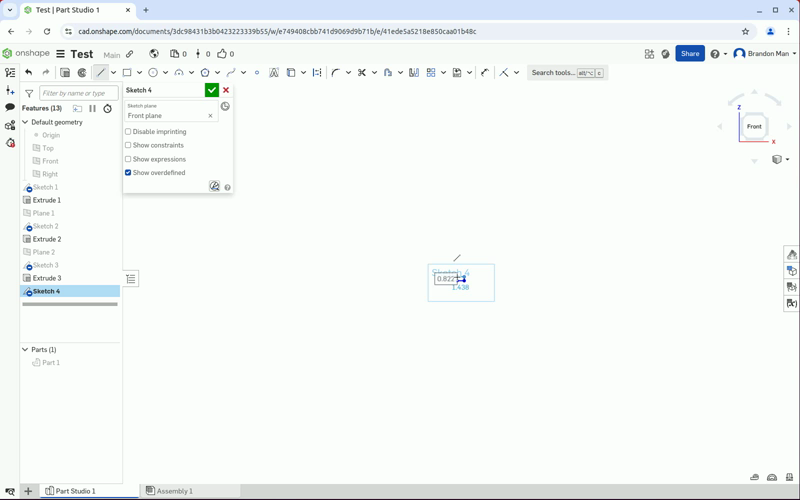
scroll(6)
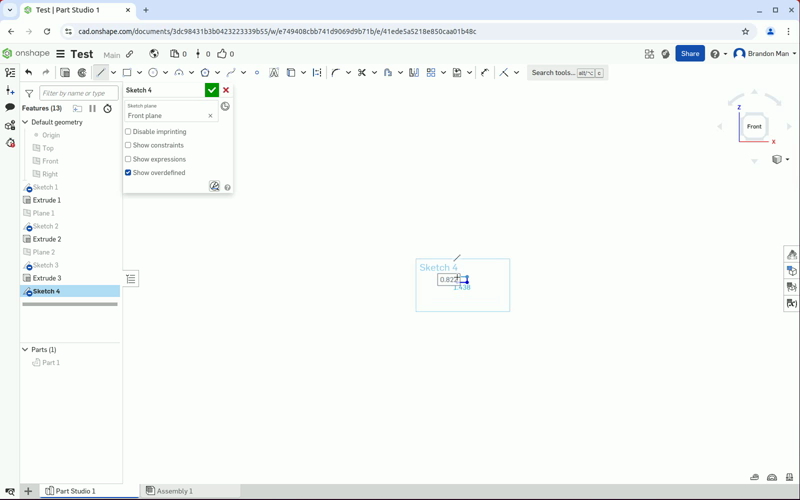
scroll(6)
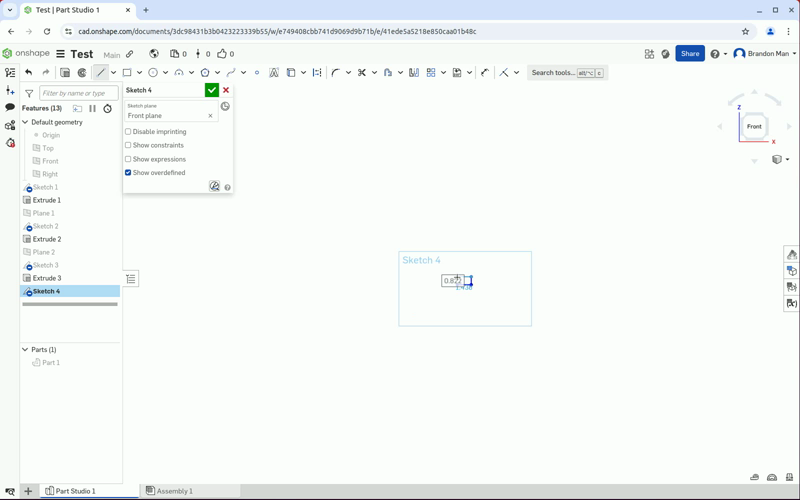
scroll(6)
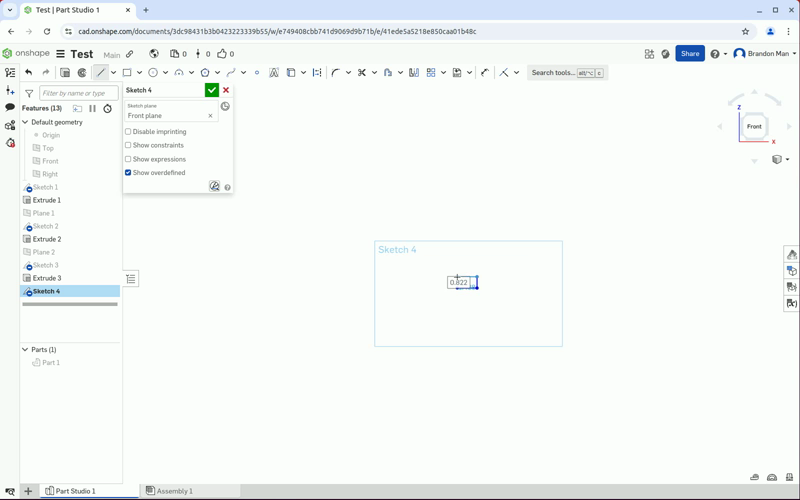
scroll(6)
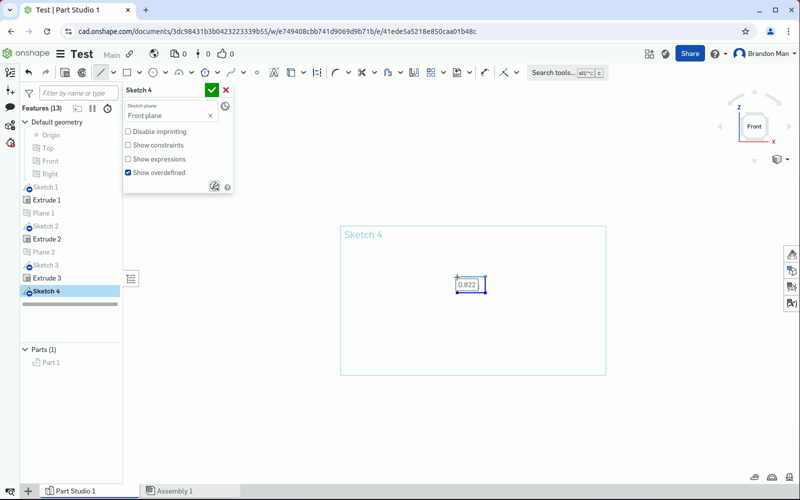
scroll(6)
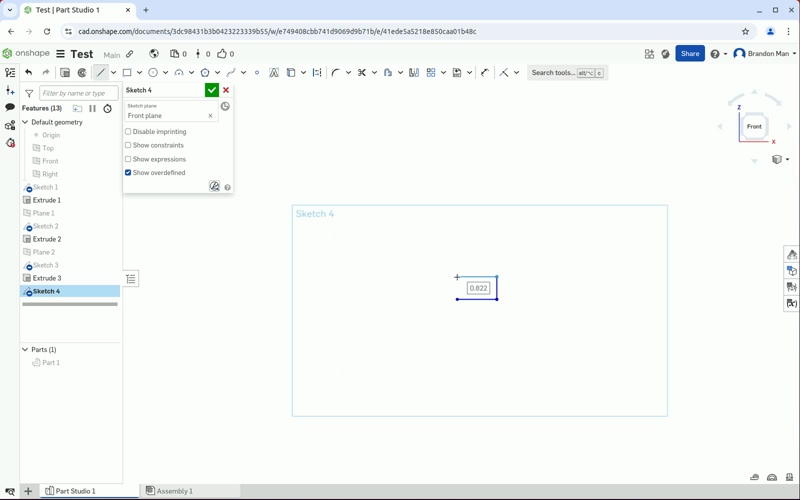
scroll(6)
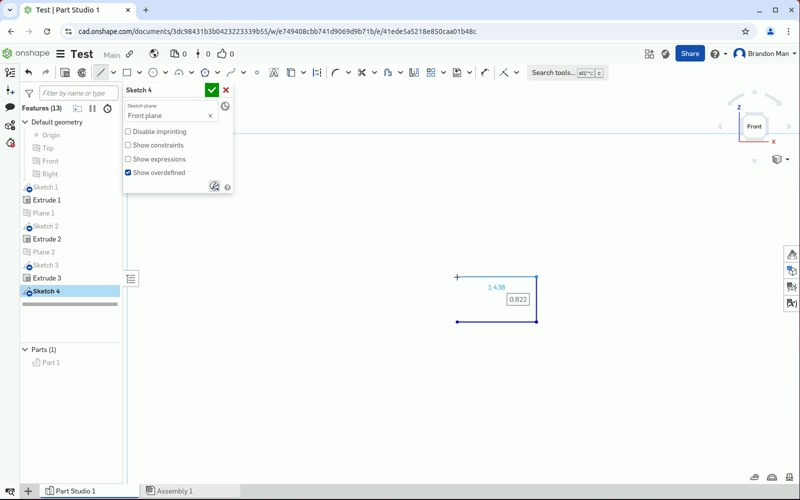
click(457, 276)
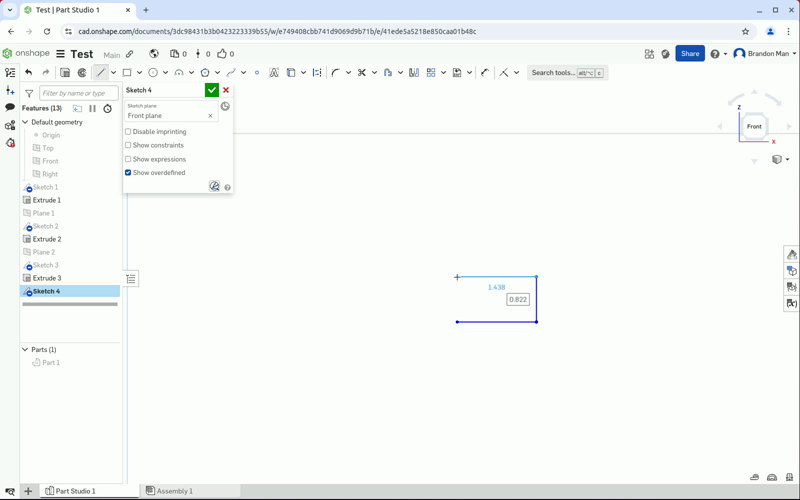
scroll(-6)
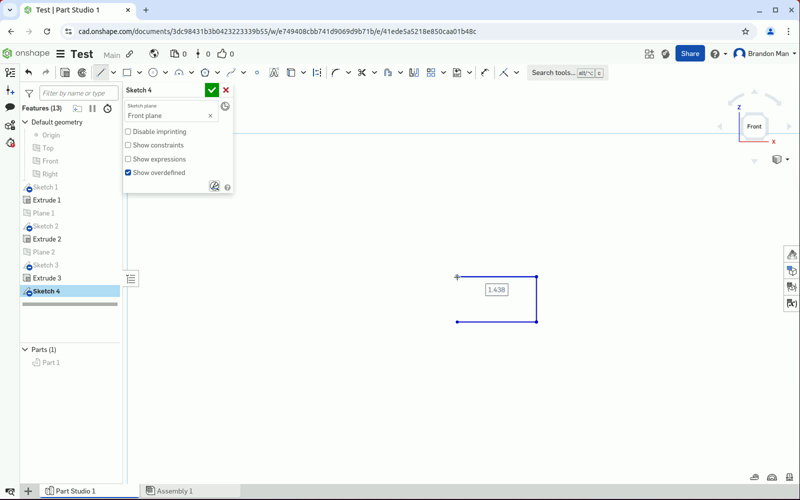
scroll(-6)
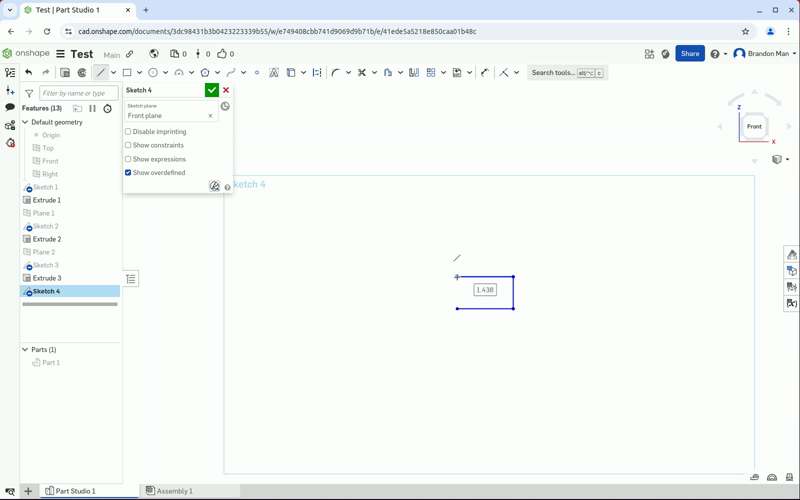
scroll(-6)
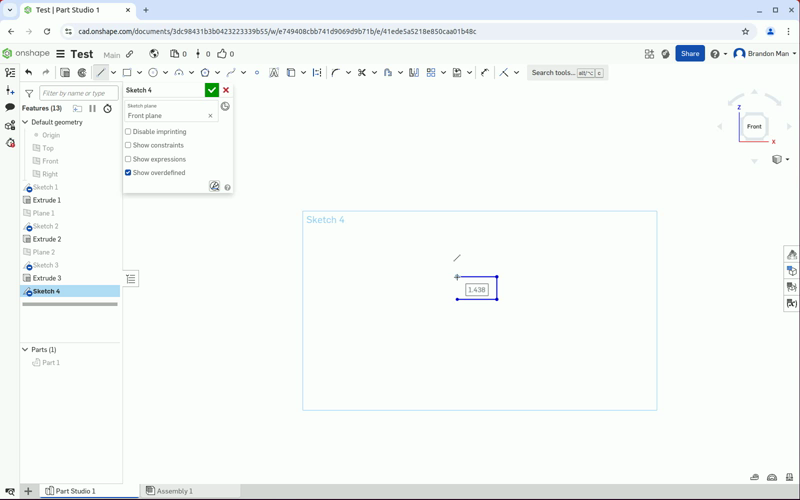
scroll(-6)
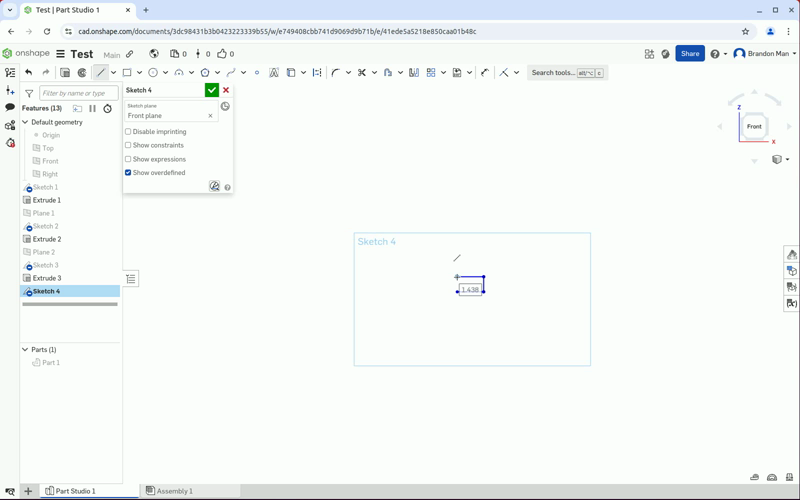
scroll(-6)
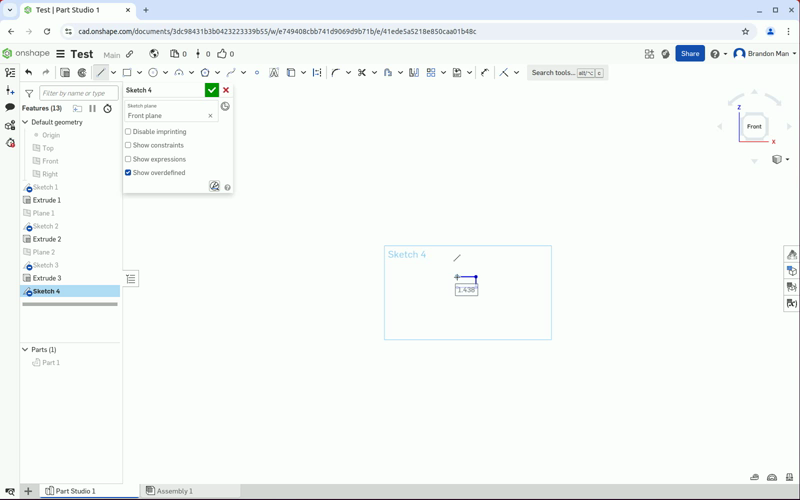
scroll(-6)
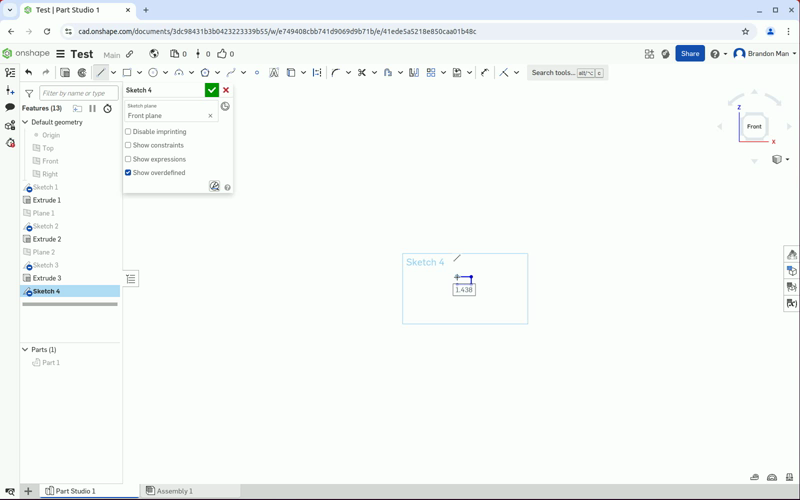
scroll(-6)
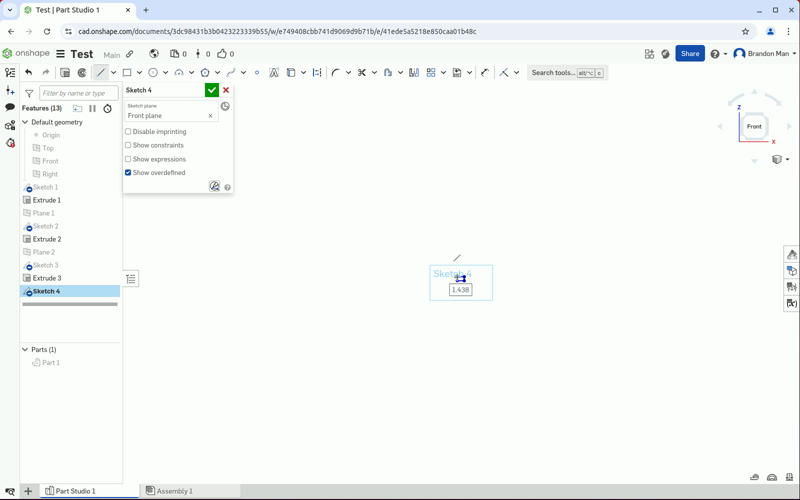
key_up(shift)
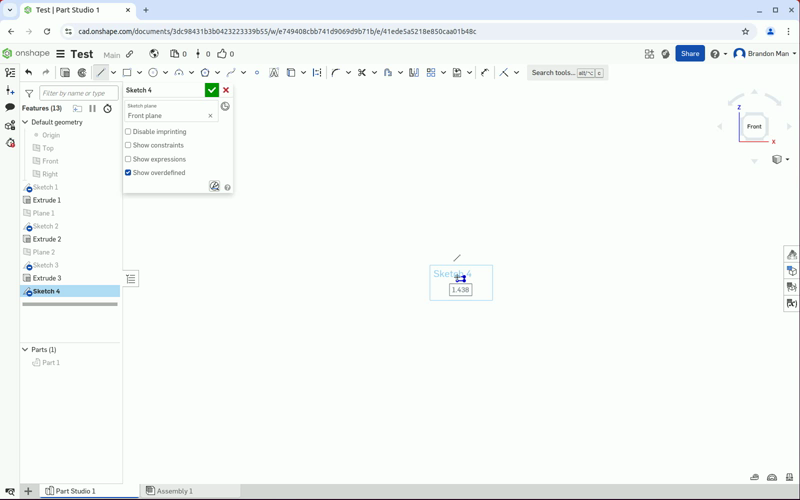
mouse_move(487, 276)
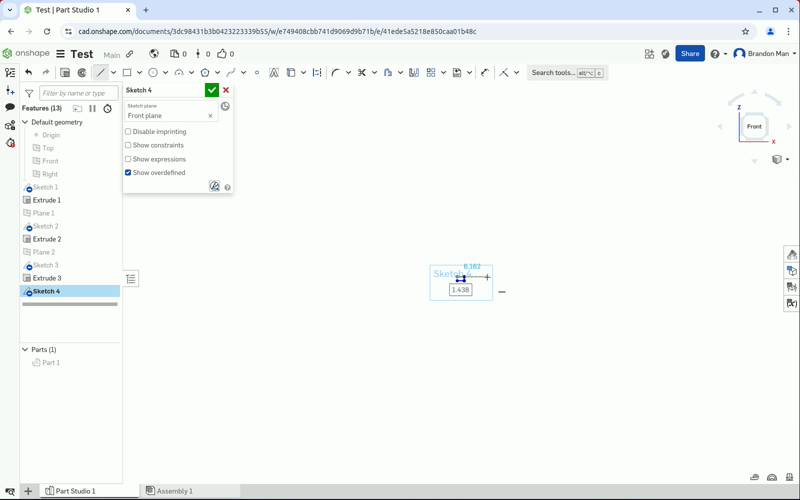
key_down(shift)
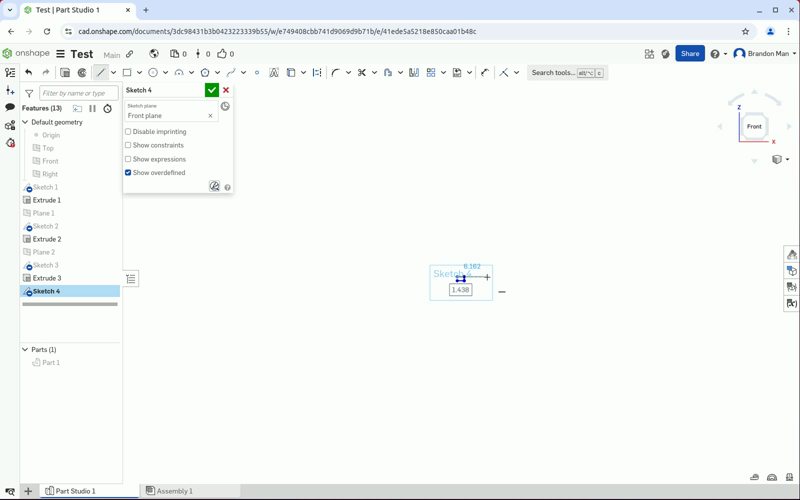
mouse_move(457, 280)
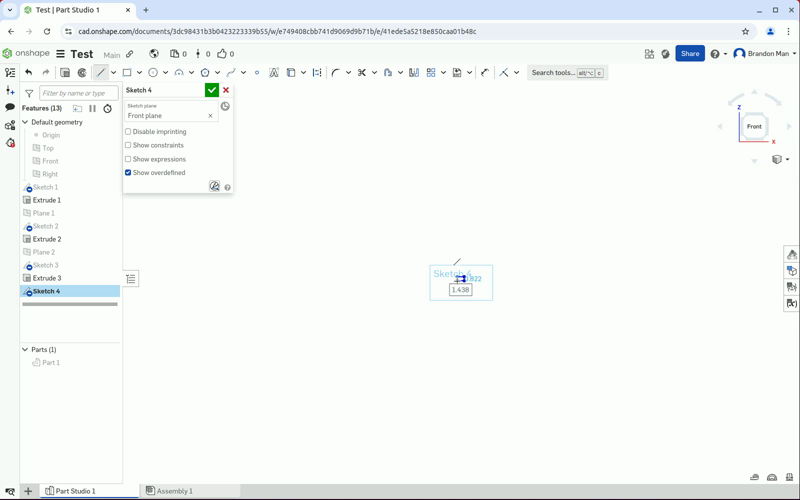
scroll(6)
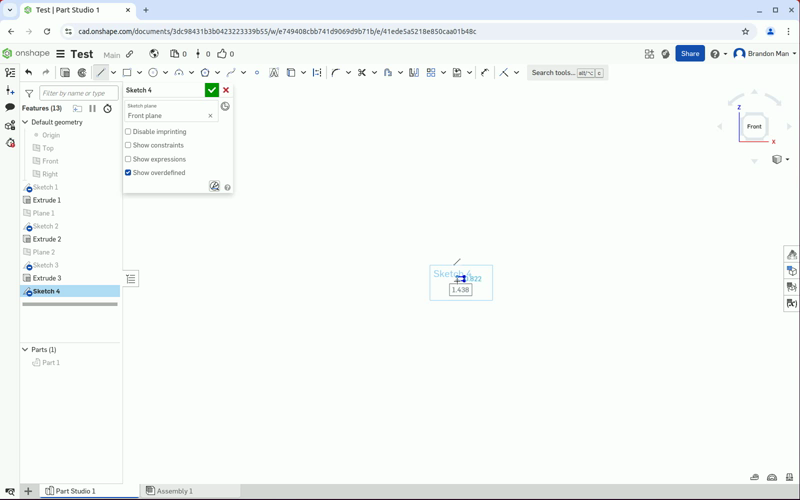
scroll(6)
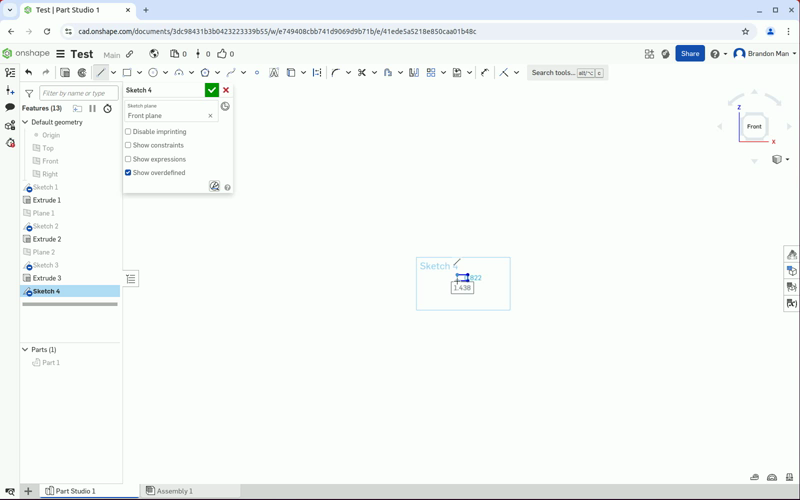
scroll(6)
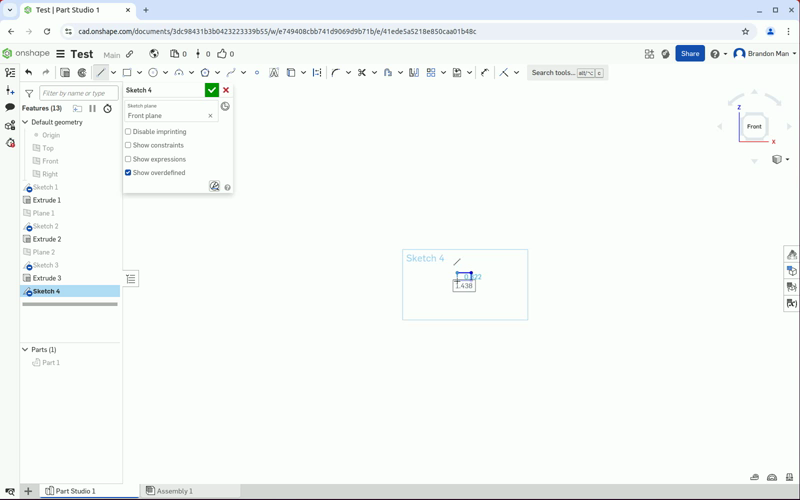
scroll(6)
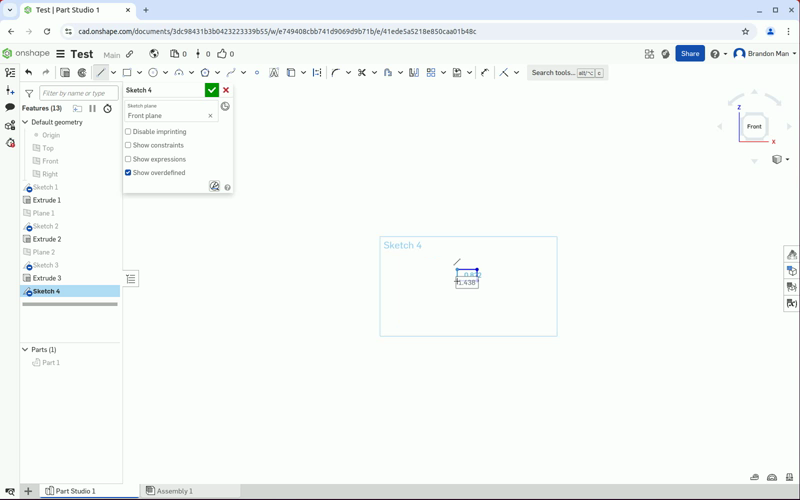
scroll(6)
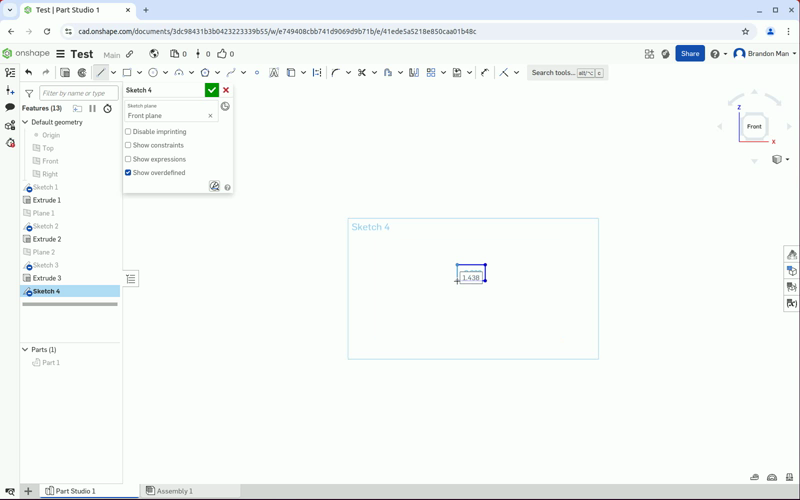
scroll(6)
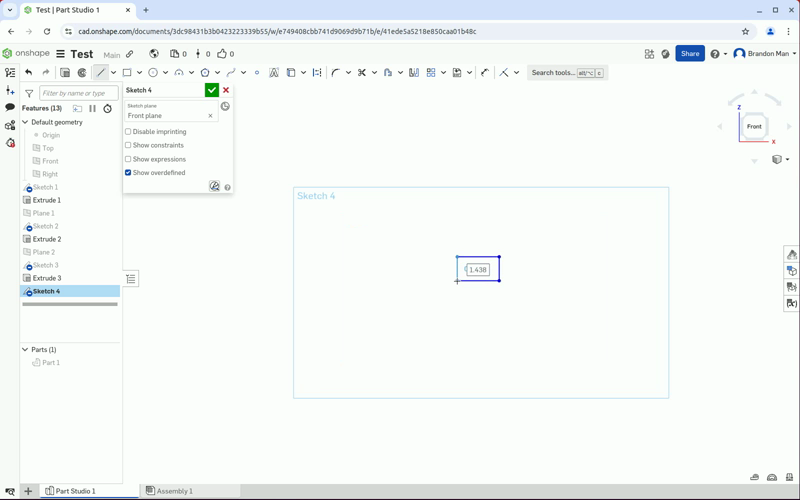
scroll(6)
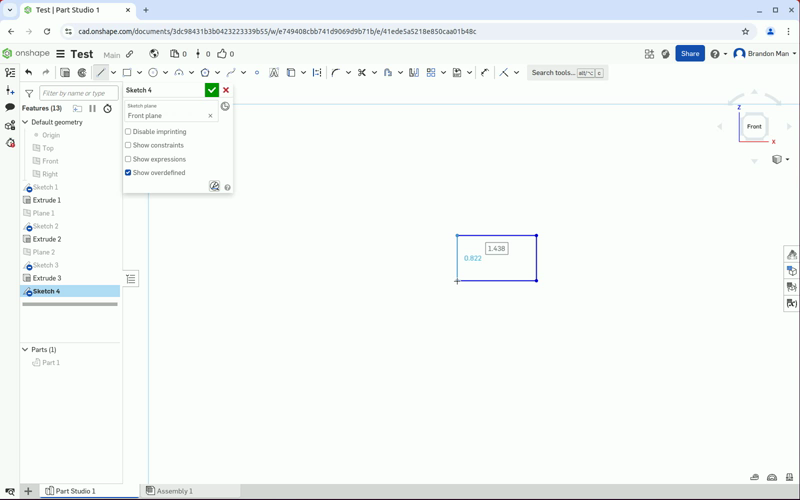
key_up(shift)
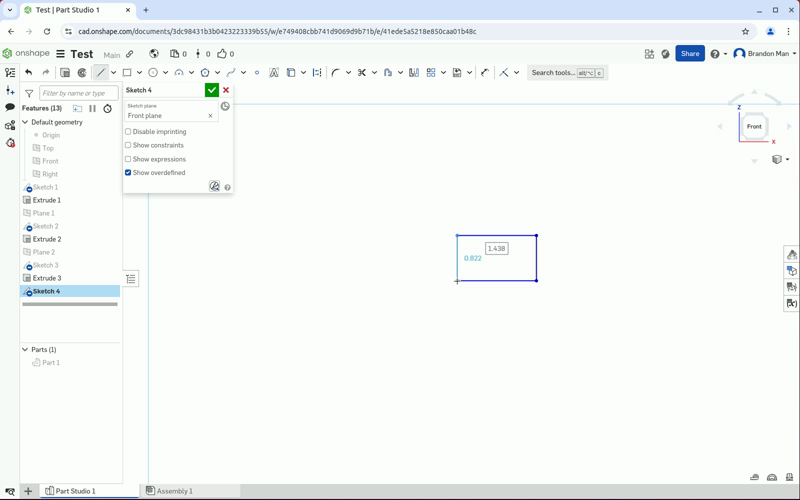
click(457, 280)
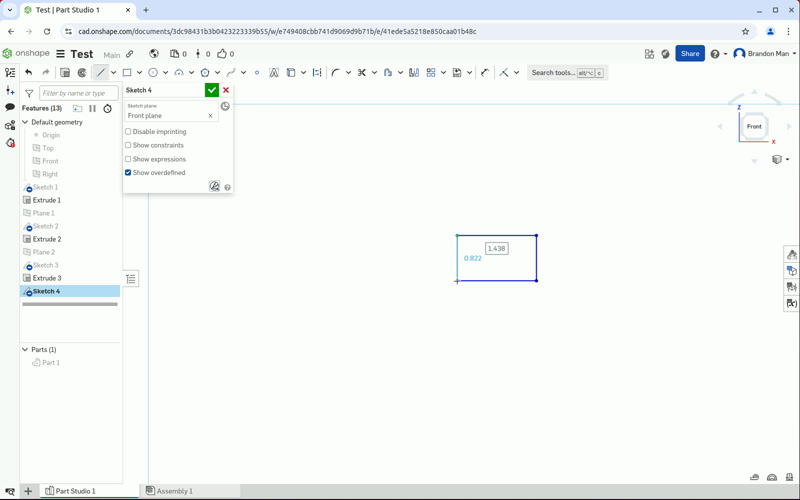
scroll(-6)
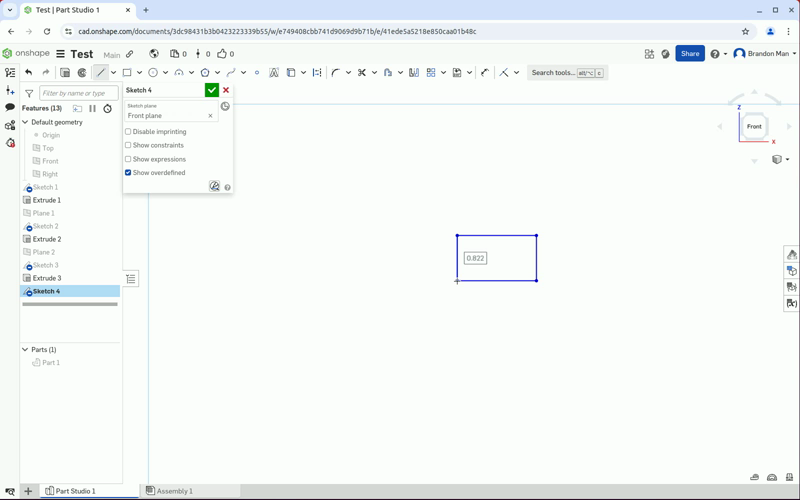
scroll(-6)
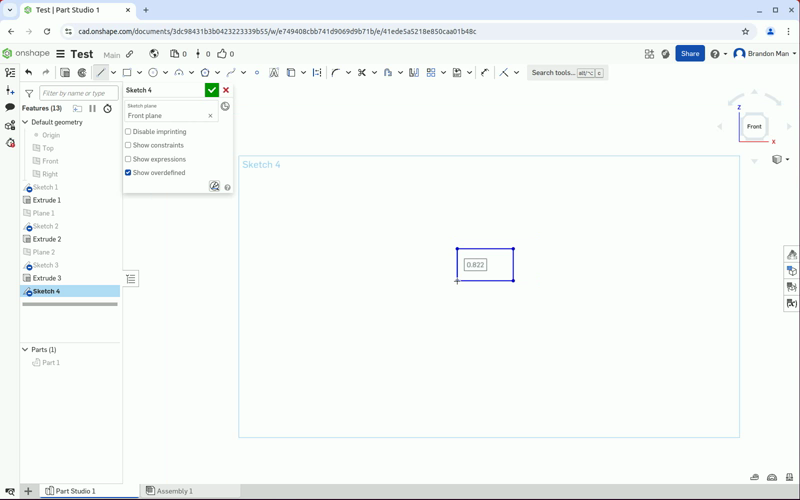
scroll(-6)
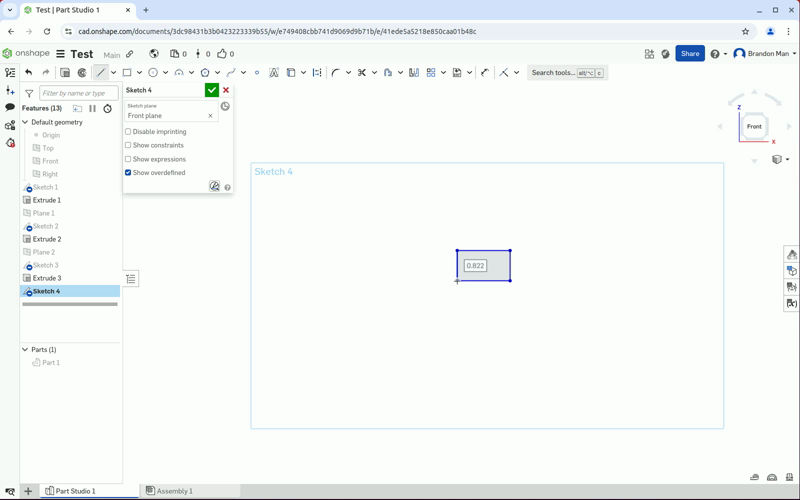
scroll(-6)
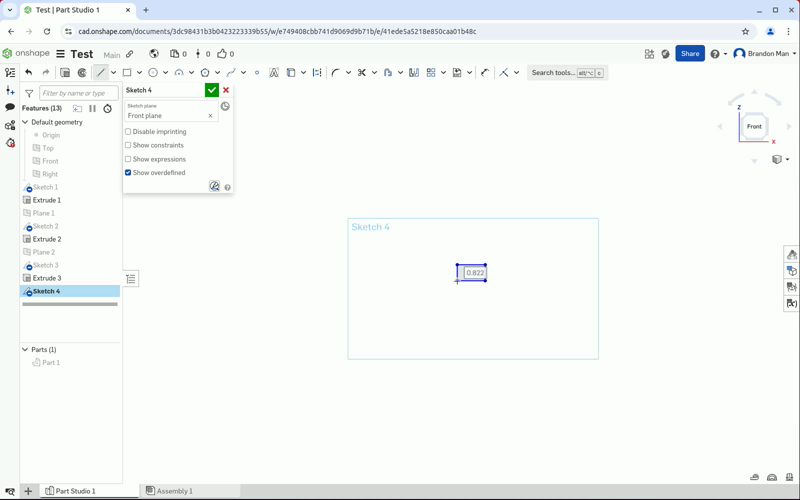
scroll(-6)
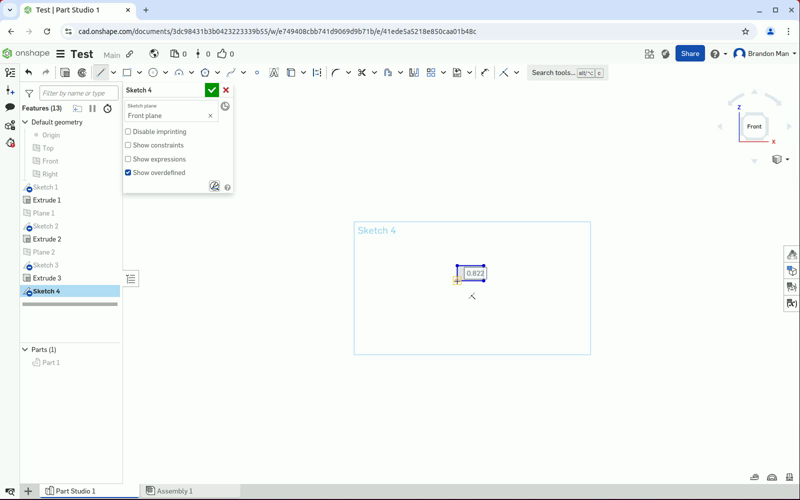
scroll(-6)
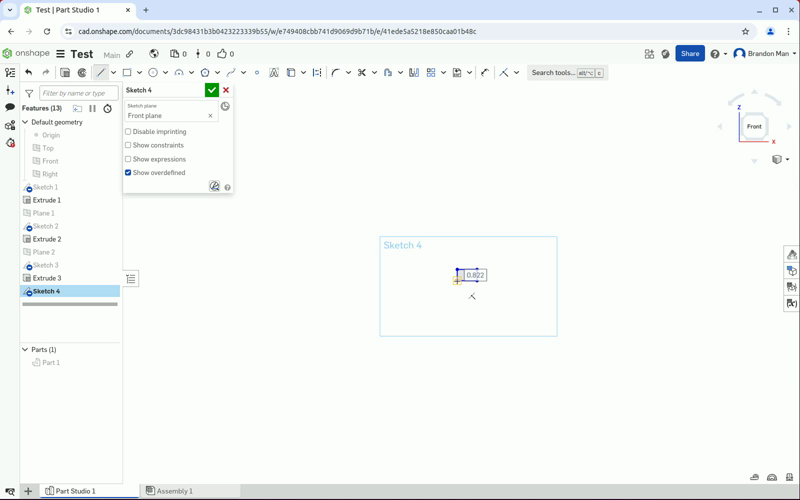
scroll(-6)
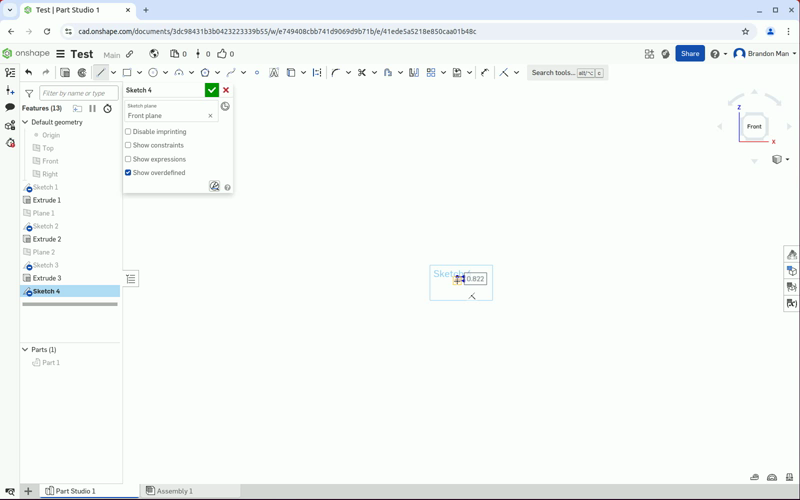
key(esc)
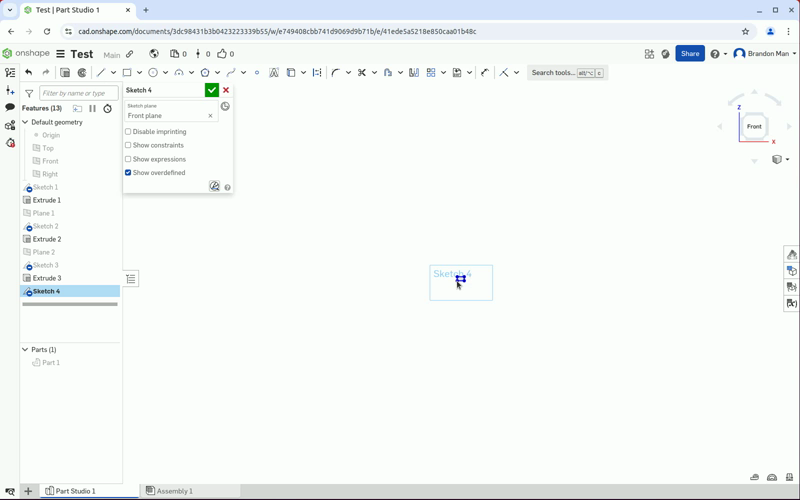
mouse_move(460, 280)
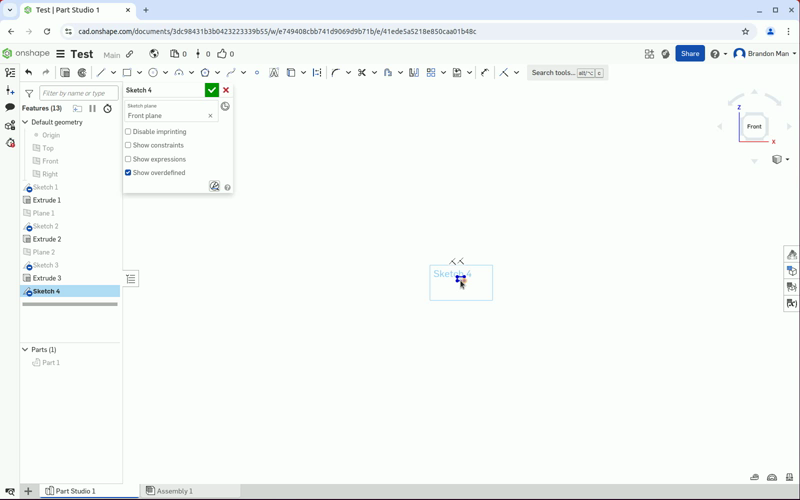
scroll(6)
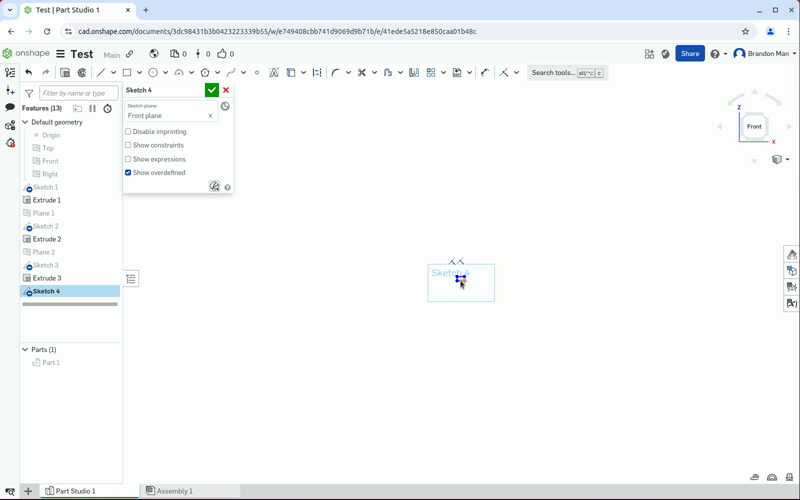
scroll(6)
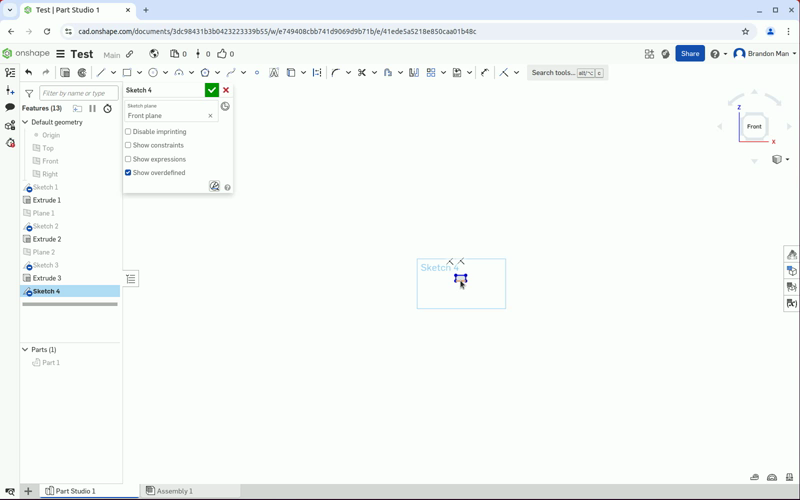
scroll(6)
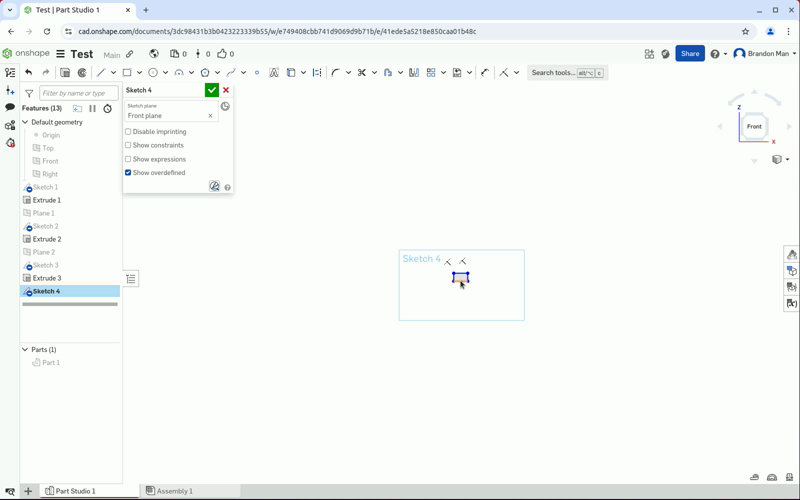
scroll(6)
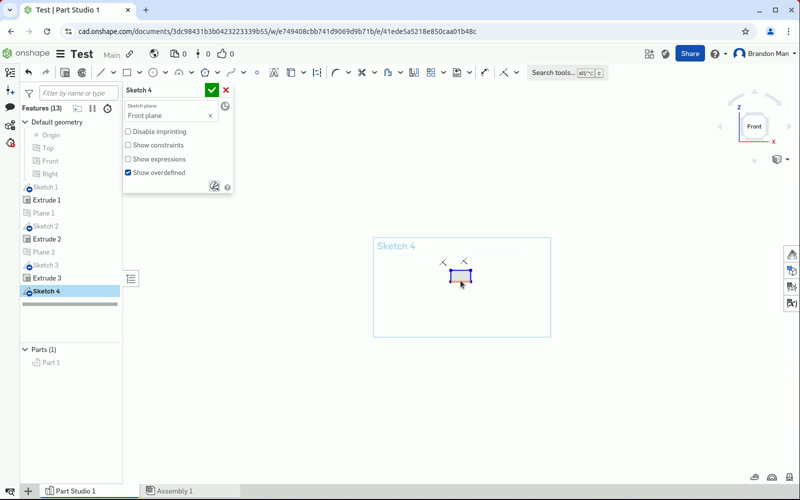
scroll(6)
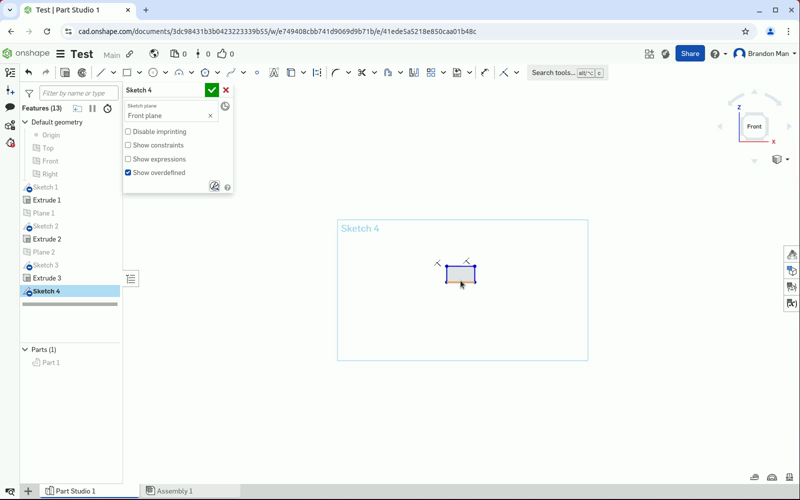
scroll(6)
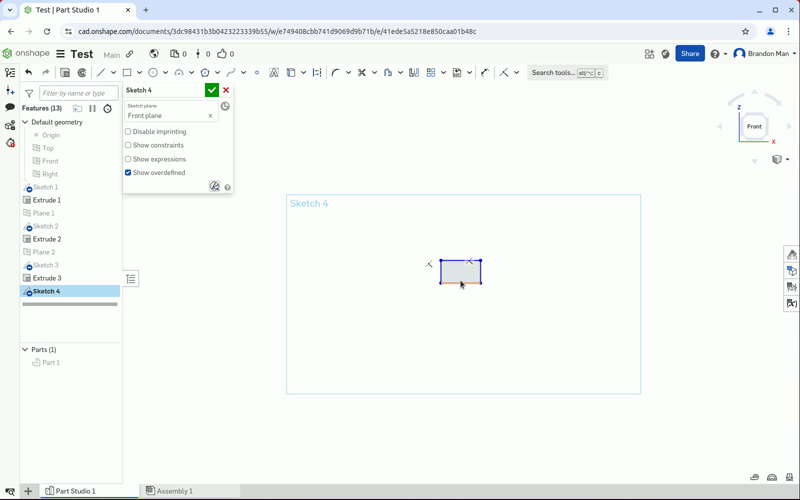
scroll(6)
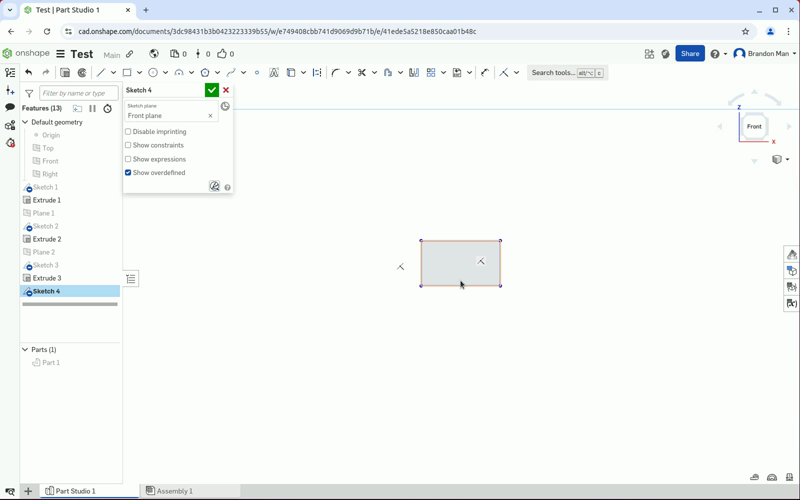
click(460, 280)
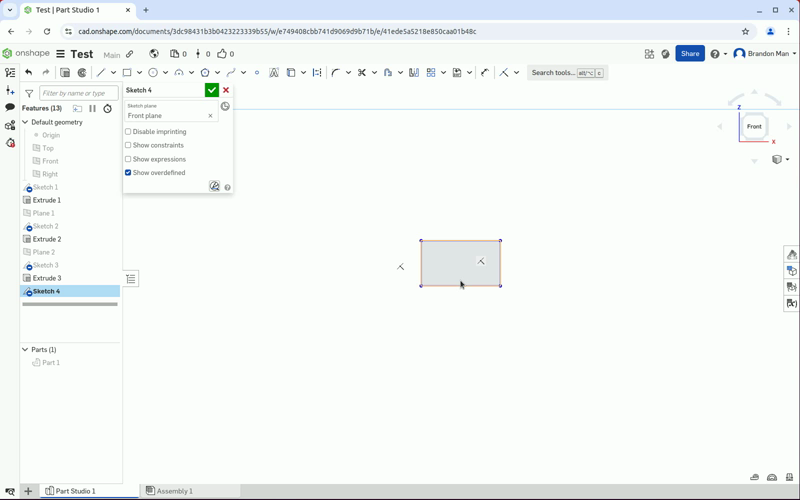
scroll(-6)
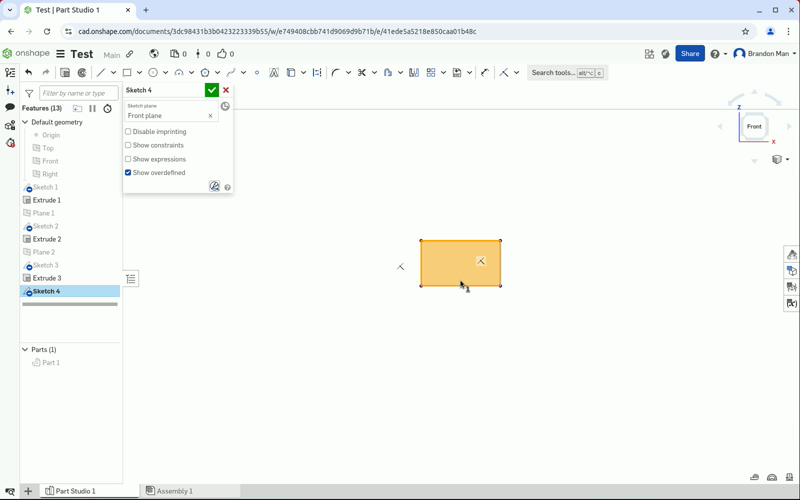
scroll(-6)
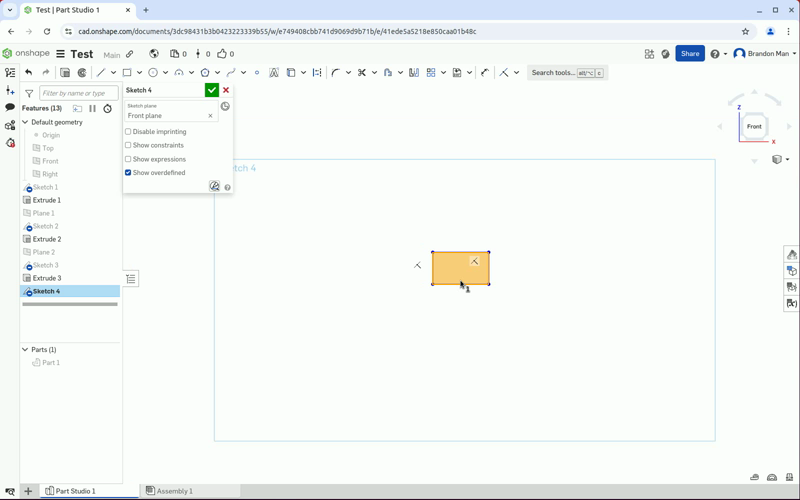
scroll(-6)
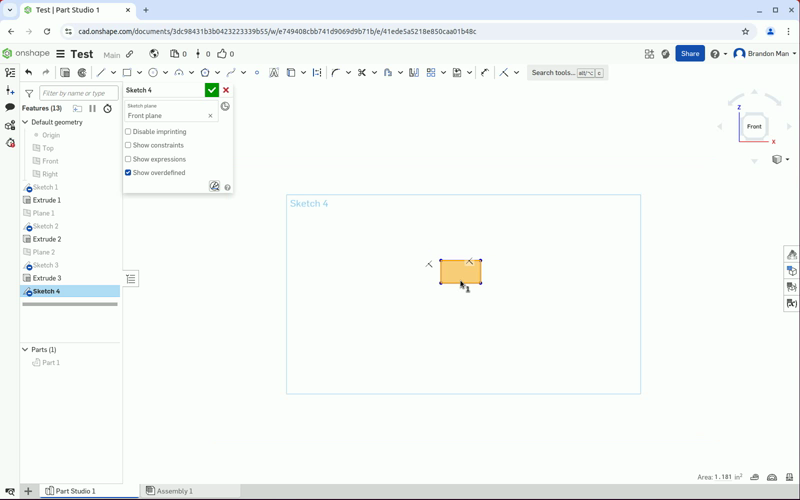
scroll(-6)
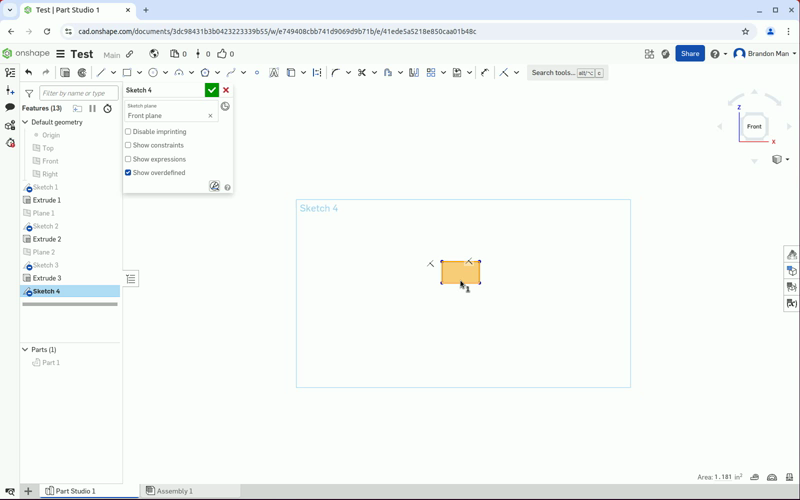
scroll(-6)
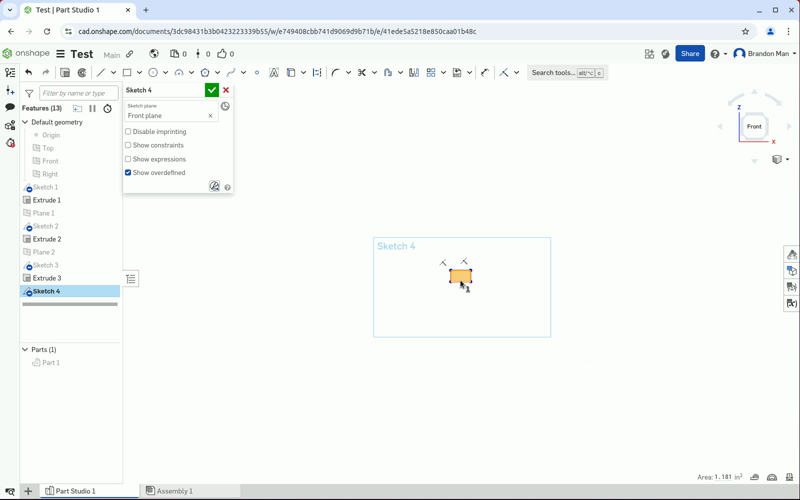
scroll(-6)
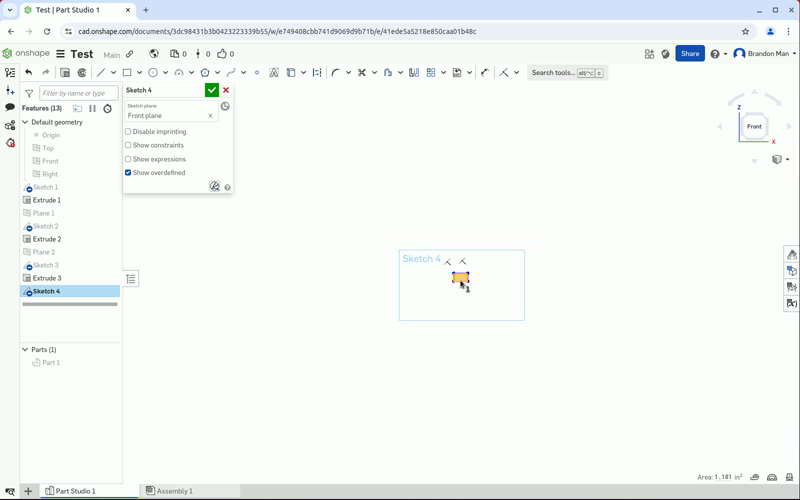
scroll(-6)
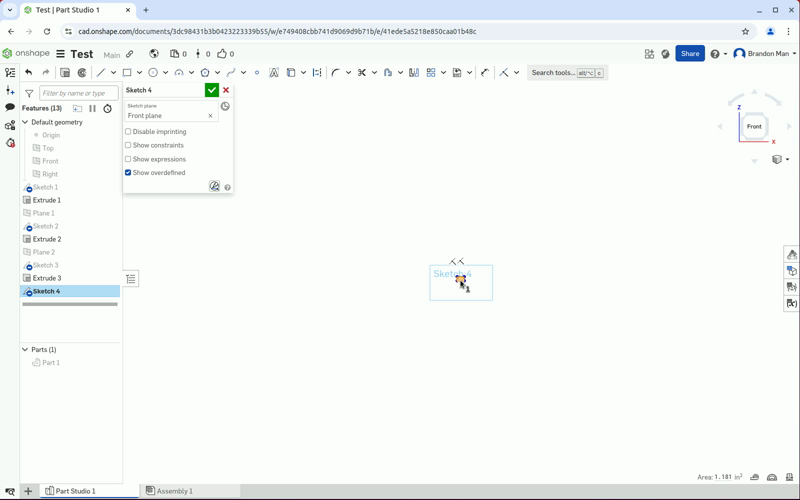
mouse_move(73, 352)
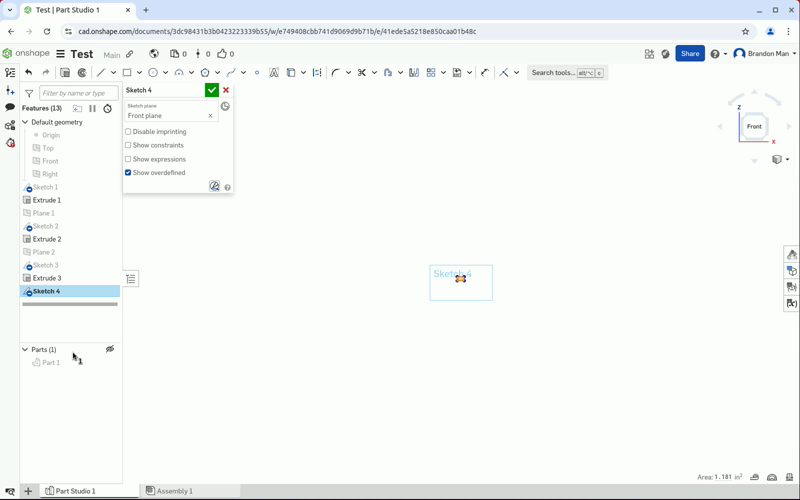
key(shift+y)
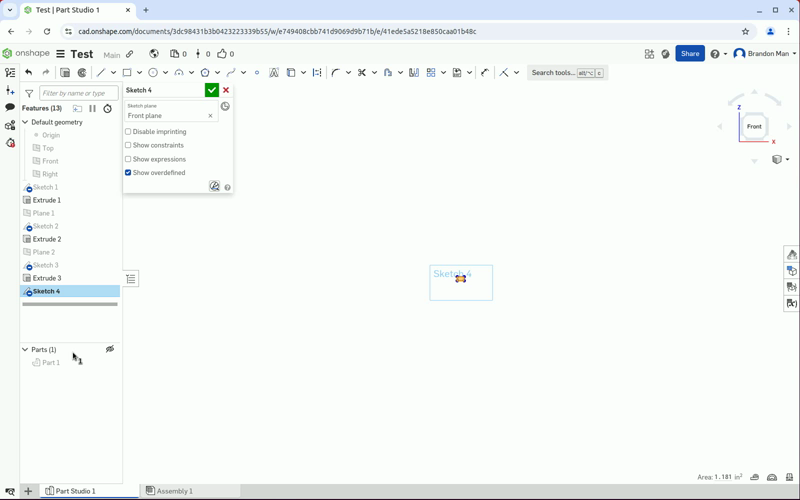
key(shift+e)
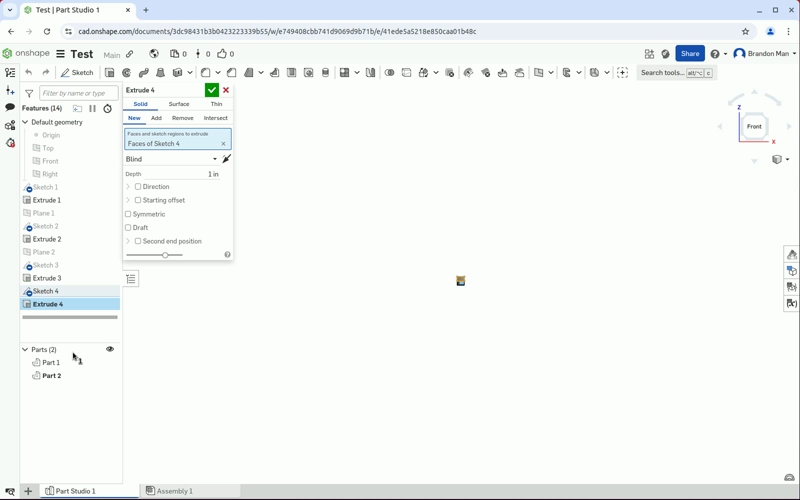
mouse_move(143, 106)
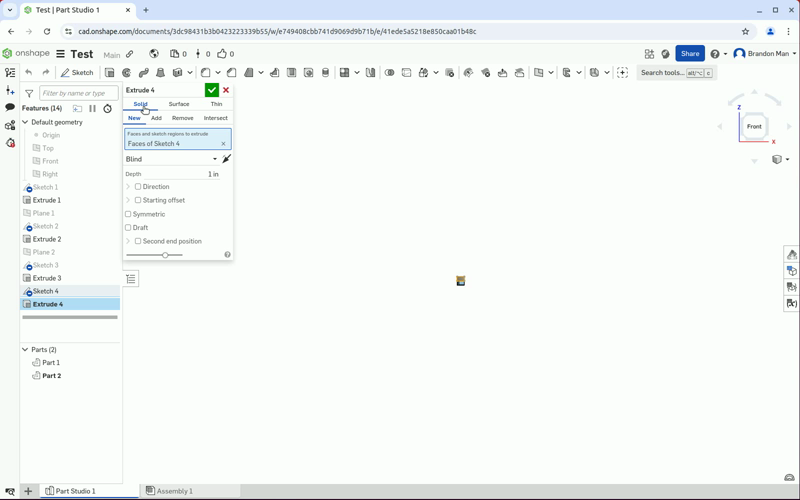
click(143, 106)
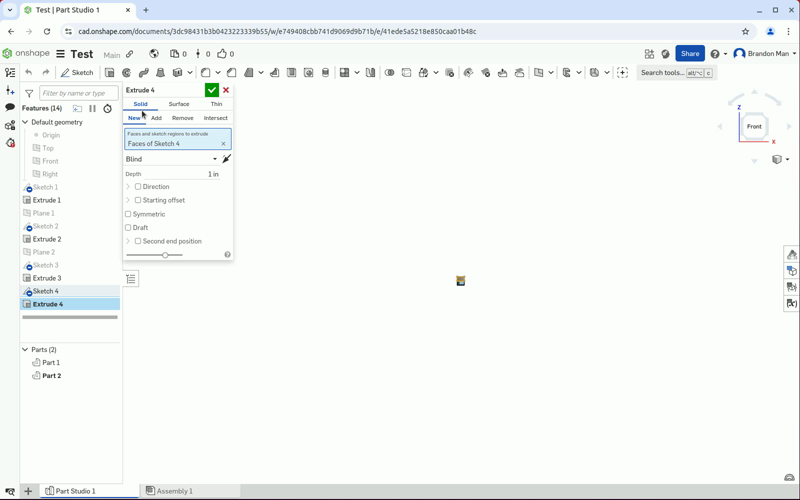
mouse_move(137, 120)
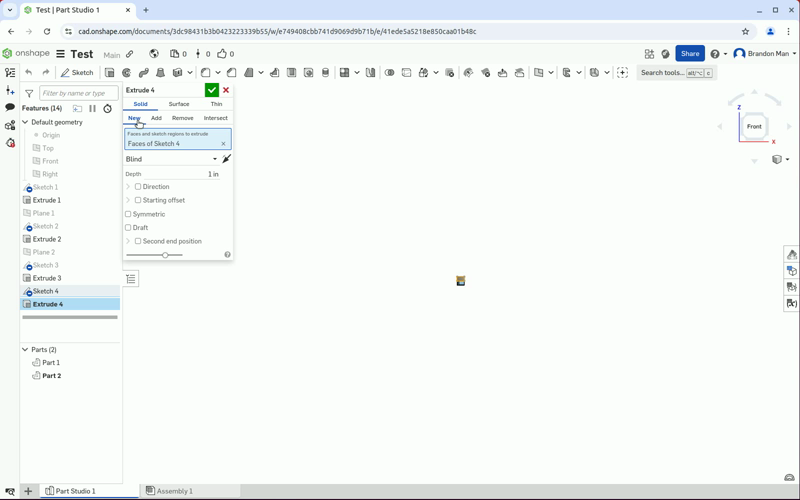
click(137, 120)
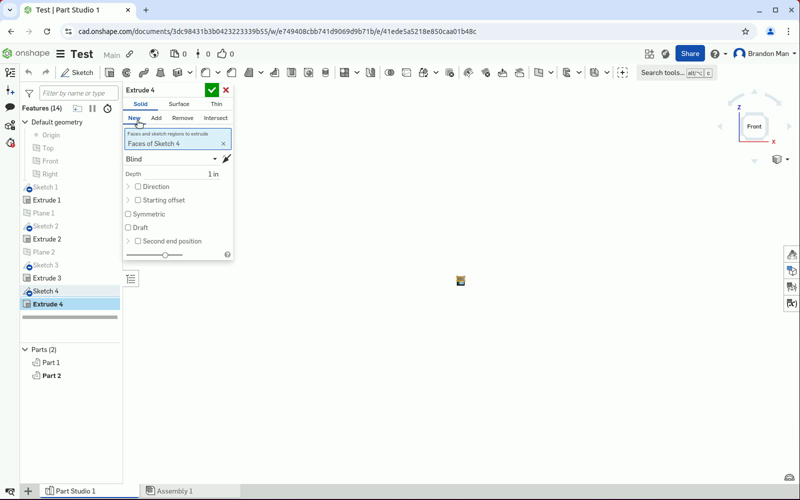
key(tab, 4)
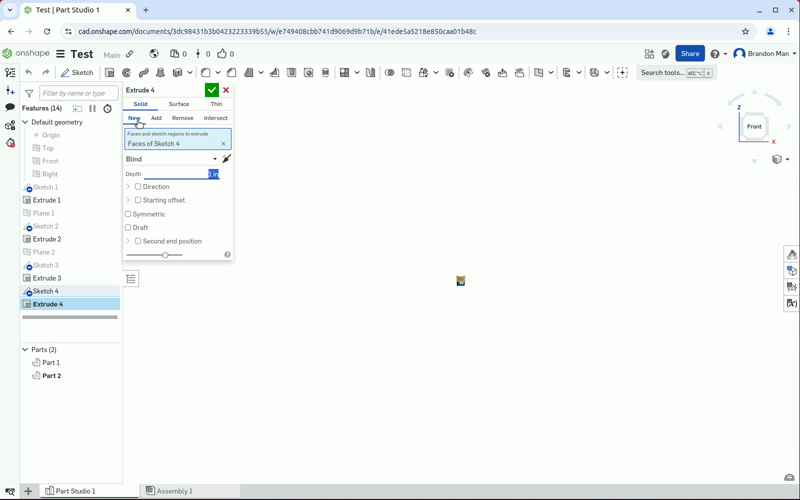
text(-23.108)
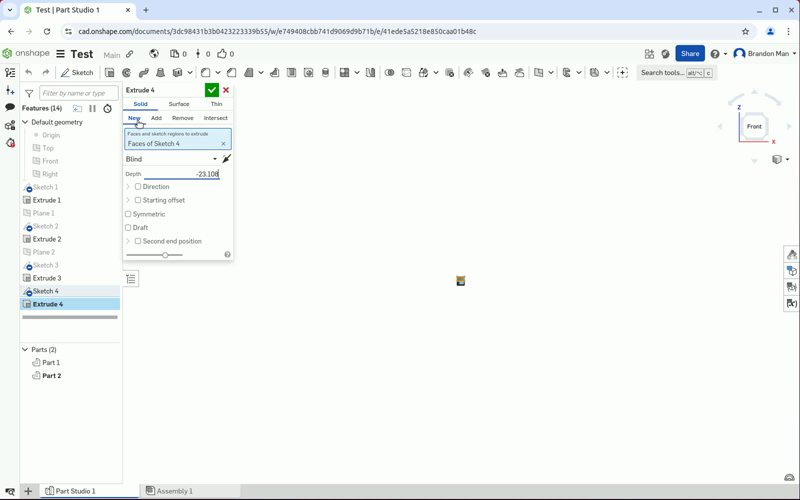
key(enter)
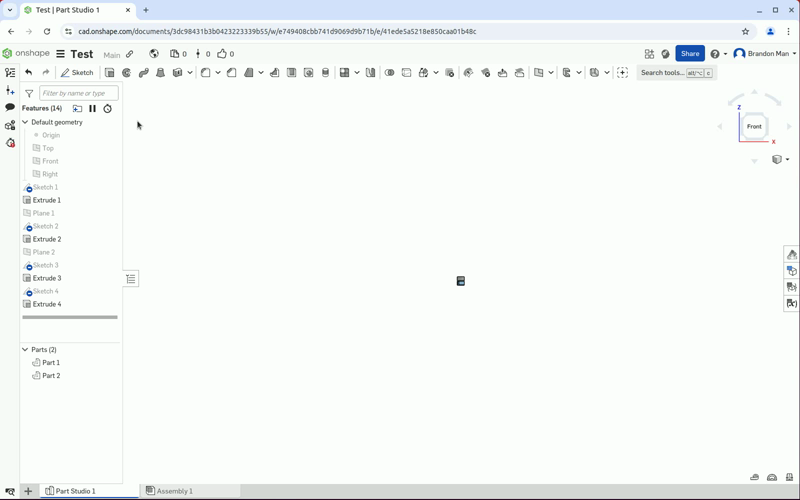
key(shift+h)
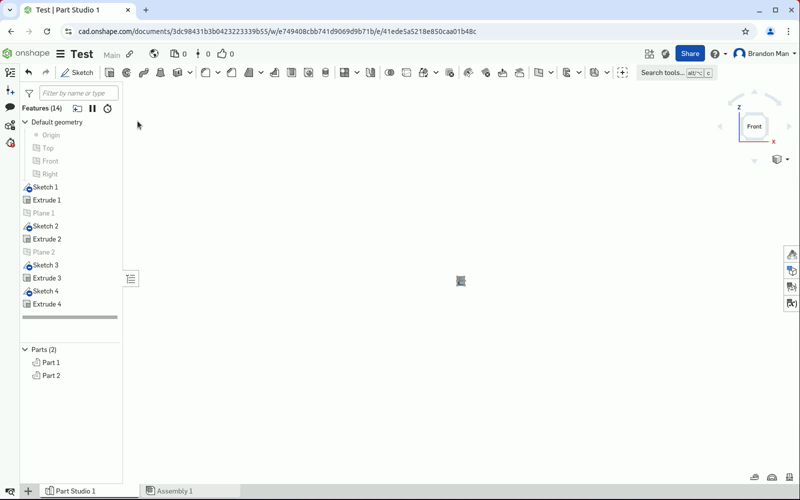
key(shift+h)
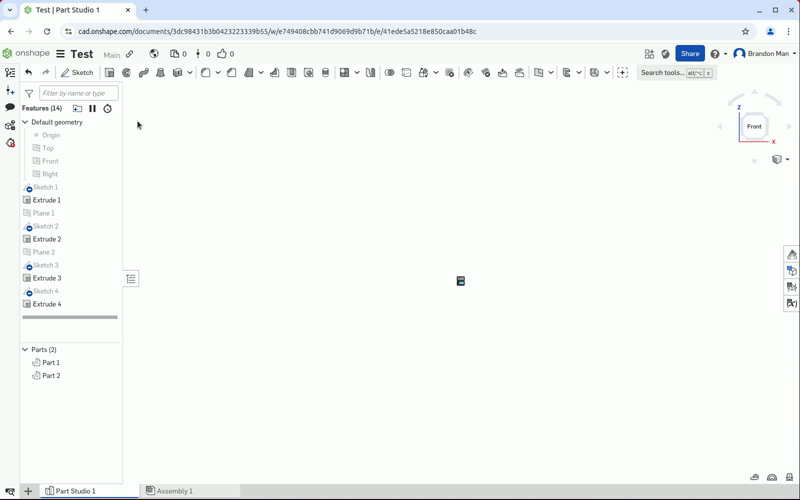
mouse_move(73, 189)
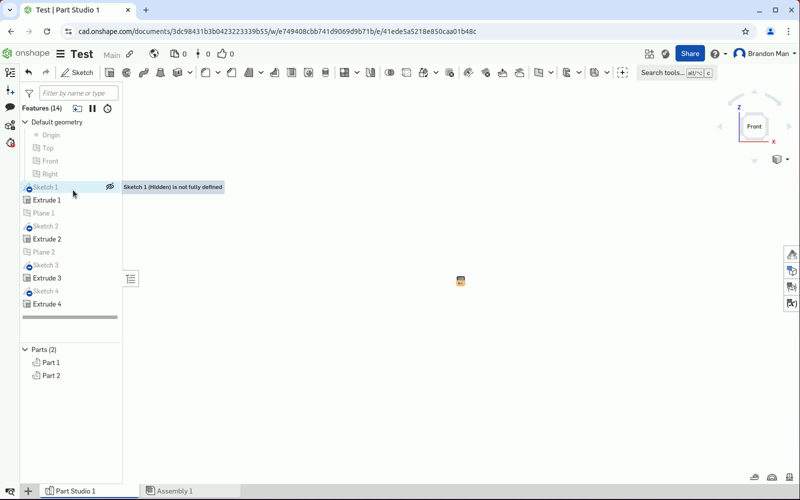
click(73, 189)
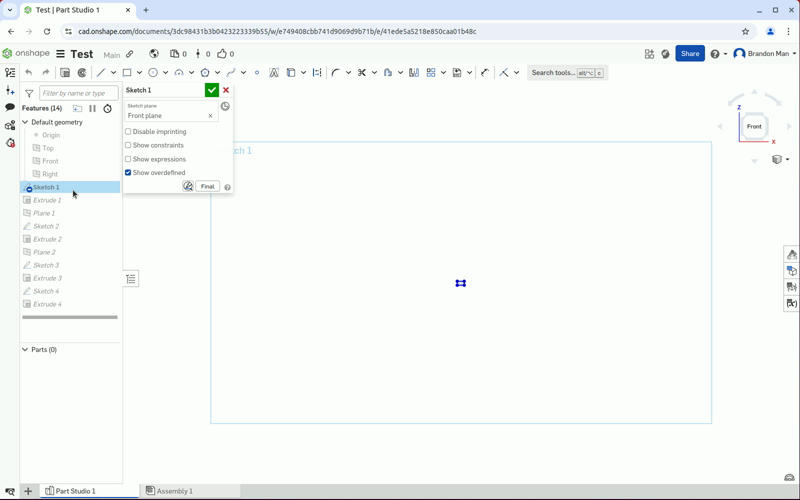
mouse_move(229, 92)
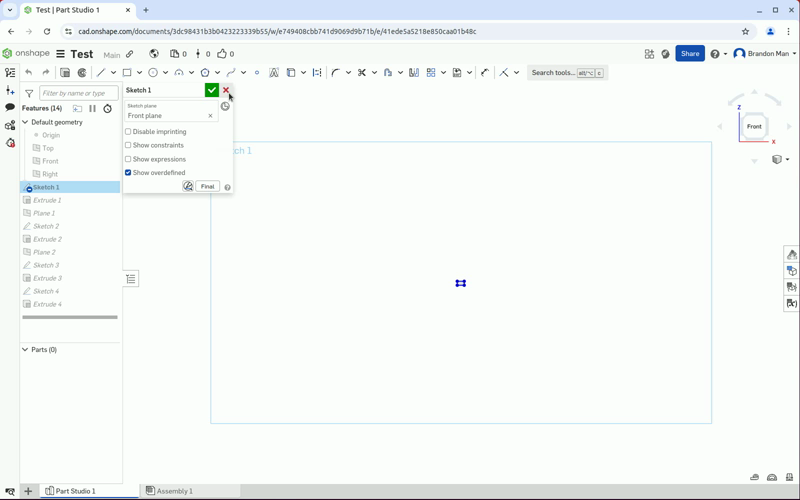
click(229, 92)
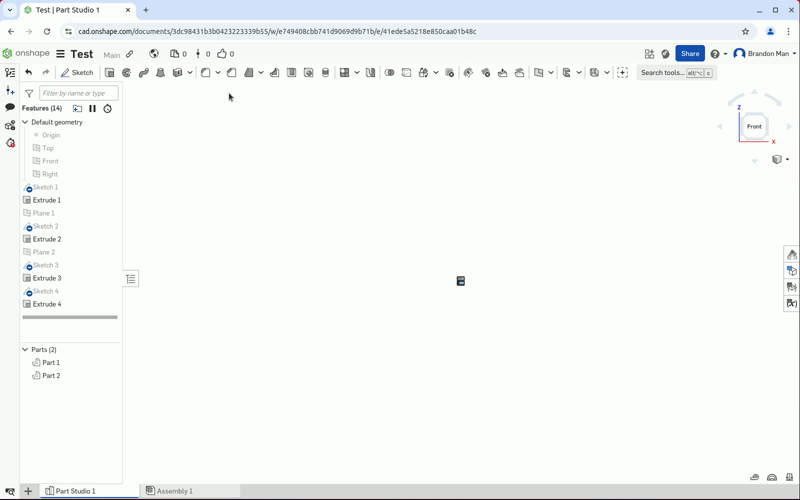
mouse_move(73, 352)
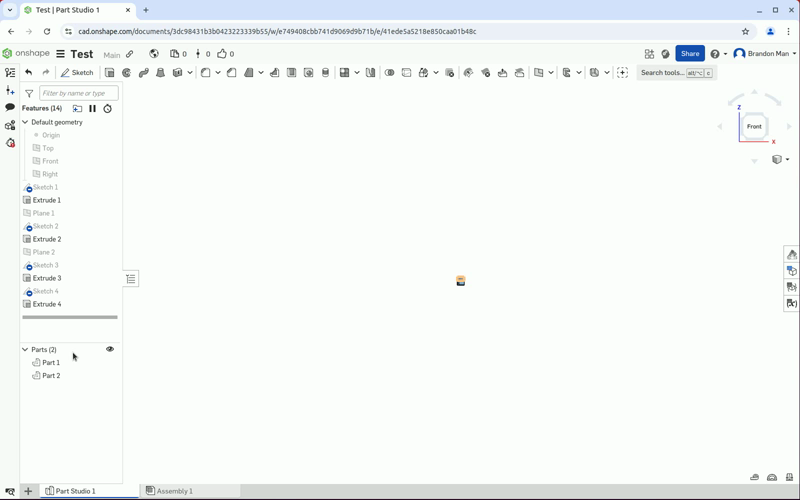
key(y)
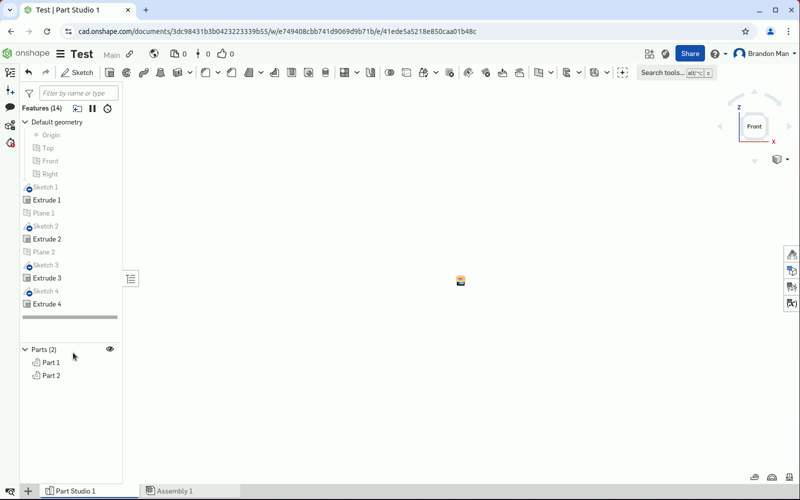
key(shift+p)
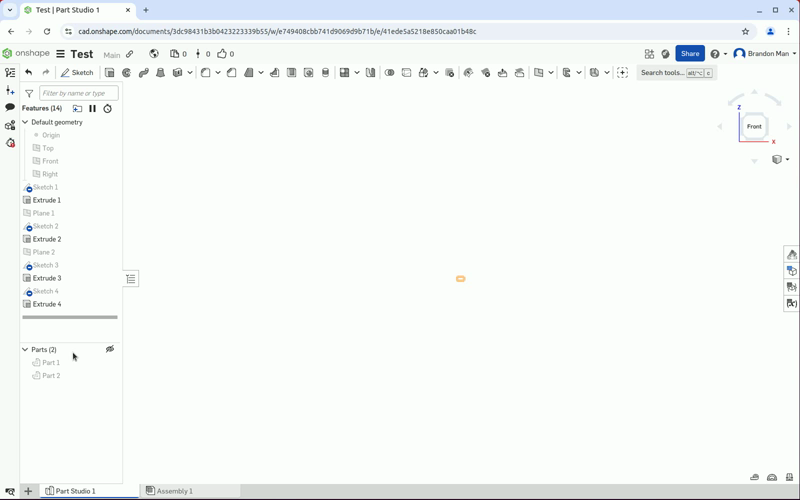
key(space)
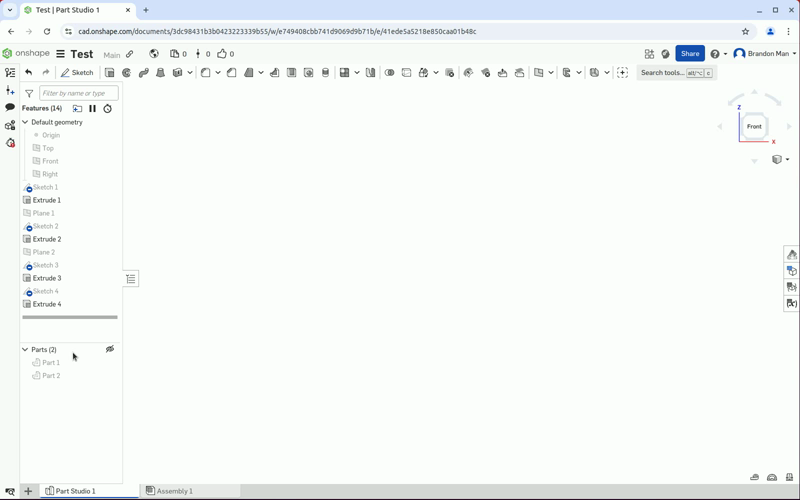
key_down(shift)
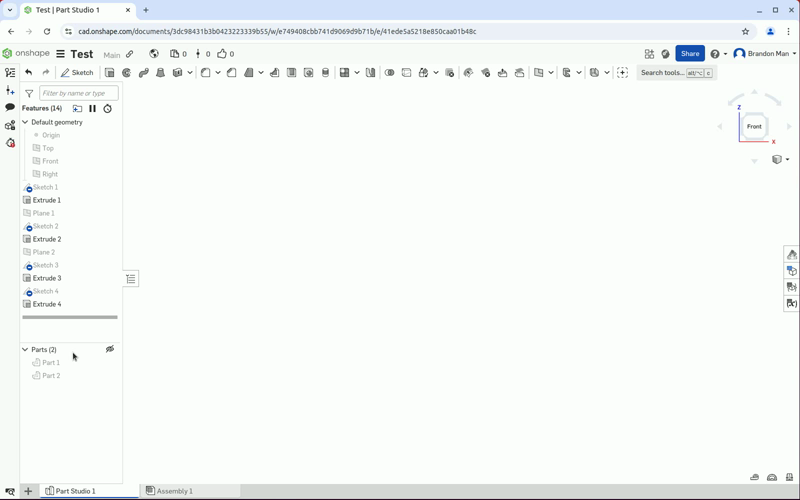
key(left)
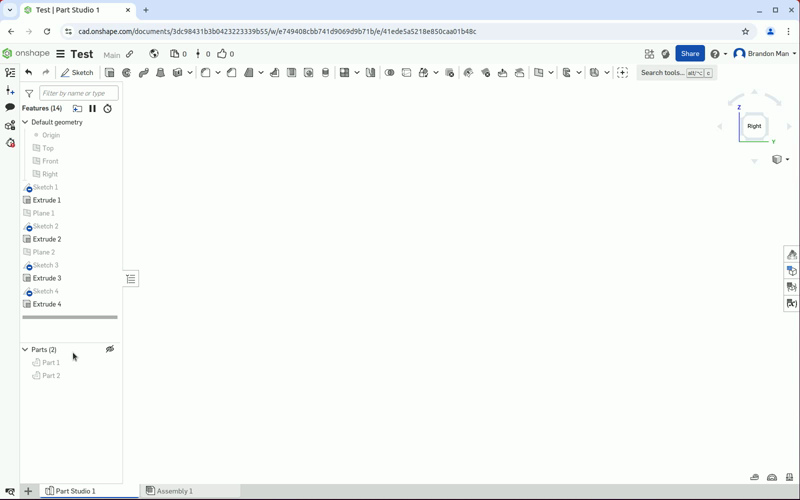
key_up(shift)
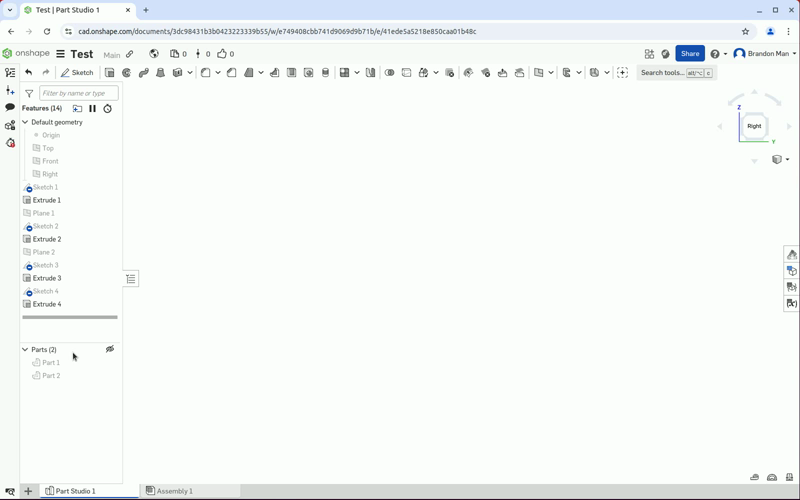
mouse_move(73, 352)
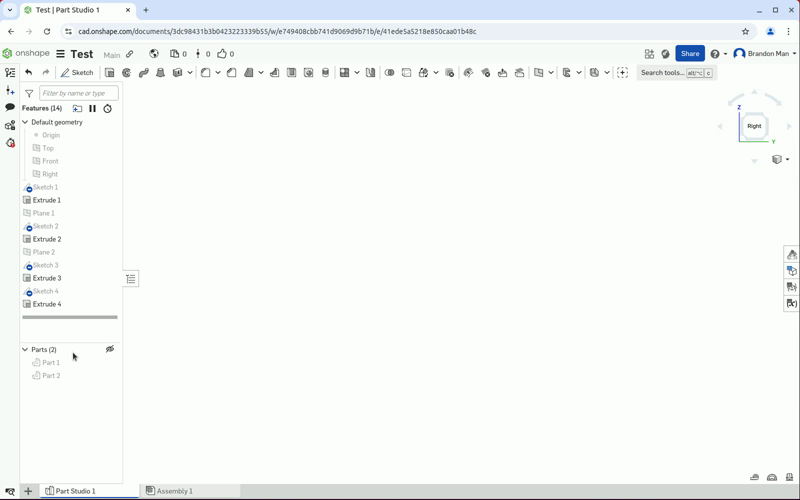
key(shift+y)
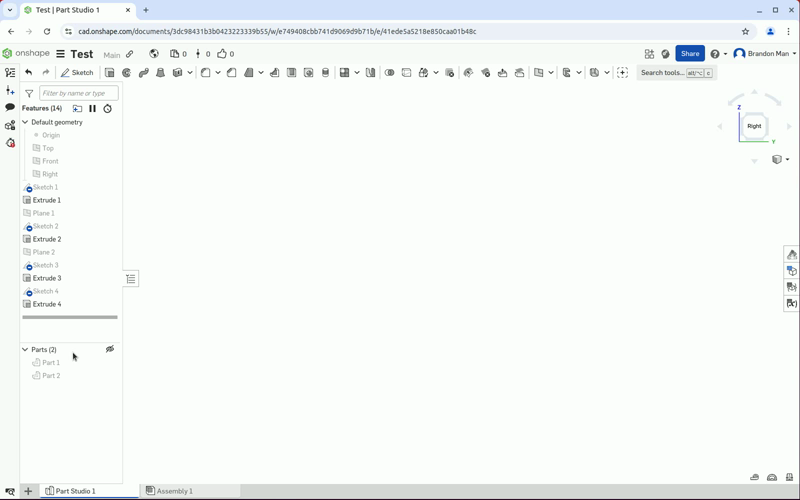
key(shift+s)
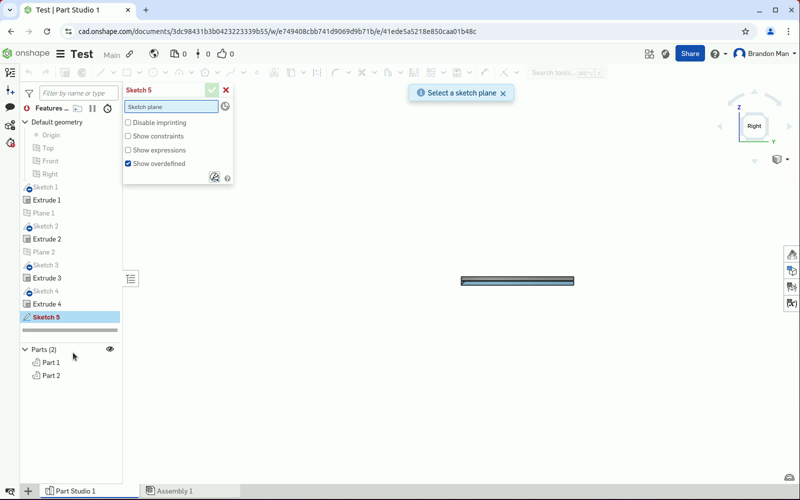
mouse_move(73, 254)
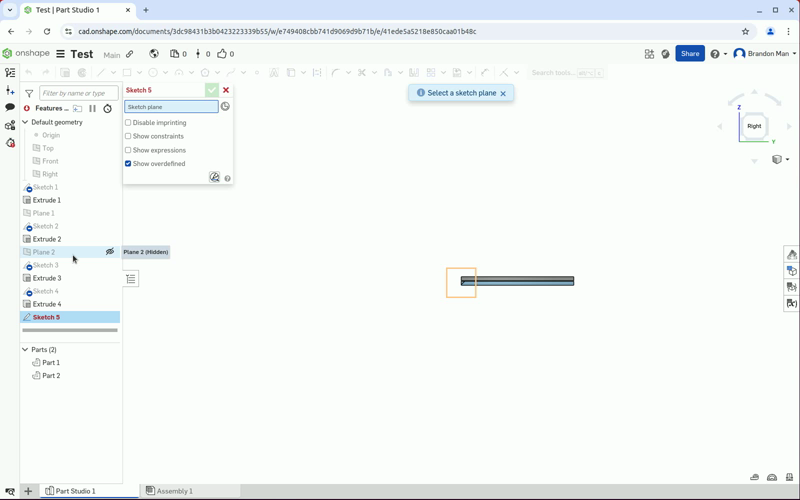
click(73, 254)
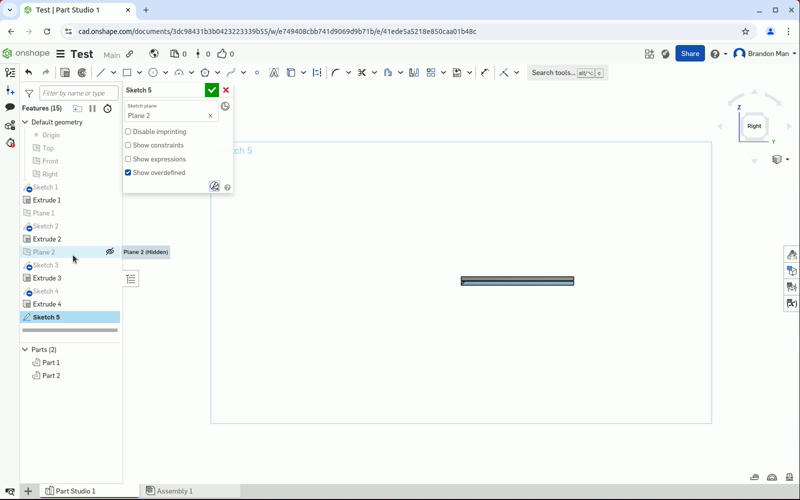
mouse_move(73, 352)
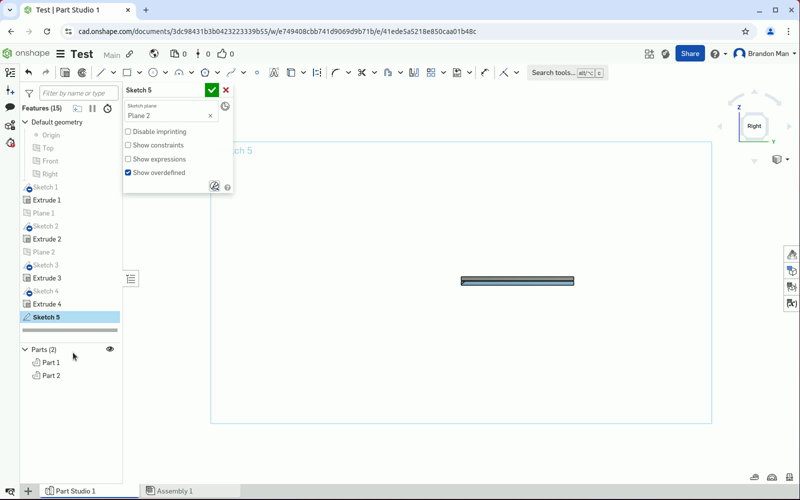
key(y)
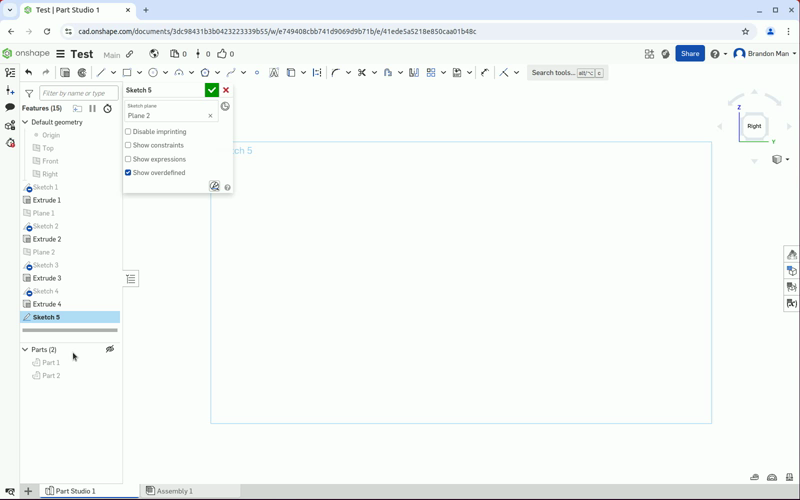
key(l)
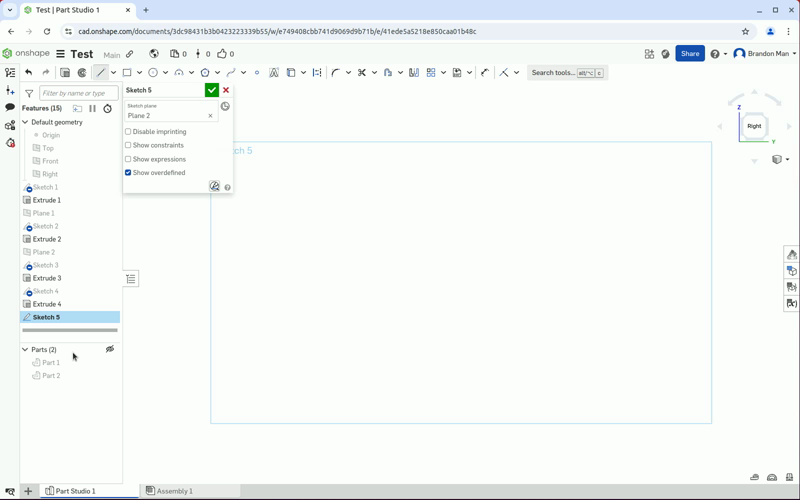
key_down(shift)
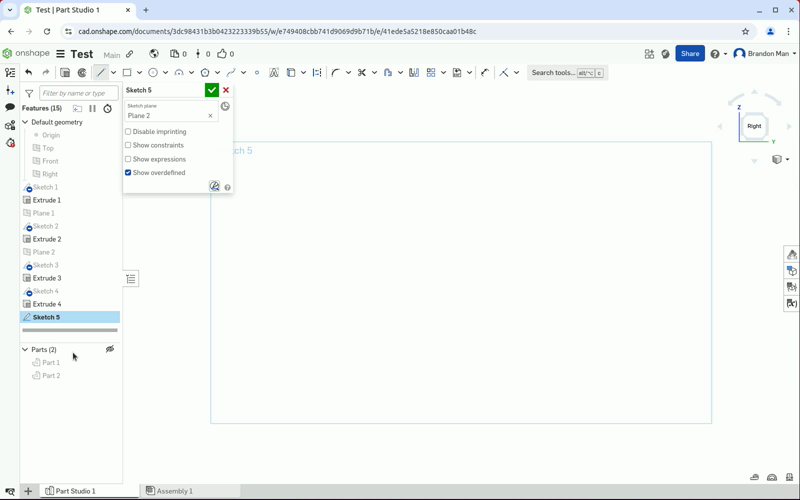
mouse_move(460, 280)
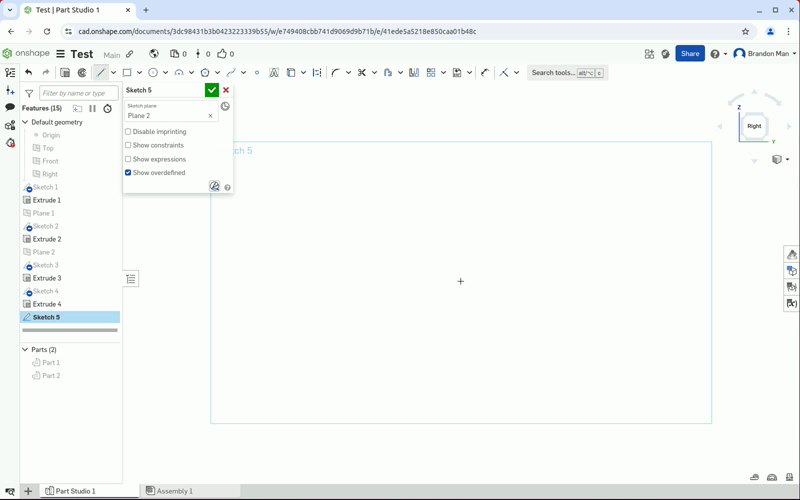
click(460, 280)
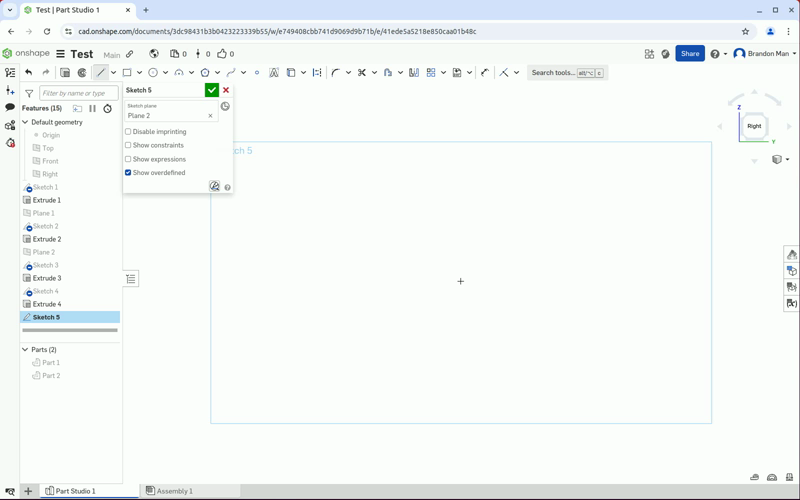
key_up(shift)
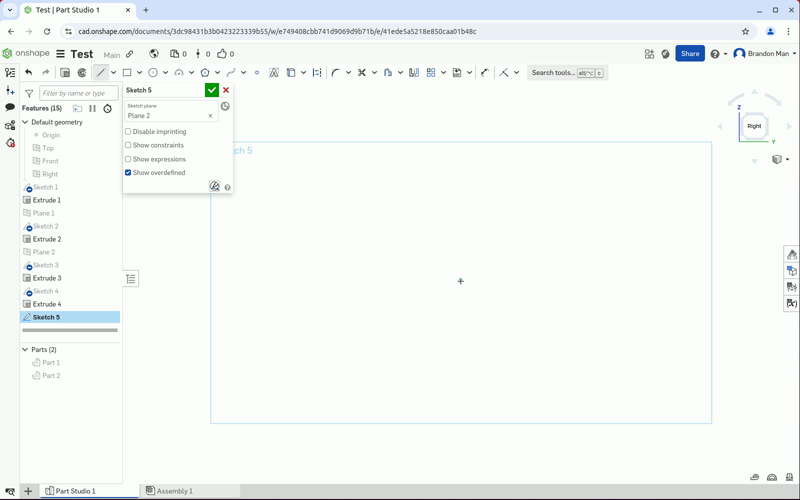
key_down(shift)
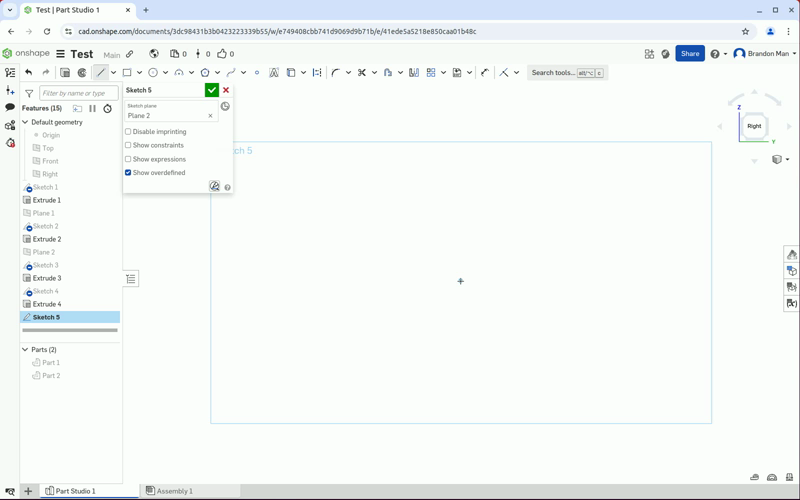
mouse_move(490, 280)
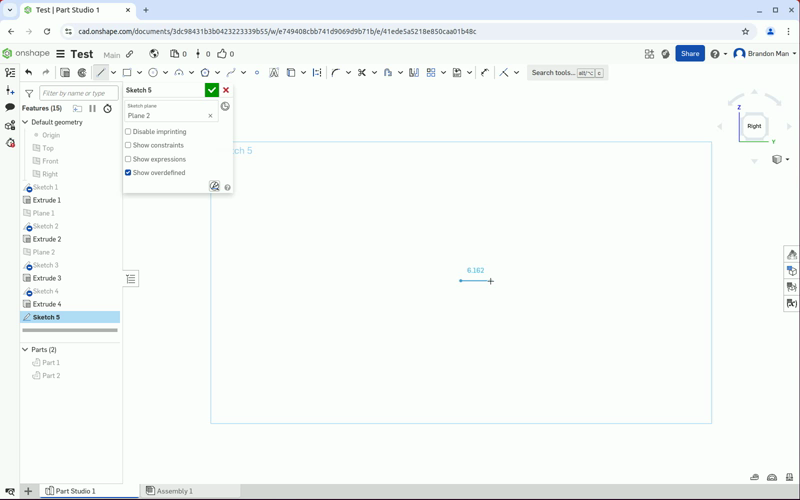
mouse_move(464, 280)
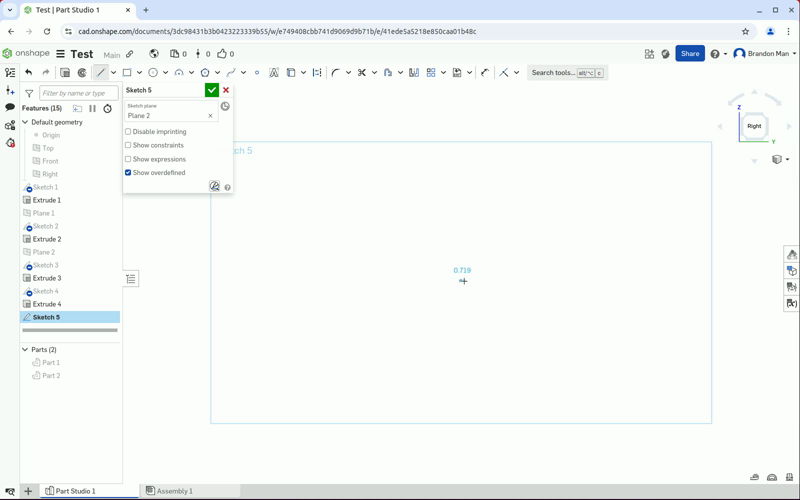
scroll(6)
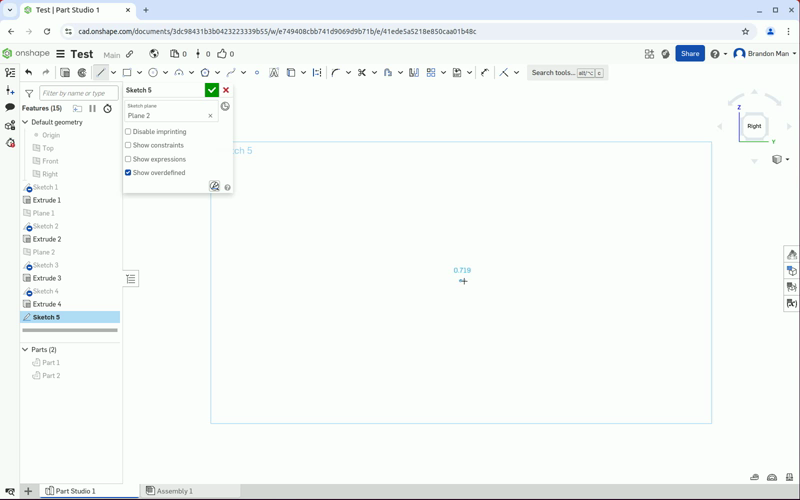
scroll(6)
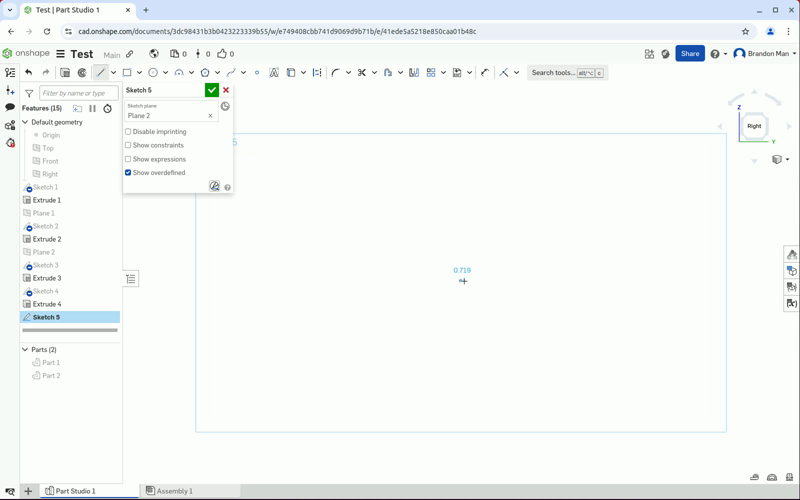
scroll(6)
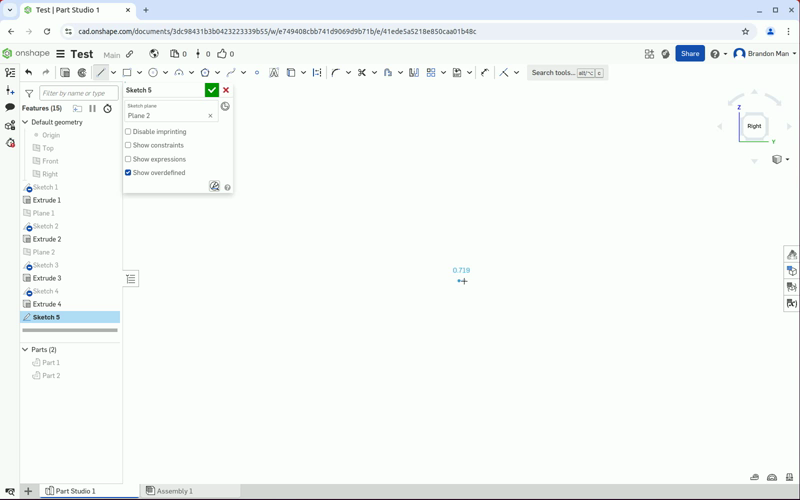
scroll(6)
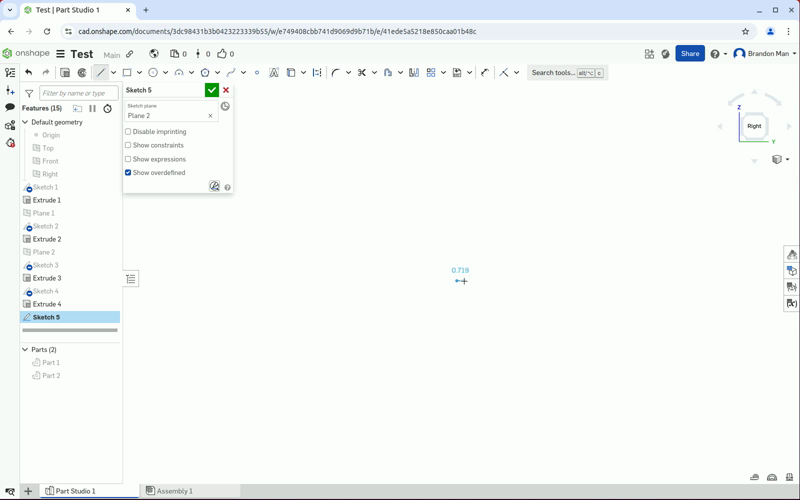
scroll(6)
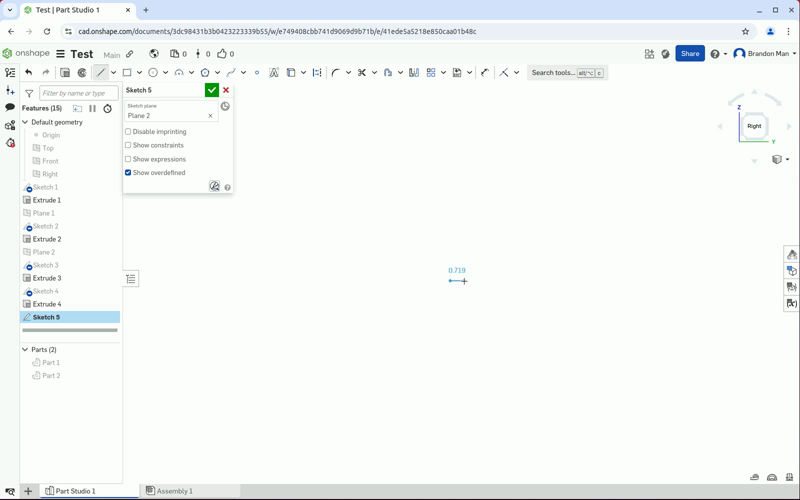
scroll(6)
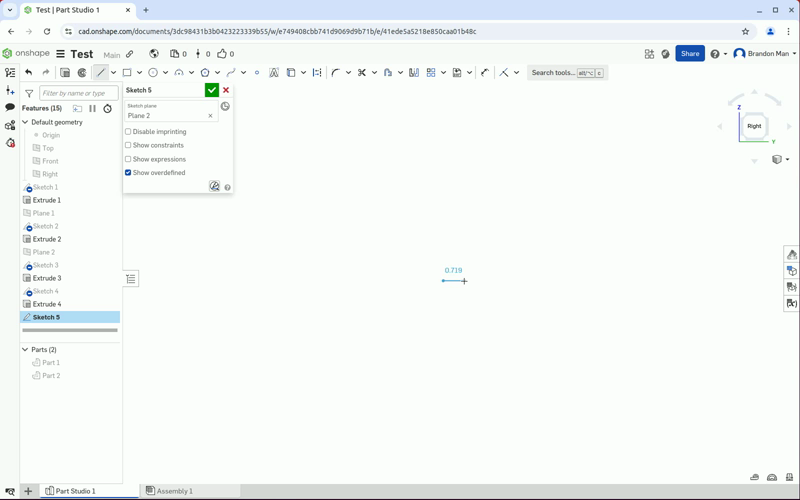
scroll(6)
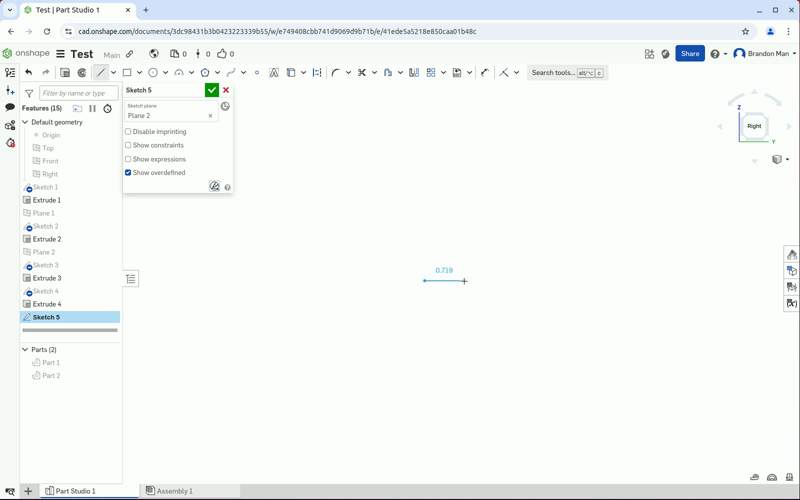
click(464, 280)
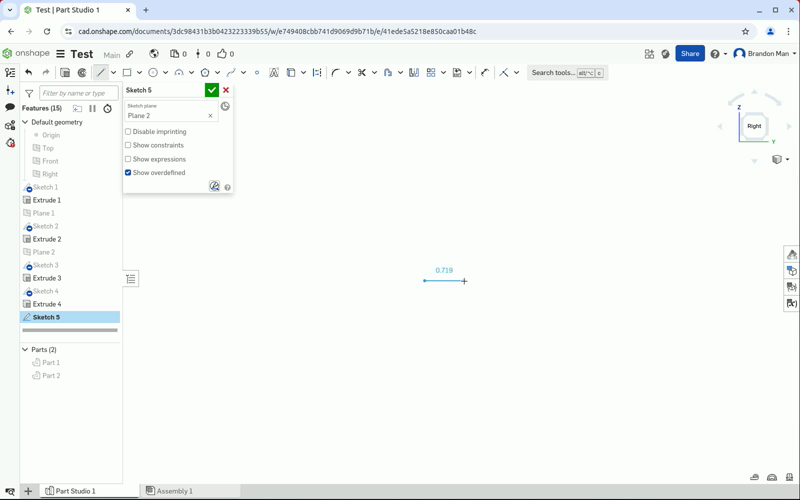
scroll(-6)
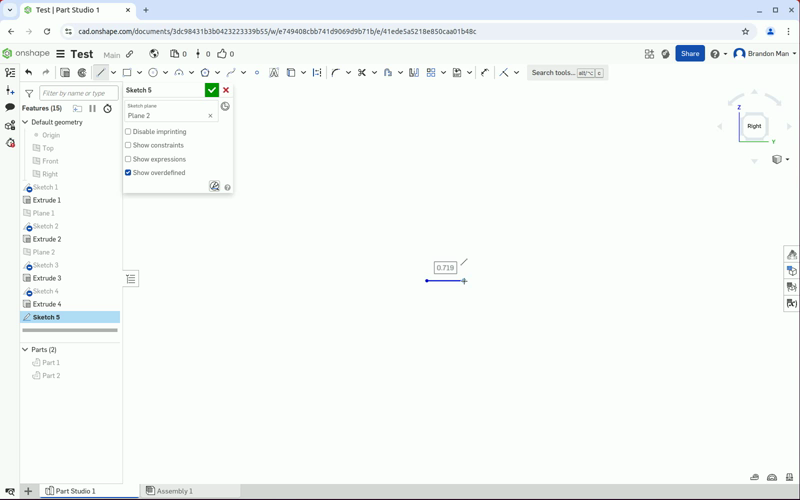
scroll(-6)
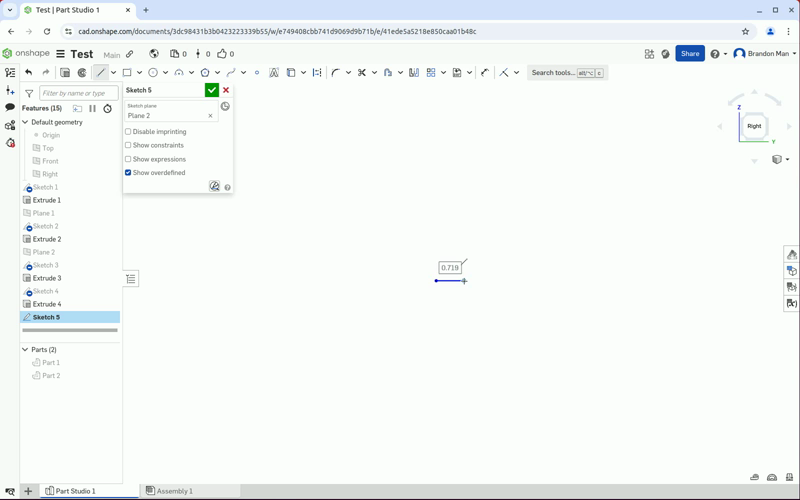
scroll(-6)
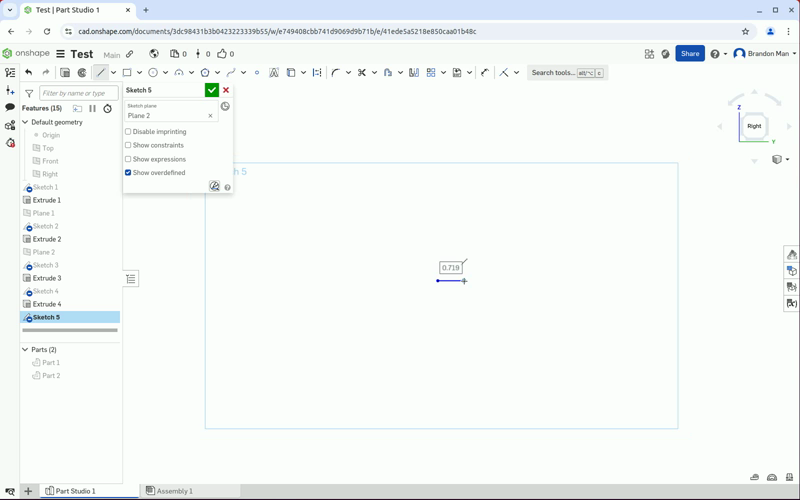
scroll(-6)
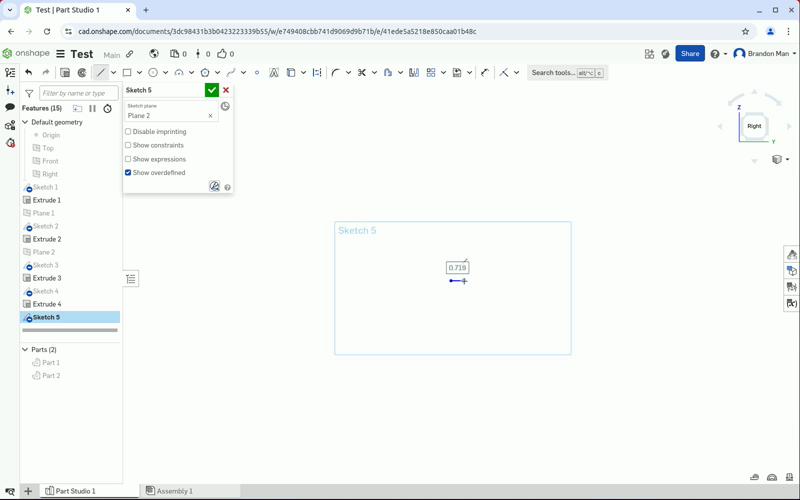
scroll(-6)
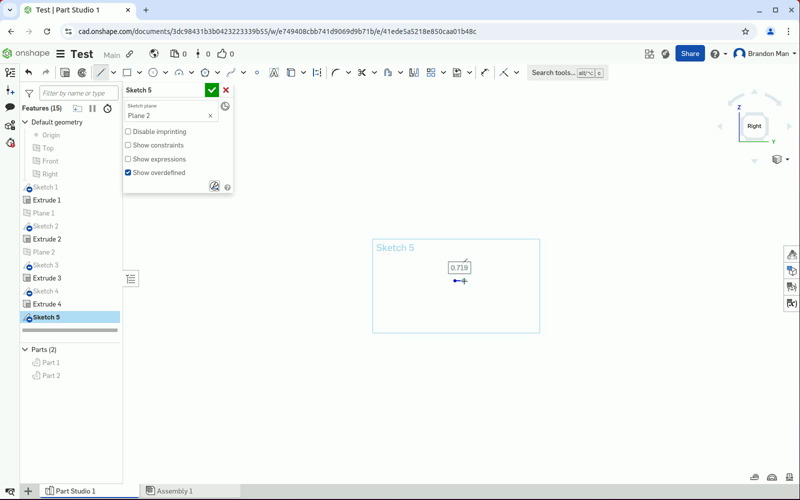
scroll(-6)
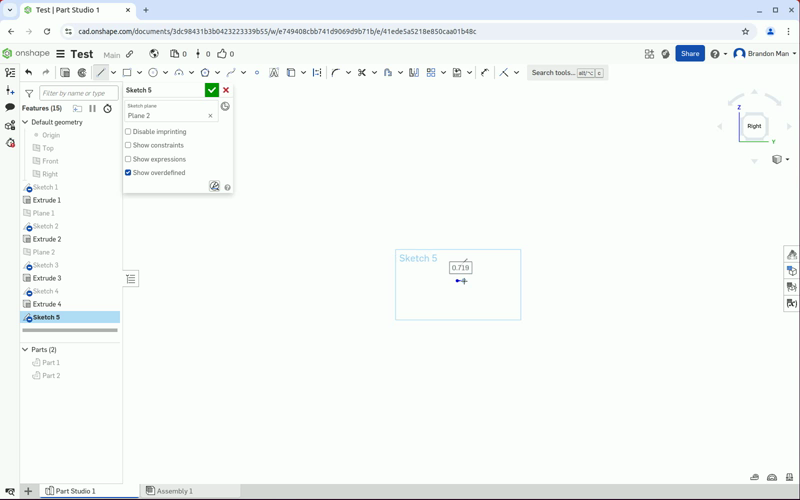
scroll(-6)
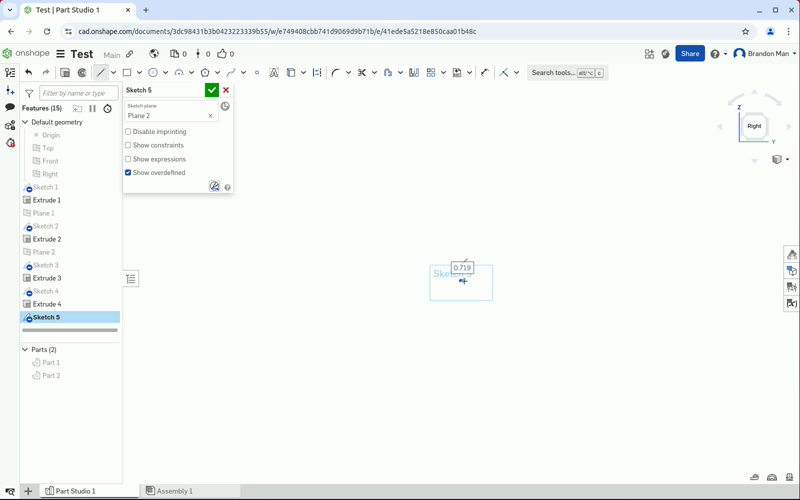
key_up(shift)
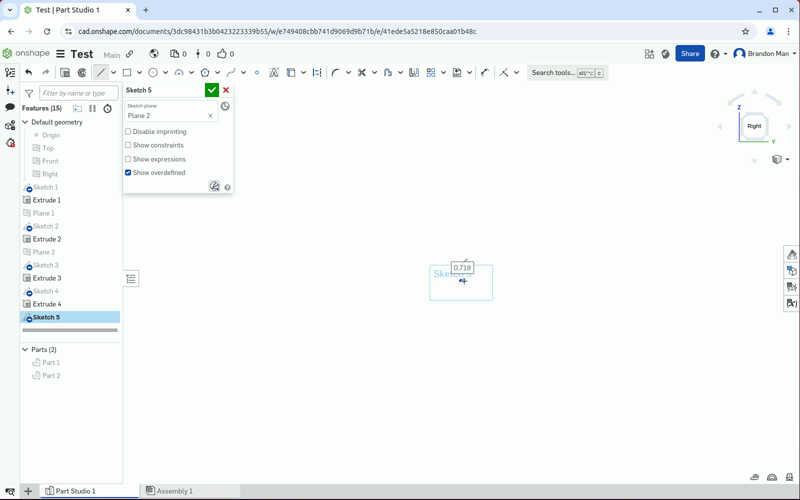
key_down(shift)
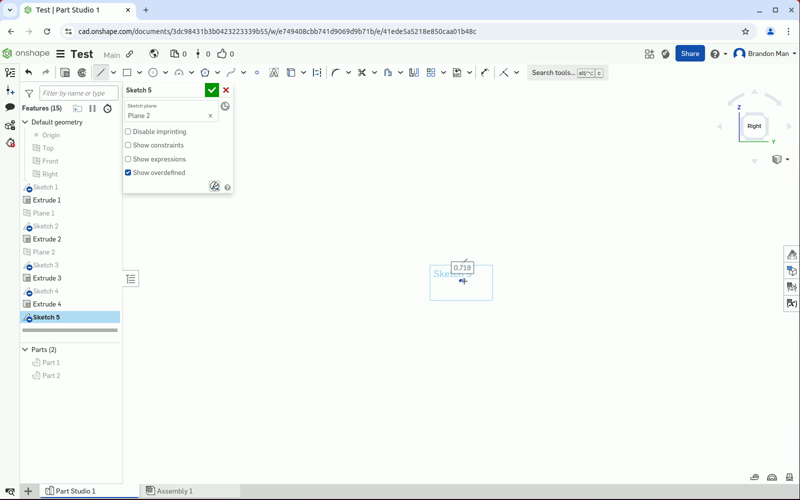
mouse_move(494, 280)
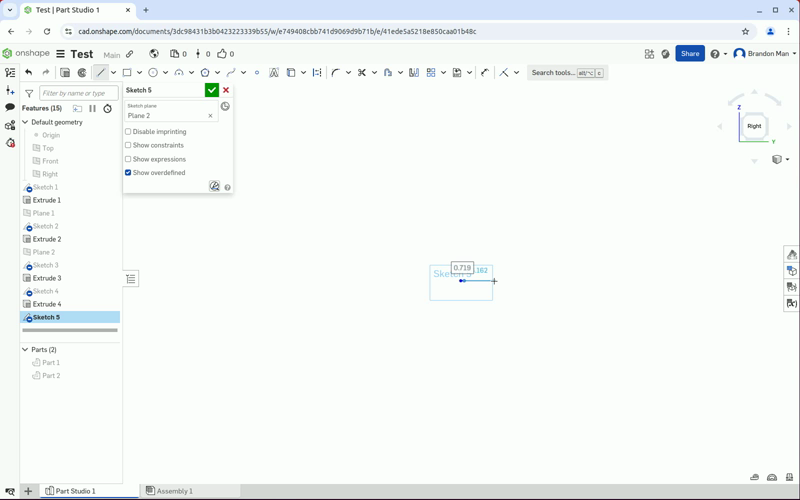
mouse_move(471, 280)
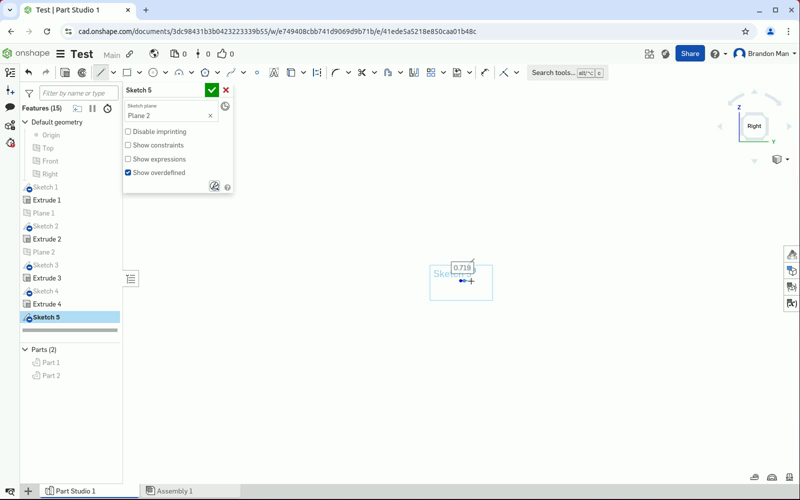
scroll(6)
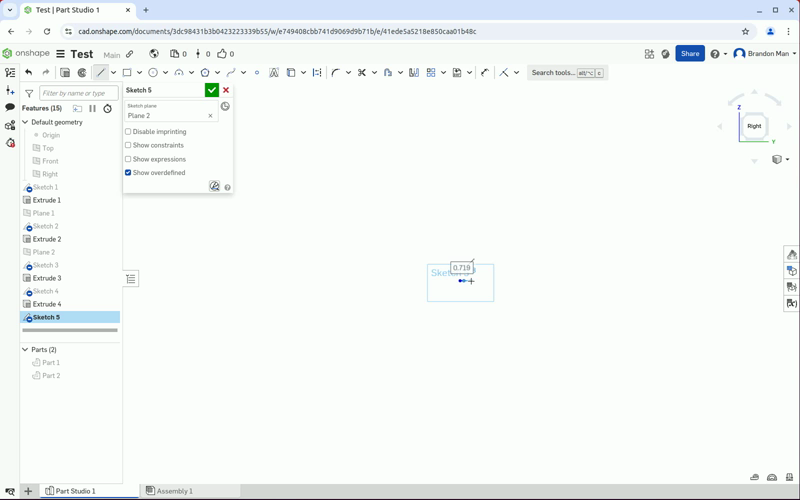
scroll(6)
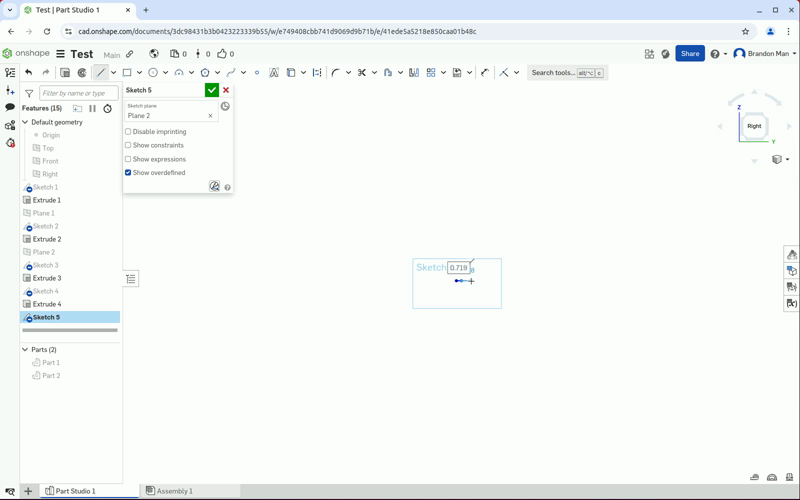
scroll(6)
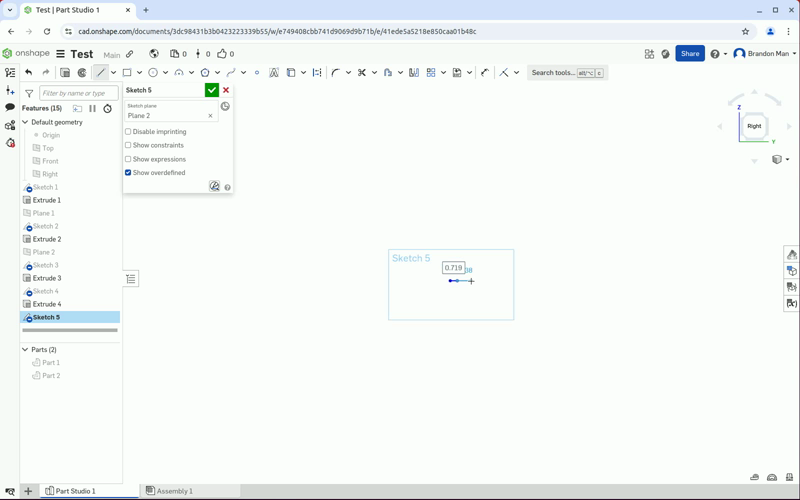
scroll(6)
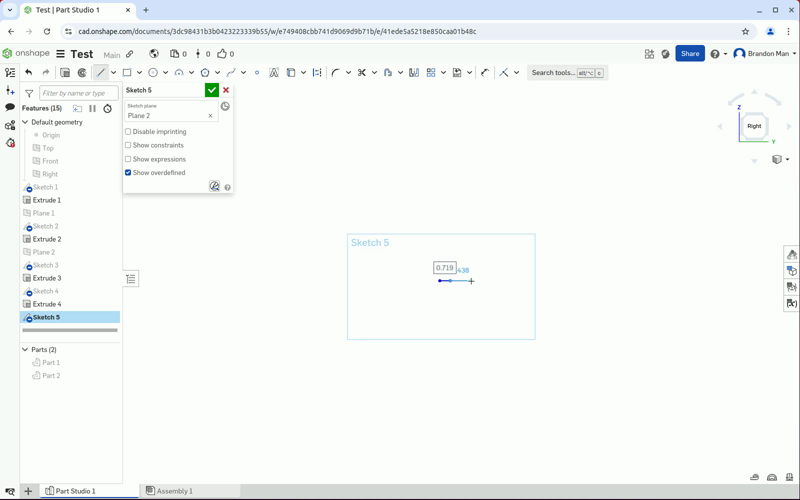
scroll(6)
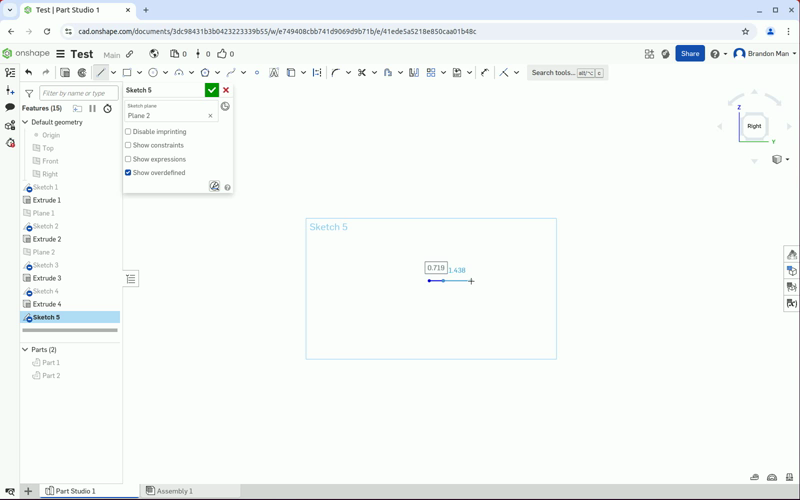
scroll(6)
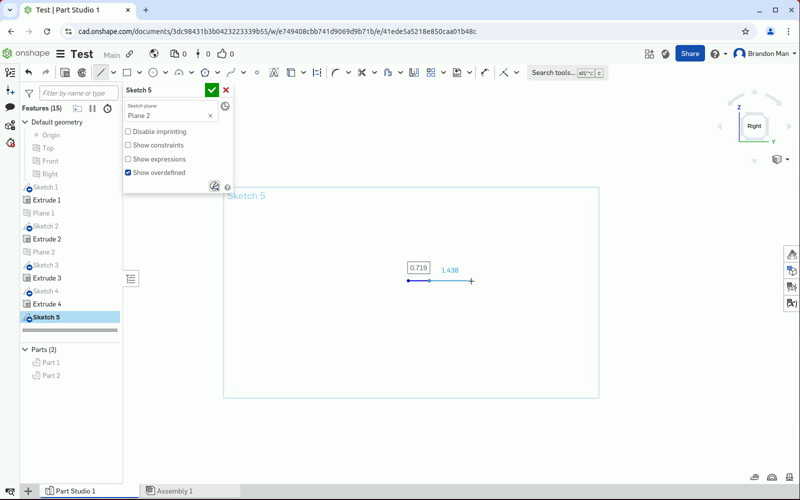
scroll(6)
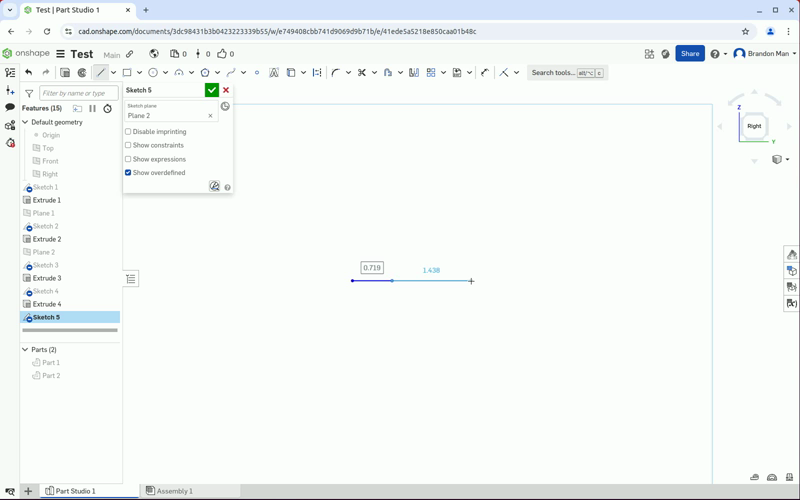
click(471, 280)
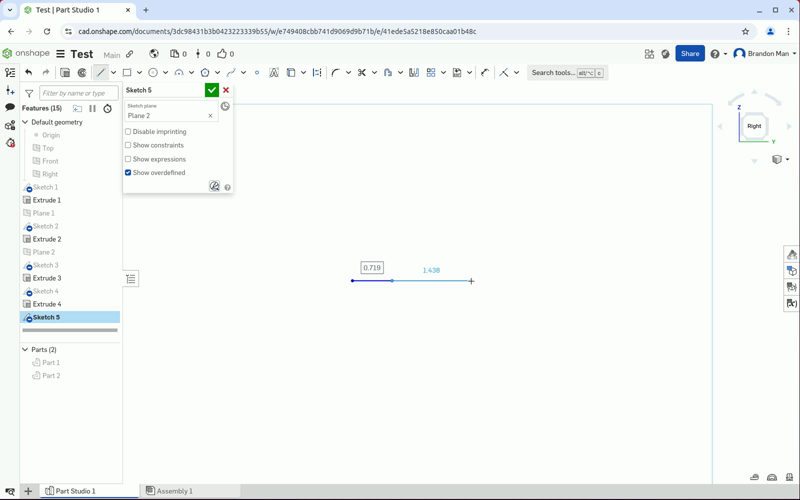
scroll(-6)
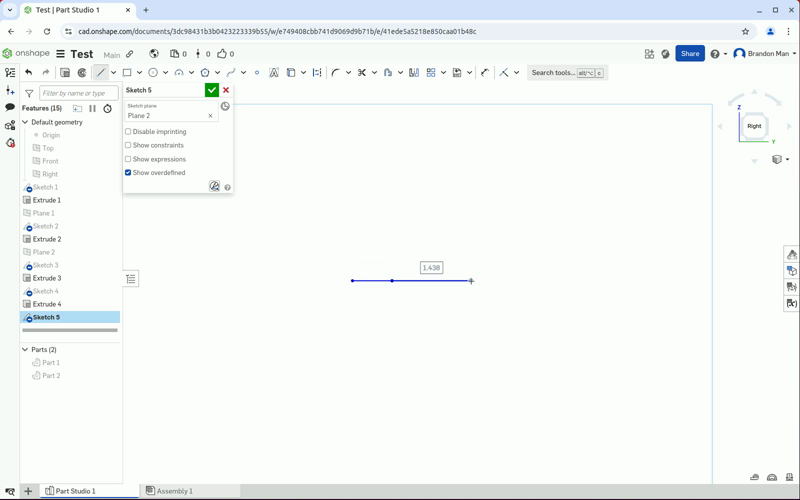
scroll(-6)
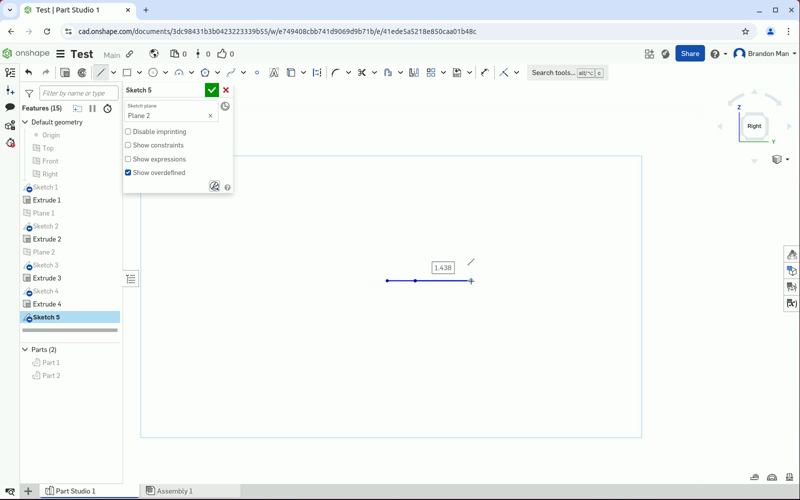
scroll(-6)
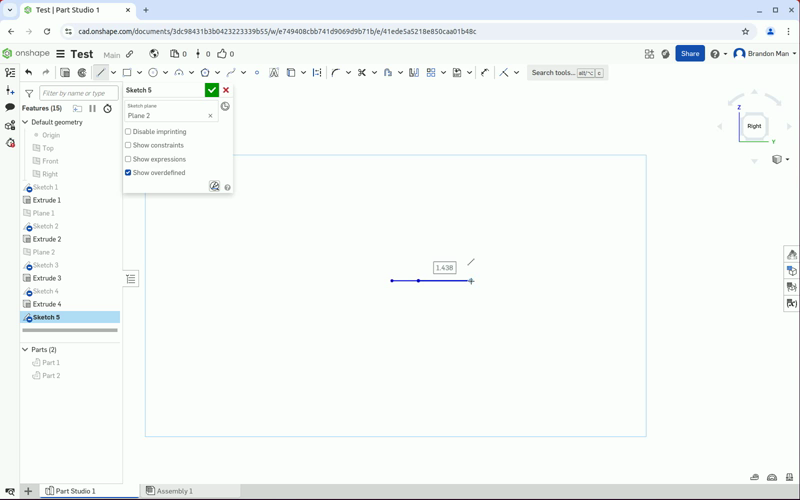
scroll(-6)
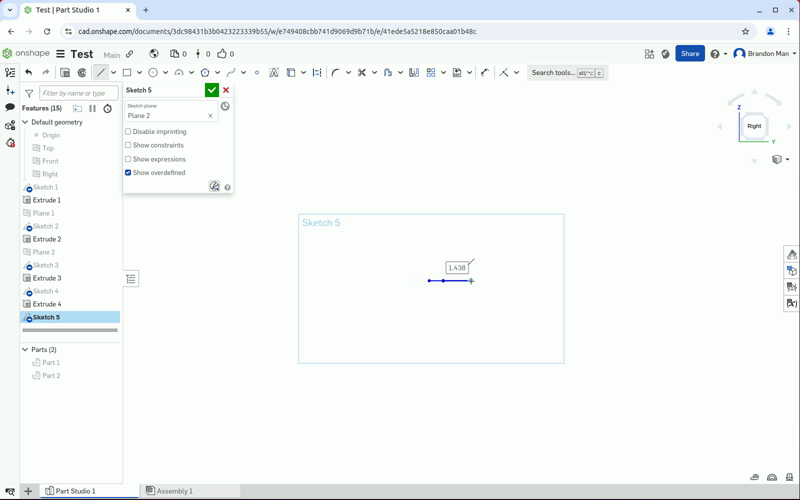
scroll(-6)
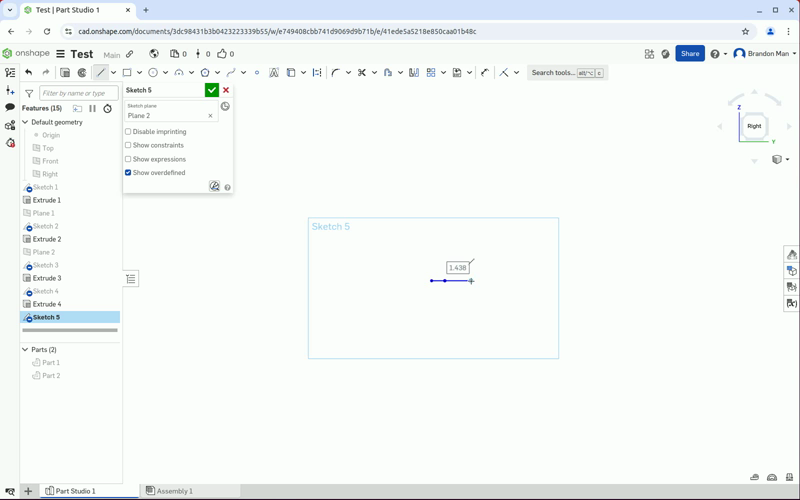
scroll(-6)
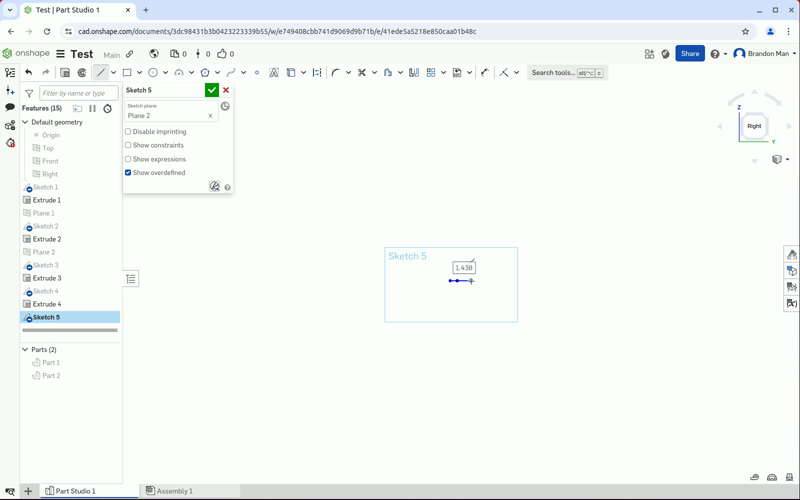
scroll(-6)
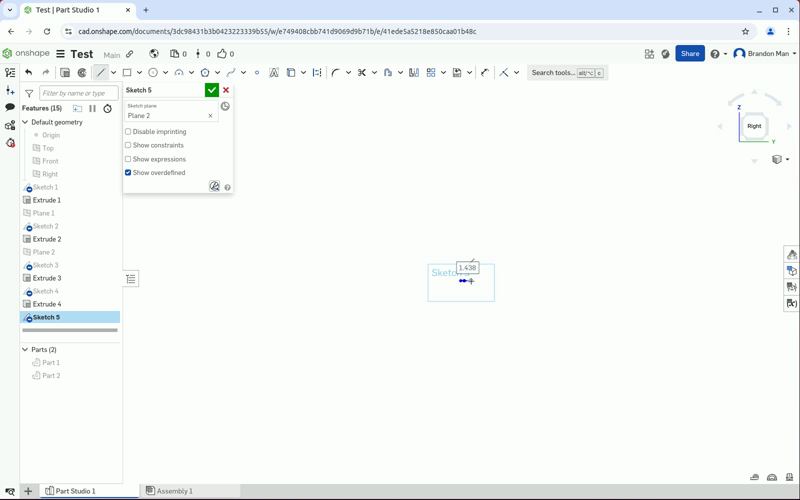
key_up(shift)
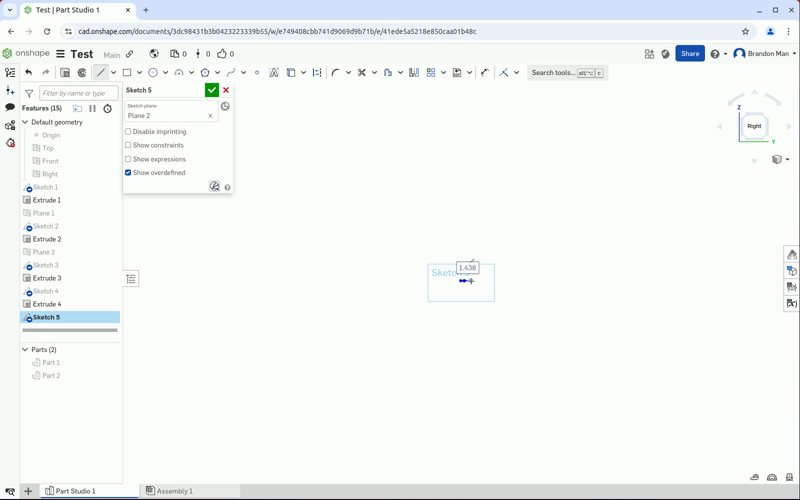
key_down(shift)
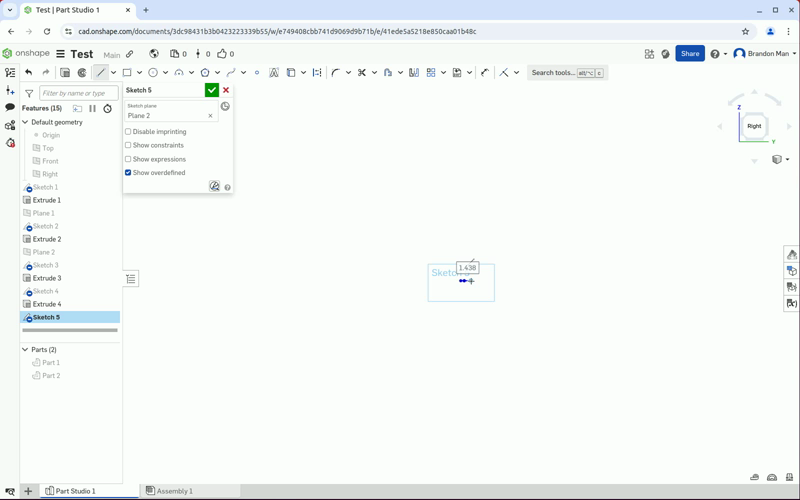
mouse_move(501, 280)
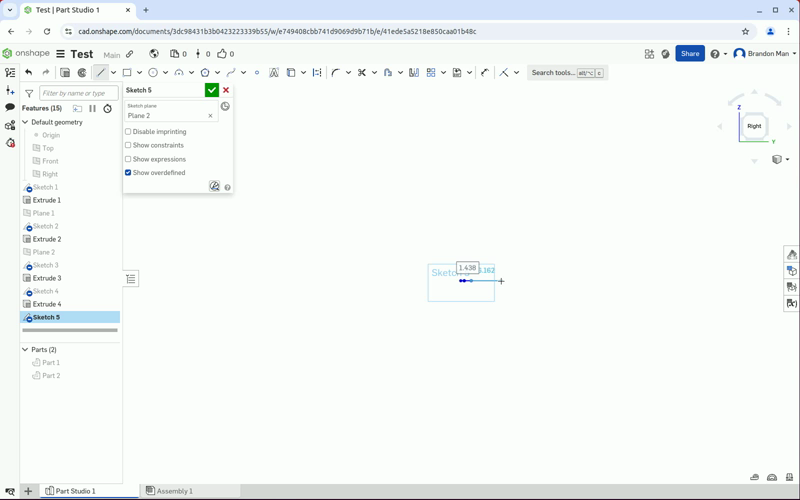
mouse_move(471, 276)
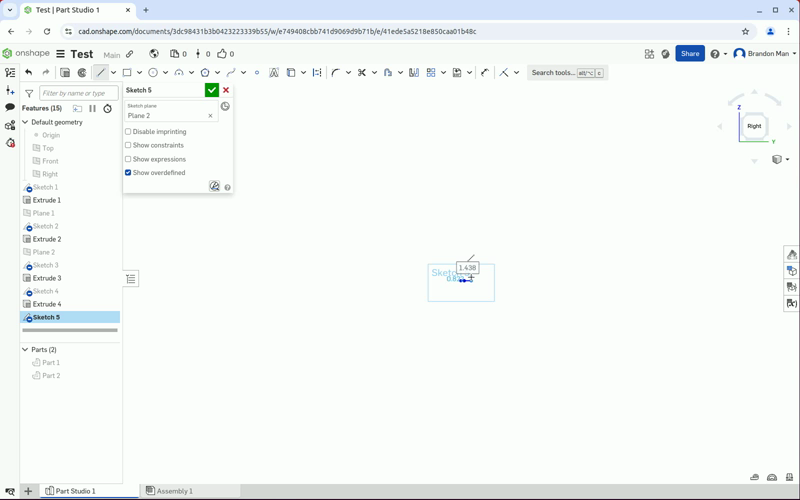
scroll(6)
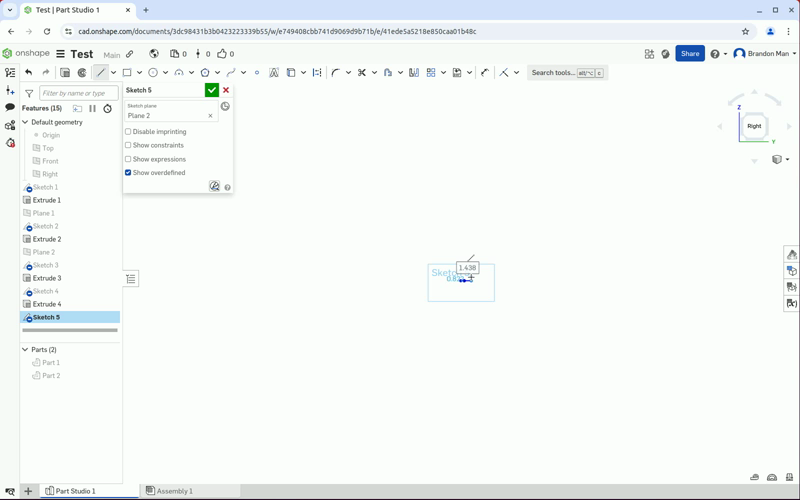
scroll(6)
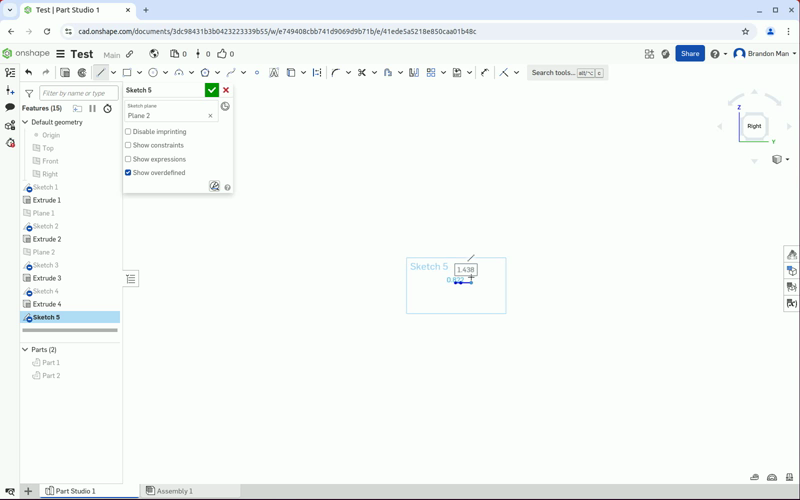
scroll(6)
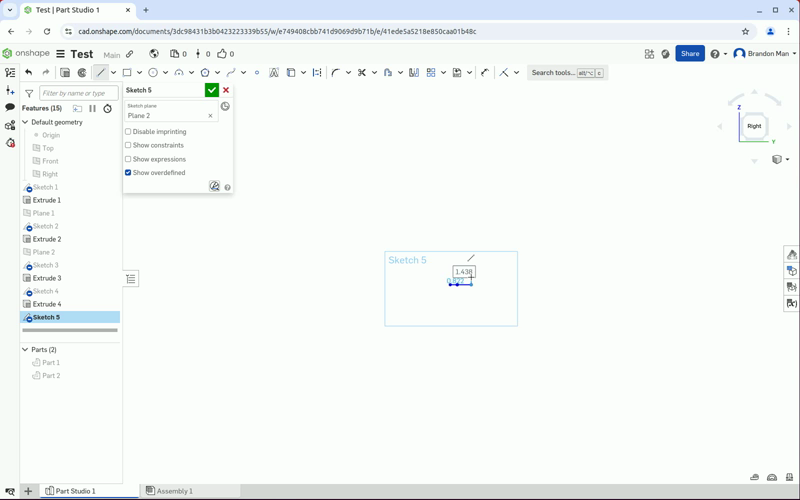
scroll(6)
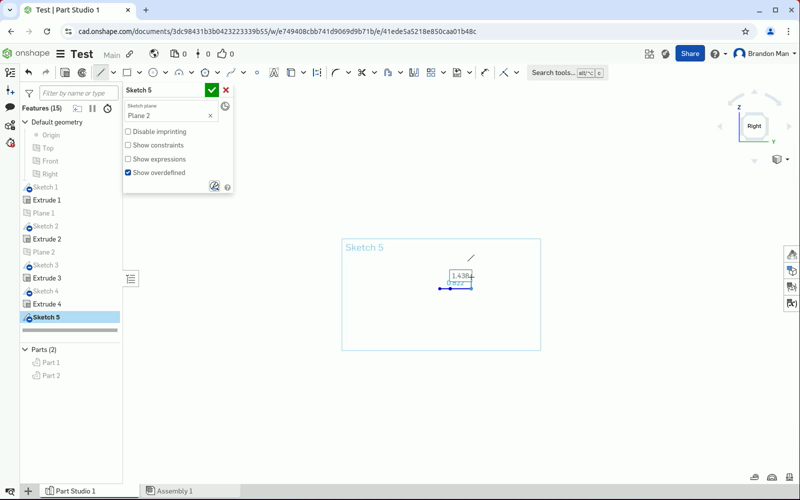
scroll(6)
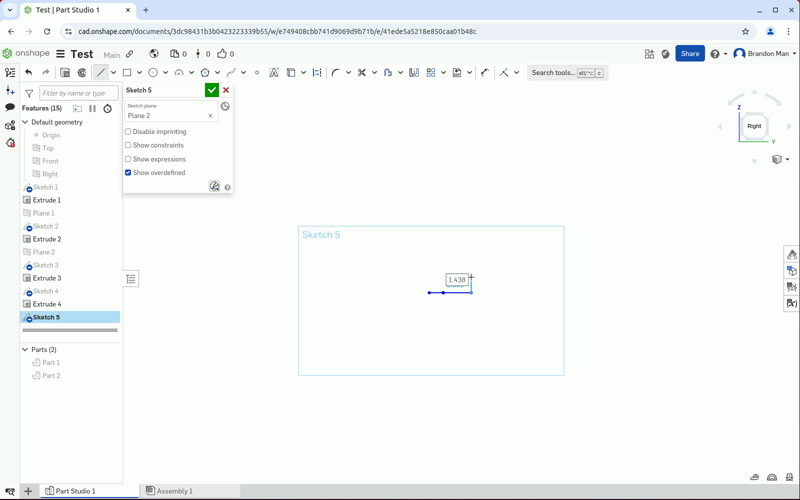
scroll(6)
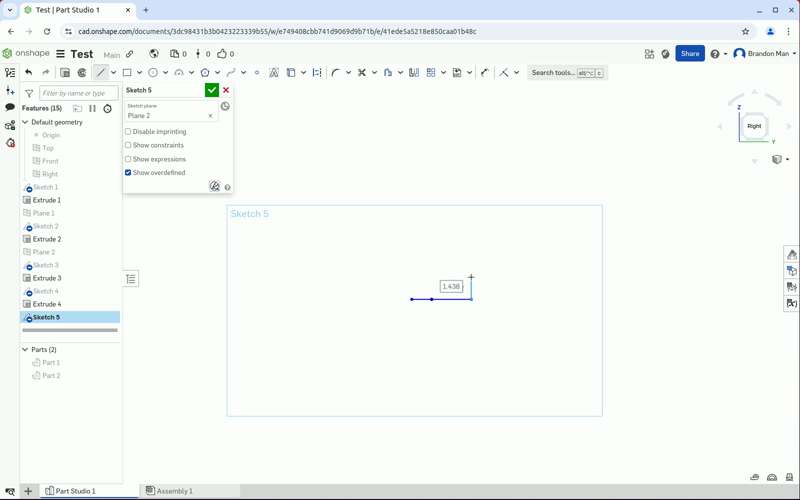
scroll(6)
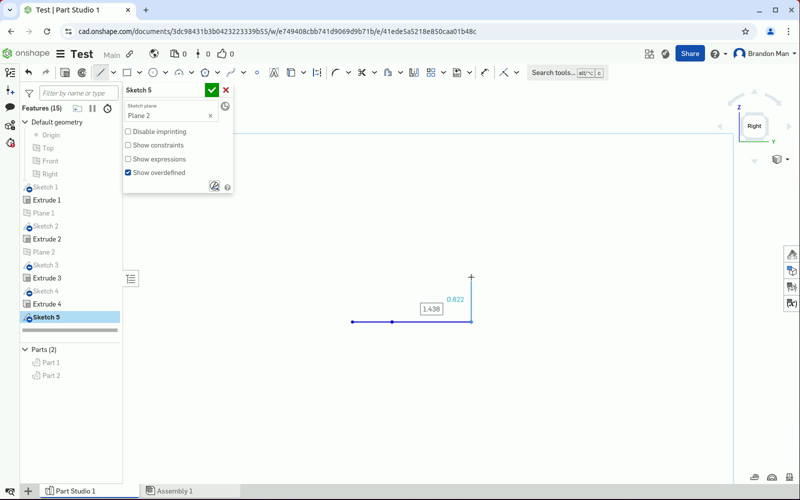
click(471, 276)
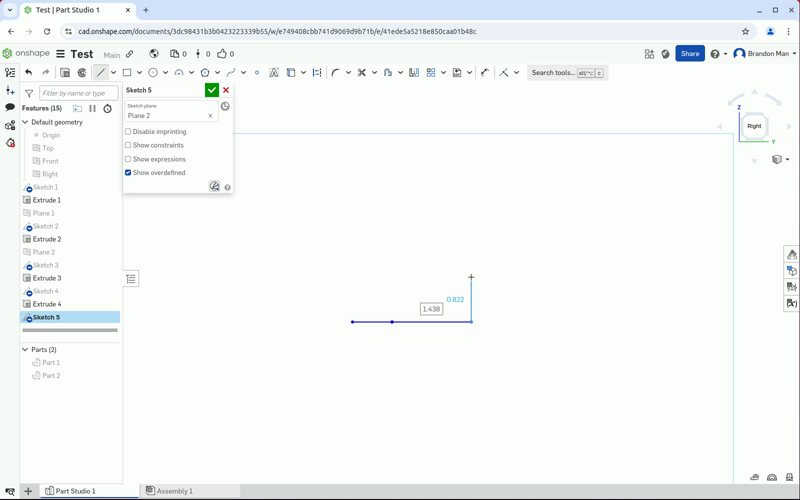
scroll(-6)
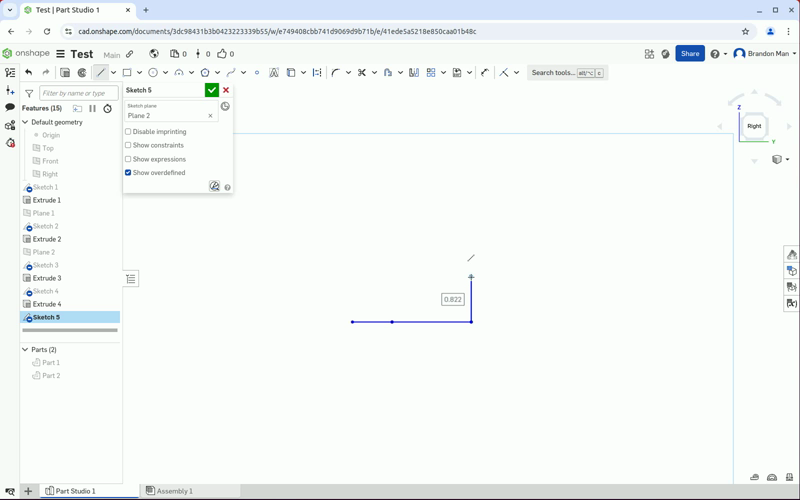
scroll(-6)
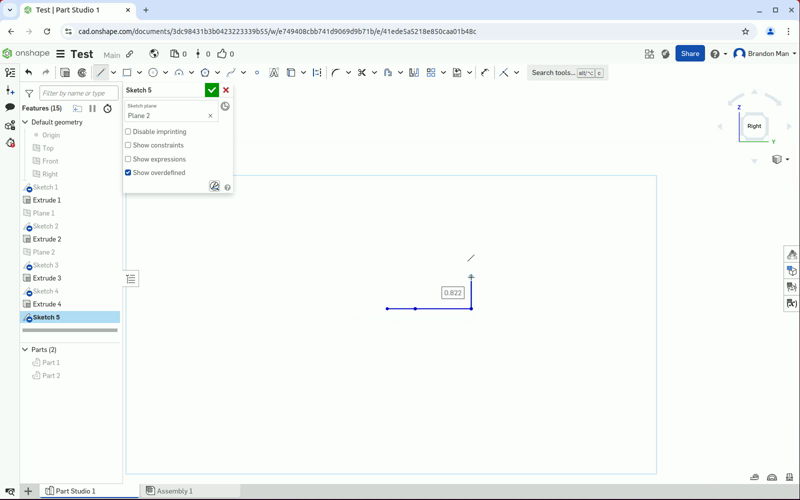
scroll(-6)
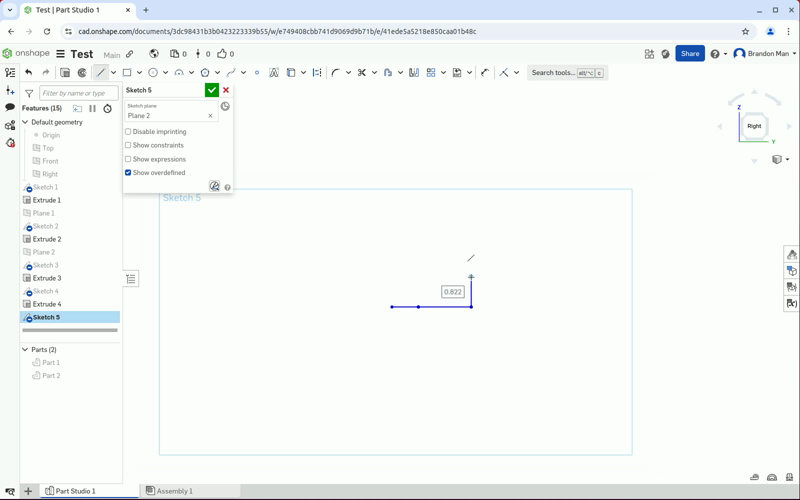
scroll(-6)
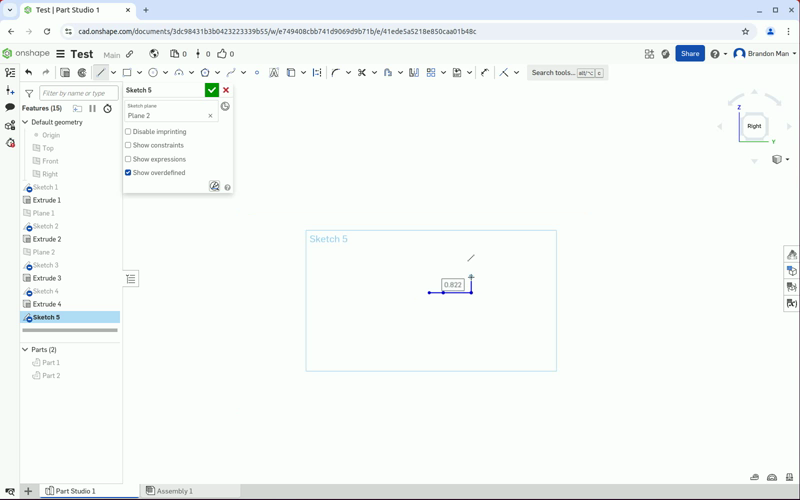
scroll(-6)
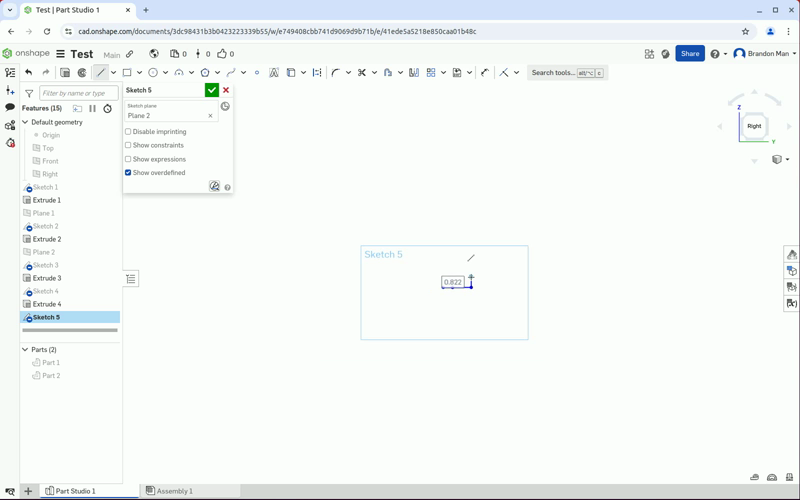
scroll(-6)
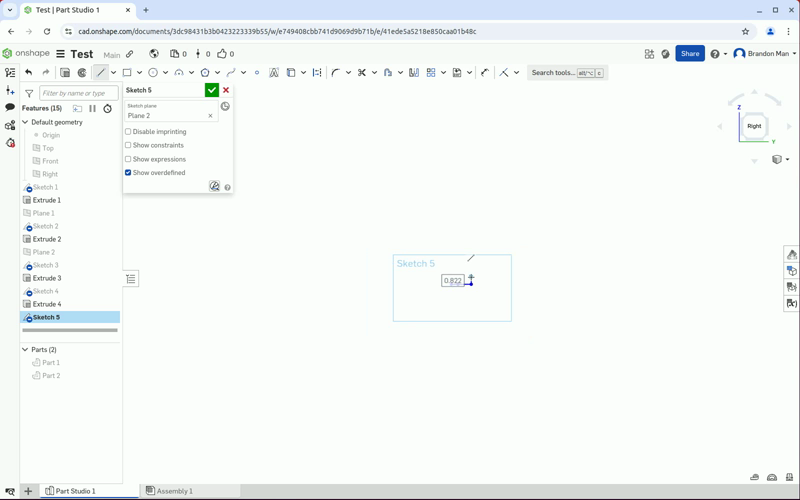
scroll(-6)
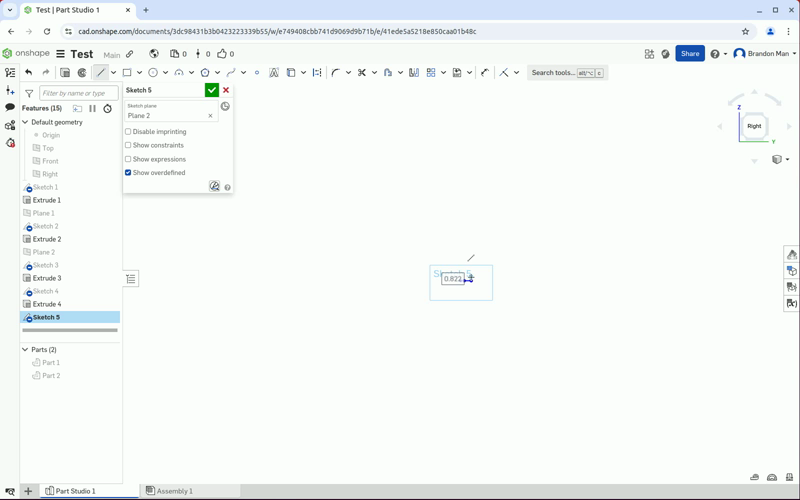
key_up(shift)
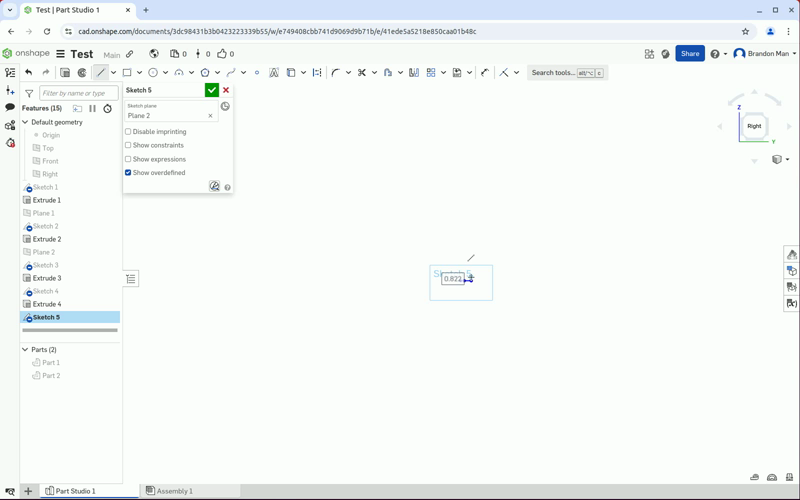
key_down(shift)
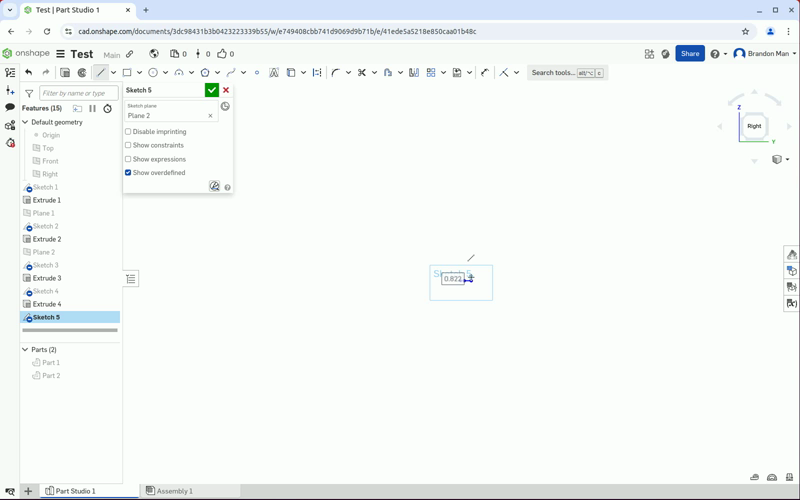
mouse_move(501, 276)
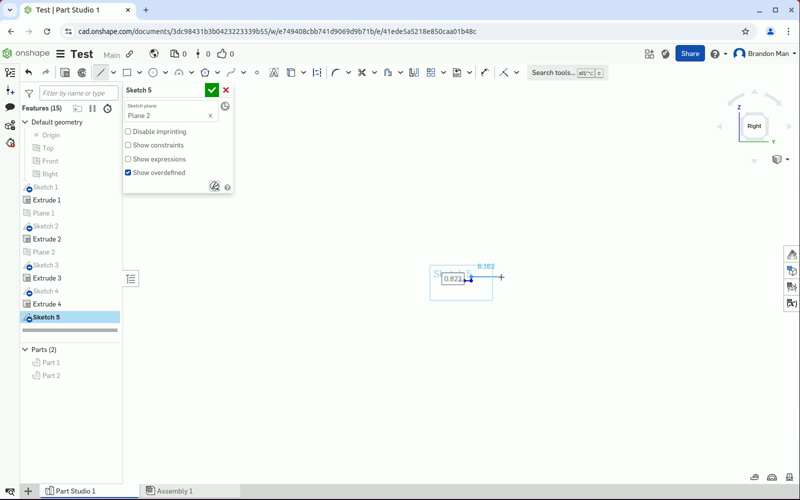
mouse_move(460, 276)
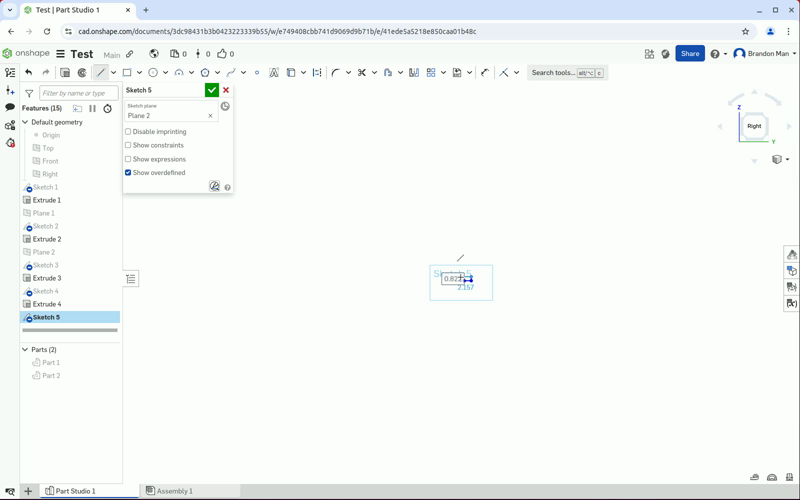
scroll(6)
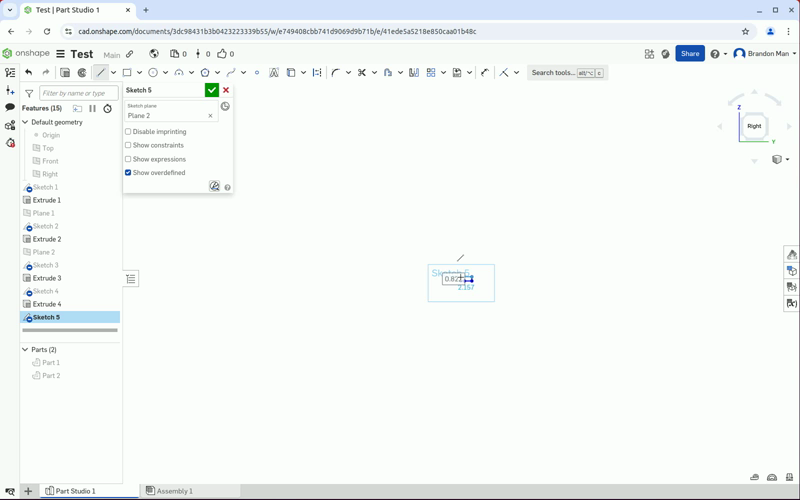
scroll(6)
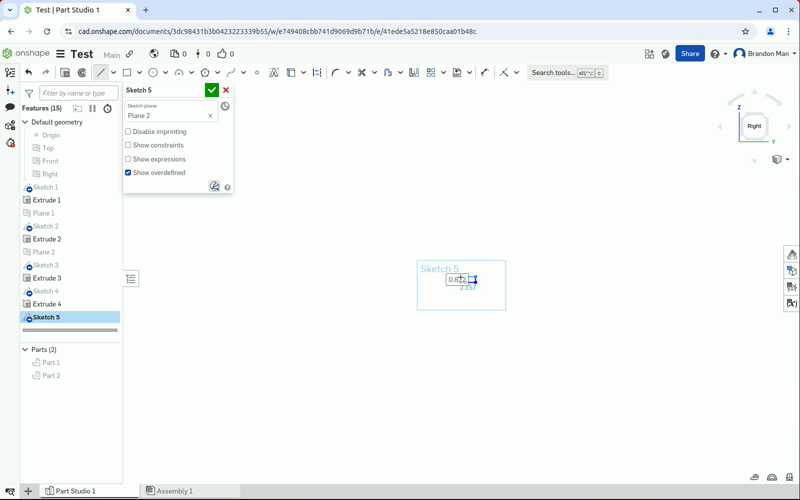
scroll(6)
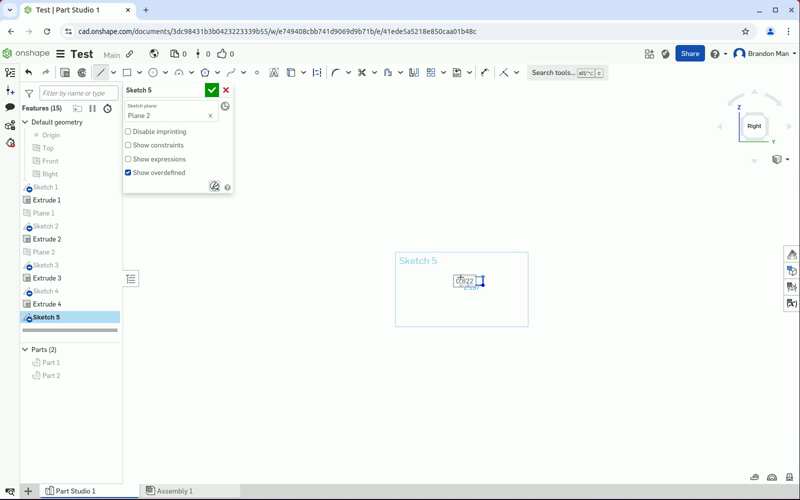
scroll(6)
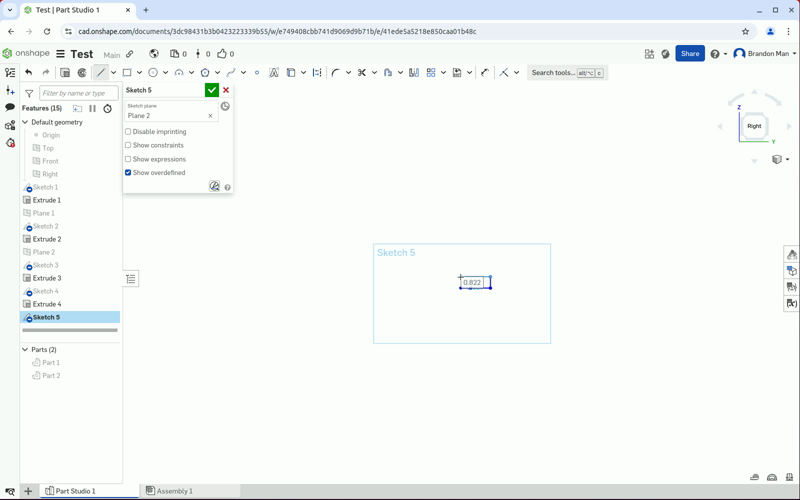
scroll(6)
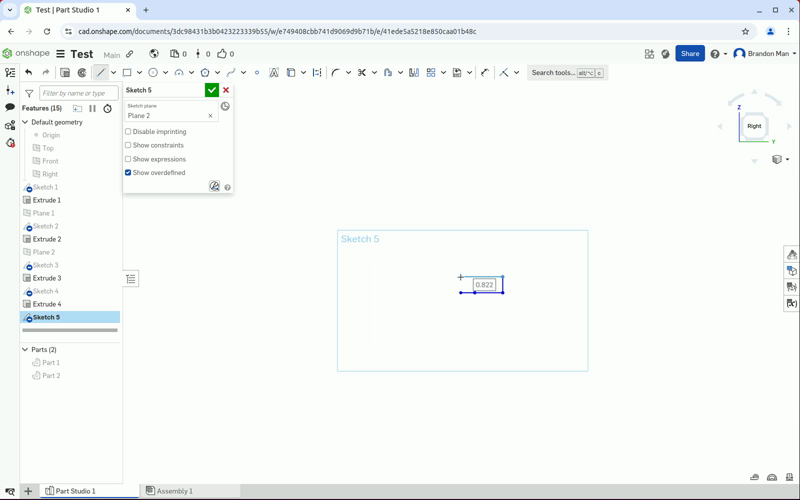
scroll(6)
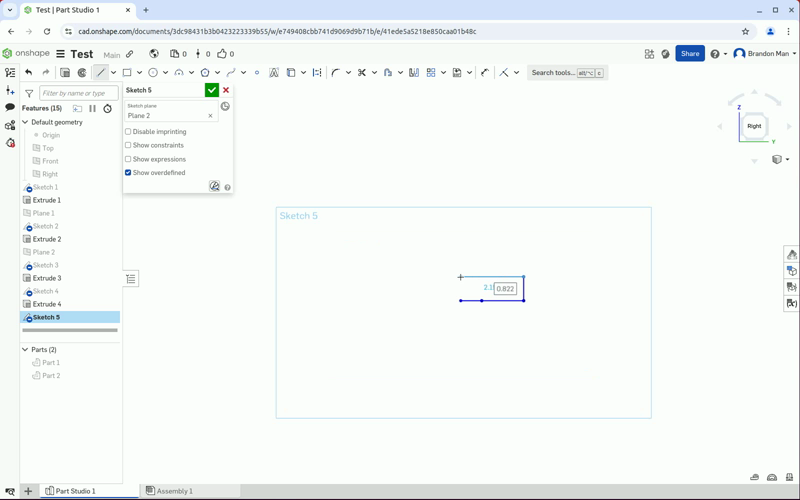
scroll(6)
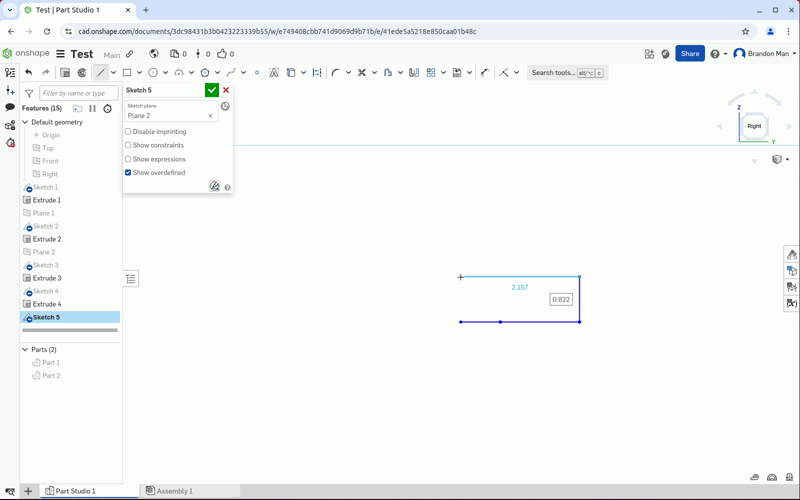
click(460, 276)
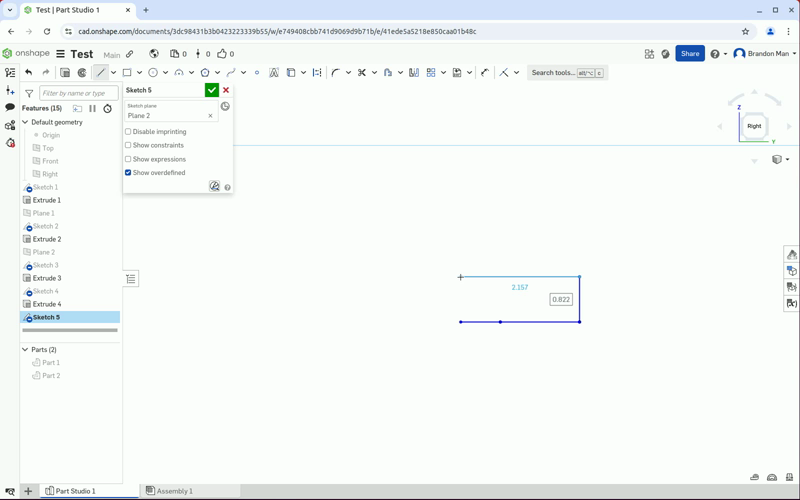
scroll(-6)
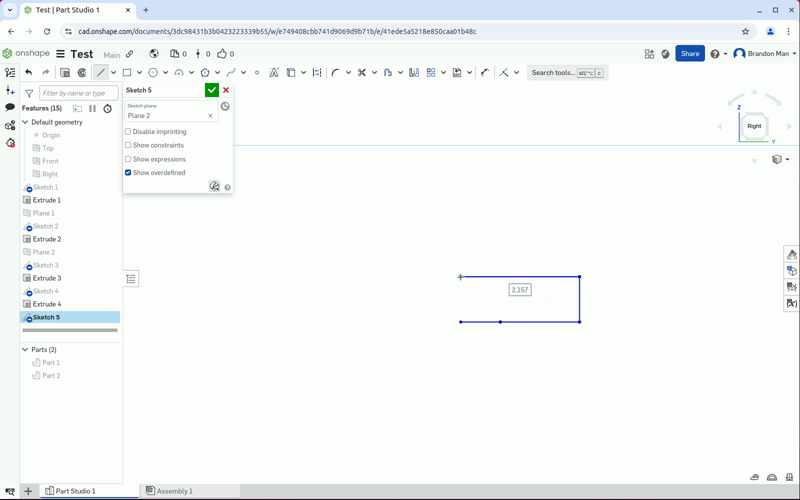
scroll(-6)
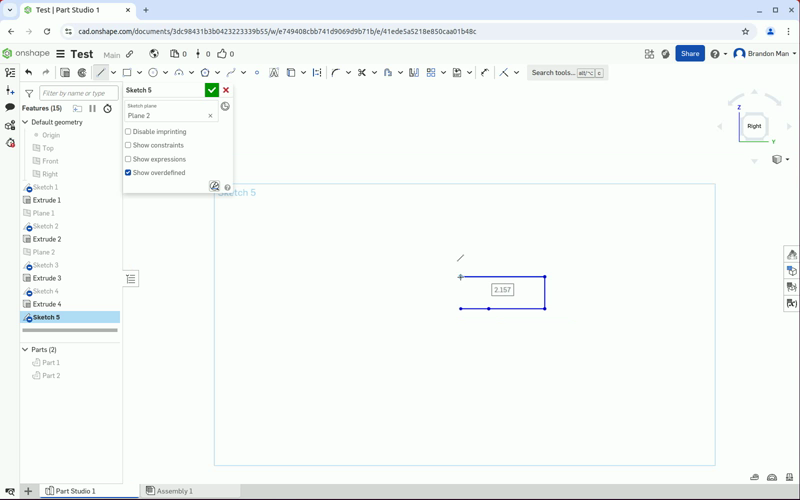
scroll(-6)
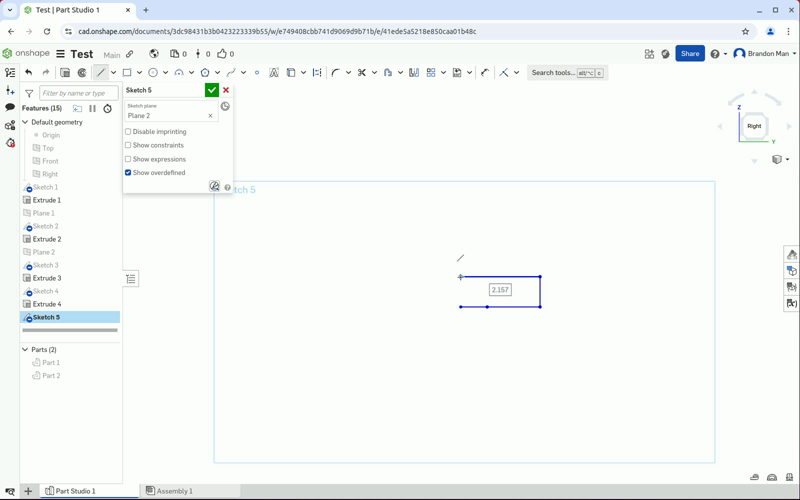
scroll(-6)
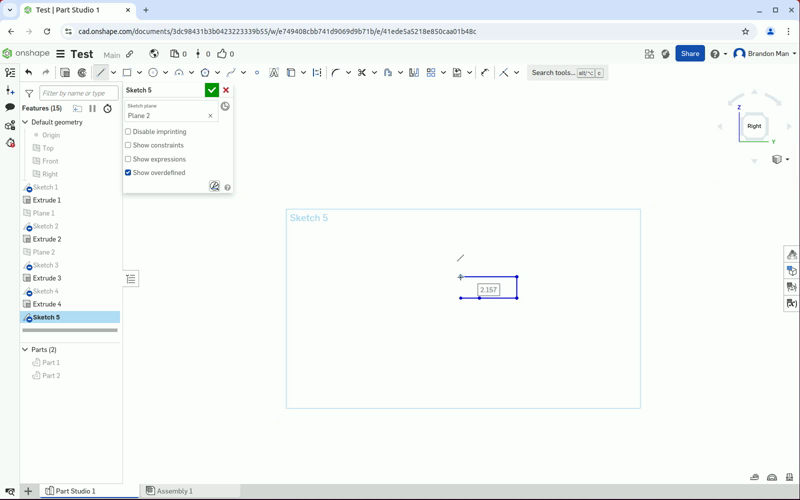
scroll(-6)
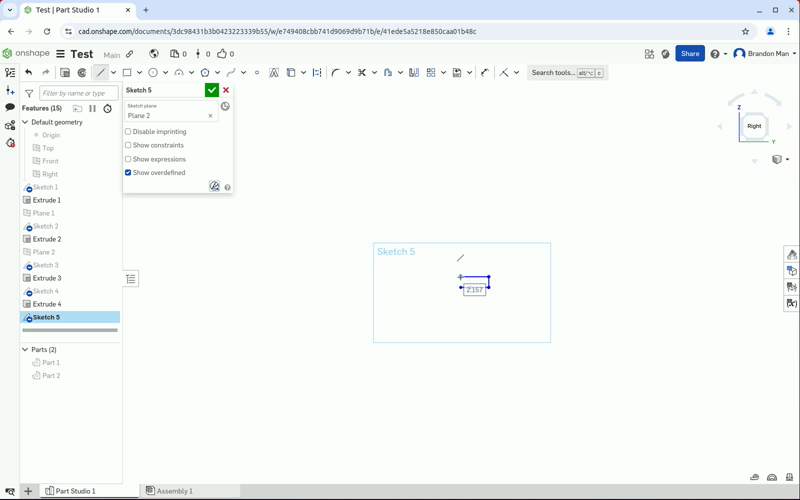
scroll(-6)
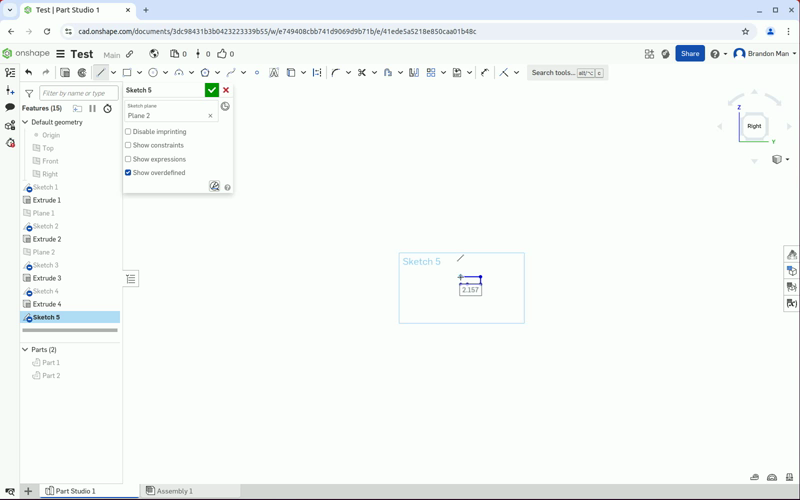
scroll(-6)
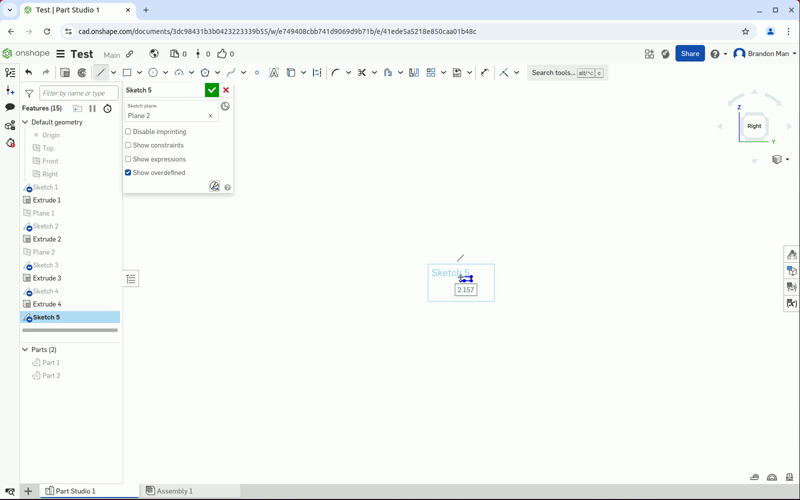
key_up(shift)
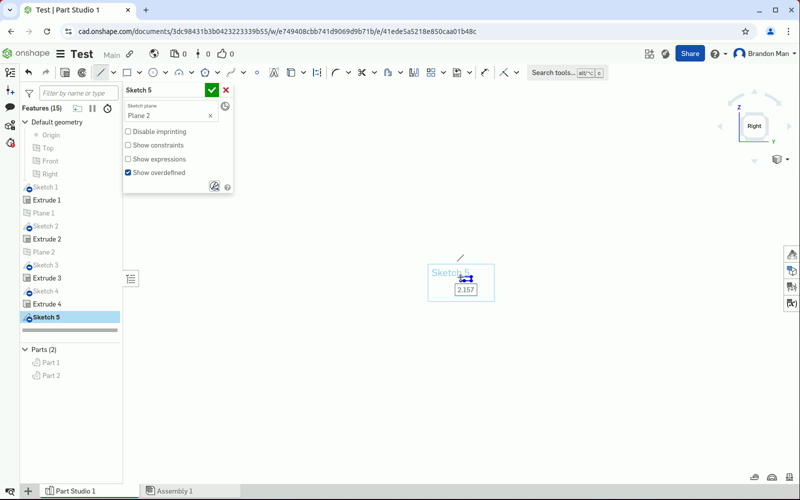
mouse_move(490, 276)
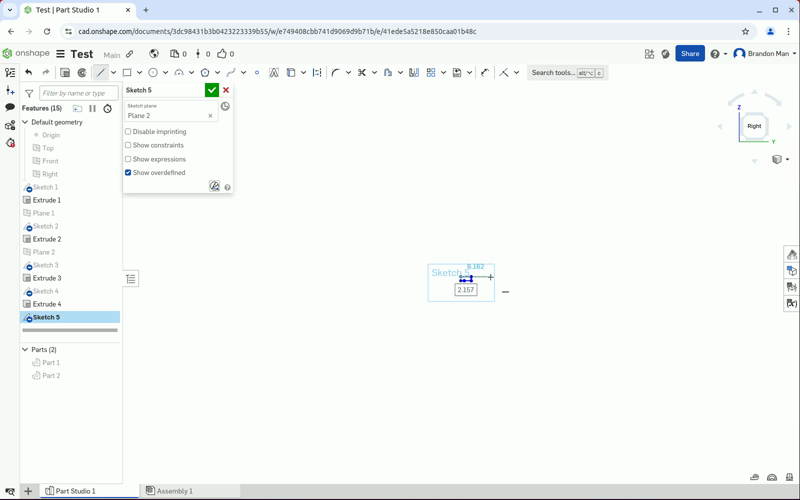
key_down(shift)
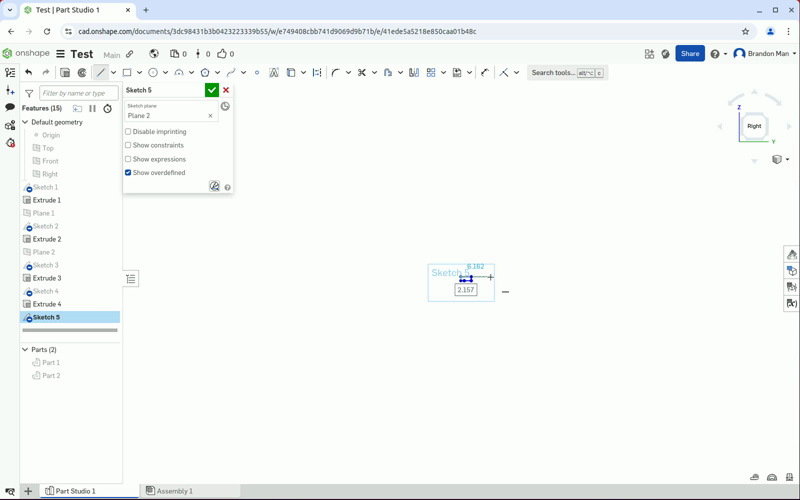
mouse_move(460, 280)
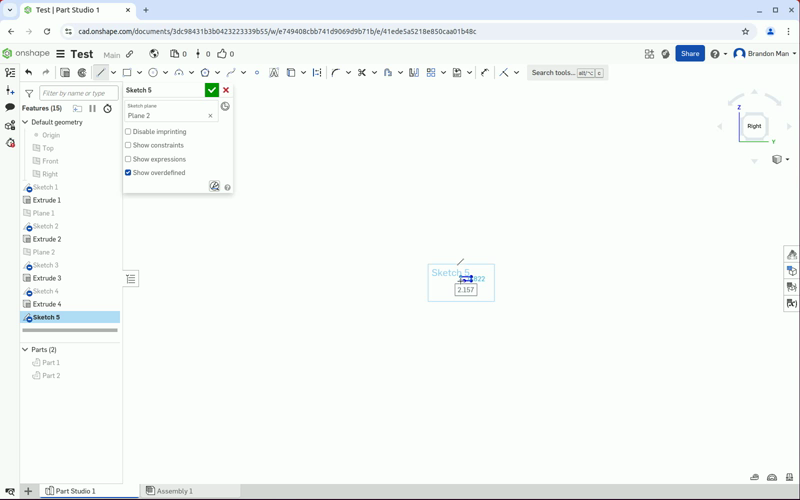
scroll(6)
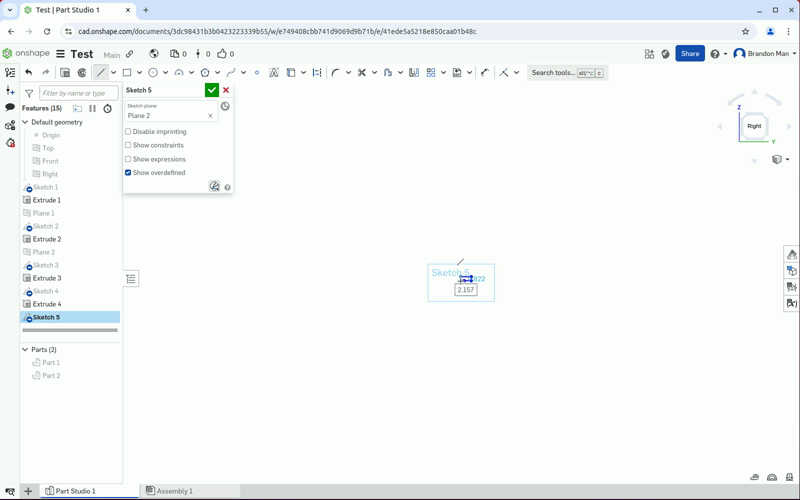
scroll(6)
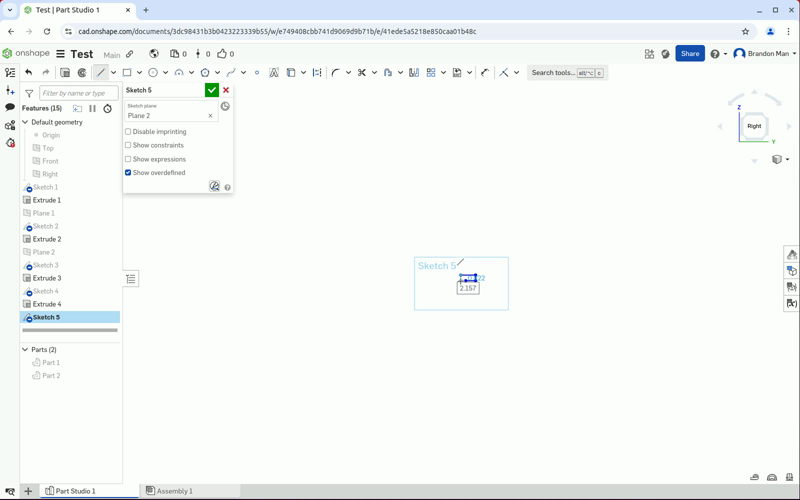
scroll(6)
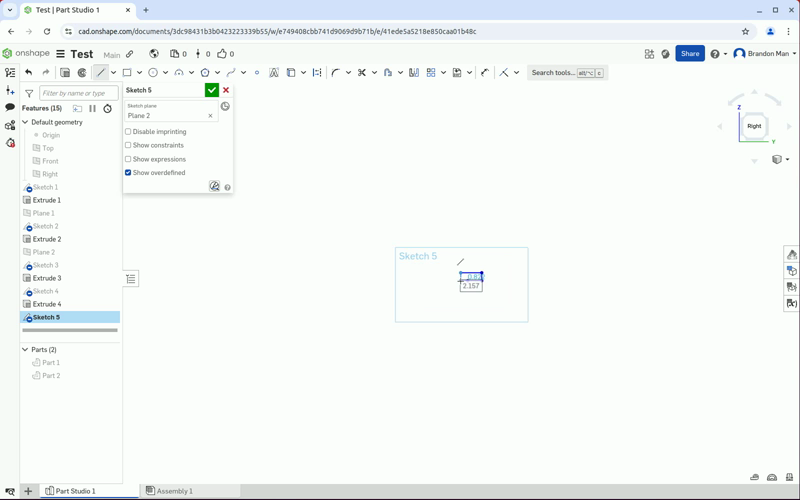
scroll(6)
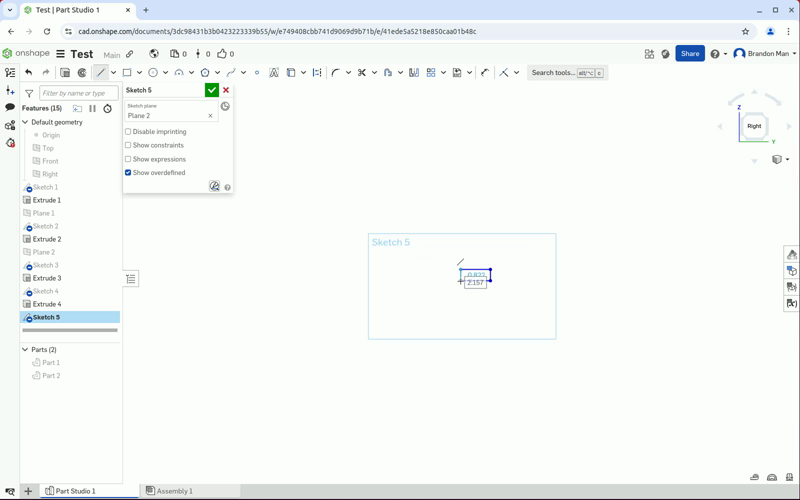
scroll(6)
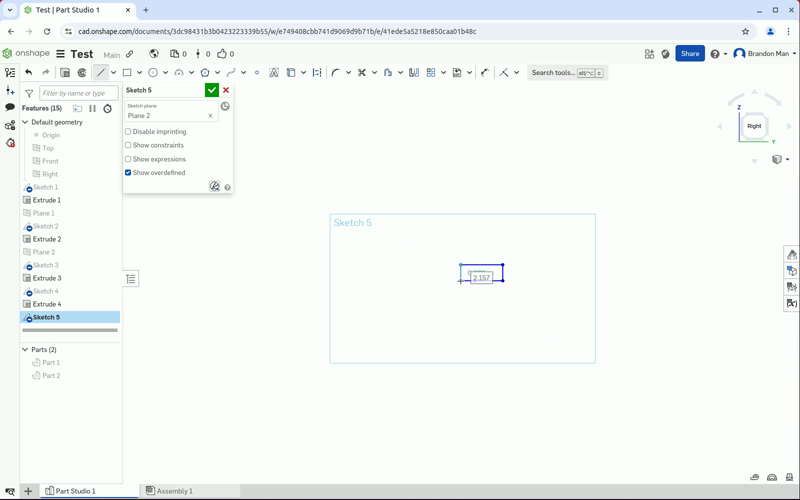
scroll(6)
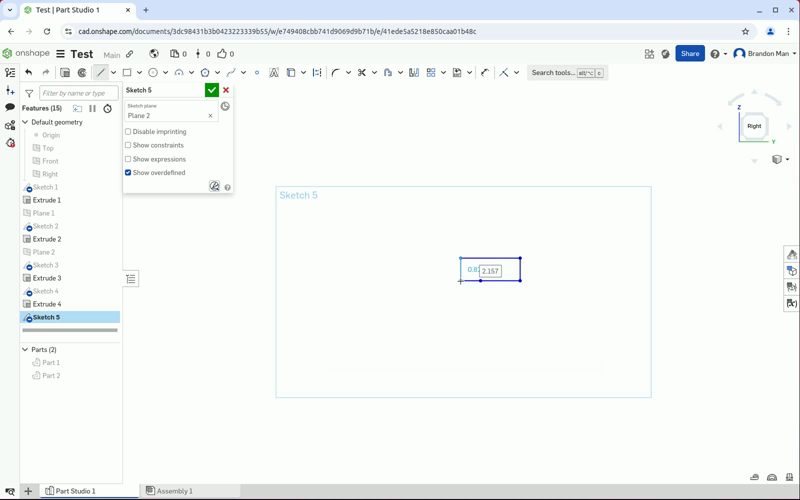
scroll(6)
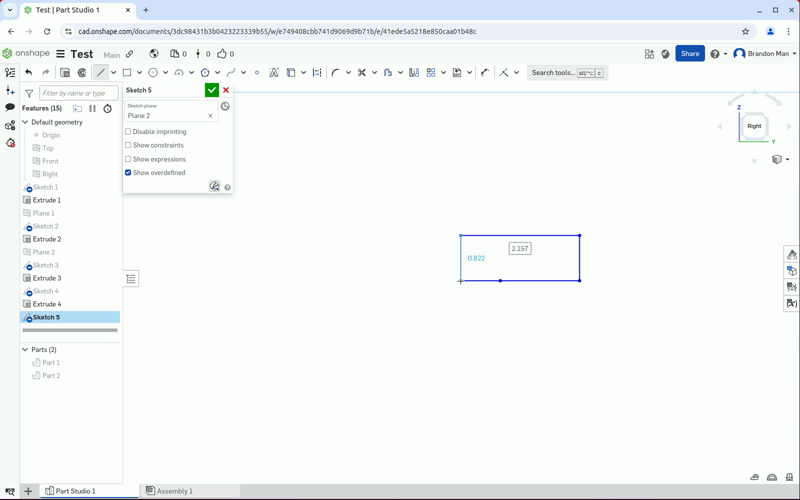
key_up(shift)
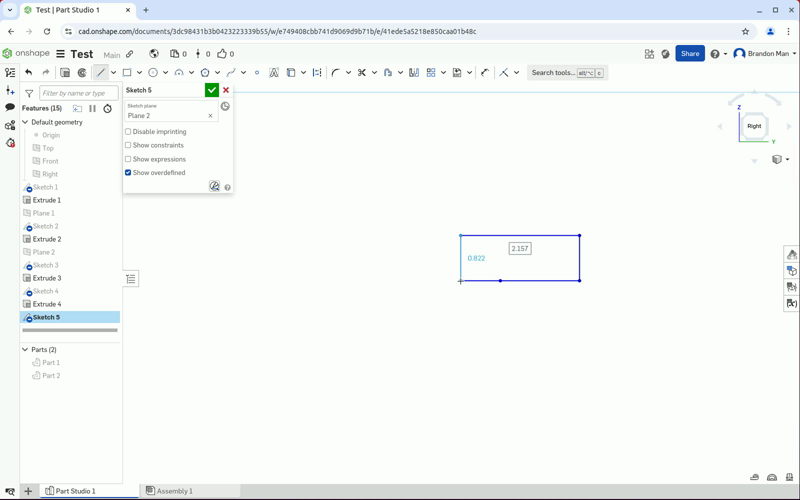
click(460, 280)
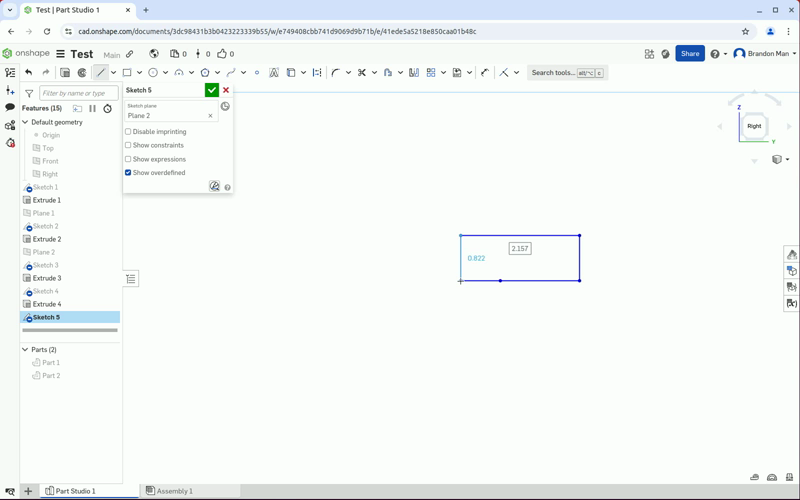
scroll(-6)
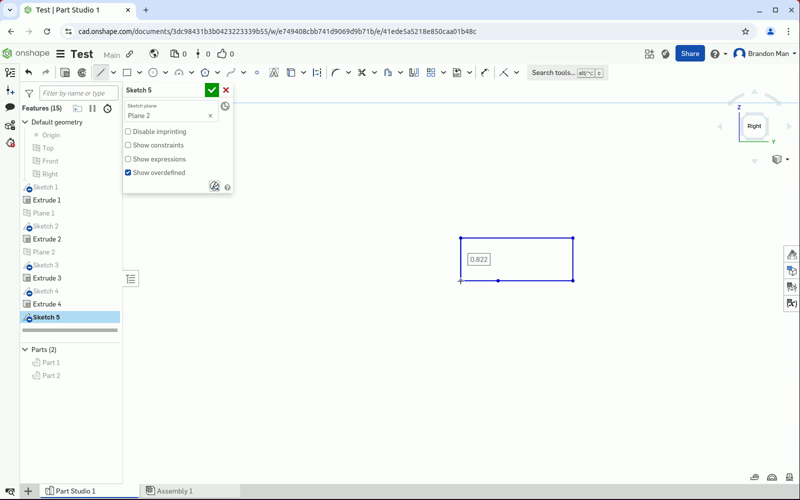
scroll(-6)
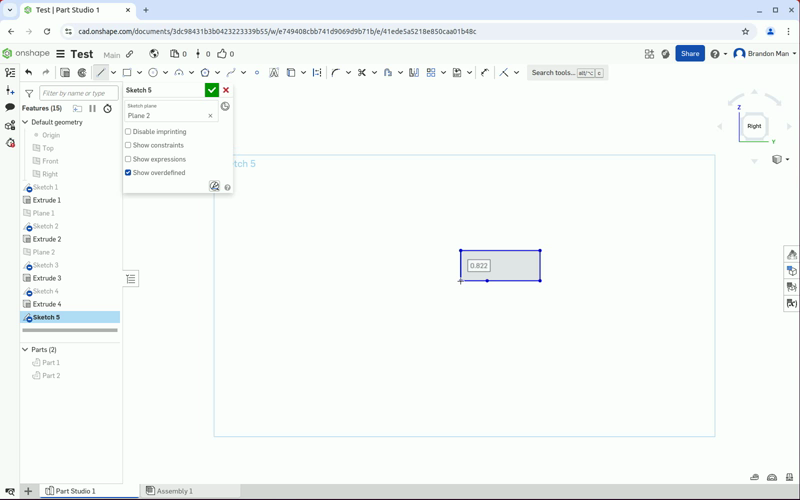
scroll(-6)
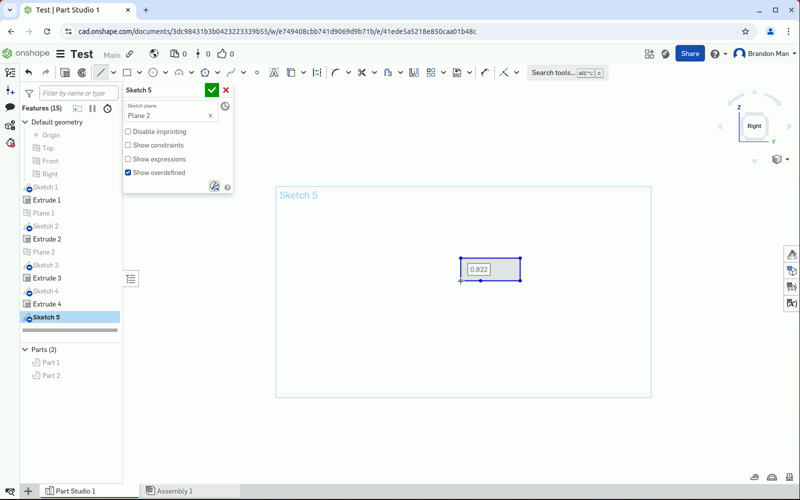
scroll(-6)
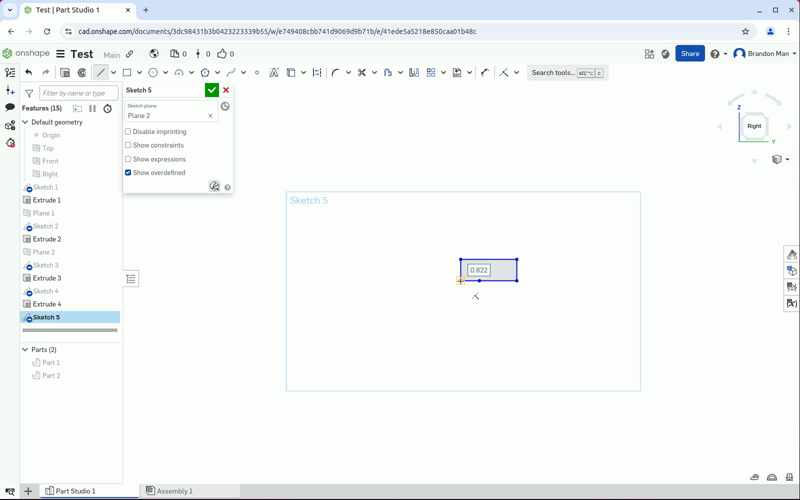
scroll(-6)
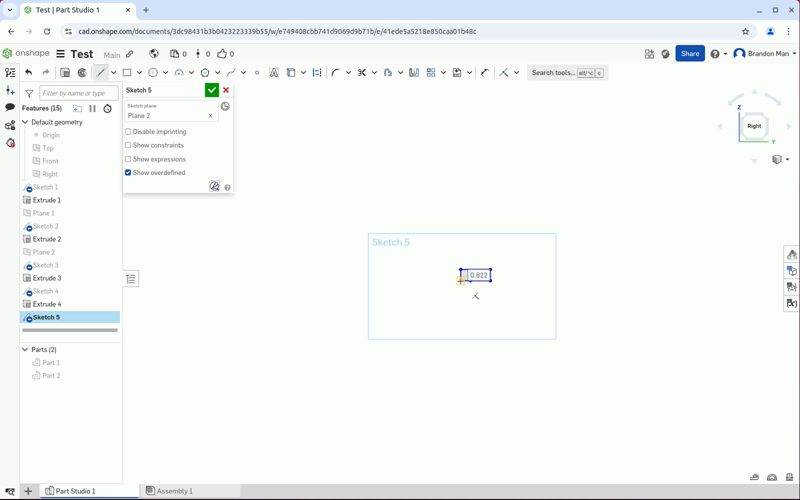
scroll(-6)
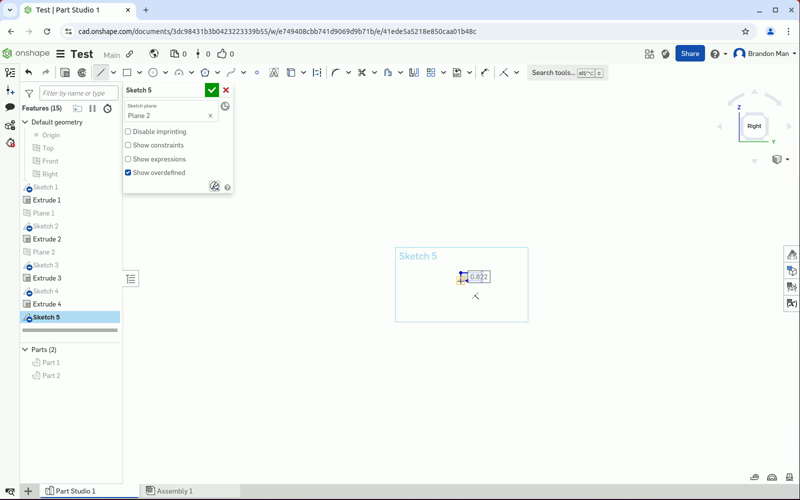
scroll(-6)
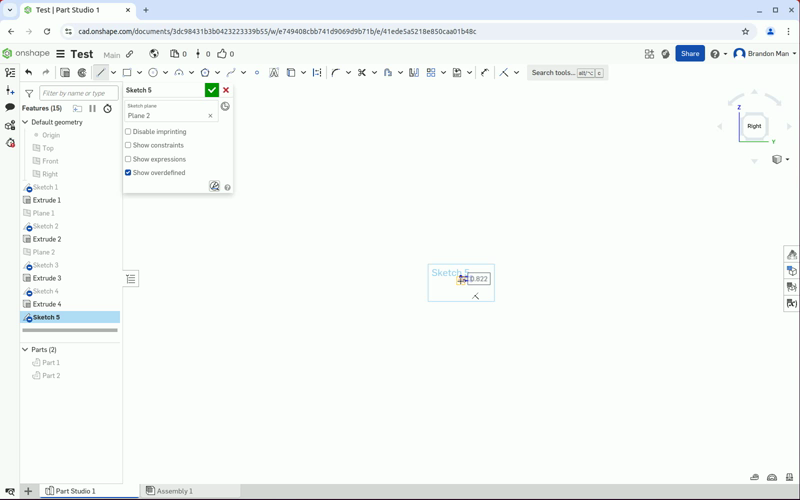
key(esc)
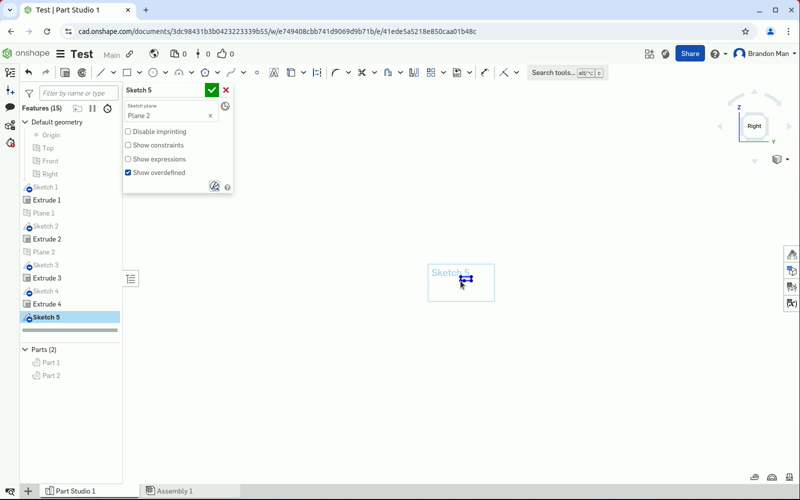
mouse_move(461, 278)
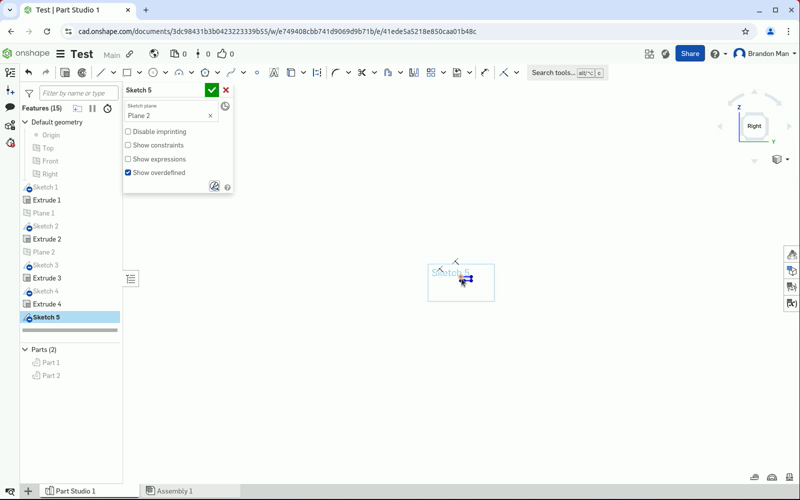
scroll(6)
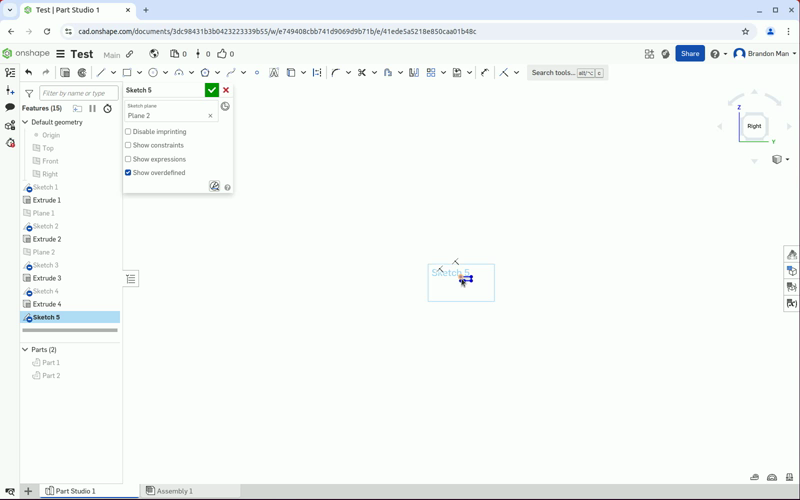
scroll(6)
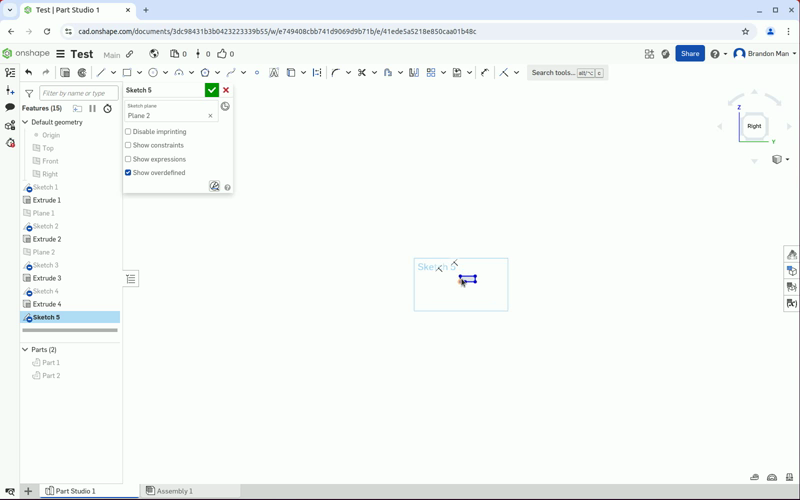
scroll(6)
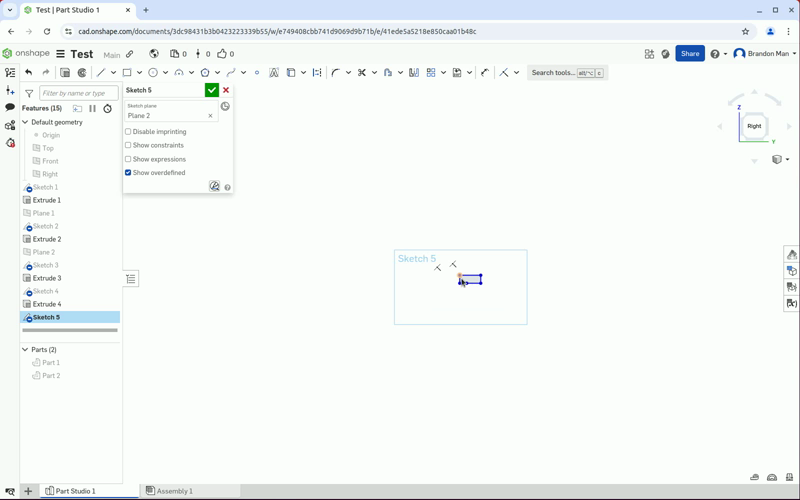
scroll(6)
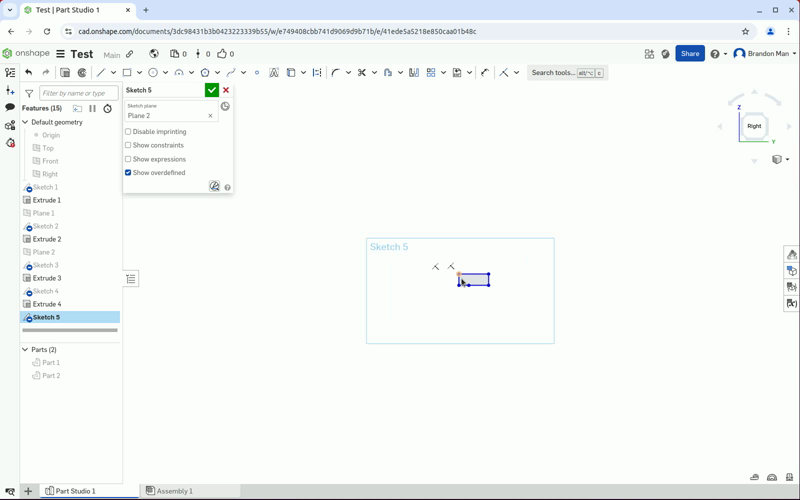
scroll(6)
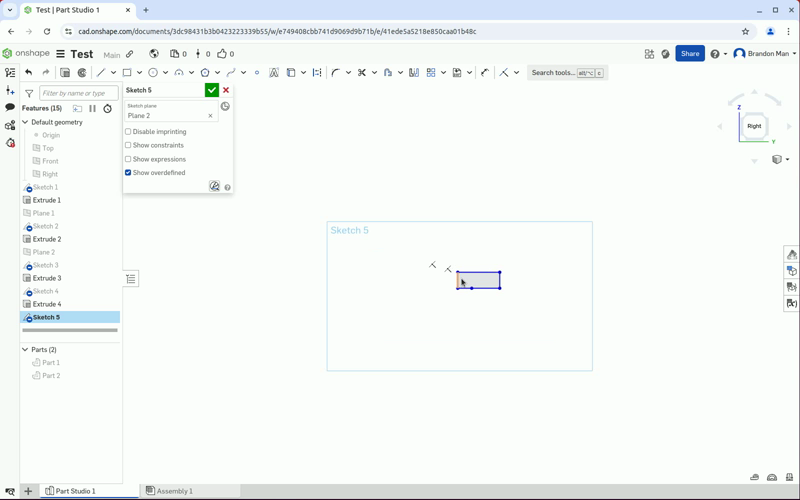
scroll(6)
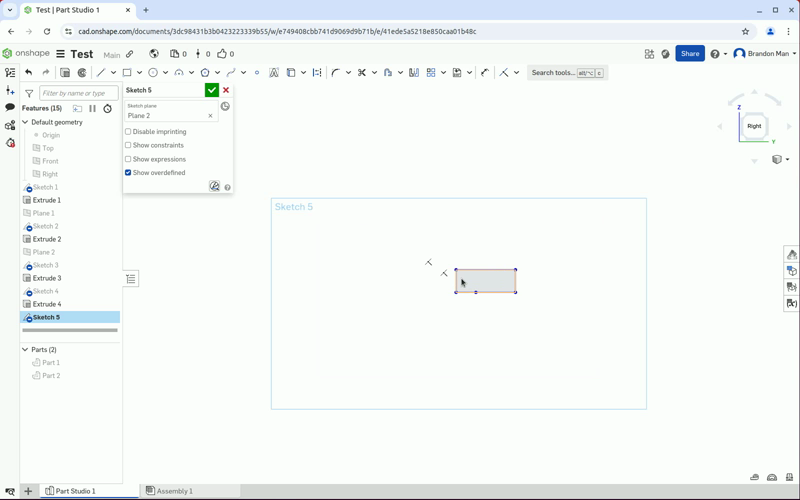
scroll(6)
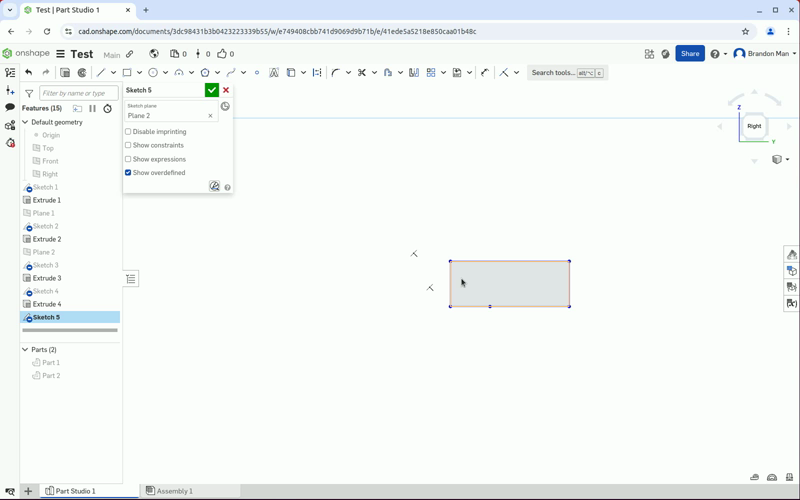
click(461, 278)
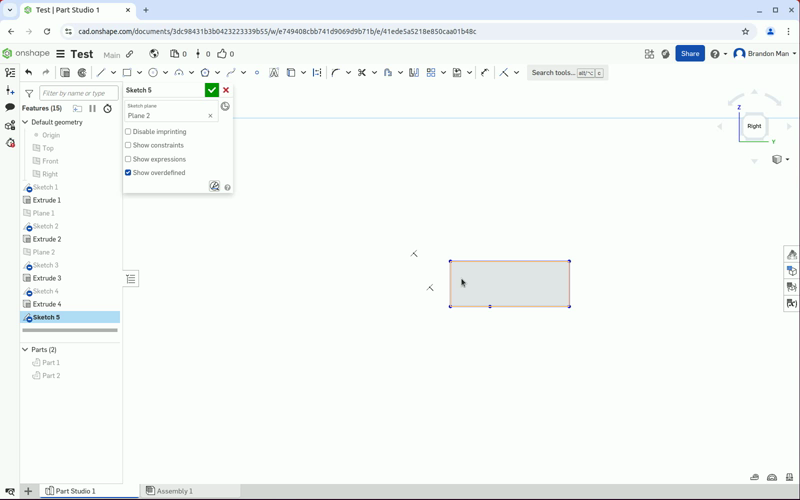
scroll(-6)
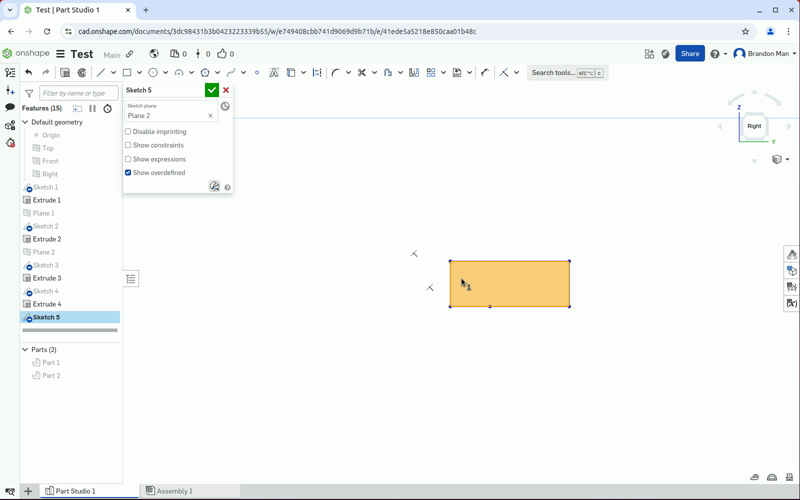
scroll(-6)
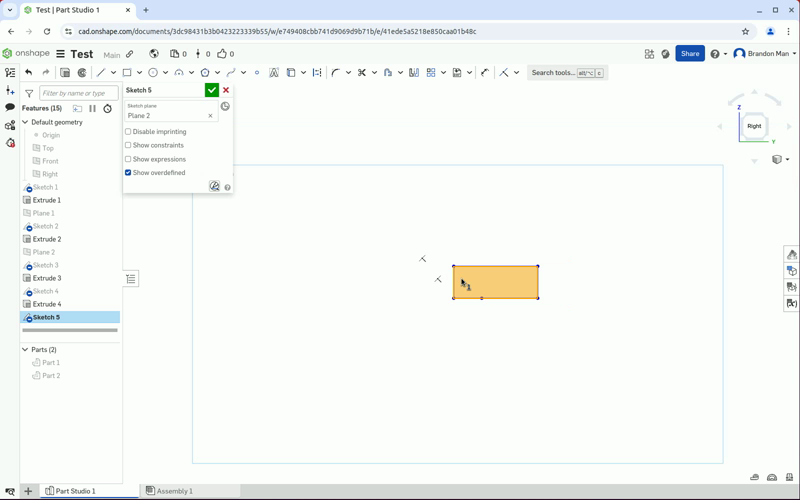
scroll(-6)
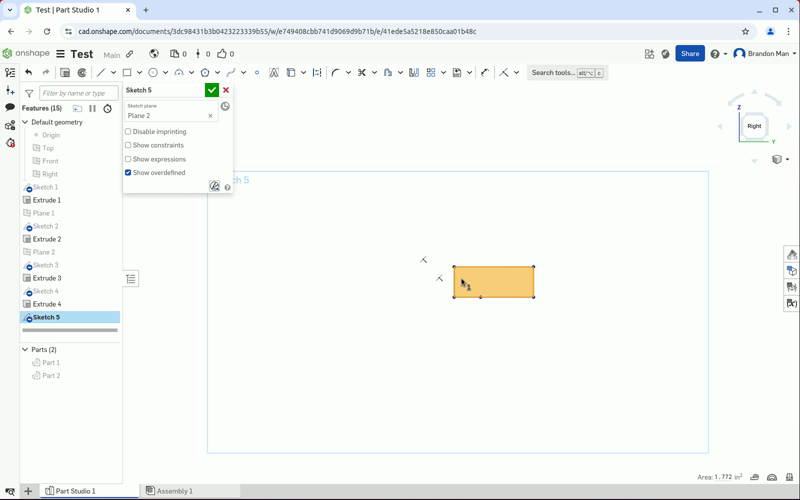
scroll(-6)
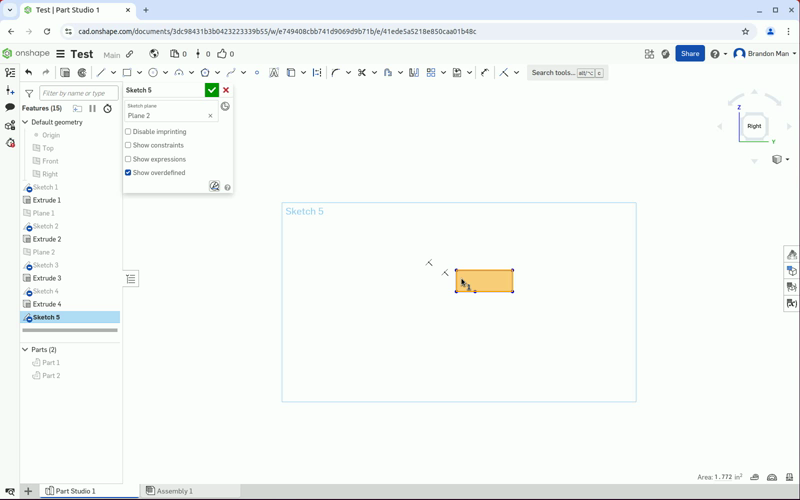
scroll(-6)
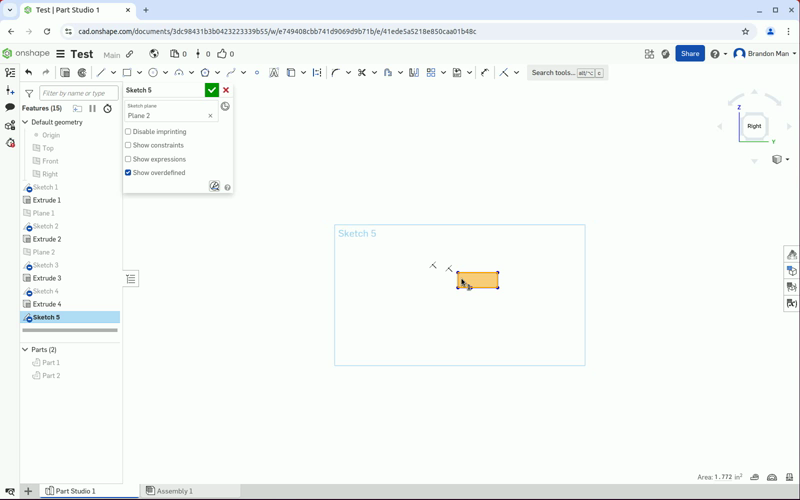
scroll(-6)
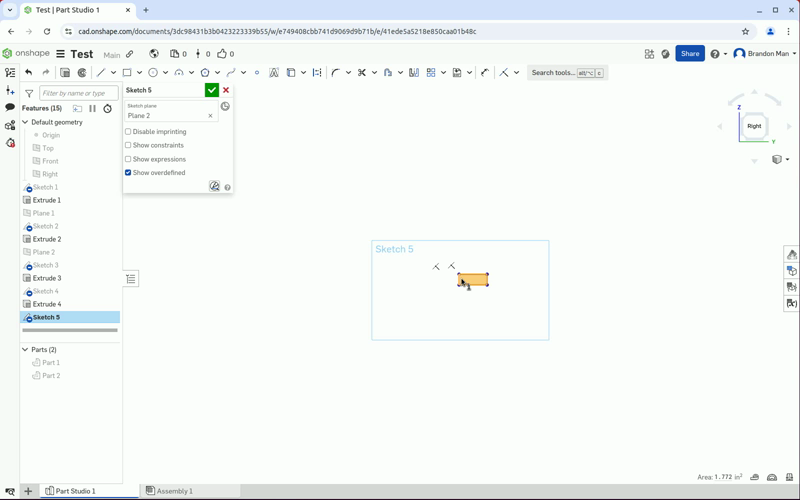
scroll(-6)
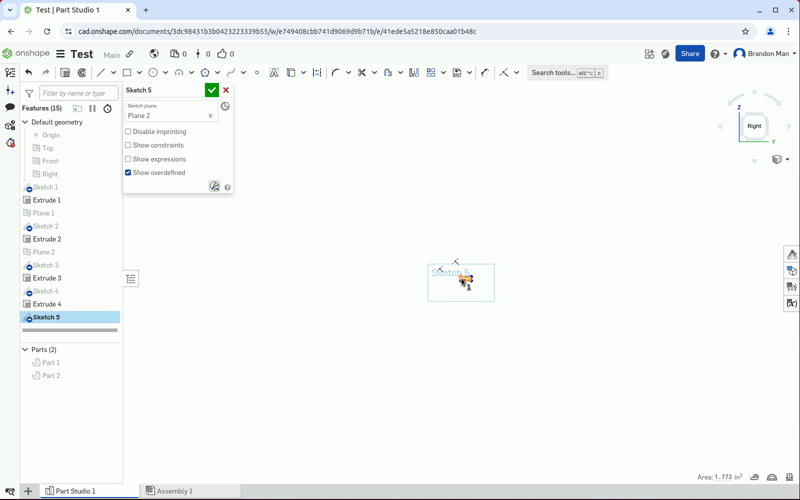
mouse_move(73, 352)
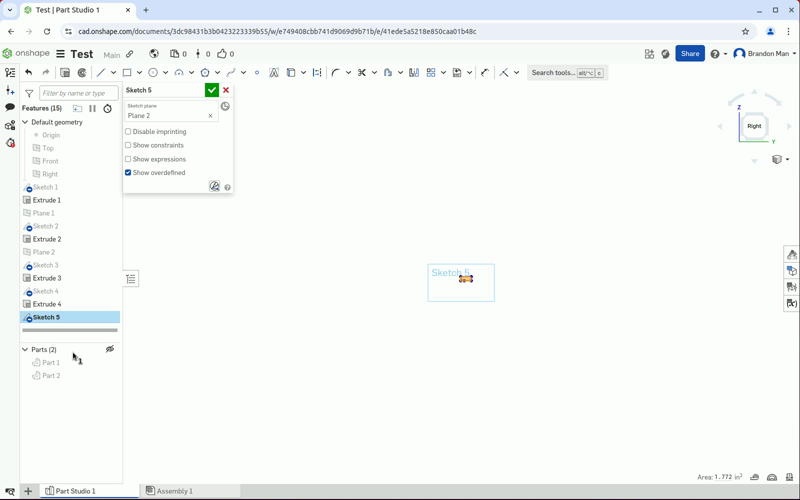
key(shift+y)
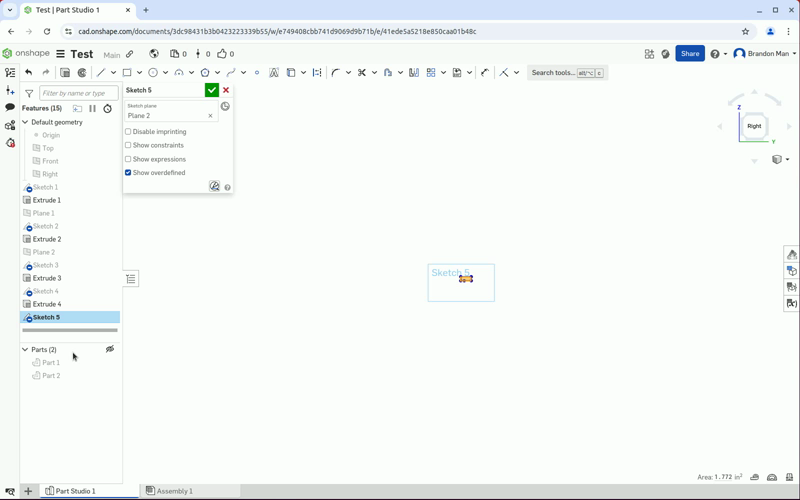
key(shift+e)
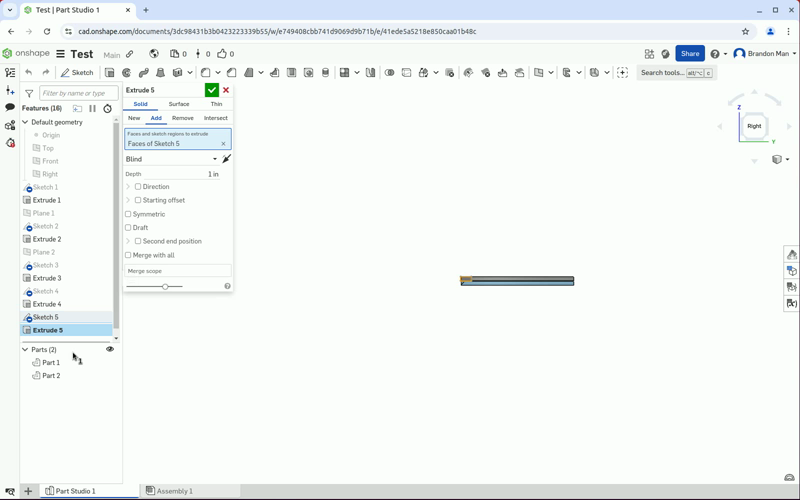
mouse_move(143, 106)
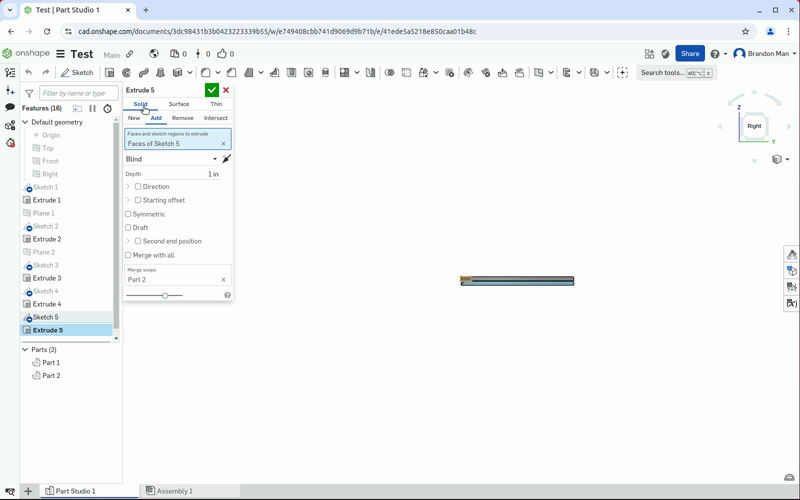
click(143, 106)
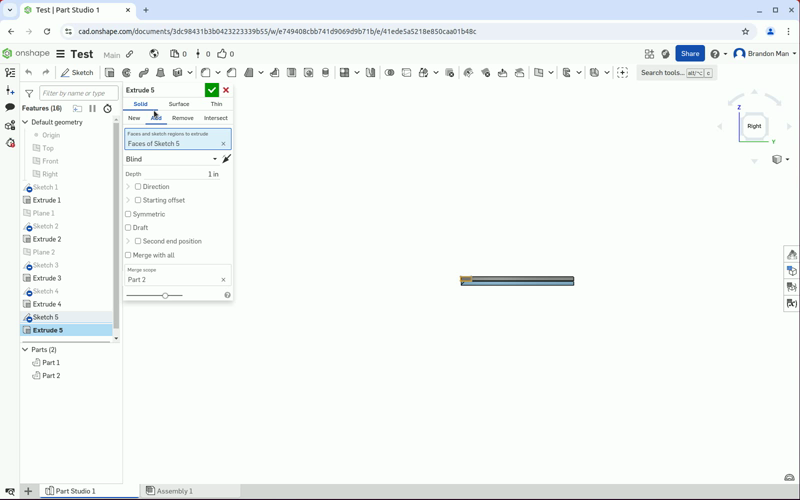
mouse_move(186, 120)
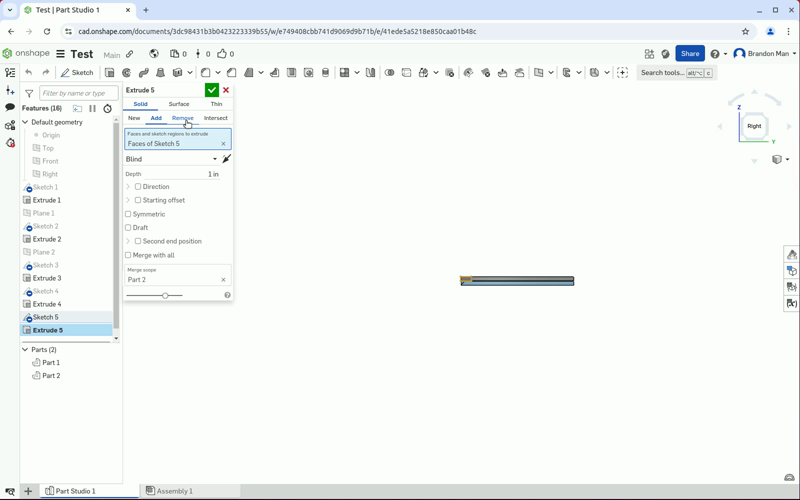
click(186, 120)
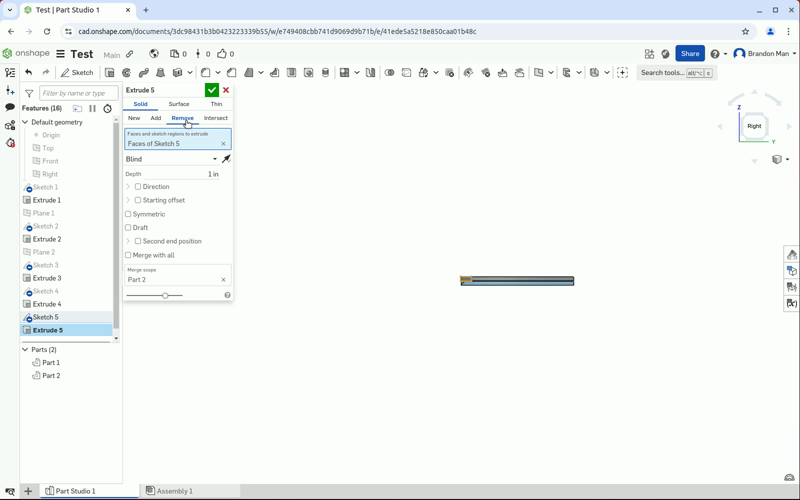
key(tab, 4)
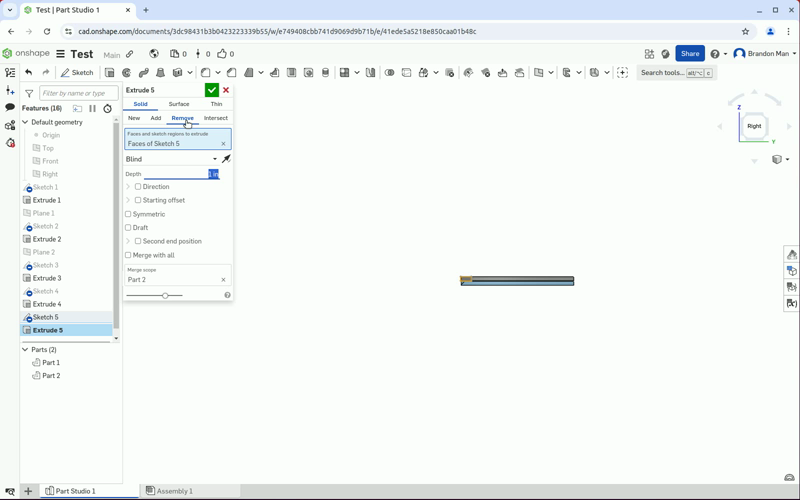
text(1.204)
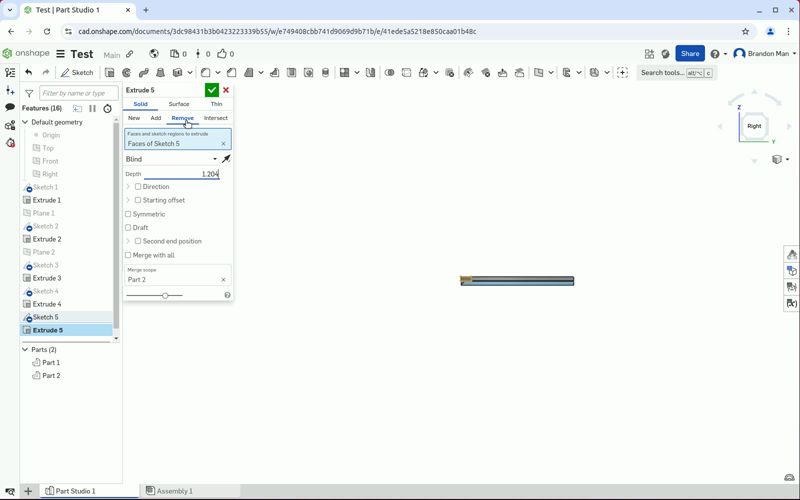
key(tab, 6)
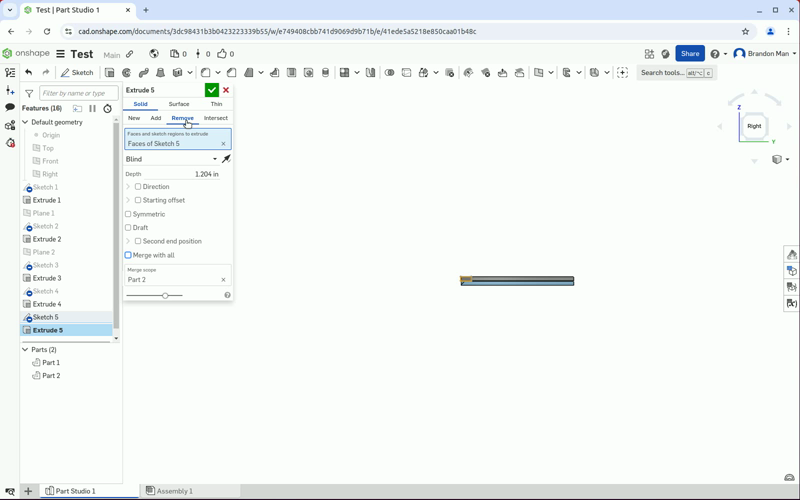
key(space)
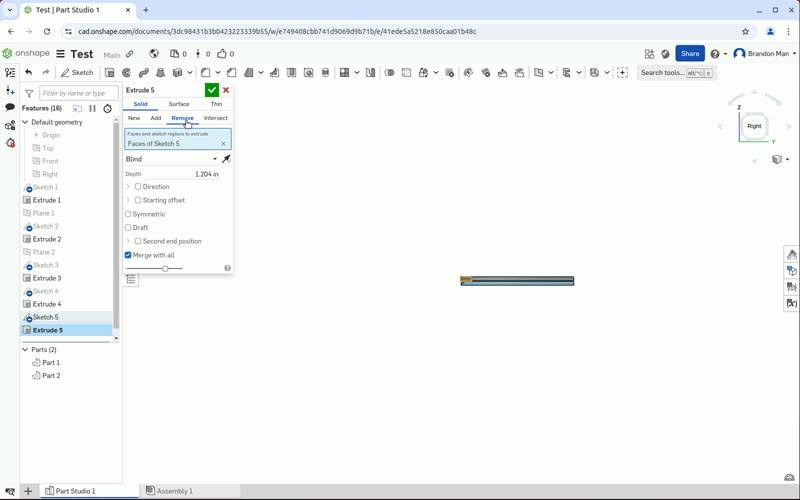
key(enter)
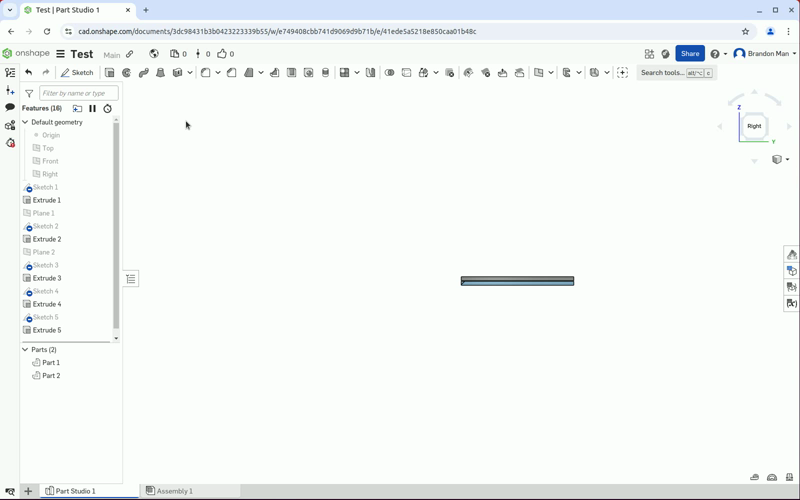
key(shift+h)
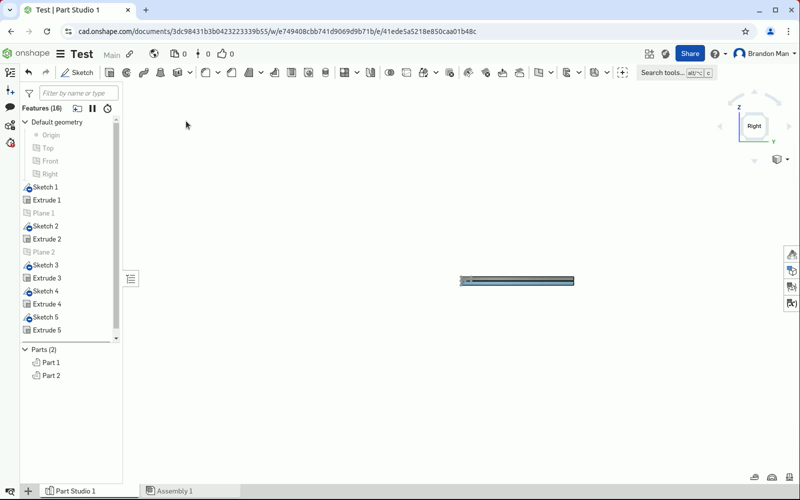
key(shift+h)
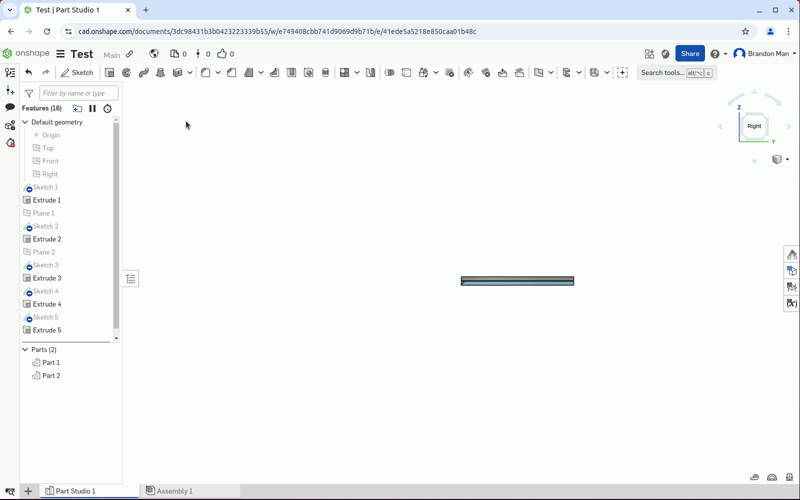
mouse_move(69, 189)
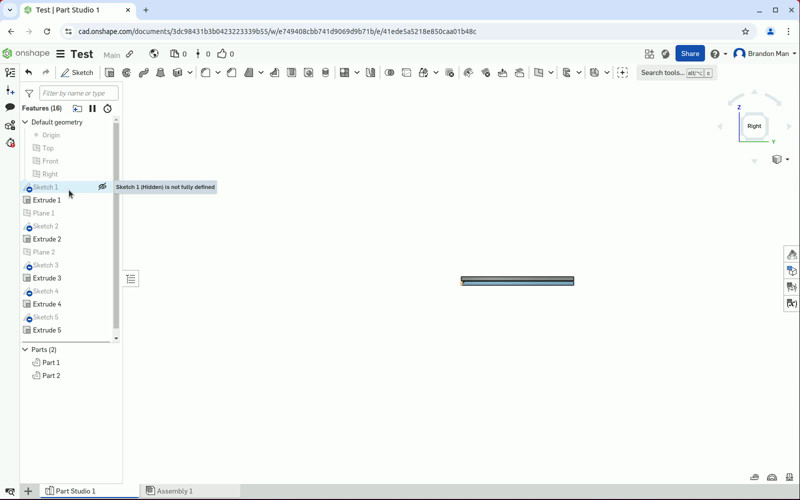
click(69, 189)
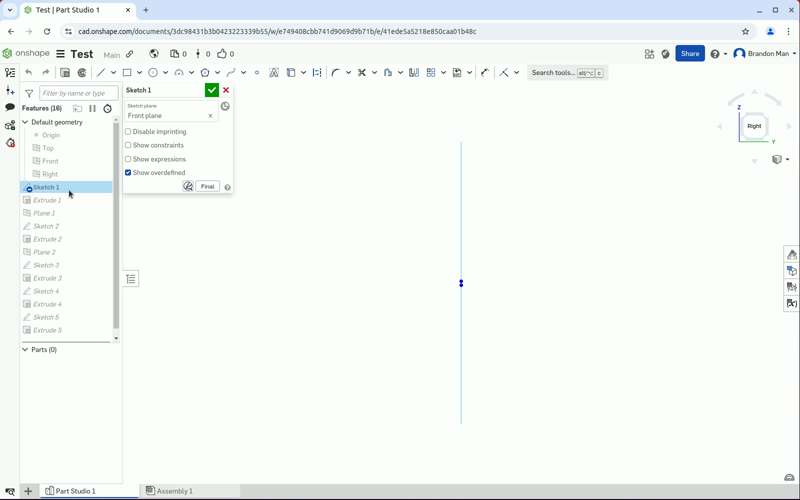
mouse_move(229, 92)
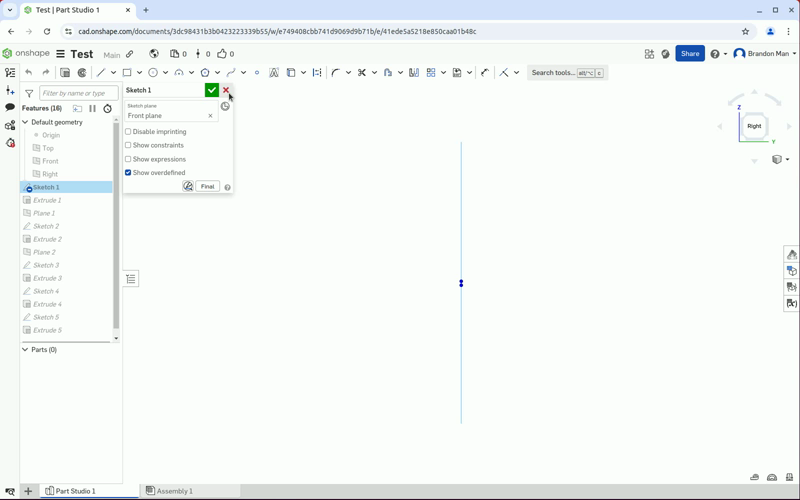
click(229, 92)
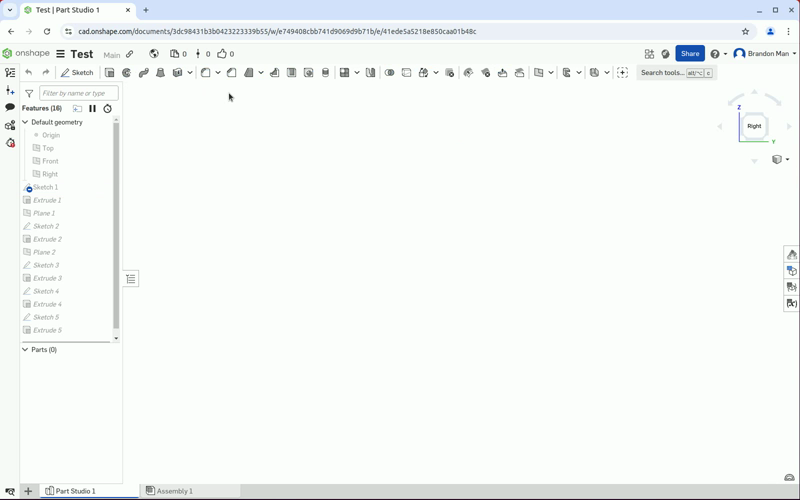
key(shift+s)
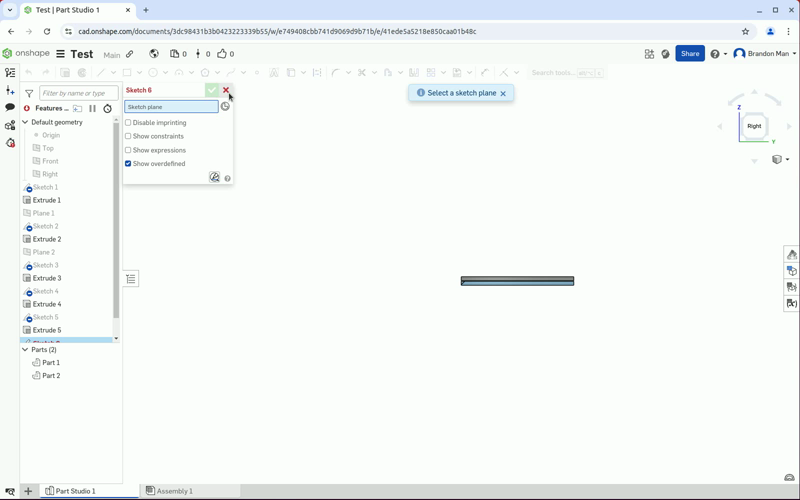
mouse_move(69, 241)
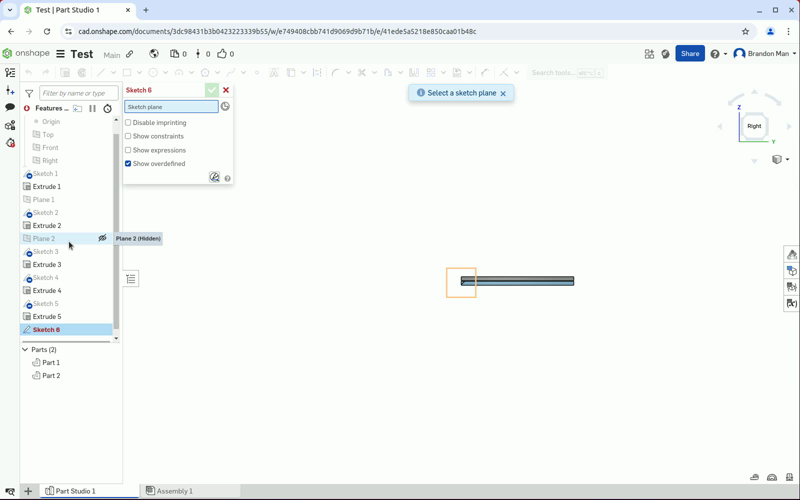
click(69, 241)
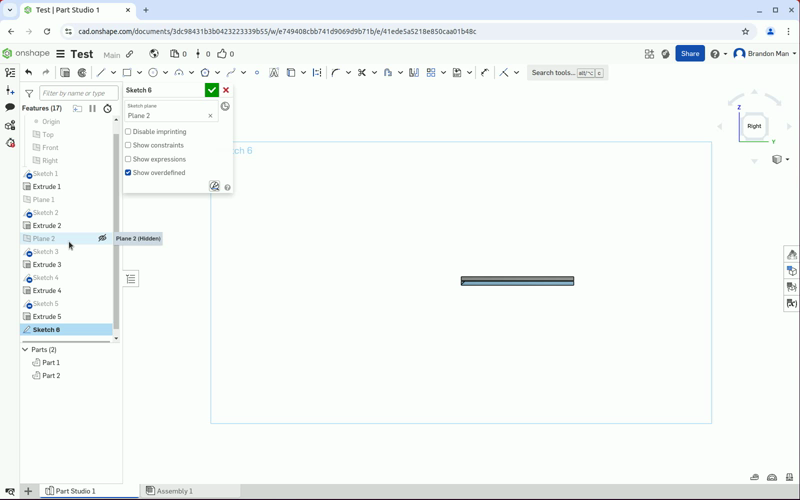
mouse_move(73, 352)
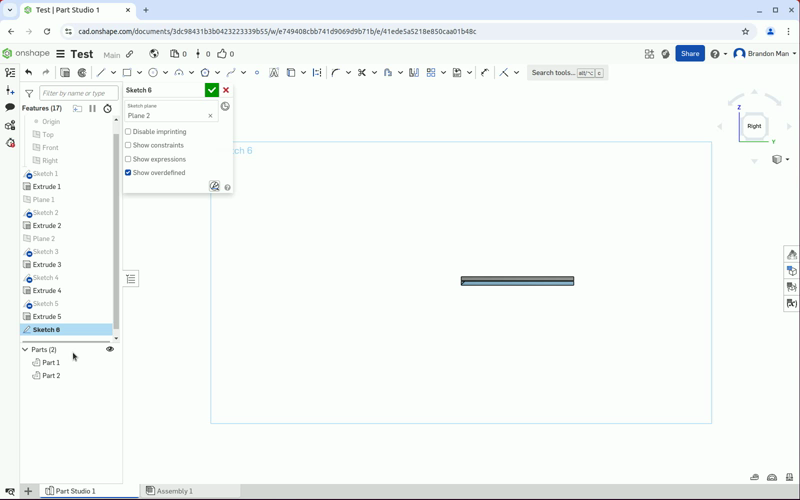
key(y)
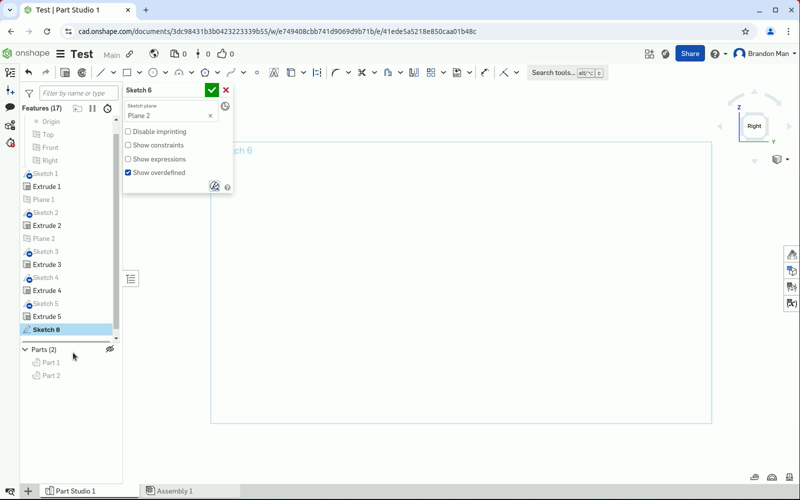
key(l)
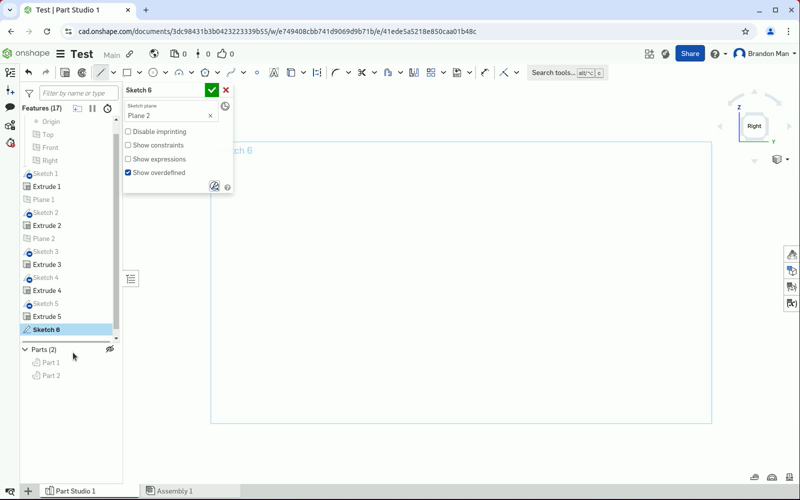
key_down(shift)
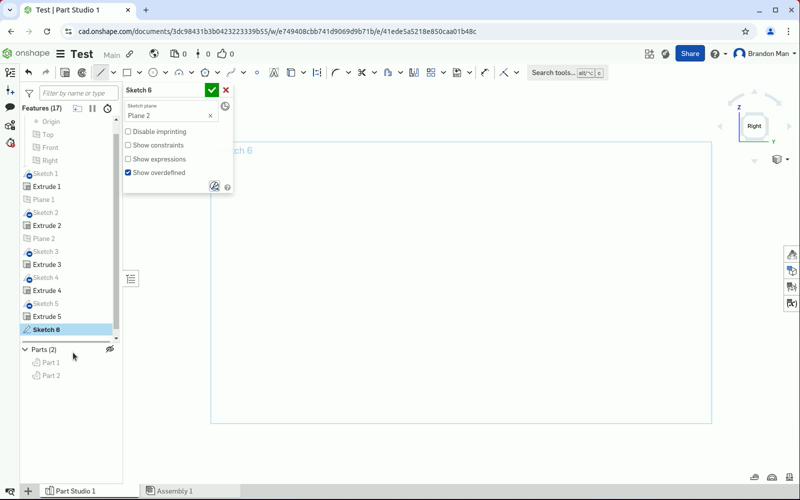
mouse_move(564, 280)
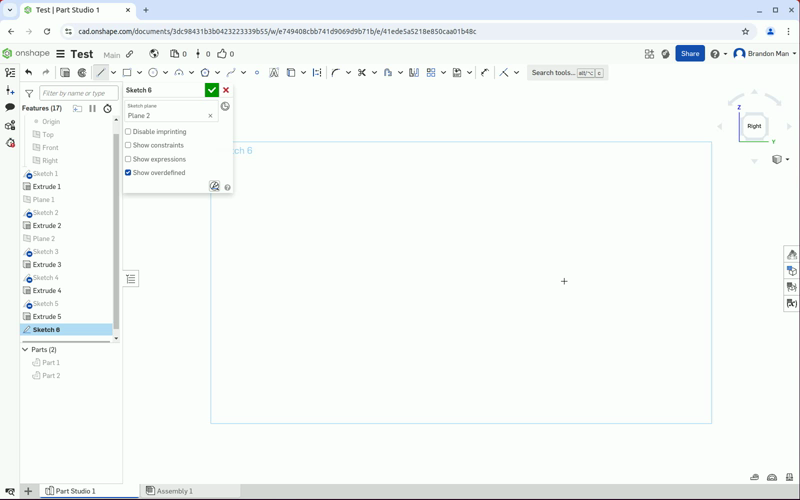
click(564, 280)
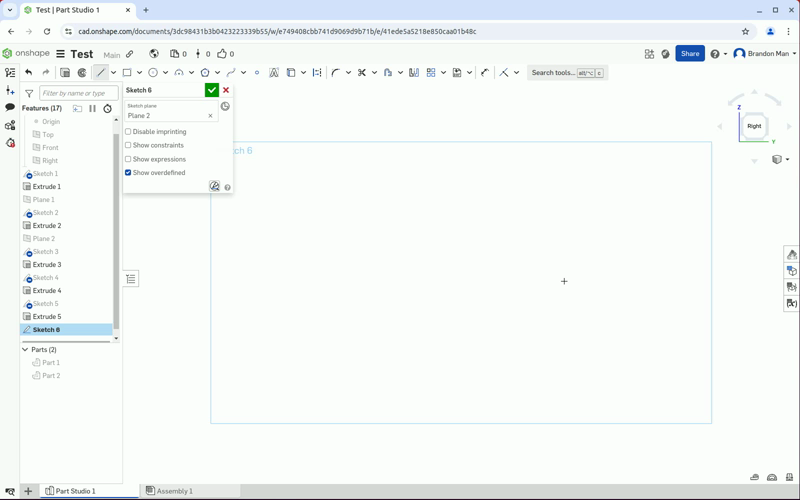
key_up(shift)
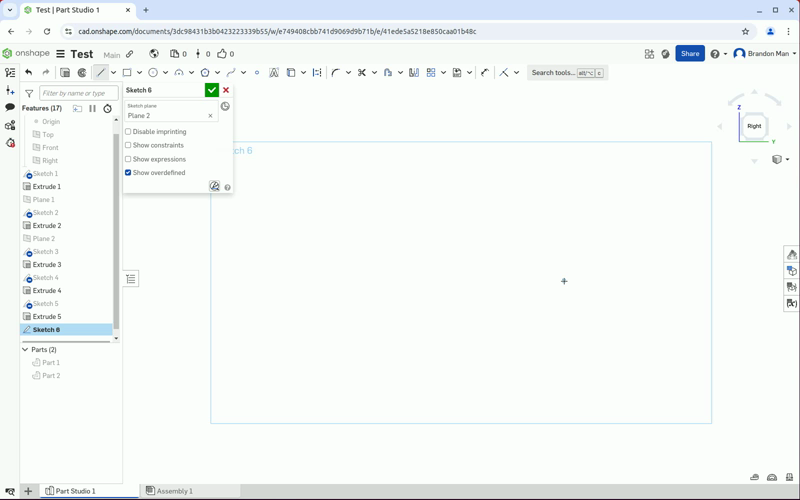
key_down(shift)
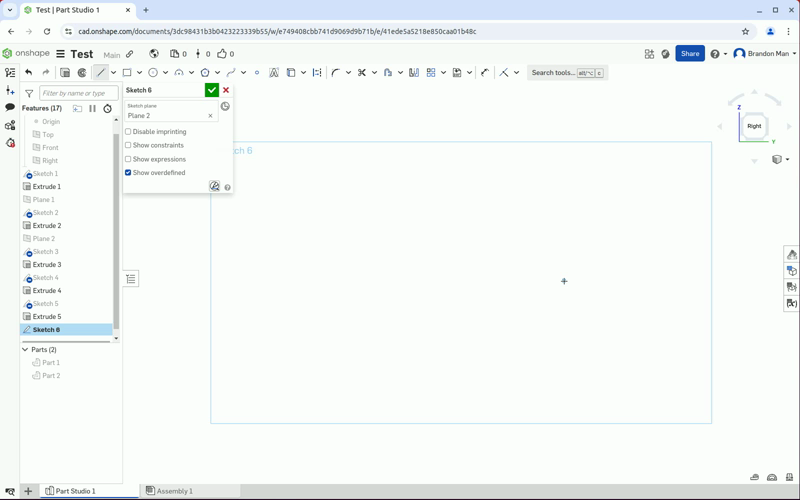
mouse_move(589, 280)
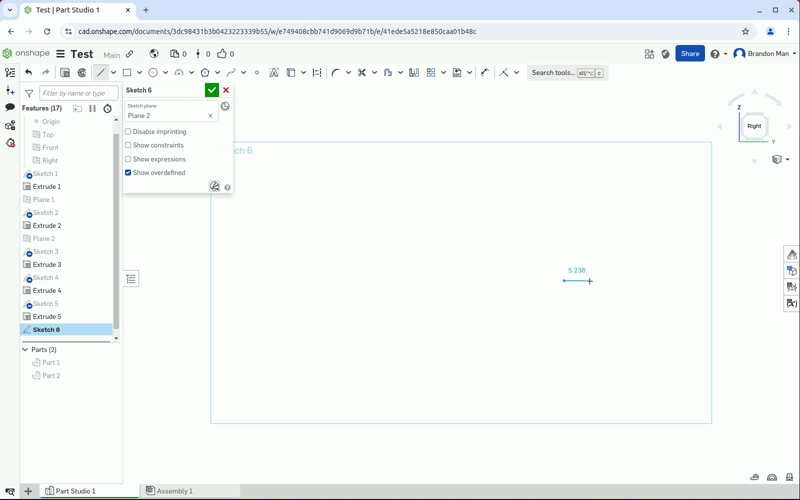
mouse_move(570, 280)
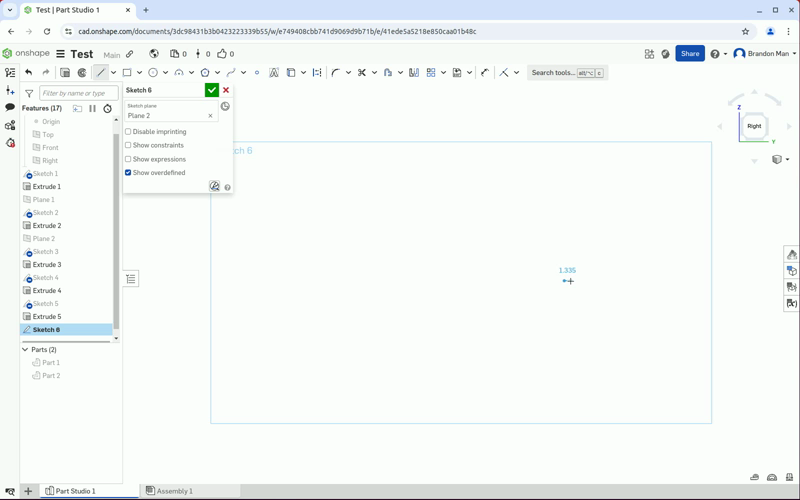
scroll(6)
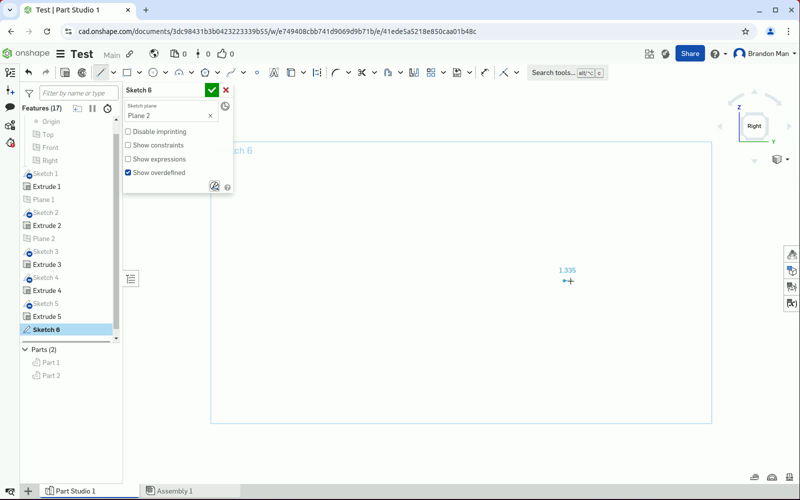
scroll(6)
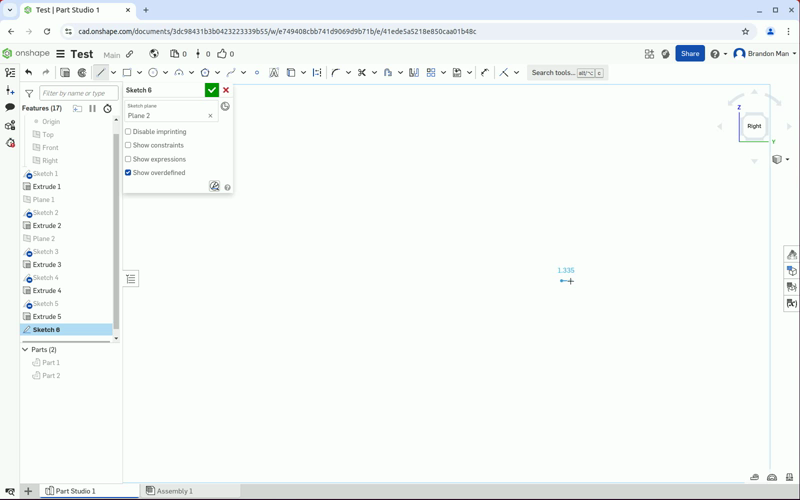
scroll(6)
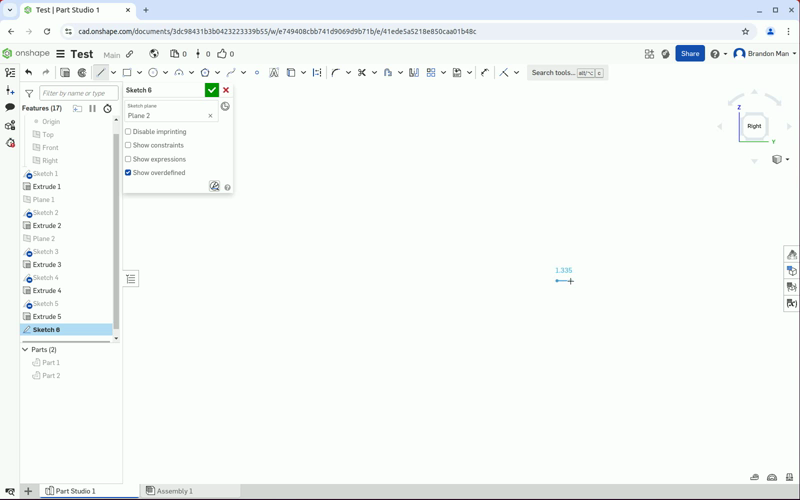
scroll(6)
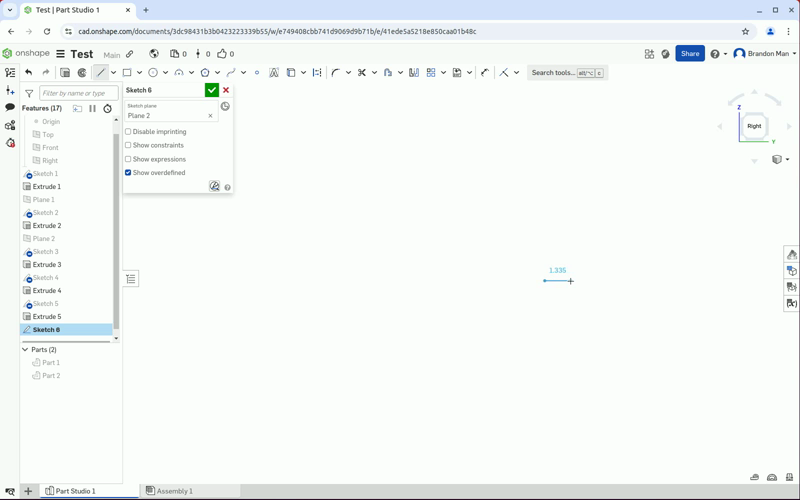
scroll(6)
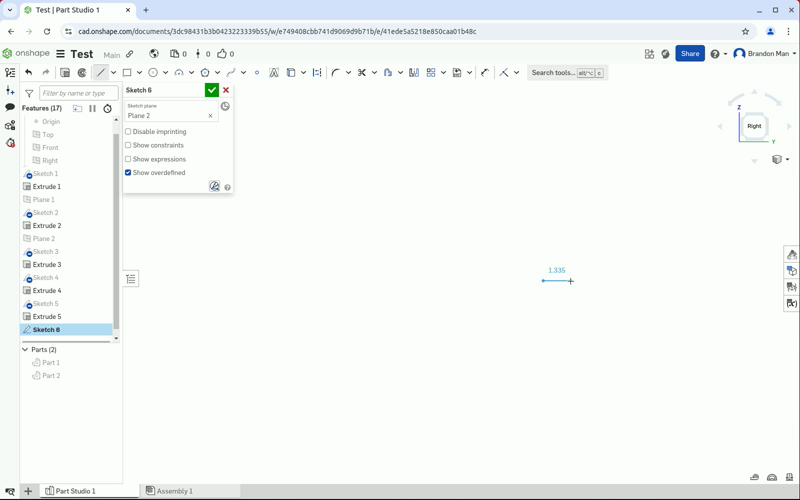
scroll(6)
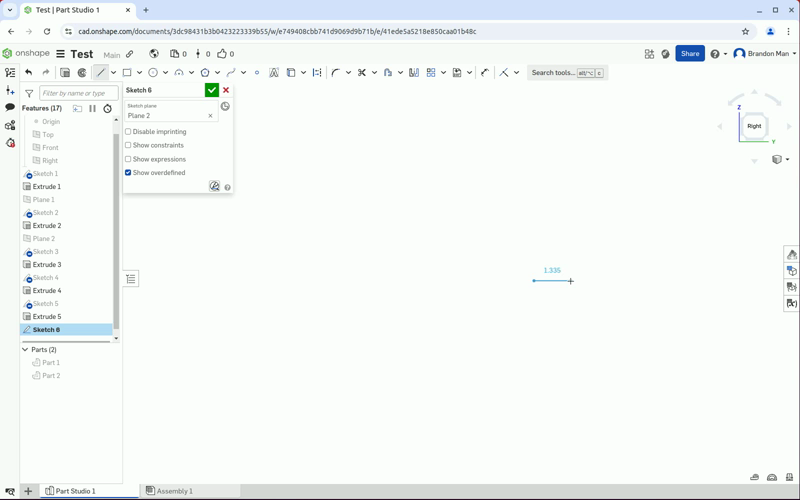
scroll(6)
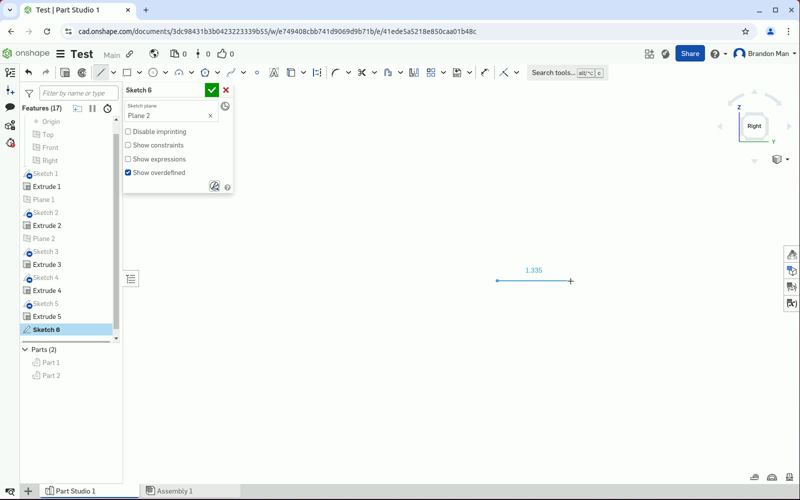
click(570, 280)
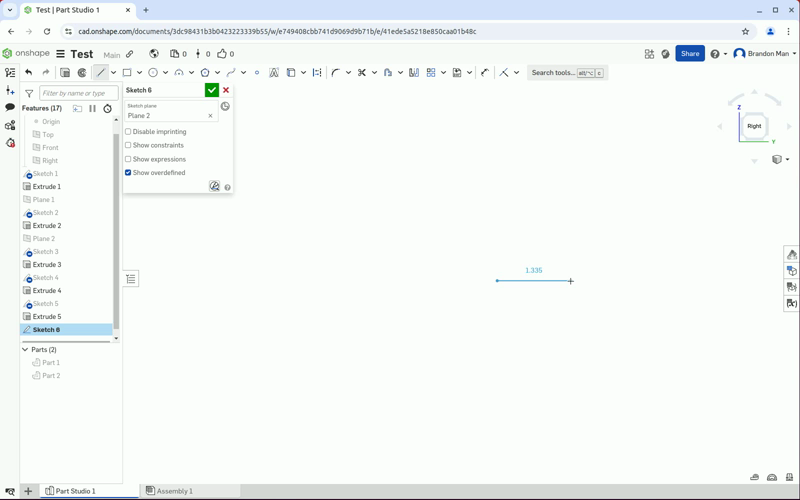
scroll(-6)
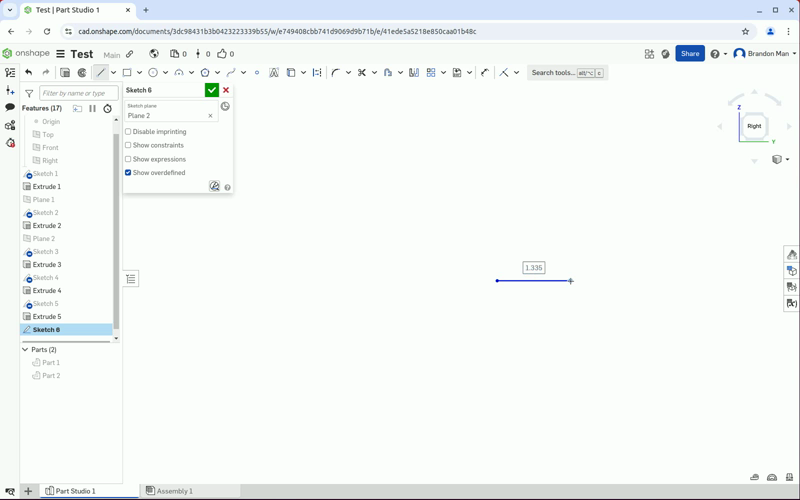
scroll(-6)
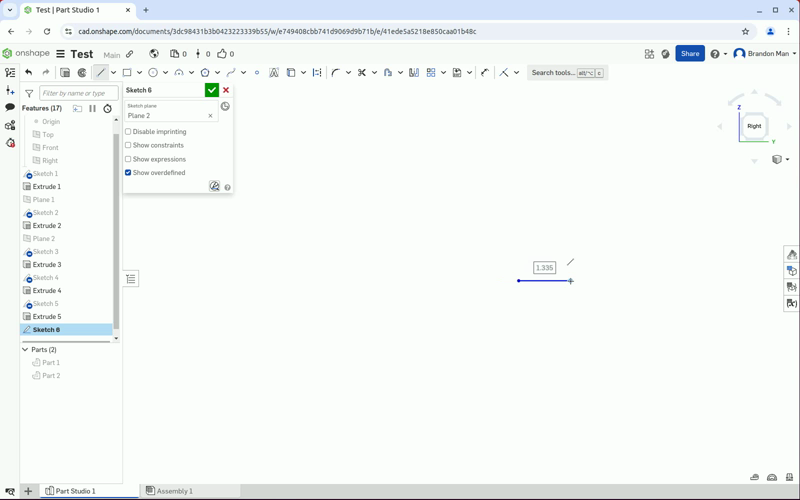
scroll(-6)
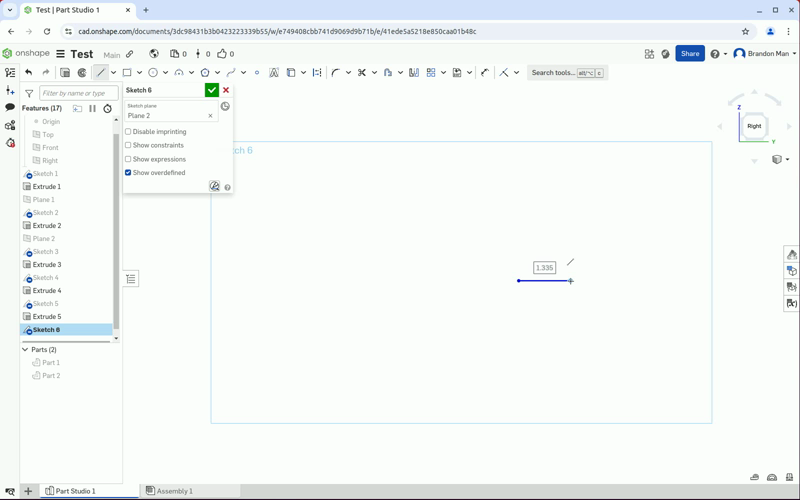
scroll(-6)
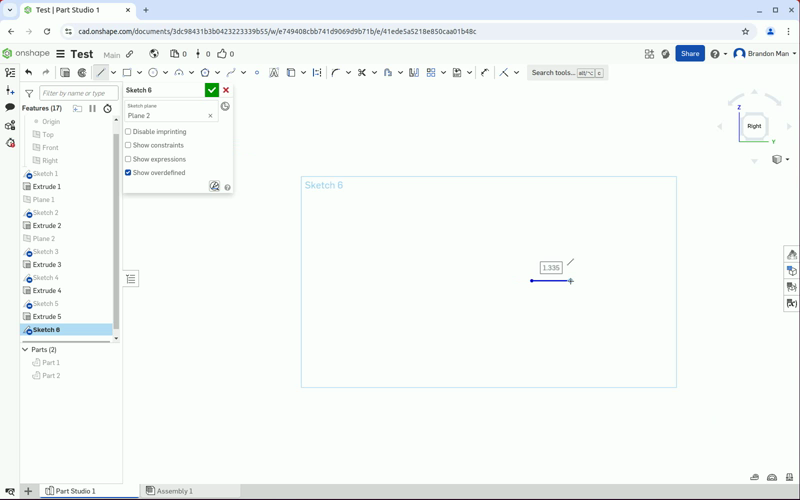
scroll(-6)
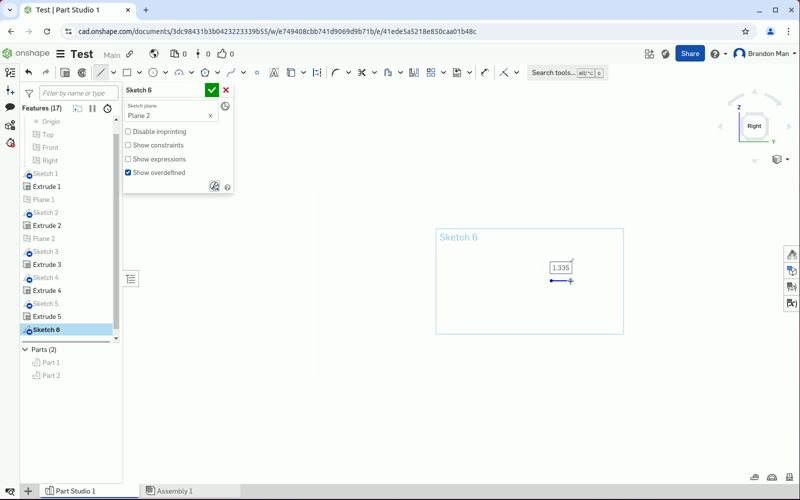
scroll(-6)
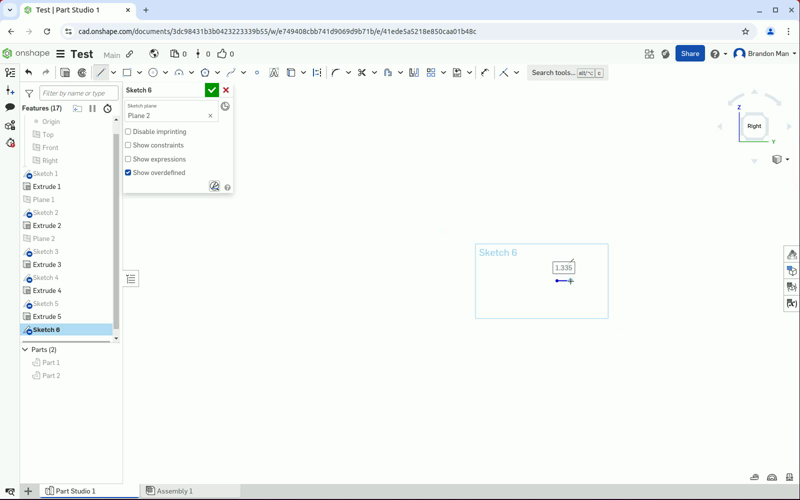
scroll(-6)
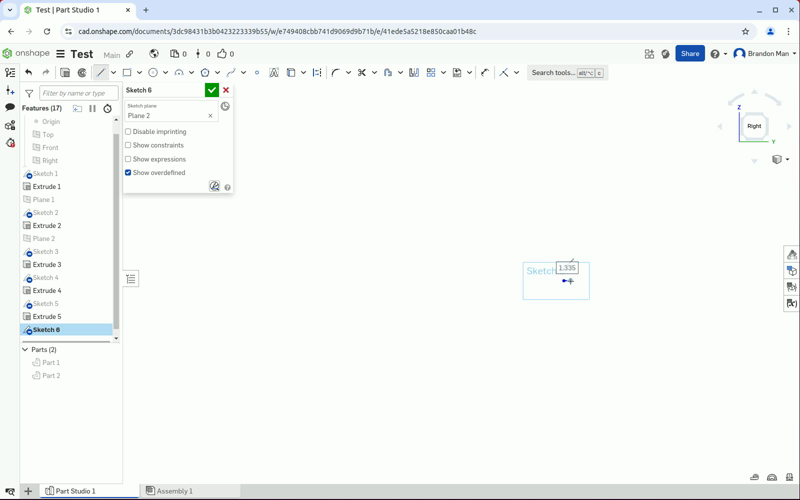
key_up(shift)
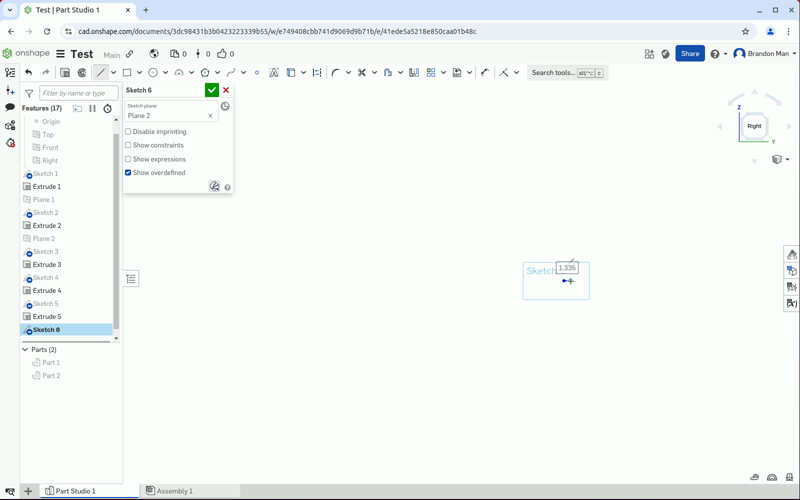
key_down(shift)
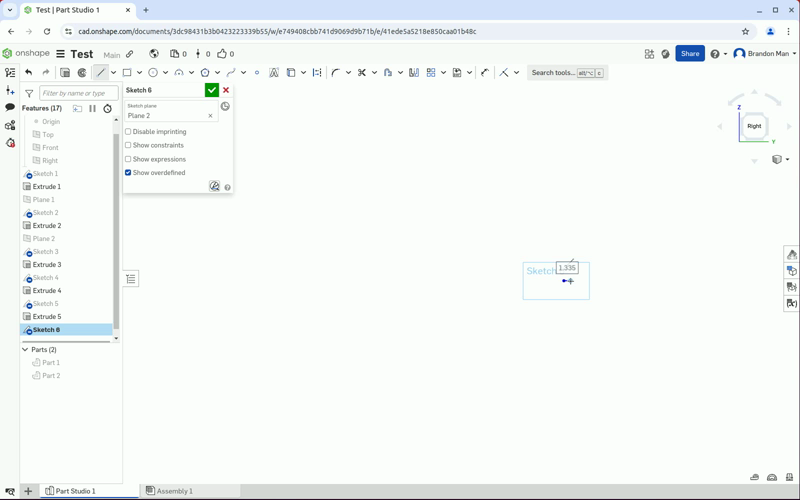
mouse_move(589, 280)
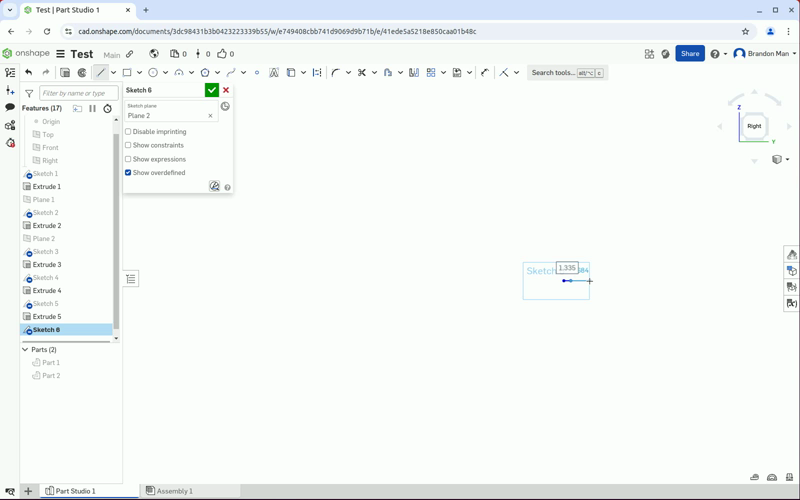
mouse_move(574, 280)
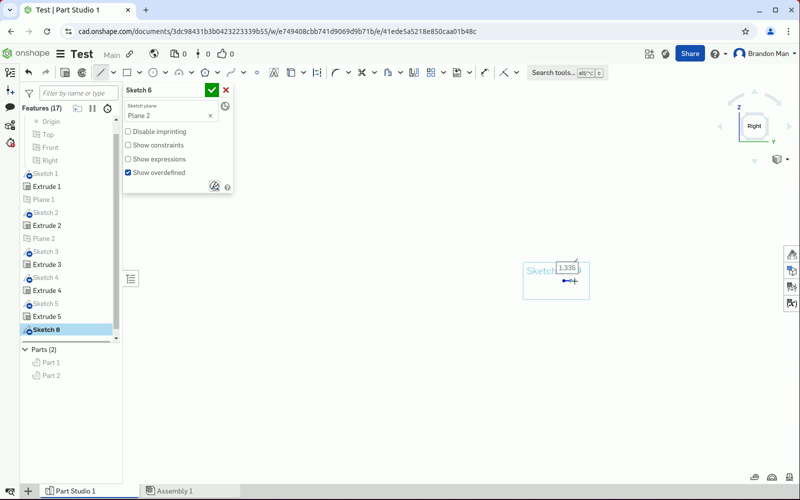
scroll(6)
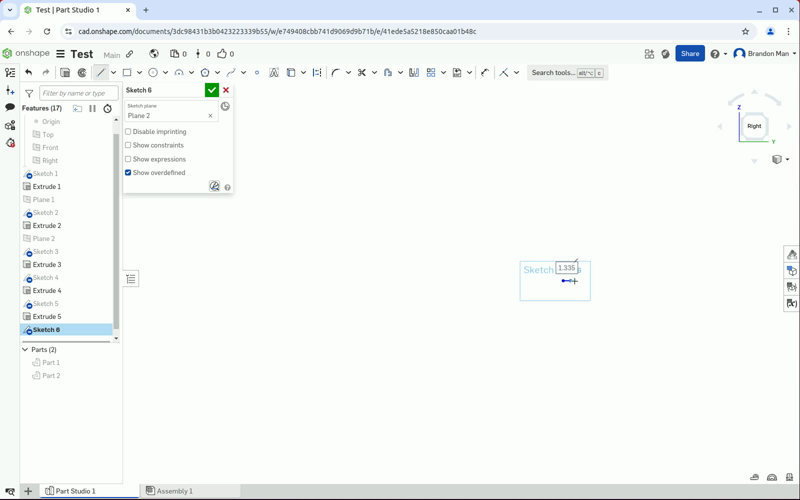
scroll(6)
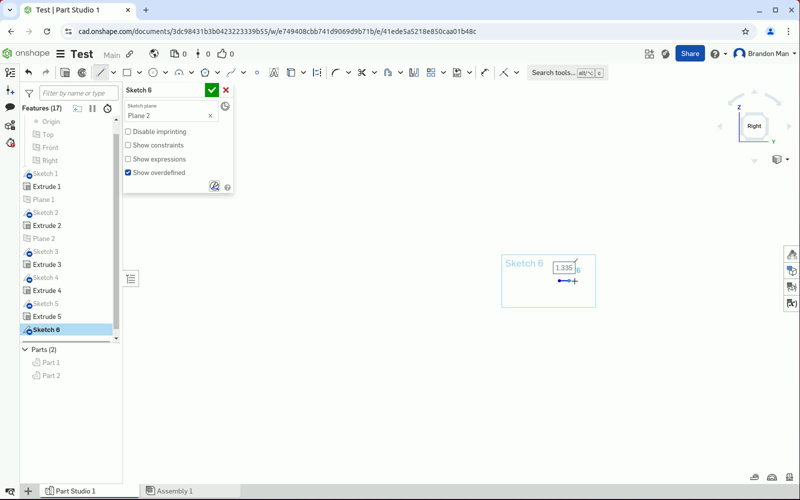
scroll(6)
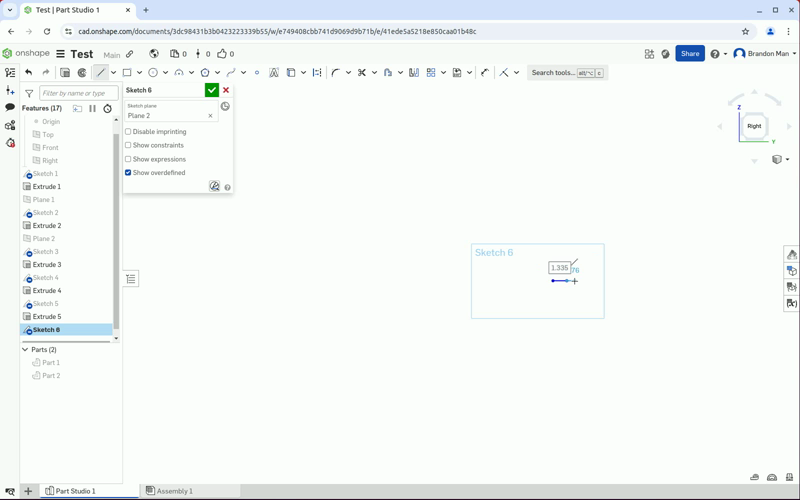
scroll(6)
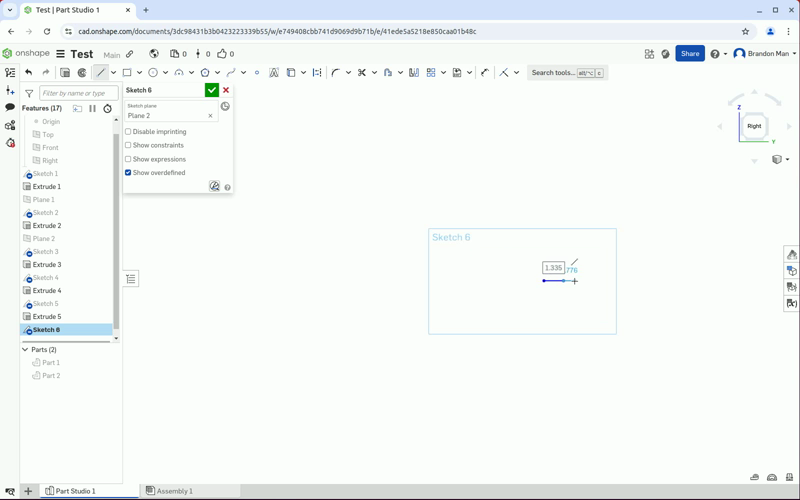
scroll(6)
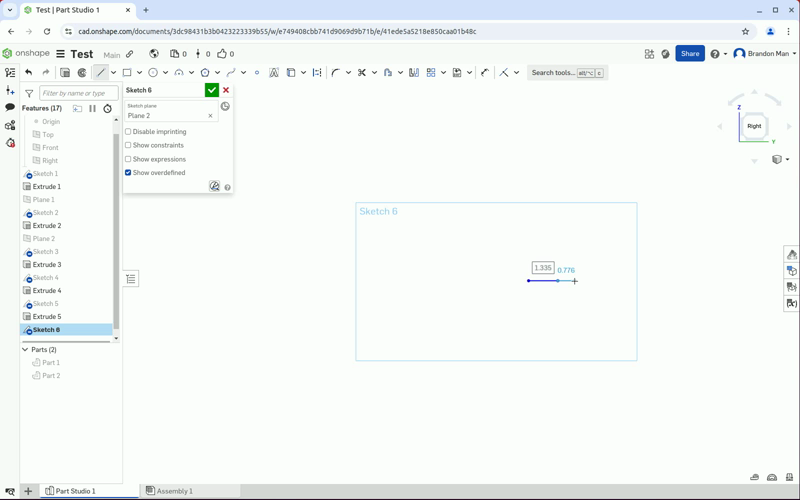
scroll(6)
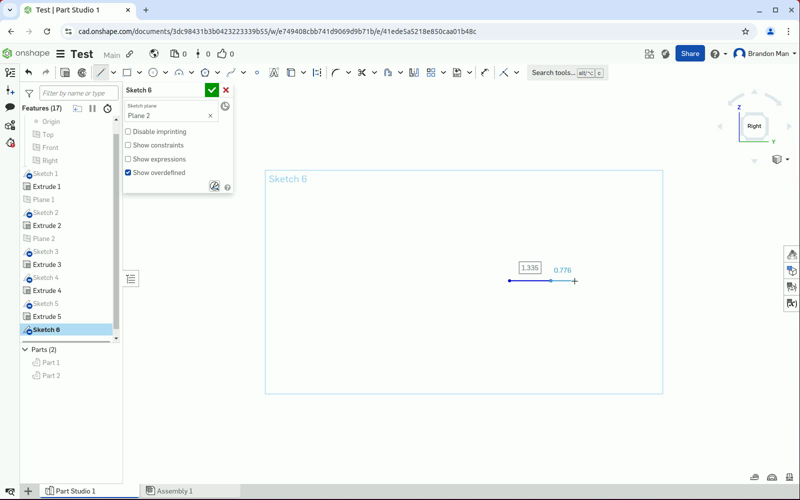
scroll(6)
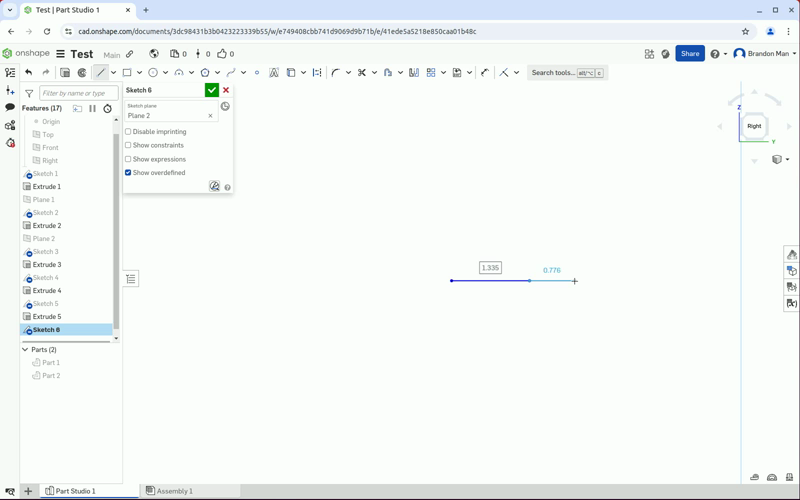
click(574, 280)
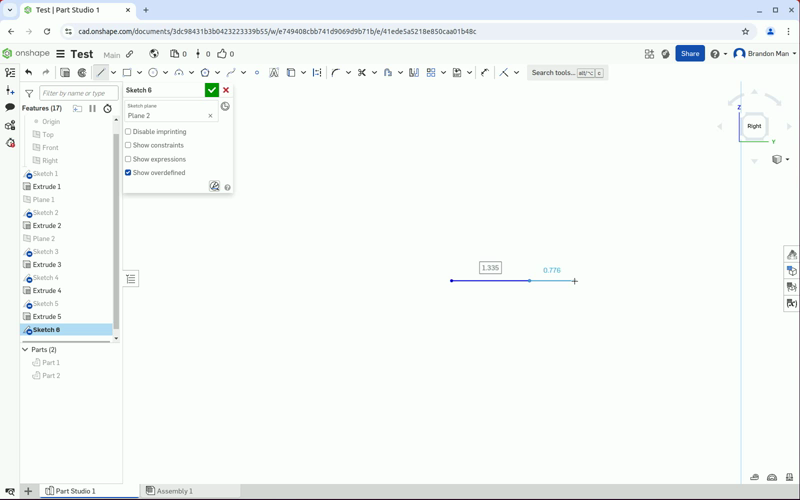
scroll(-6)
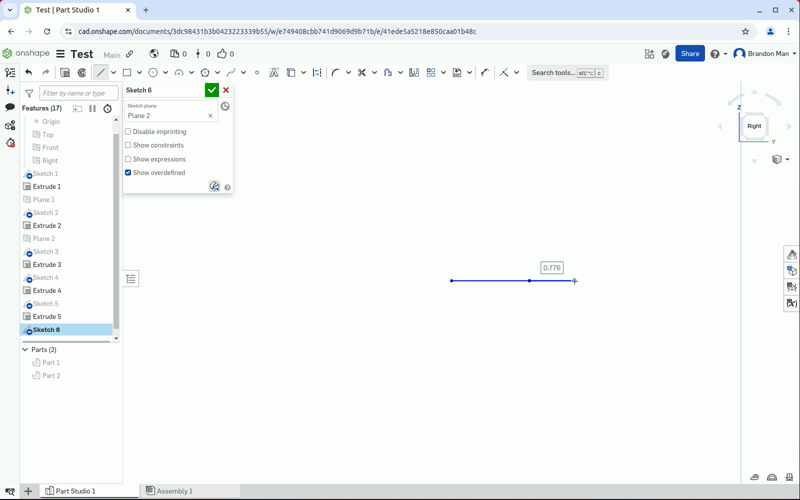
scroll(-6)
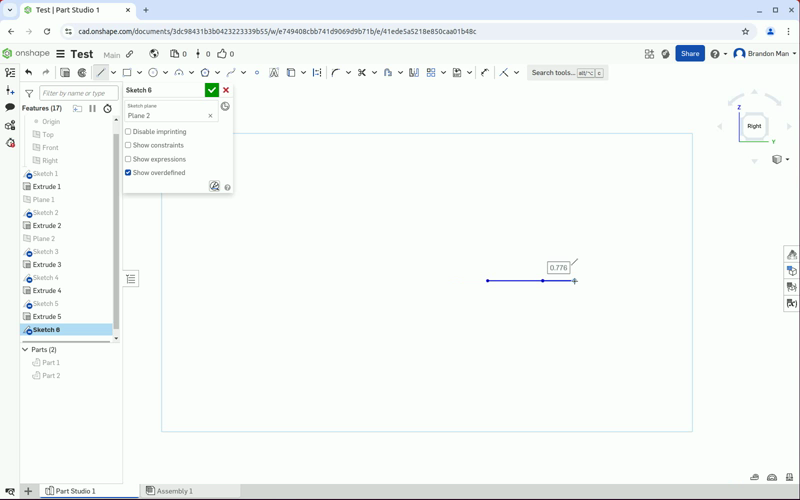
scroll(-6)
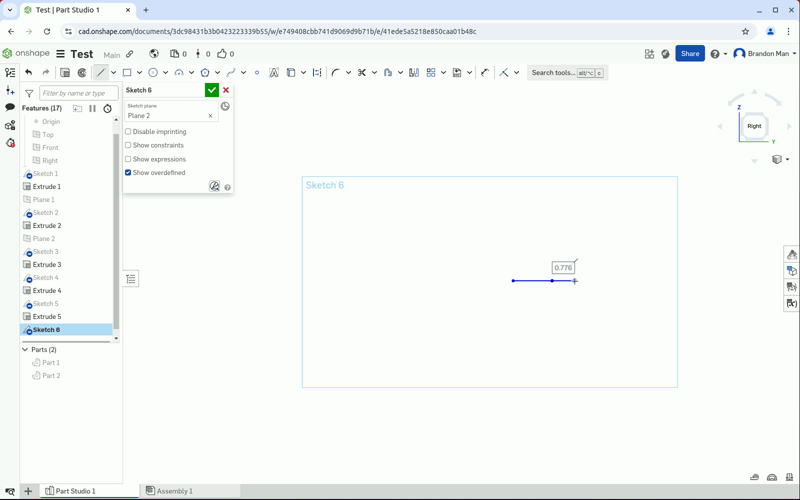
scroll(-6)
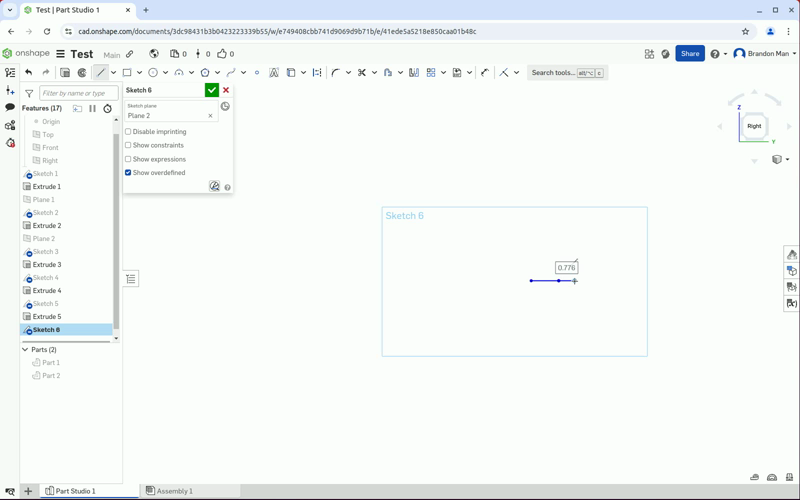
scroll(-6)
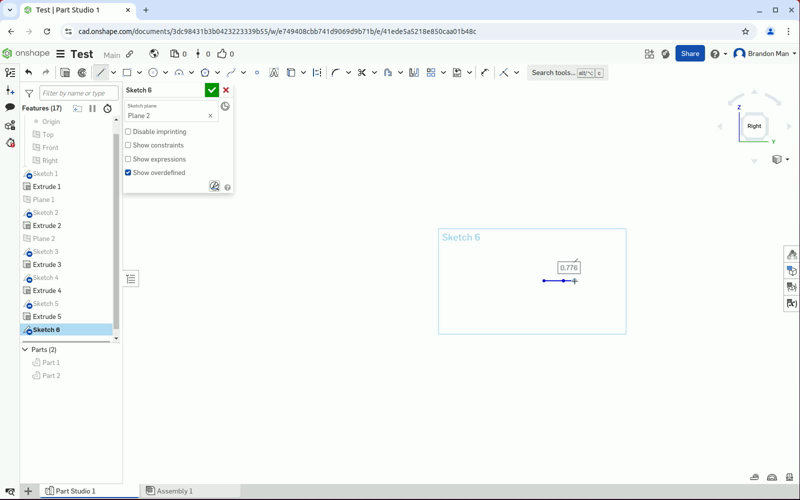
scroll(-6)
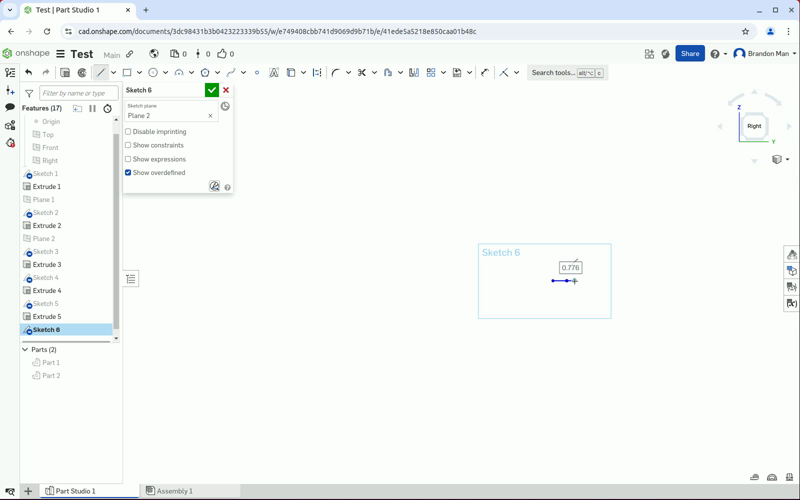
scroll(-6)
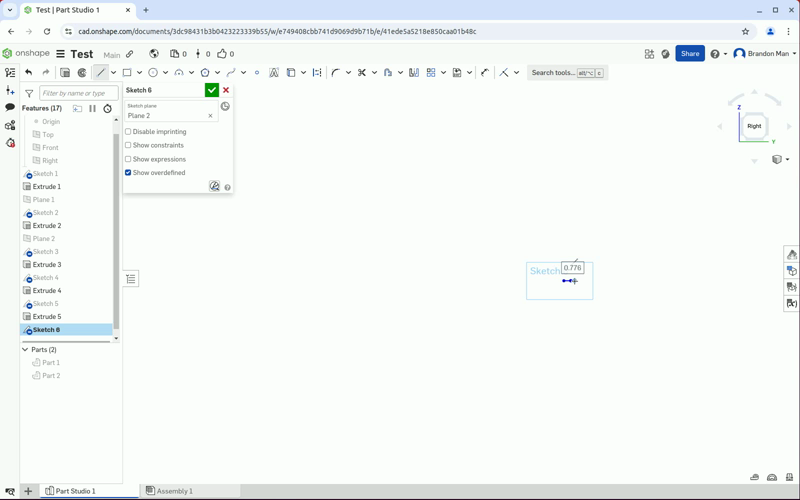
key_up(shift)
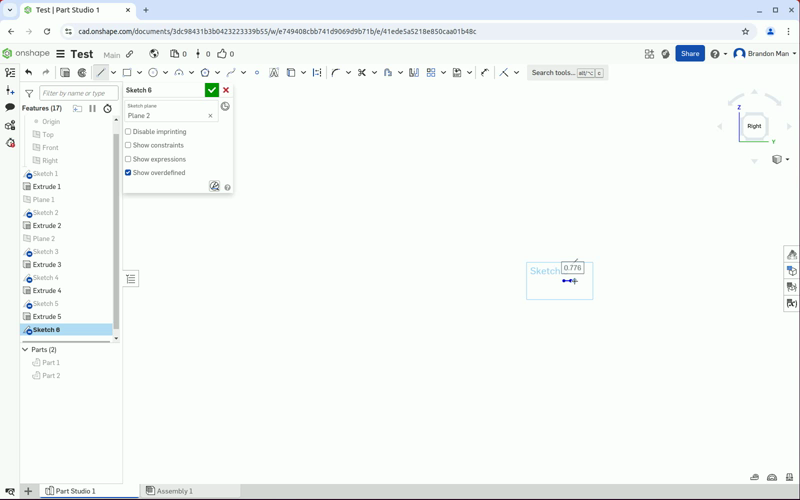
key_down(shift)
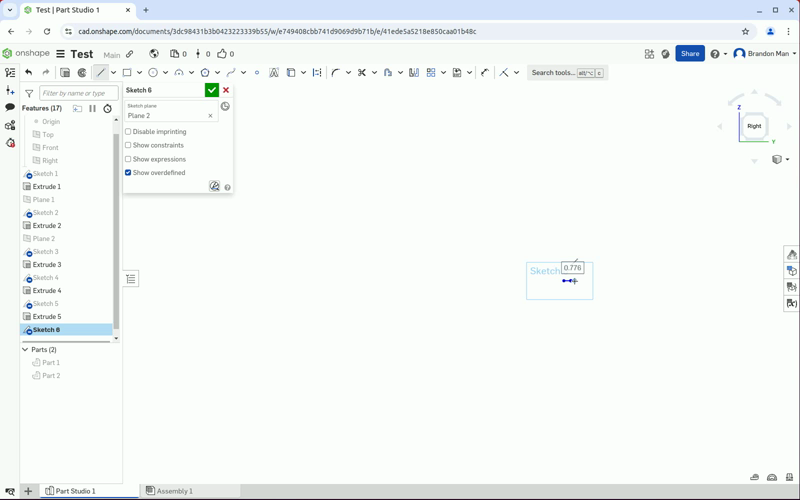
mouse_move(589, 280)
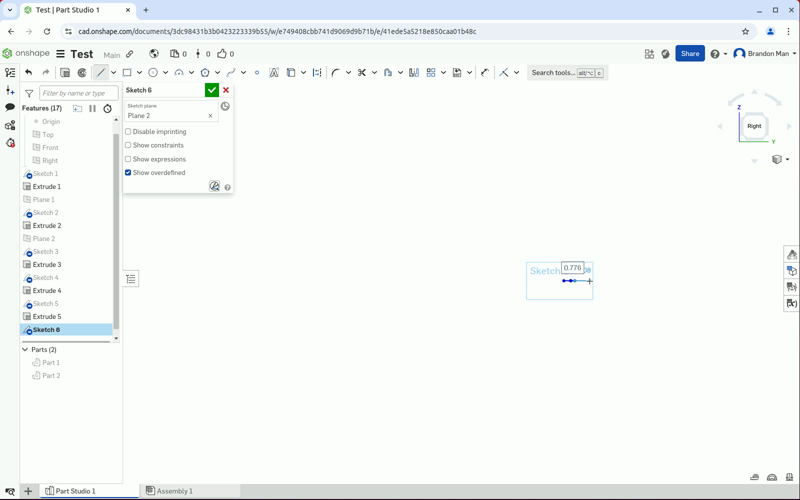
mouse_move(574, 276)
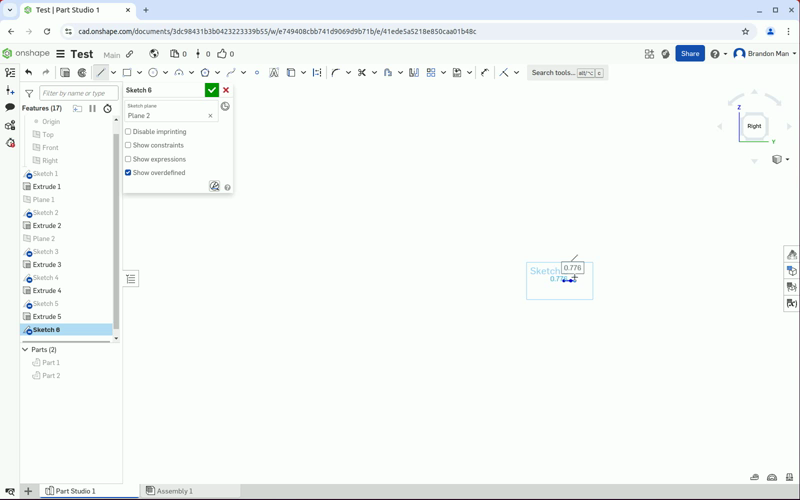
scroll(6)
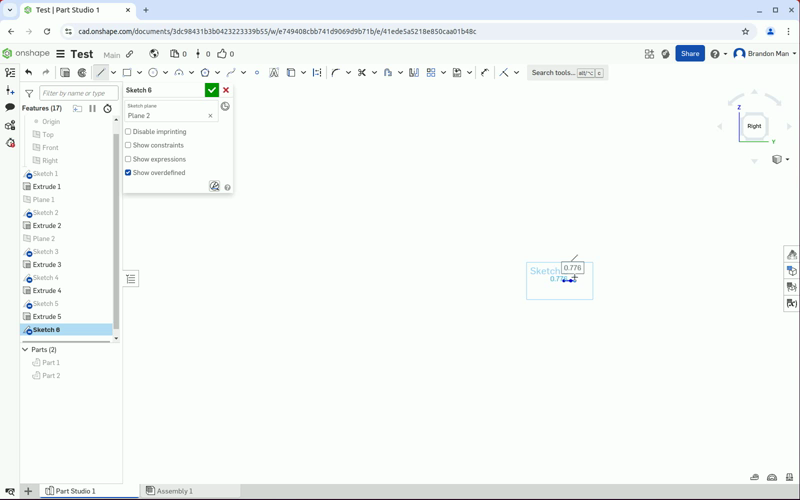
scroll(6)
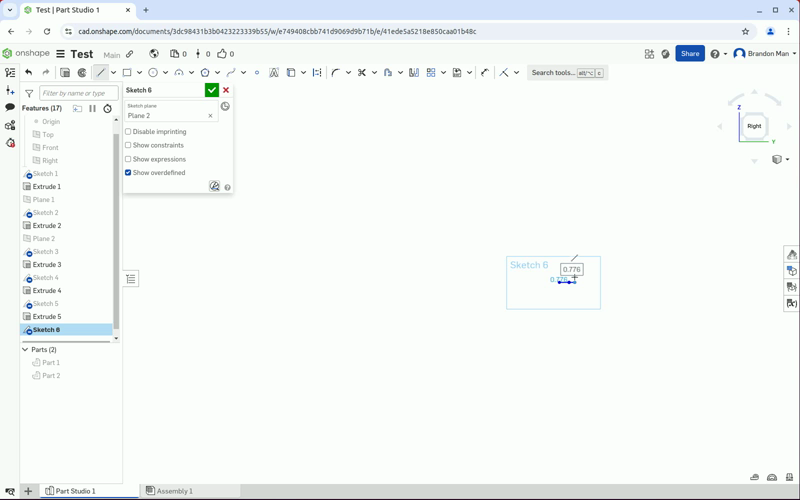
scroll(6)
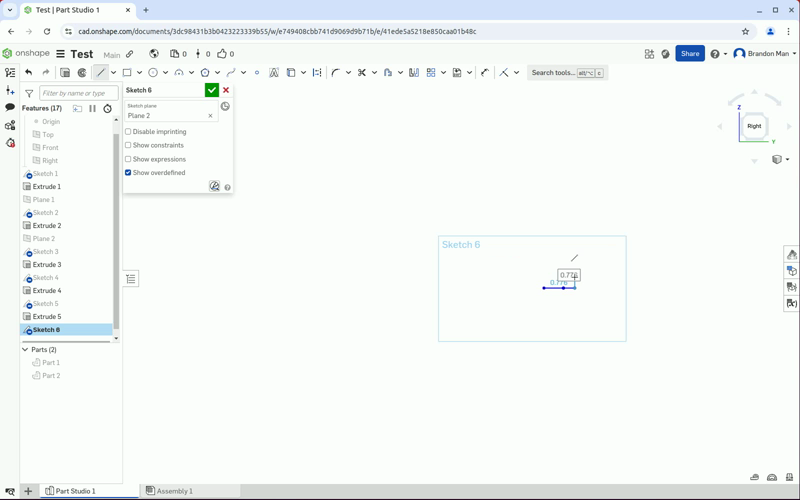
scroll(6)
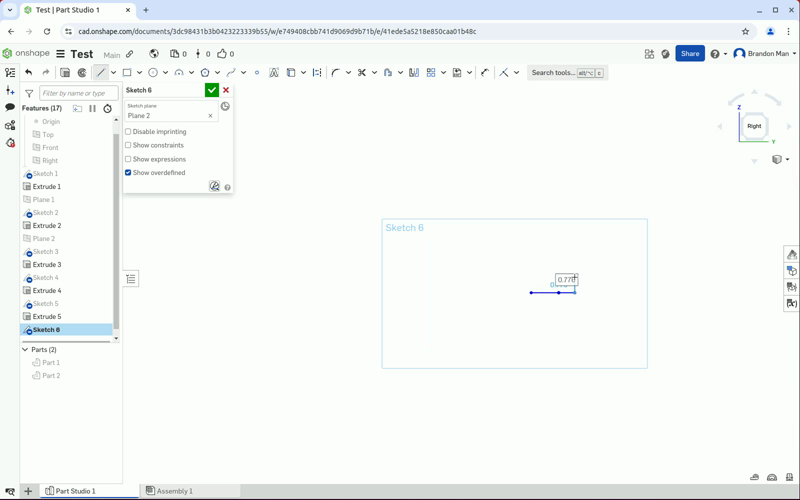
scroll(6)
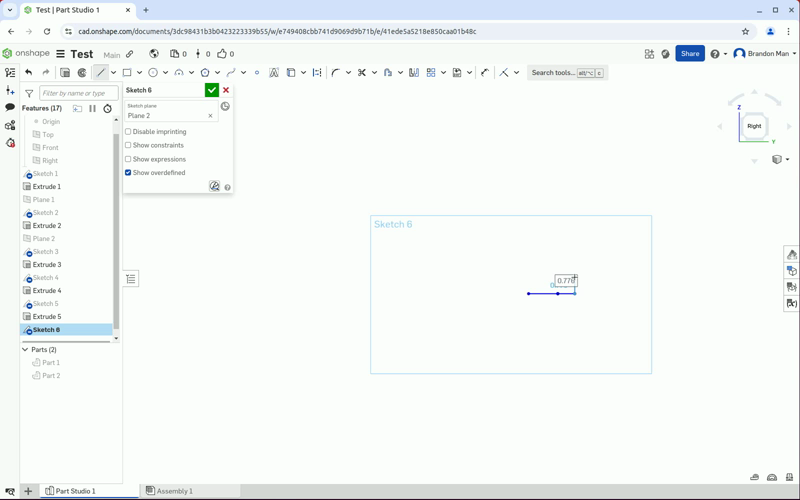
scroll(6)
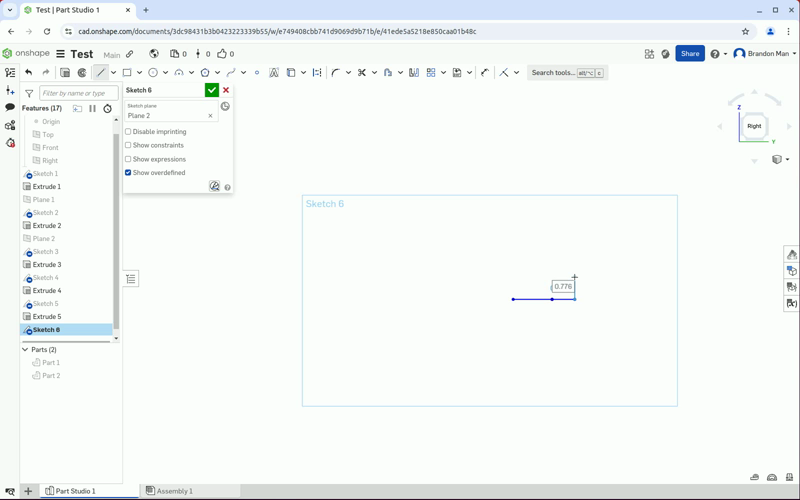
scroll(6)
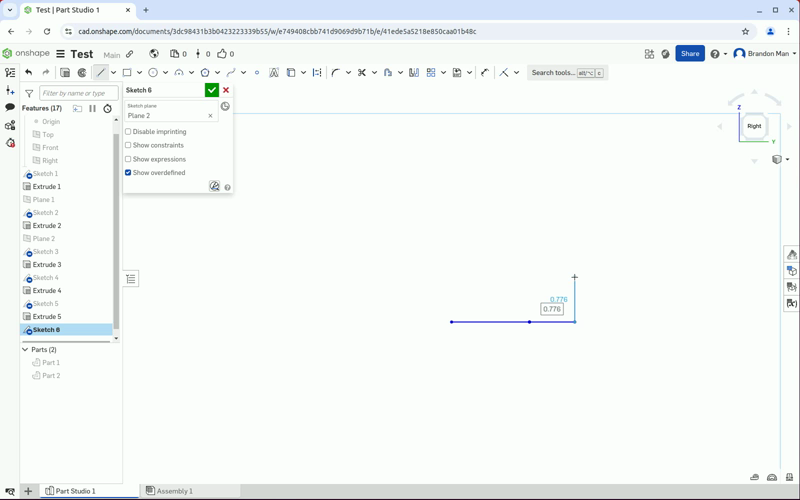
click(574, 276)
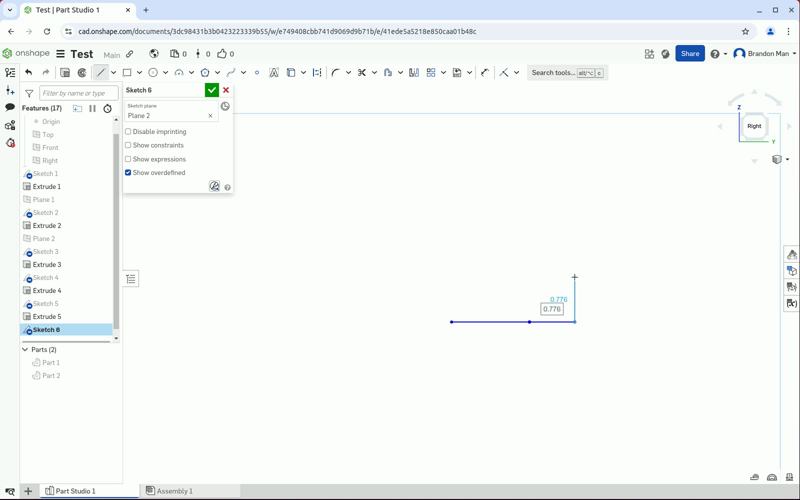
scroll(-6)
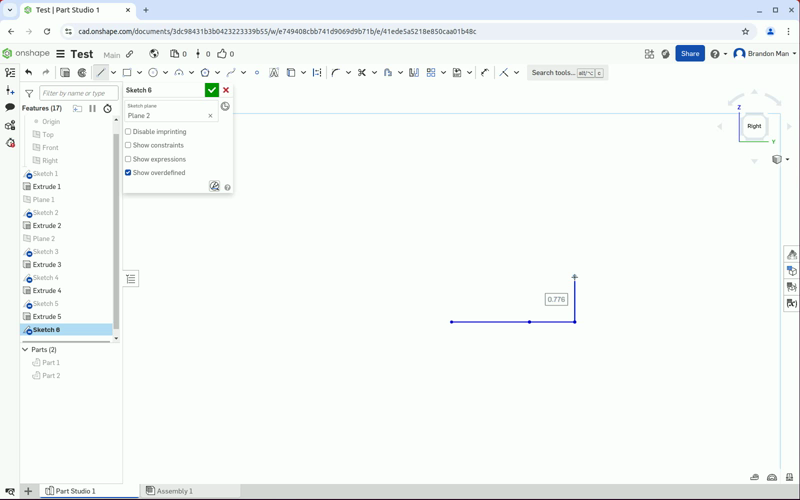
scroll(-6)
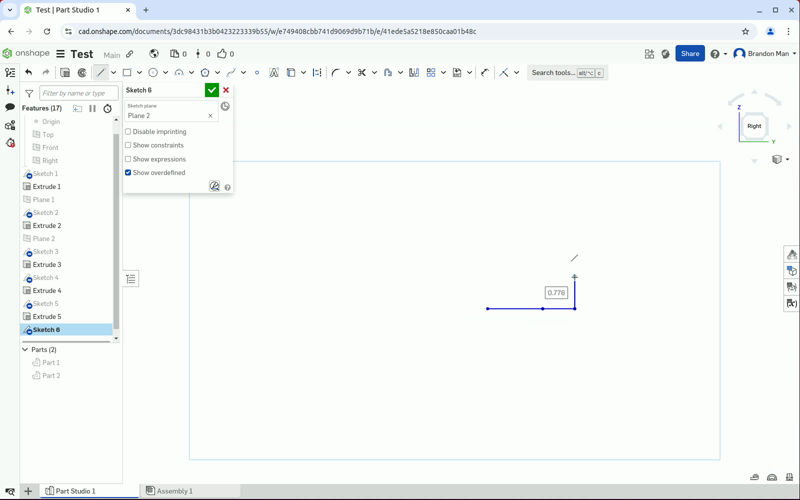
scroll(-6)
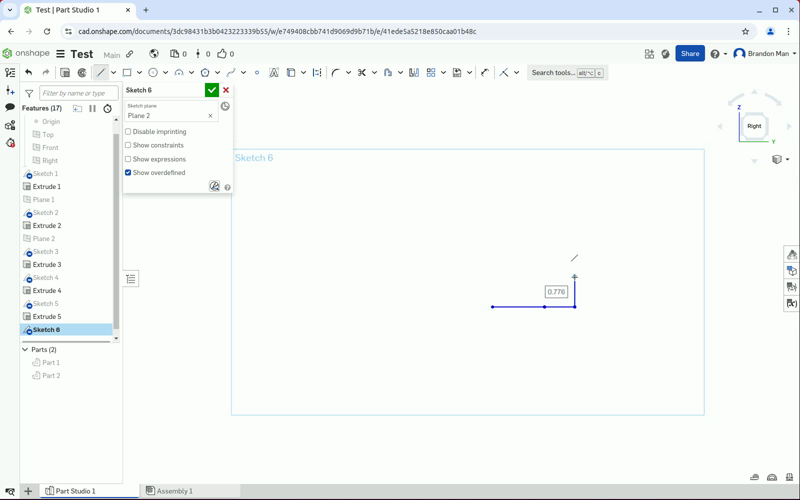
scroll(-6)
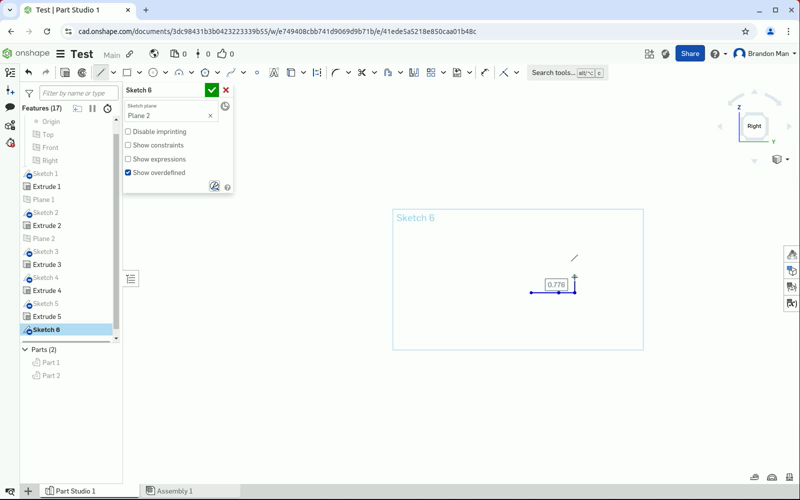
scroll(-6)
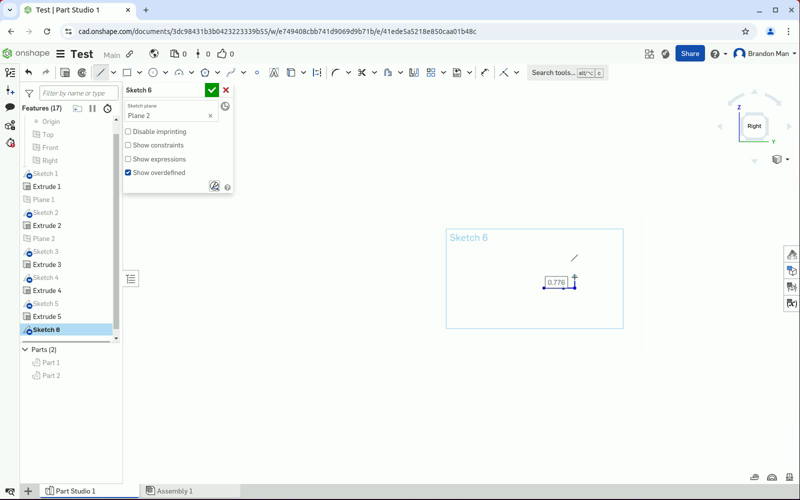
scroll(-6)
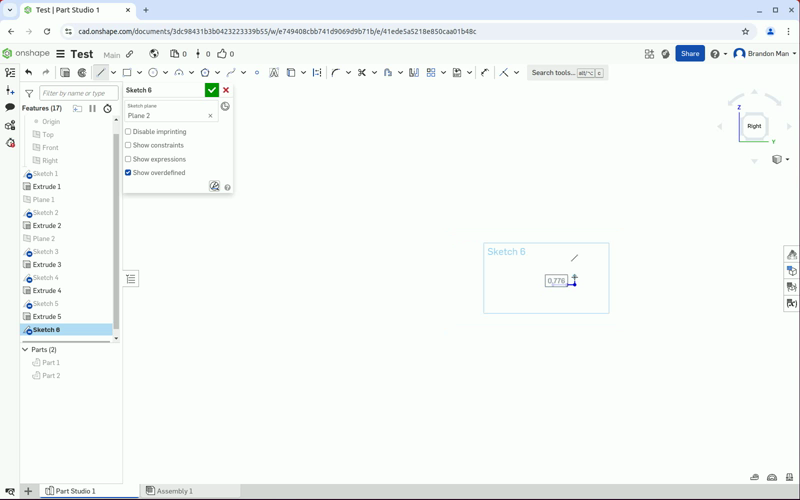
scroll(-6)
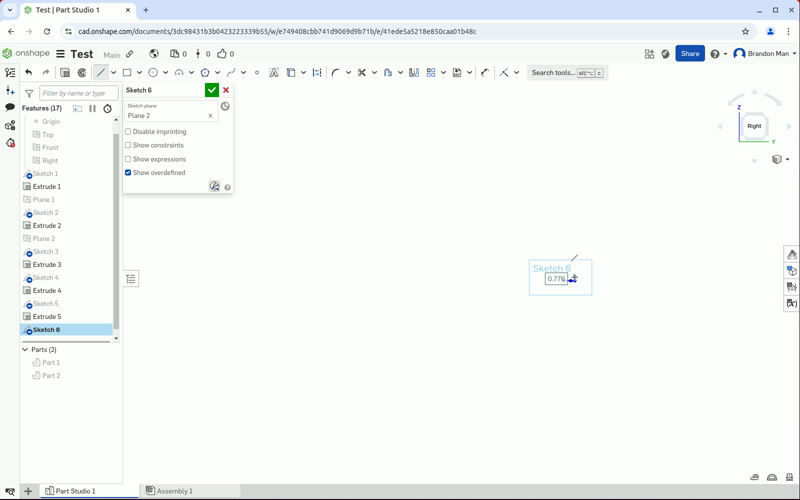
key_up(shift)
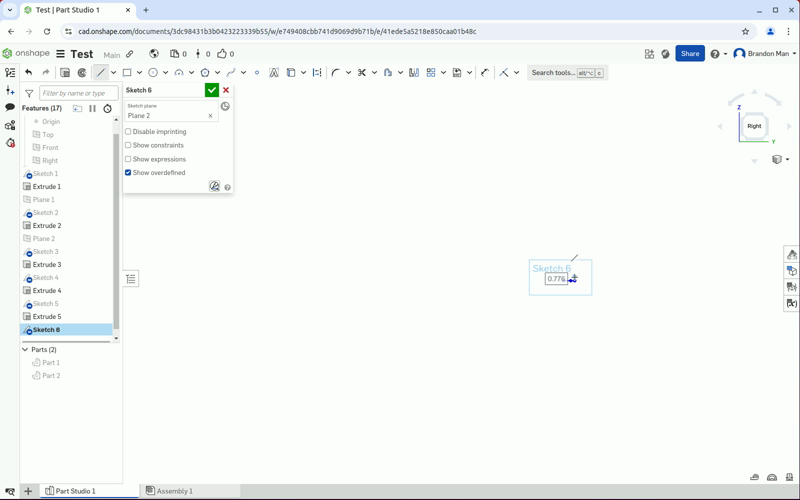
key_down(shift)
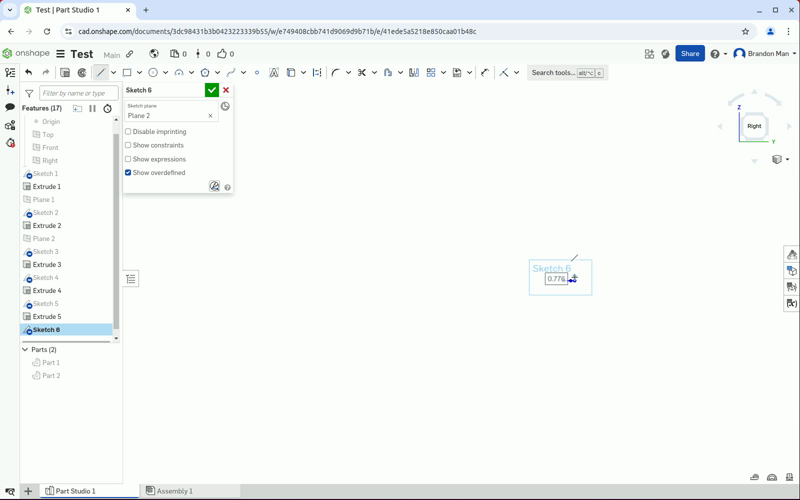
mouse_move(589, 276)
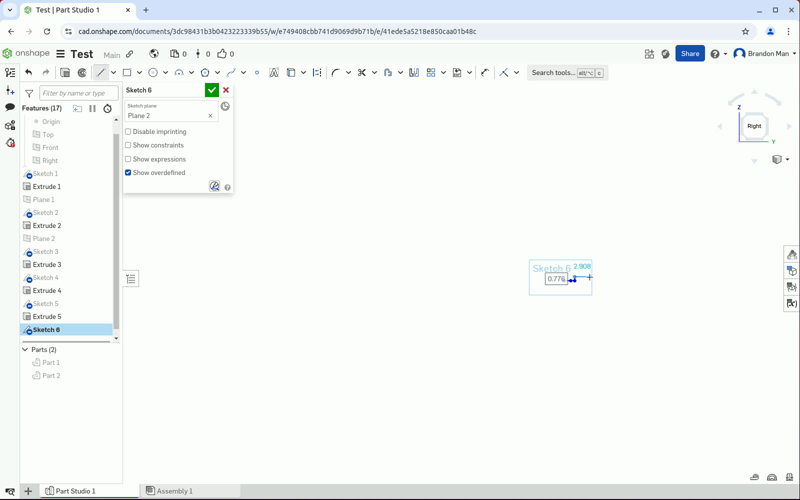
mouse_move(564, 276)
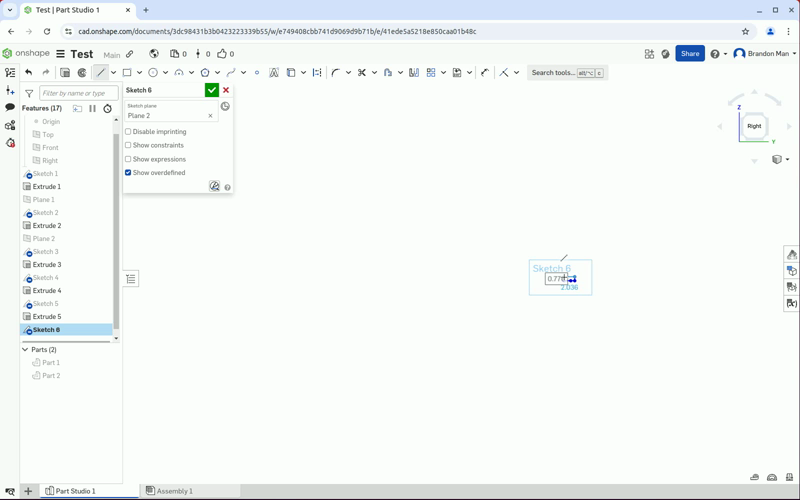
scroll(6)
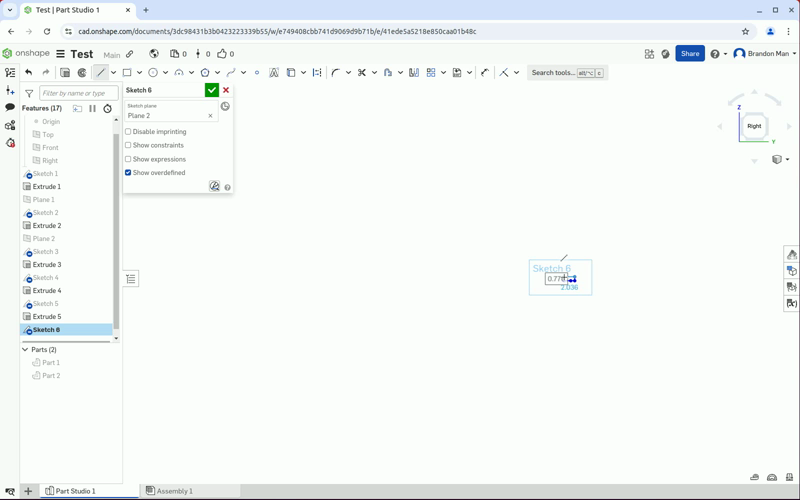
scroll(6)
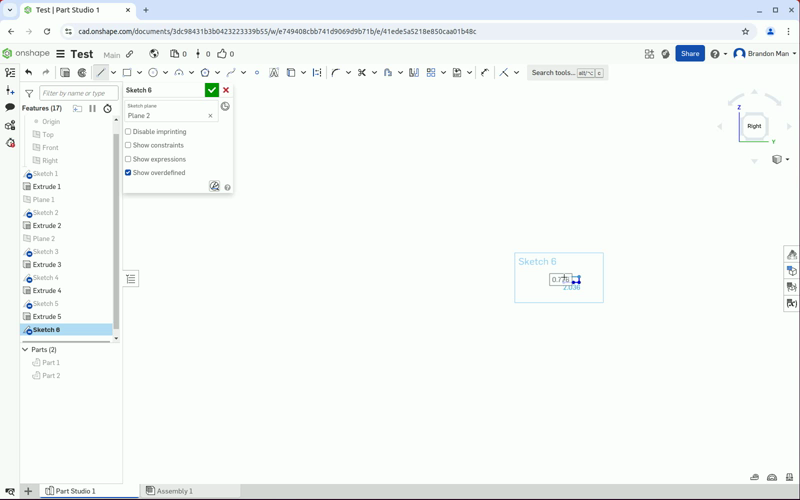
scroll(6)
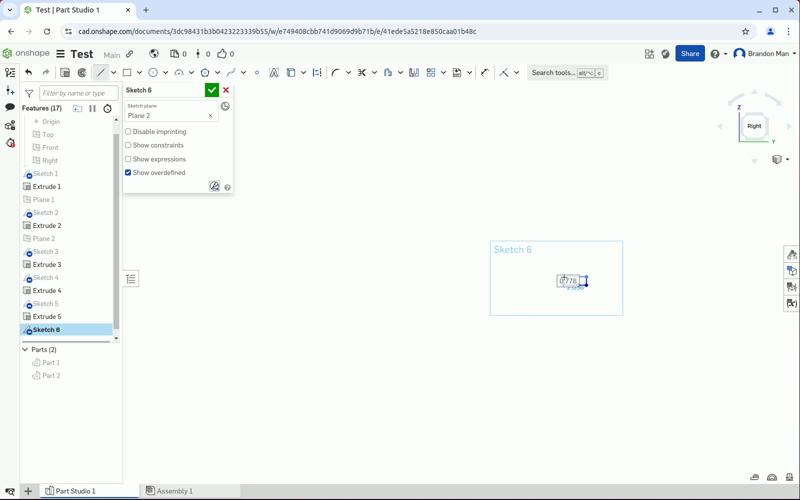
scroll(6)
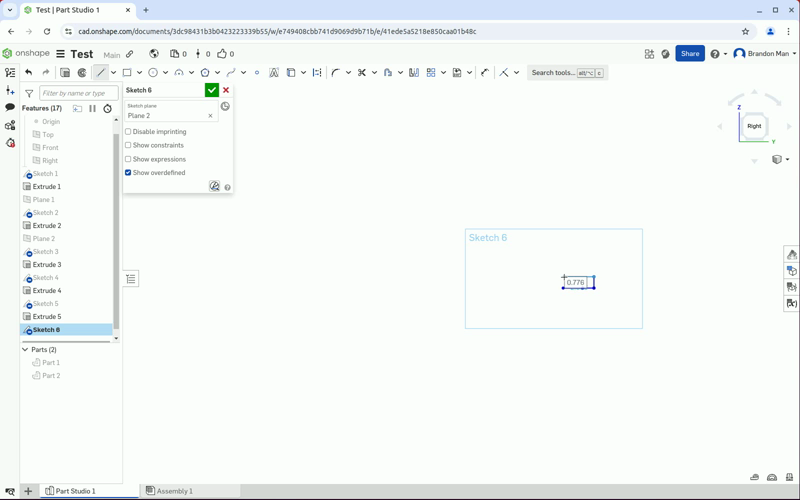
scroll(6)
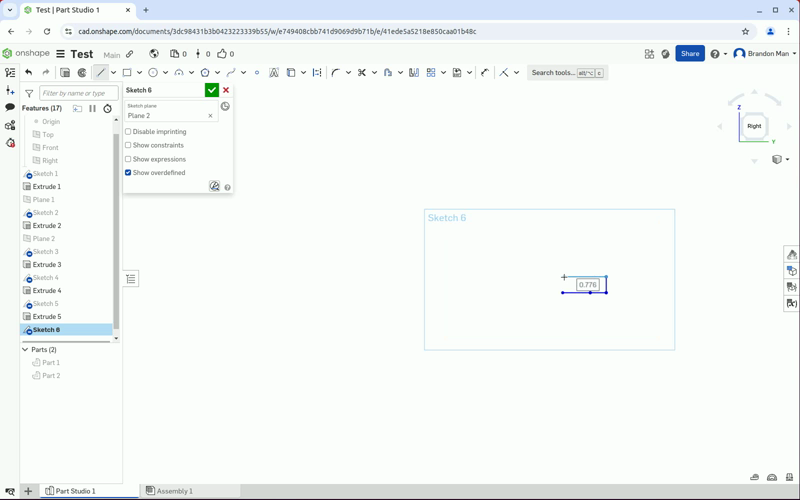
scroll(6)
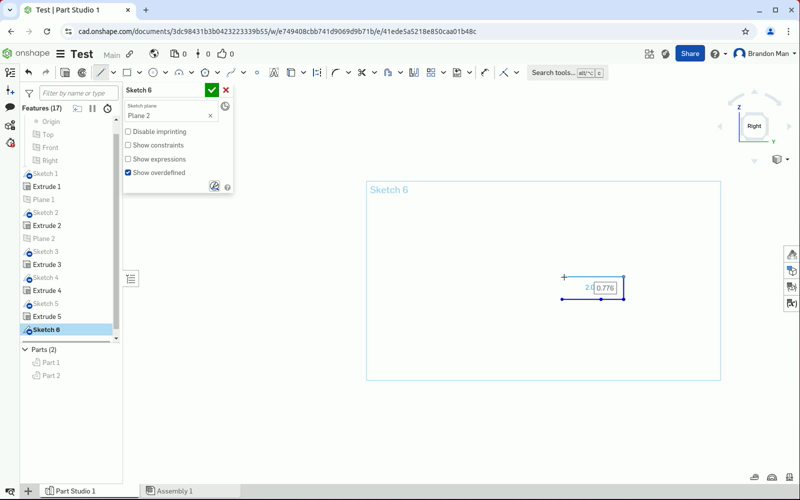
scroll(6)
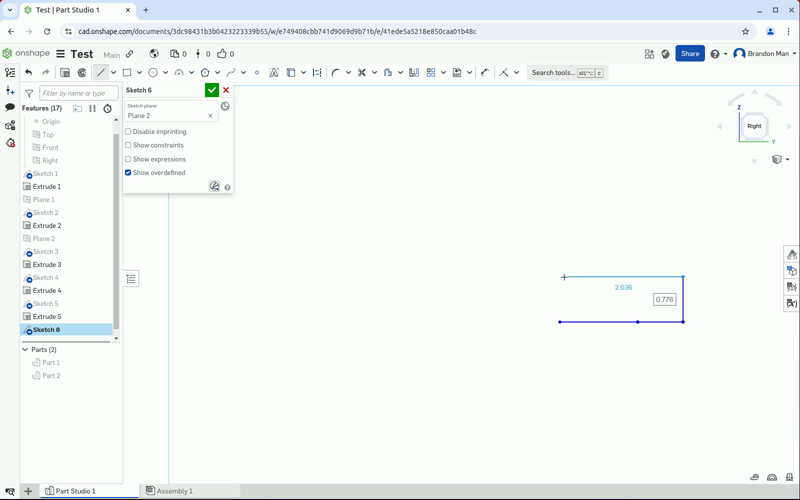
click(564, 276)
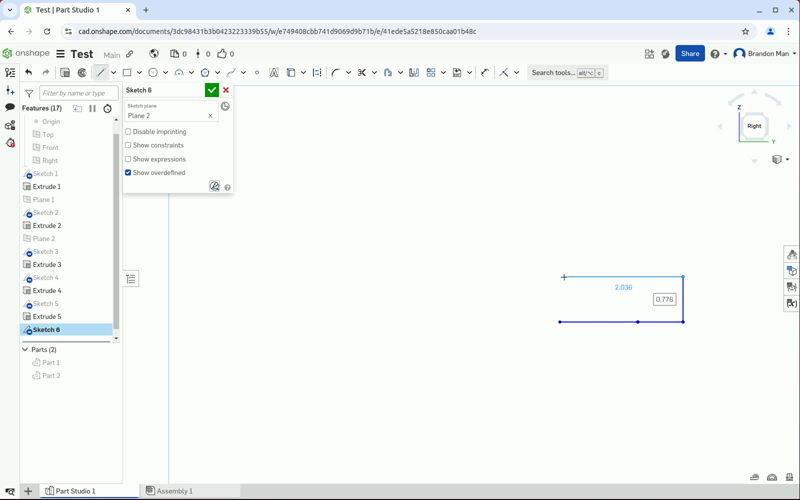
scroll(-6)
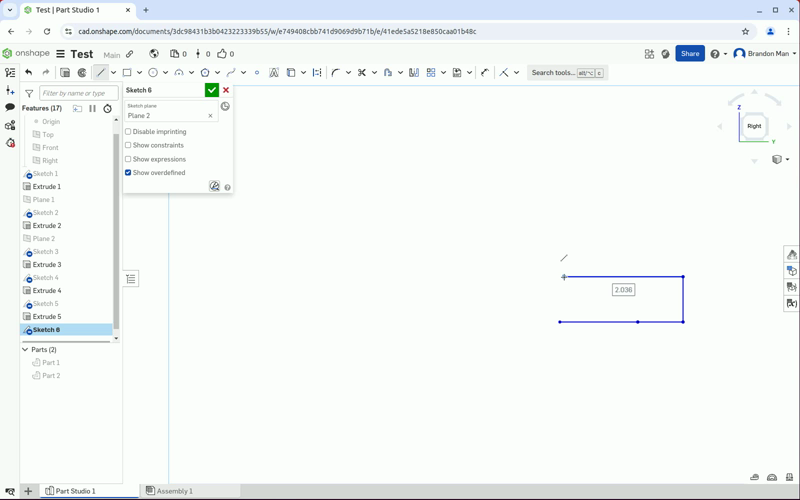
scroll(-6)
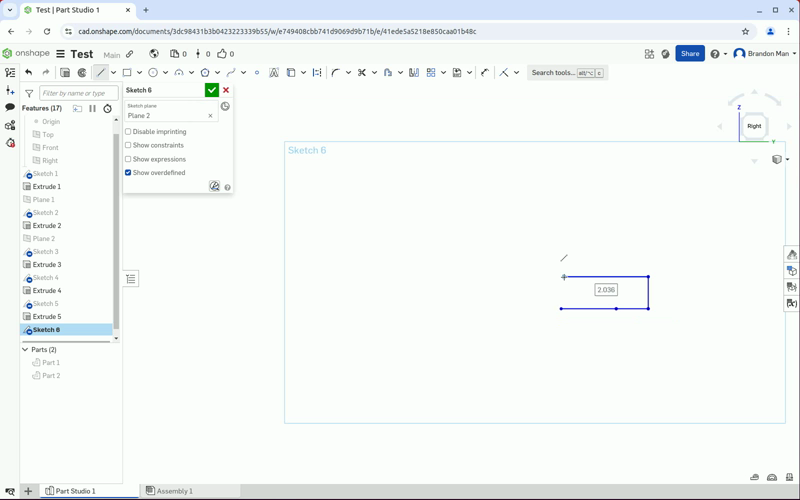
scroll(-6)
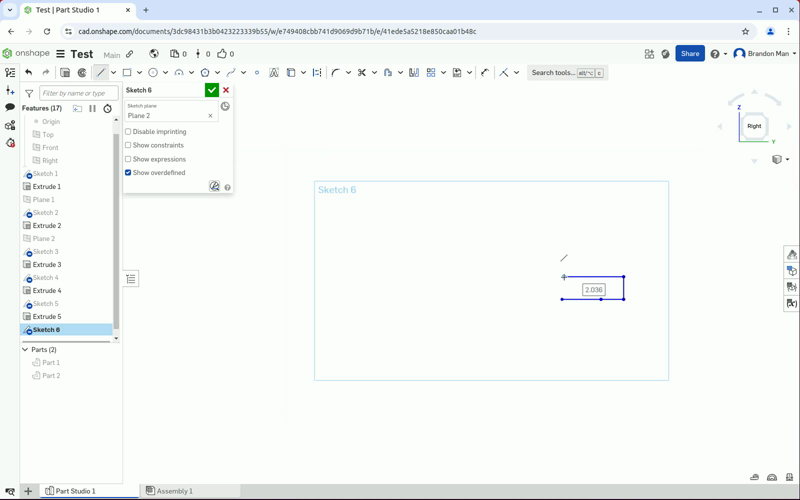
scroll(-6)
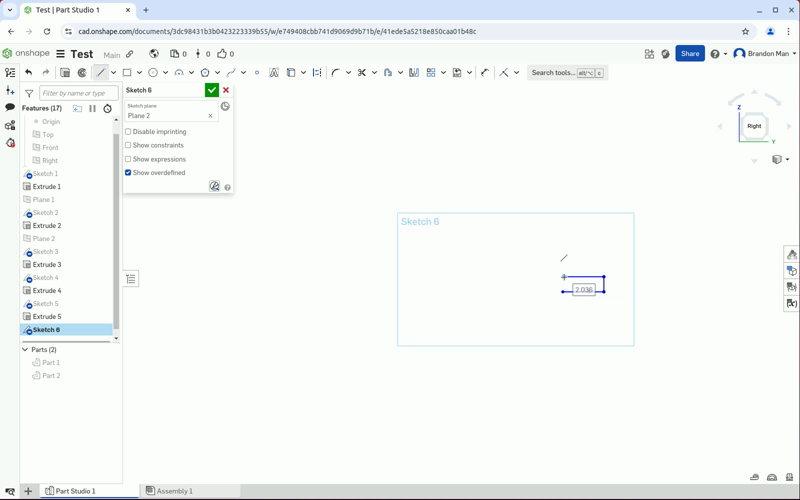
scroll(-6)
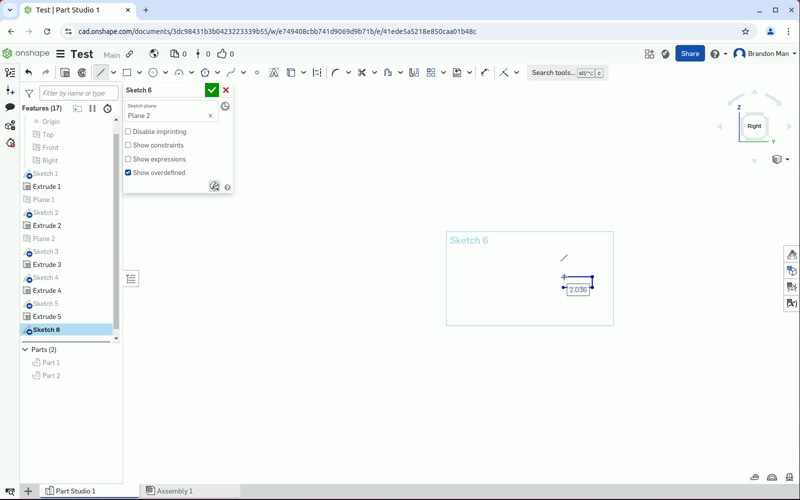
scroll(-6)
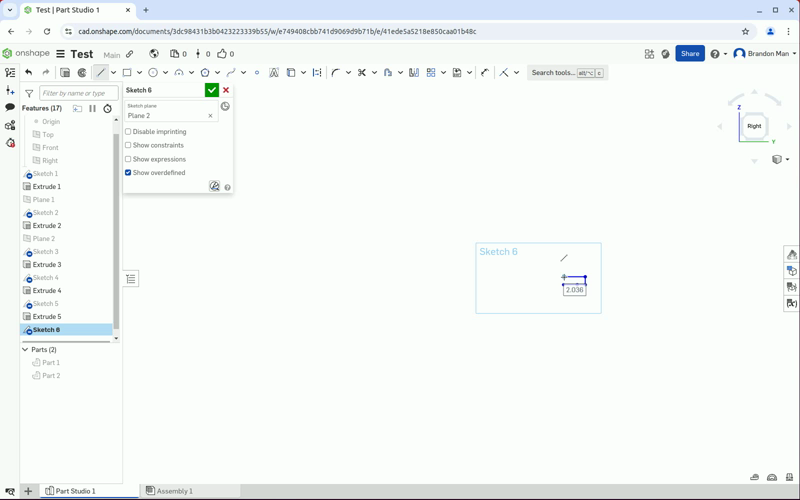
scroll(-6)
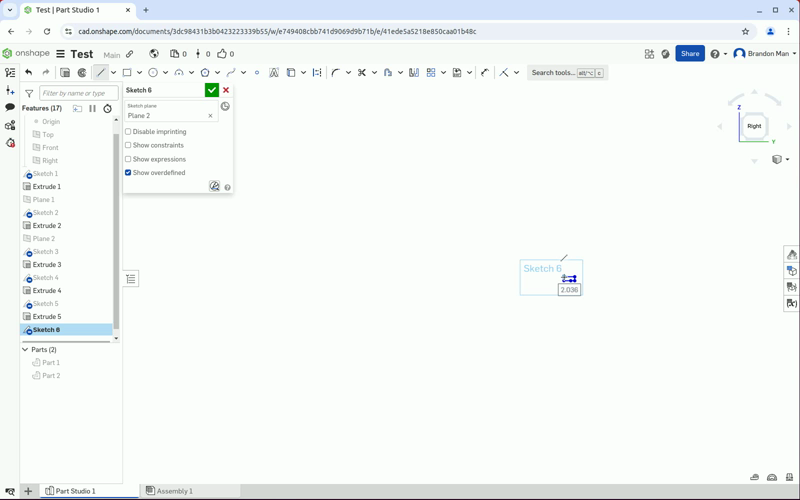
key_up(shift)
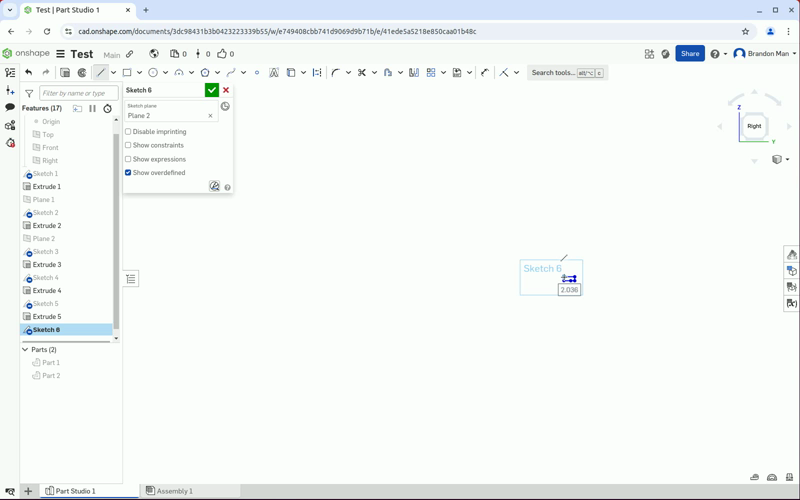
mouse_move(589, 276)
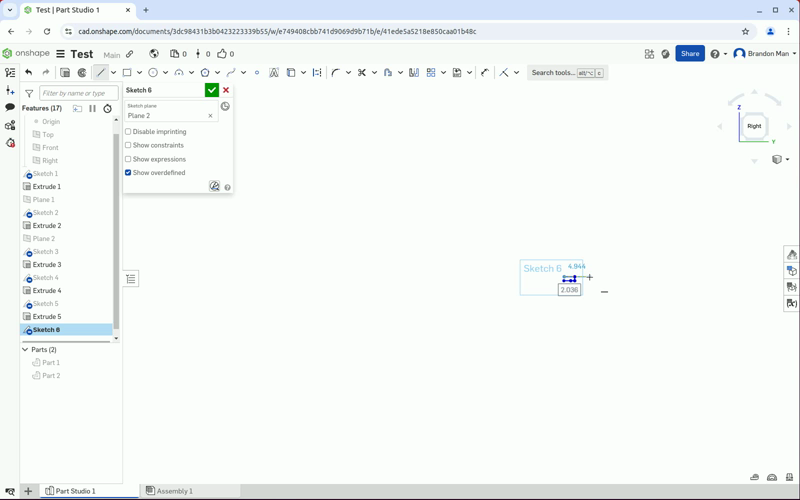
key_down(shift)
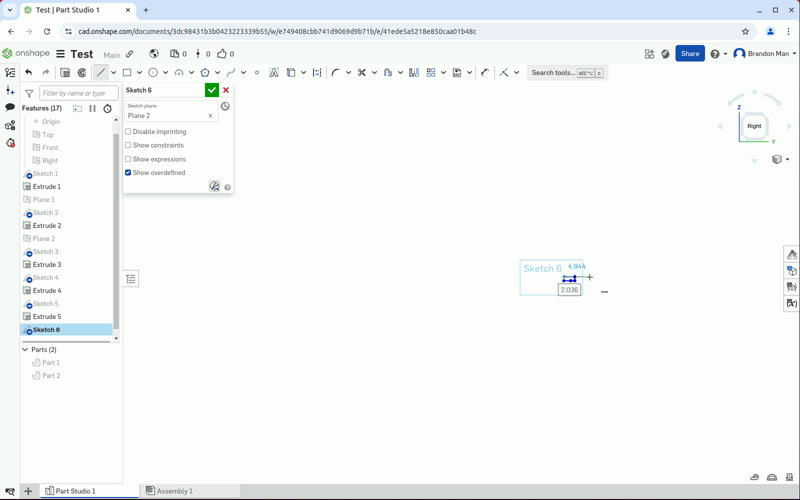
mouse_move(564, 280)
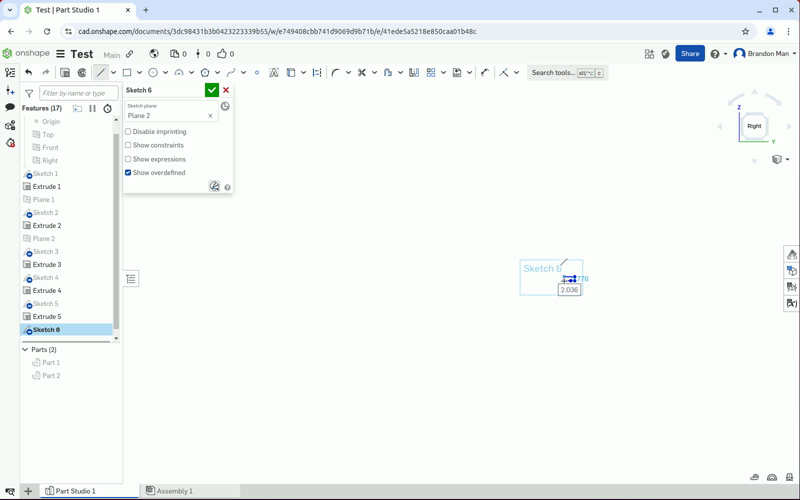
scroll(6)
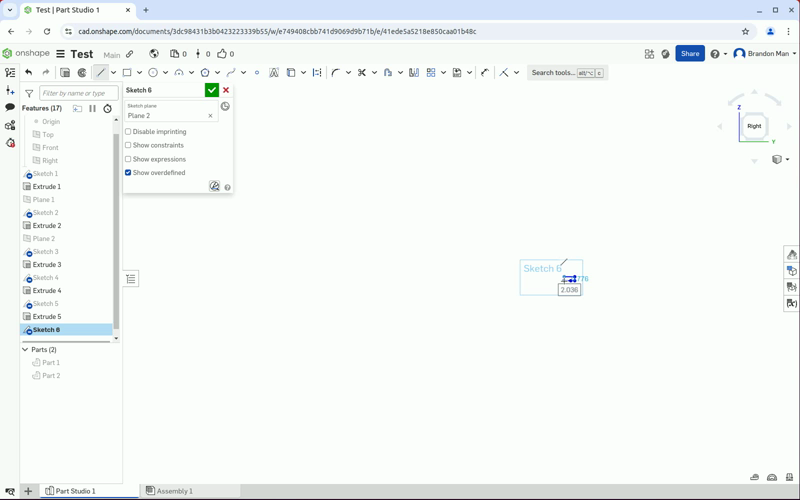
scroll(6)
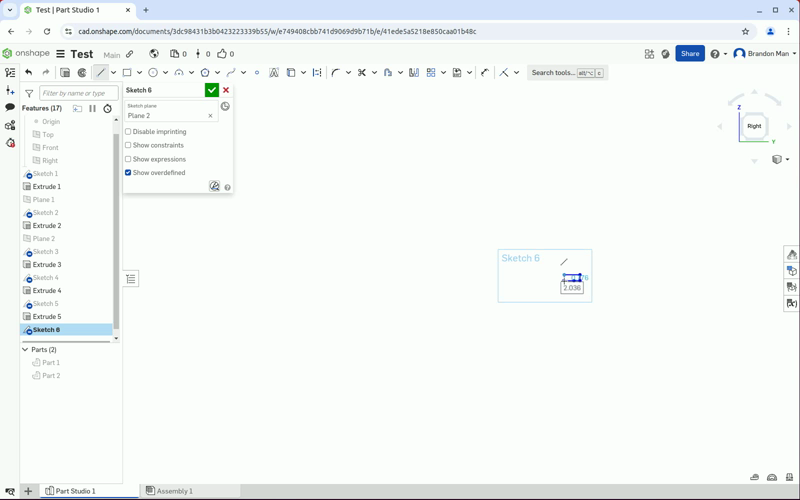
scroll(6)
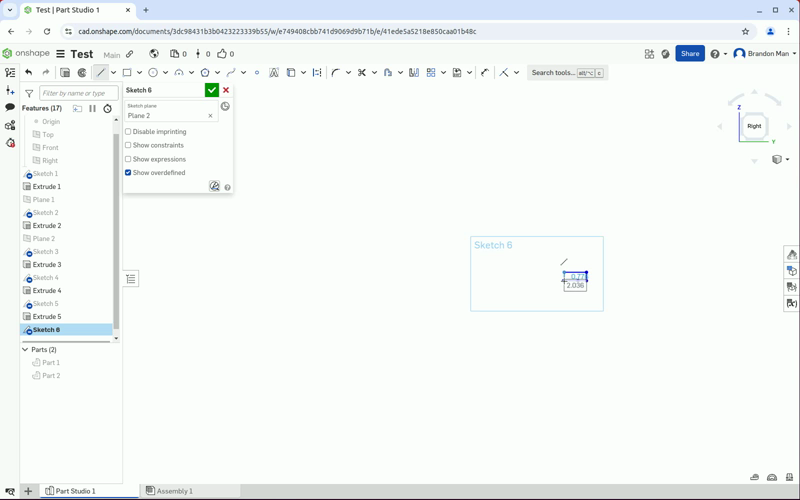
scroll(6)
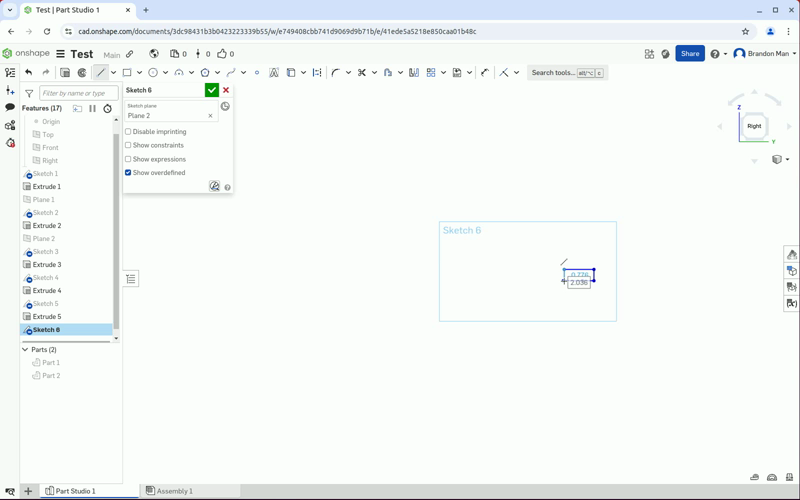
scroll(6)
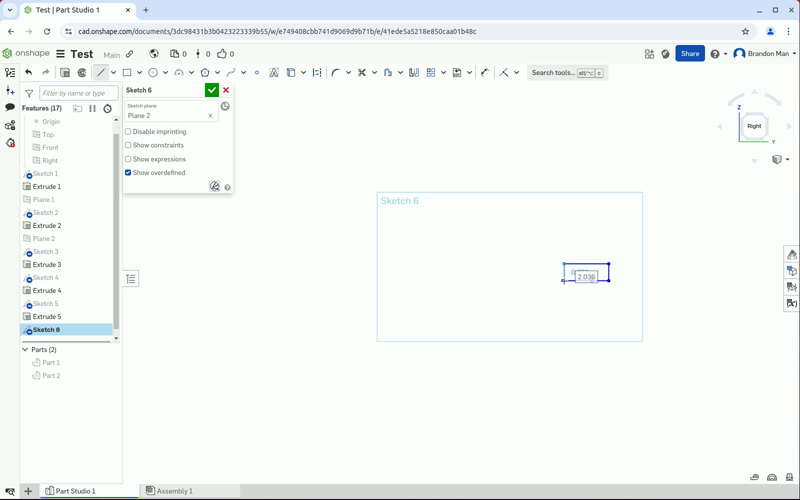
scroll(6)
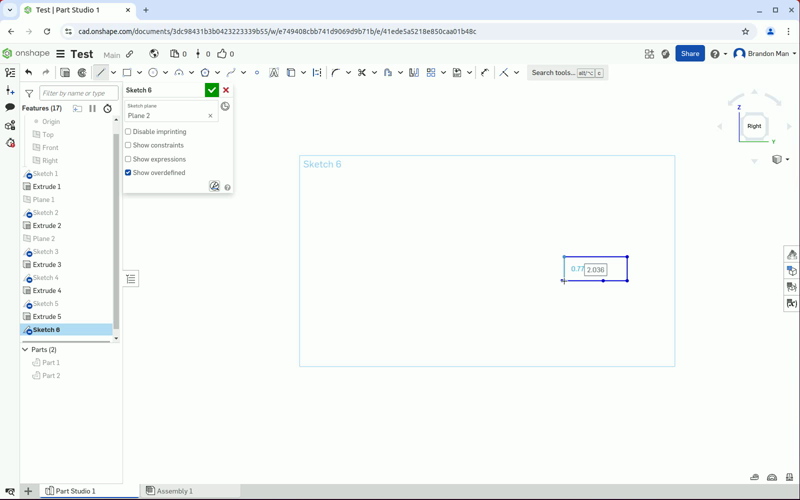
scroll(6)
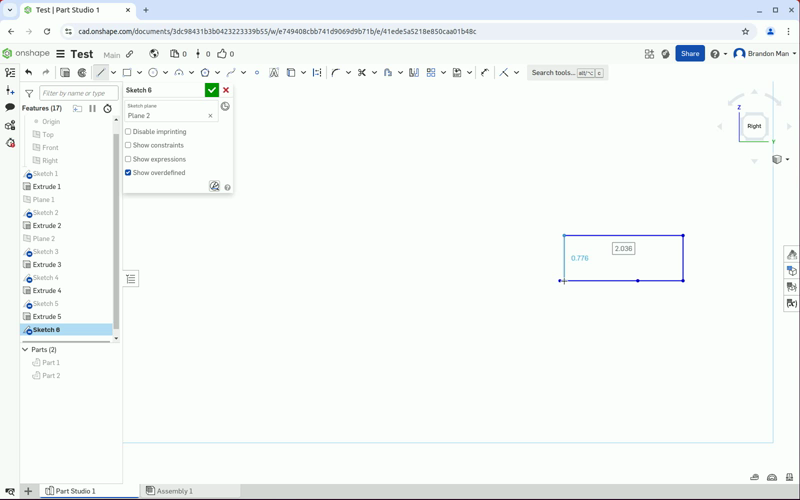
key_up(shift)
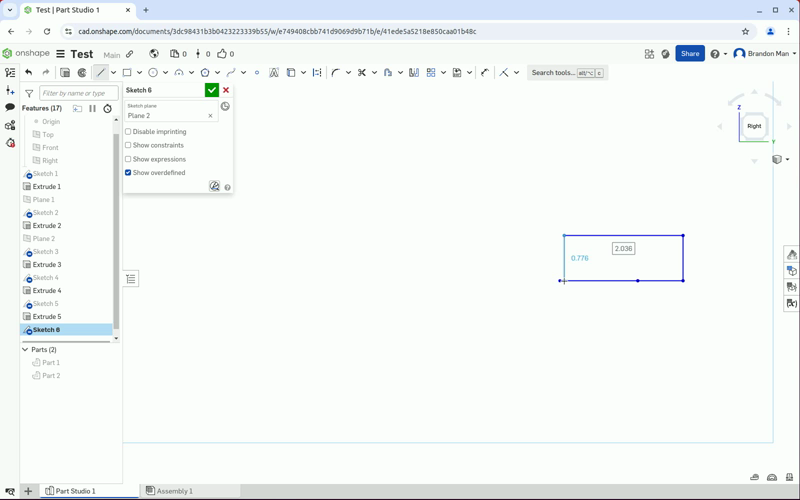
click(564, 280)
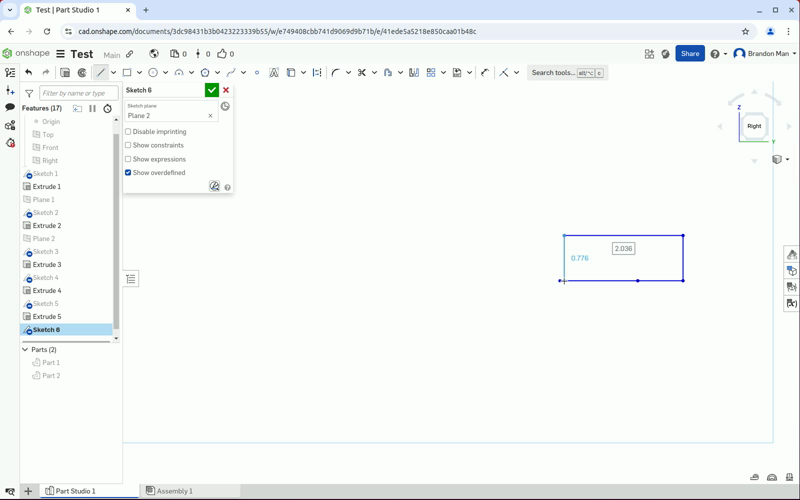
scroll(-6)
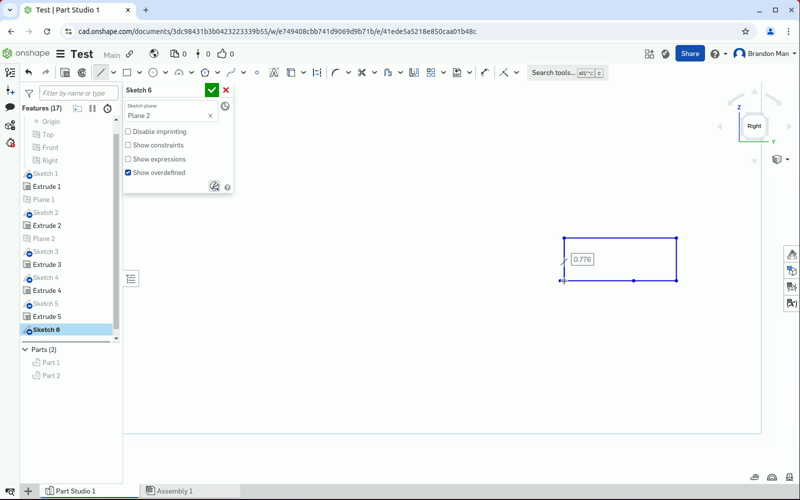
scroll(-6)
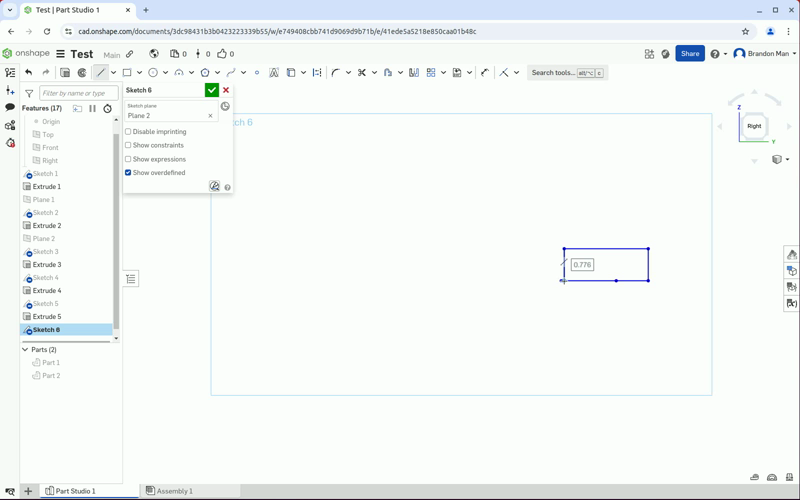
scroll(-6)
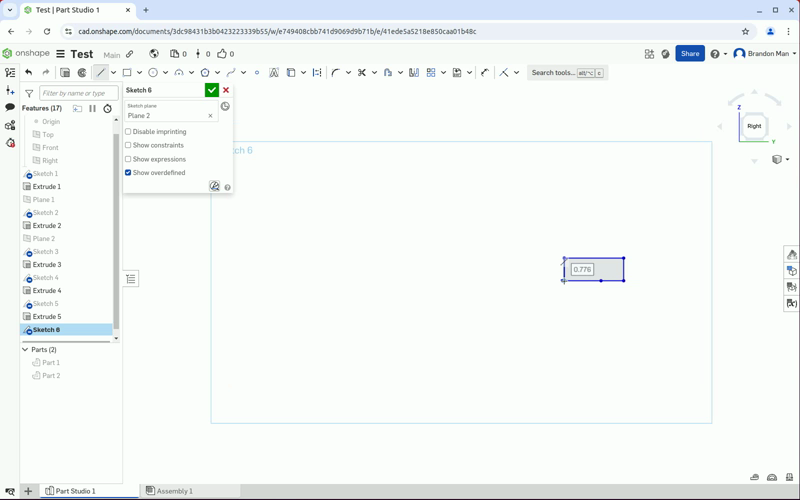
scroll(-6)
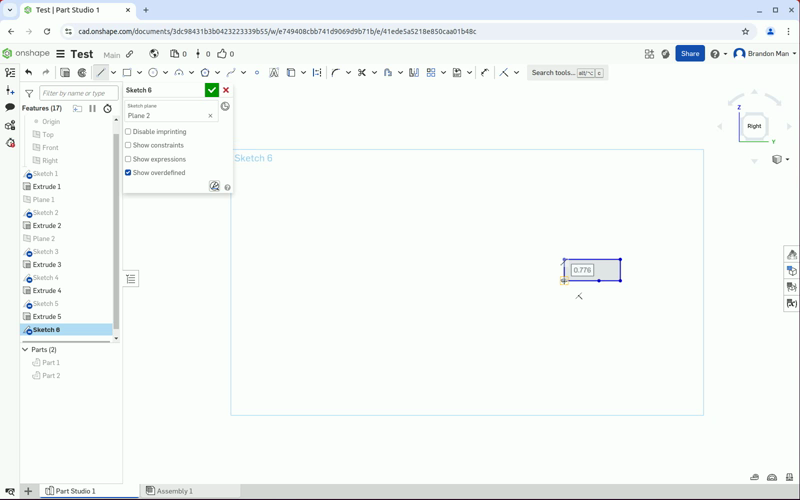
scroll(-6)
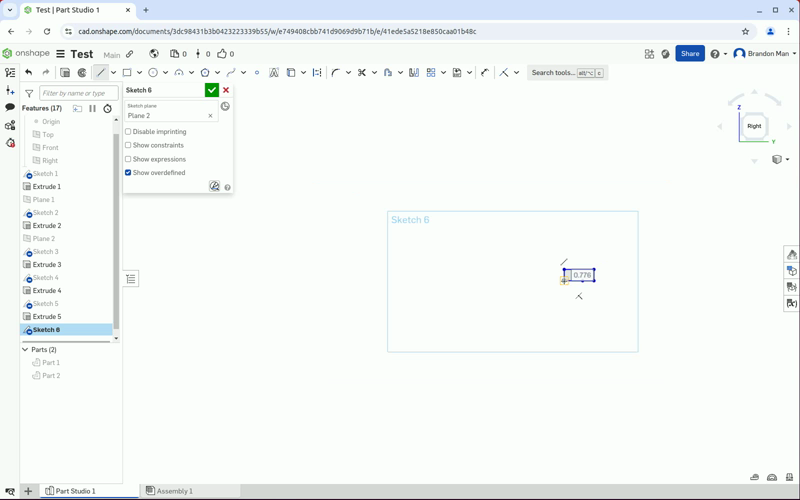
scroll(-6)
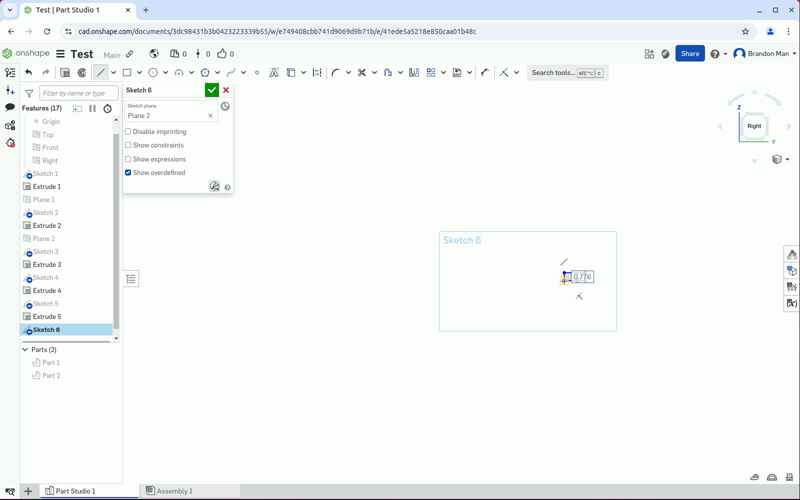
scroll(-6)
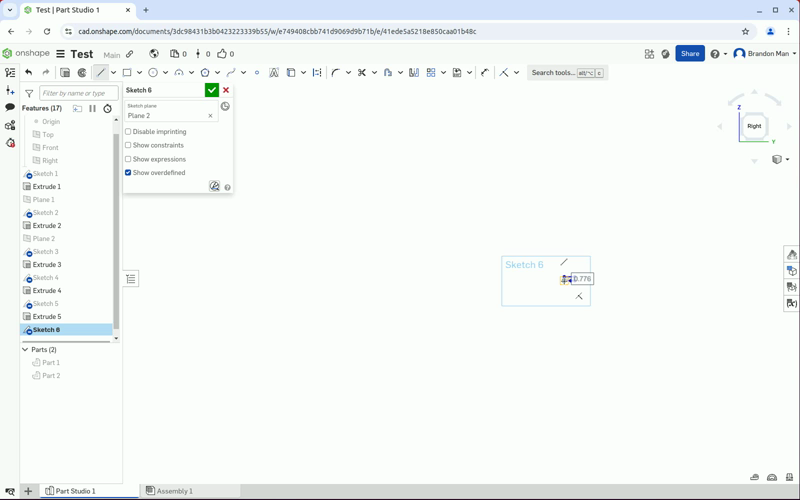
key(esc)
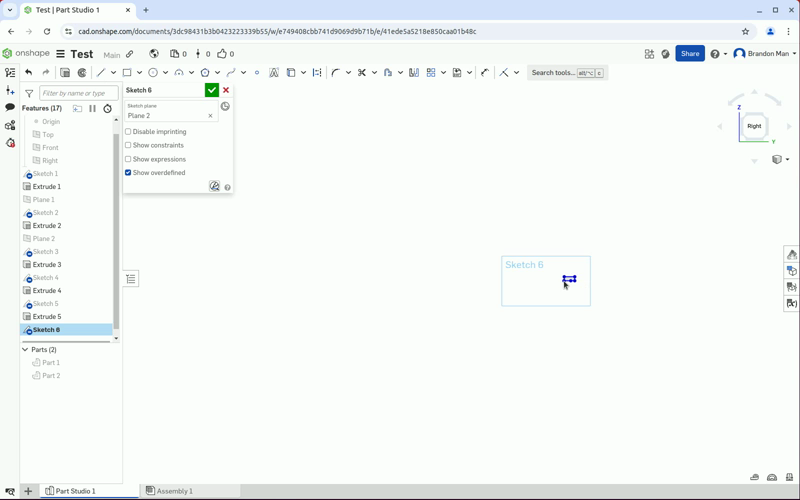
mouse_move(573, 277)
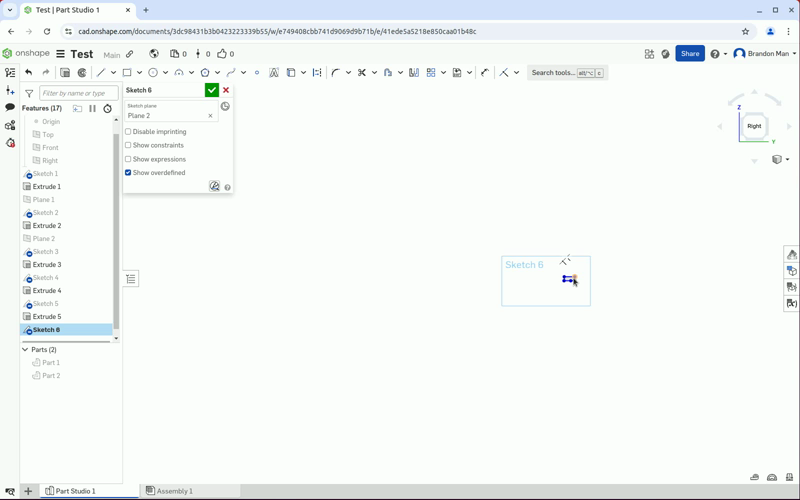
scroll(6)
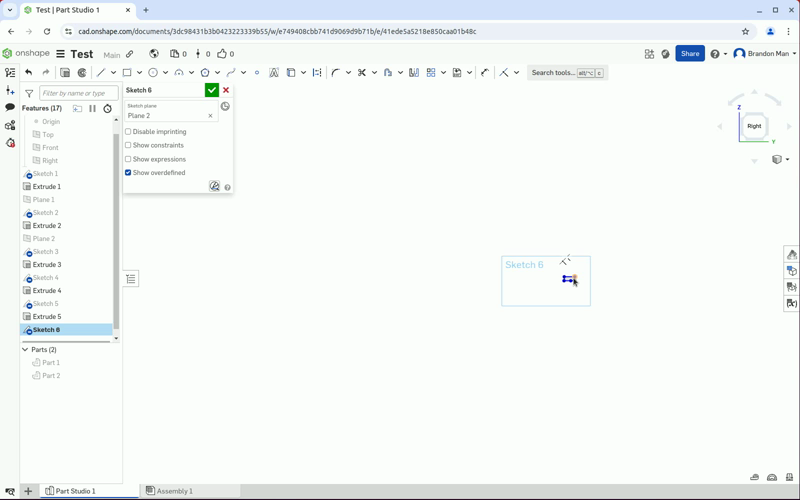
scroll(6)
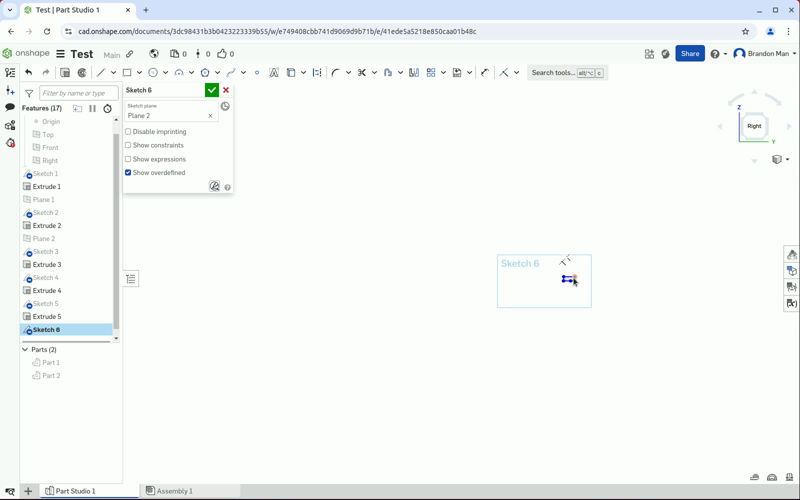
scroll(6)
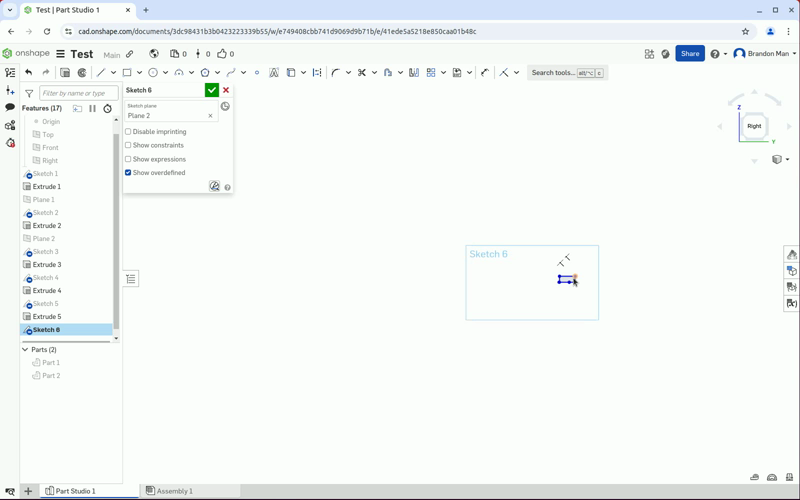
scroll(6)
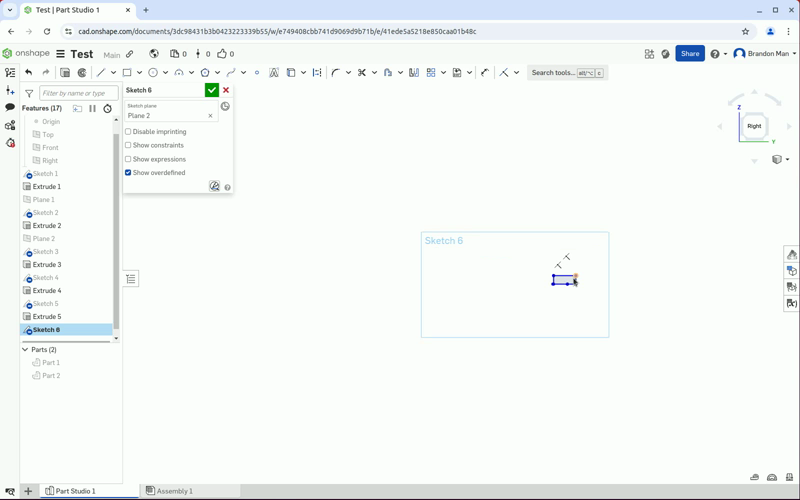
scroll(6)
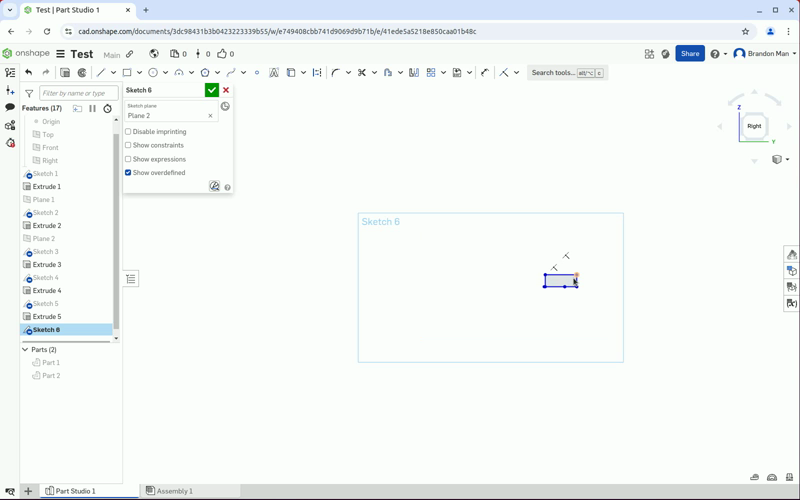
scroll(6)
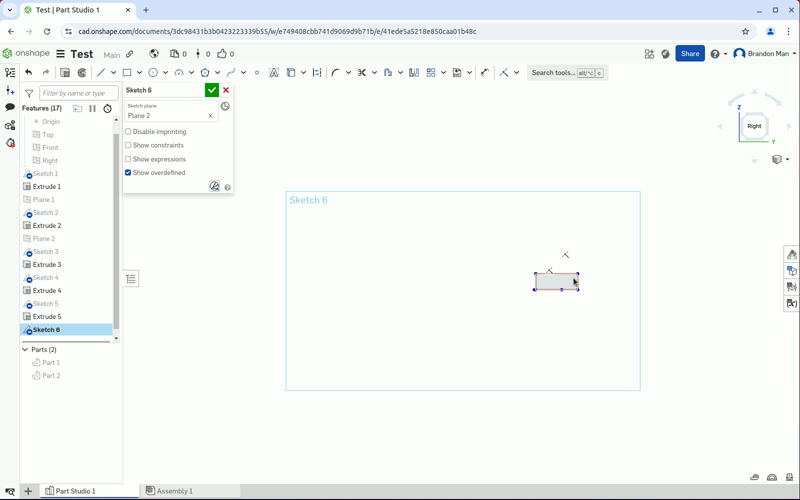
scroll(6)
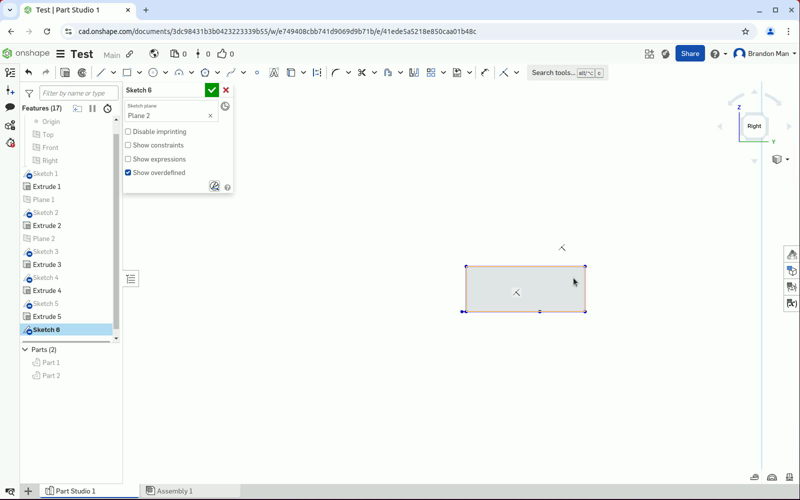
click(573, 277)
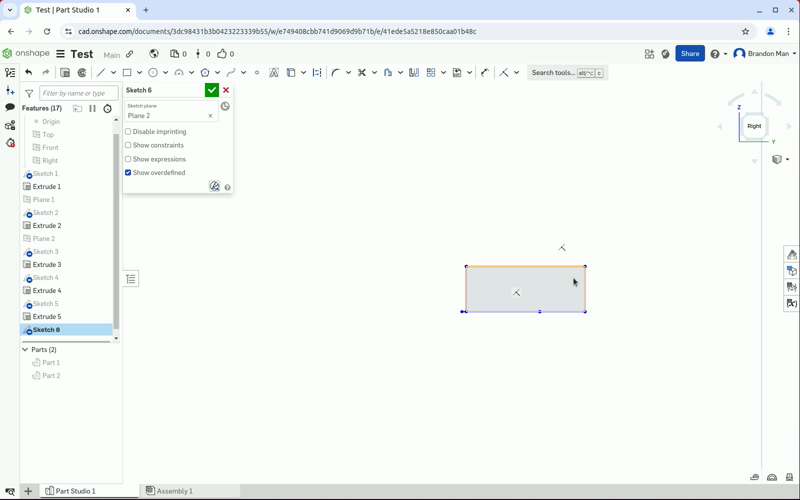
scroll(-6)
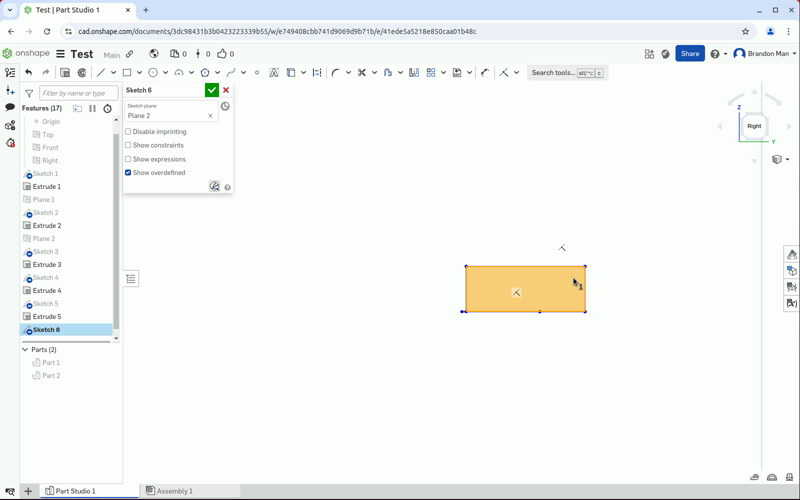
scroll(-6)
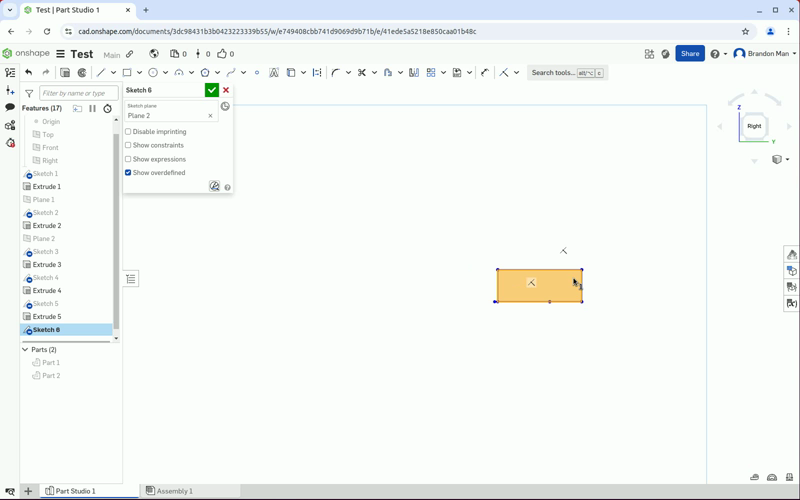
scroll(-6)
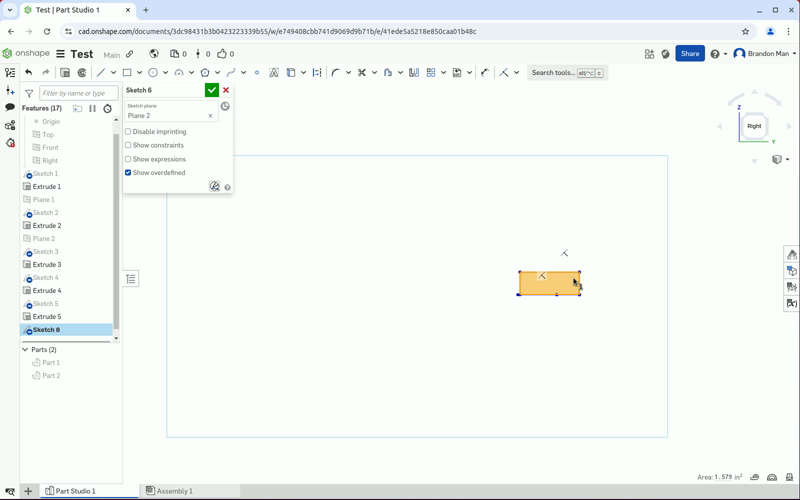
scroll(-6)
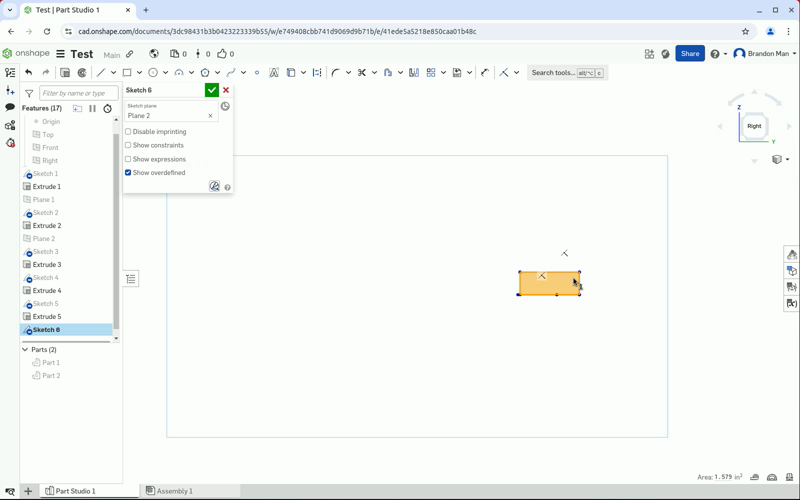
scroll(-6)
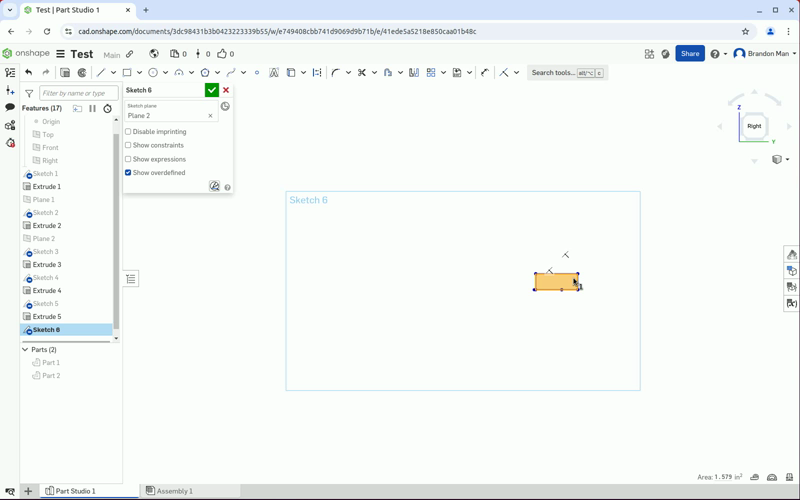
scroll(-6)
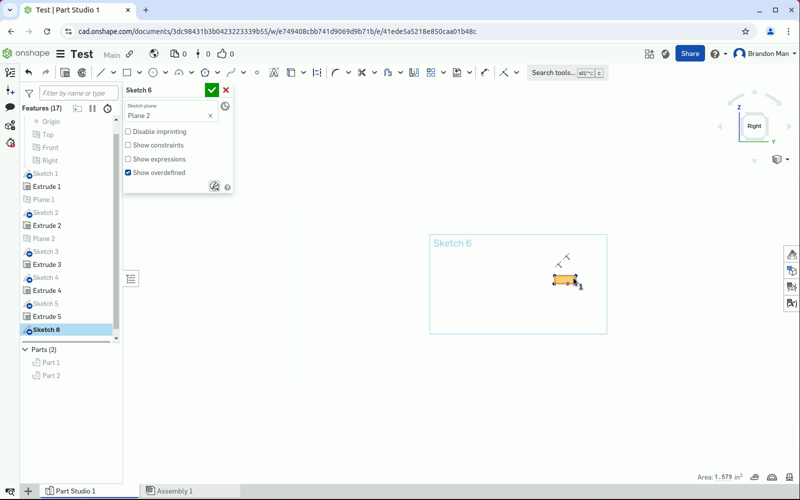
scroll(-6)
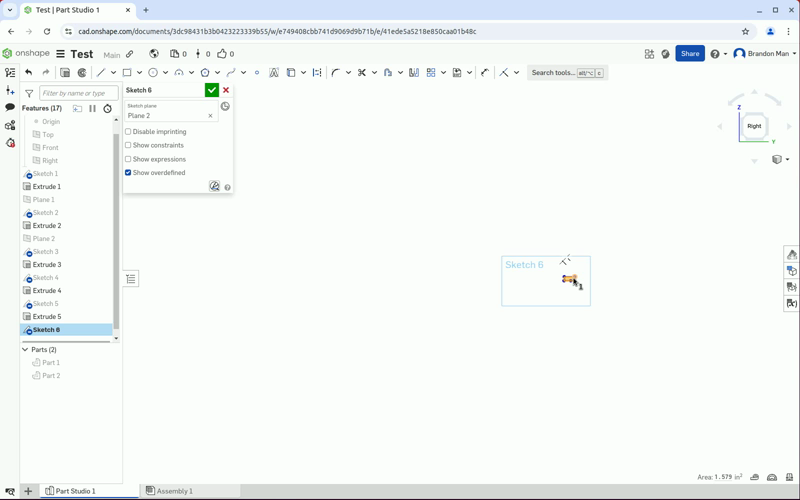
mouse_move(73, 352)
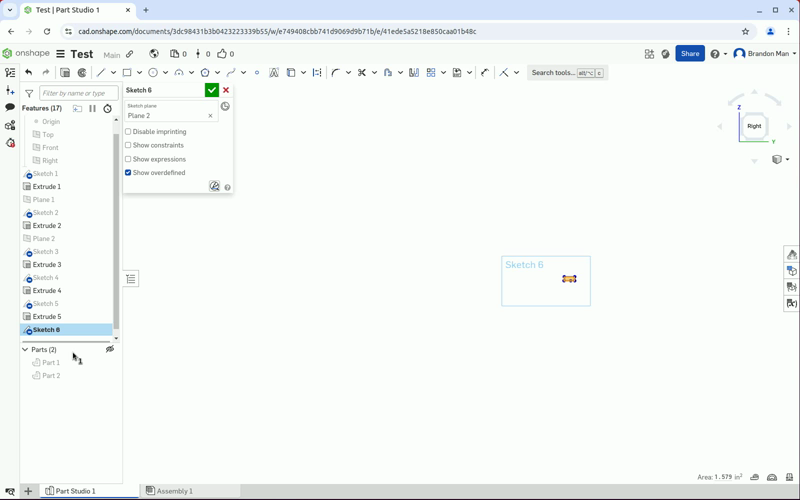
key(shift+y)
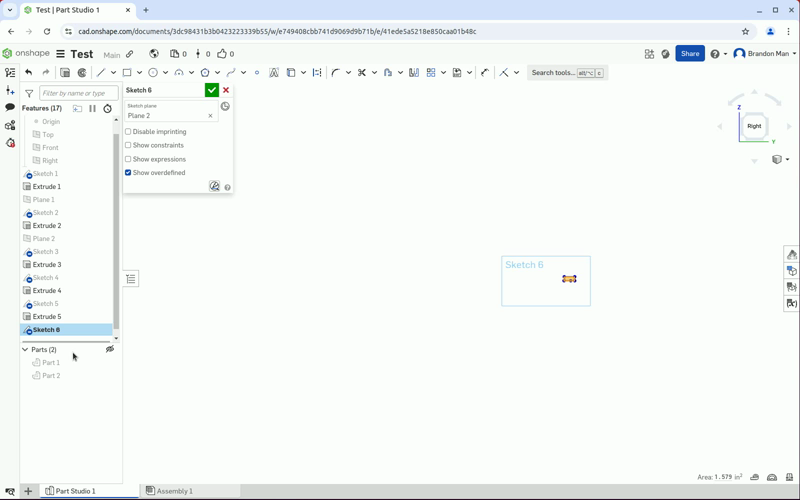
key(shift+e)
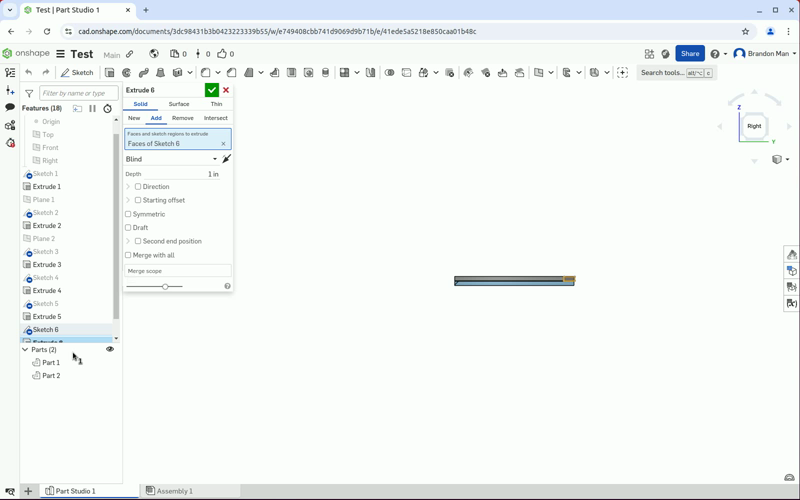
mouse_move(143, 106)
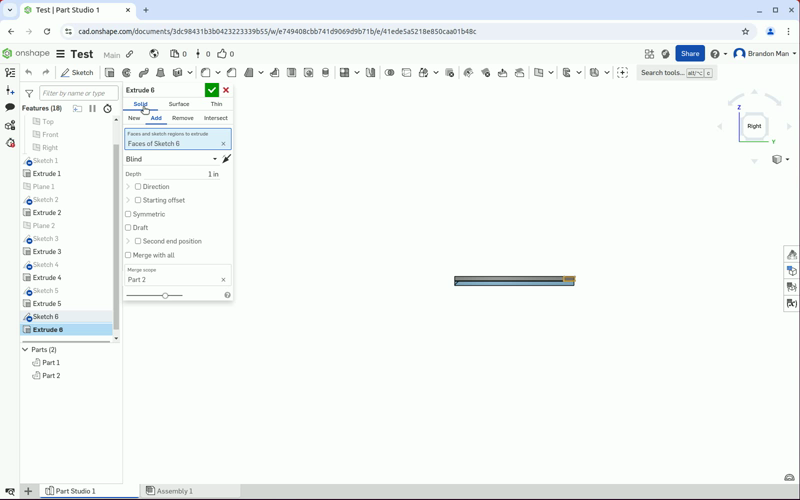
click(143, 106)
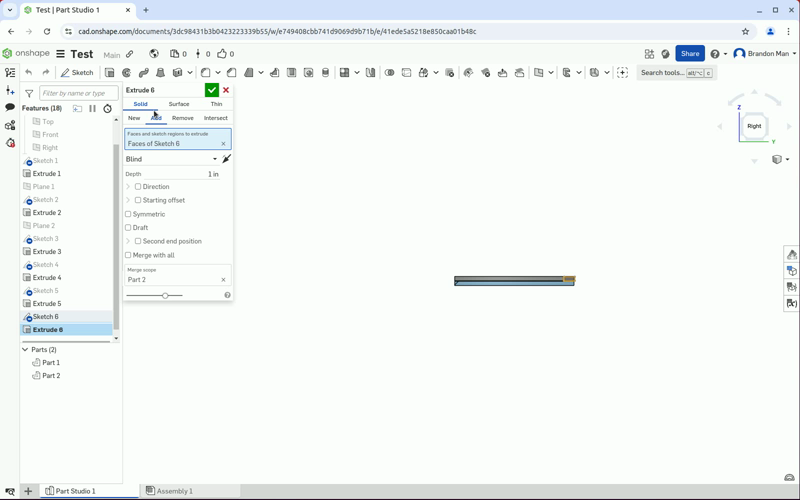
mouse_move(186, 120)
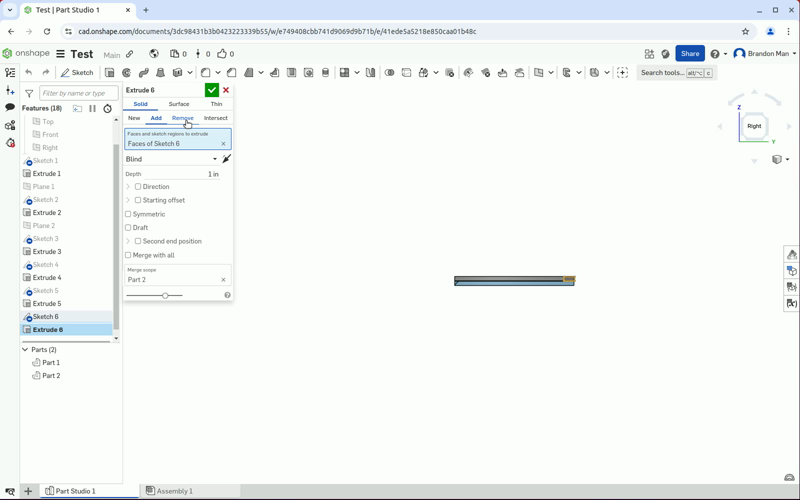
click(186, 120)
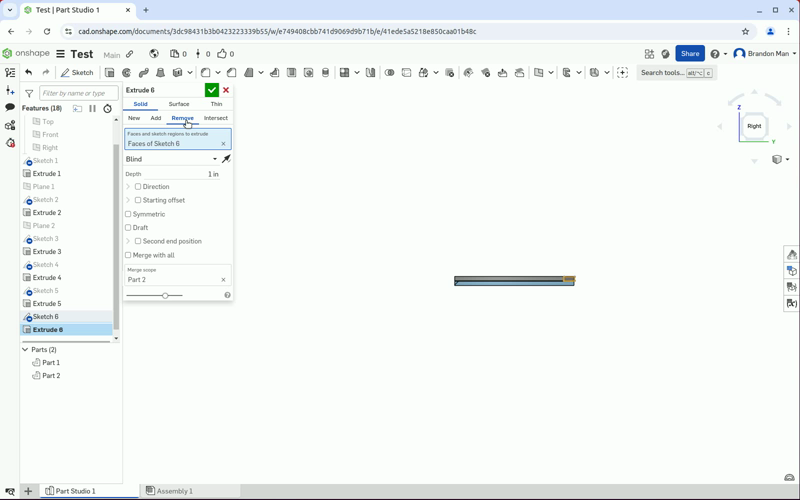
key(tab, 4)
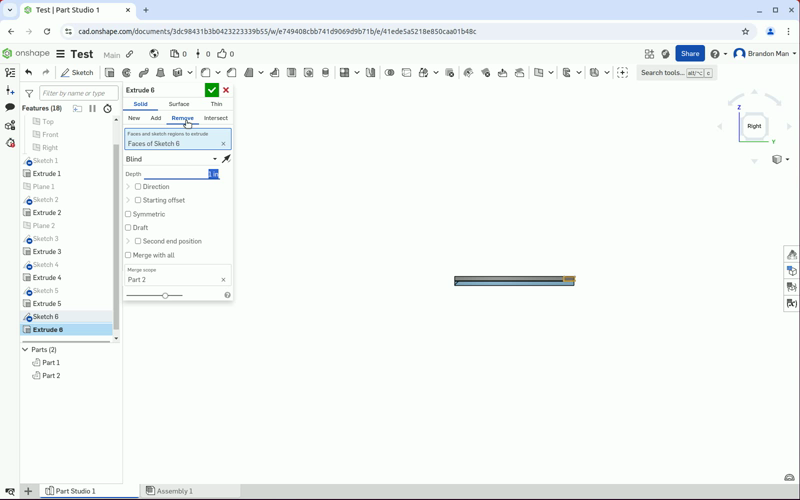
text(1.204)
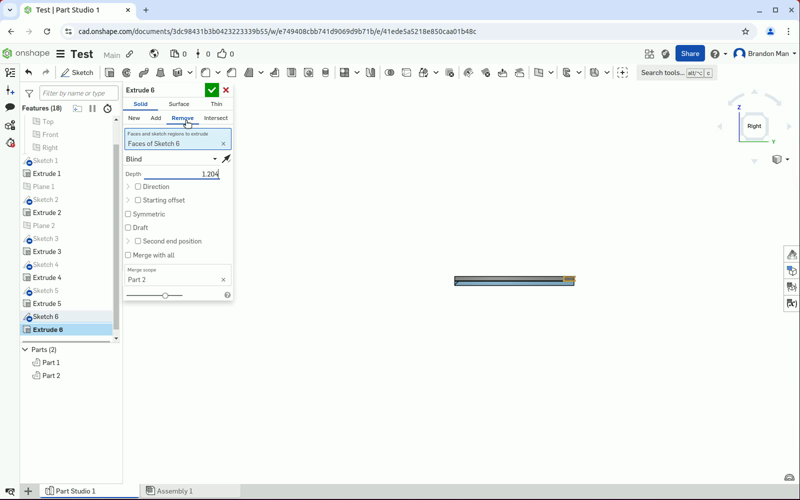
key(tab, 6)
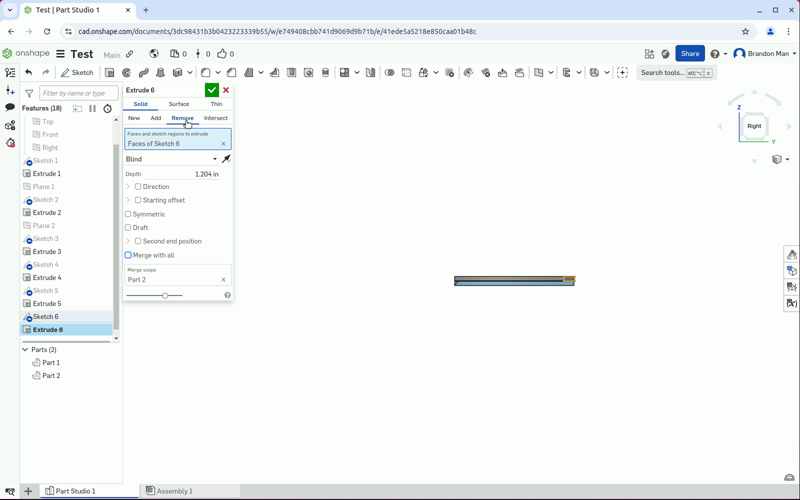
key(space)
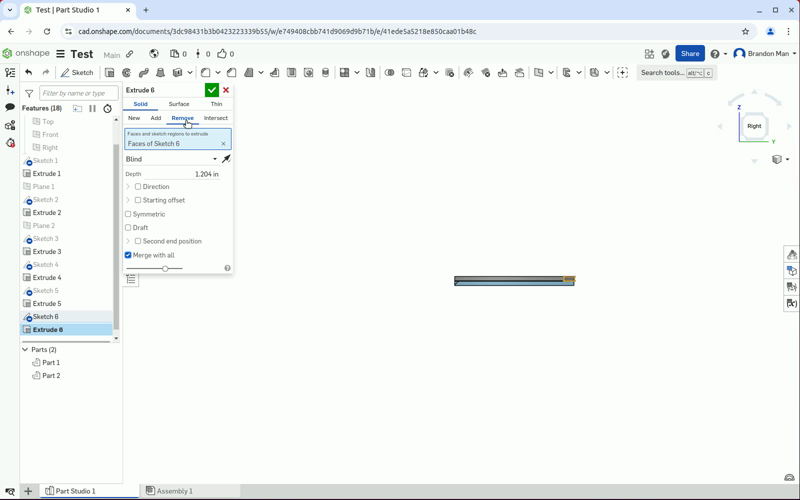
key(enter)
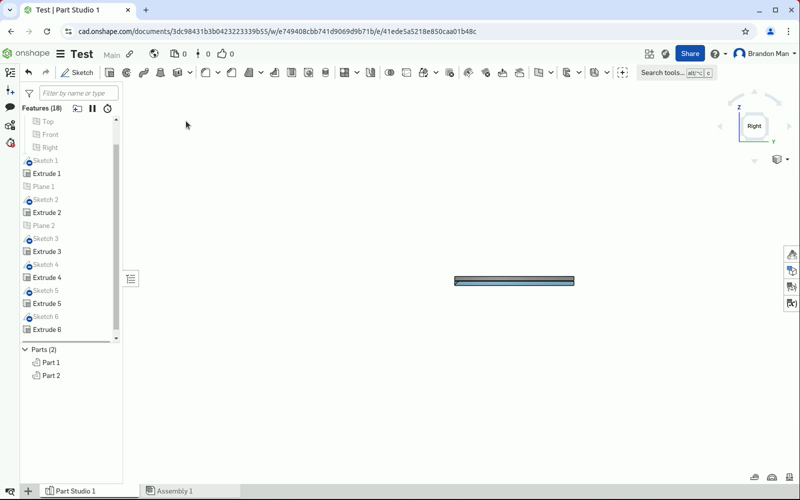
key(shift+h)
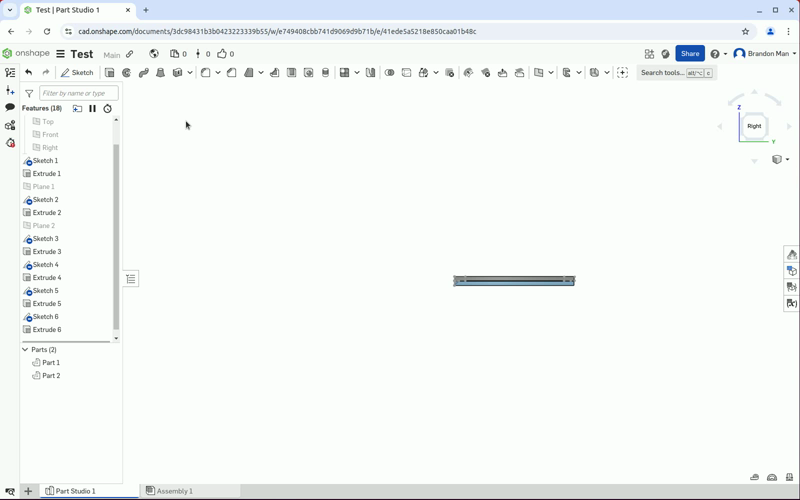
key(shift+h)
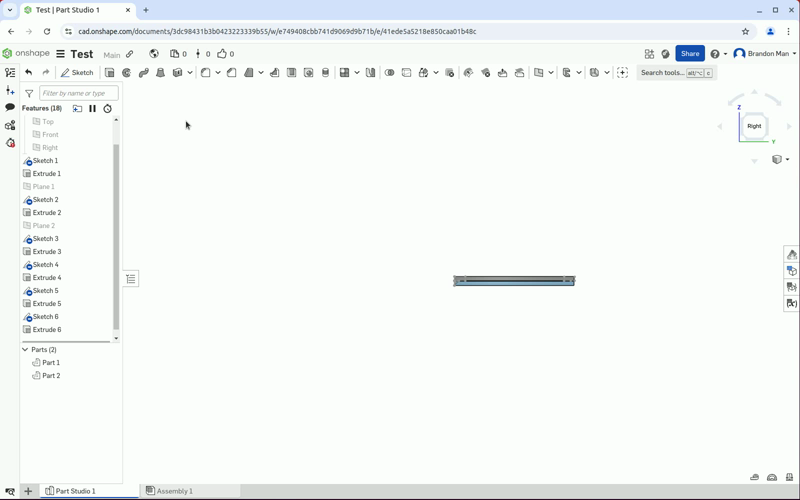
key(shift+7)
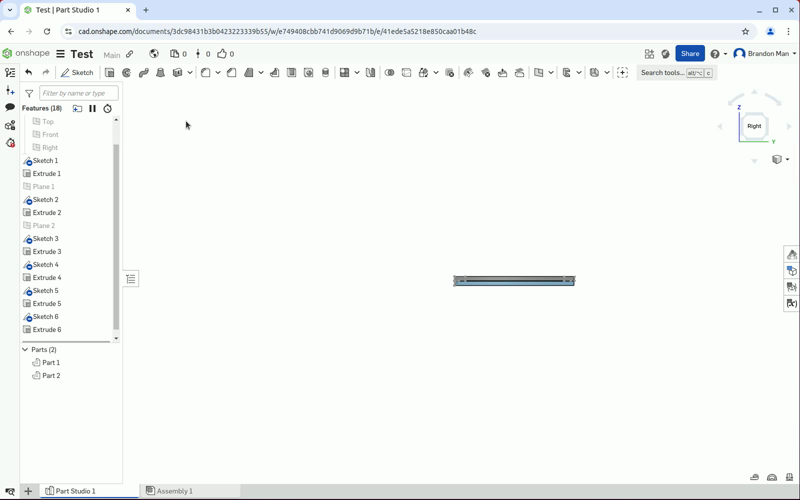
key(right, 2)
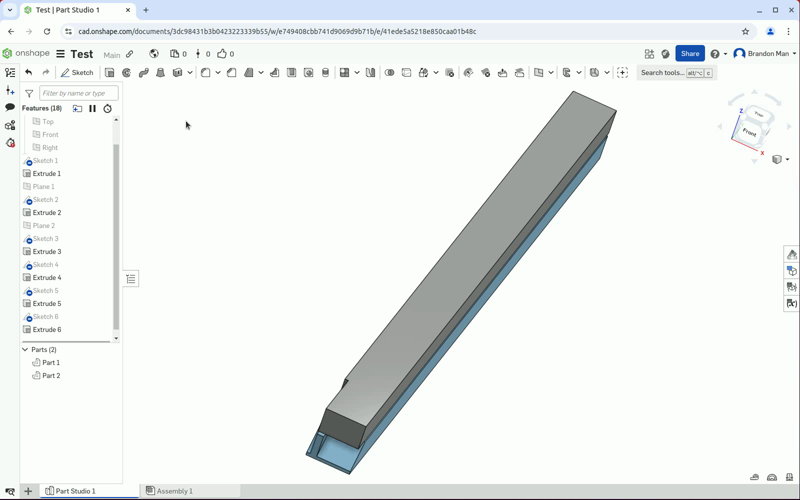
key(down, 2)
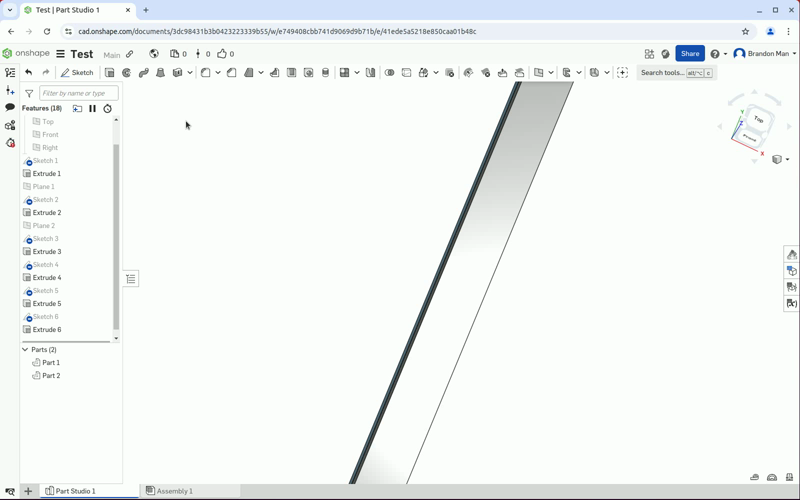
key(up, 2)
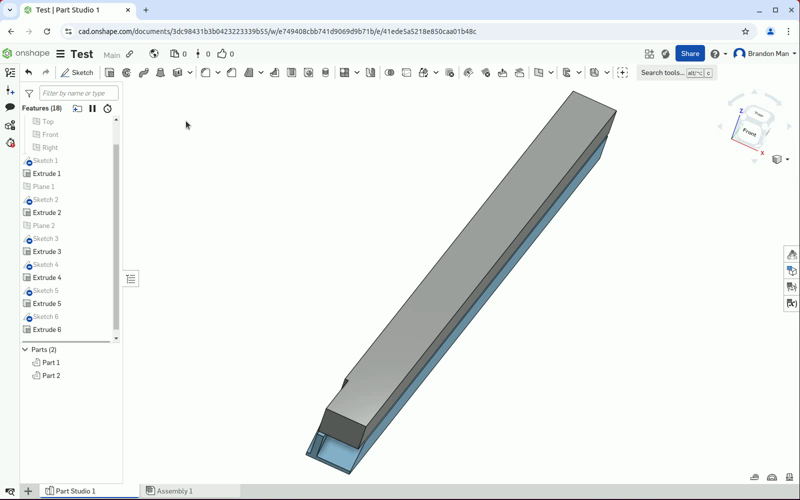
key(left, 2)
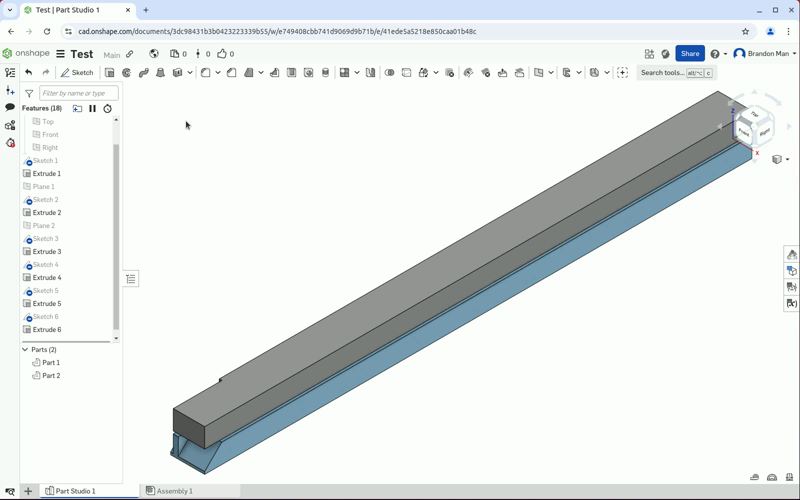
mouse_move(69, 163)
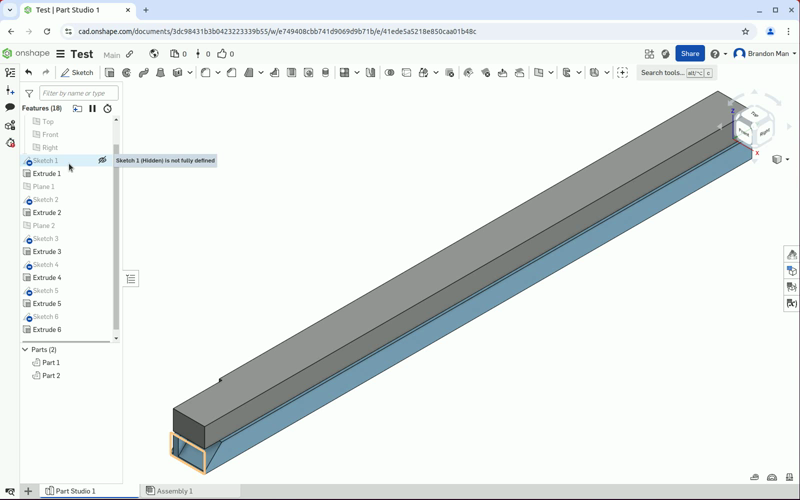
click(69, 163)